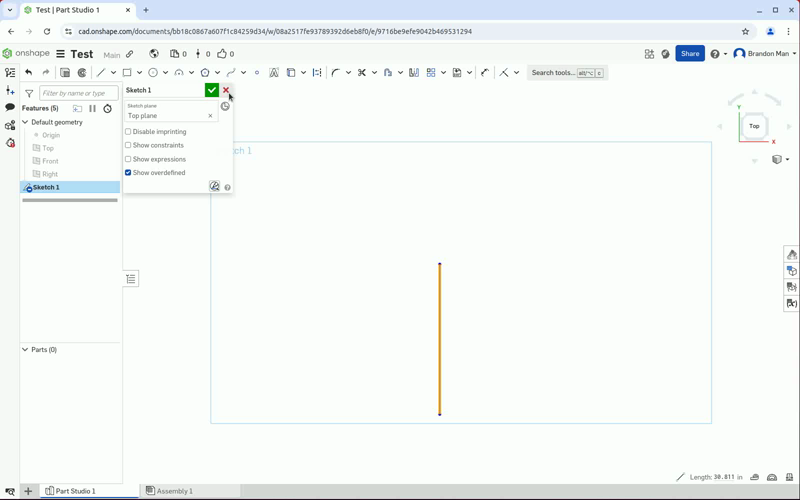
key(shift+h)
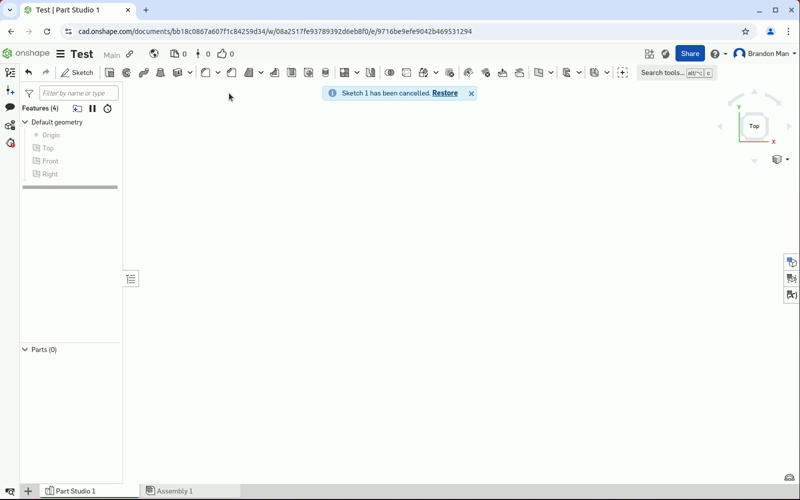
mouse_move(73, 352)
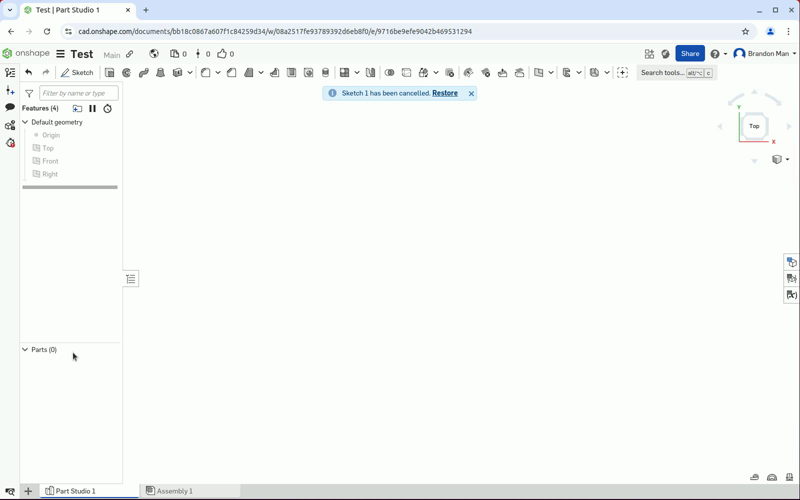
key(y)
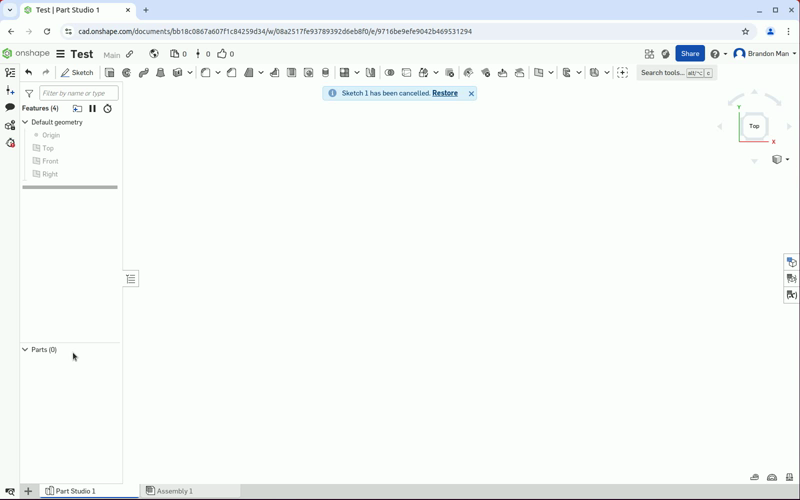
key(shift+p)
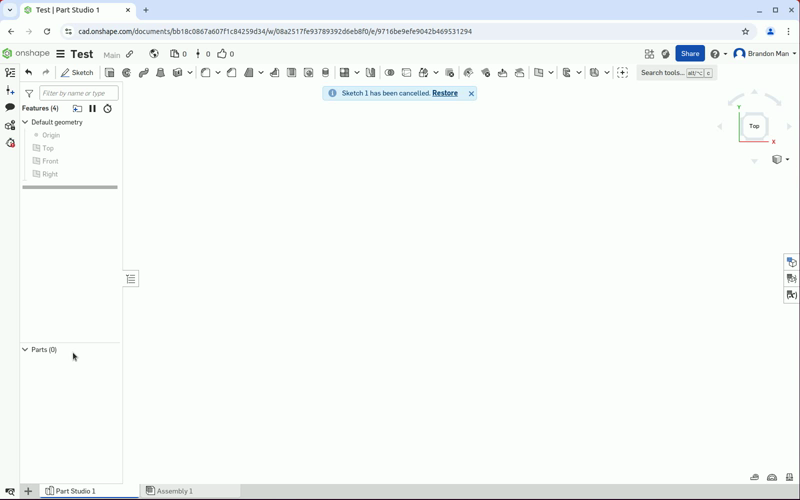
key(space)
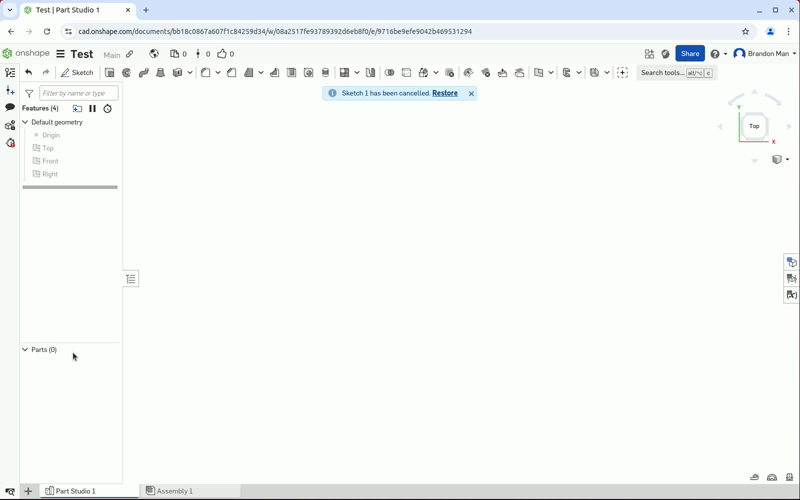
key_down(shift)
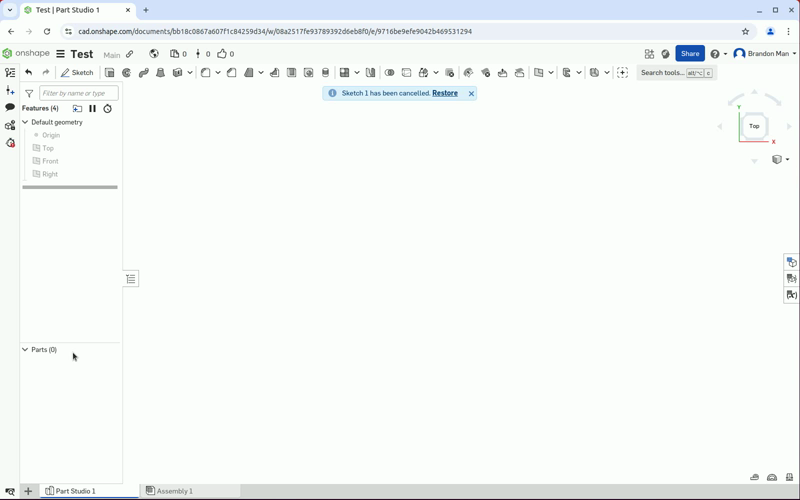
key(up)
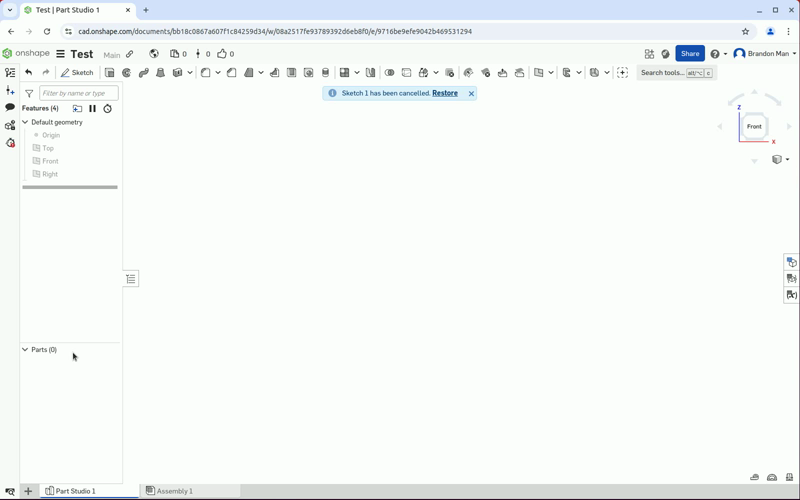
key_up(shift)
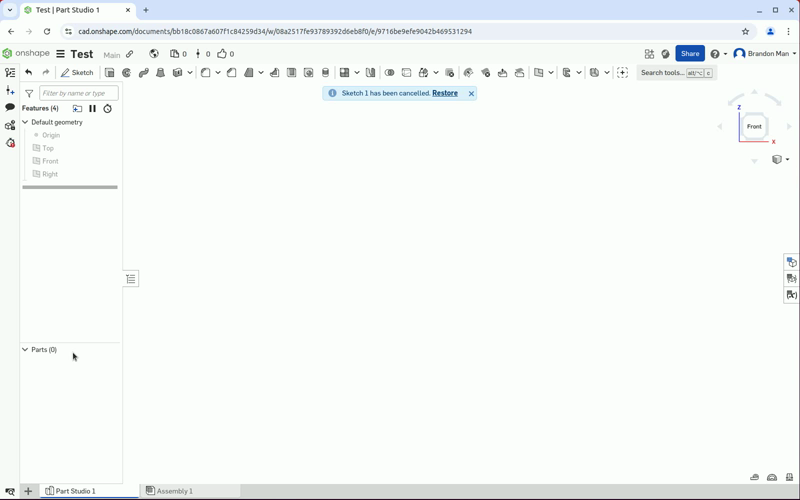
key(space)
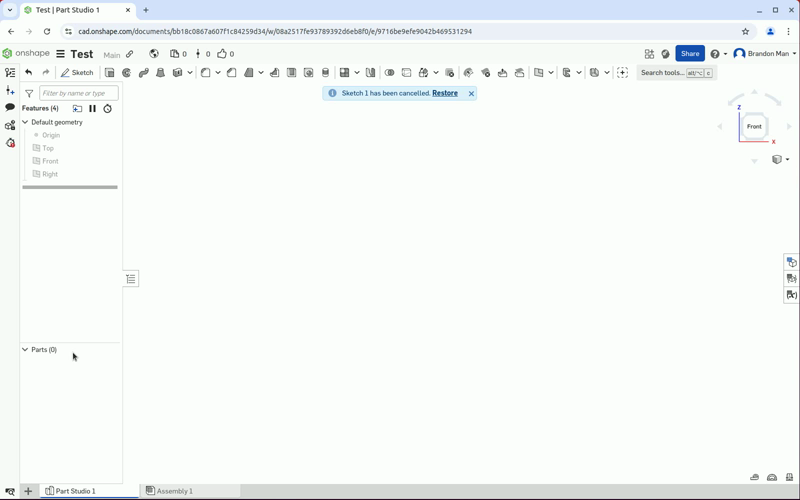
key_down(shift)
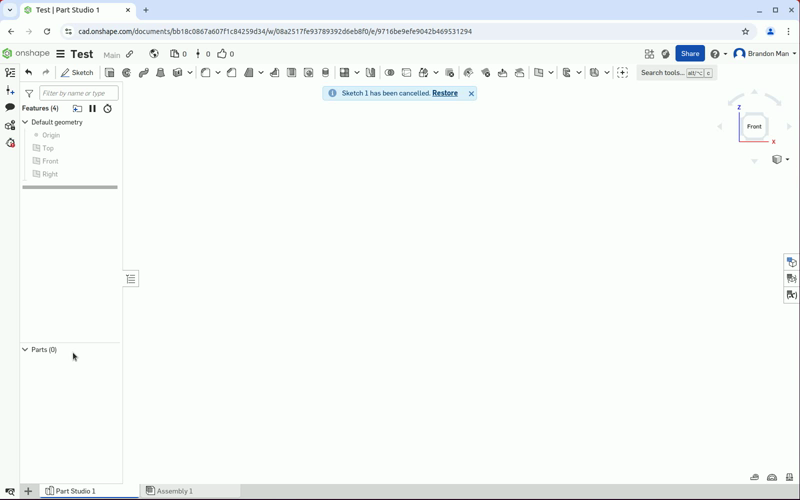
key(left)
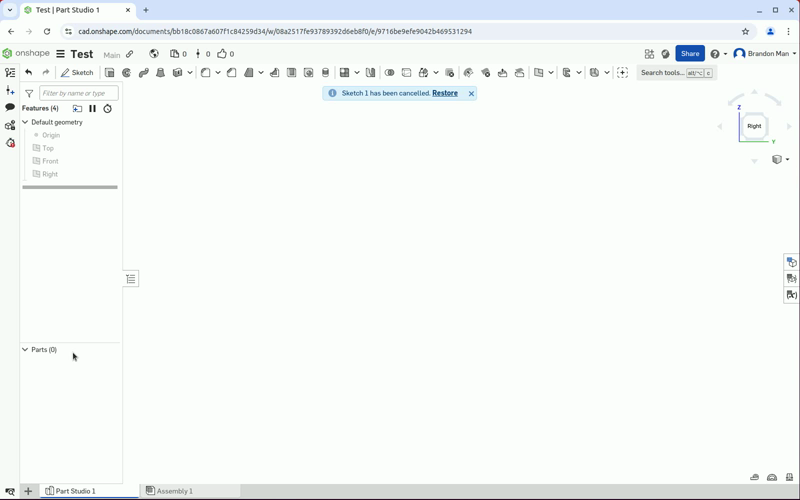
key_up(shift)
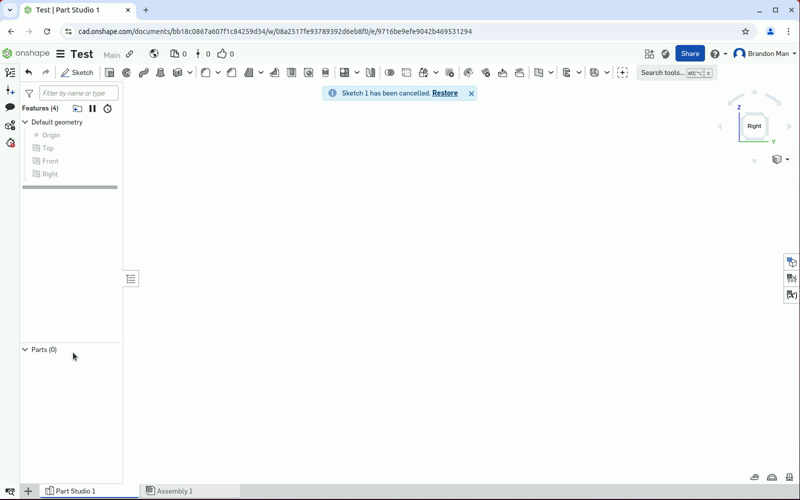
mouse_move(73, 352)
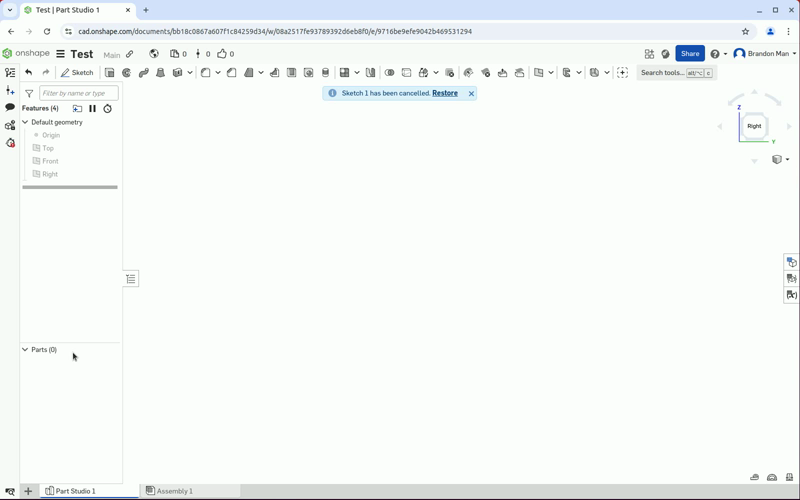
key(shift+y)
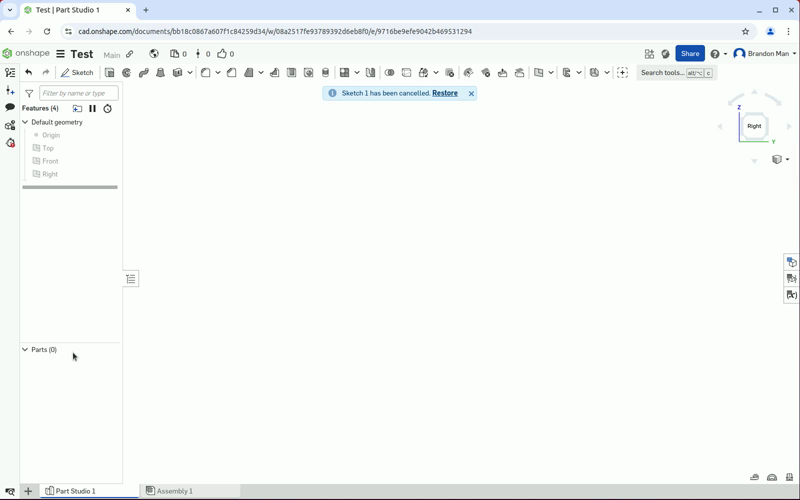
key(shift+s)
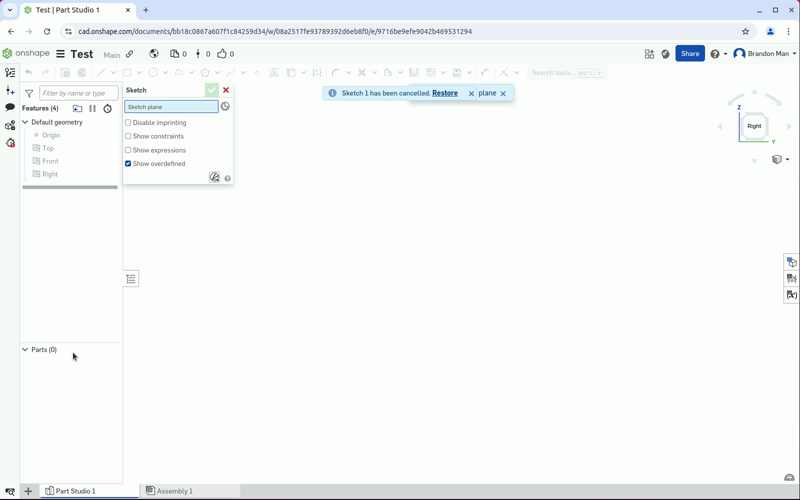
mouse_move(73, 176)
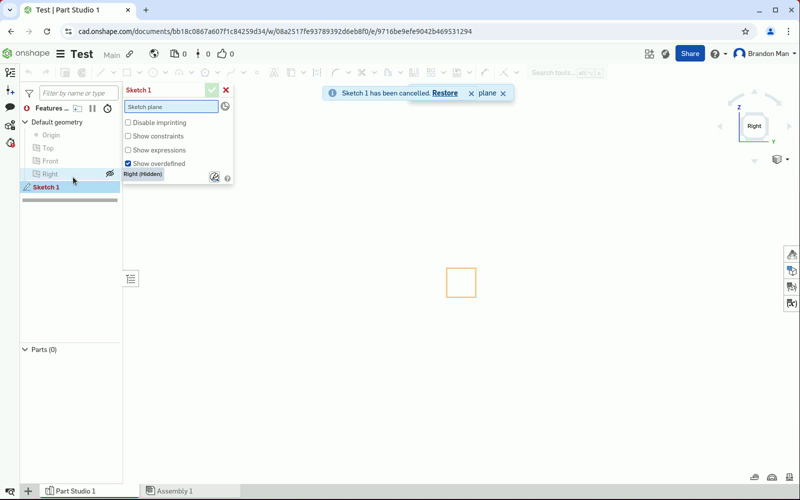
click(73, 176)
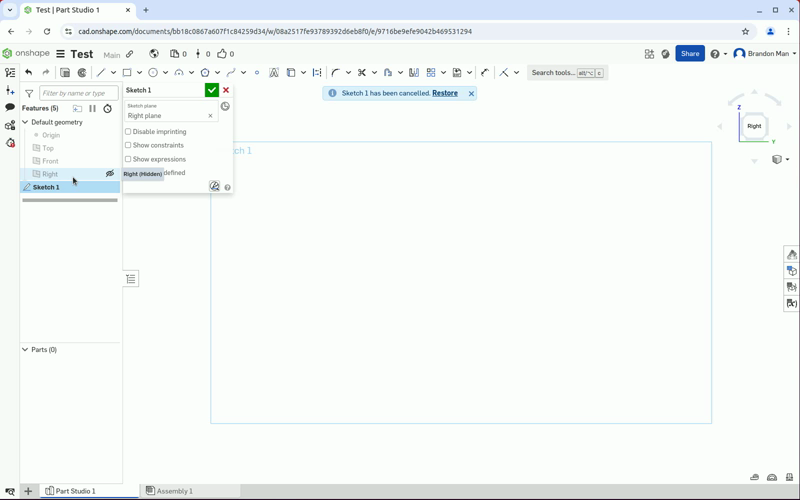
mouse_move(73, 352)
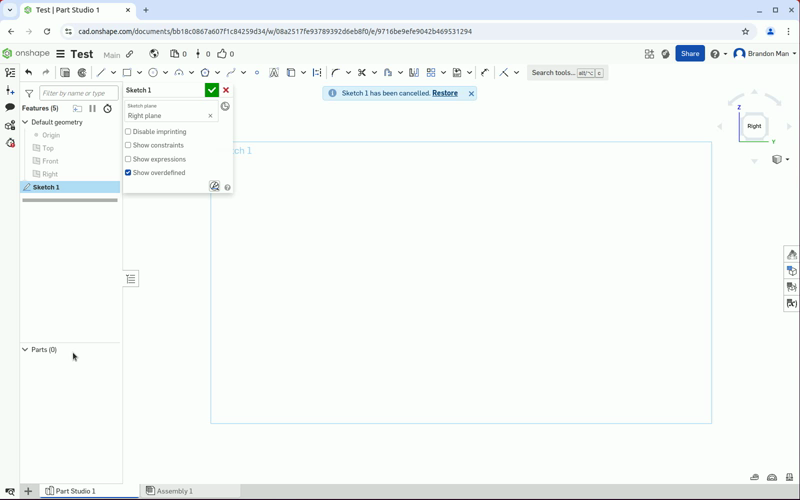
key(y)
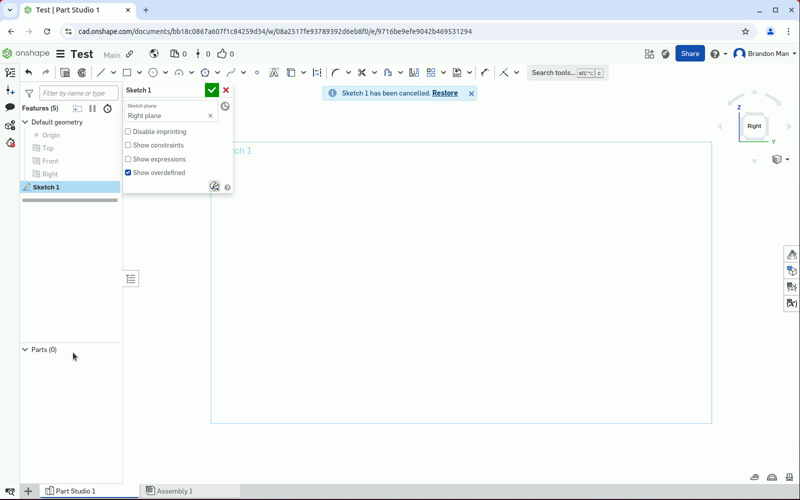
key(l)
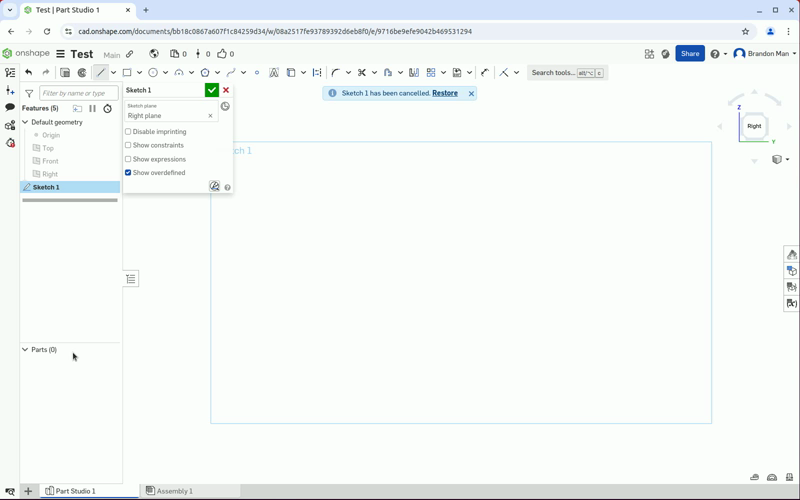
key_down(shift)
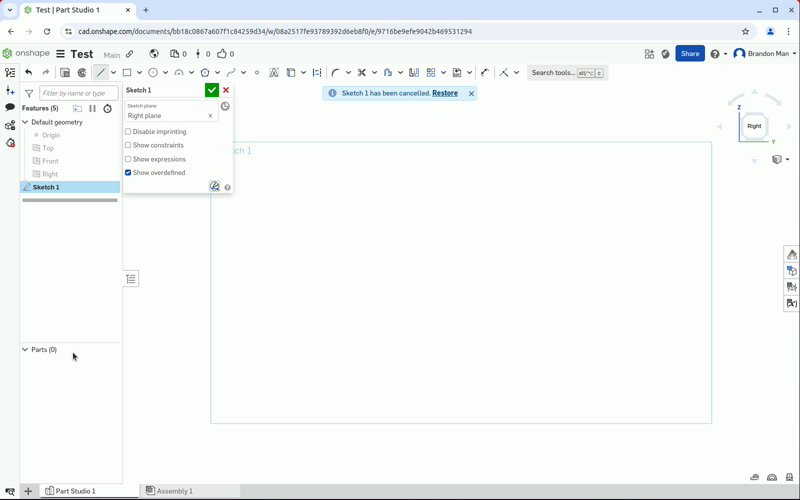
mouse_move(452, 285)
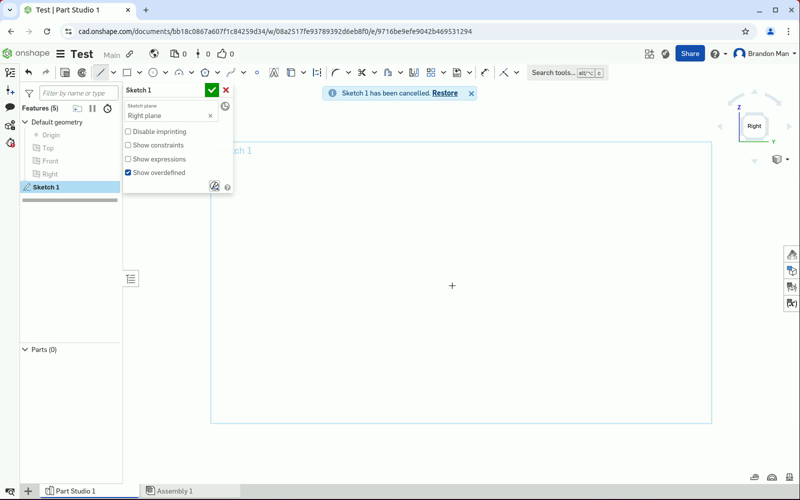
click(452, 285)
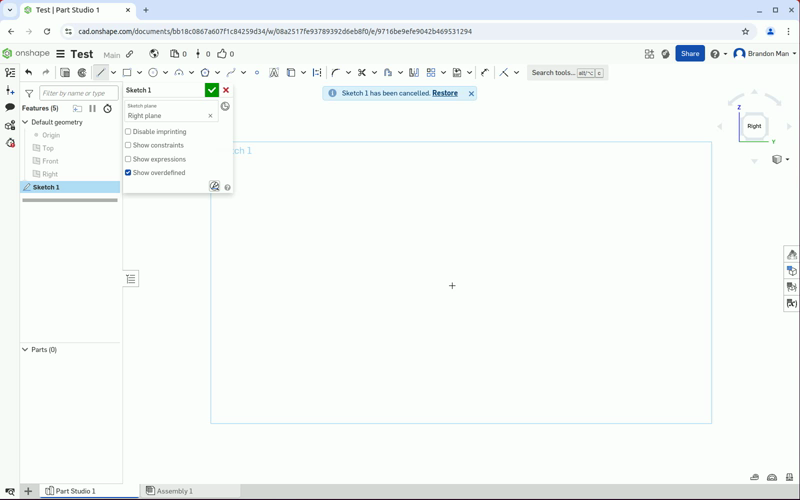
key_up(shift)
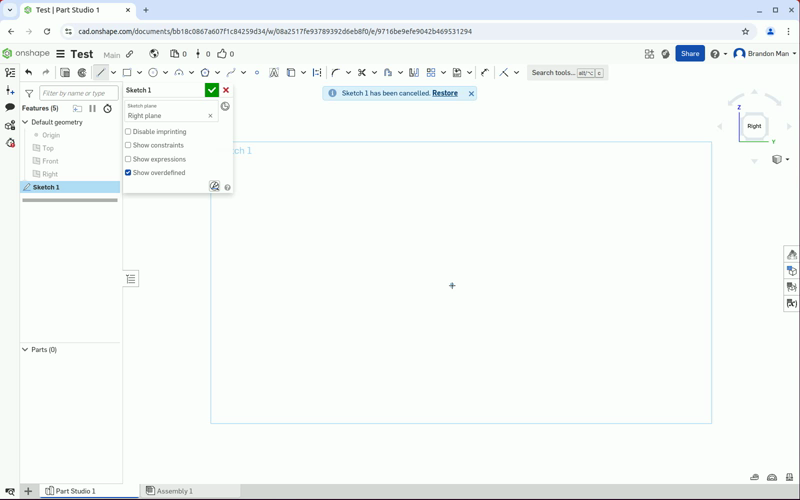
key_down(shift)
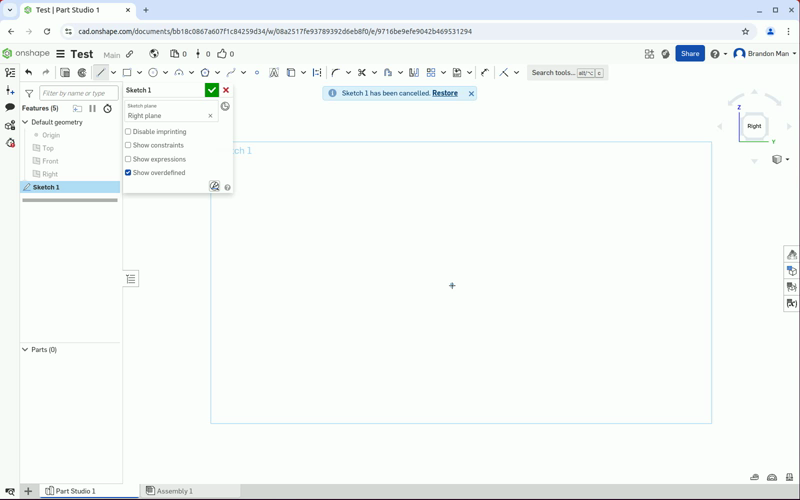
mouse_move(482, 285)
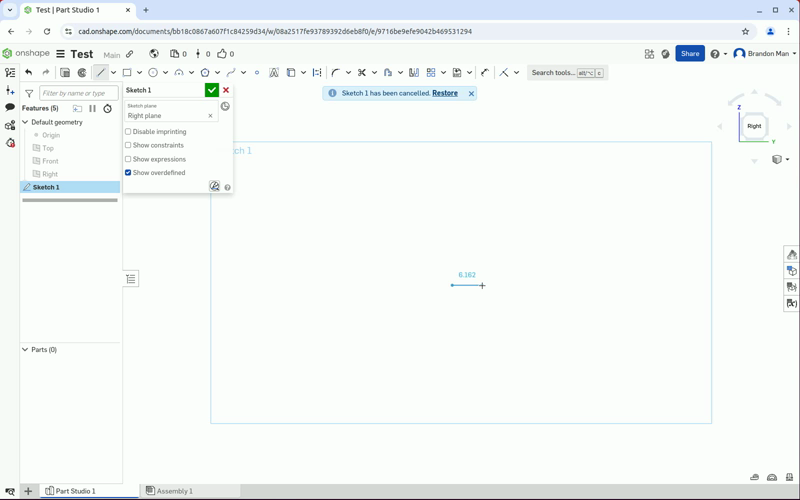
mouse_move(481, 285)
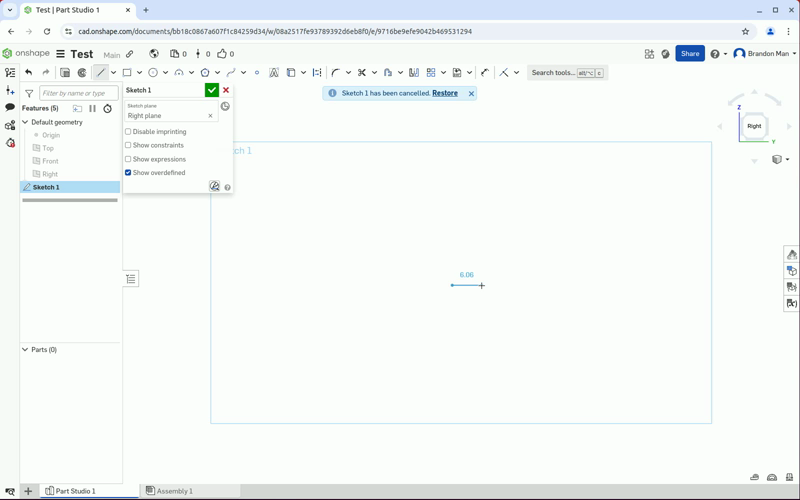
click(481, 285)
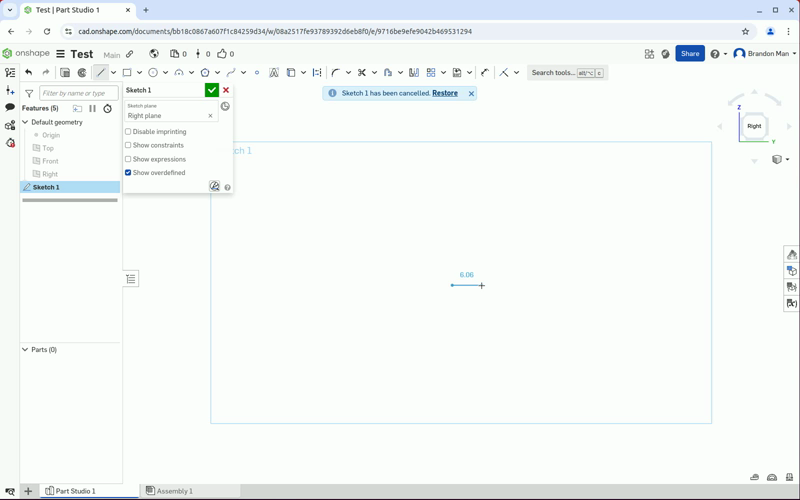
key_up(shift)
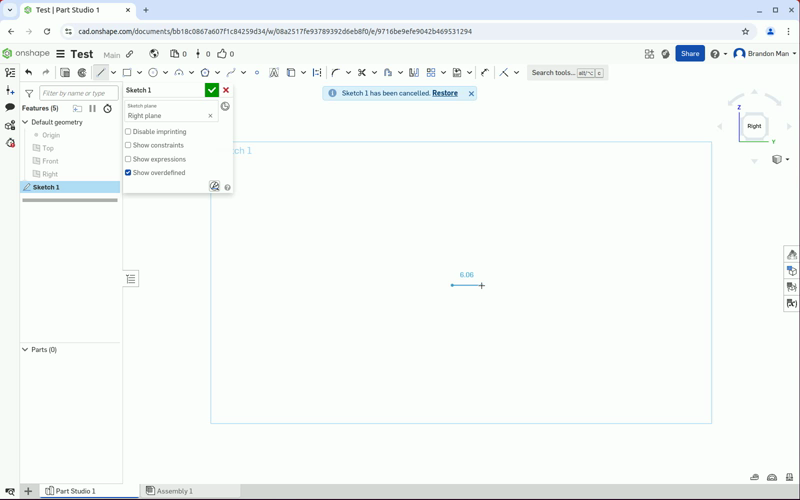
key(esc)
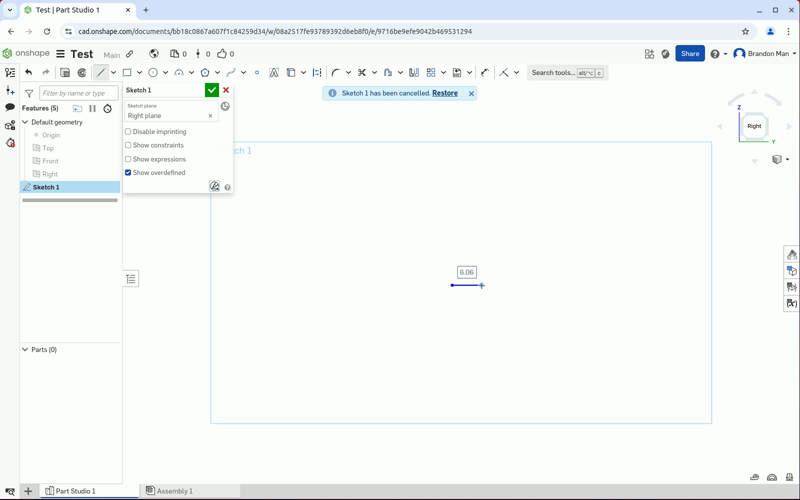
key(a)
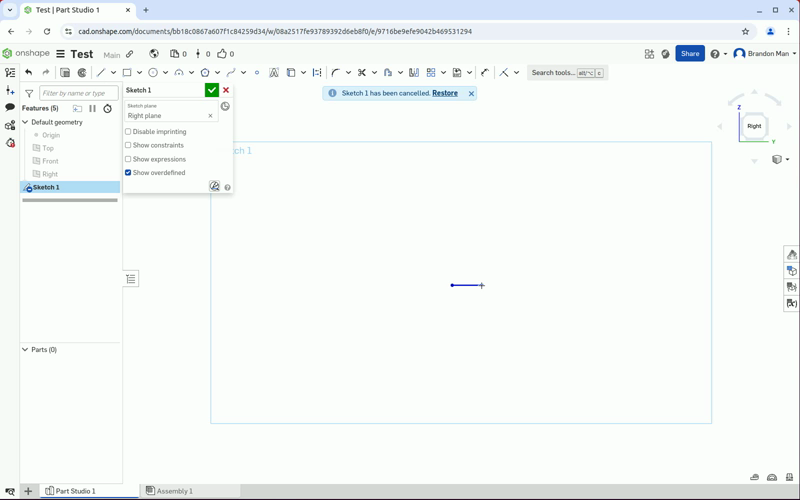
mouse_move(481, 285)
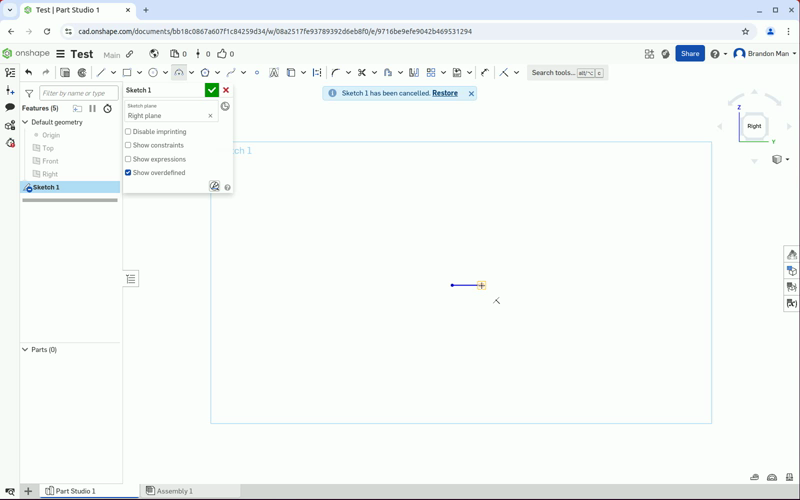
click(481, 285)
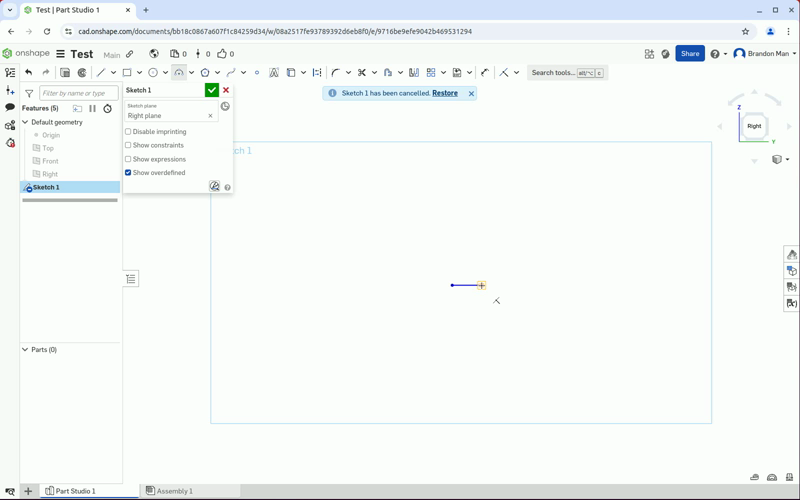
key_down(shift)
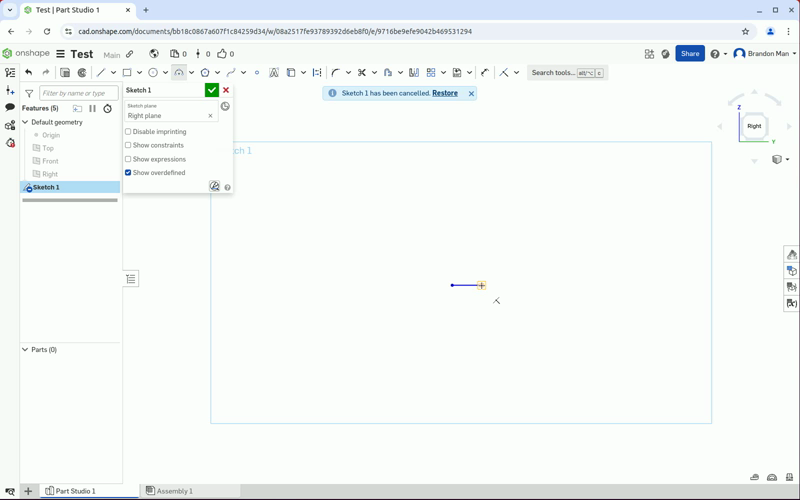
mouse_move(492, 285)
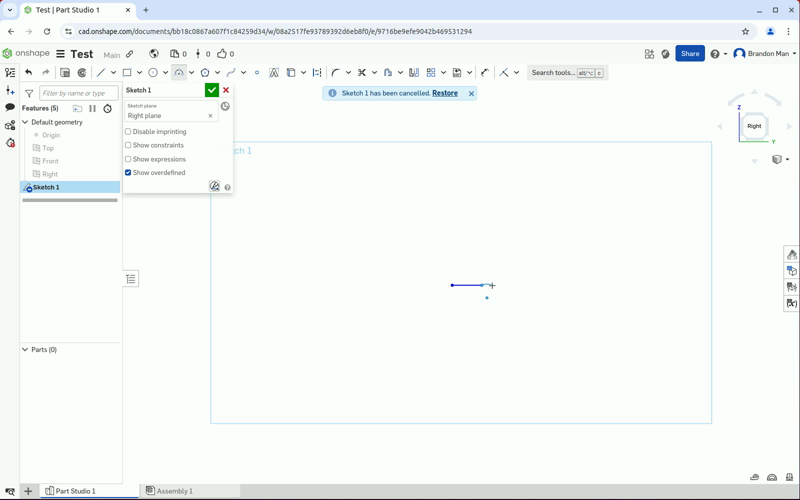
click(492, 285)
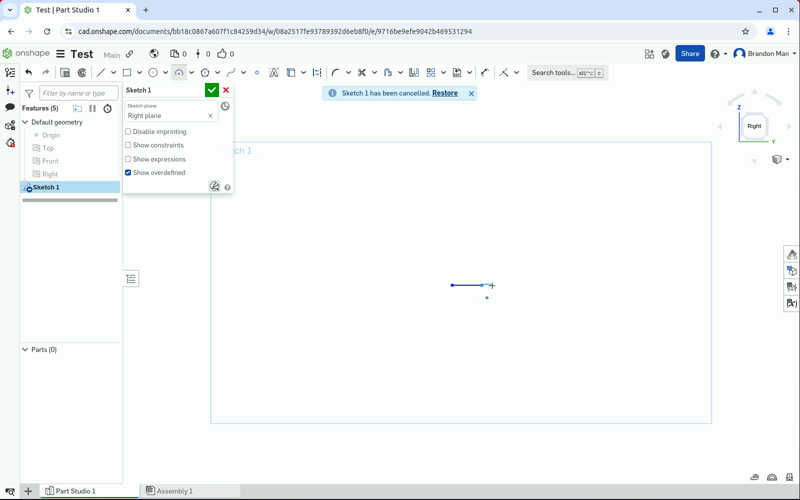
mouse_move(486, 286)
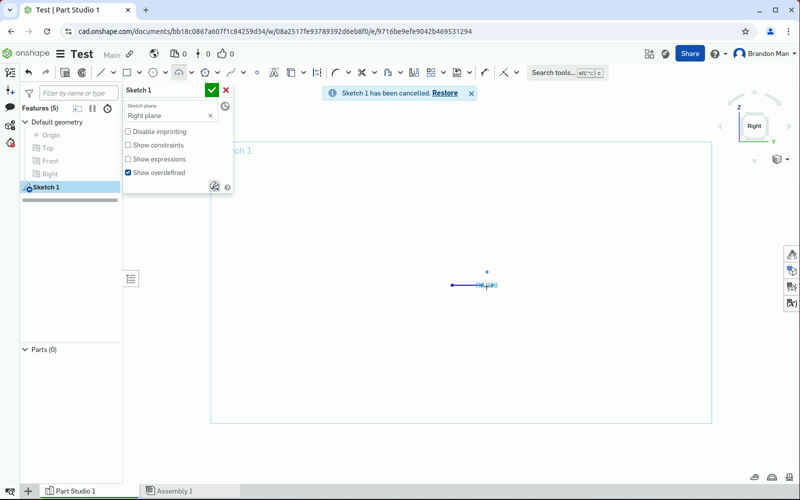
click(486, 286)
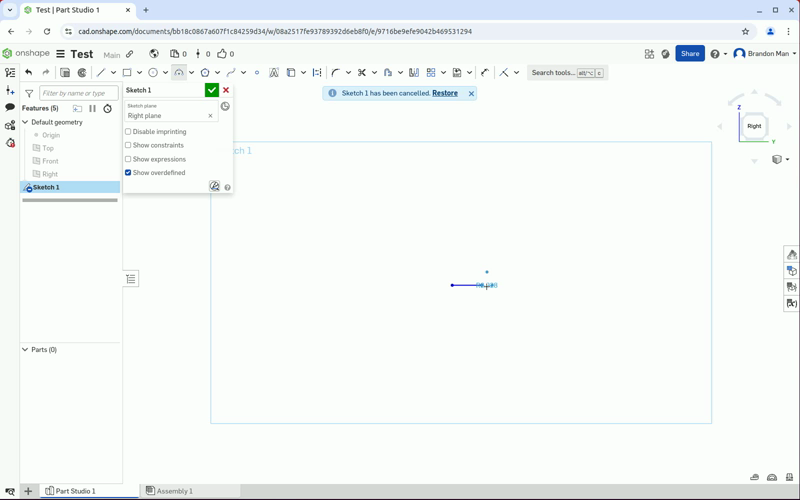
key_up(shift)
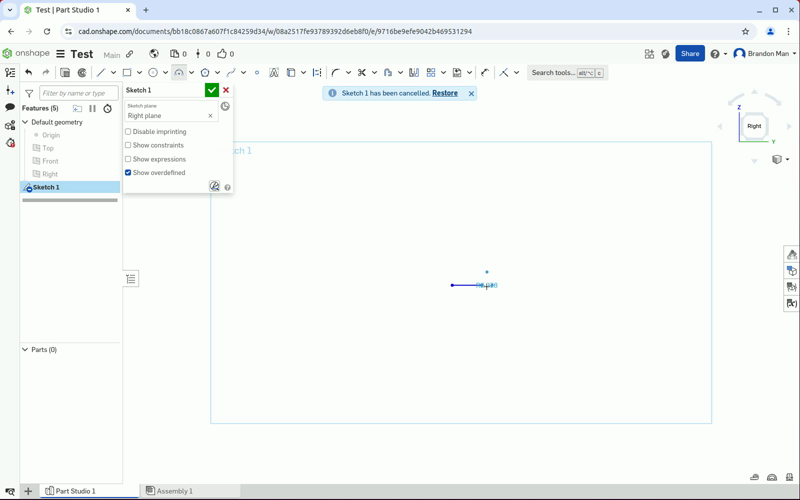
key(esc)
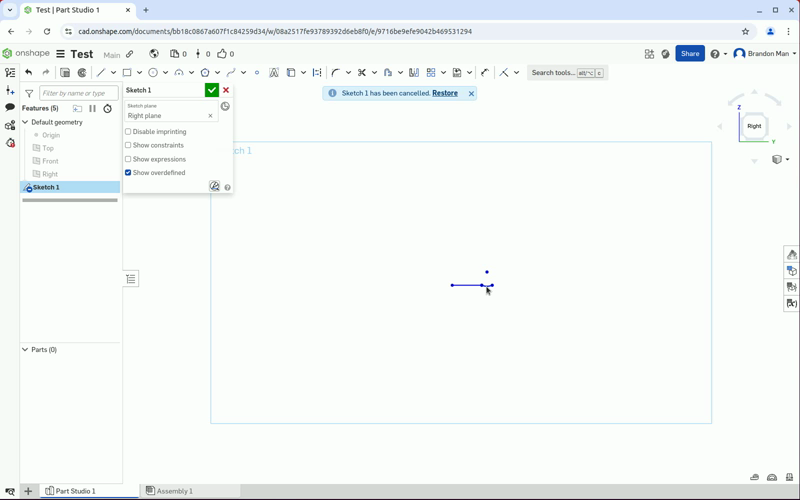
key(l)
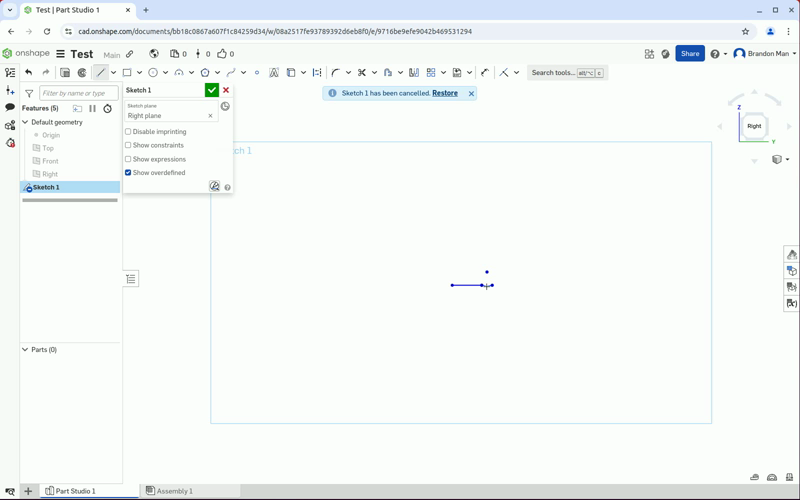
mouse_move(492, 285)
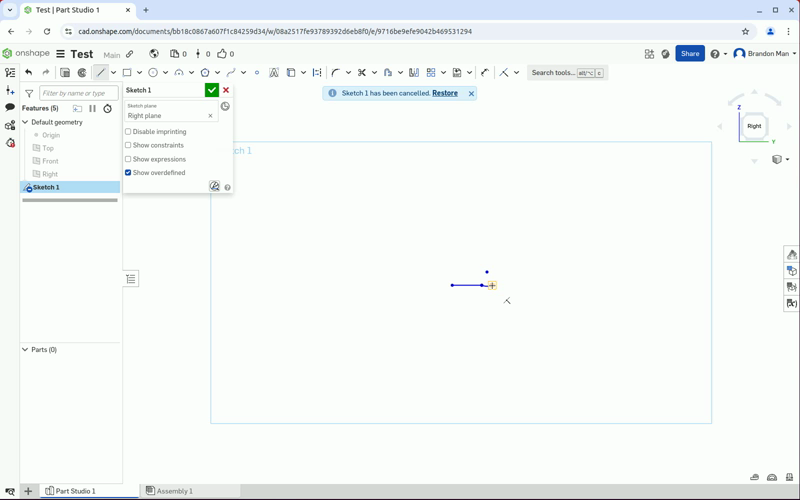
click(492, 285)
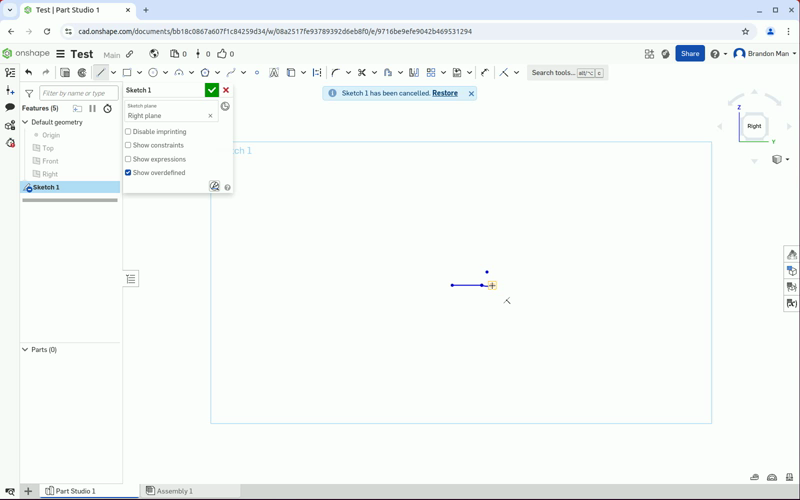
key_down(shift)
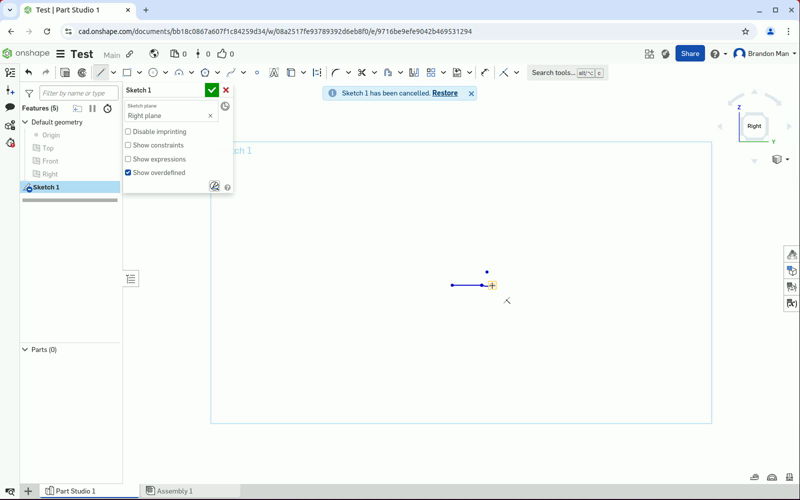
mouse_move(566, 285)
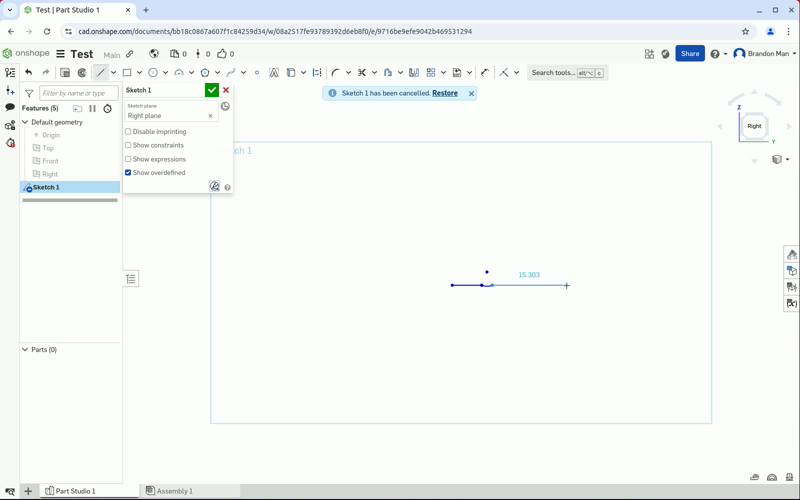
click(566, 285)
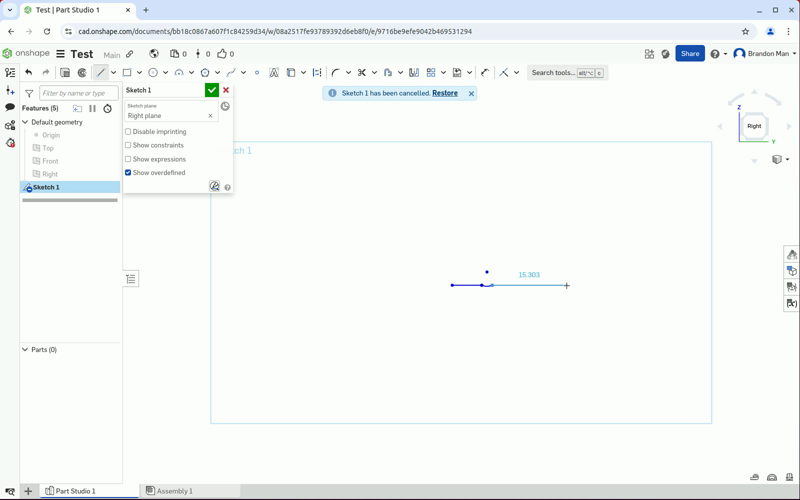
key_up(shift)
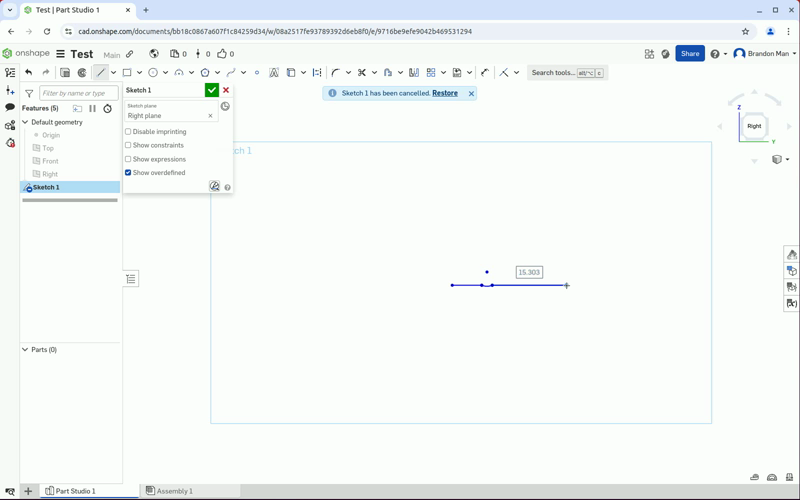
key_down(shift)
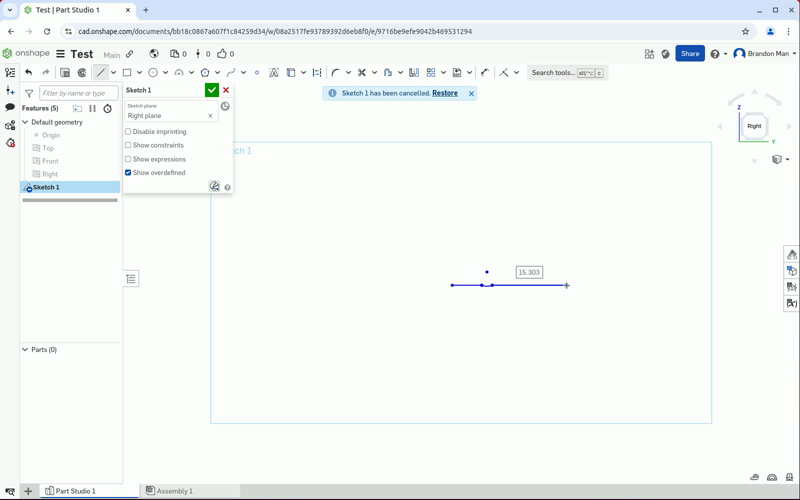
mouse_move(589, 285)
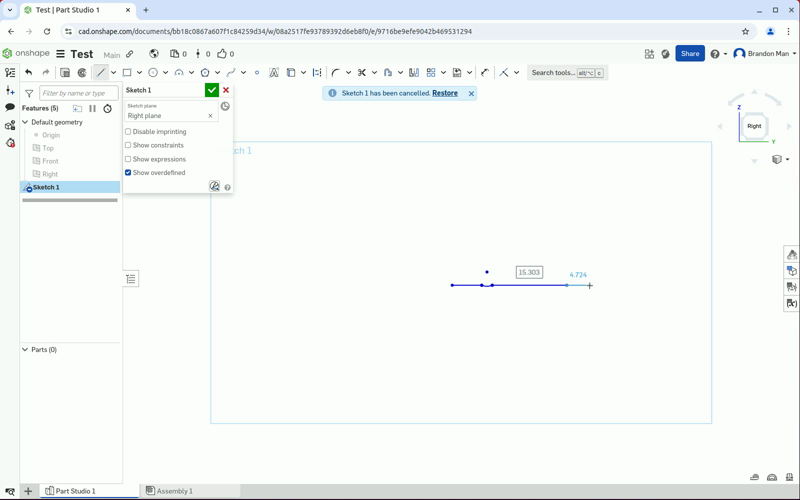
mouse_move(566, 284)
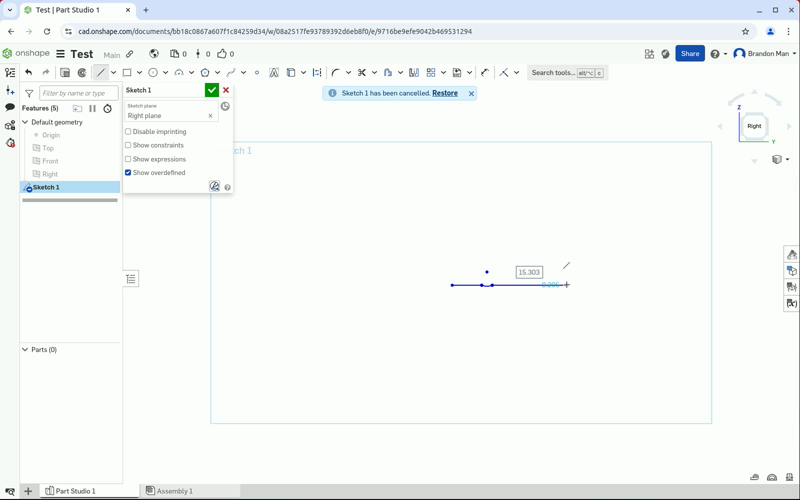
scroll(6)
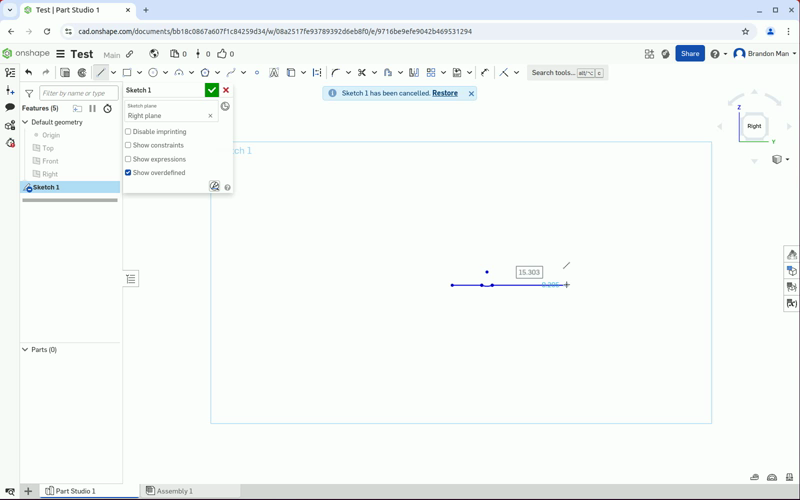
scroll(6)
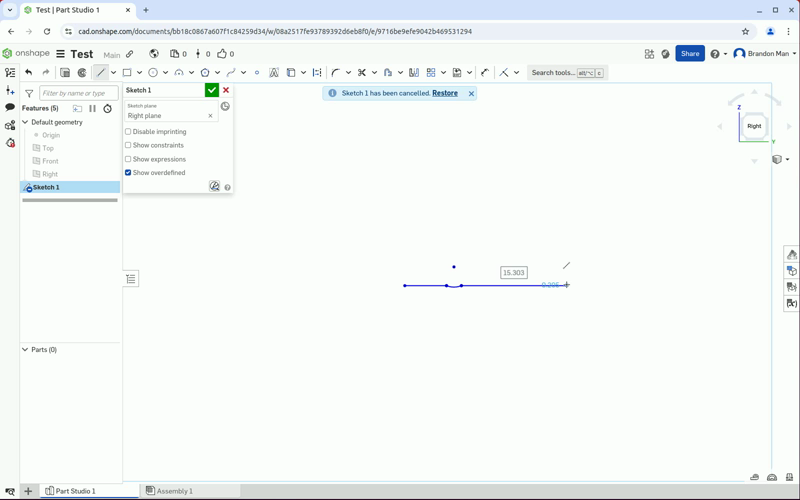
scroll(6)
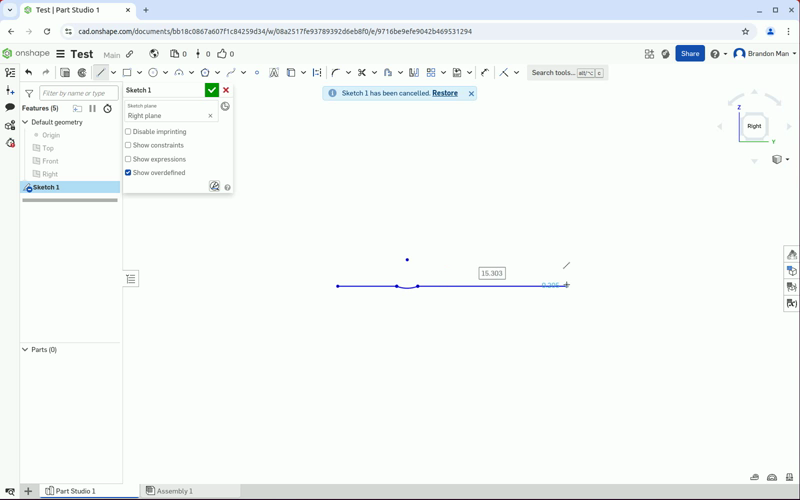
scroll(6)
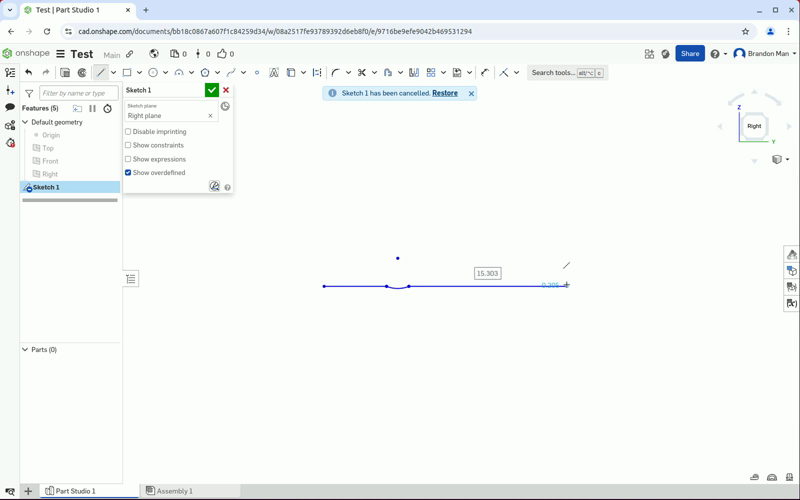
scroll(6)
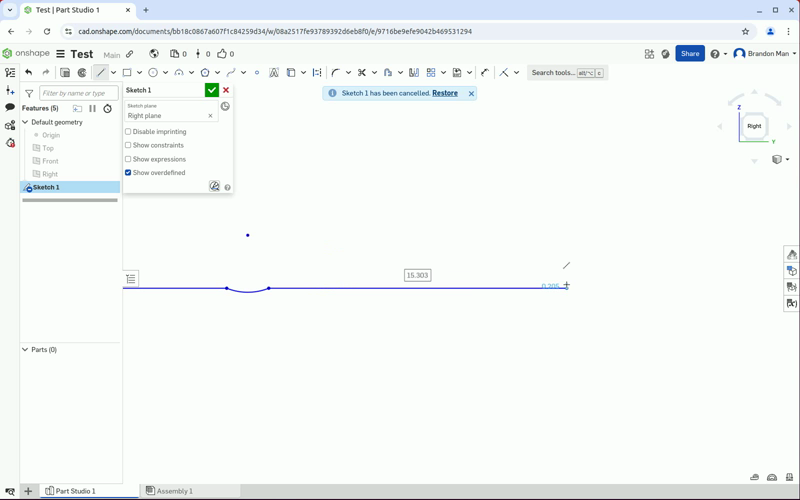
scroll(6)
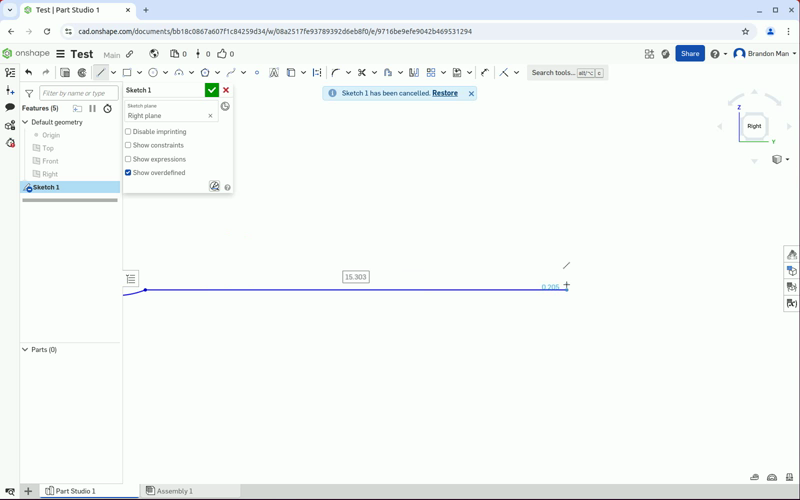
scroll(6)
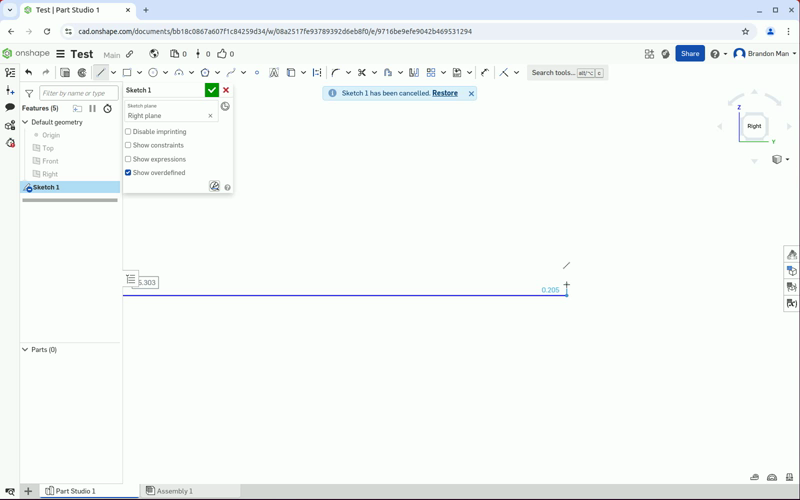
click(566, 284)
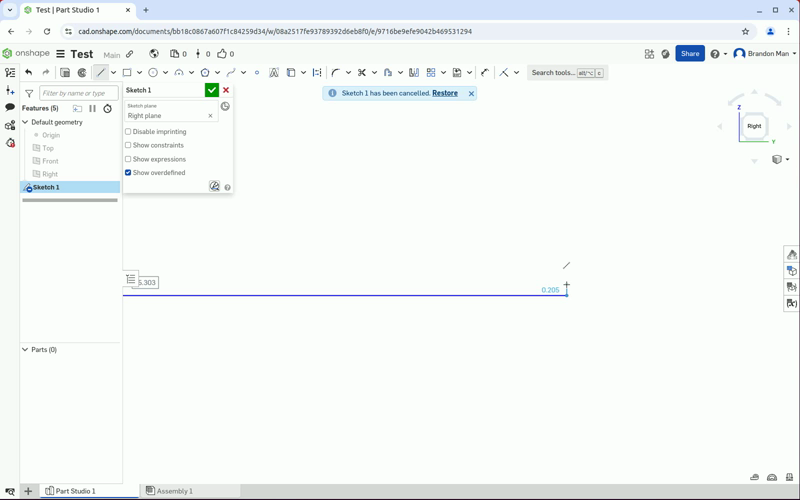
scroll(-6)
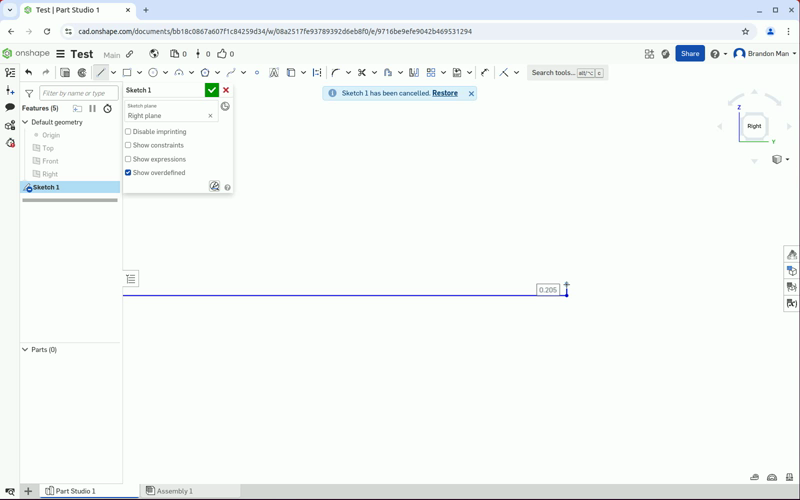
scroll(-6)
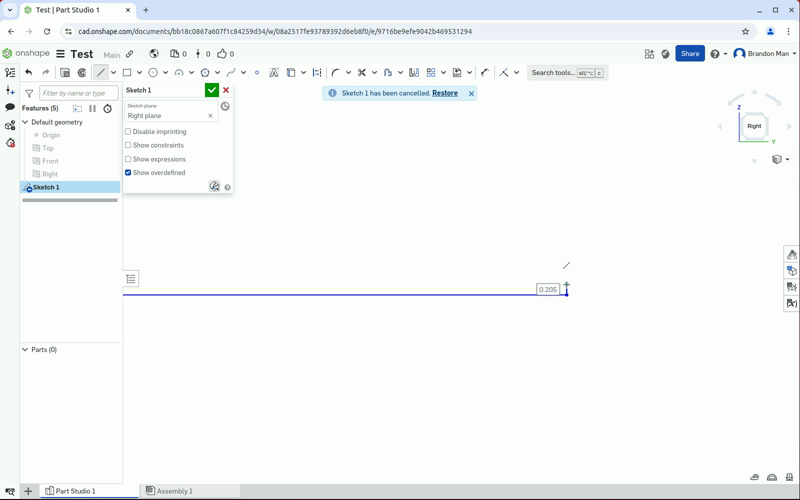
scroll(-6)
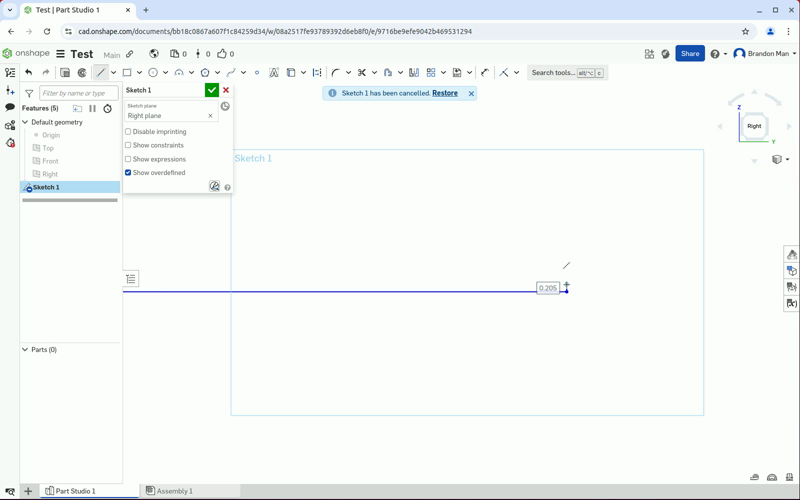
scroll(-6)
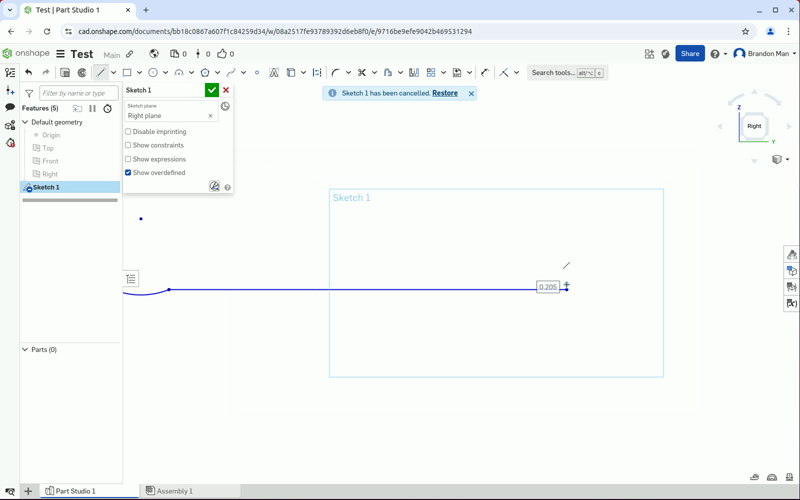
scroll(-6)
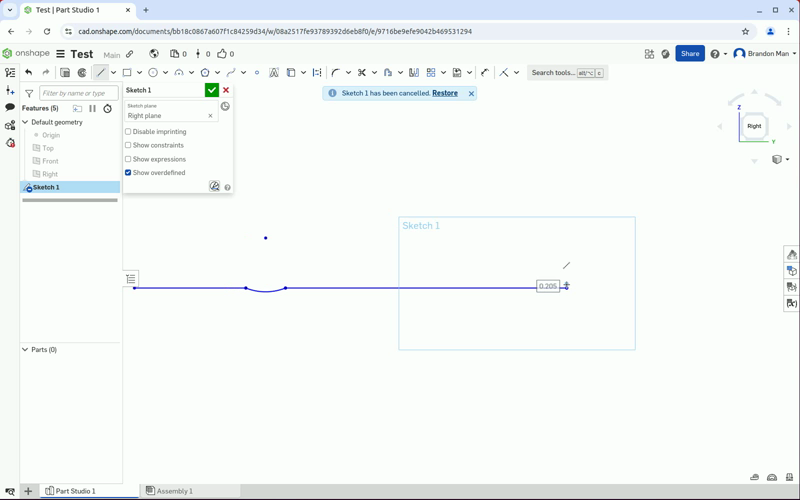
scroll(-6)
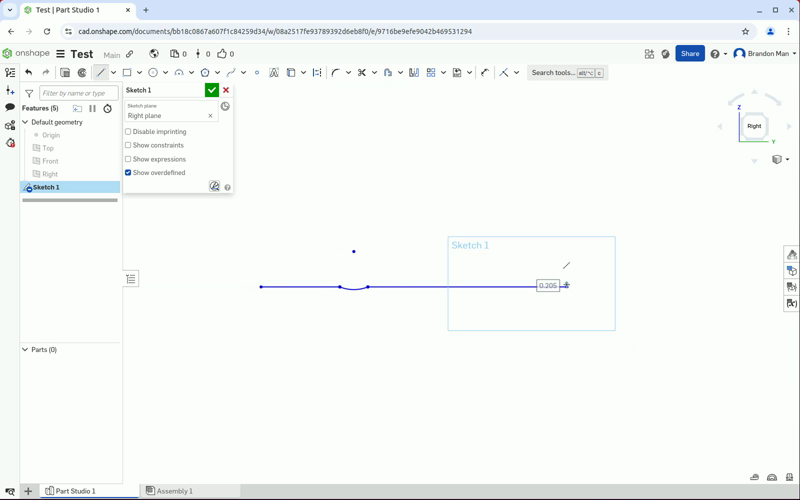
scroll(-6)
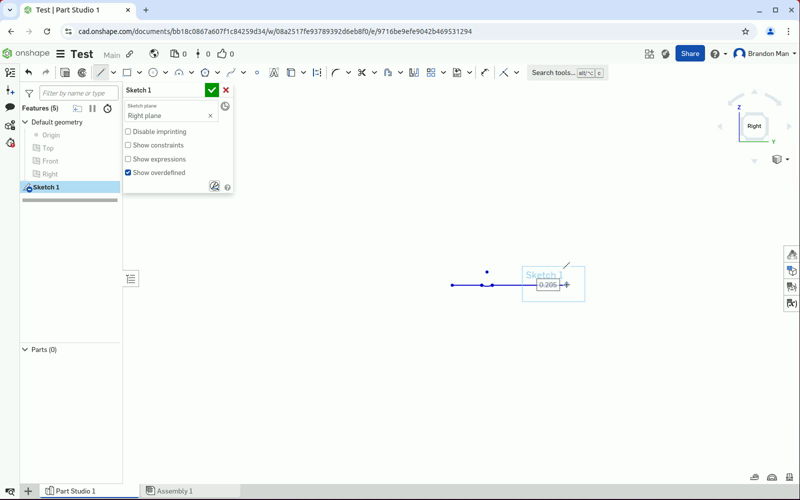
key_up(shift)
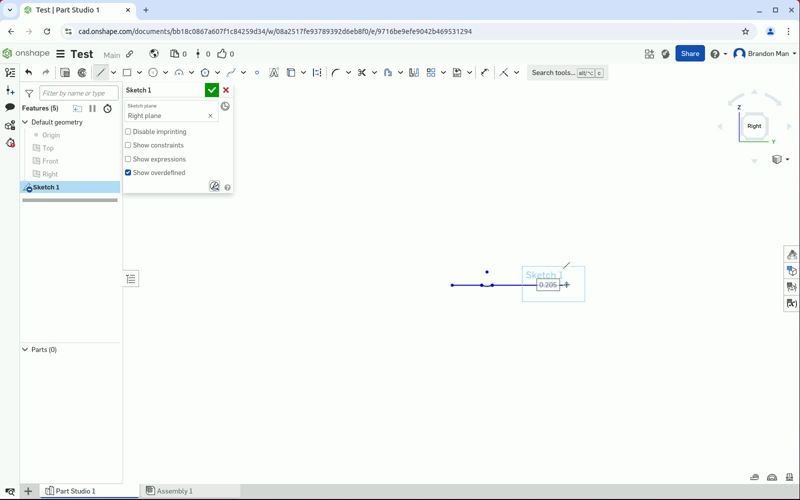
key(esc)
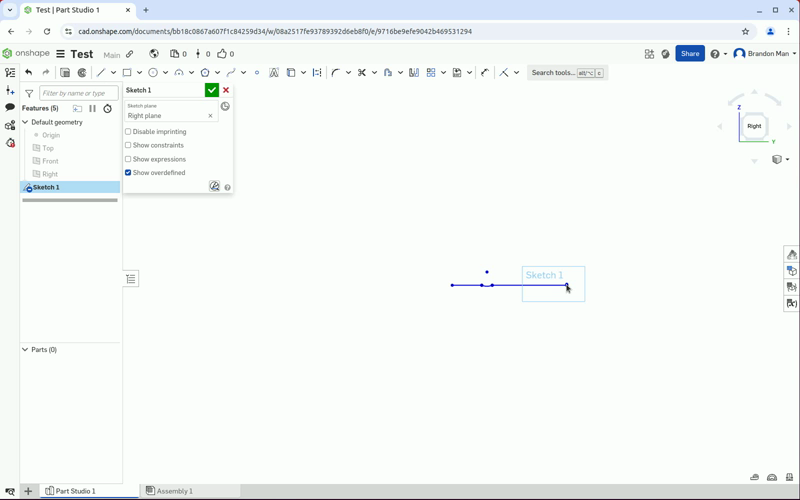
key(a)
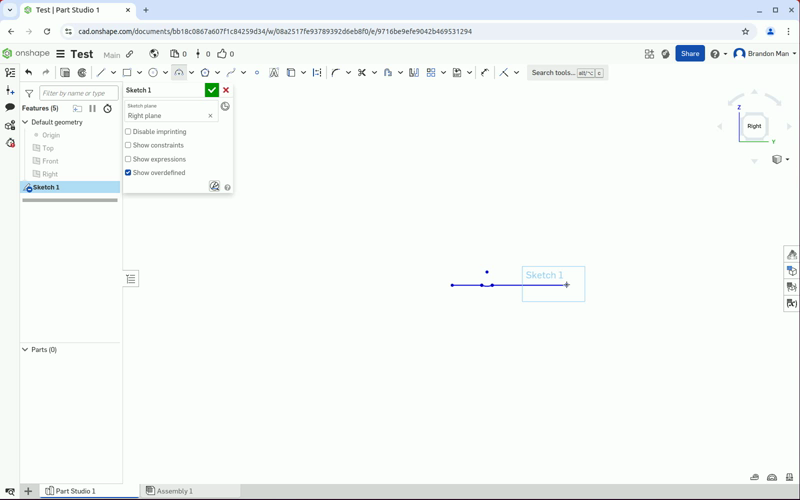
mouse_move(566, 284)
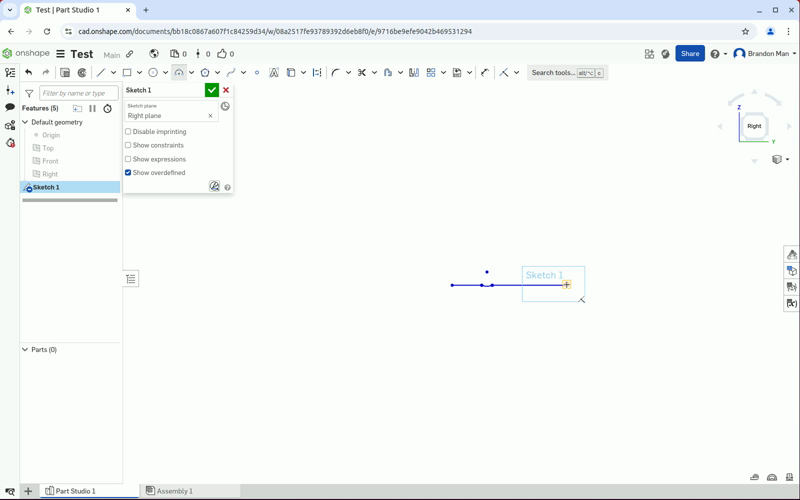
scroll(6)
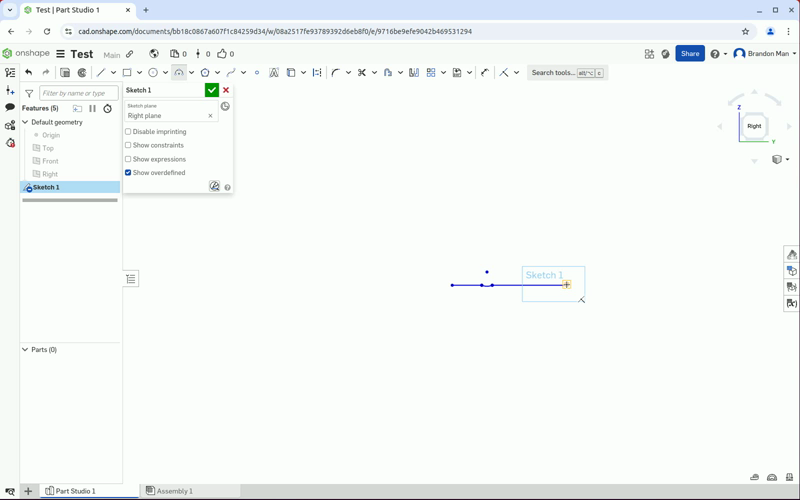
scroll(6)
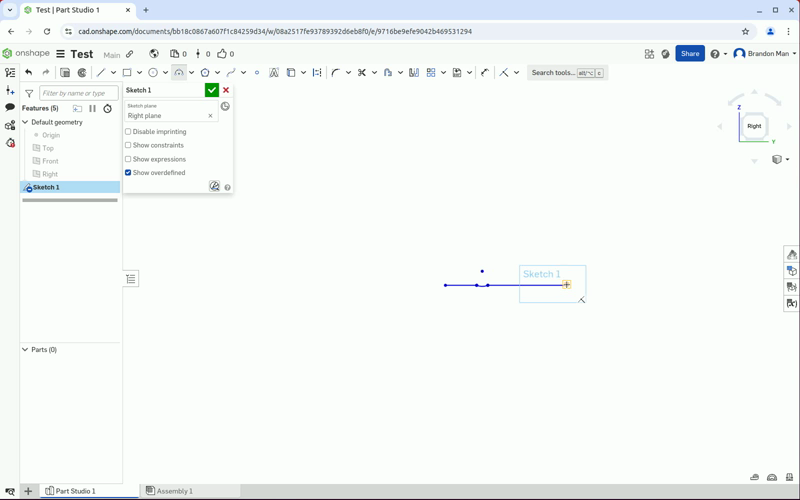
scroll(6)
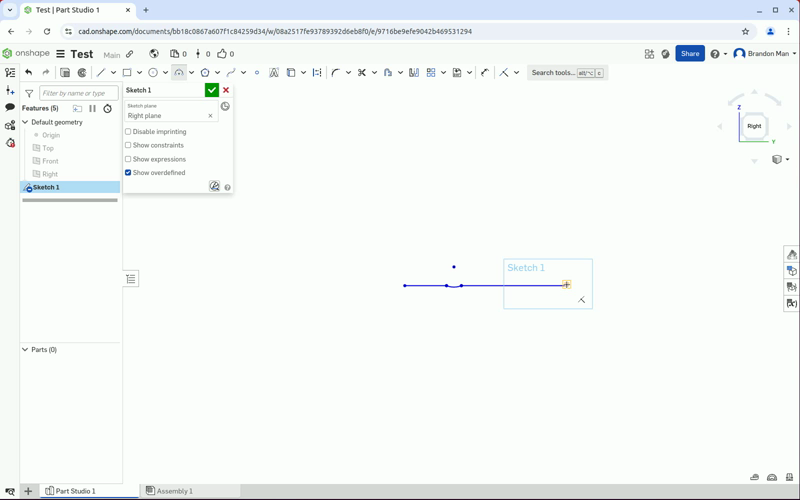
scroll(6)
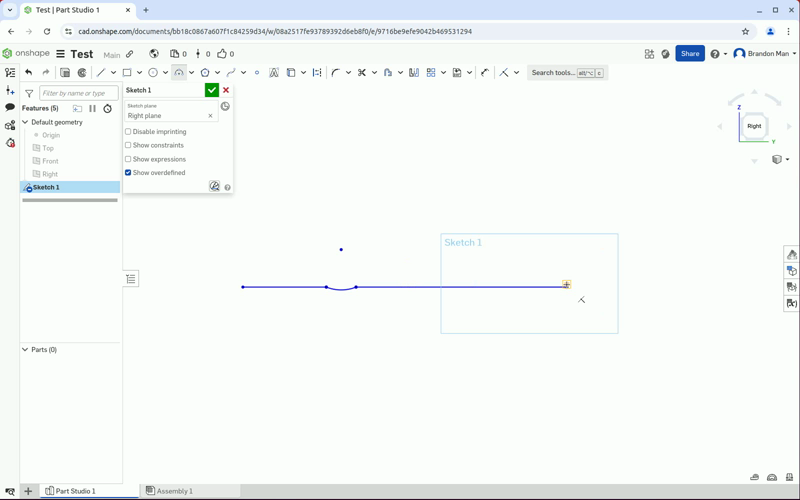
scroll(6)
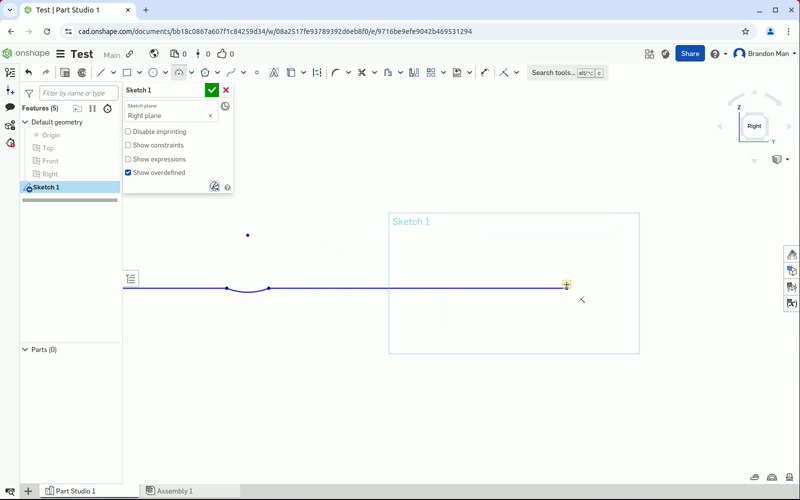
scroll(6)
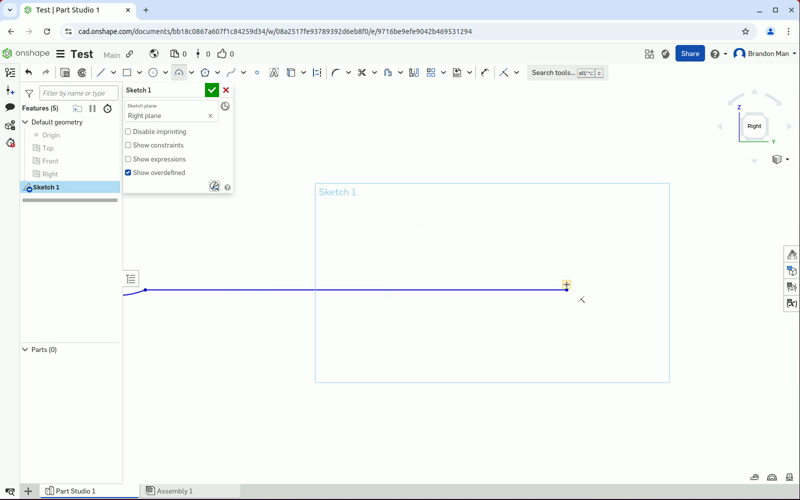
scroll(6)
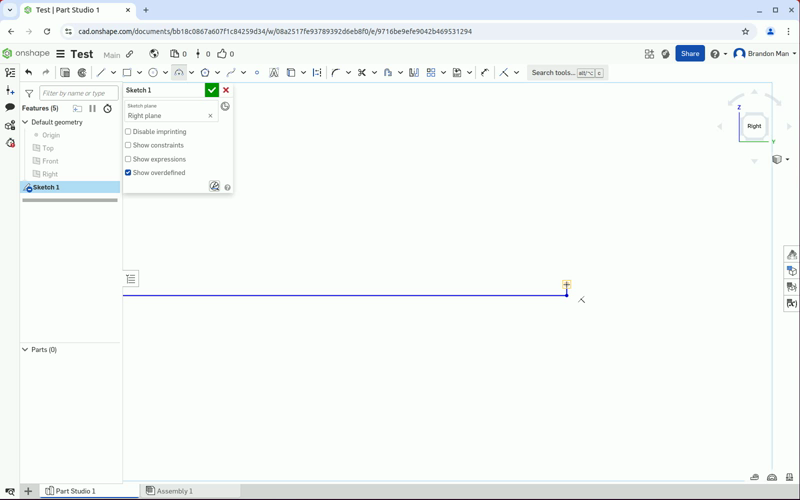
click(566, 284)
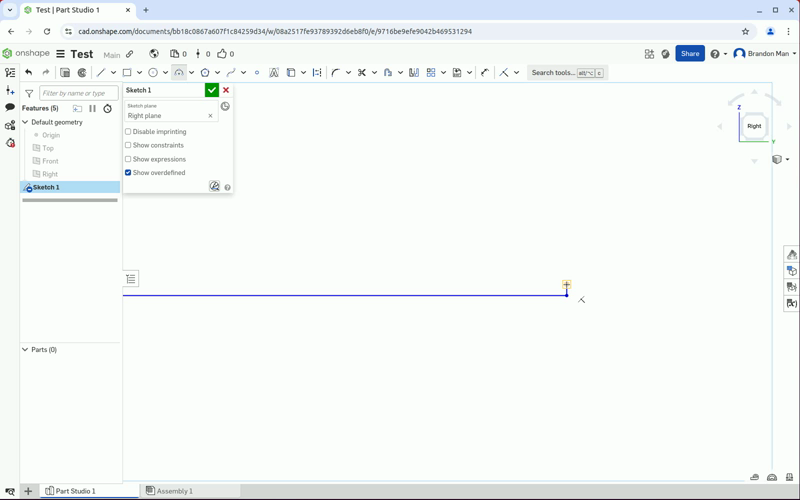
scroll(-6)
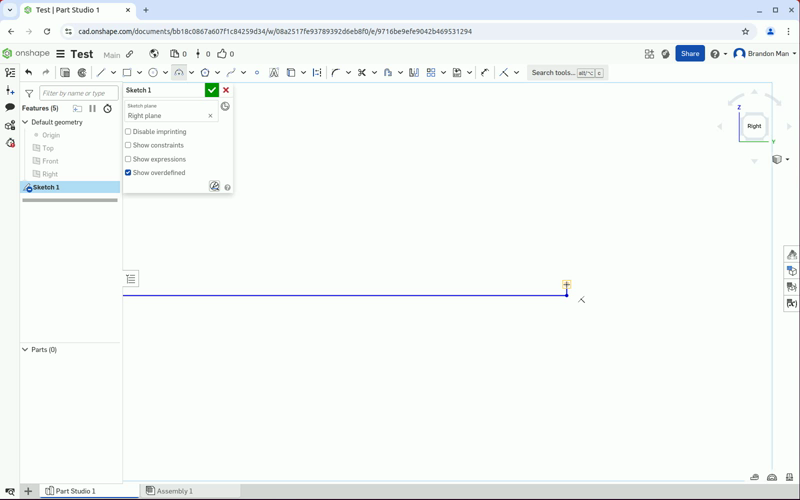
scroll(-6)
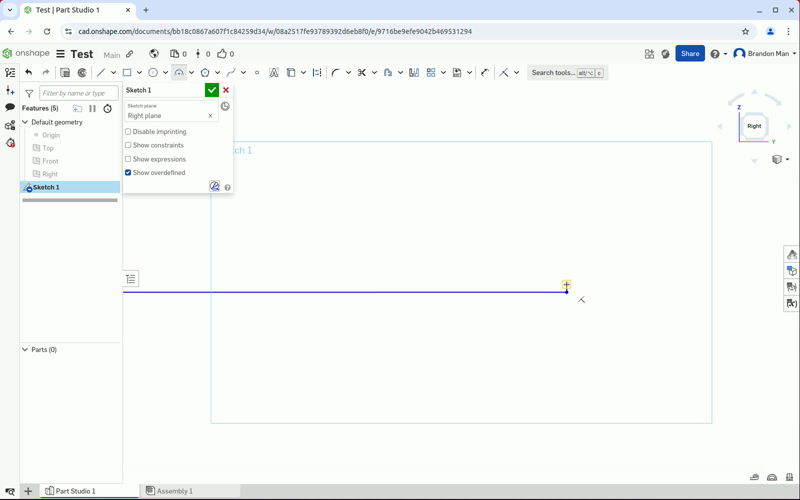
scroll(-6)
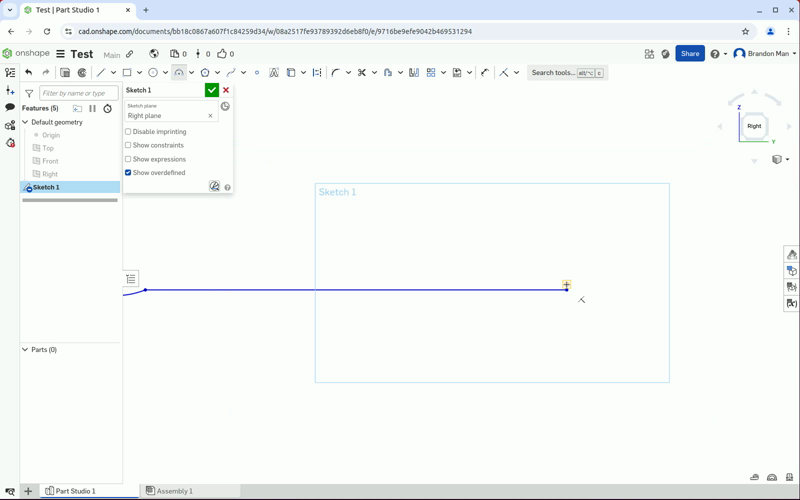
scroll(-6)
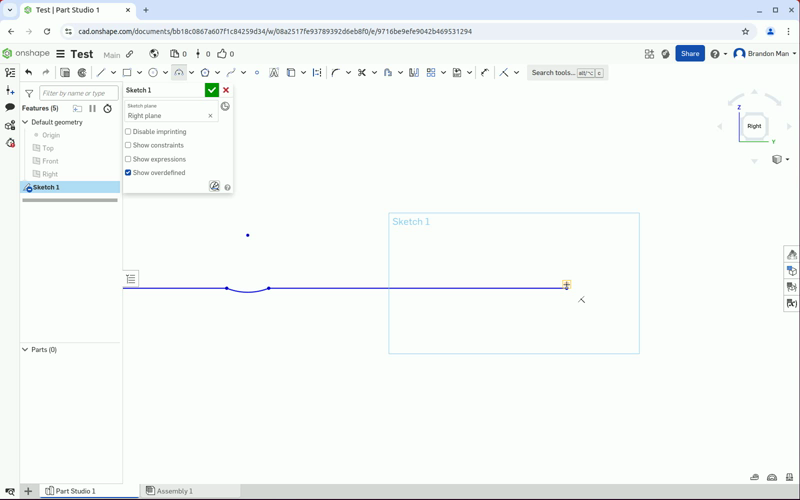
scroll(-6)
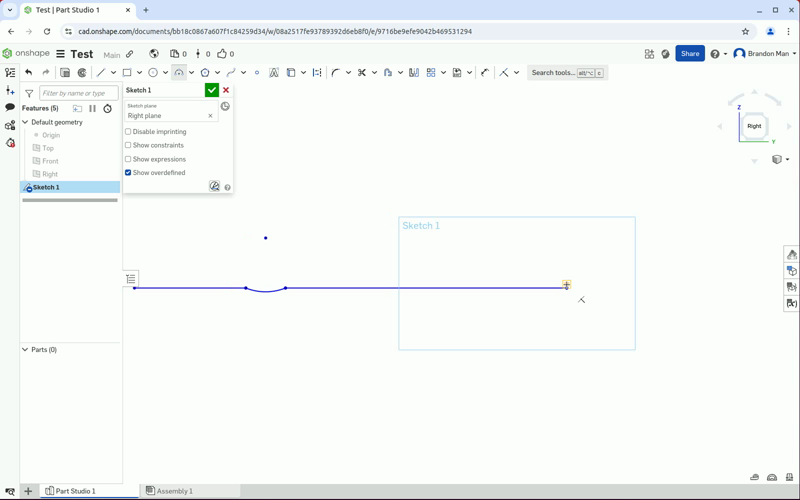
scroll(-6)
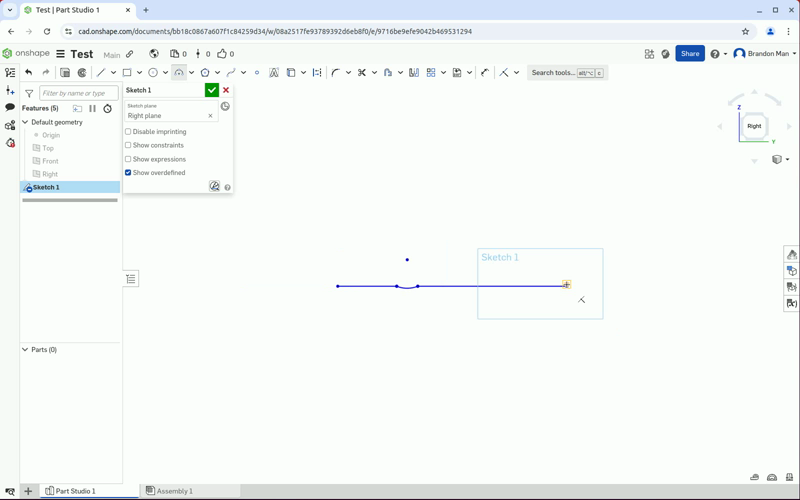
scroll(-6)
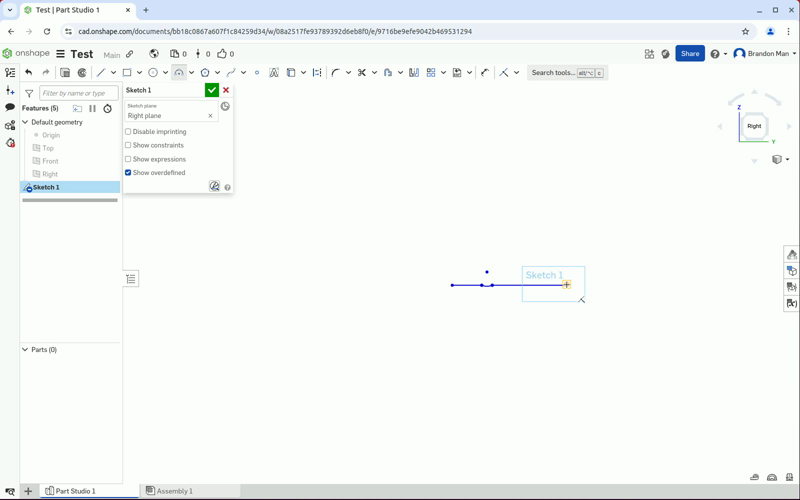
key_down(shift)
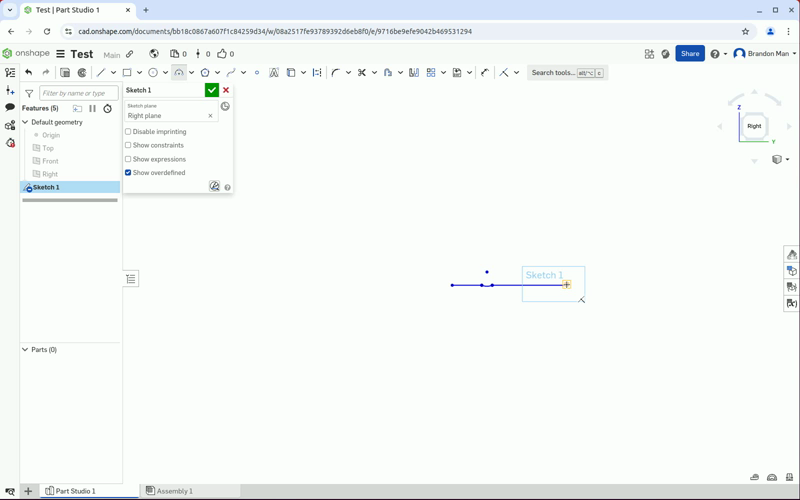
mouse_move(566, 272)
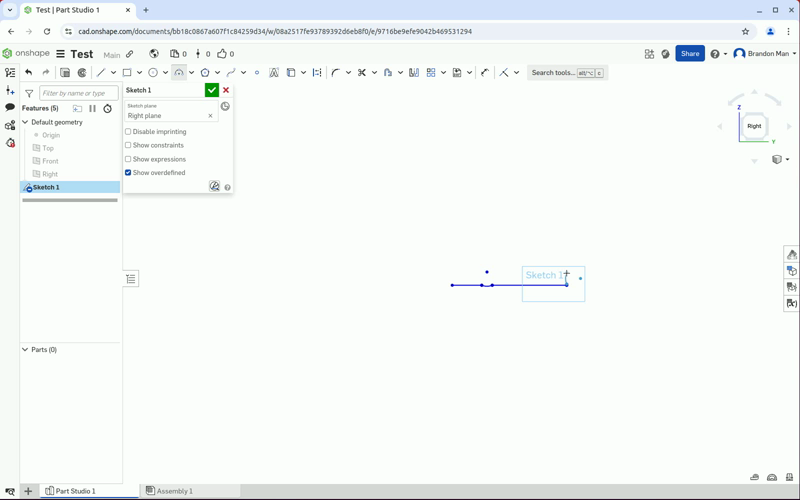
click(566, 272)
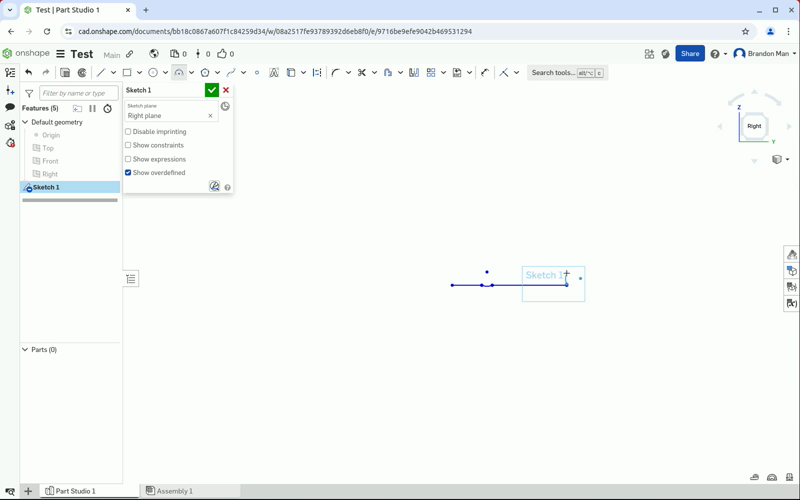
mouse_move(572, 278)
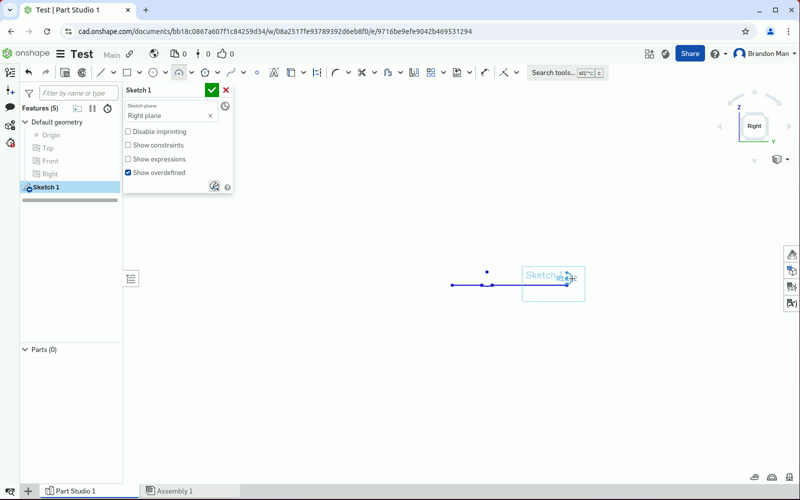
click(572, 278)
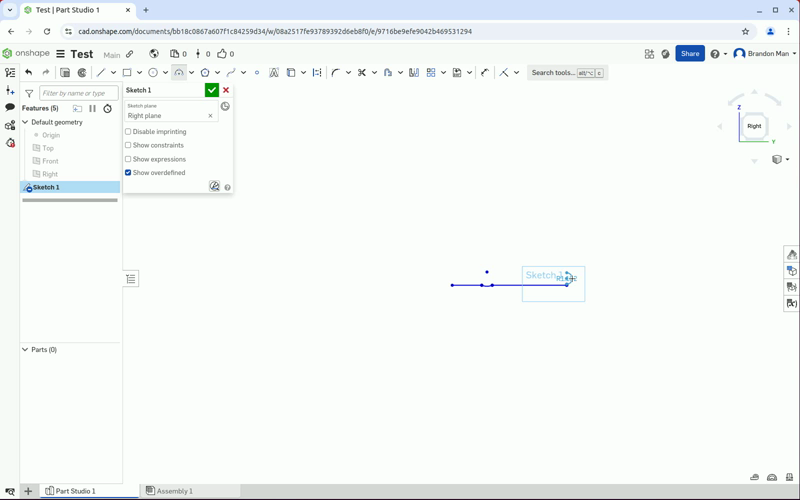
key_up(shift)
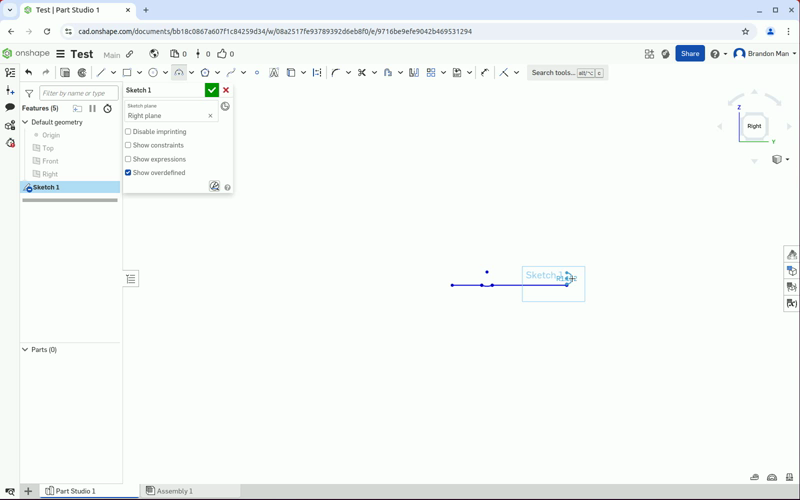
key(esc)
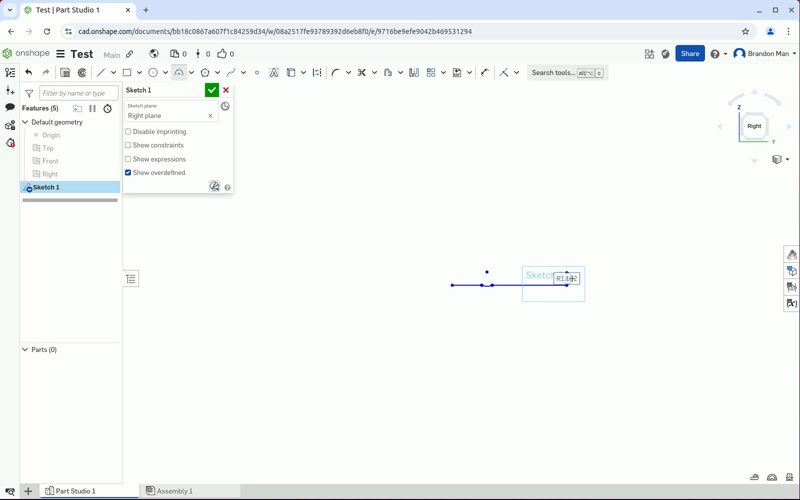
key(l)
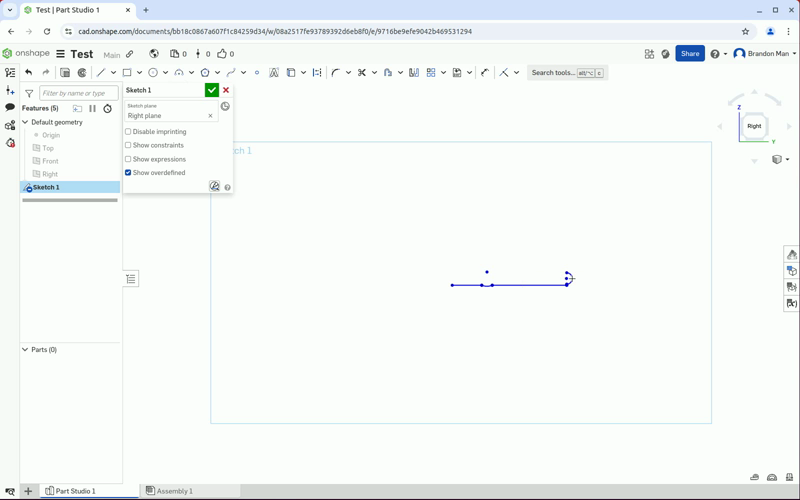
mouse_move(566, 272)
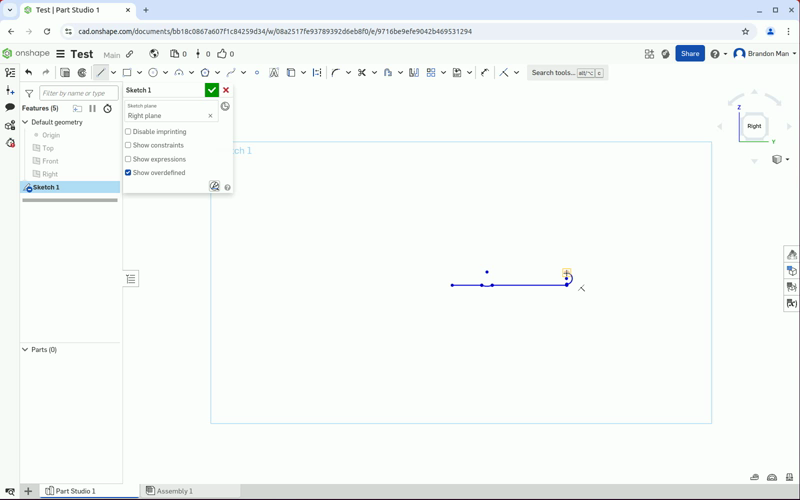
click(566, 272)
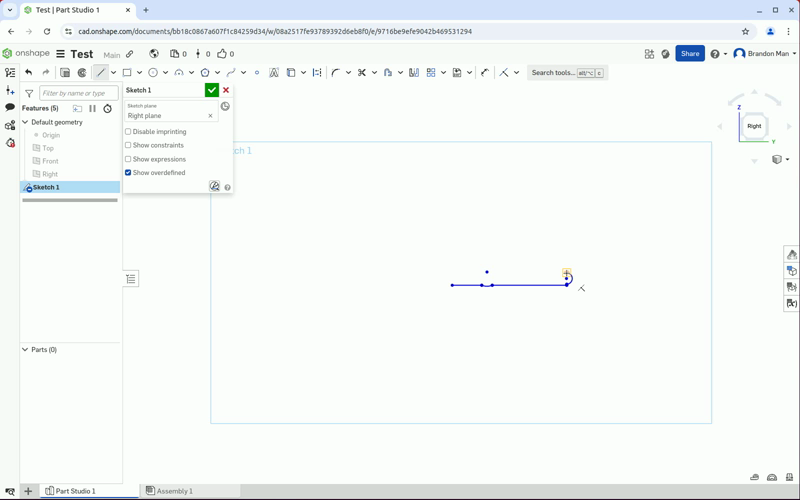
key_down(shift)
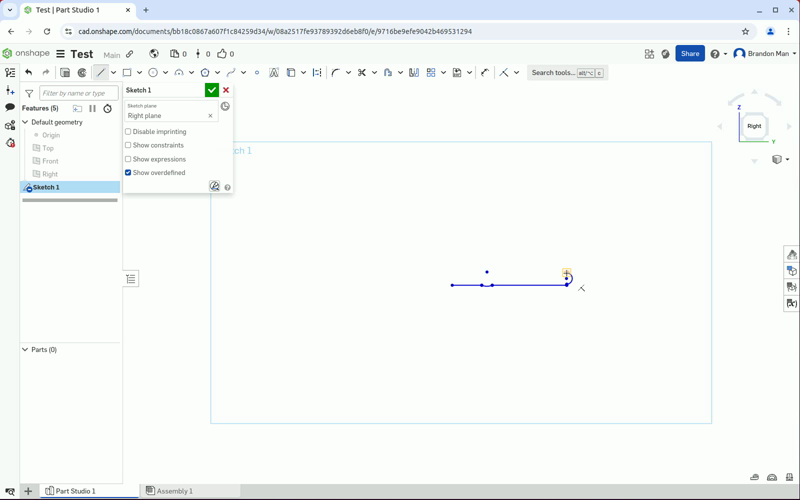
mouse_move(492, 272)
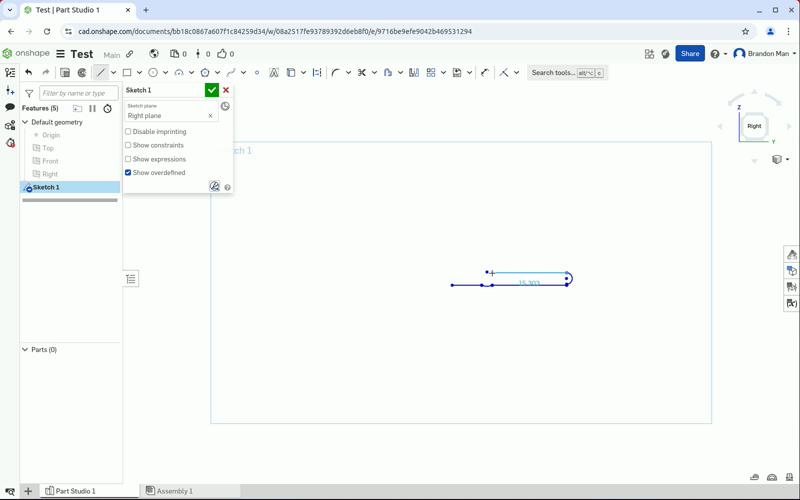
click(492, 272)
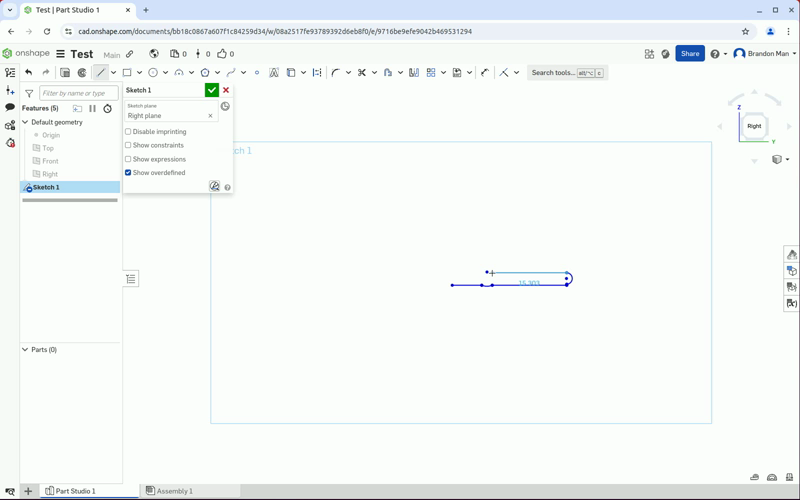
key_up(shift)
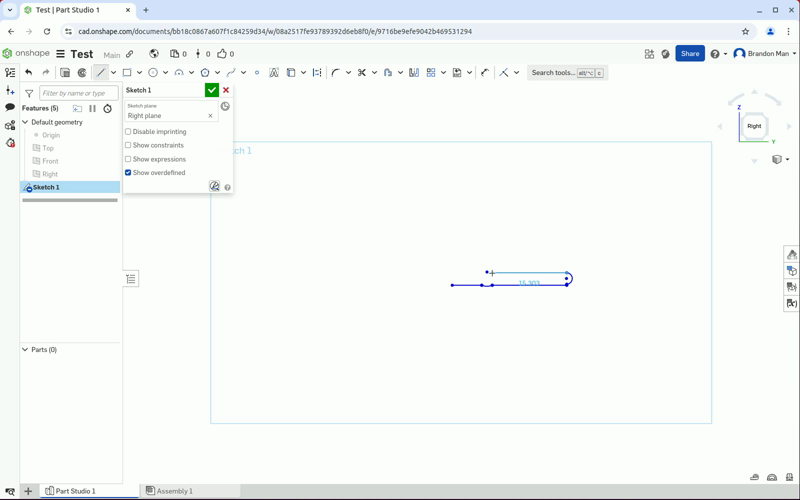
key(esc)
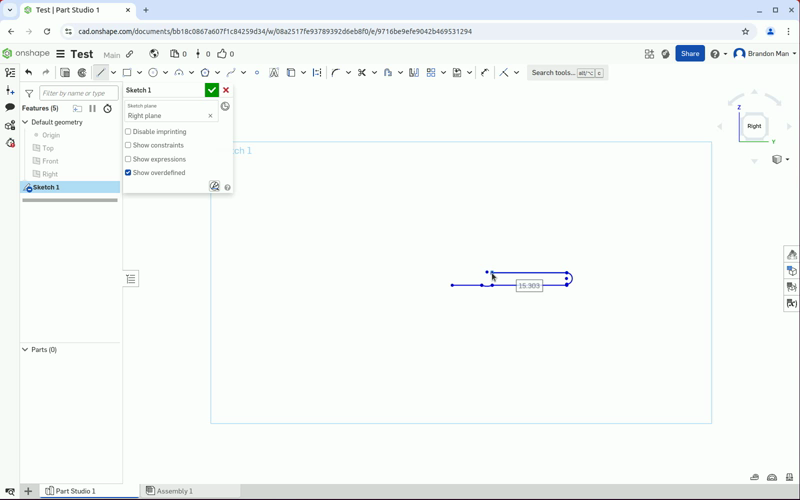
key(a)
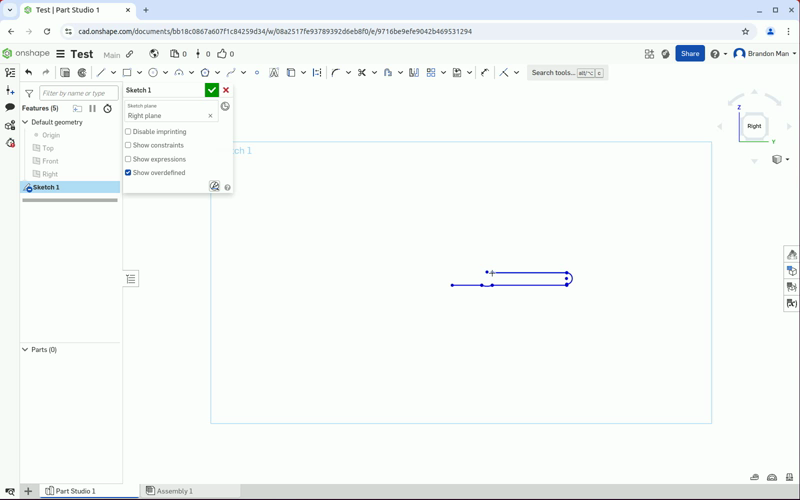
mouse_move(492, 272)
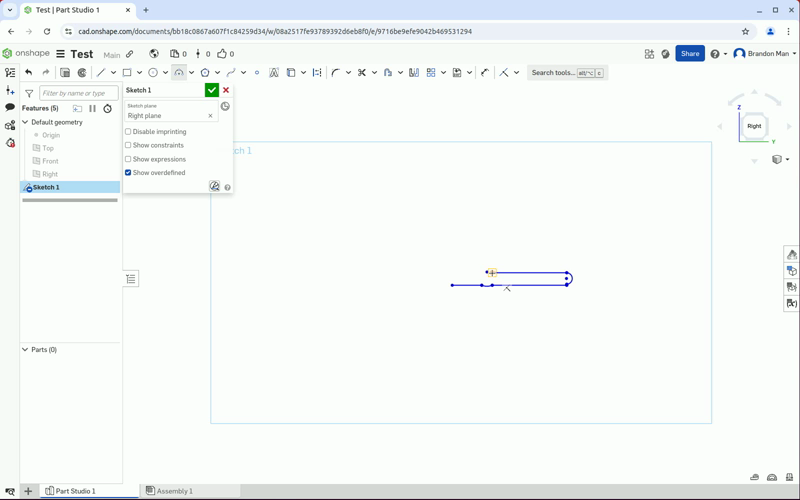
click(492, 272)
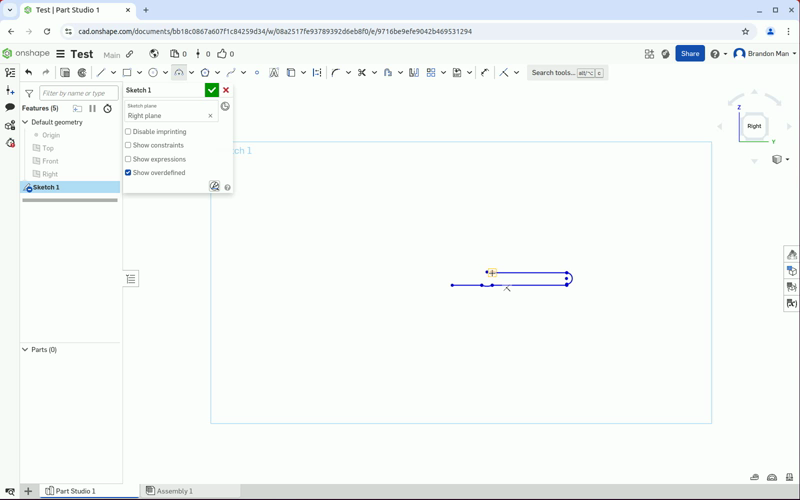
key_down(shift)
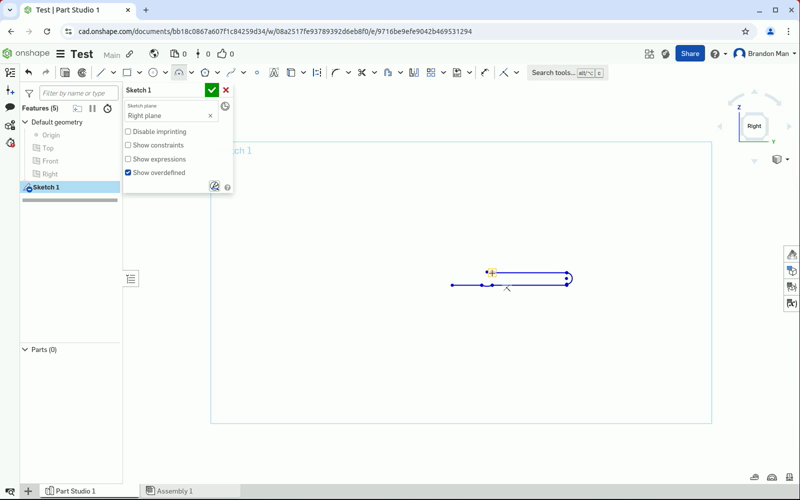
mouse_move(481, 272)
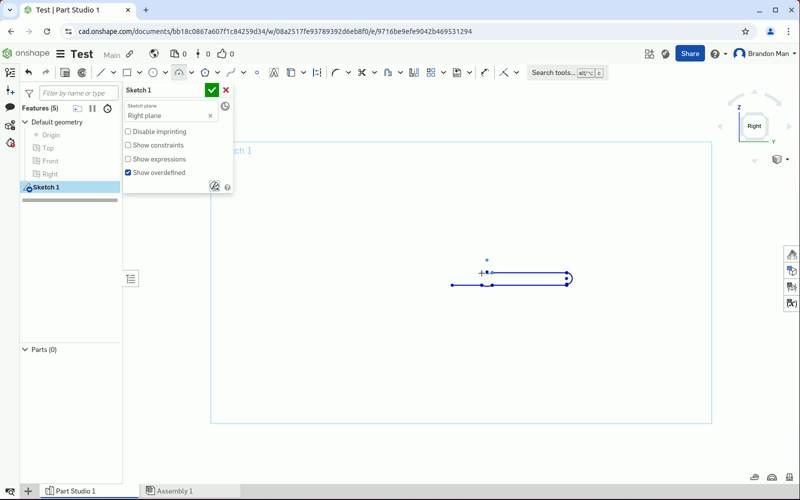
click(481, 272)
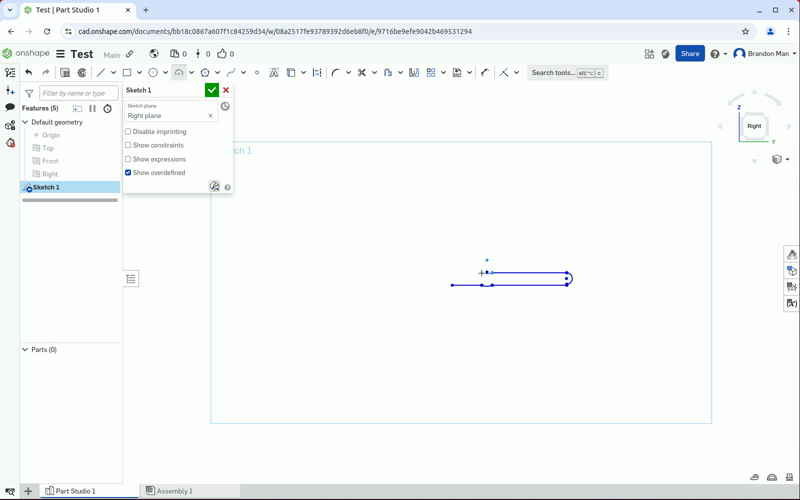
mouse_move(486, 271)
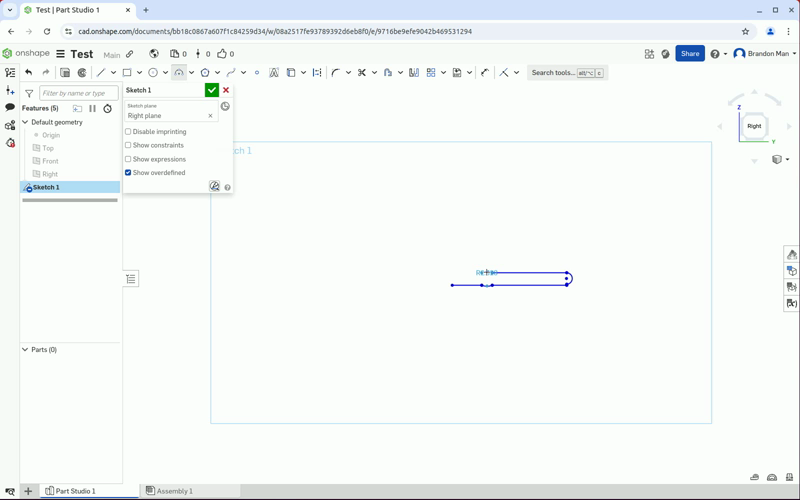
click(486, 271)
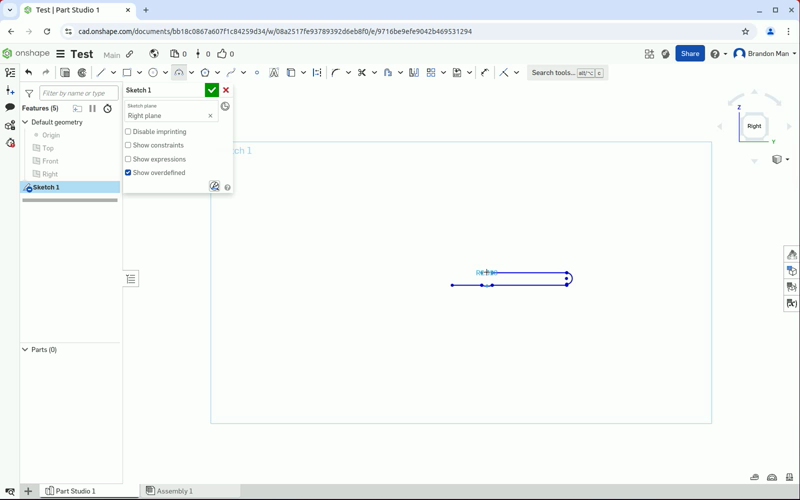
key_up(shift)
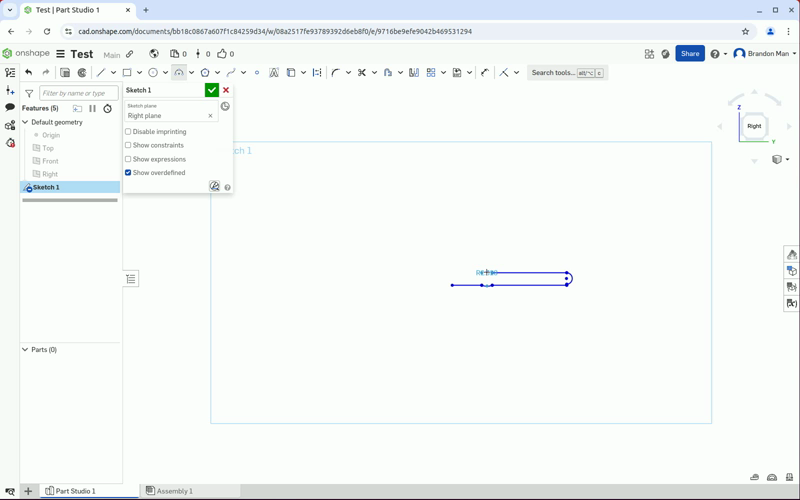
key(esc)
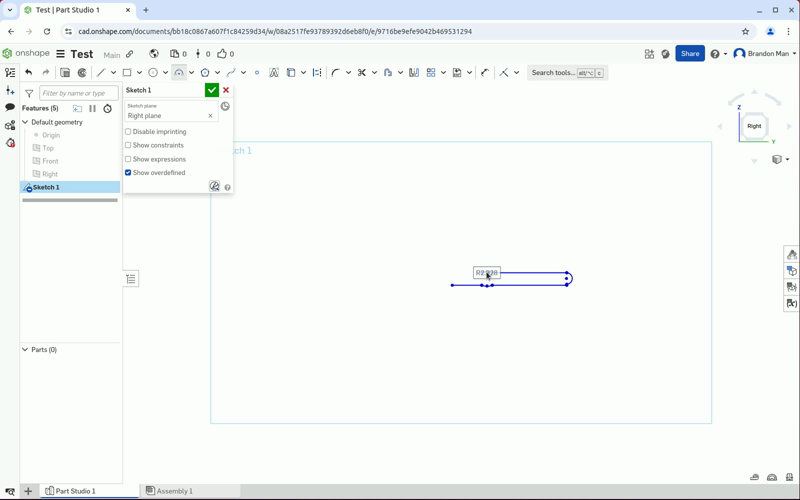
key(l)
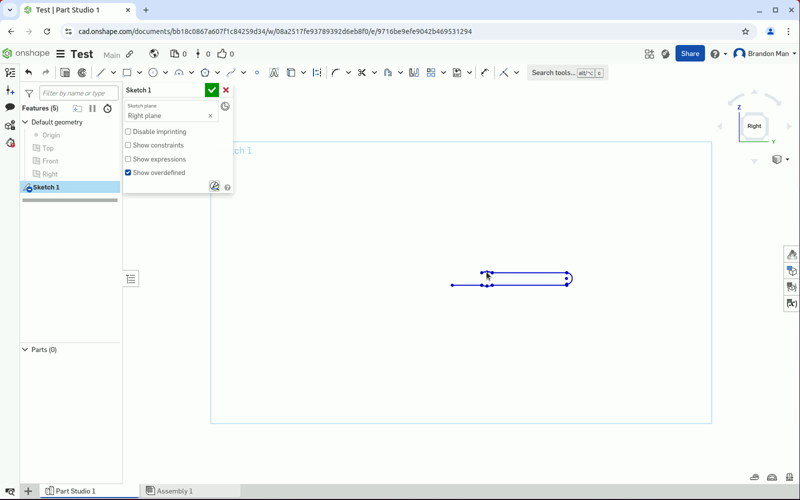
mouse_move(481, 272)
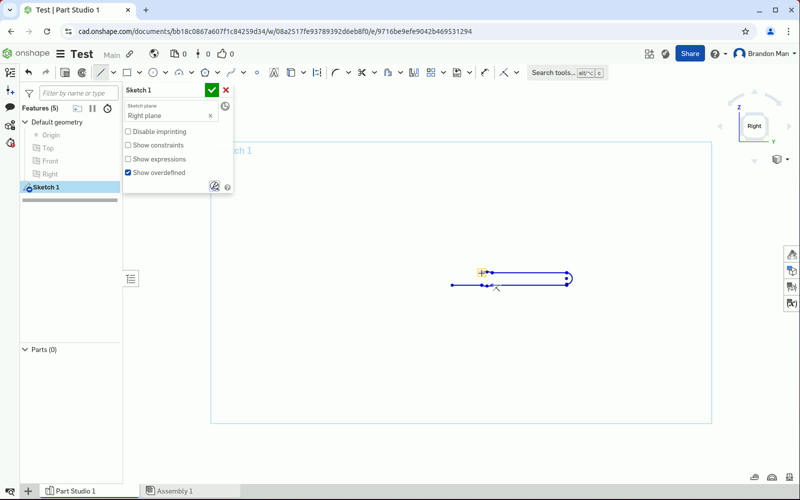
click(481, 272)
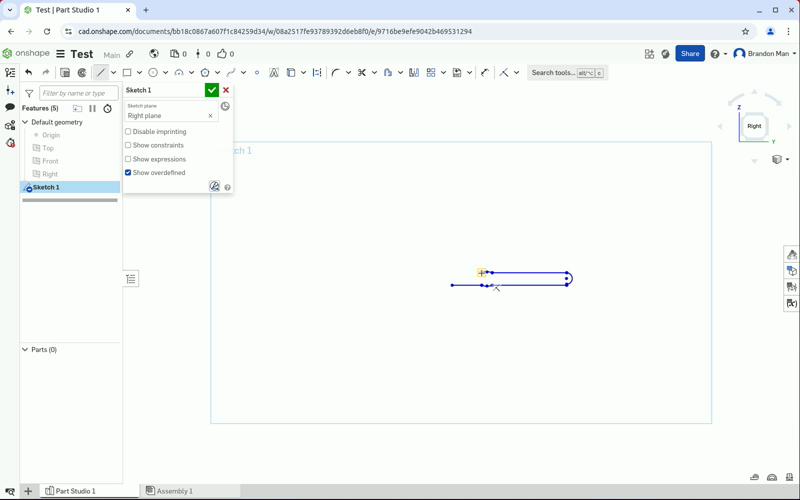
key_down(shift)
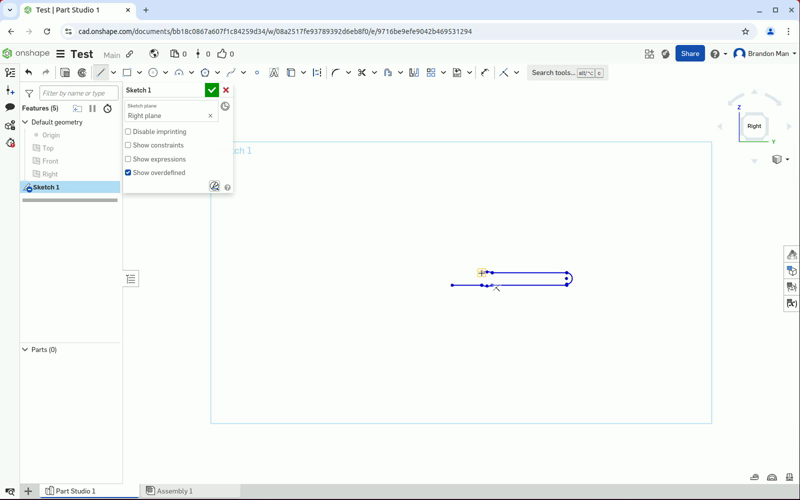
mouse_move(511, 272)
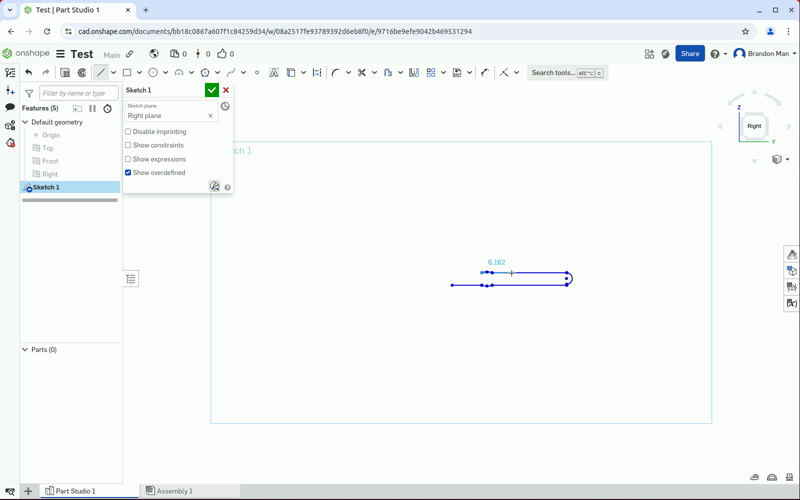
mouse_move(452, 272)
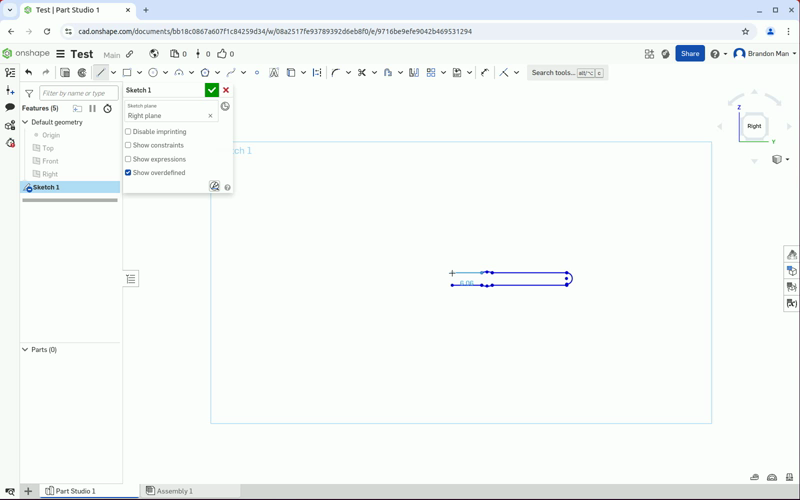
click(452, 272)
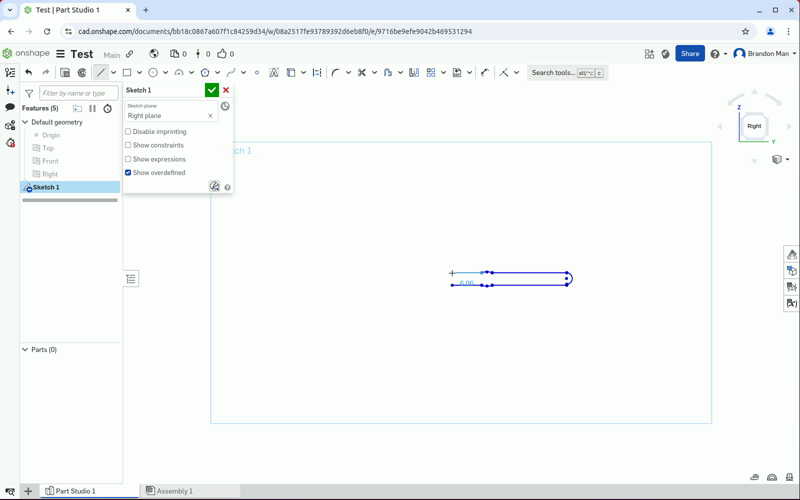
key_up(shift)
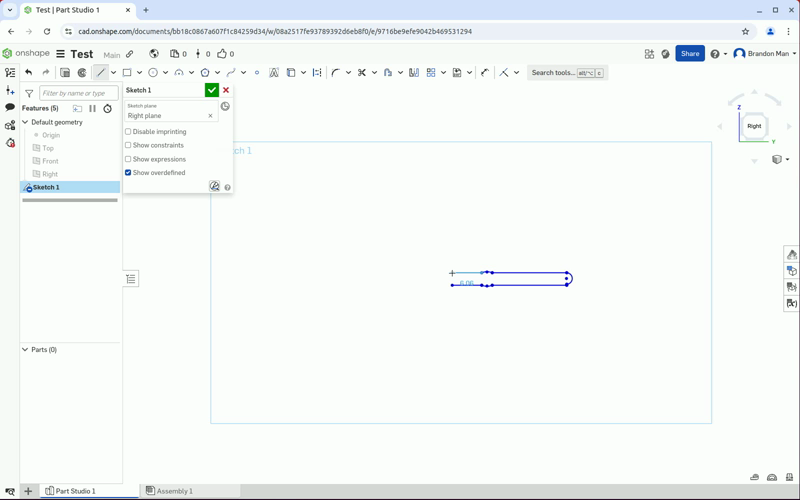
key(esc)
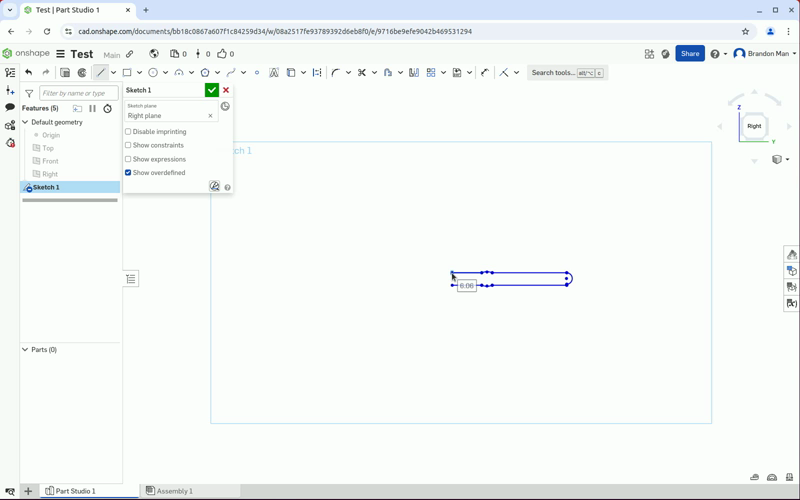
key(a)
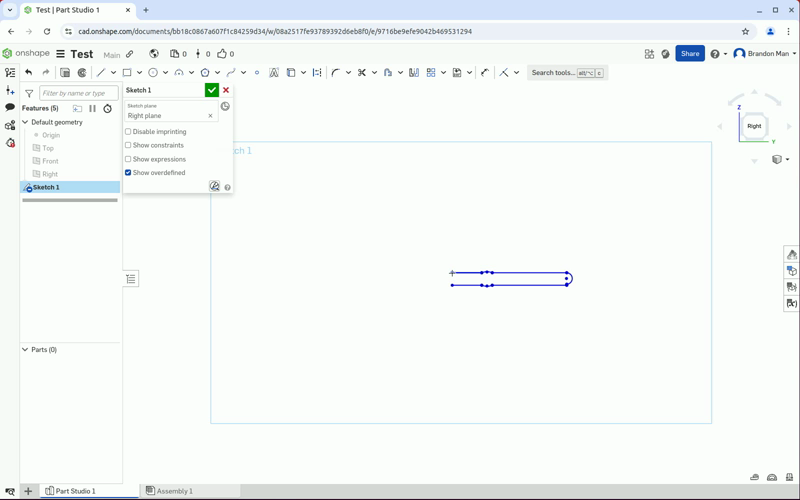
mouse_move(452, 272)
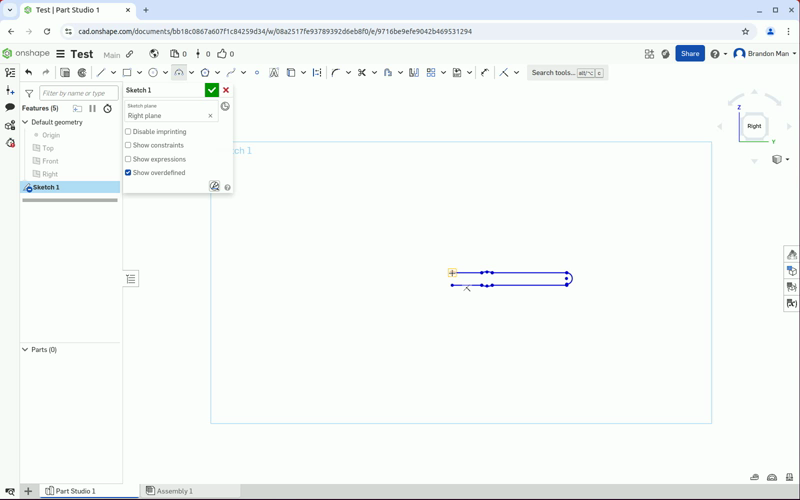
click(452, 272)
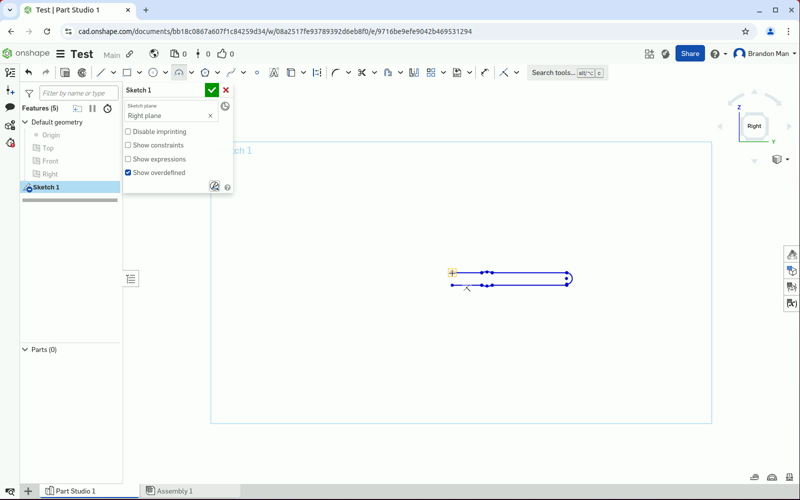
key_down(shift)
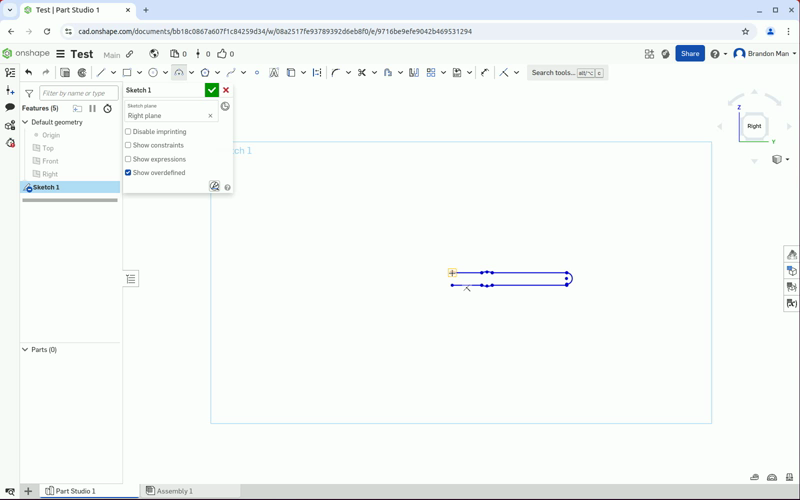
mouse_move(452, 284)
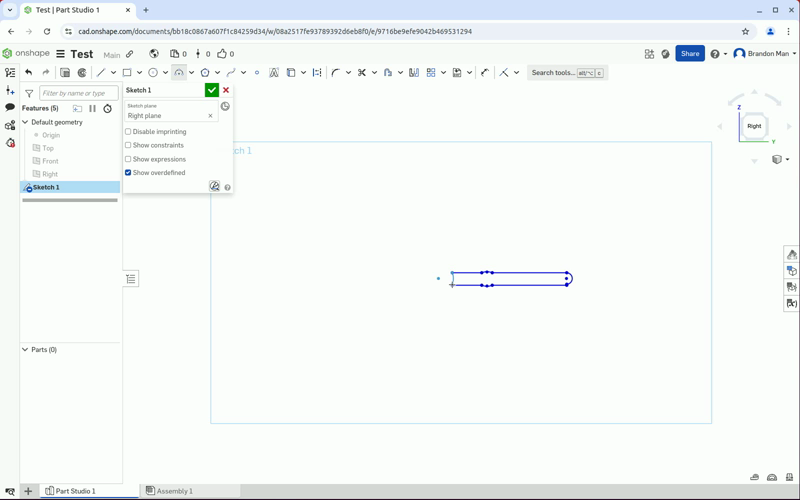
scroll(6)
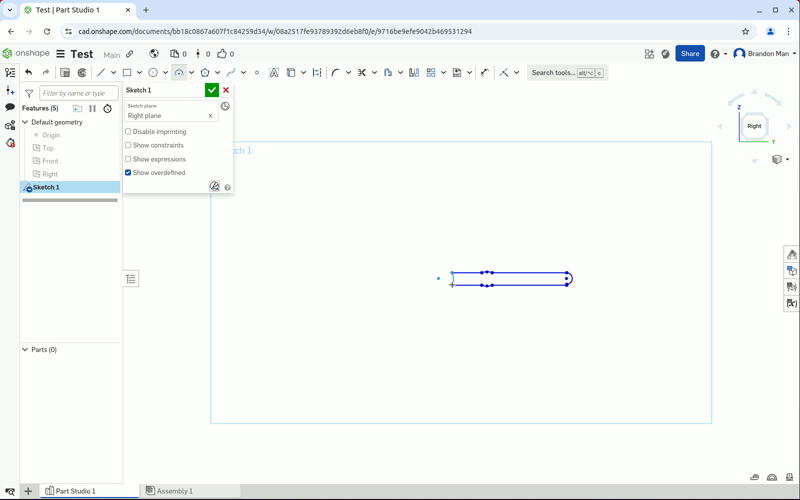
scroll(6)
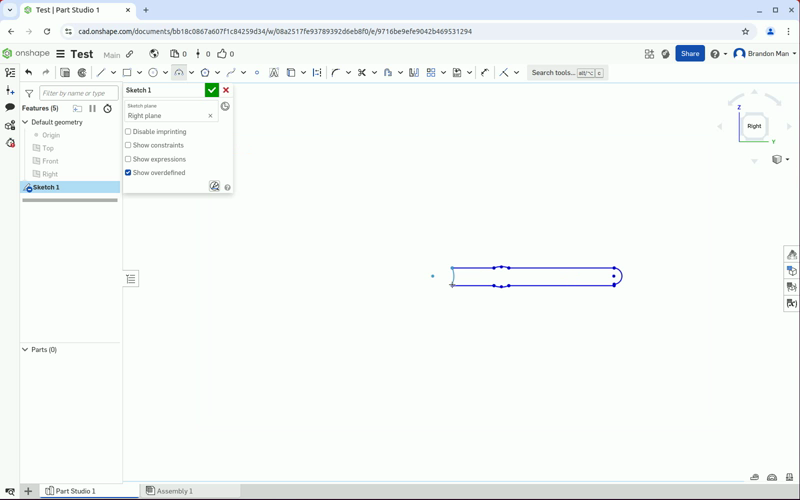
scroll(6)
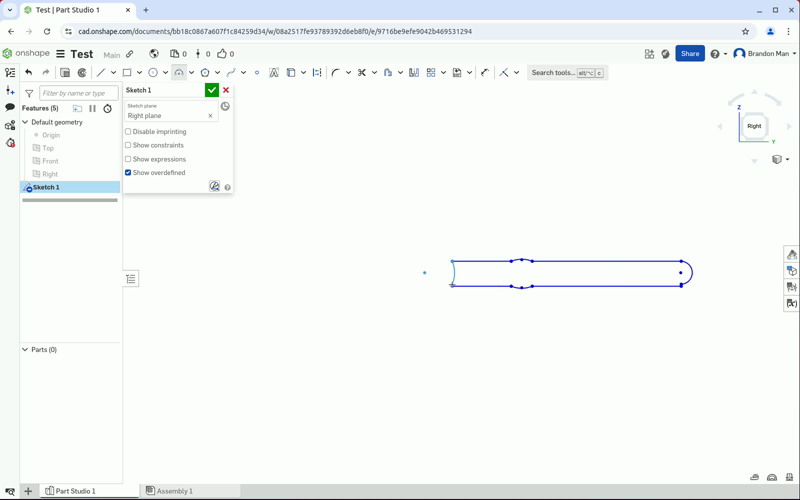
scroll(6)
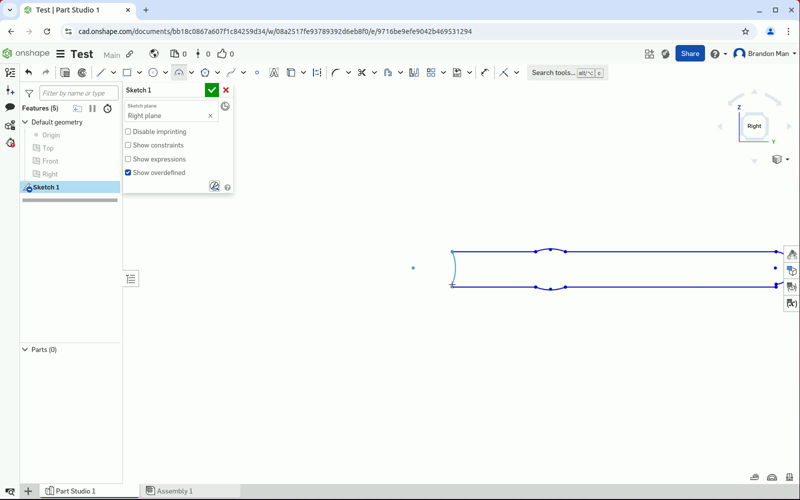
scroll(6)
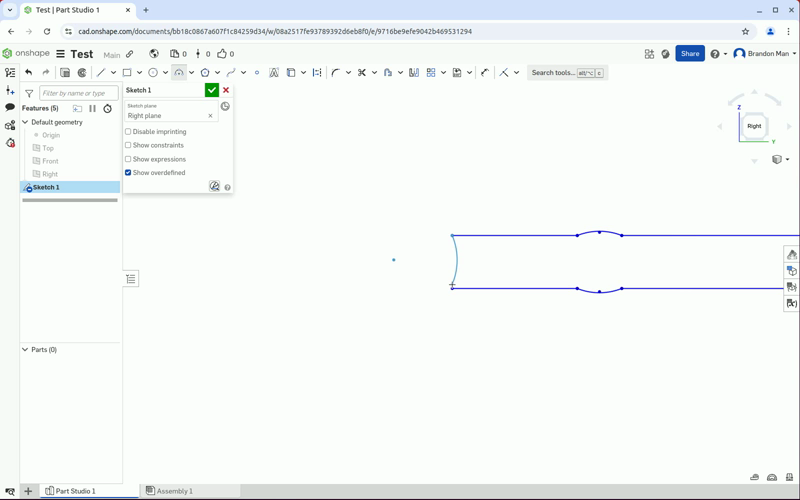
scroll(6)
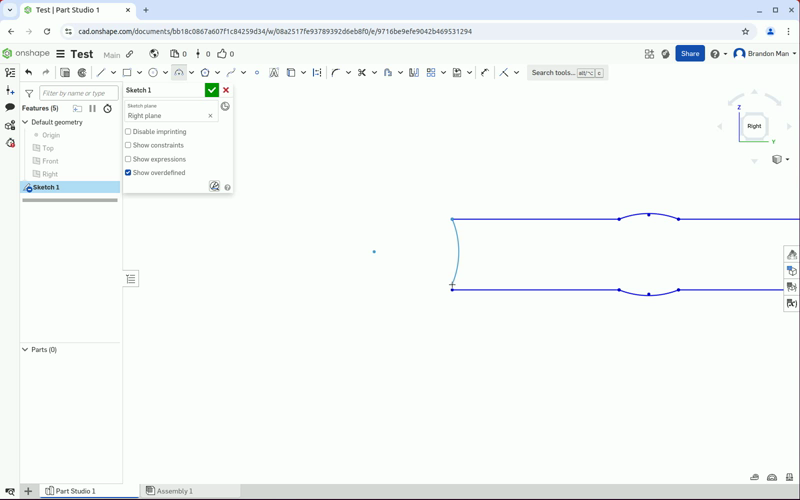
scroll(6)
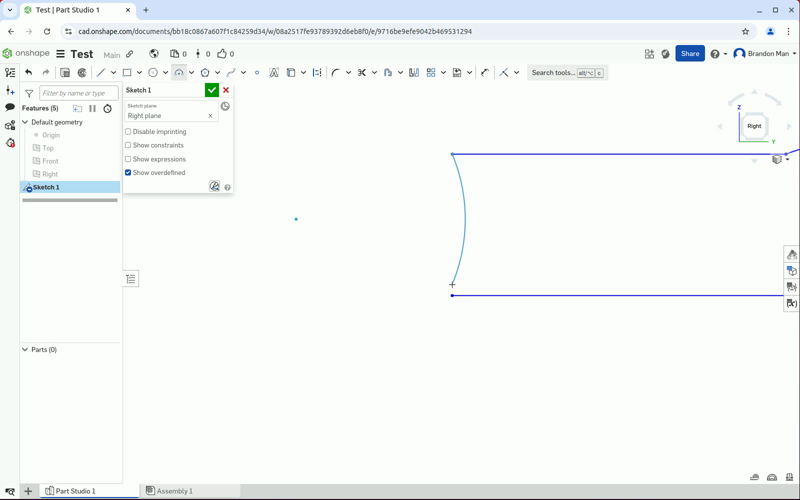
click(452, 284)
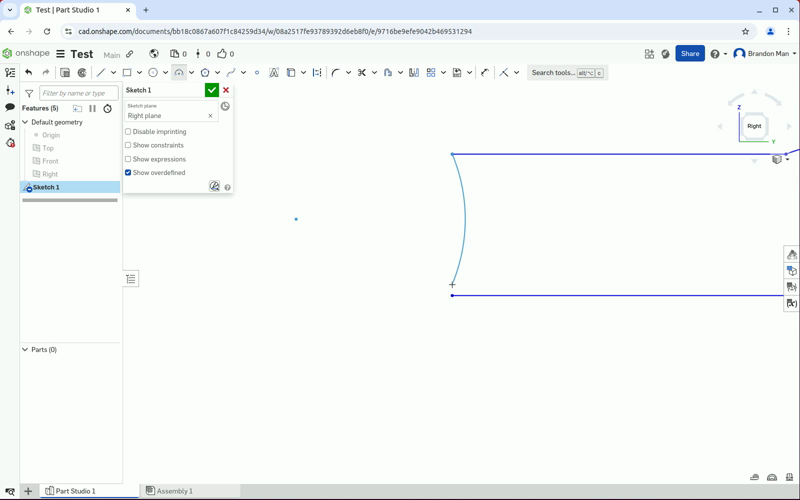
scroll(-6)
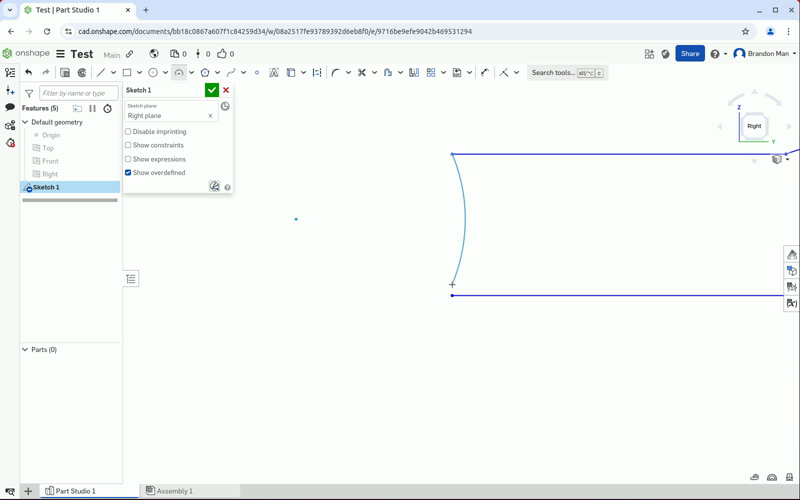
scroll(-6)
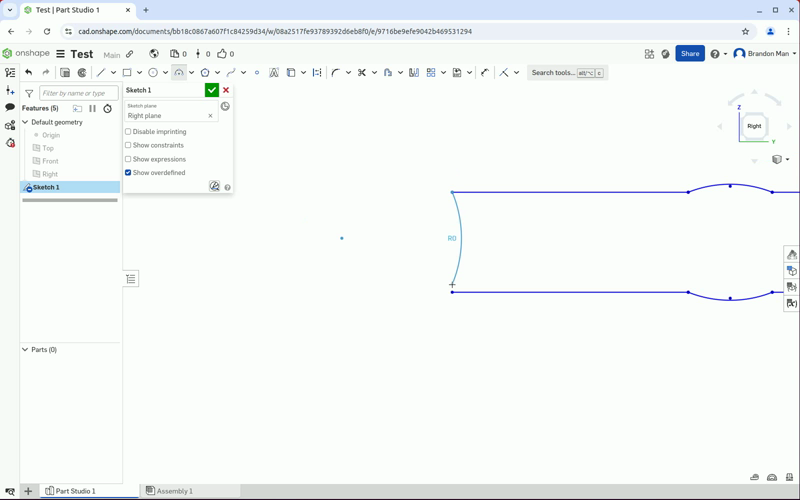
scroll(-6)
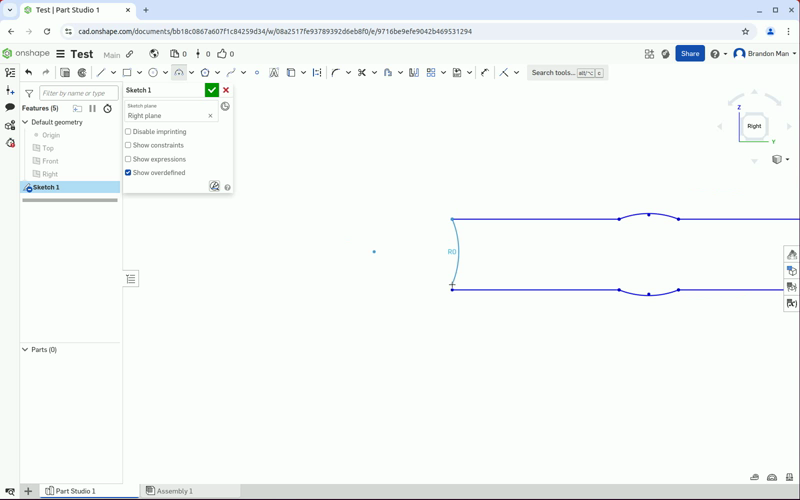
scroll(-6)
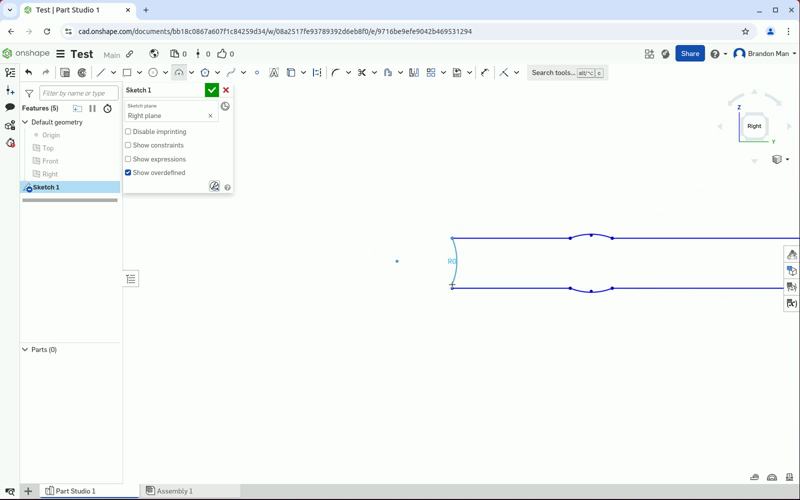
scroll(-6)
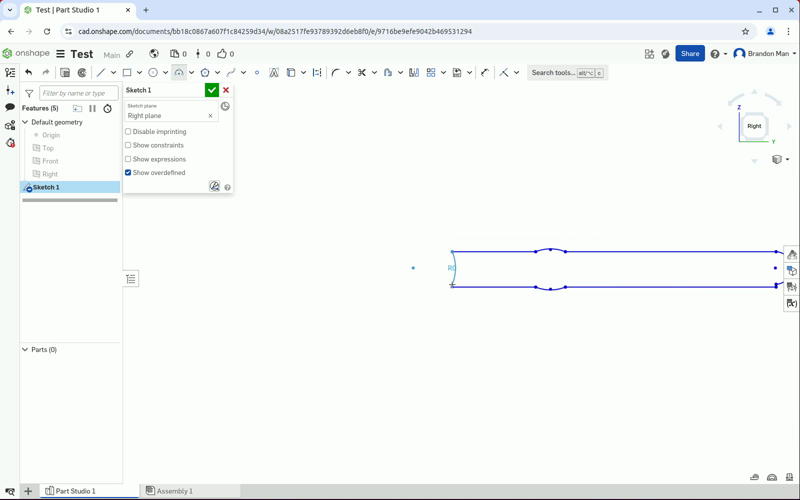
scroll(-6)
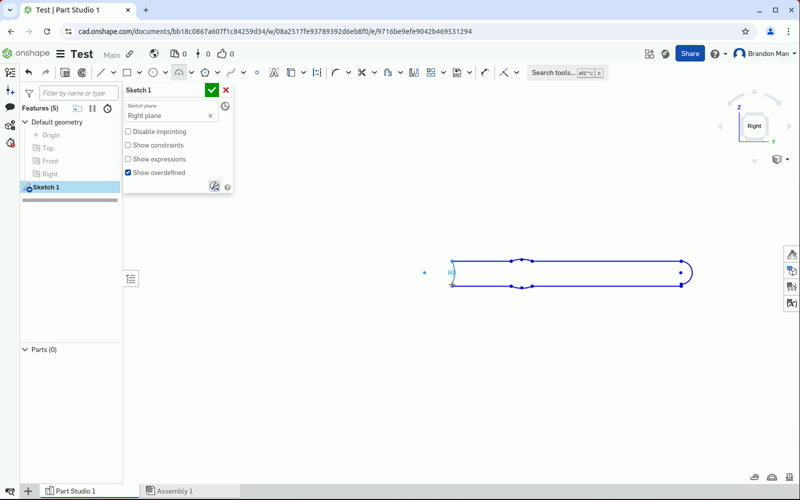
scroll(-6)
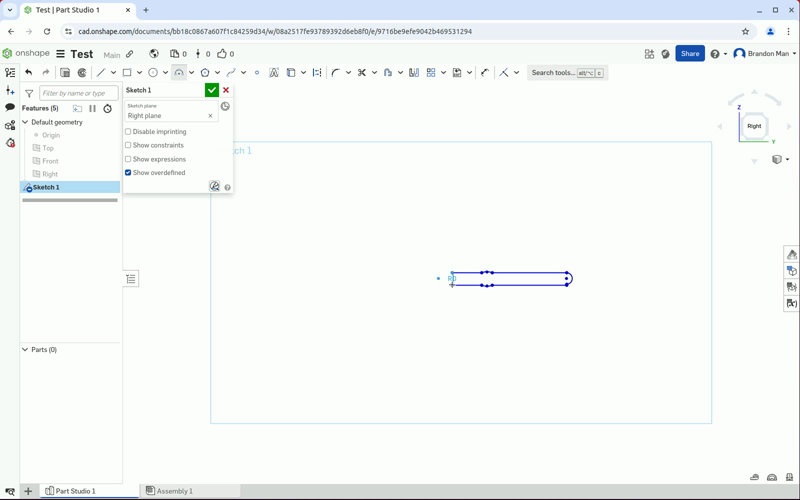
mouse_move(458, 278)
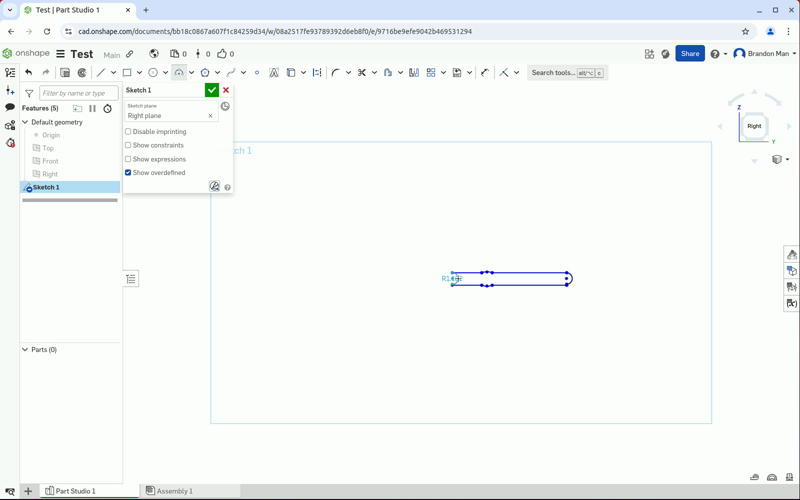
click(458, 278)
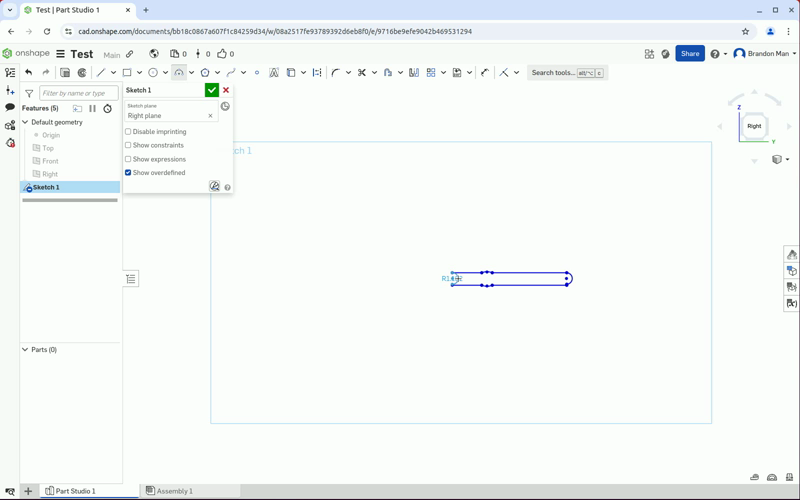
key_up(shift)
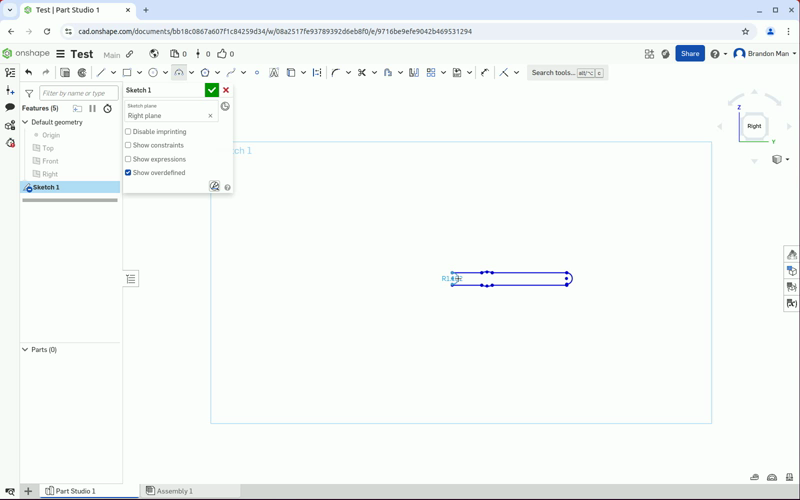
key(esc)
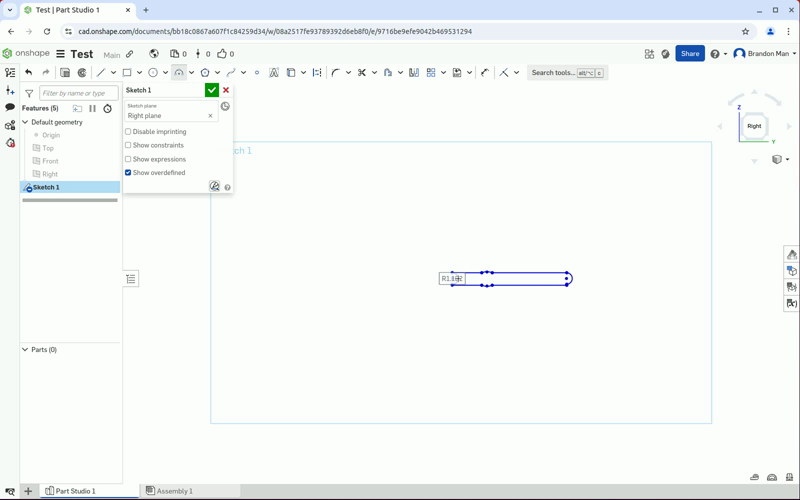
key(l)
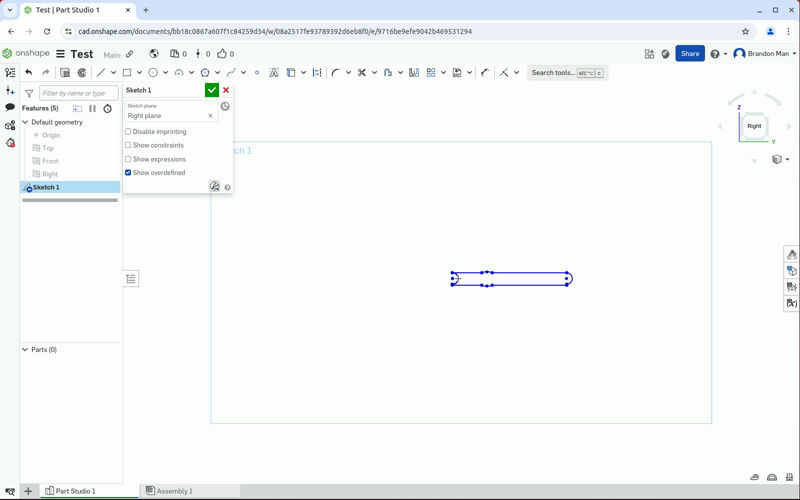
mouse_move(452, 284)
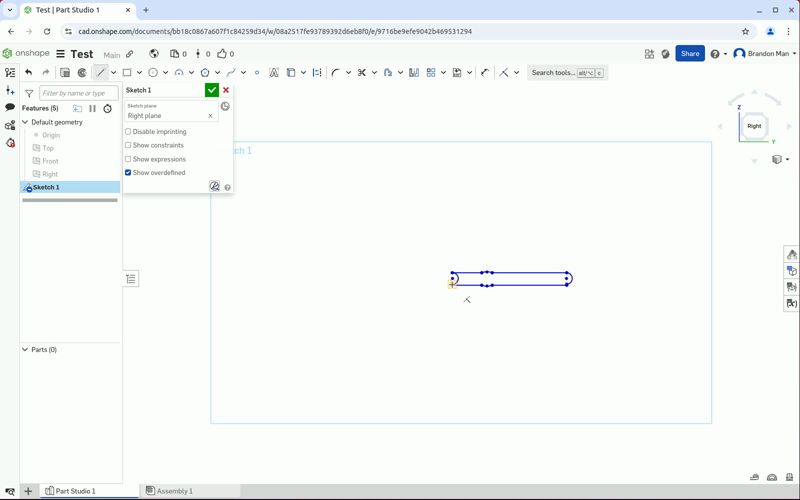
scroll(6)
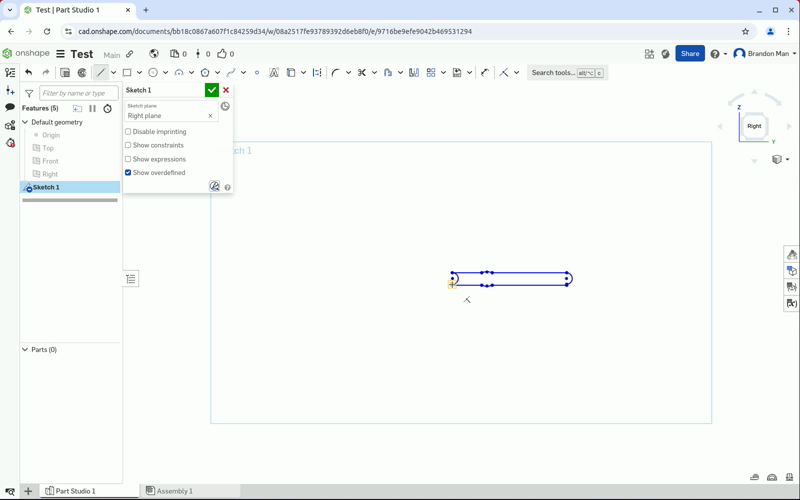
scroll(6)
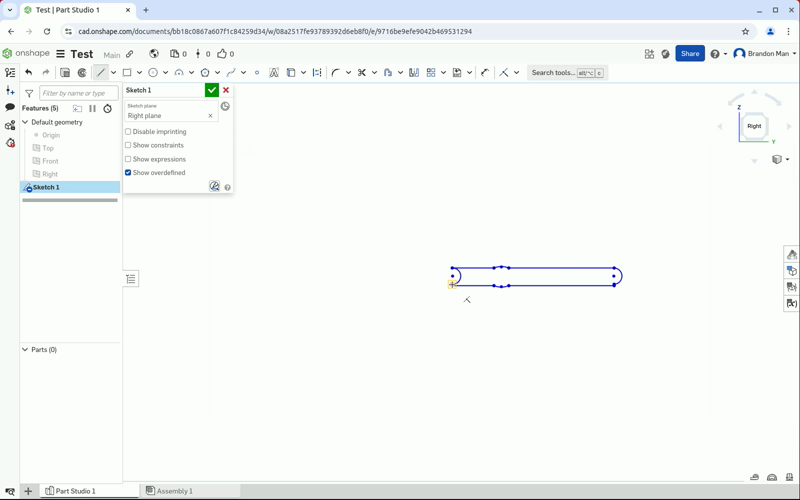
scroll(6)
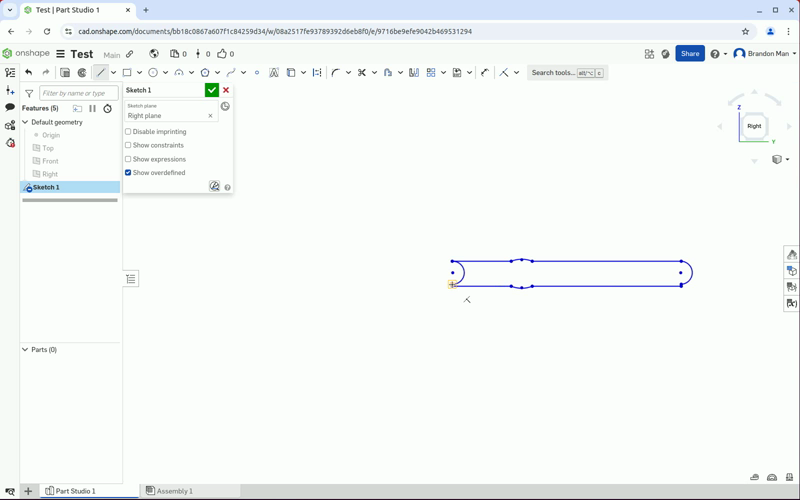
scroll(6)
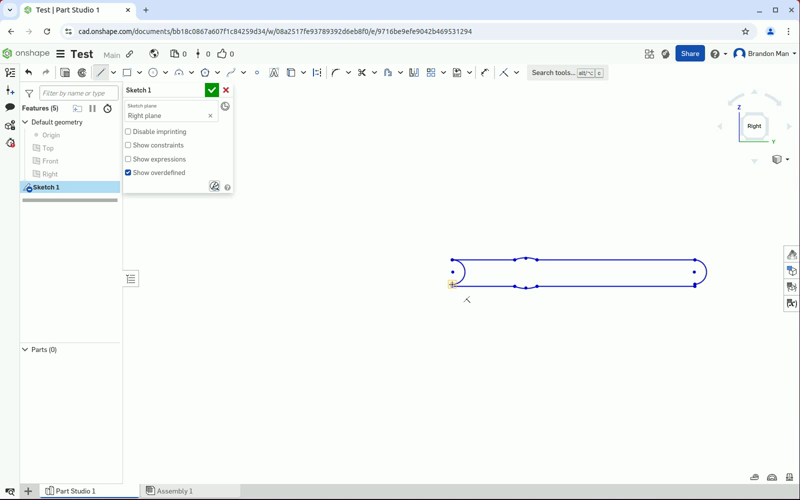
scroll(6)
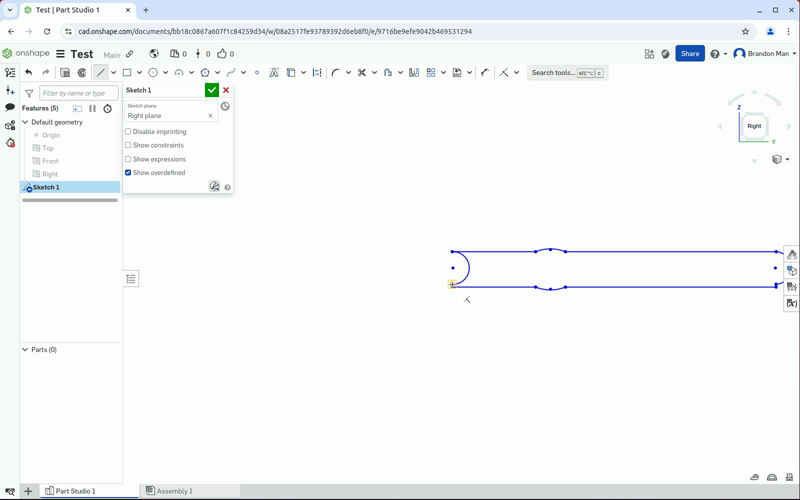
scroll(6)
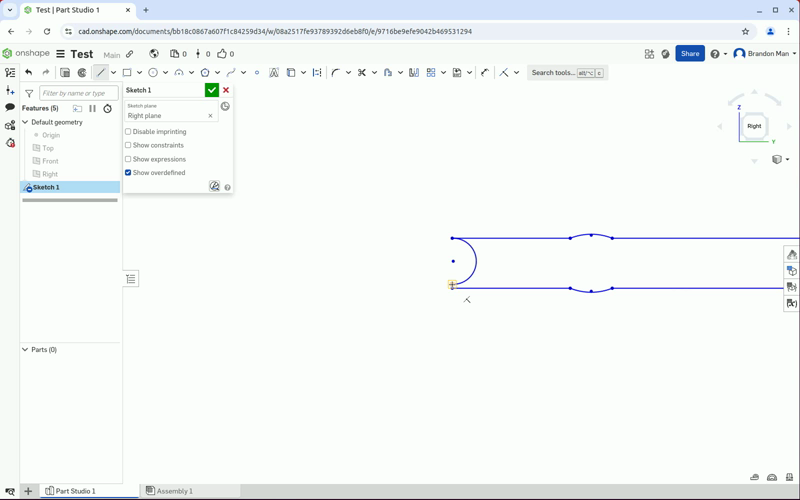
scroll(6)
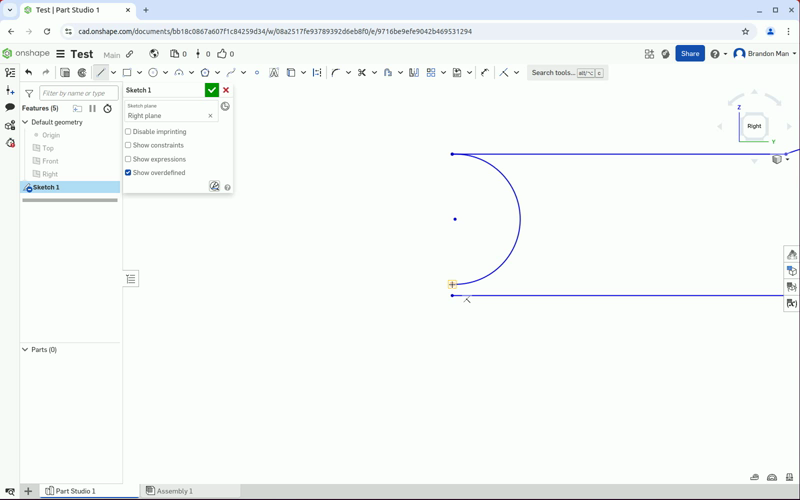
click(452, 284)
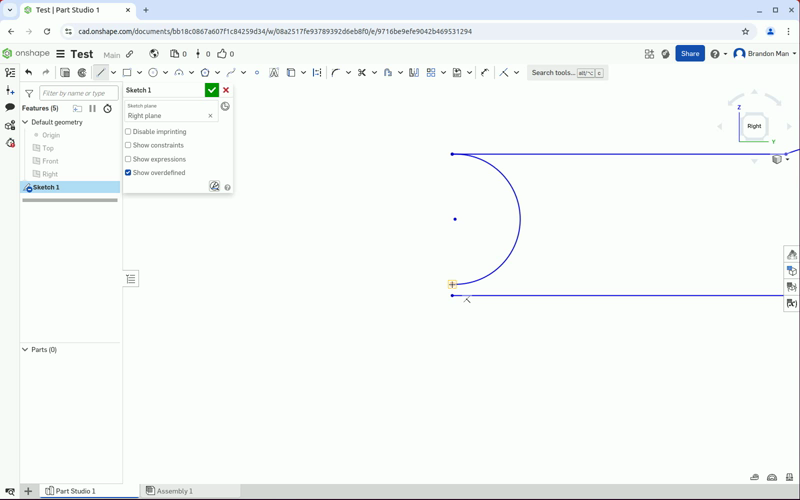
scroll(-6)
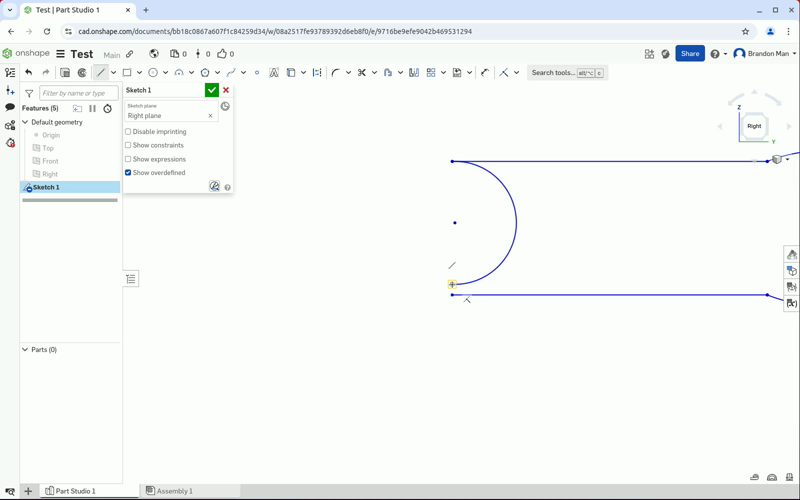
scroll(-6)
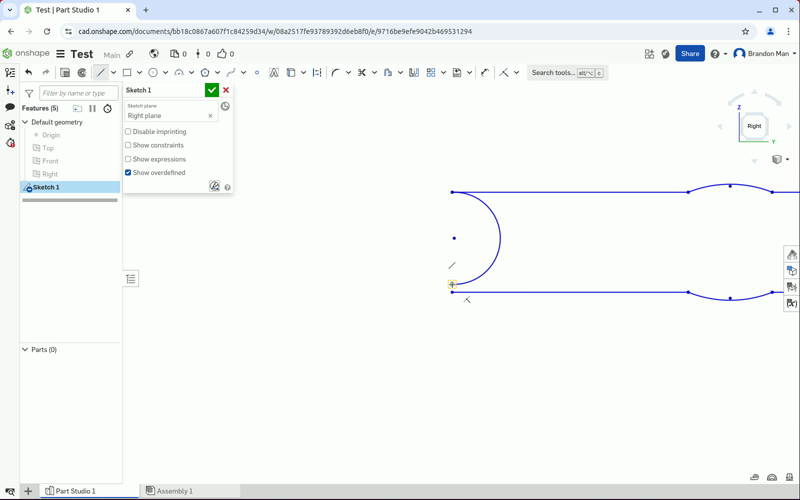
scroll(-6)
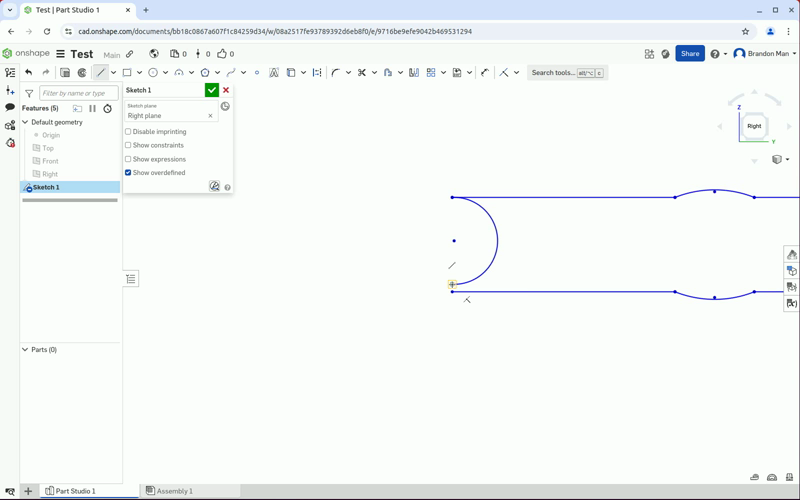
scroll(-6)
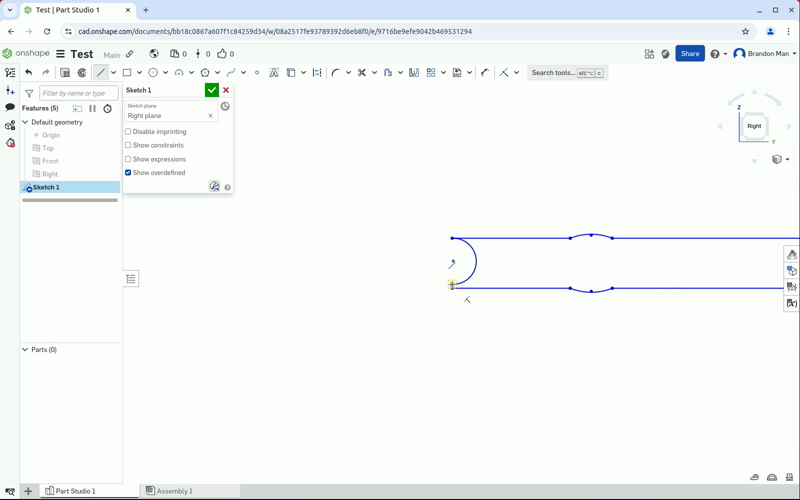
scroll(-6)
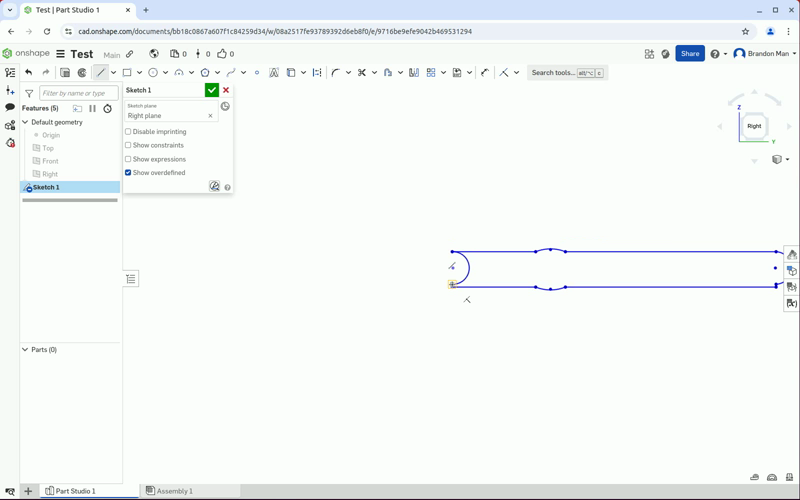
scroll(-6)
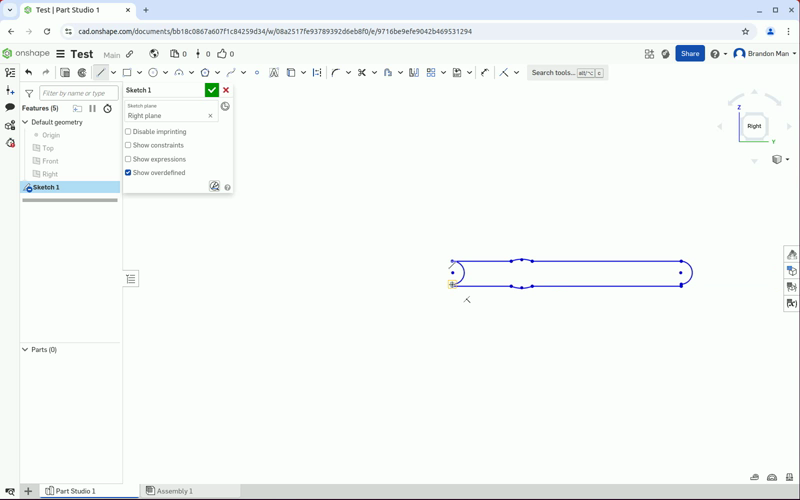
scroll(-6)
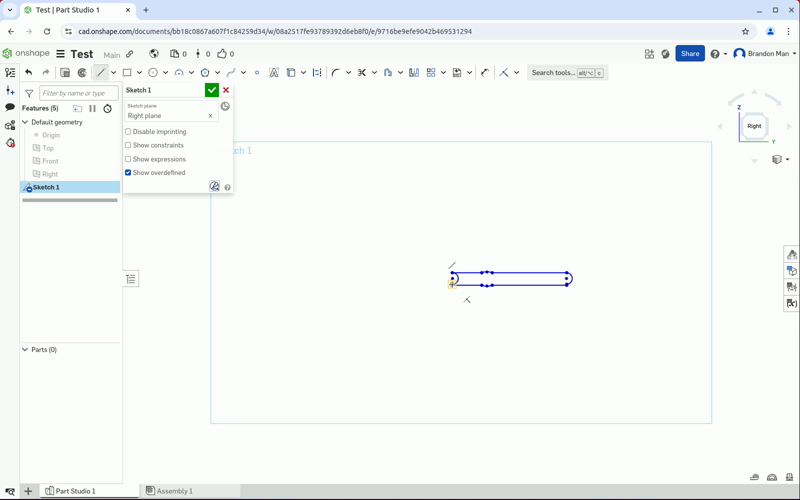
mouse_move(482, 284)
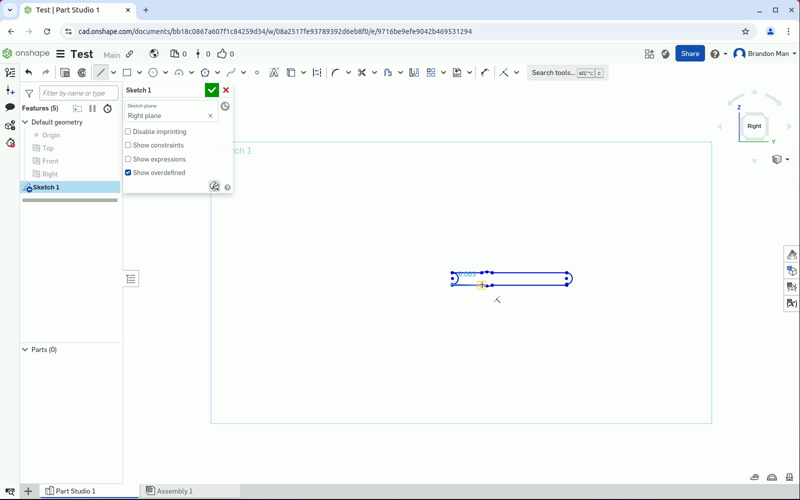
key_down(shift)
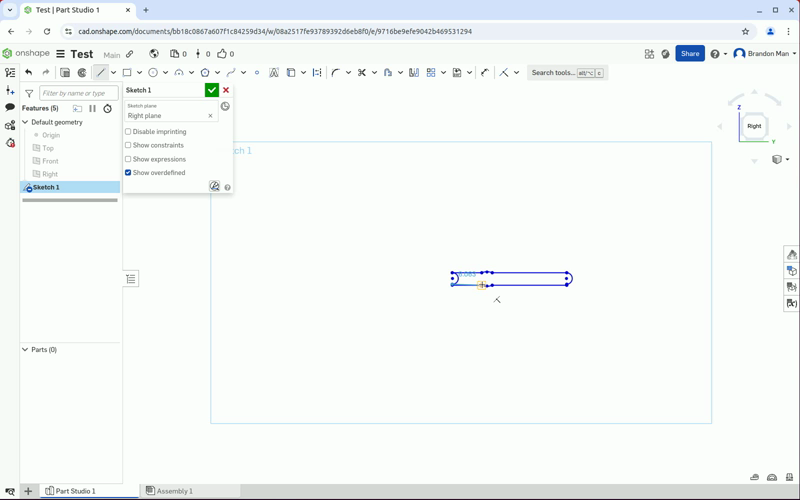
mouse_move(452, 285)
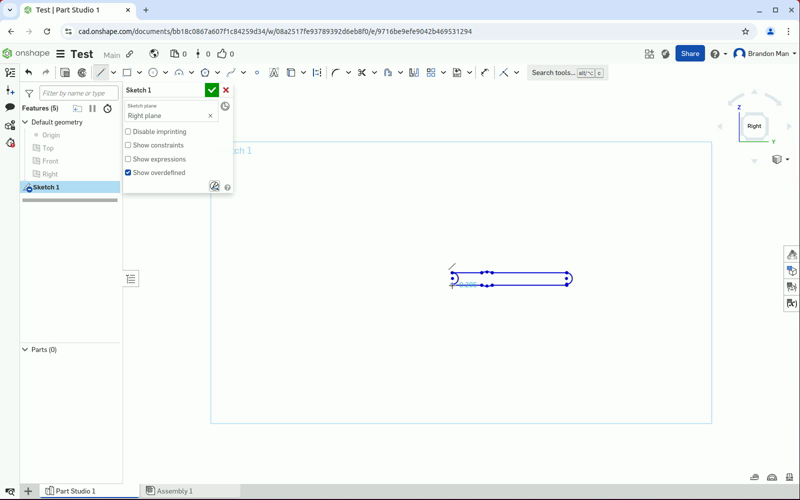
scroll(6)
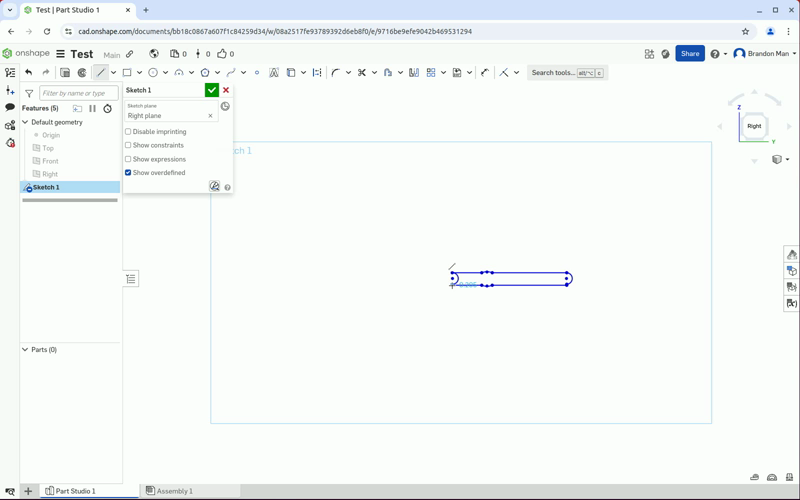
scroll(6)
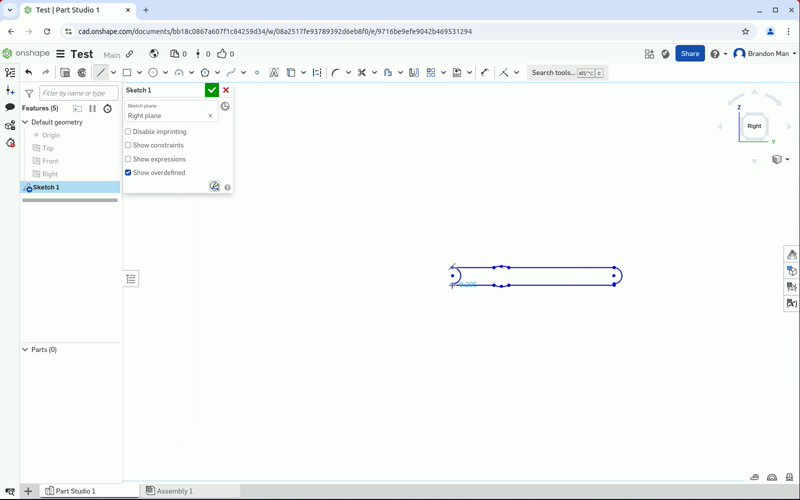
scroll(6)
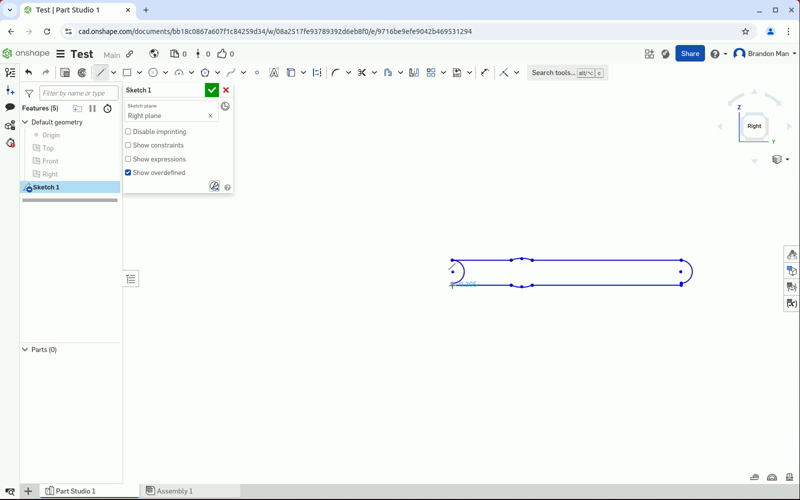
scroll(6)
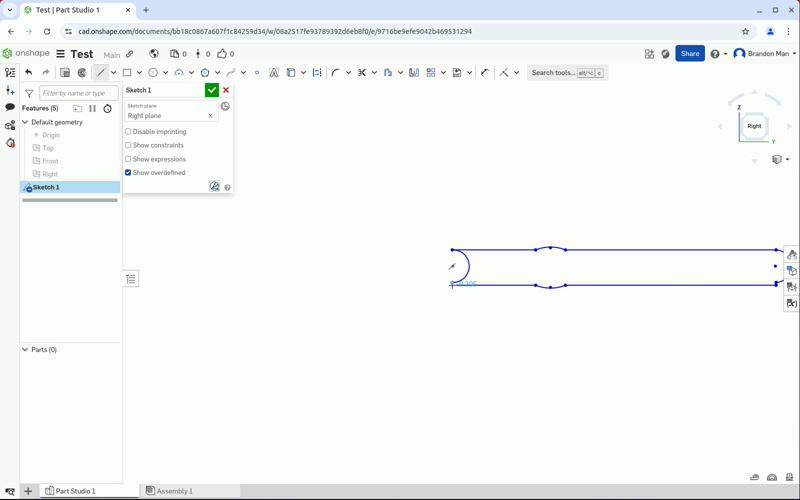
scroll(6)
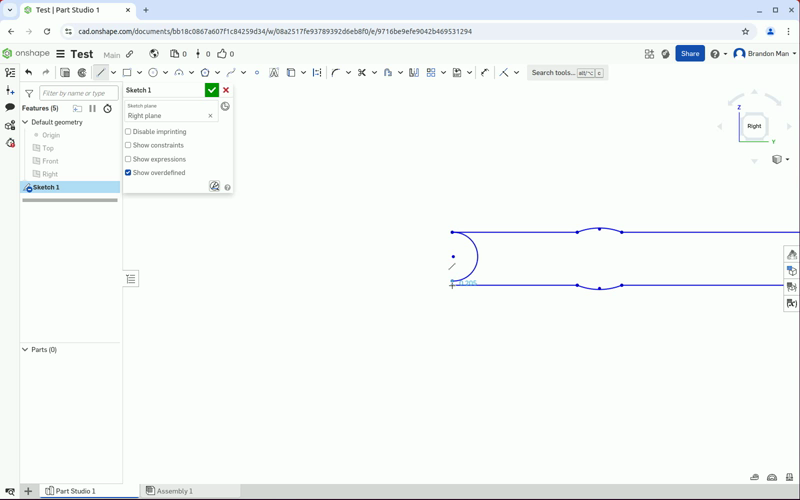
scroll(6)
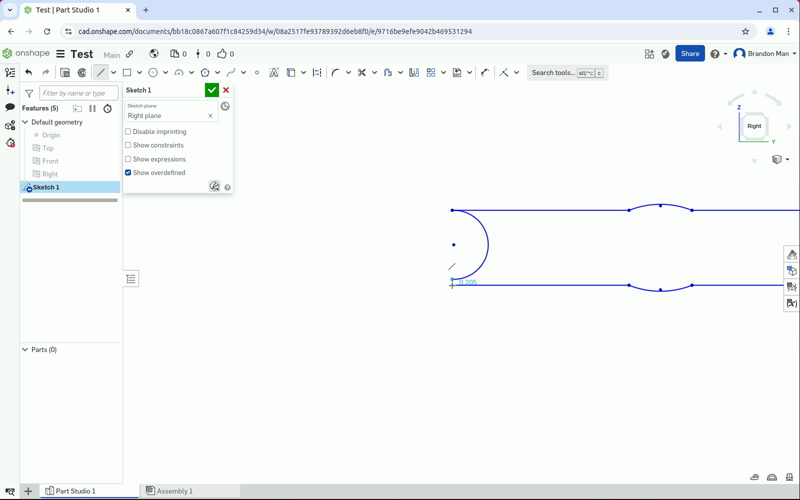
scroll(6)
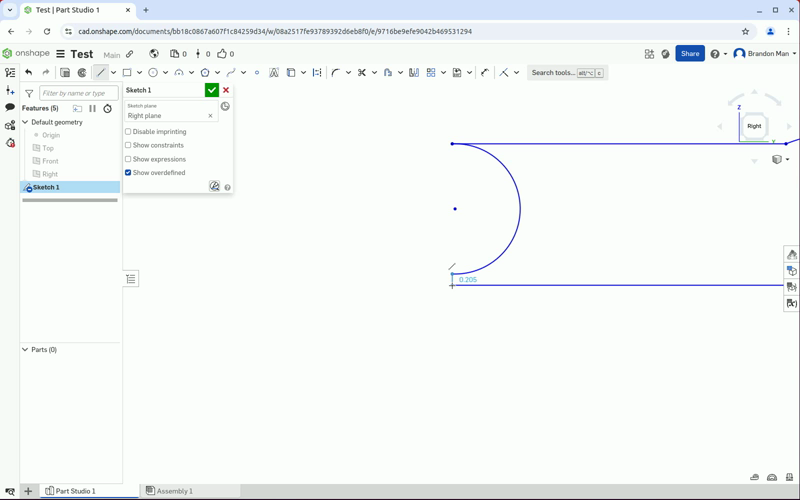
key_up(shift)
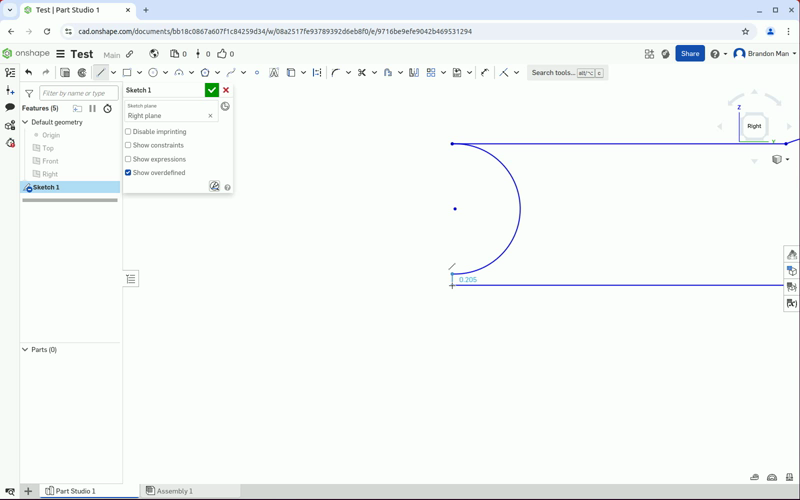
click(452, 285)
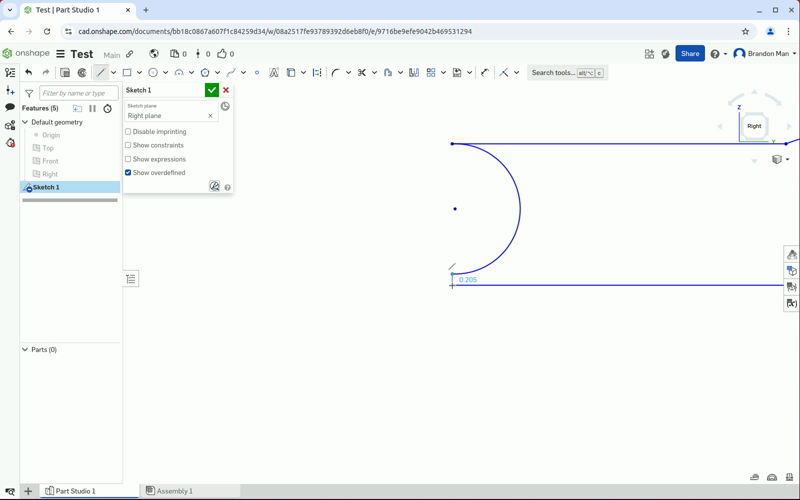
scroll(-6)
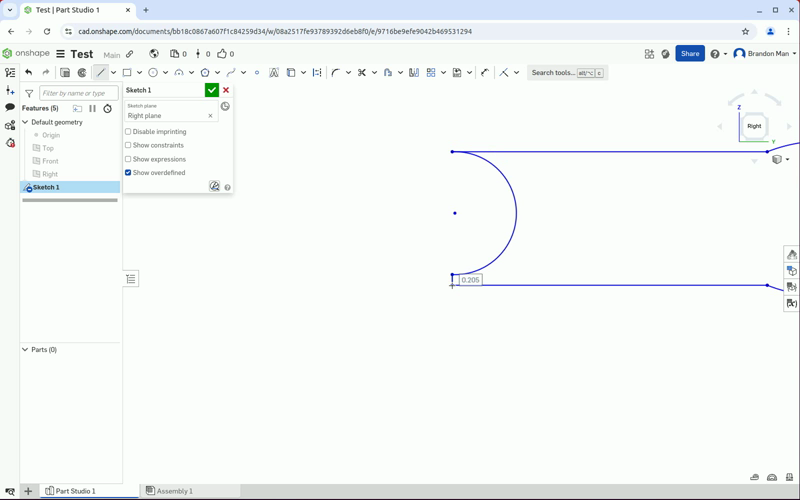
scroll(-6)
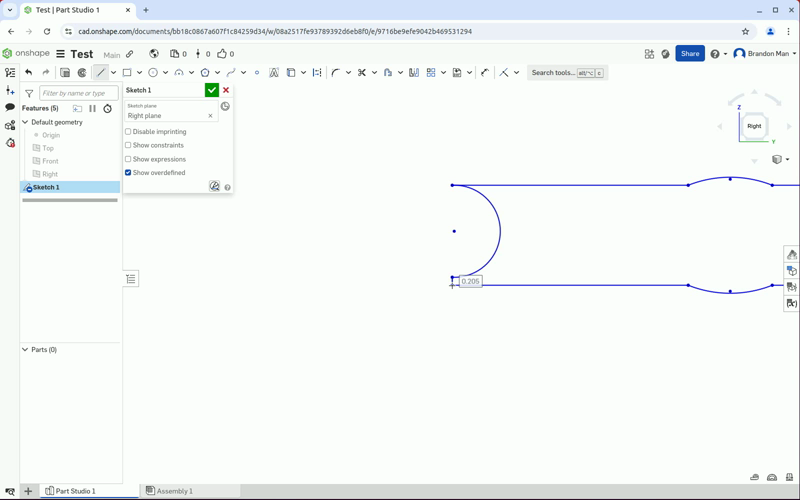
scroll(-6)
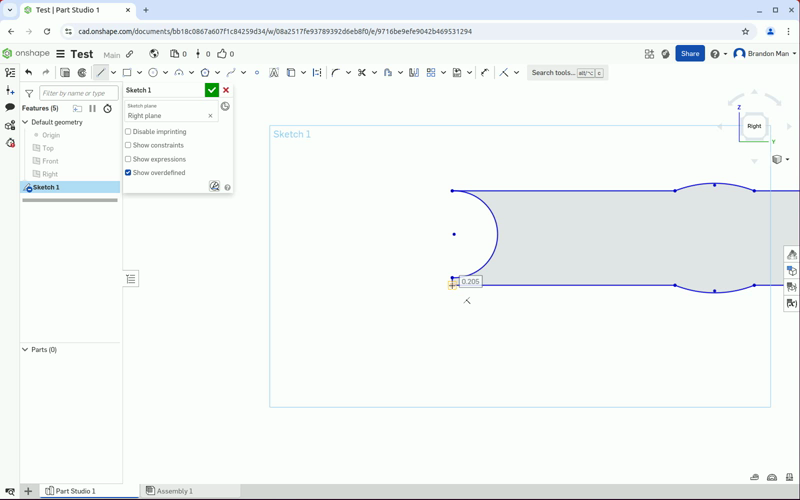
scroll(-6)
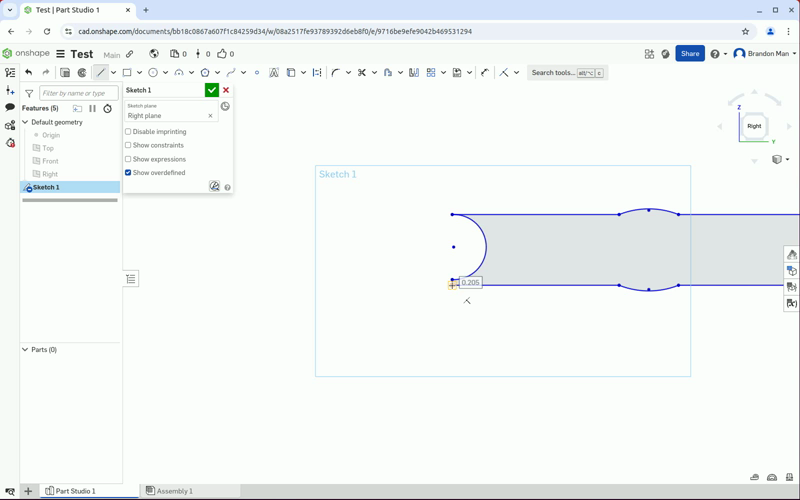
scroll(-6)
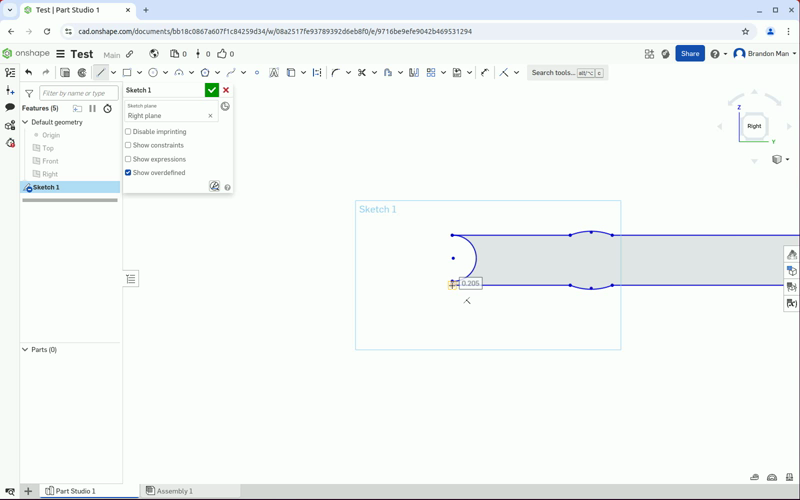
scroll(-6)
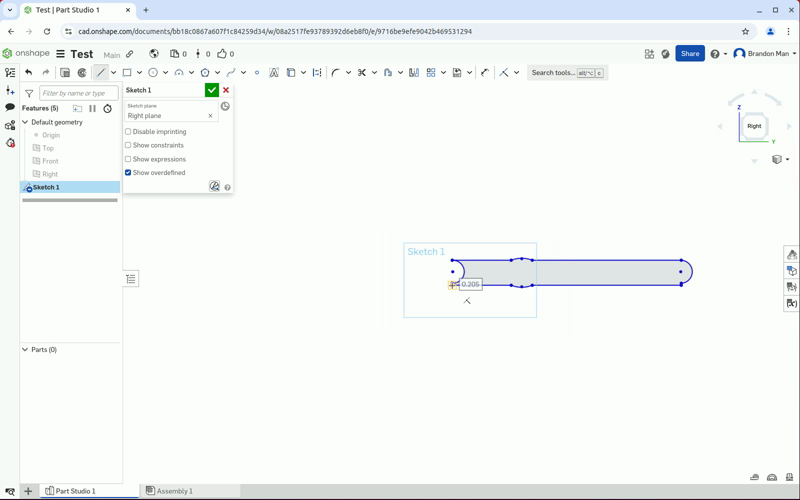
scroll(-6)
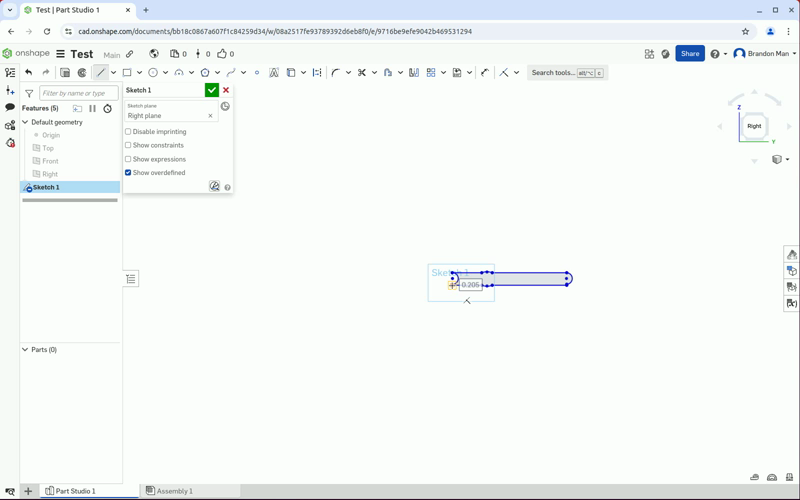
key(esc)
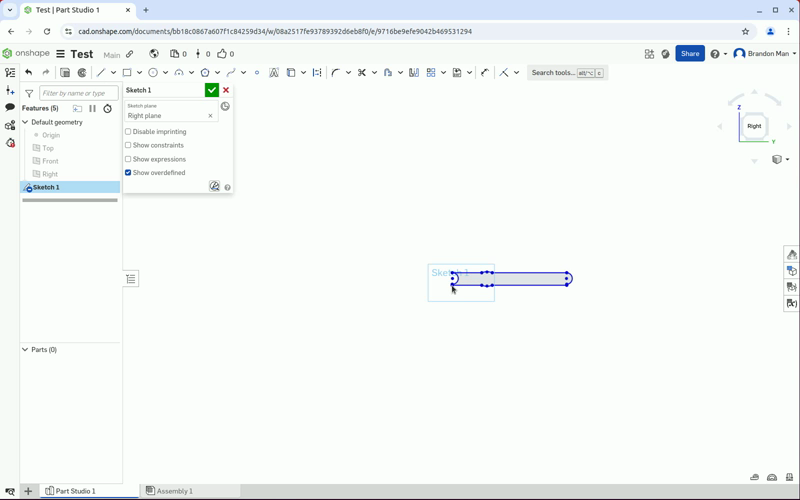
mouse_move(518, 277)
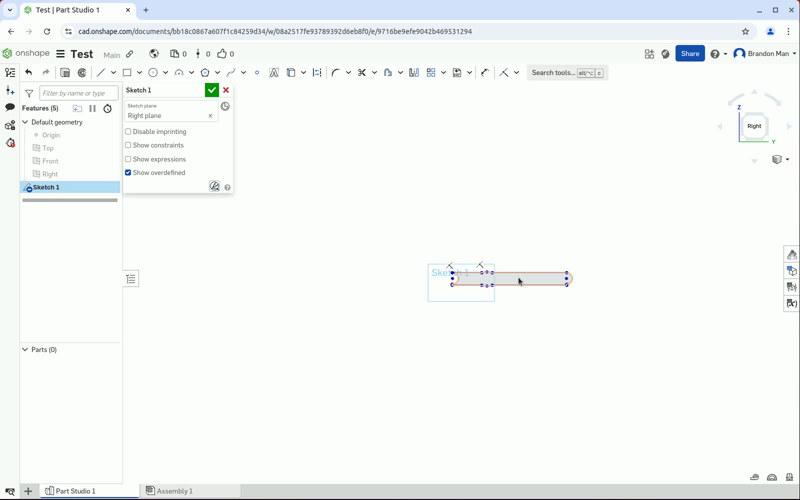
scroll(6)
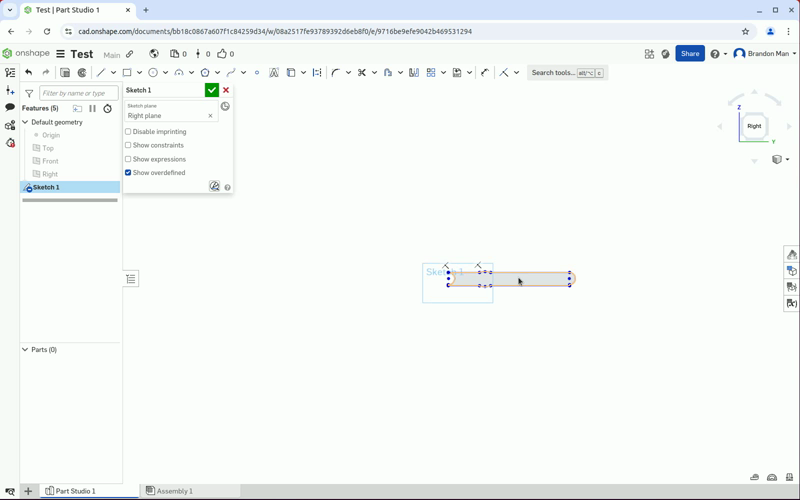
scroll(6)
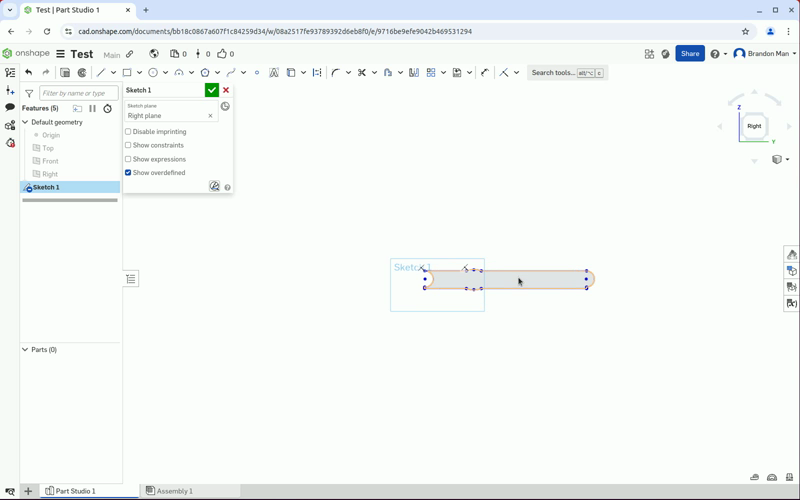
scroll(6)
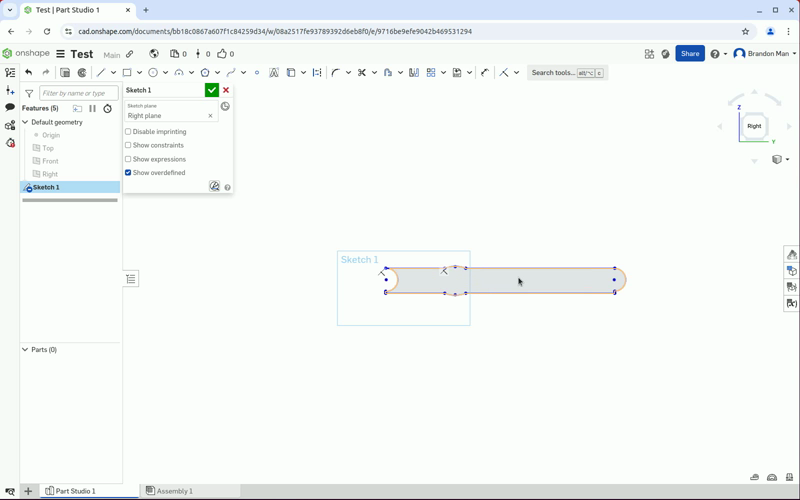
scroll(6)
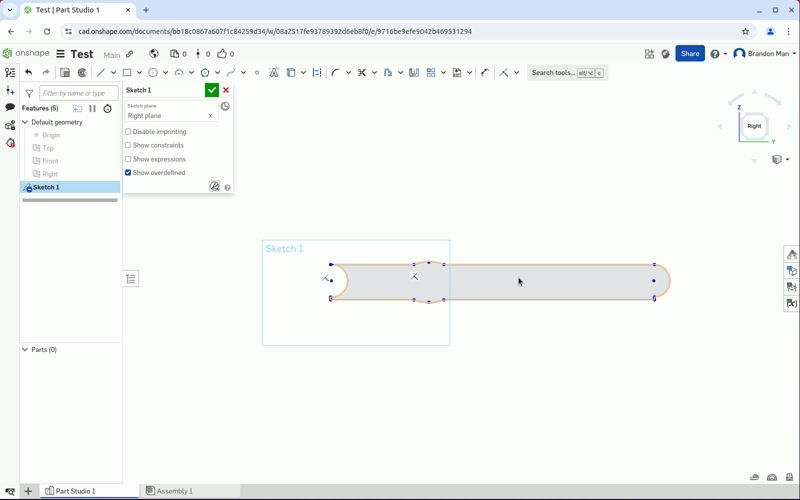
scroll(6)
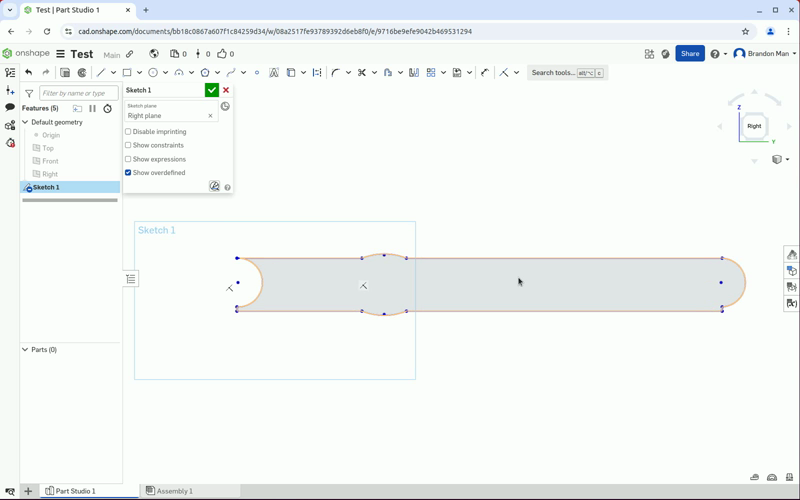
scroll(6)
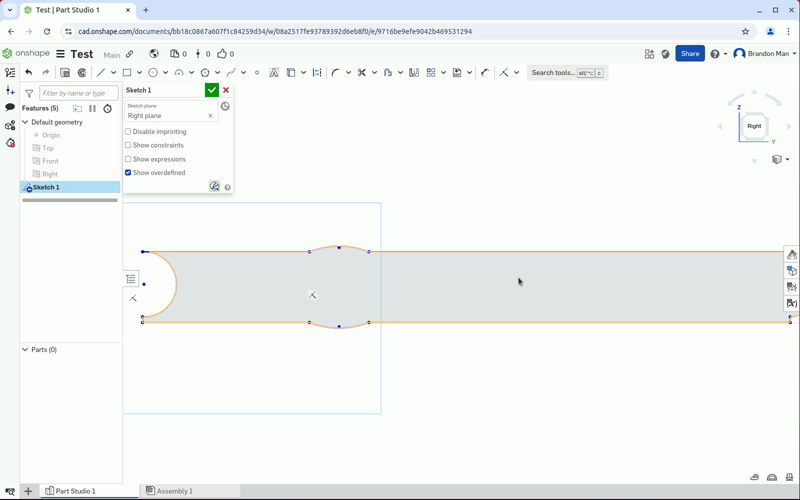
scroll(6)
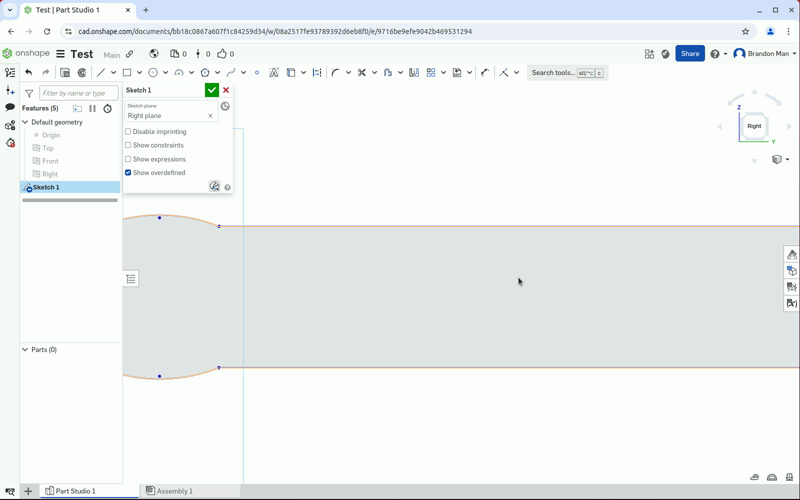
click(518, 277)
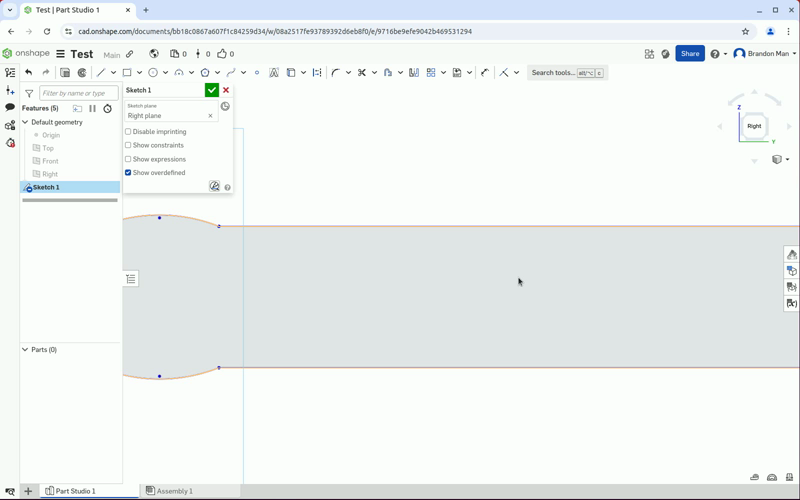
scroll(-6)
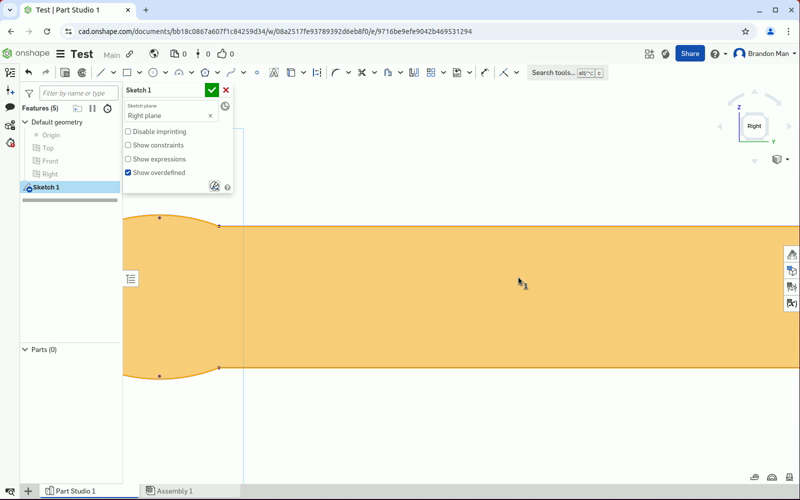
scroll(-6)
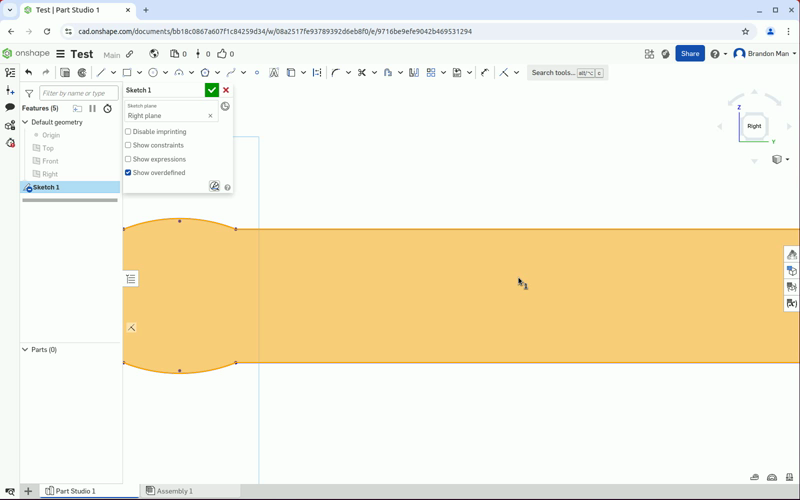
scroll(-6)
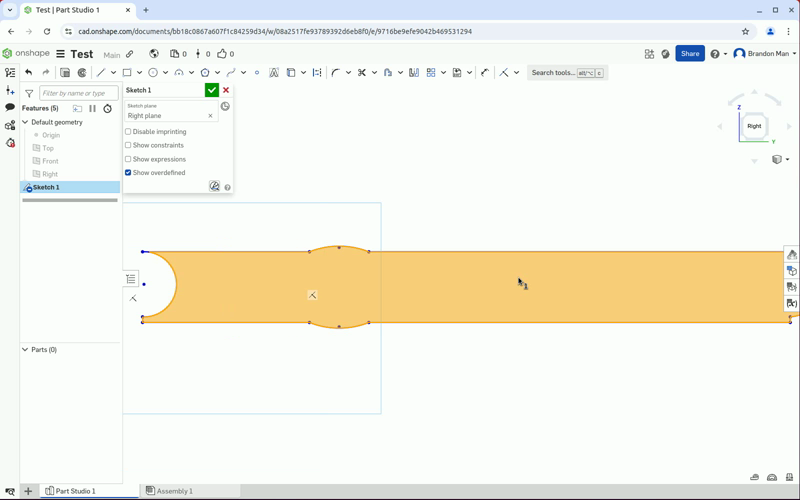
scroll(-6)
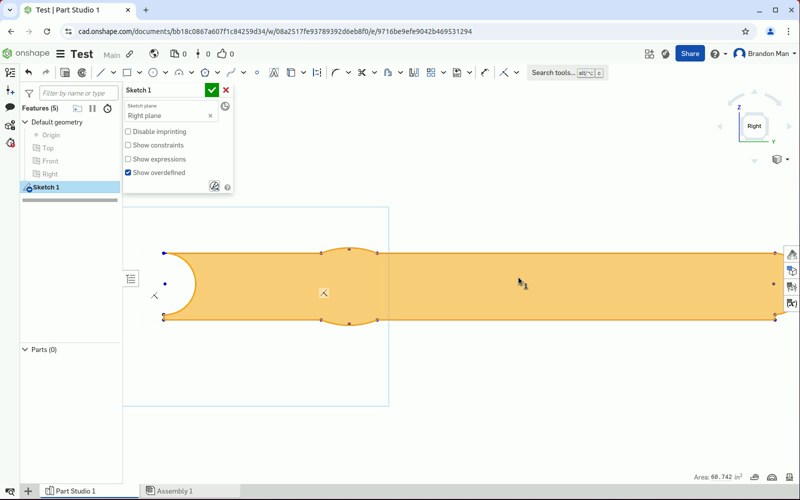
scroll(-6)
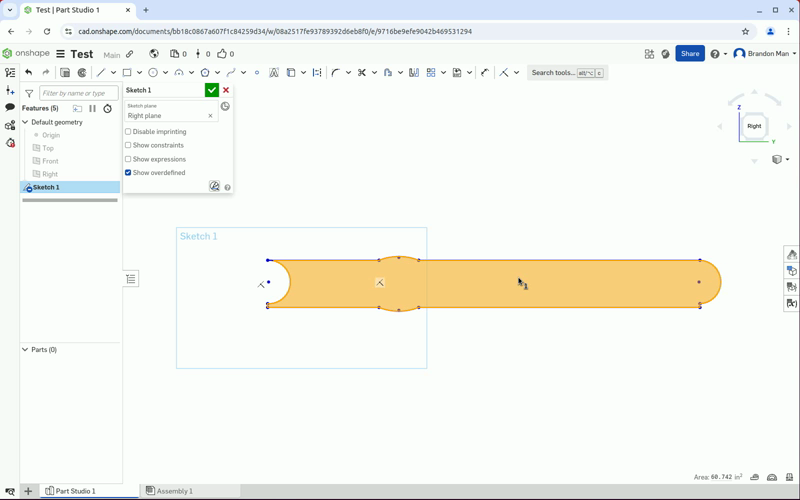
scroll(-6)
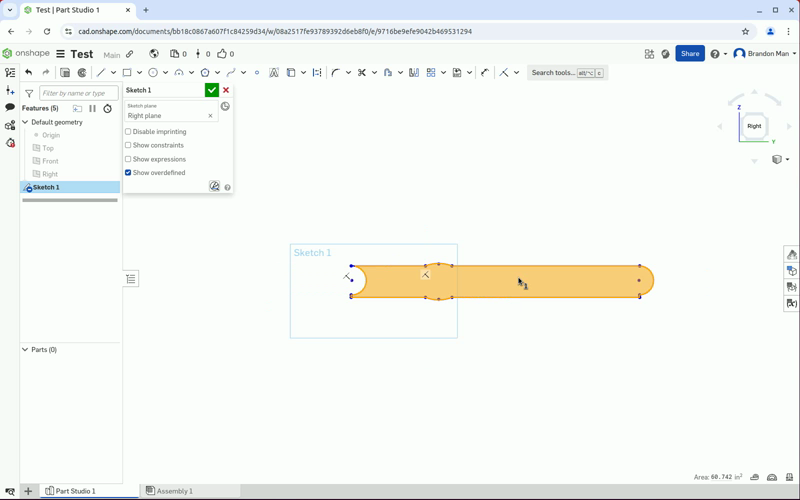
scroll(-6)
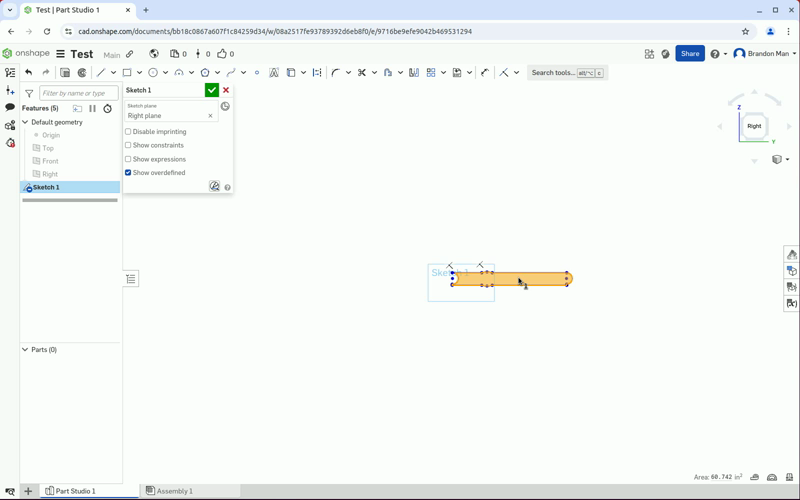
mouse_move(73, 352)
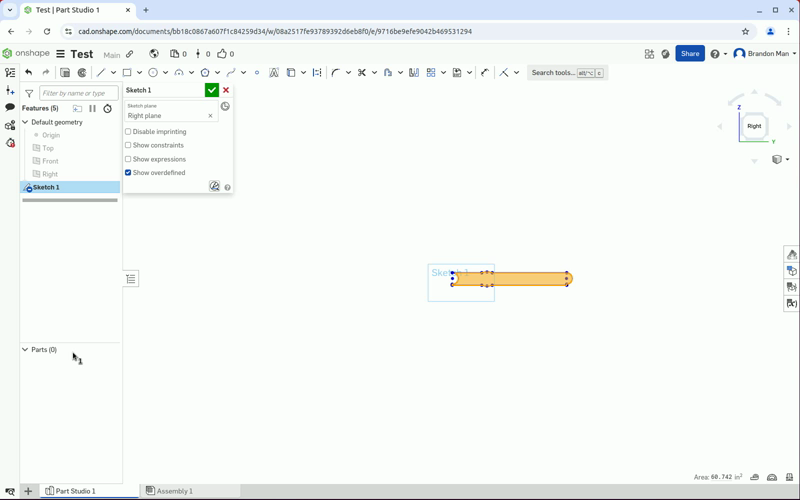
key(shift+y)
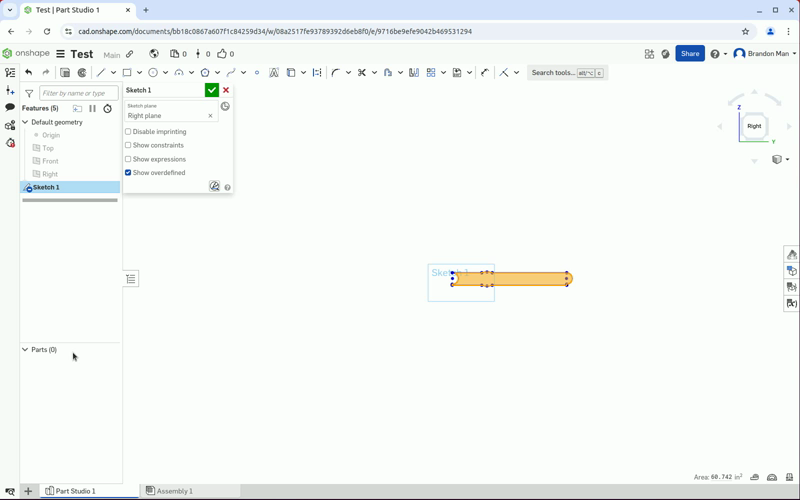
key(shift+e)
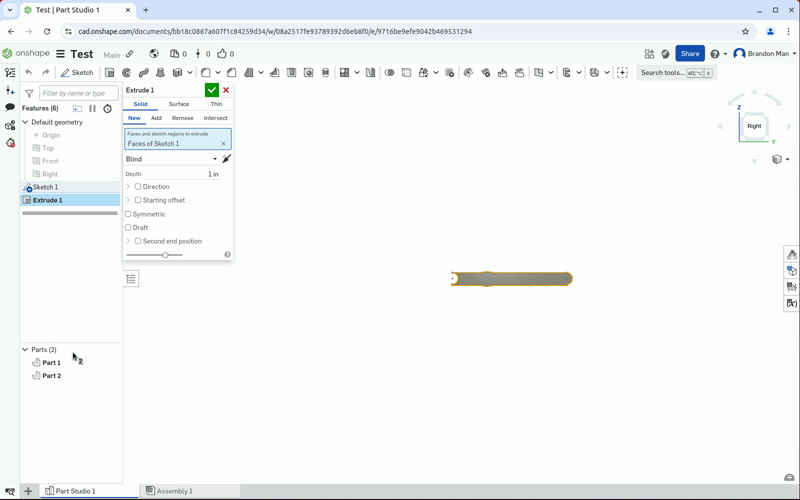
mouse_move(143, 106)
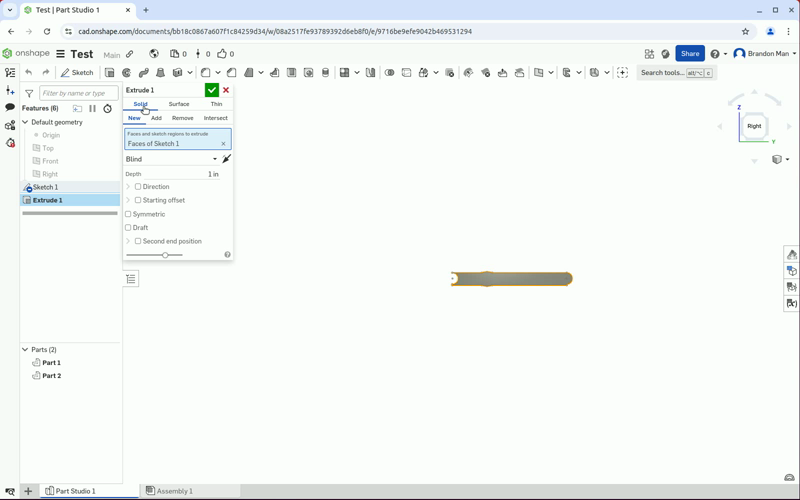
click(143, 106)
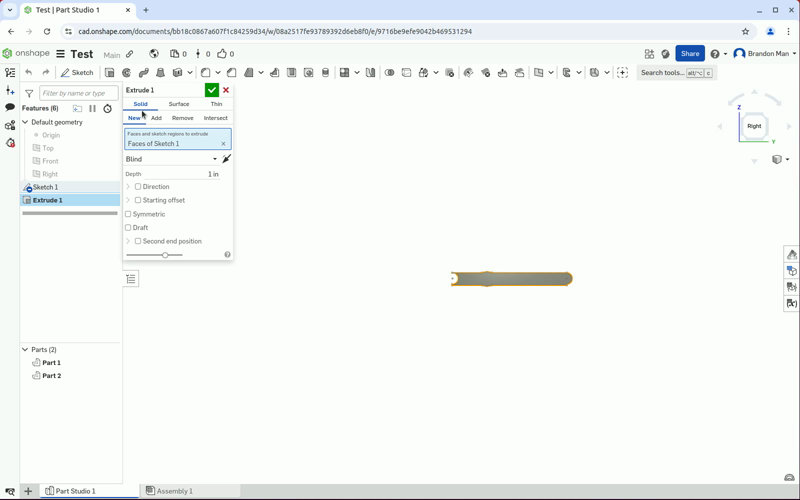
mouse_move(137, 120)
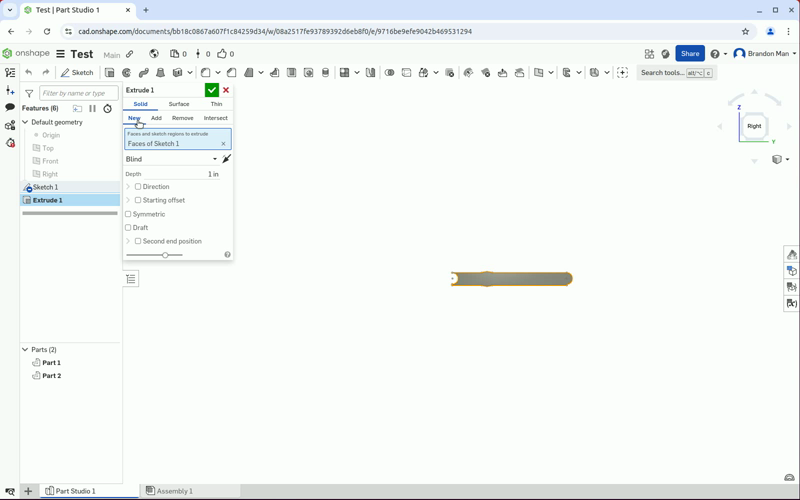
click(137, 120)
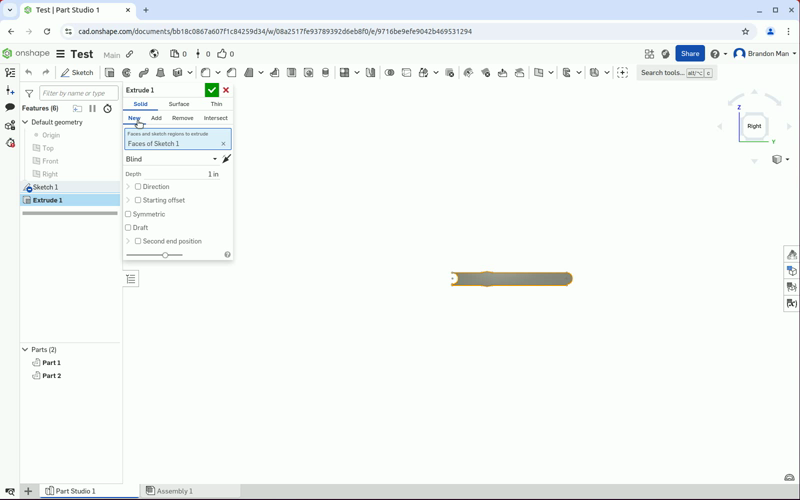
key(tab, 4)
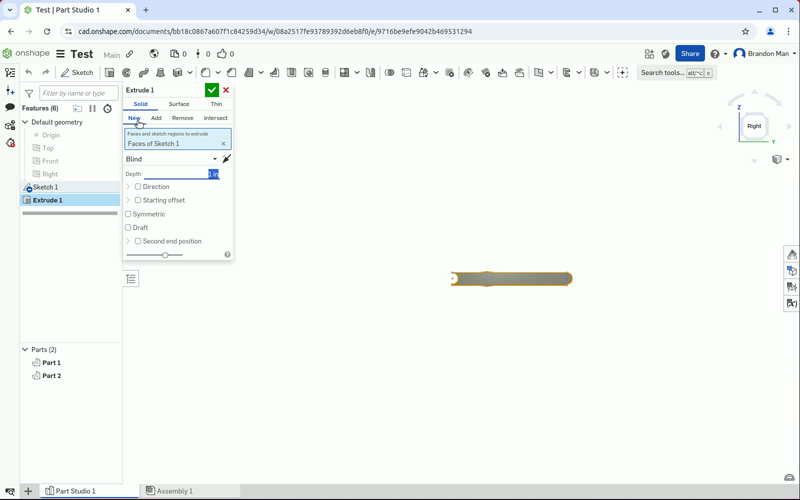
text(1.204)
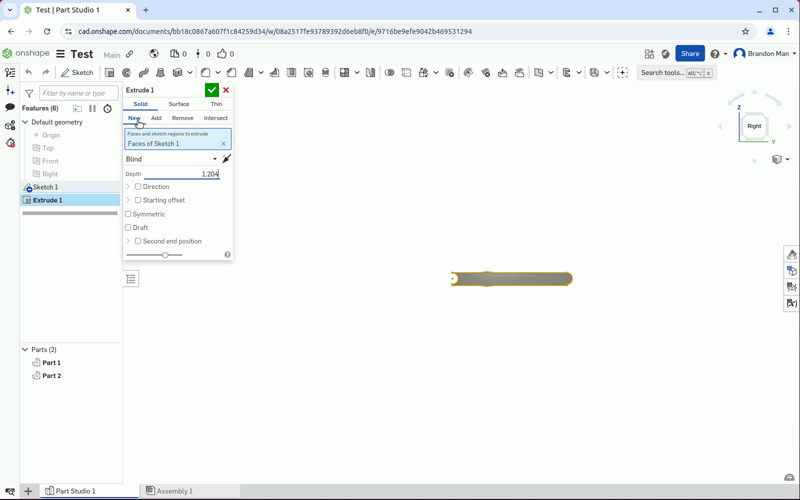
key(enter)
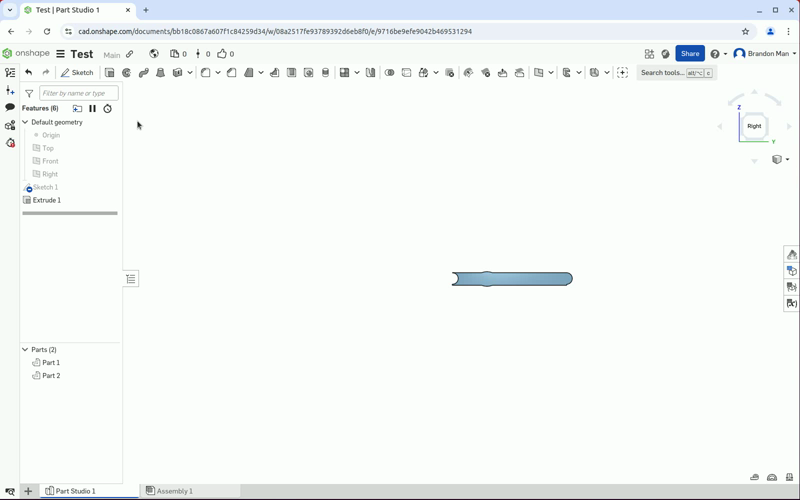
key(shift+h)
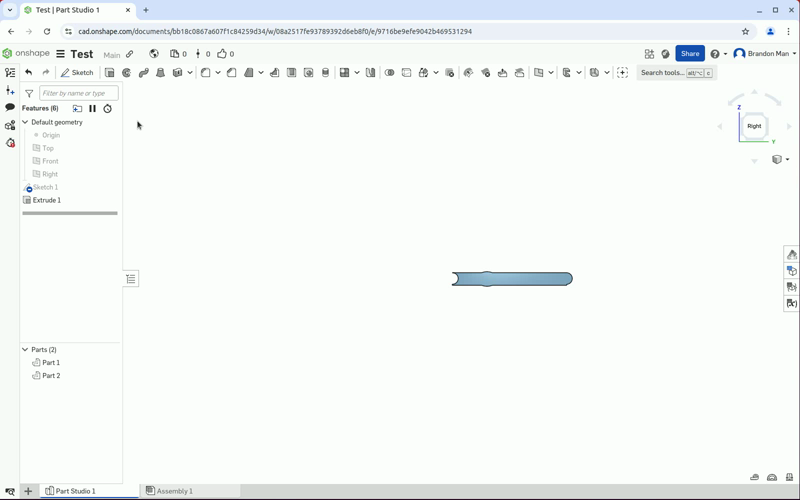
key(shift+h)
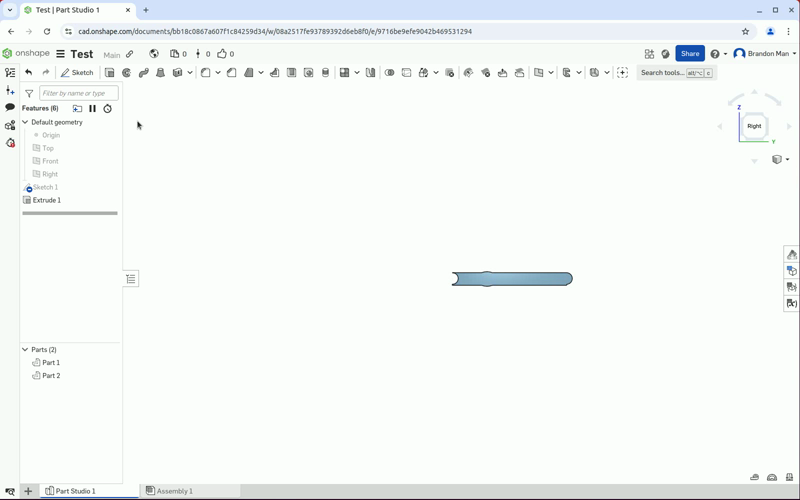
mouse_move(73, 189)
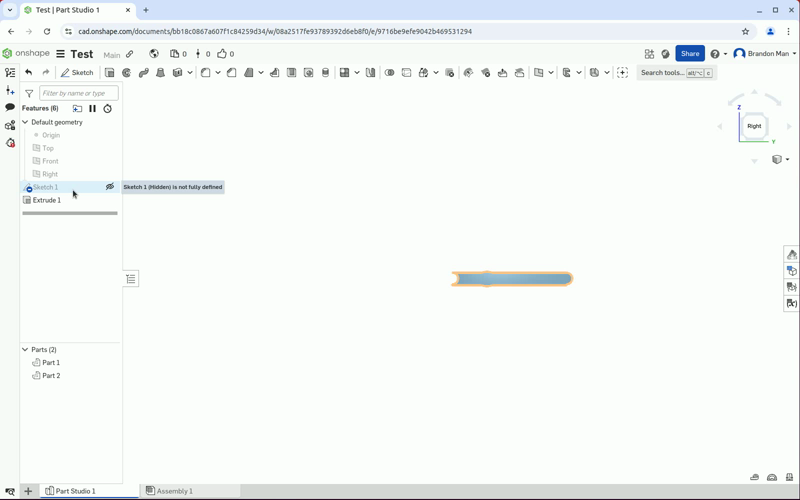
click(73, 189)
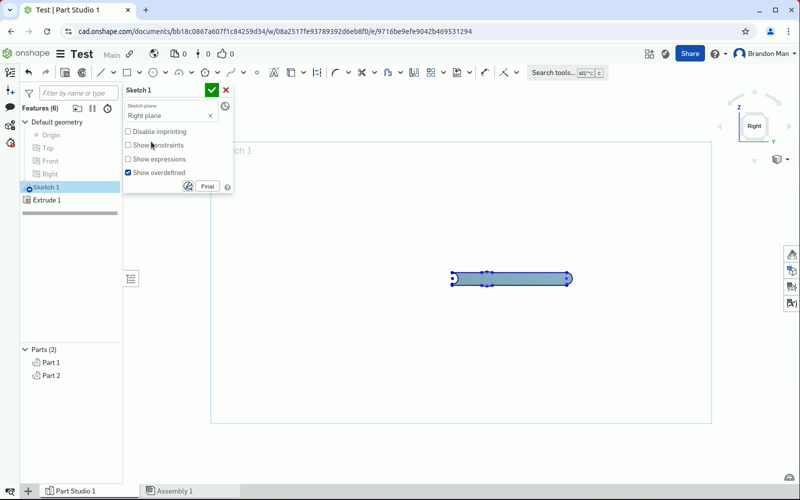
mouse_move(229, 92)
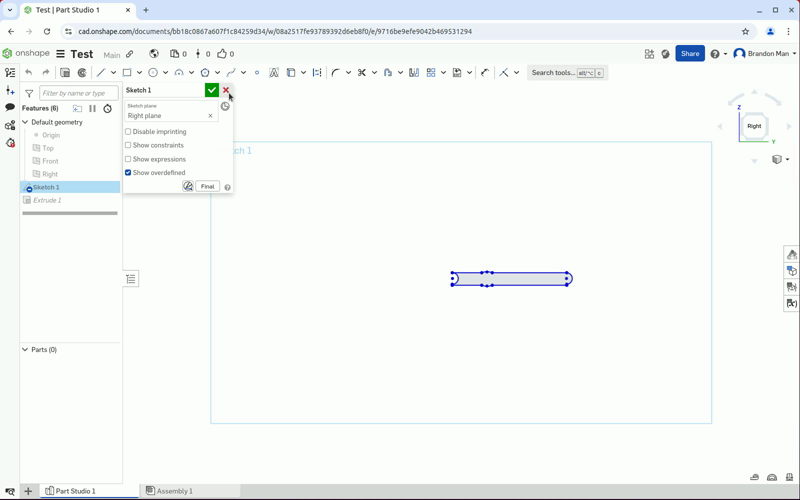
click(229, 92)
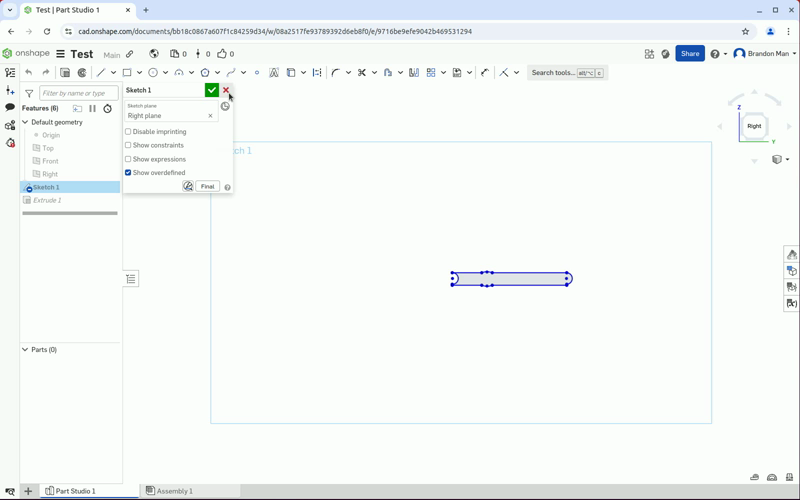
key(shift+s)
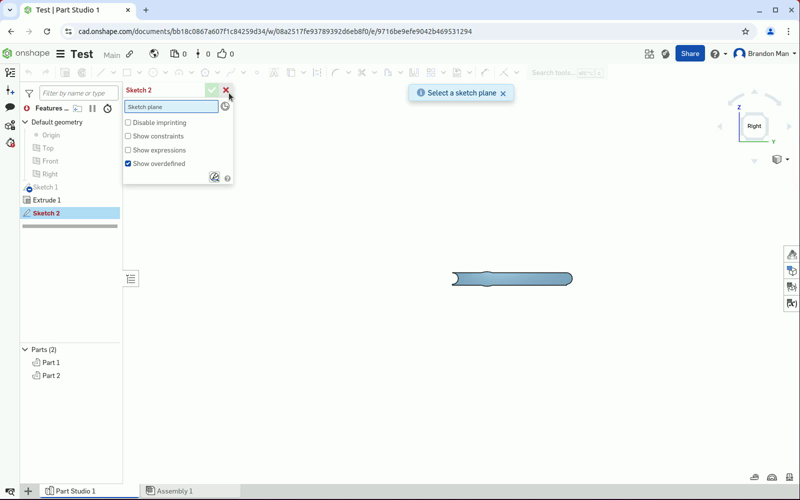
mouse_move(73, 176)
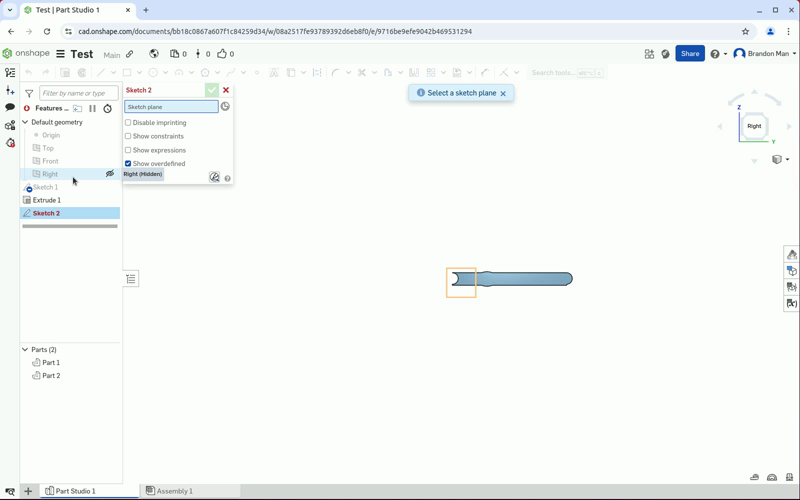
click(73, 176)
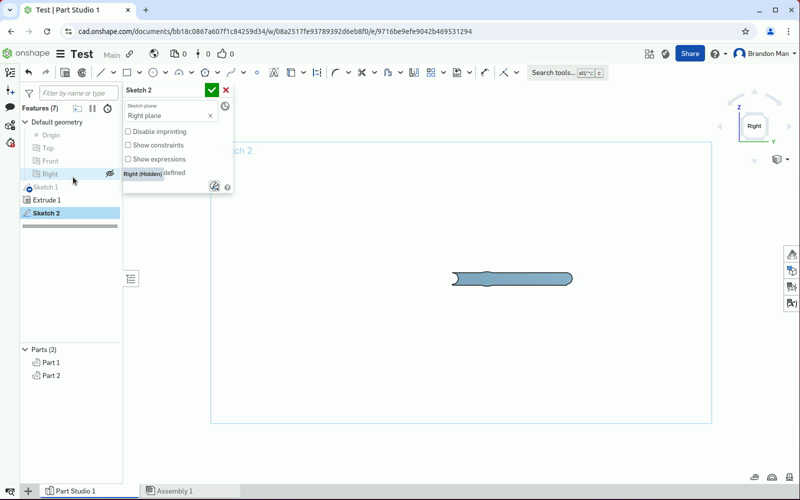
mouse_move(73, 352)
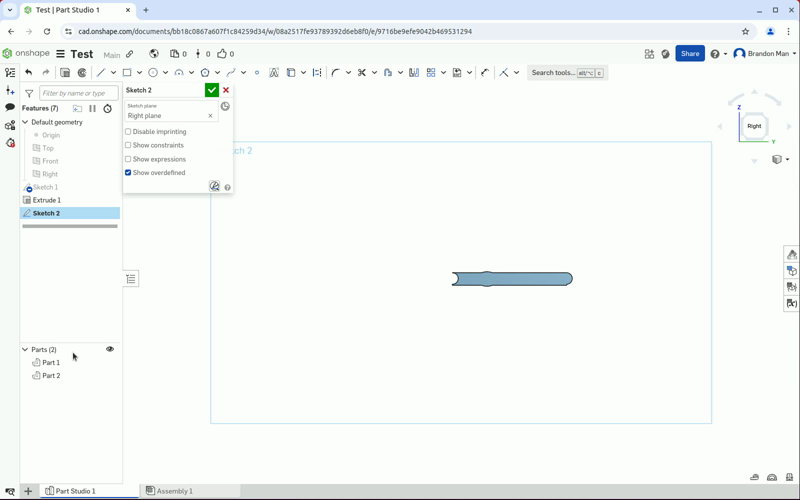
key(y)
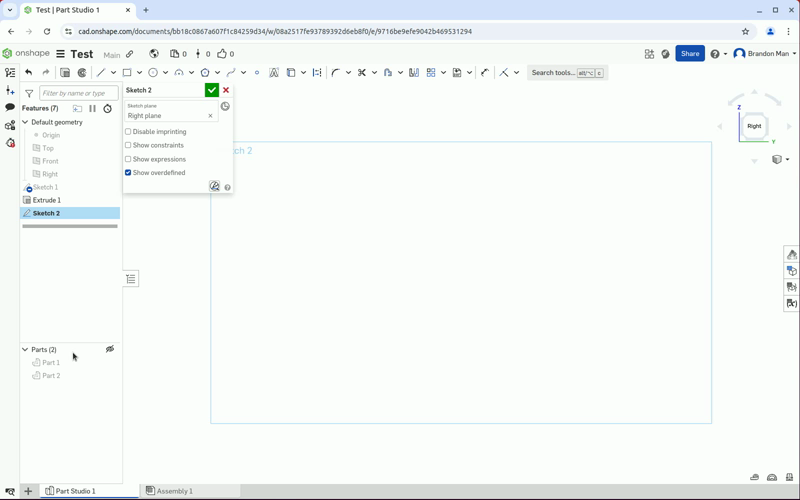
key(a)
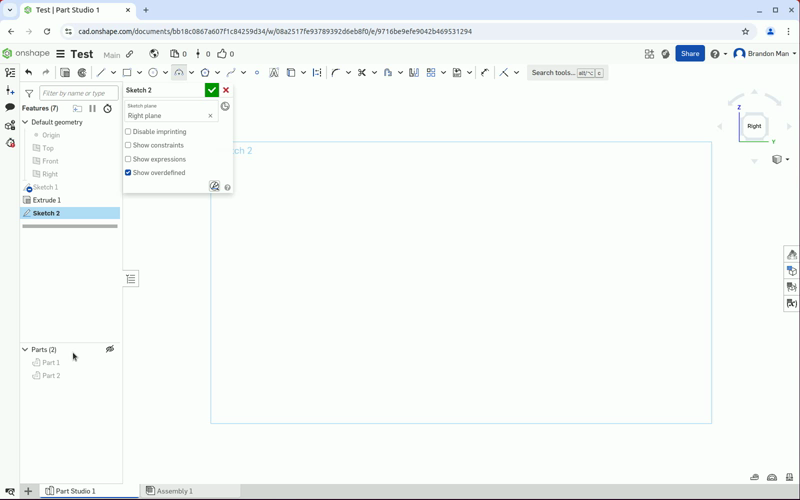
key_down(shift)
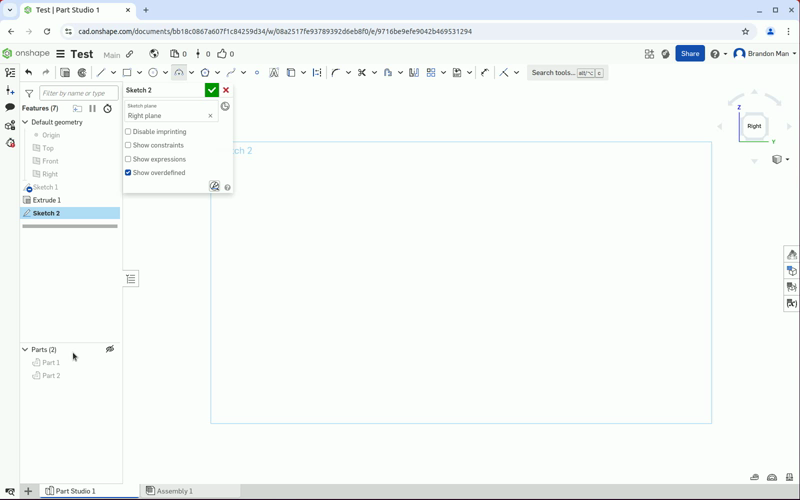
mouse_move(452, 284)
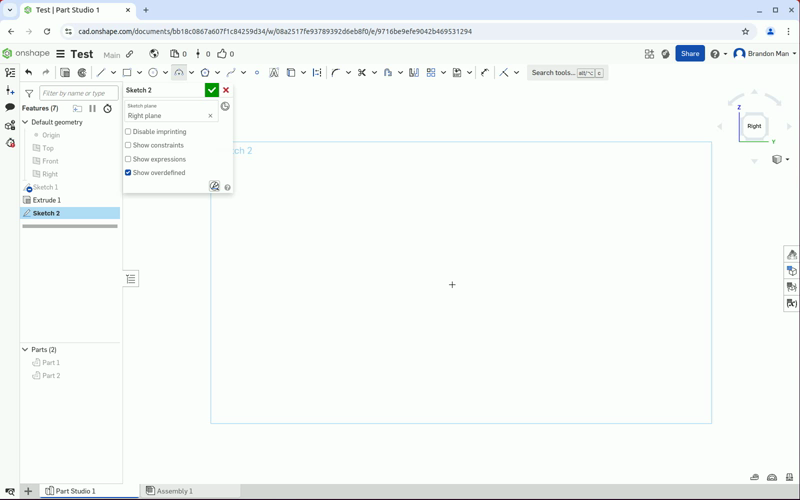
click(452, 284)
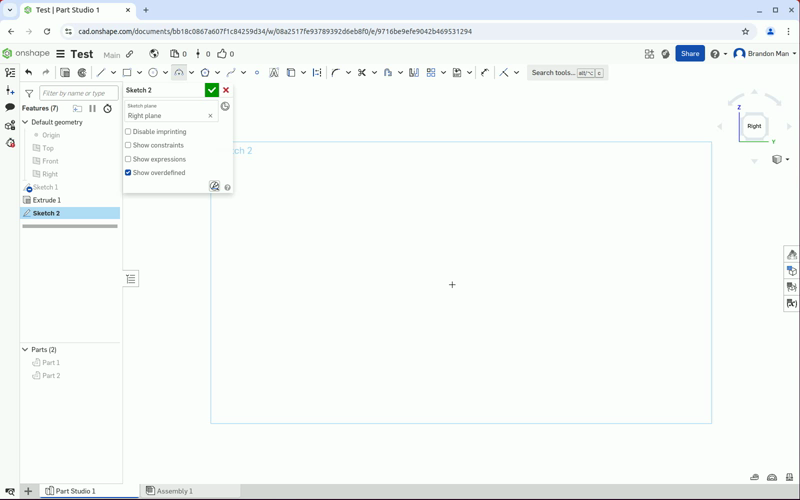
key_up(shift)
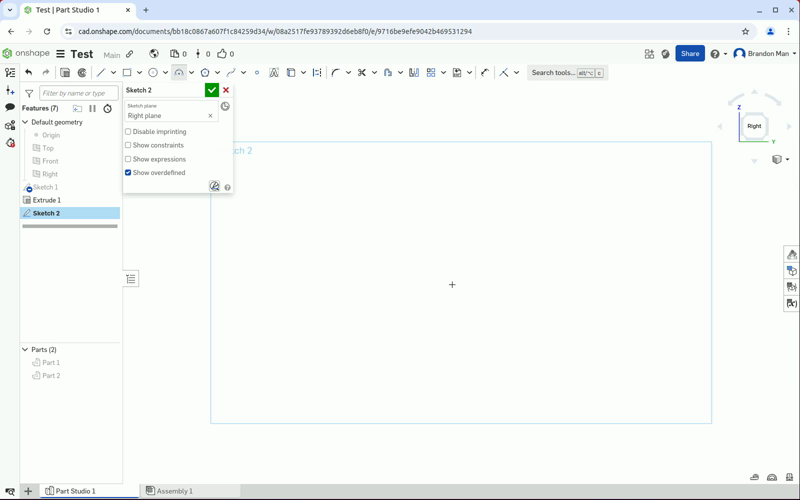
key_down(shift)
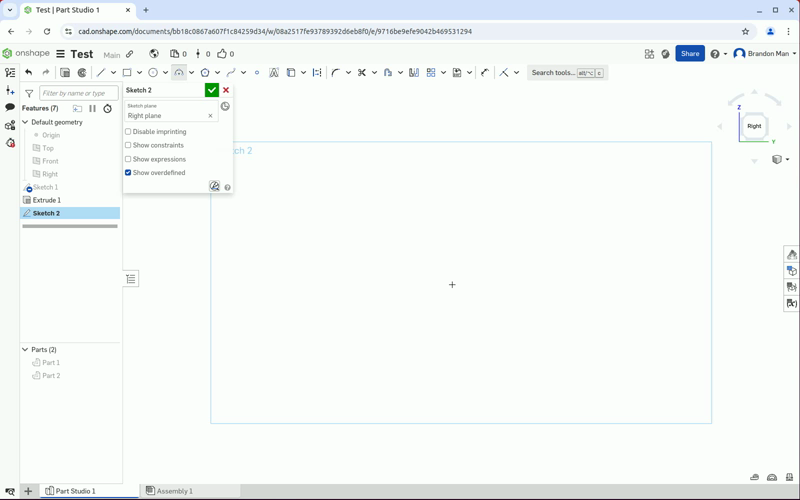
mouse_move(452, 271)
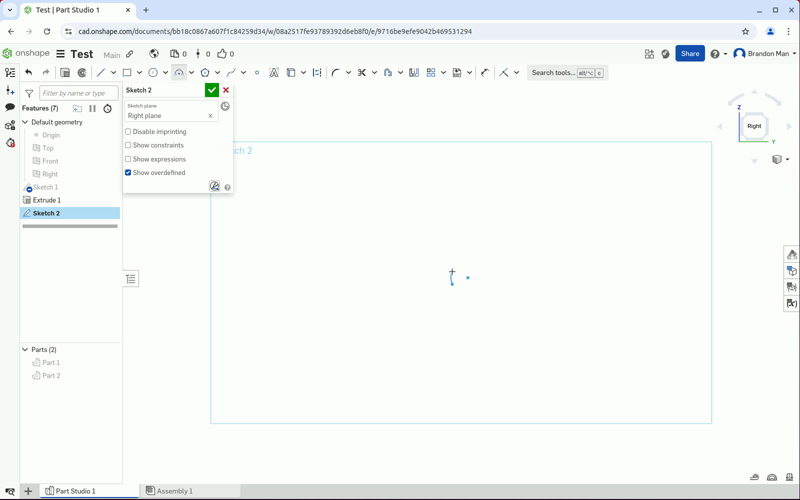
click(452, 271)
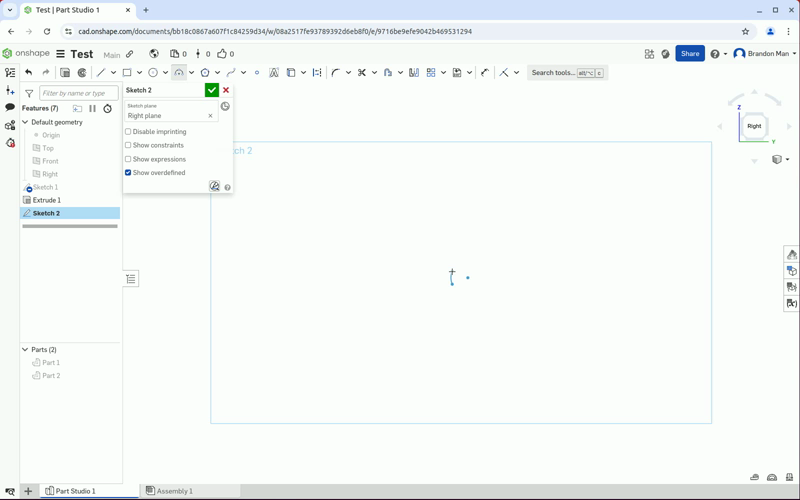
mouse_move(458, 277)
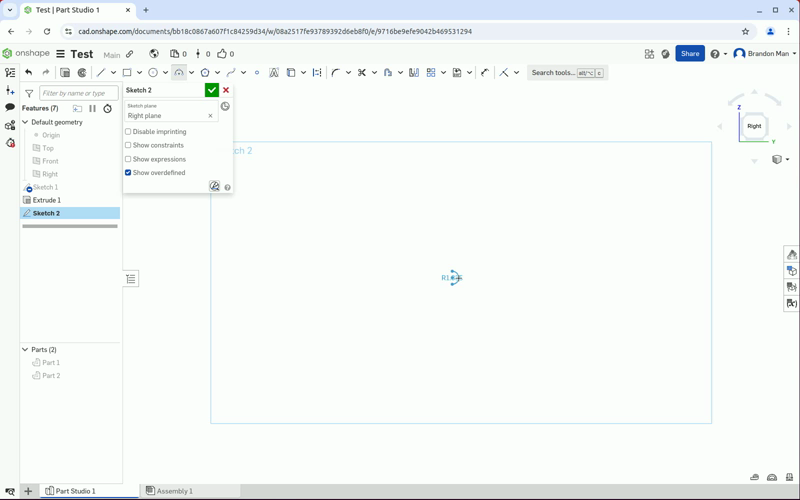
click(458, 277)
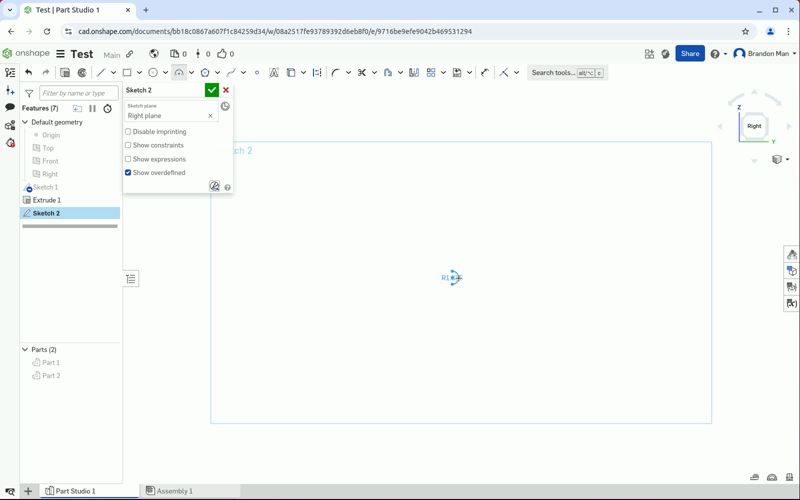
key_up(shift)
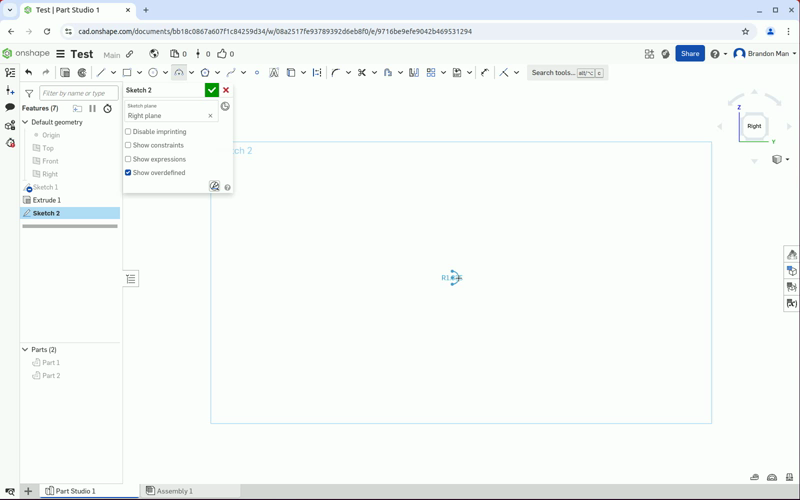
key(esc)
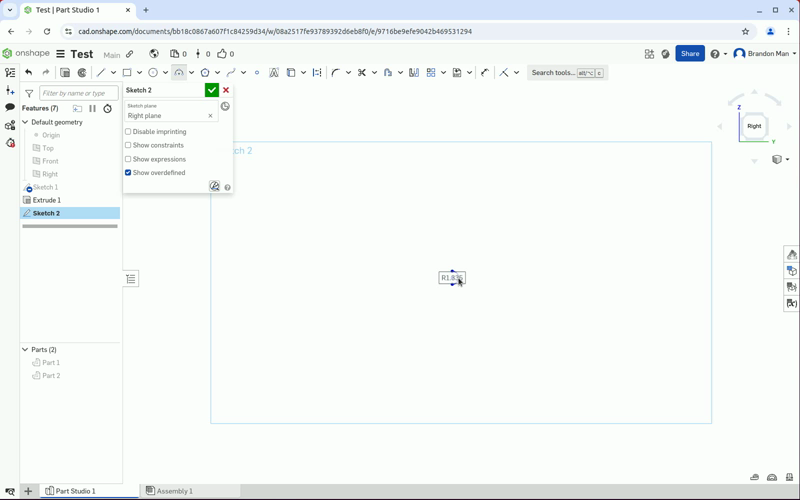
key(l)
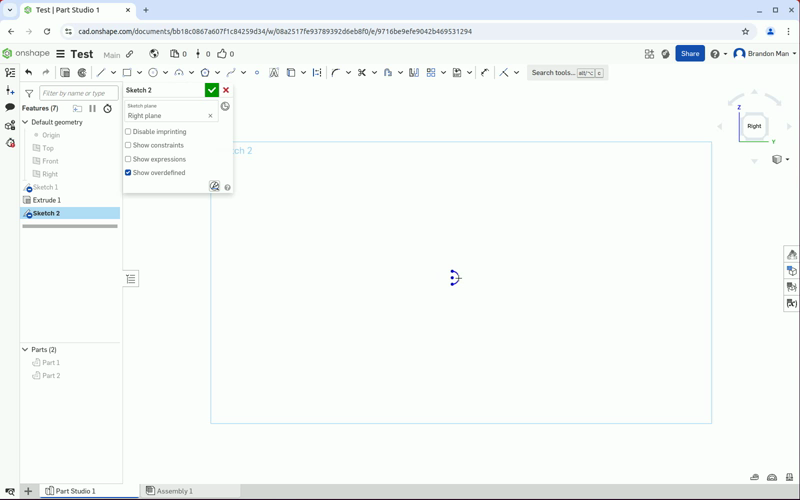
mouse_move(452, 271)
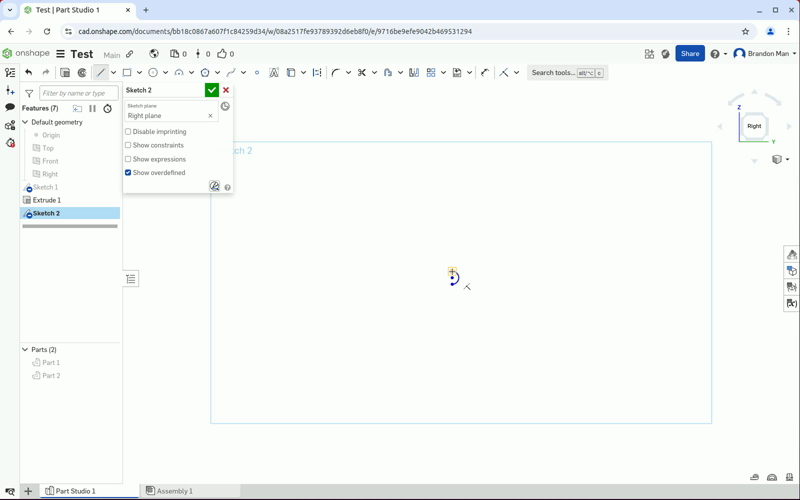
click(452, 271)
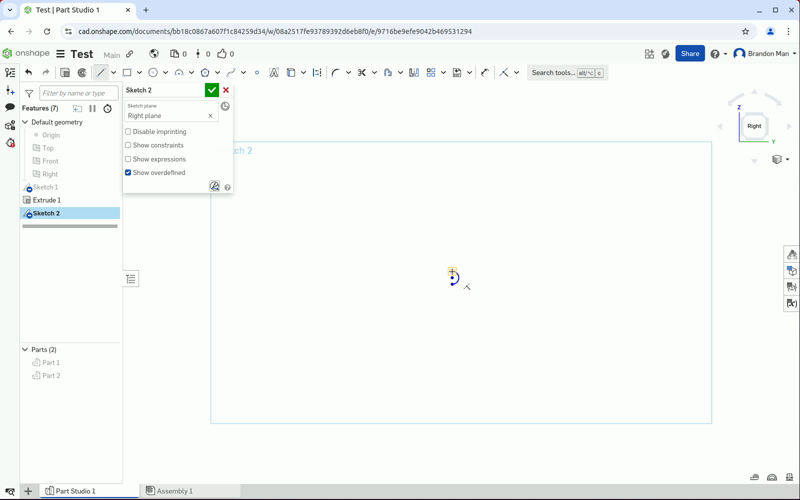
key_down(shift)
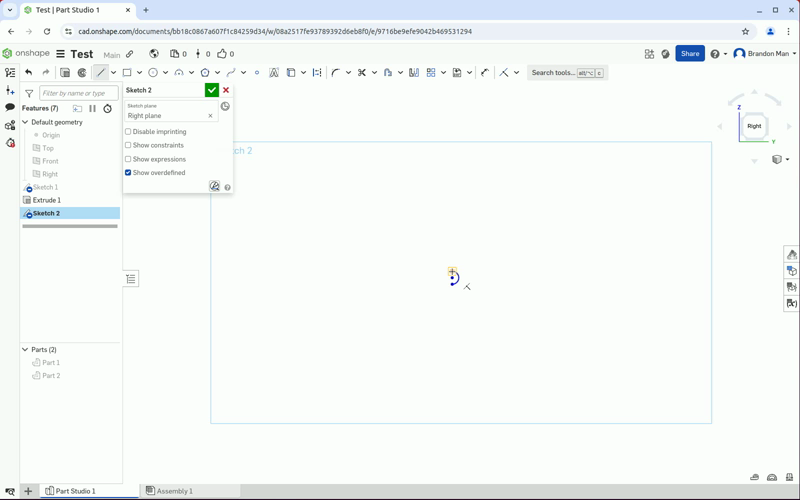
mouse_move(482, 271)
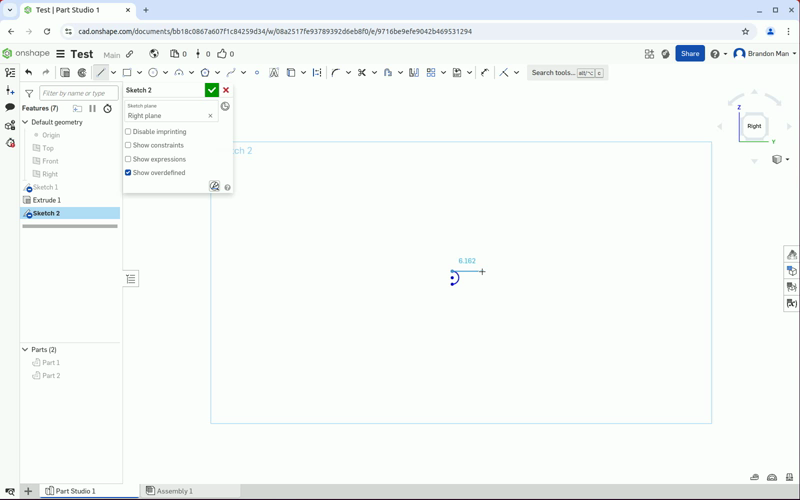
mouse_move(452, 274)
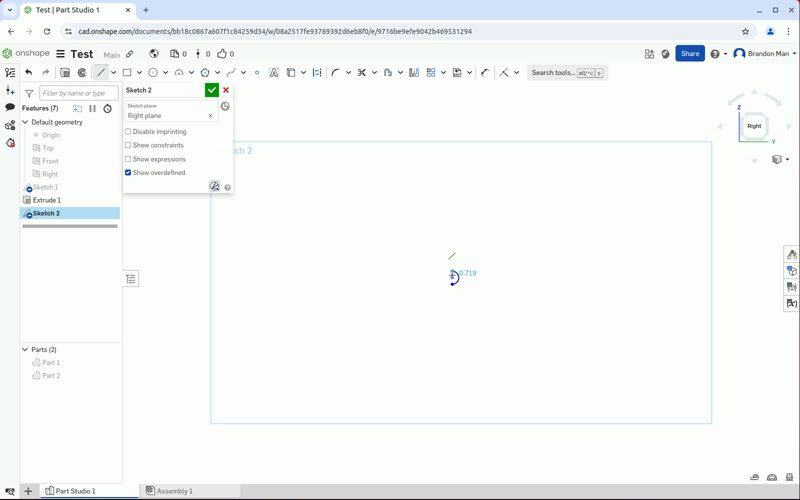
scroll(6)
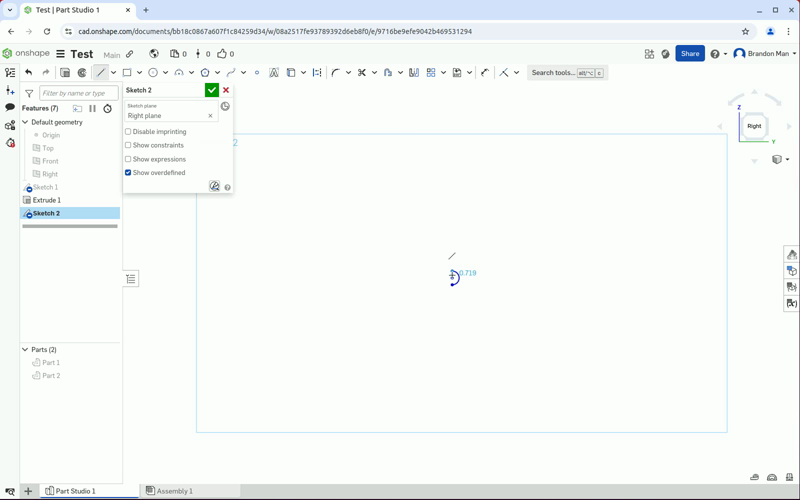
scroll(6)
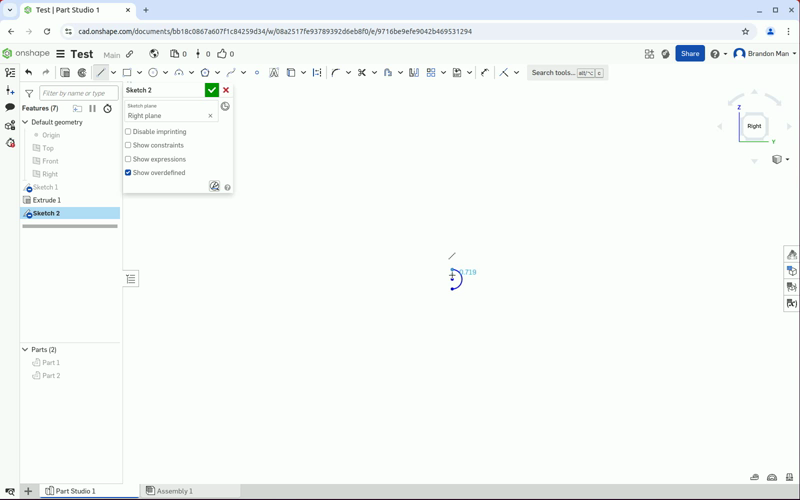
scroll(6)
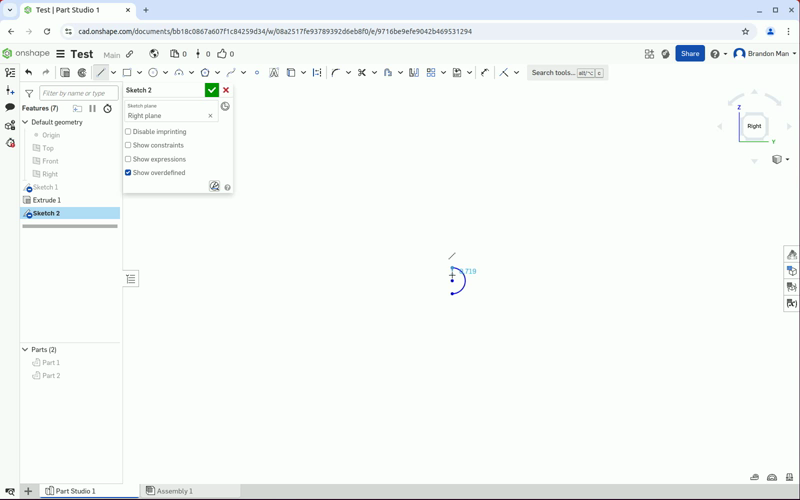
scroll(6)
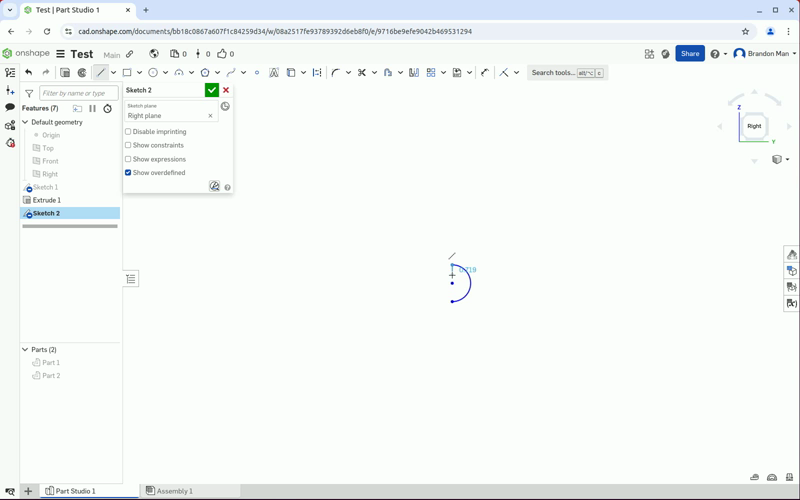
scroll(6)
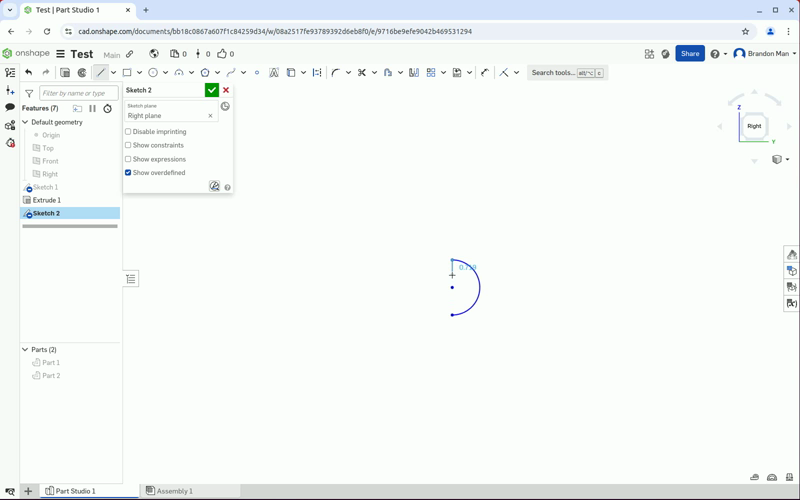
scroll(6)
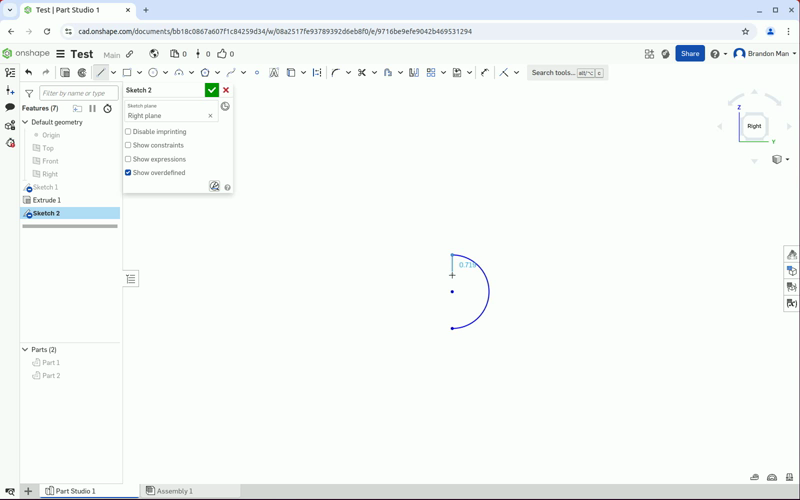
scroll(6)
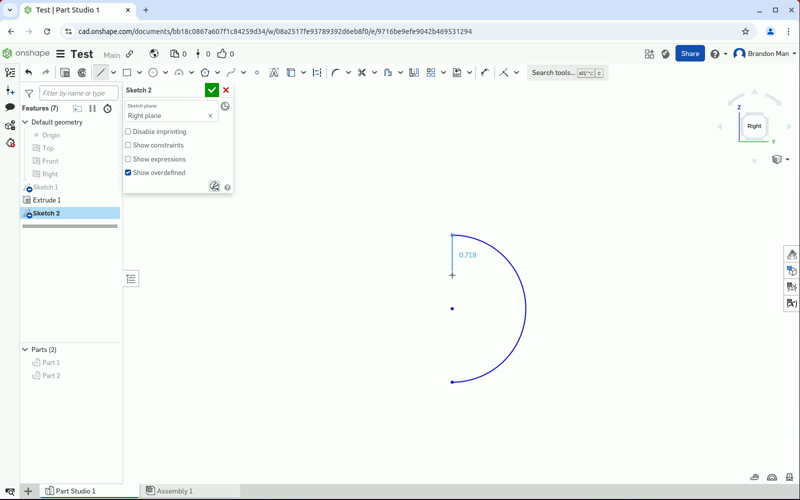
click(452, 274)
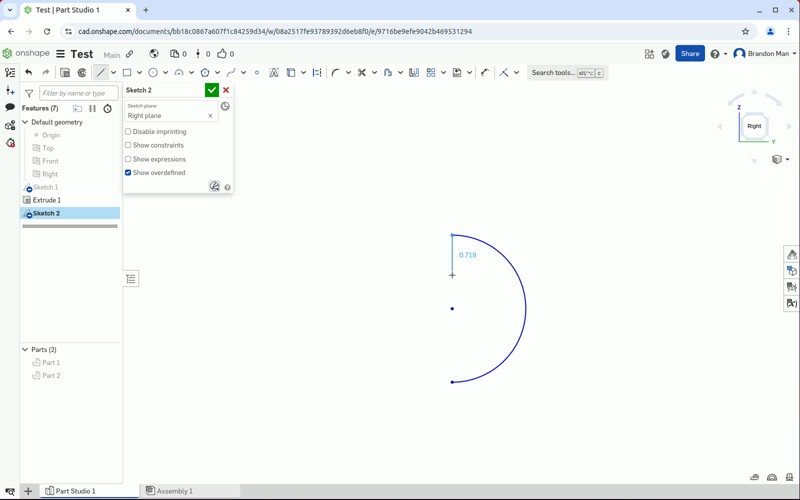
scroll(-6)
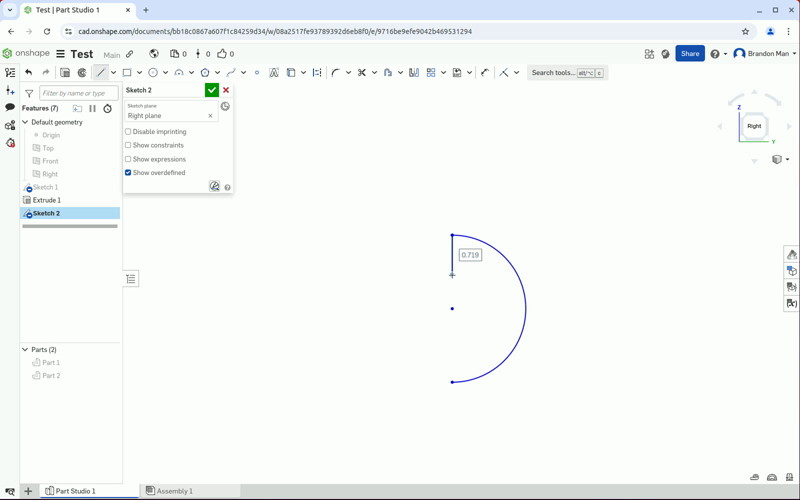
scroll(-6)
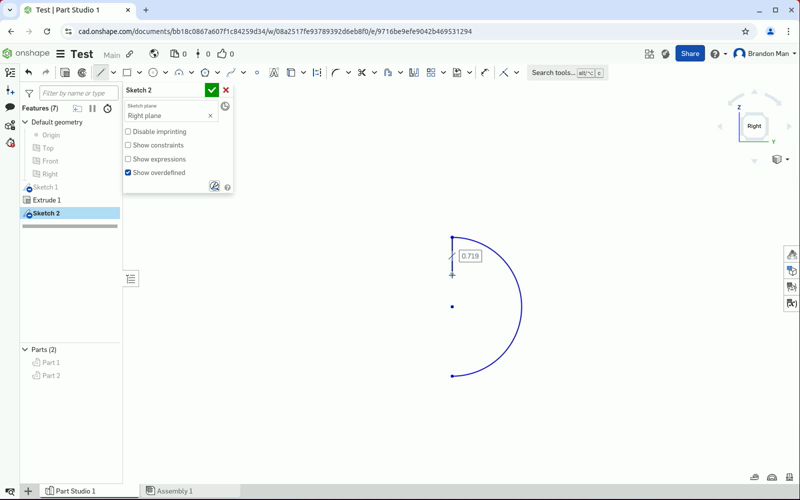
scroll(-6)
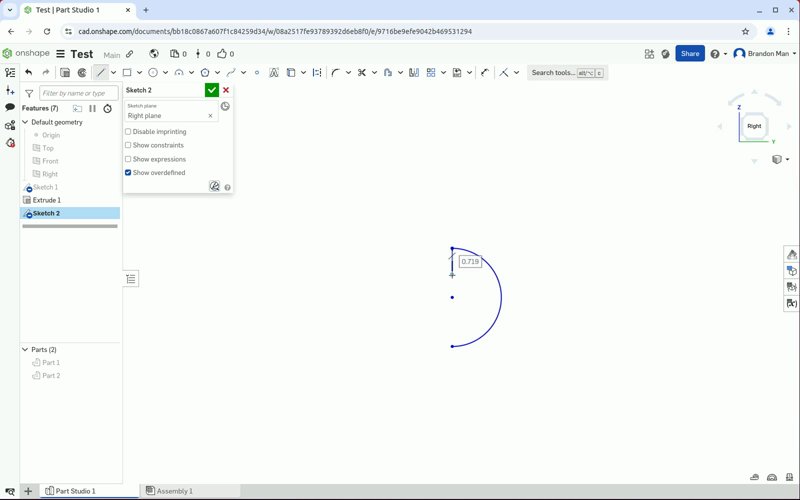
scroll(-6)
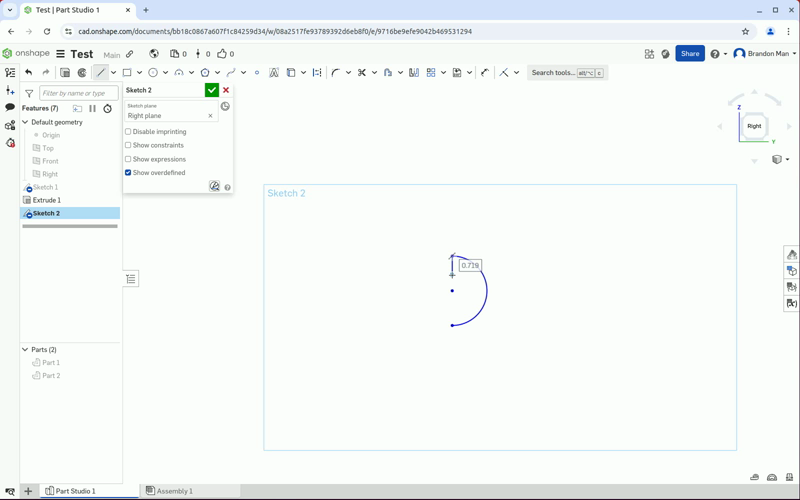
scroll(-6)
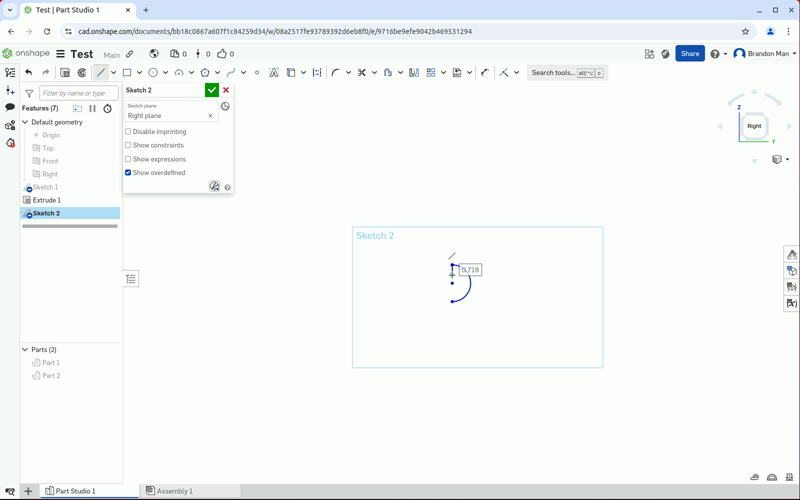
scroll(-6)
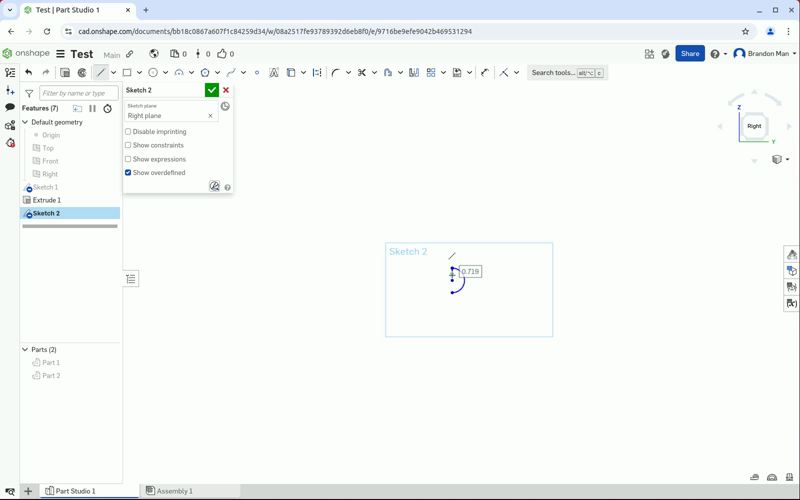
scroll(-6)
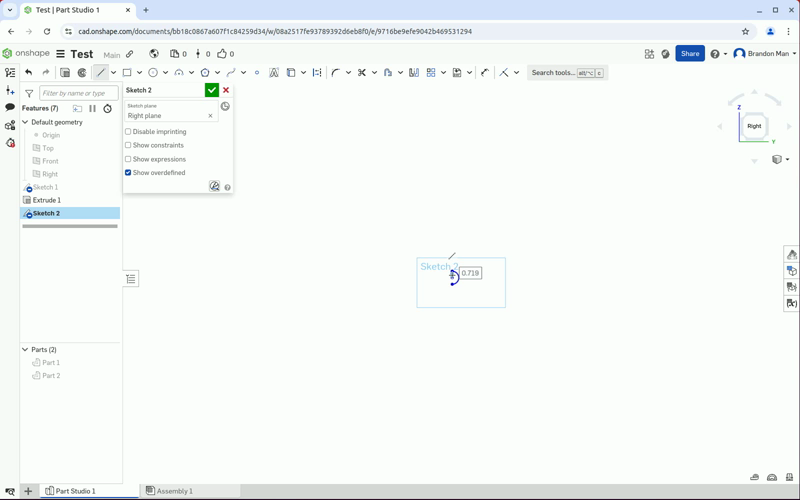
key_up(shift)
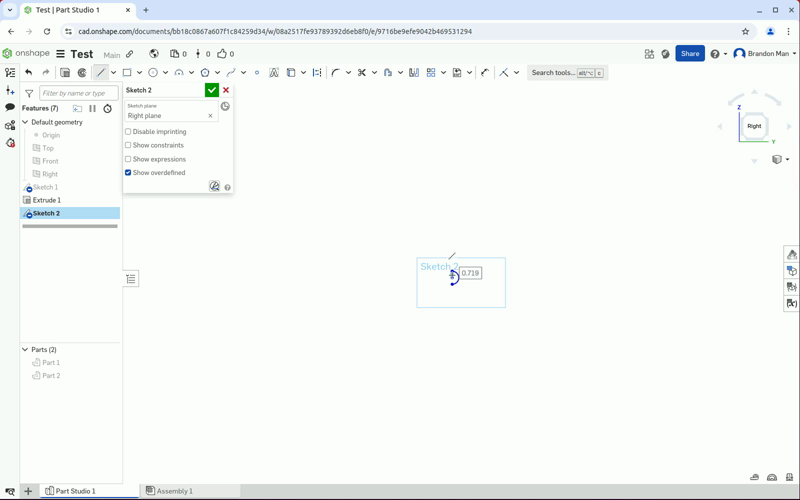
key(esc)
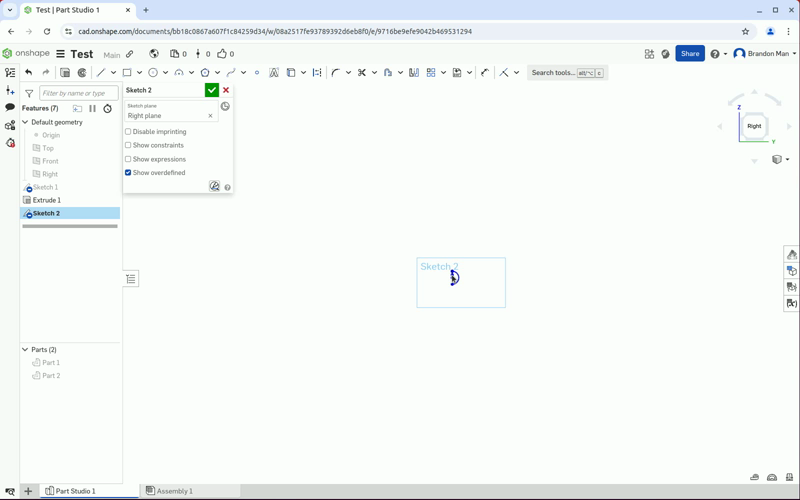
key(a)
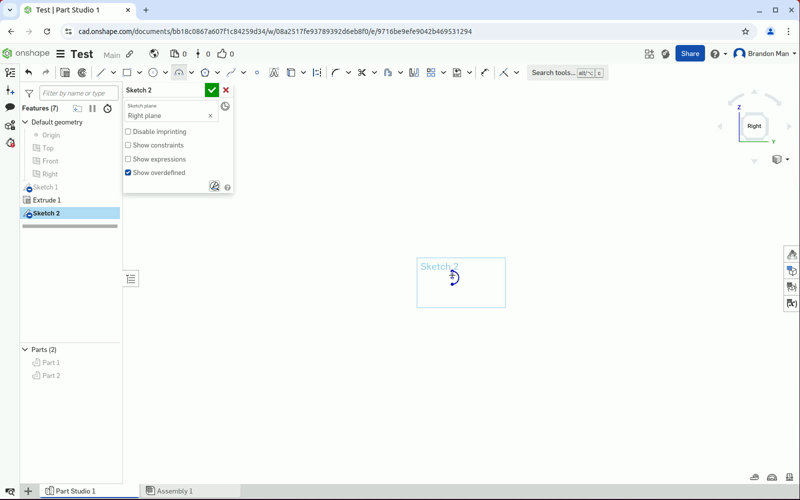
mouse_move(452, 274)
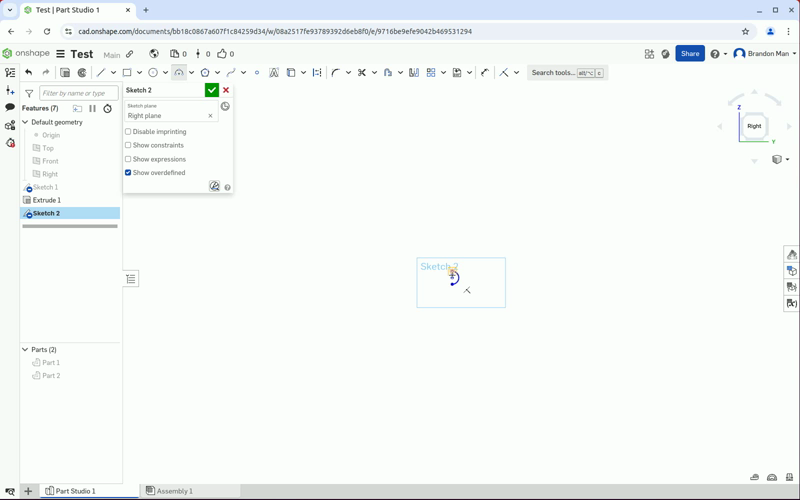
scroll(6)
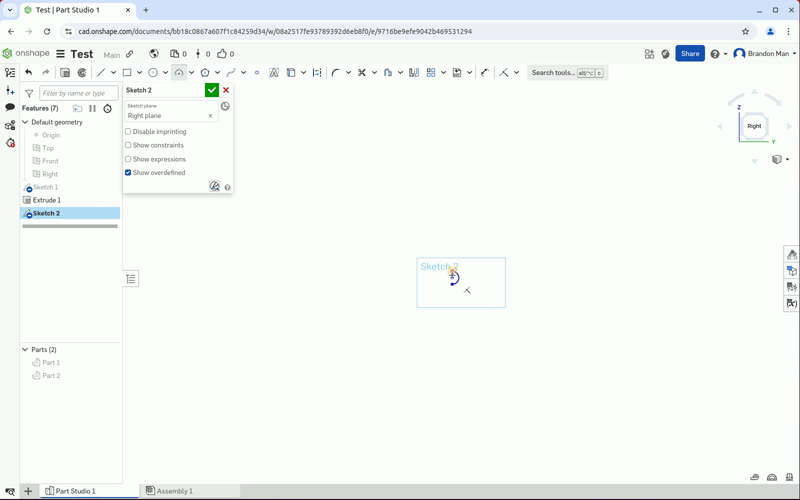
scroll(6)
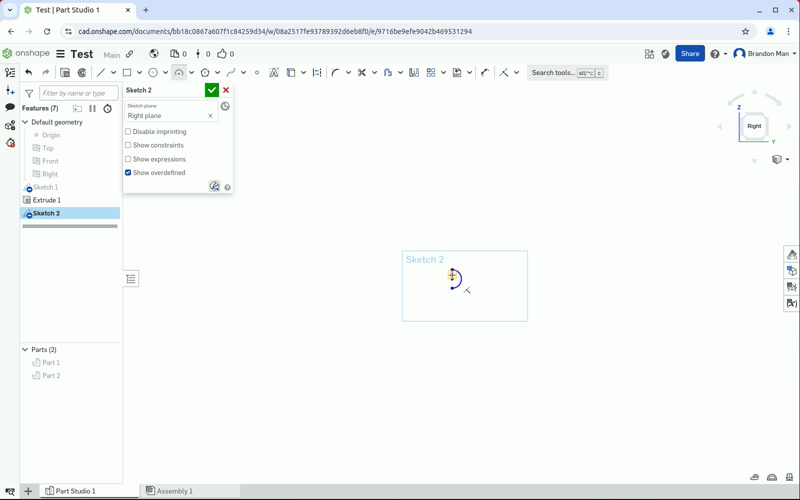
scroll(6)
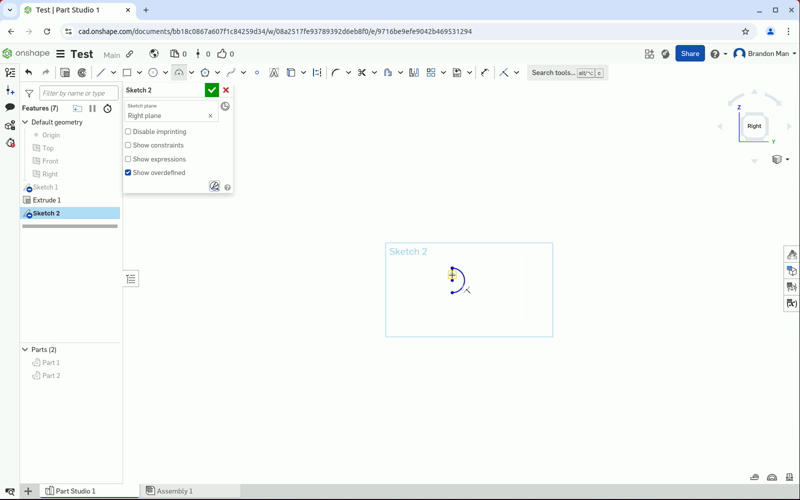
scroll(6)
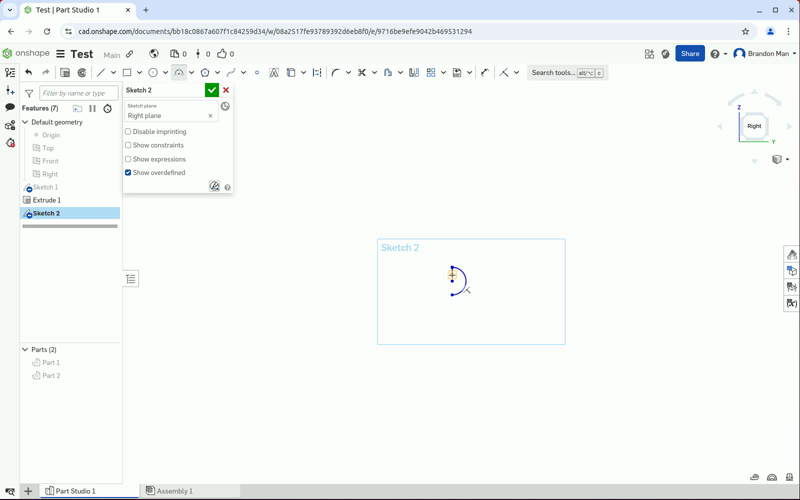
scroll(6)
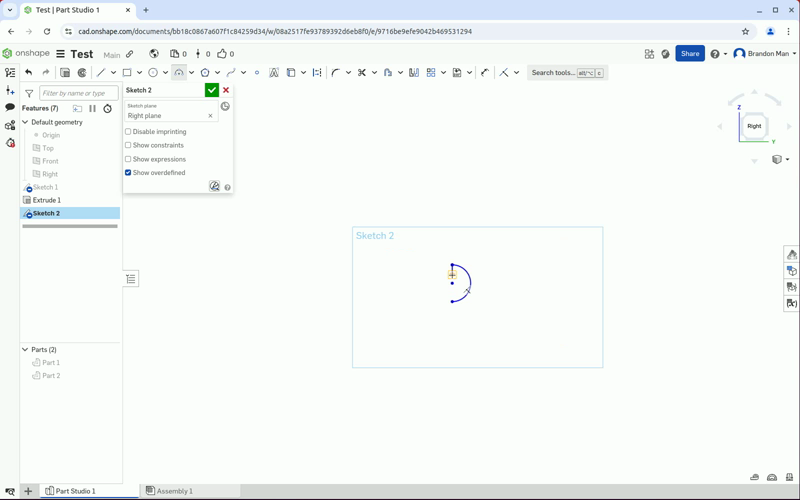
scroll(6)
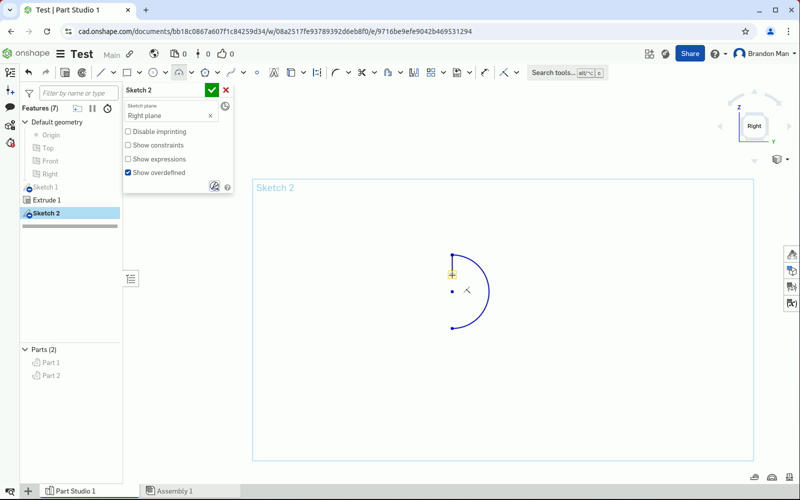
scroll(6)
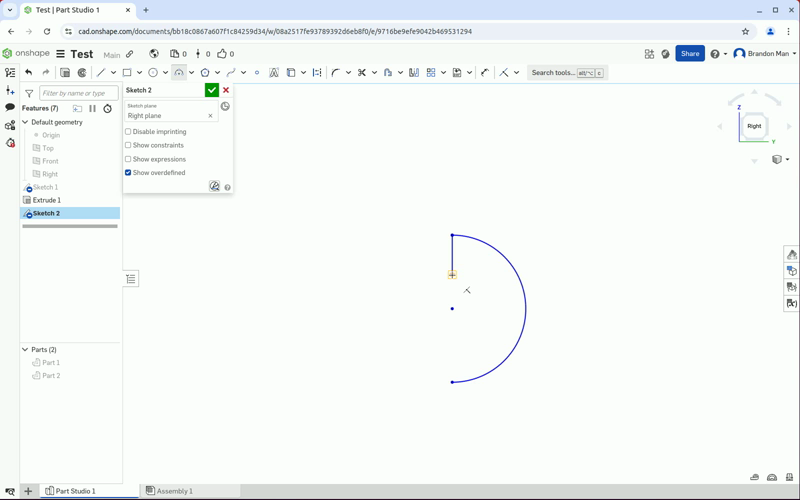
click(452, 274)
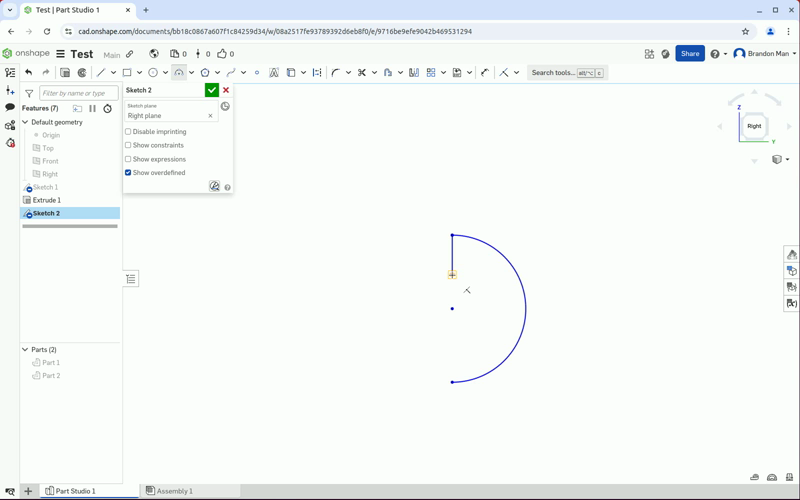
scroll(-6)
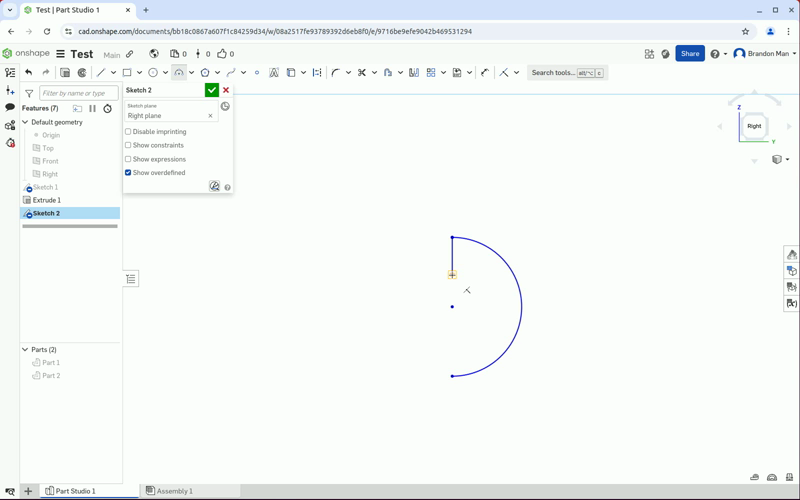
scroll(-6)
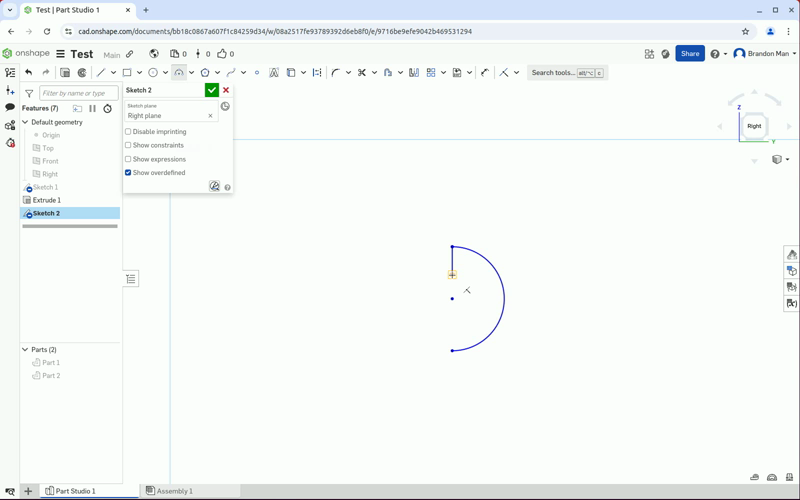
scroll(-6)
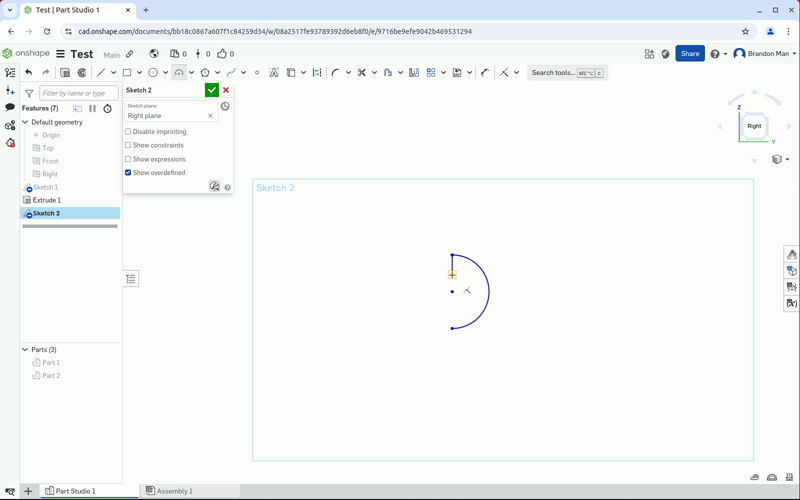
scroll(-6)
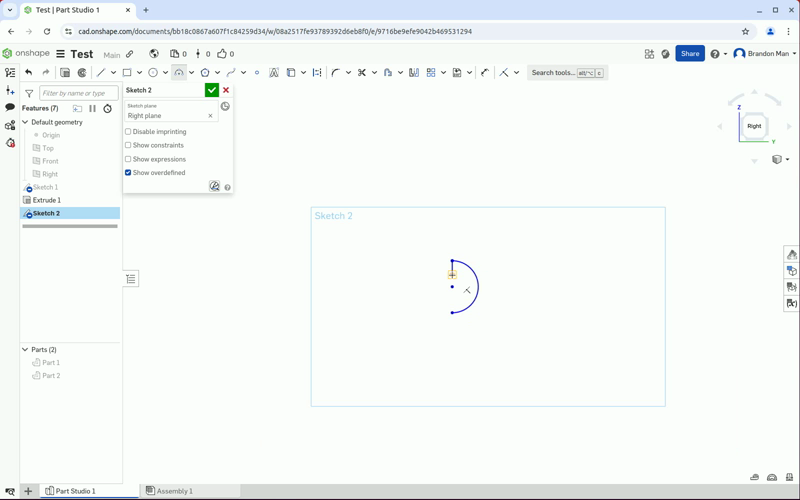
scroll(-6)
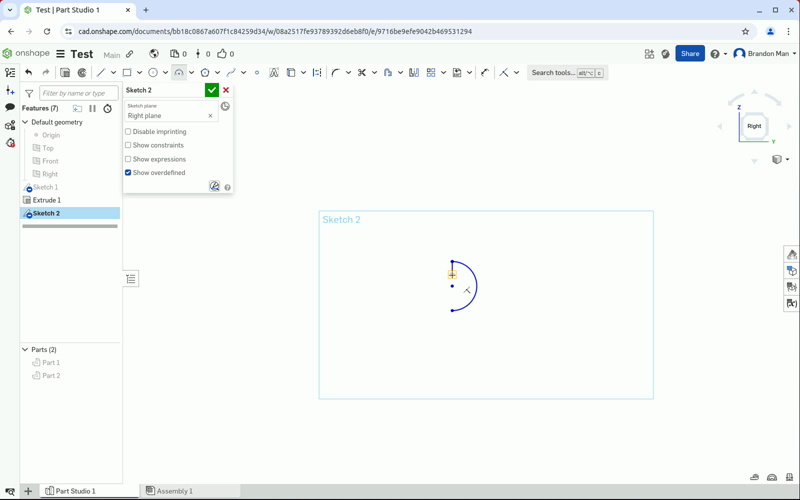
scroll(-6)
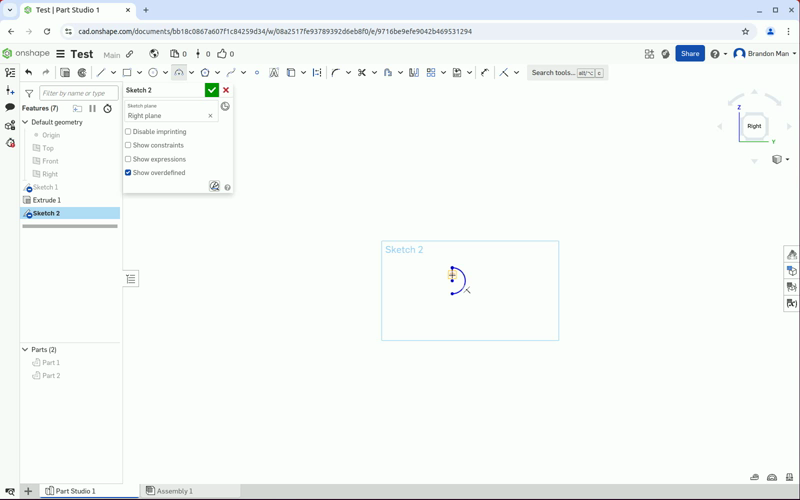
scroll(-6)
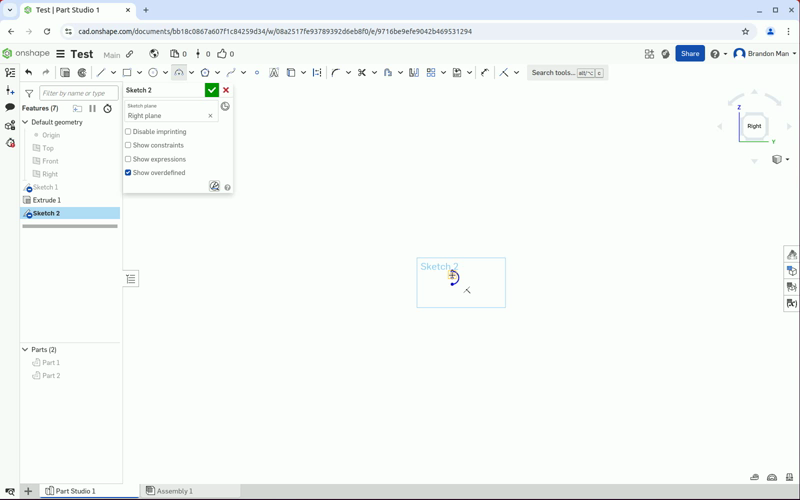
key_down(shift)
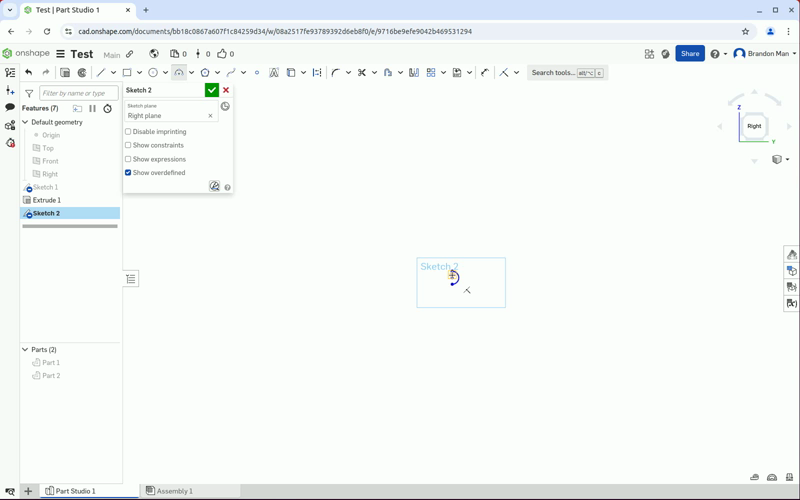
mouse_move(452, 280)
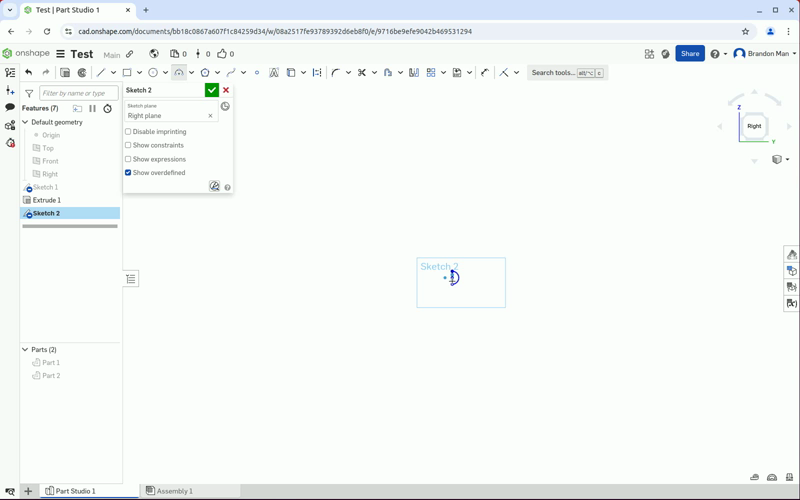
scroll(6)
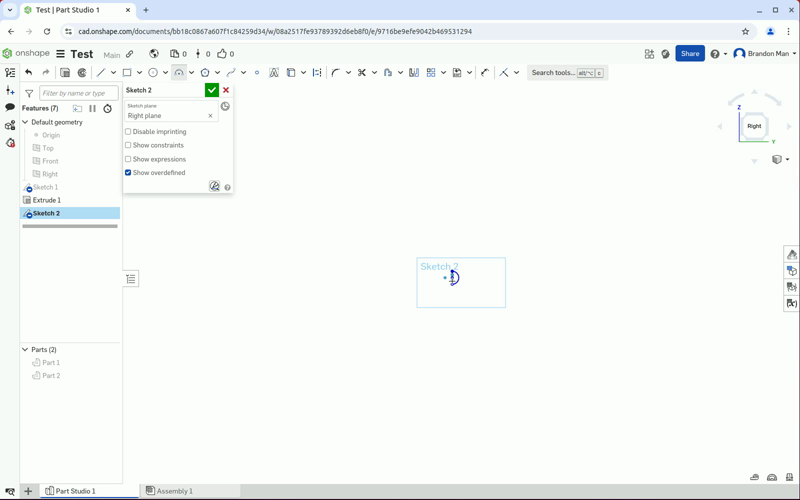
scroll(6)
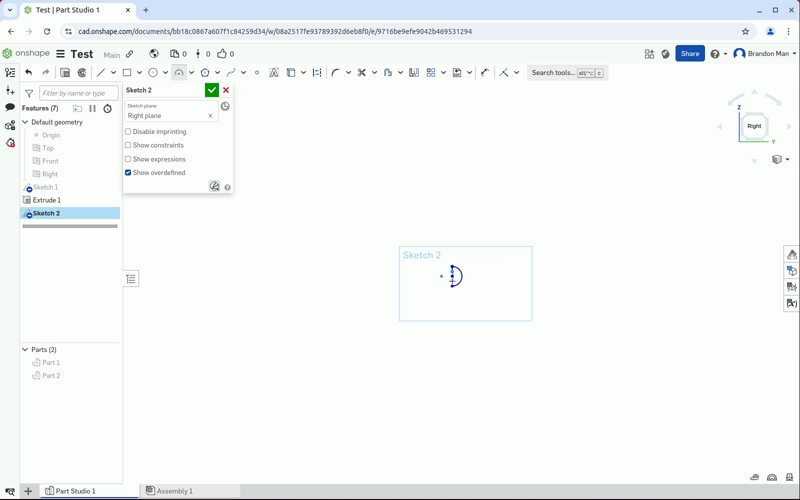
scroll(6)
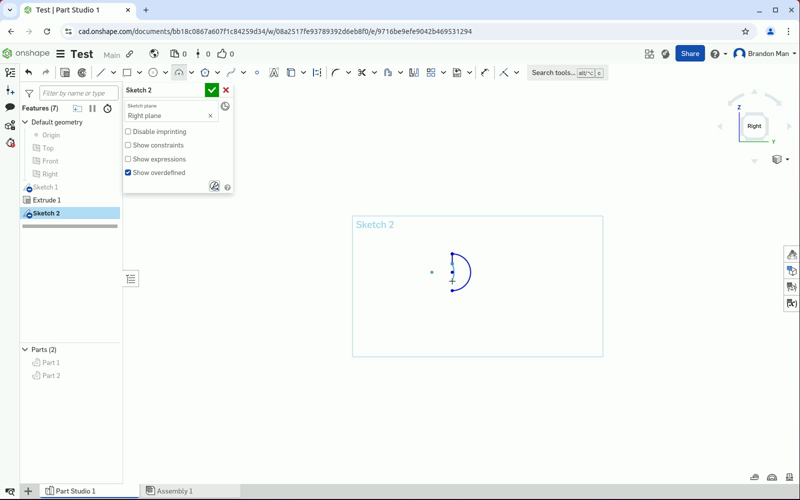
scroll(6)
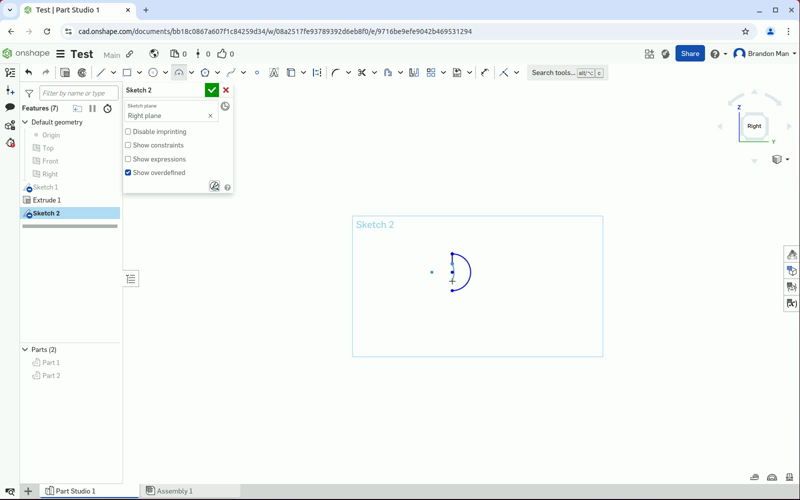
scroll(6)
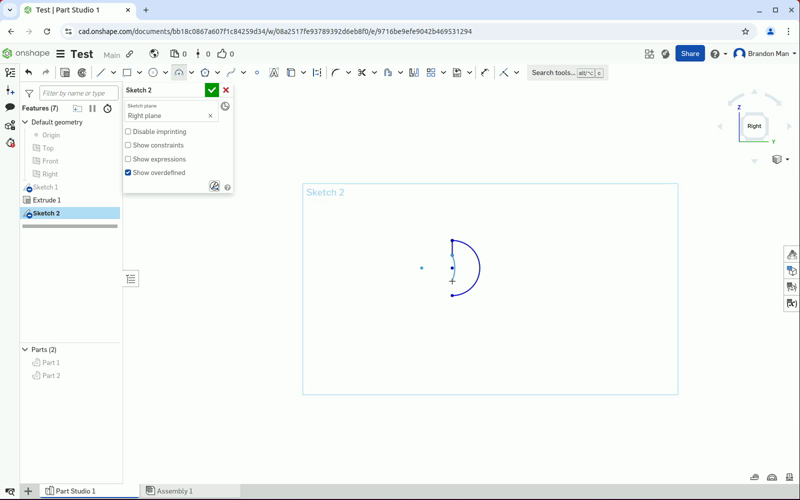
scroll(6)
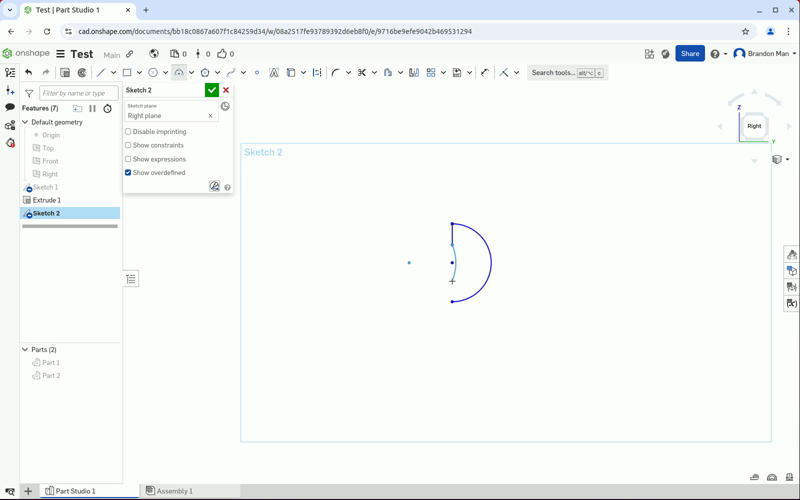
scroll(6)
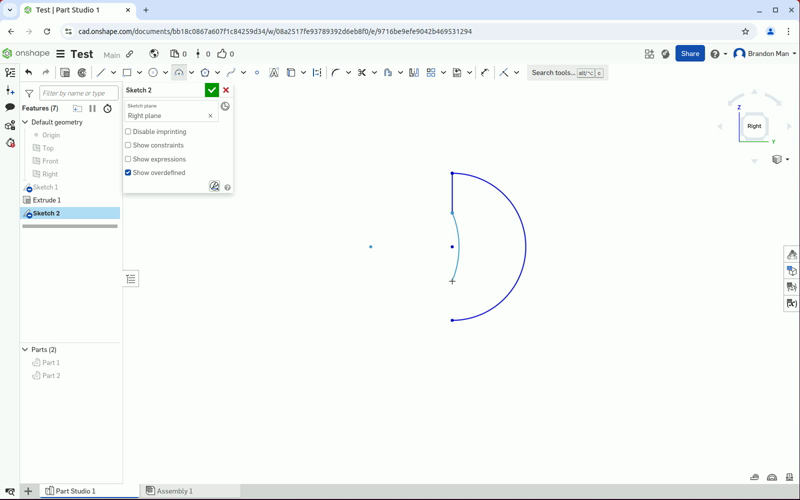
click(452, 280)
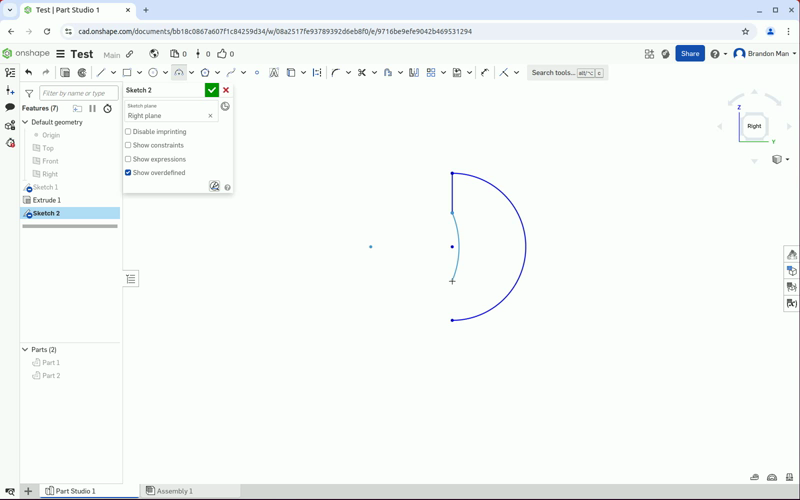
scroll(-6)
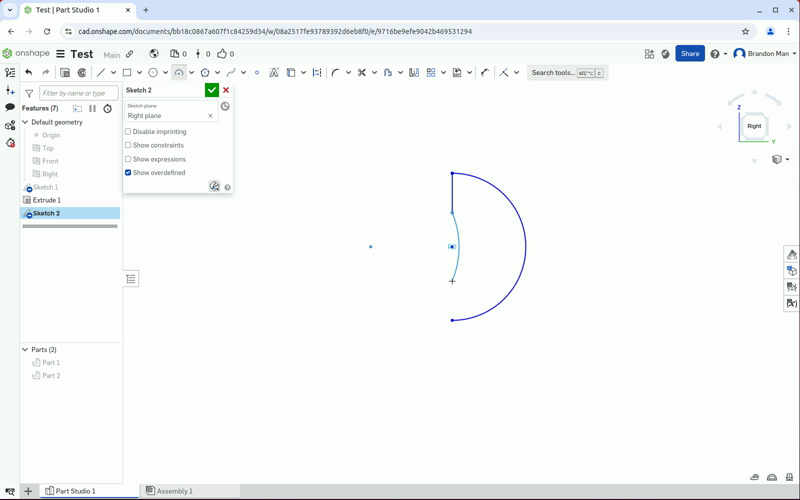
scroll(-6)
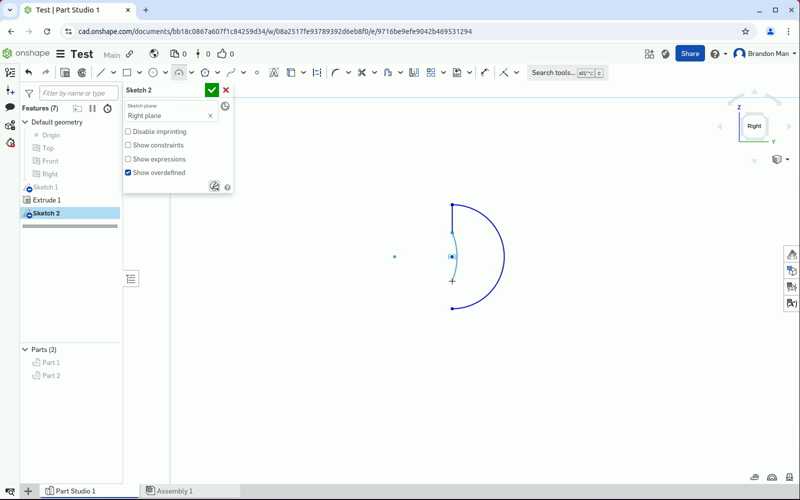
scroll(-6)
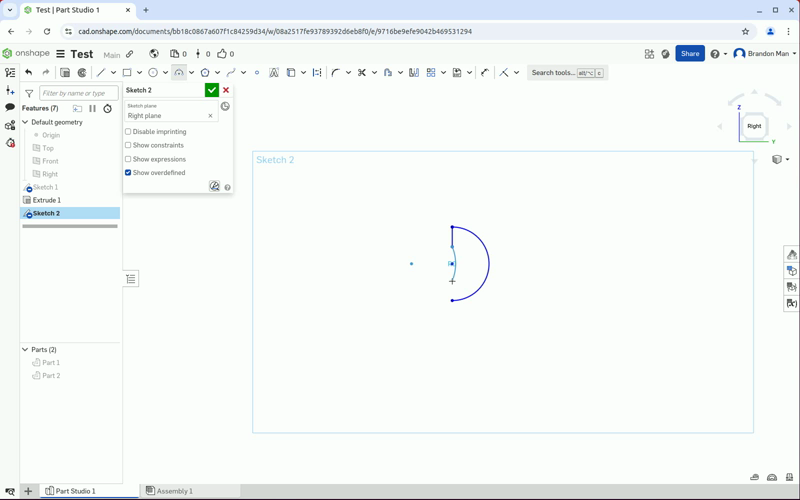
scroll(-6)
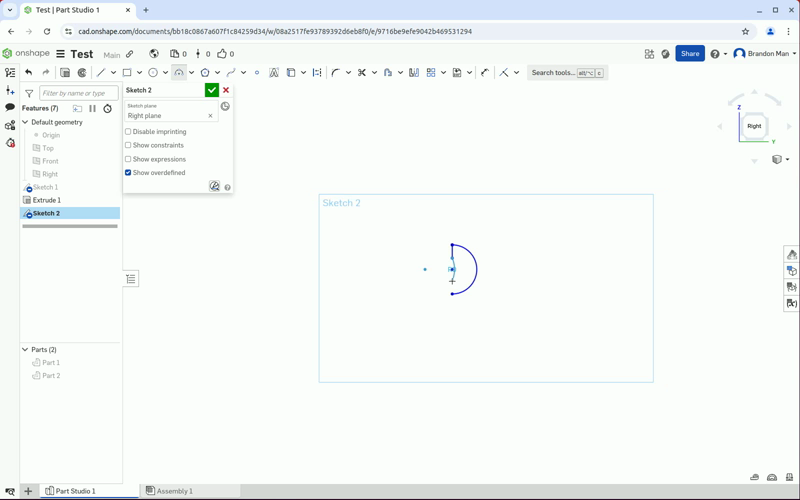
scroll(-6)
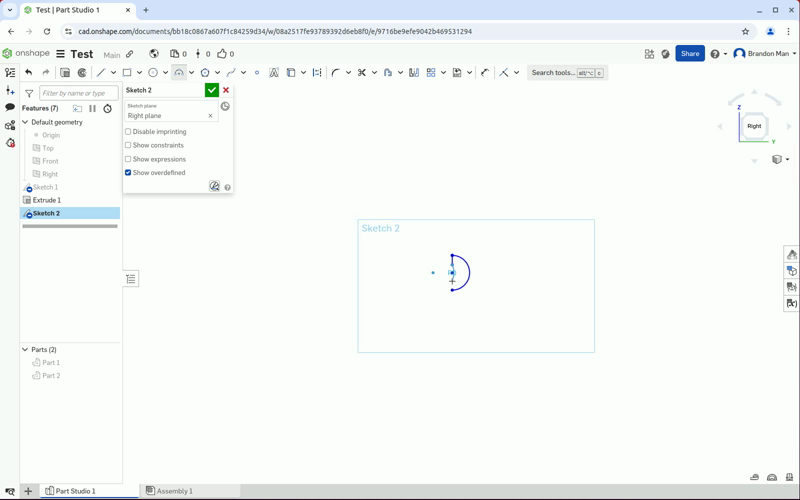
scroll(-6)
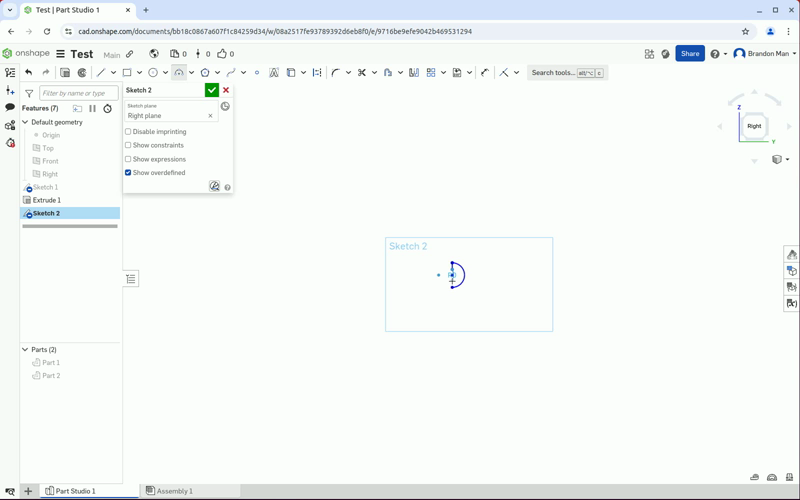
scroll(-6)
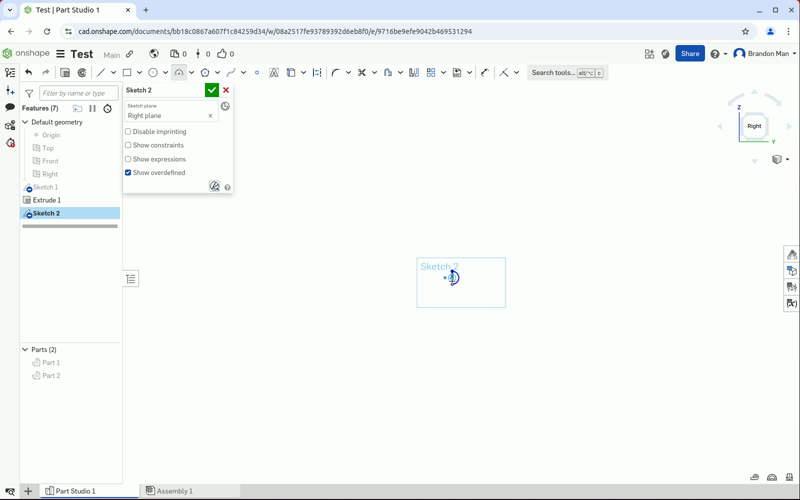
mouse_move(455, 277)
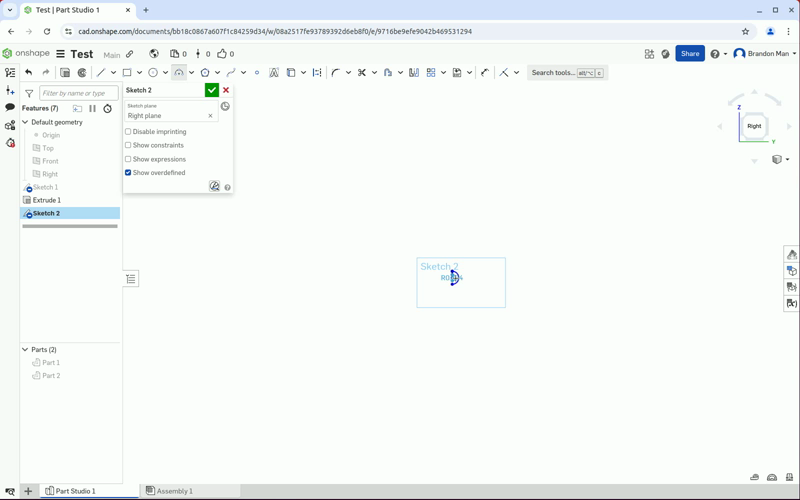
scroll(6)
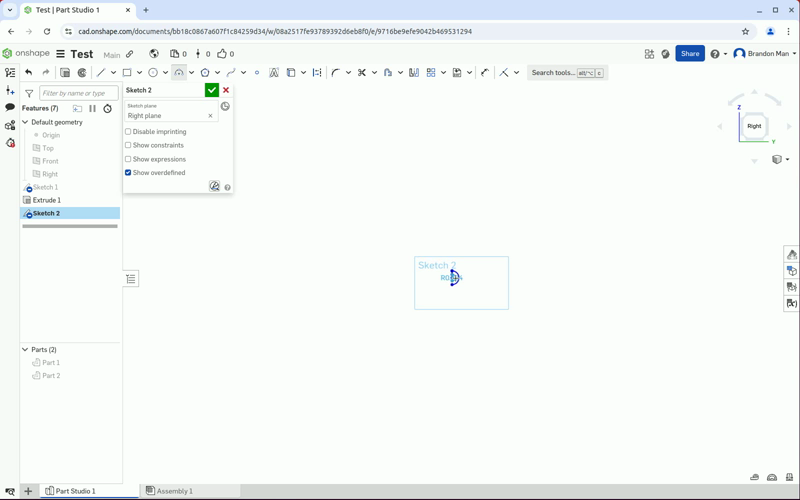
scroll(6)
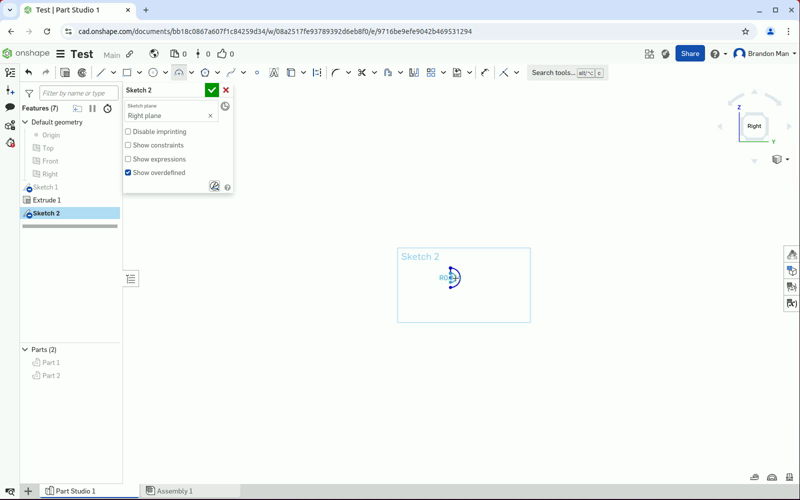
scroll(6)
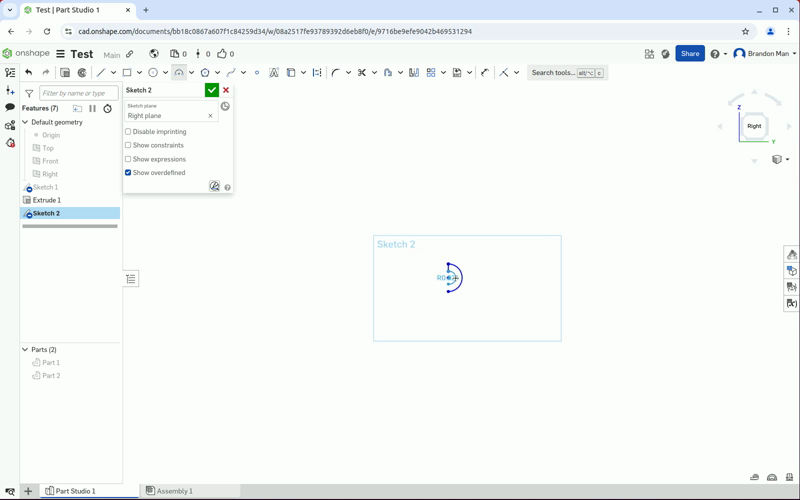
scroll(6)
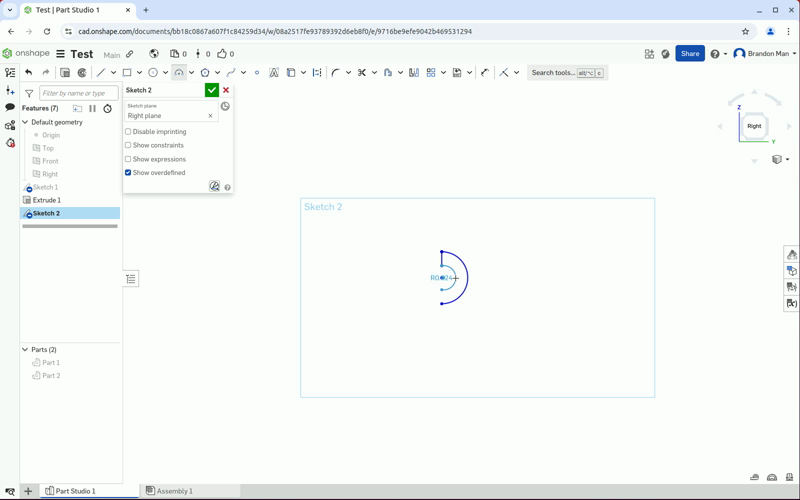
scroll(6)
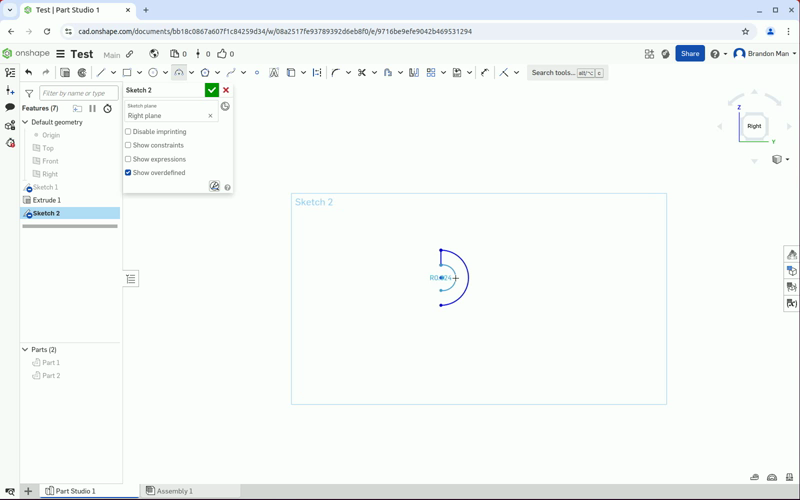
scroll(6)
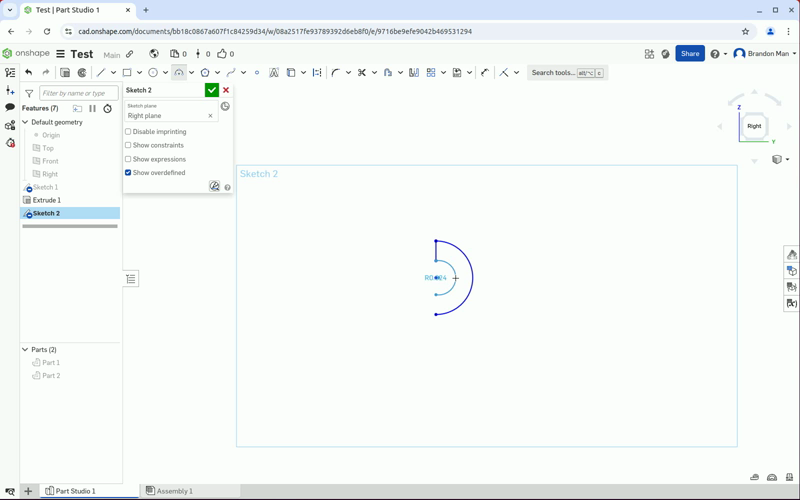
scroll(6)
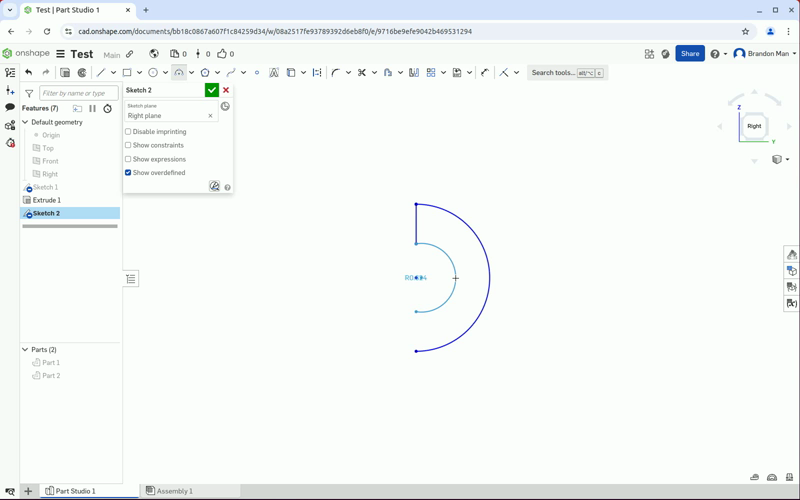
click(455, 277)
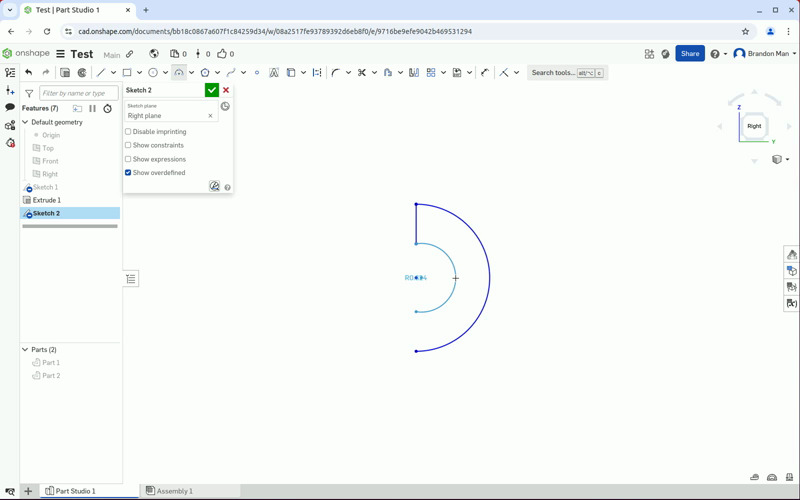
scroll(-6)
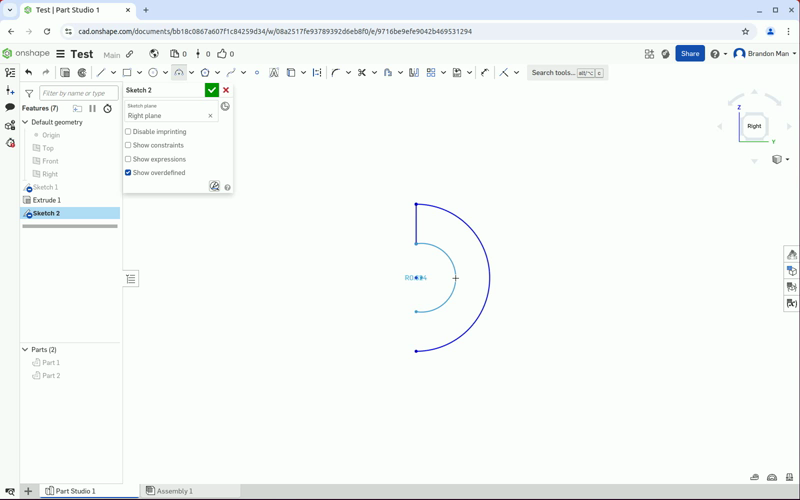
scroll(-6)
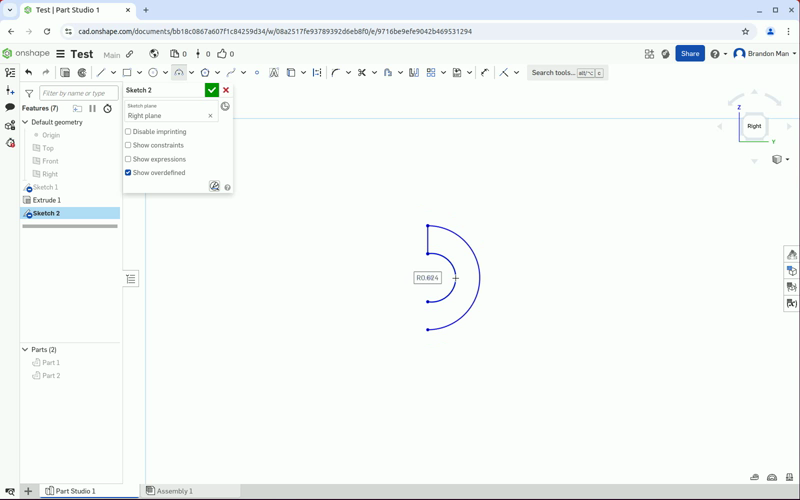
scroll(-6)
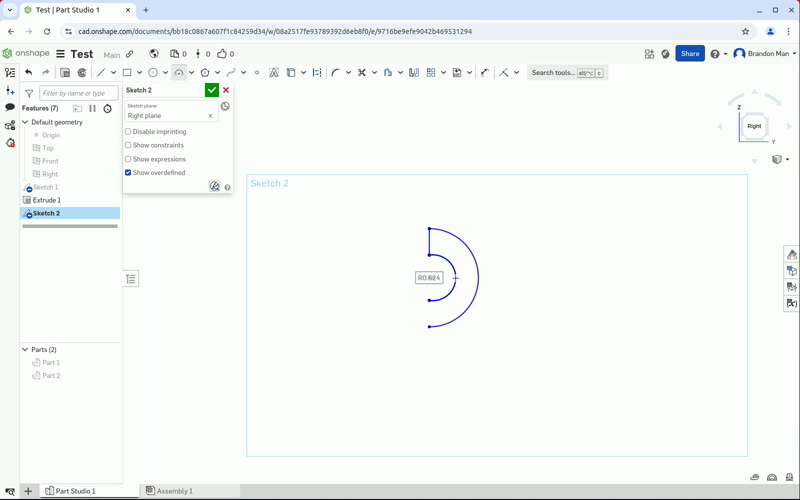
scroll(-6)
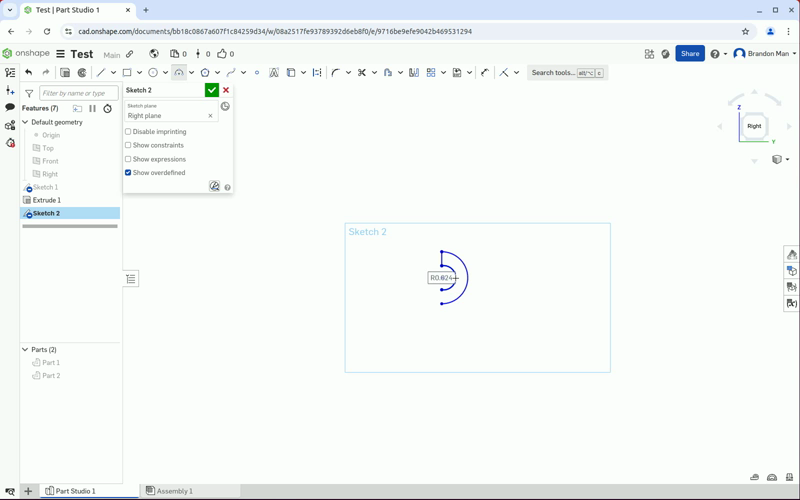
scroll(-6)
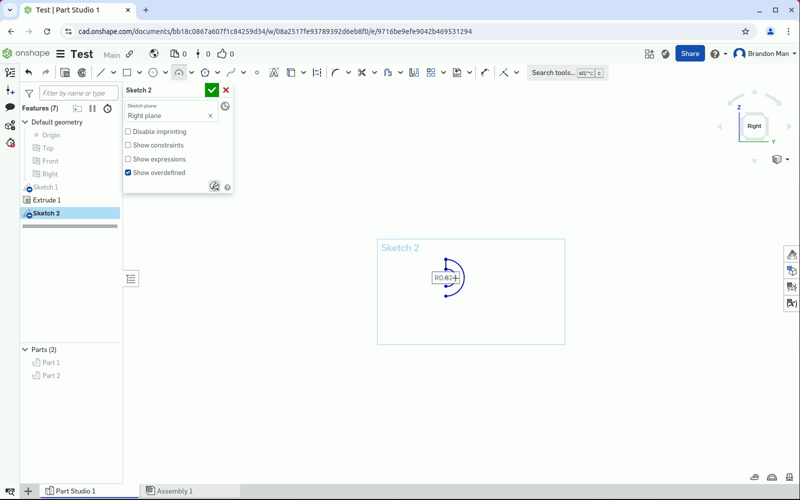
scroll(-6)
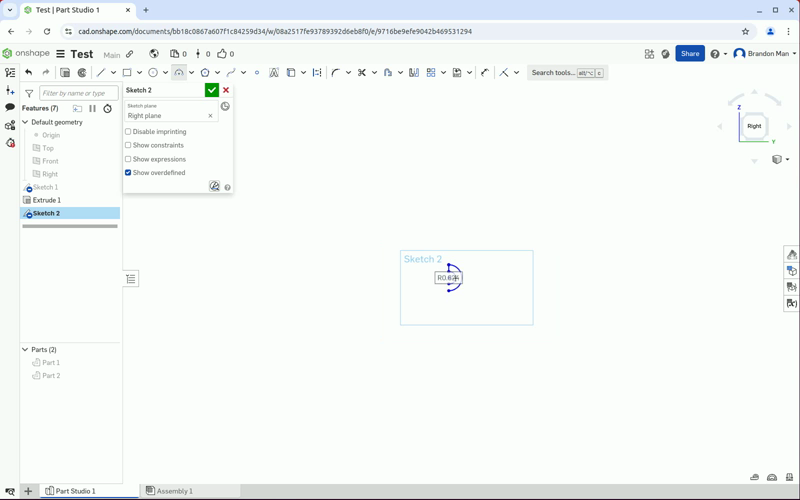
scroll(-6)
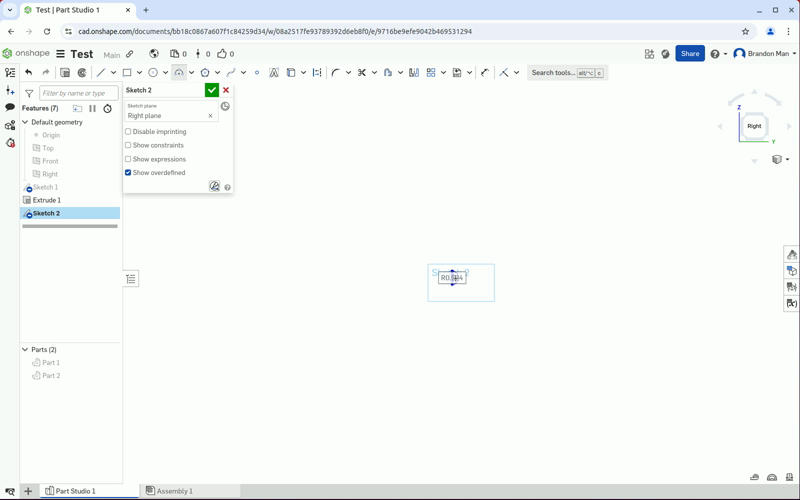
key_up(shift)
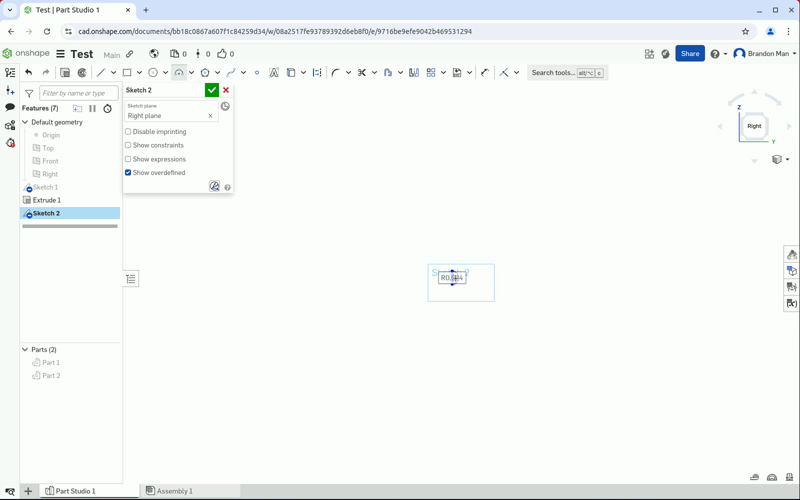
key(esc)
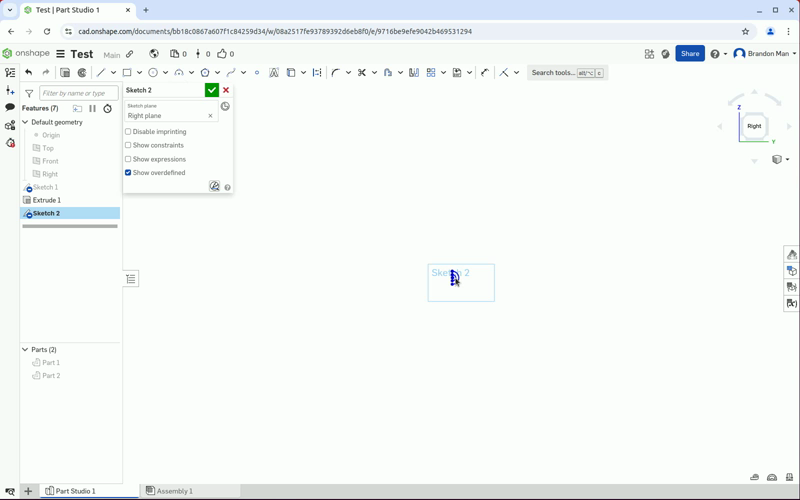
key(l)
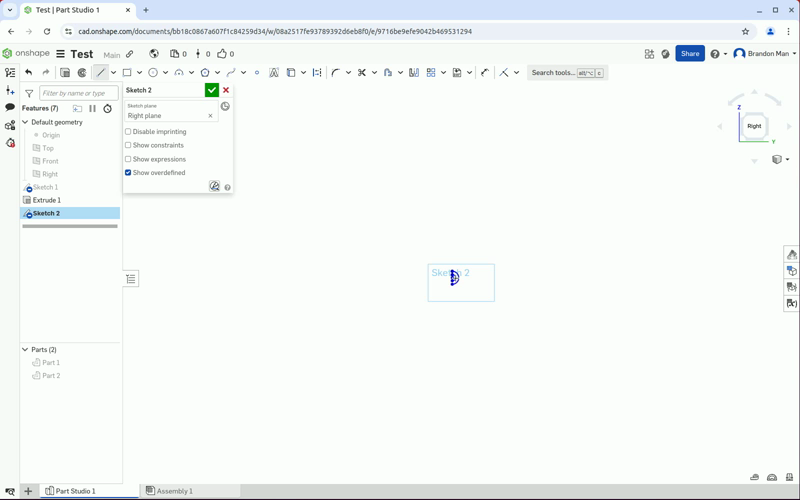
mouse_move(452, 280)
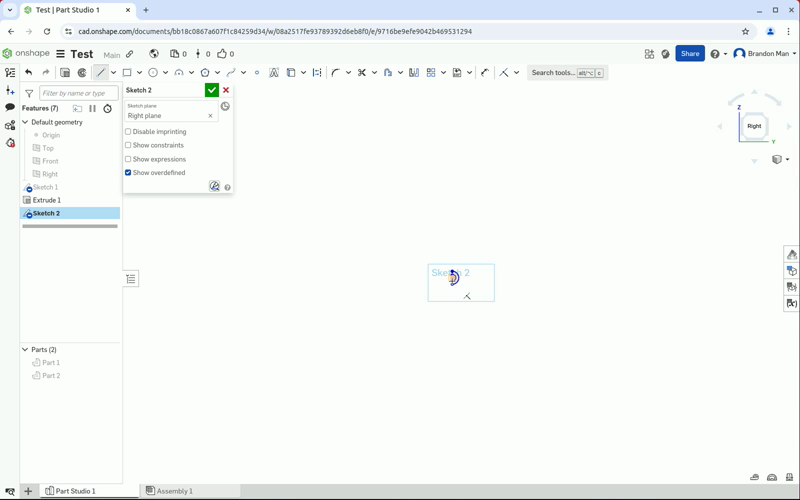
scroll(6)
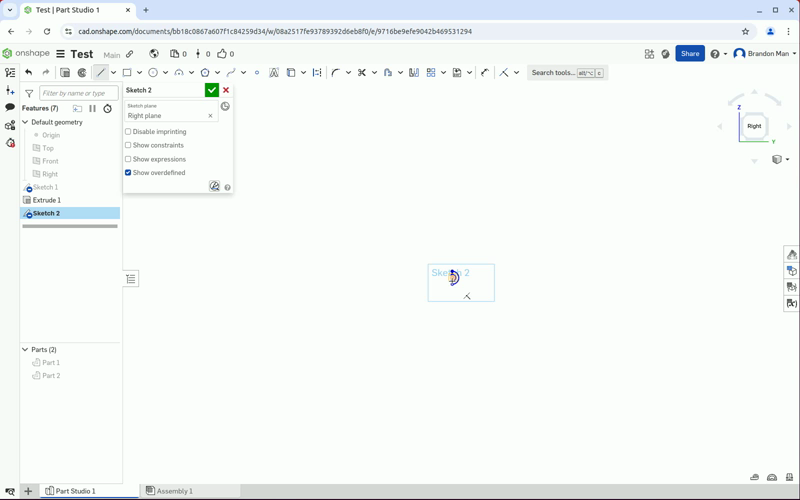
scroll(6)
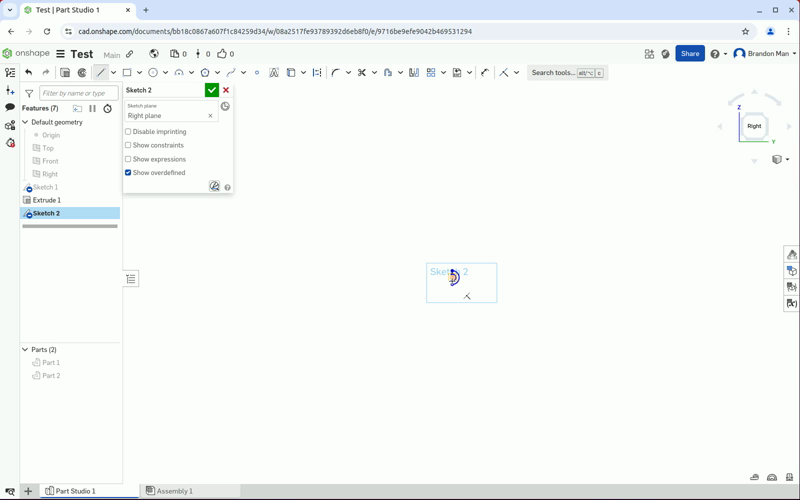
scroll(6)
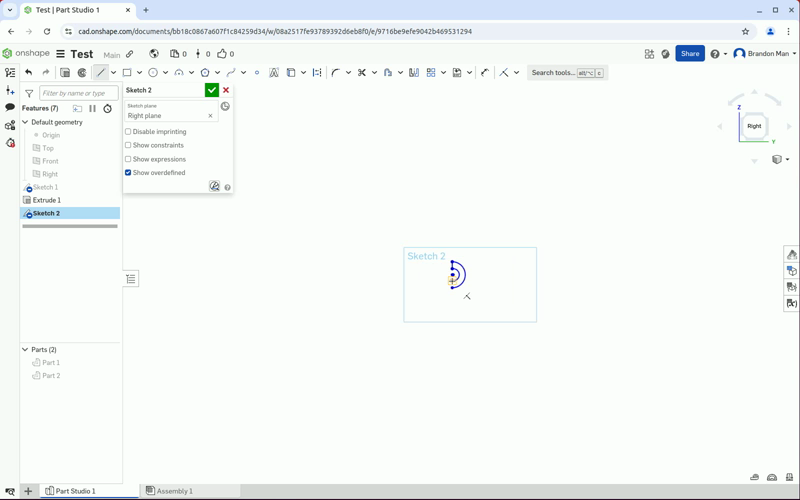
scroll(6)
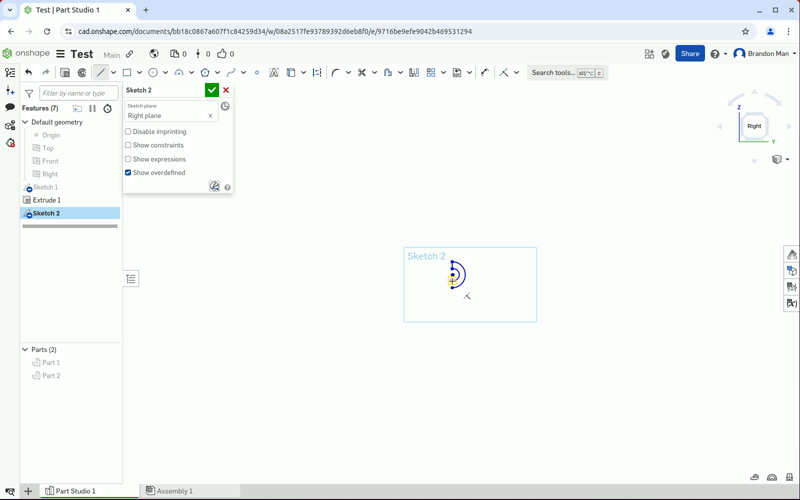
scroll(6)
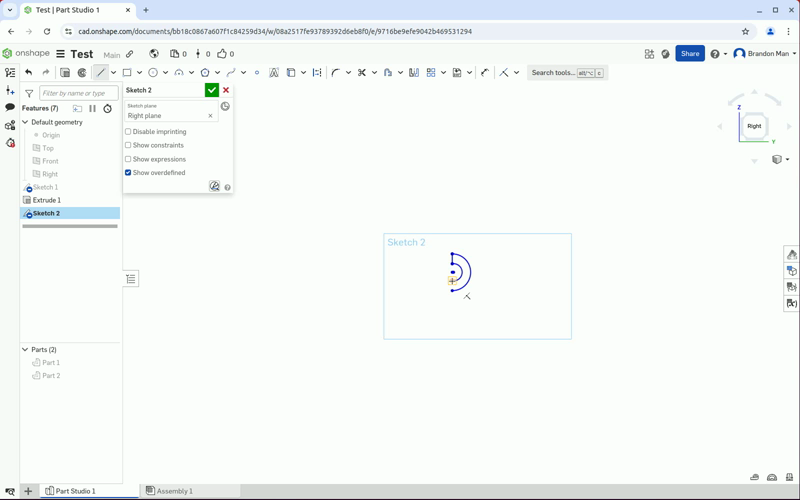
scroll(6)
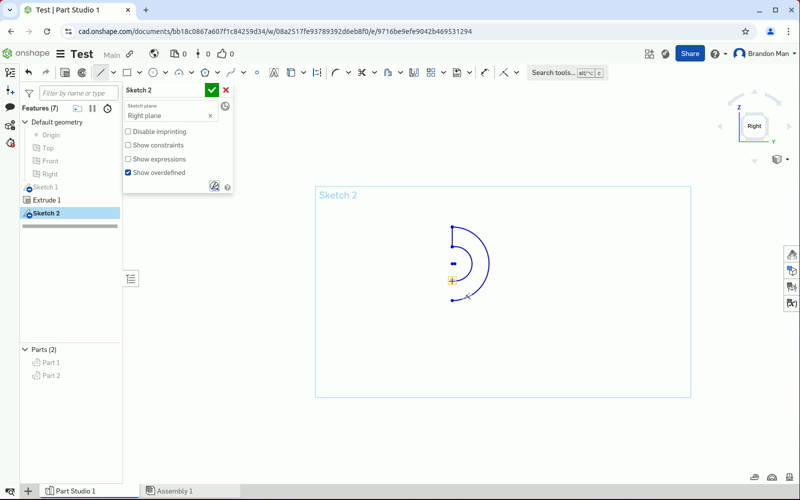
scroll(6)
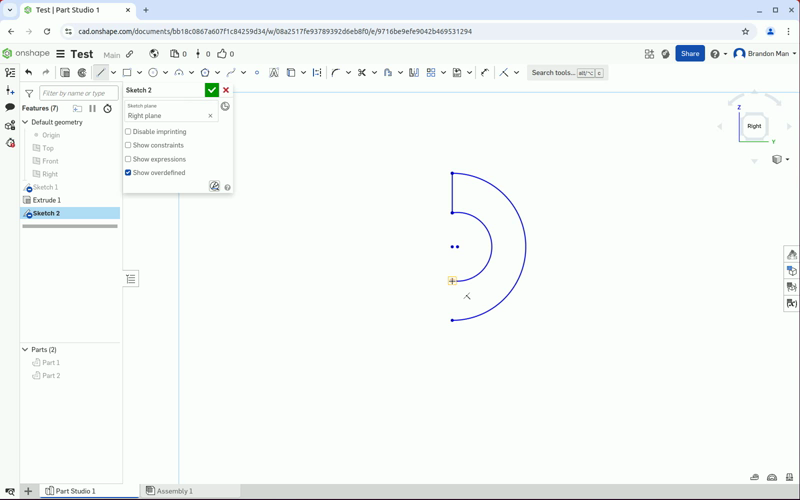
click(452, 280)
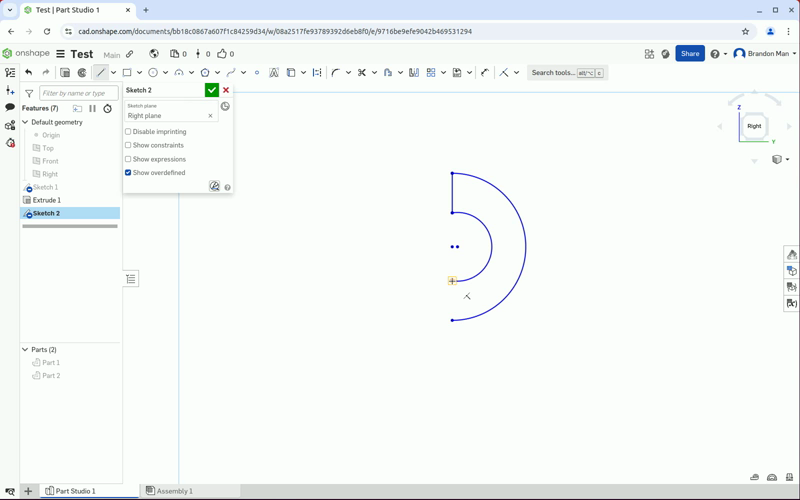
scroll(-6)
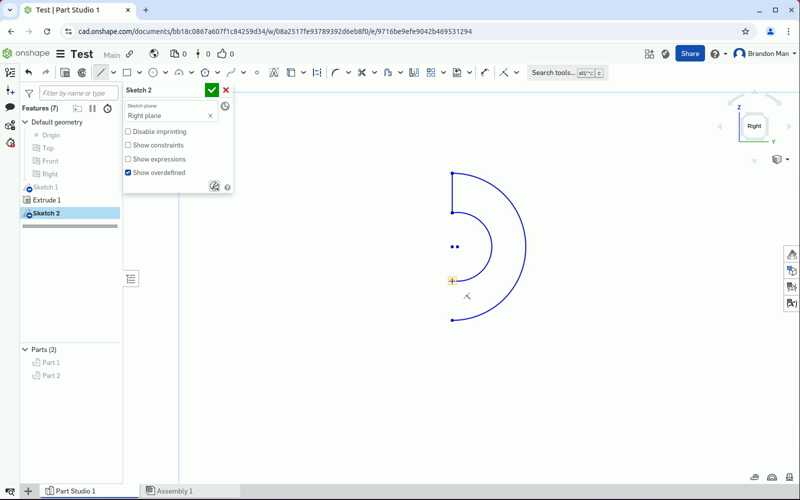
scroll(-6)
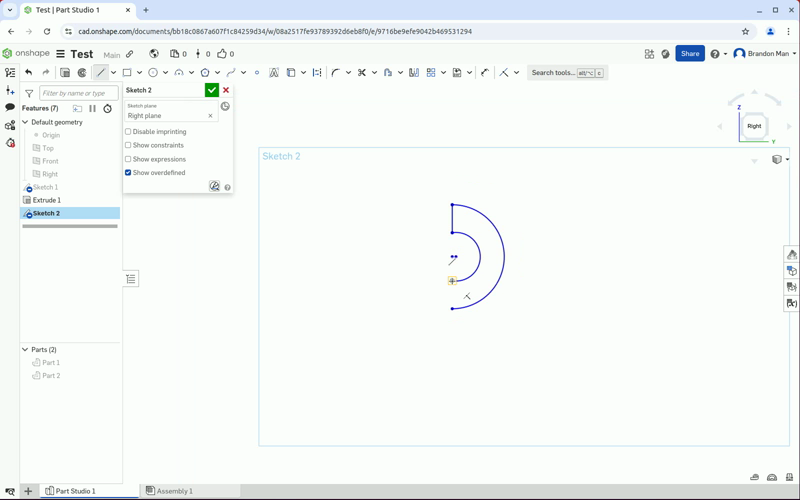
scroll(-6)
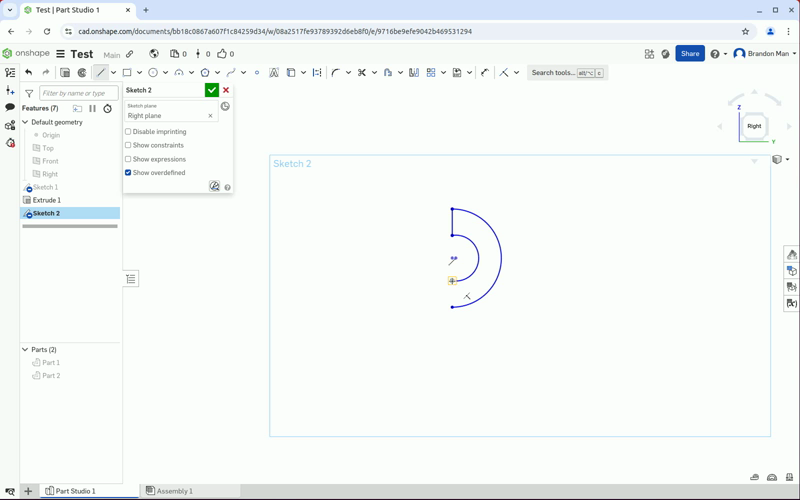
scroll(-6)
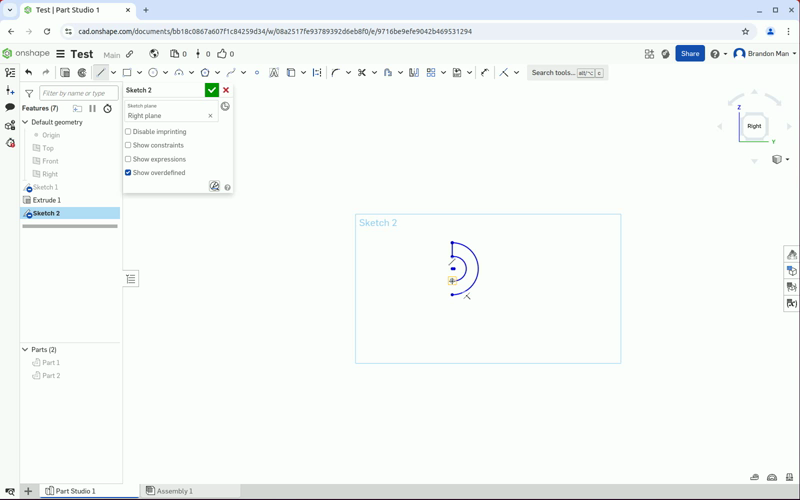
scroll(-6)
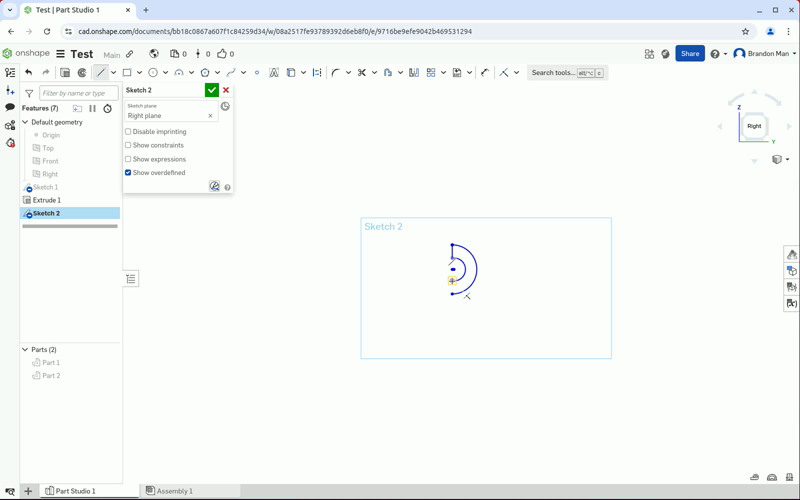
scroll(-6)
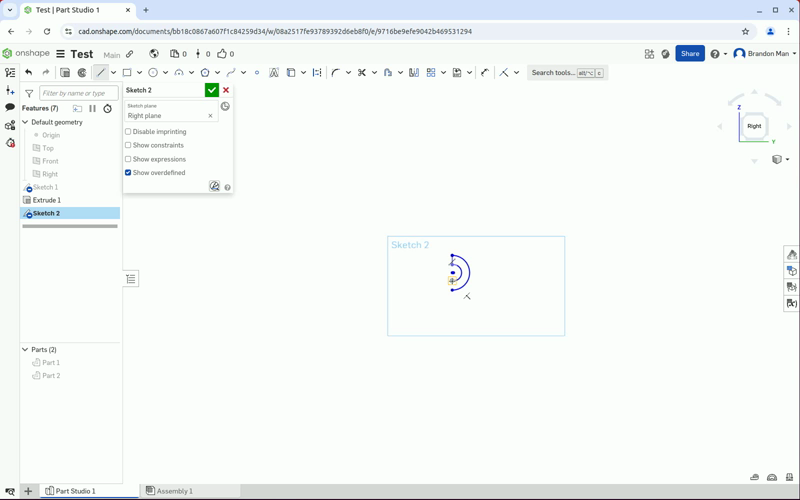
scroll(-6)
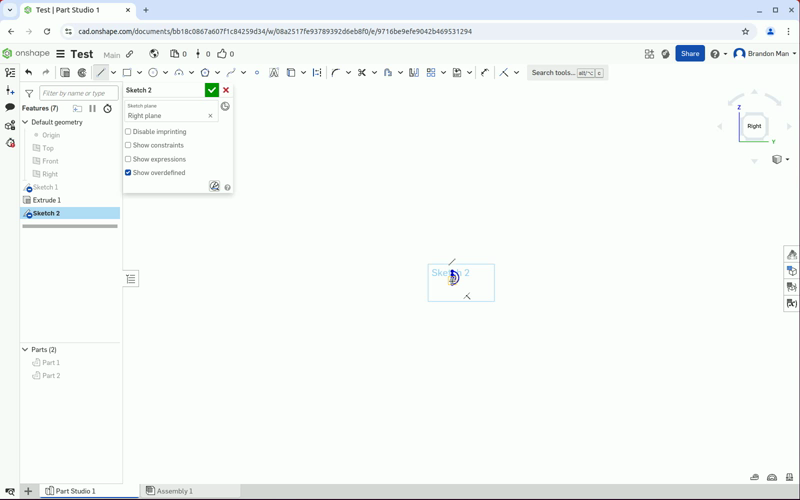
mouse_move(482, 280)
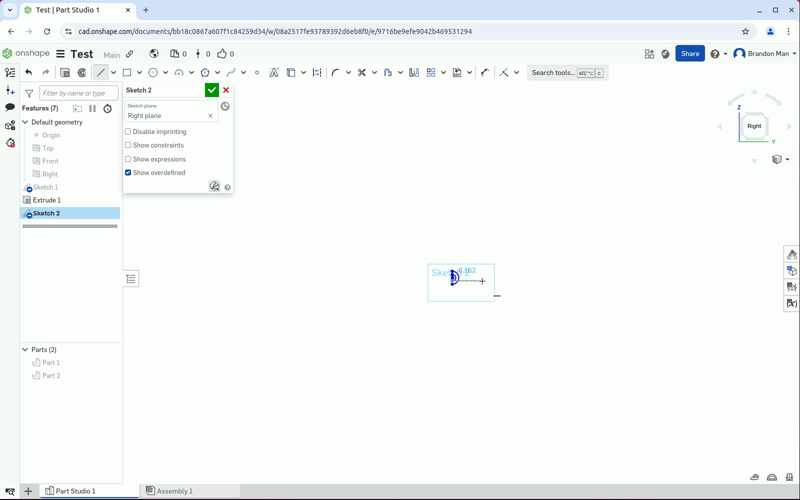
key_down(shift)
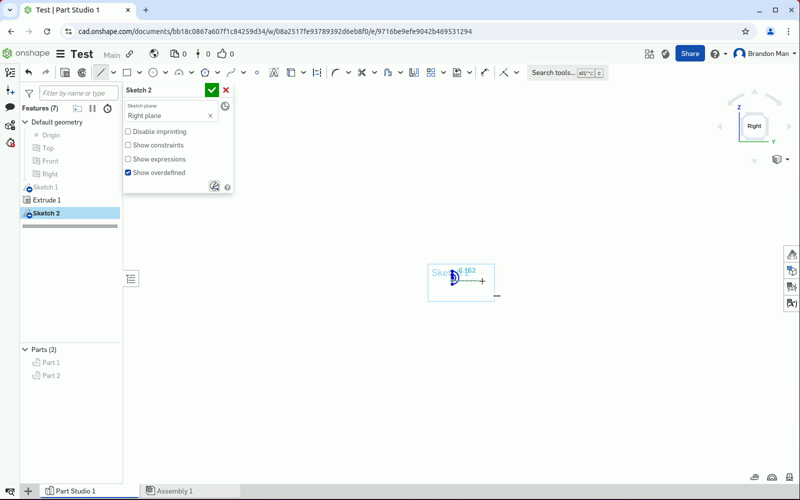
mouse_move(452, 284)
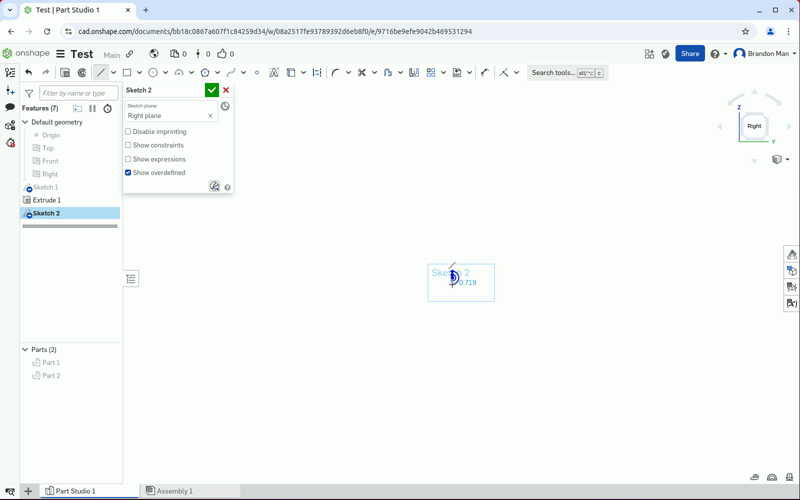
scroll(6)
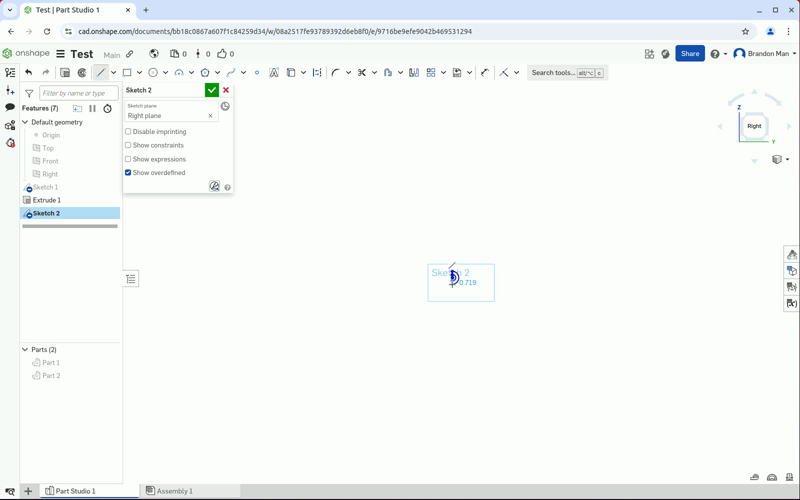
scroll(6)
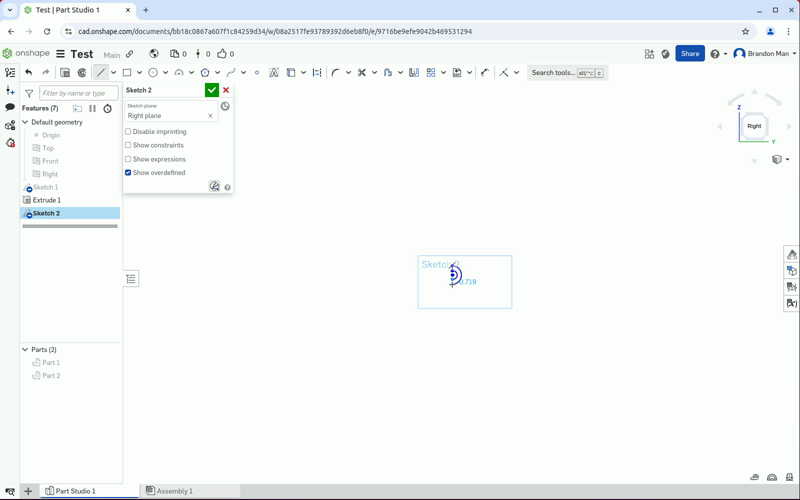
scroll(6)
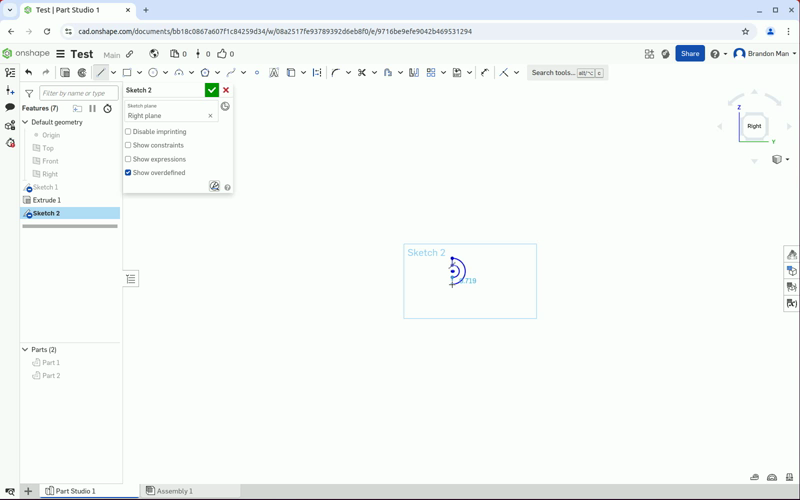
scroll(6)
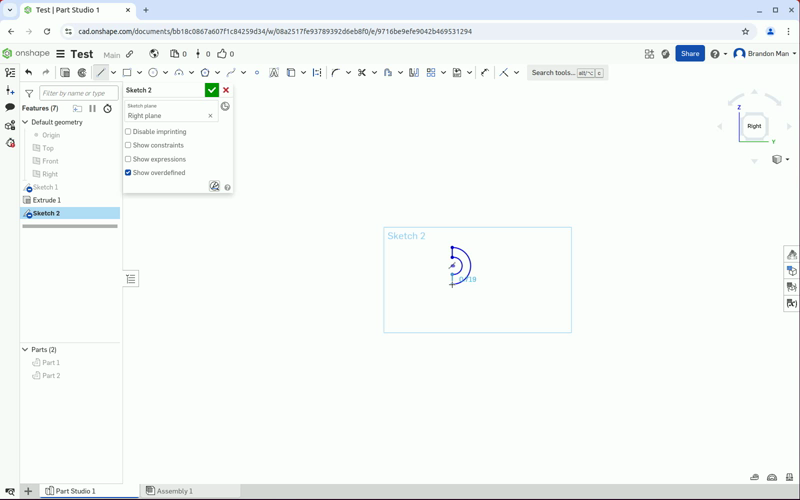
scroll(6)
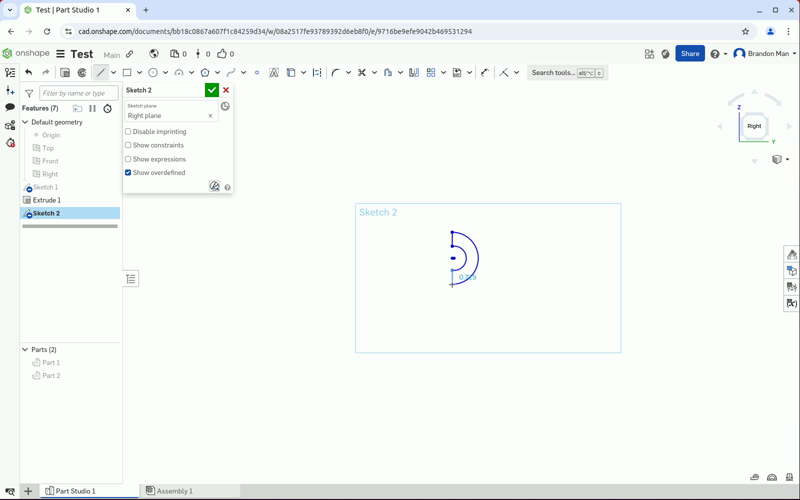
scroll(6)
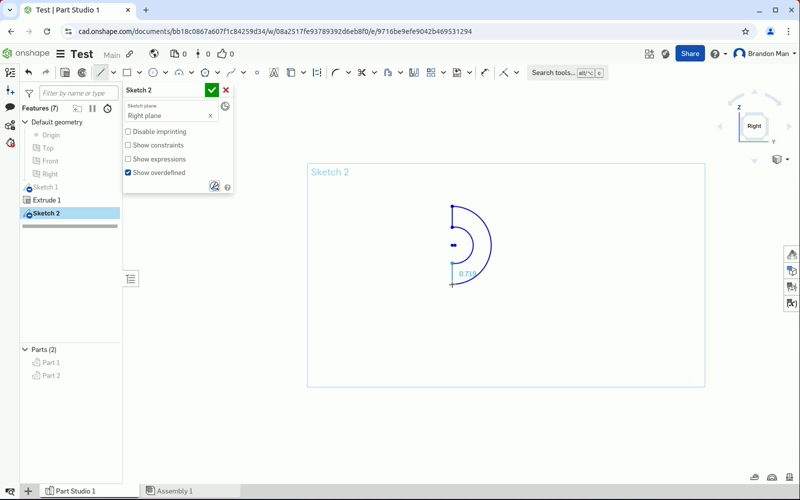
scroll(6)
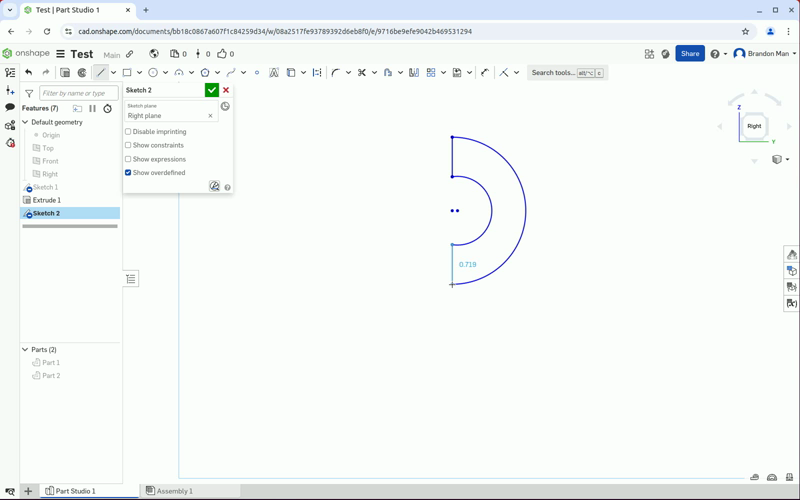
key_up(shift)
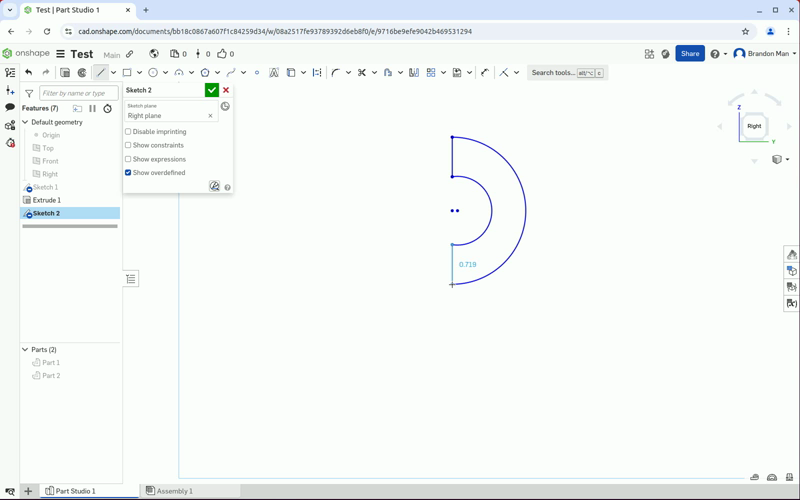
click(452, 284)
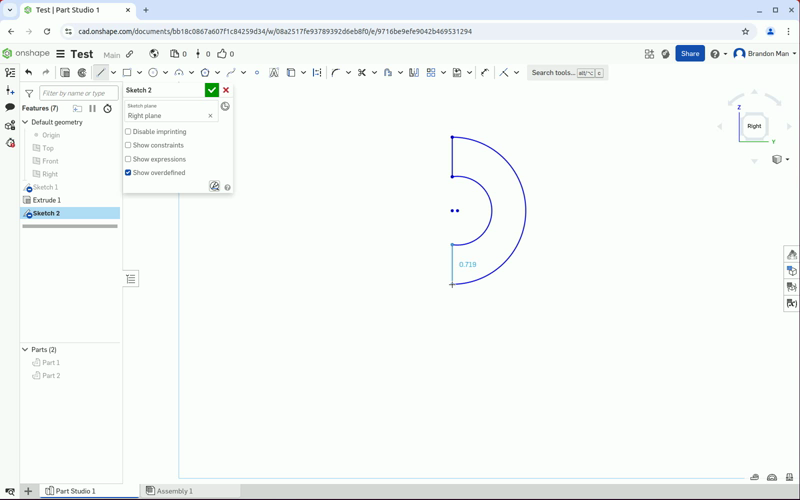
scroll(-6)
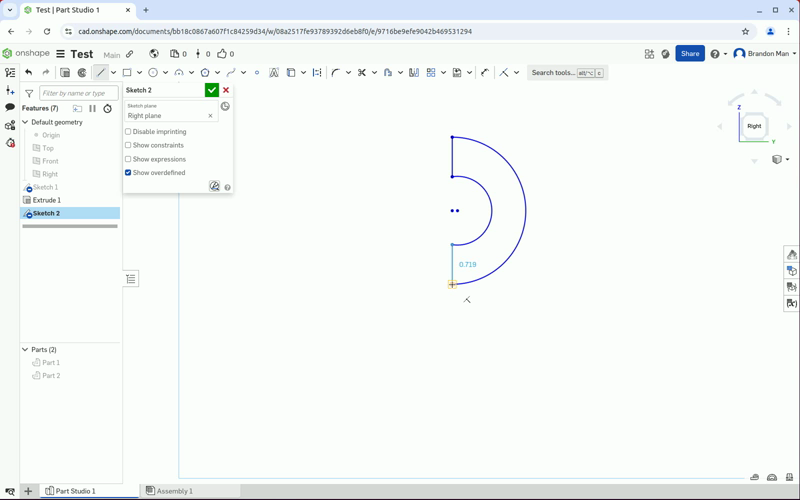
scroll(-6)
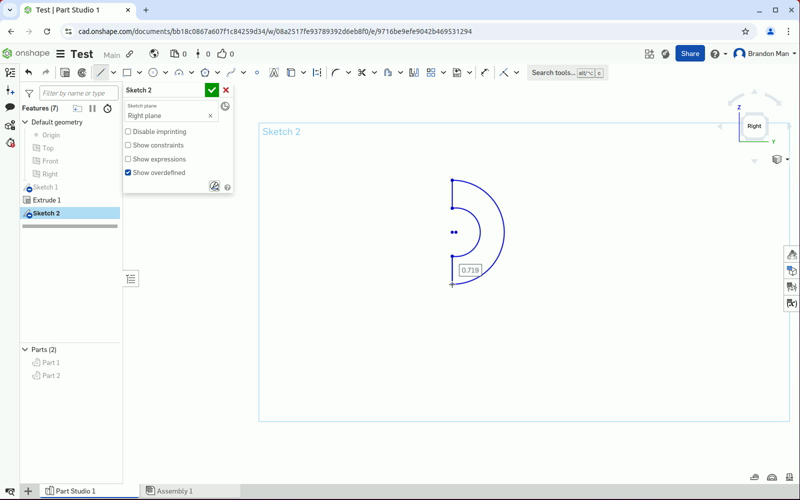
scroll(-6)
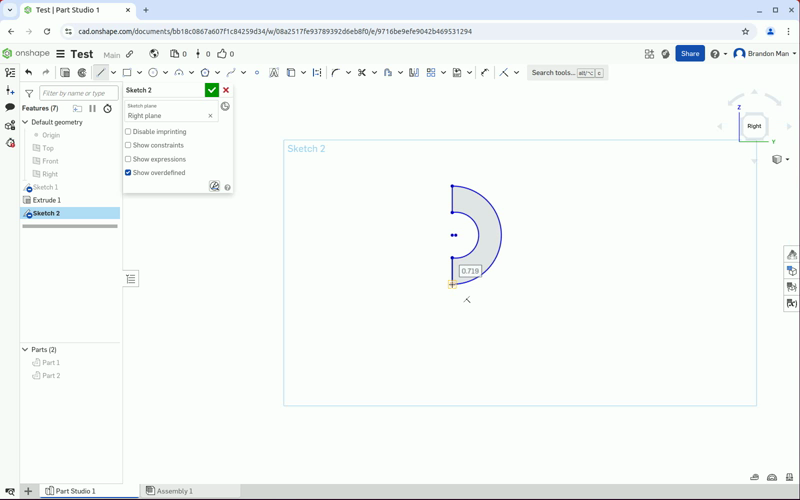
scroll(-6)
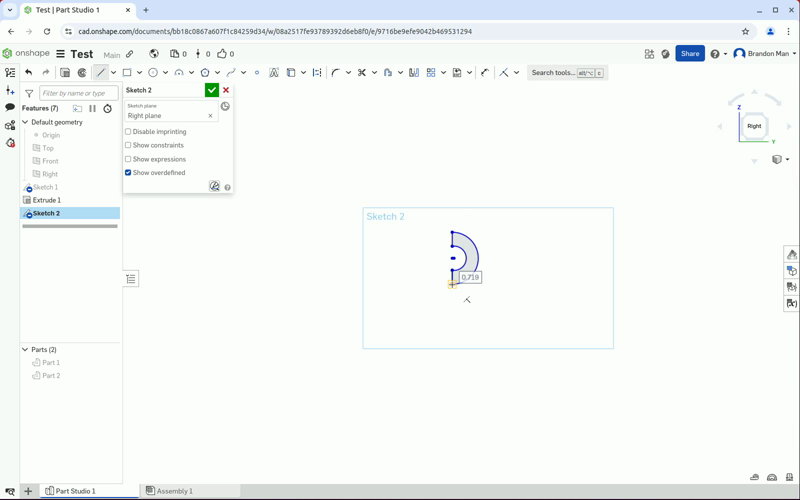
scroll(-6)
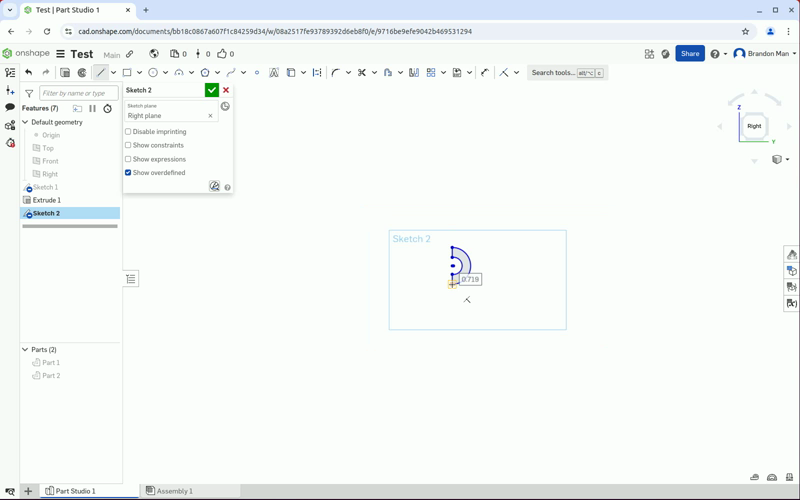
scroll(-6)
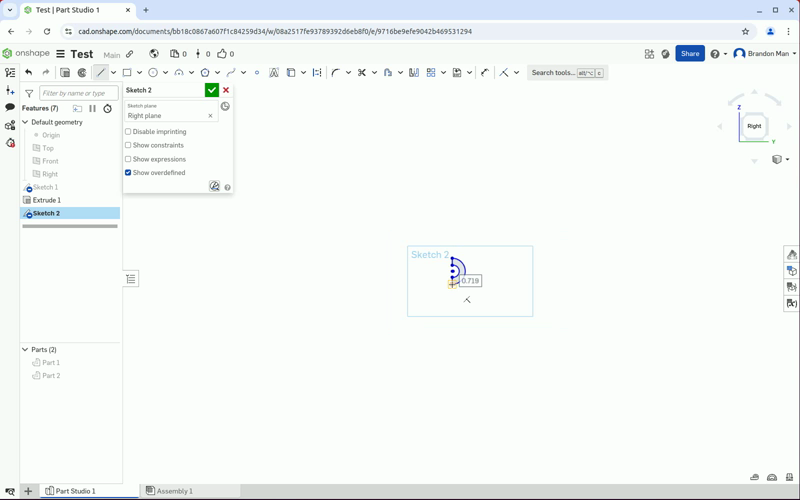
scroll(-6)
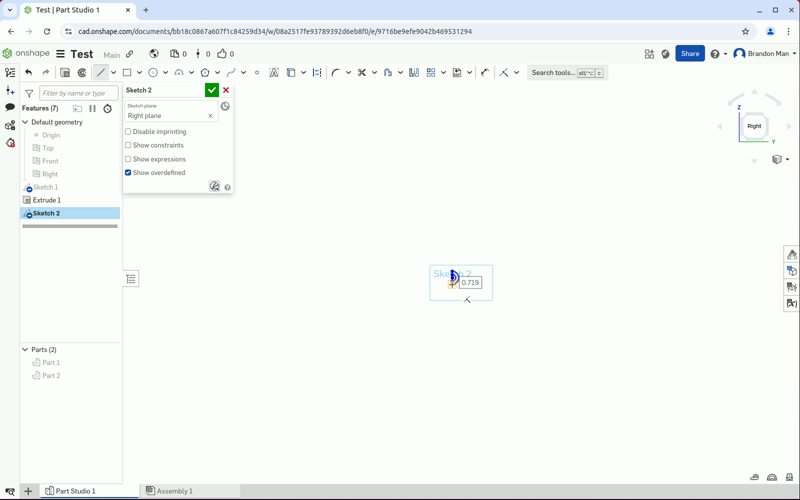
key(esc)
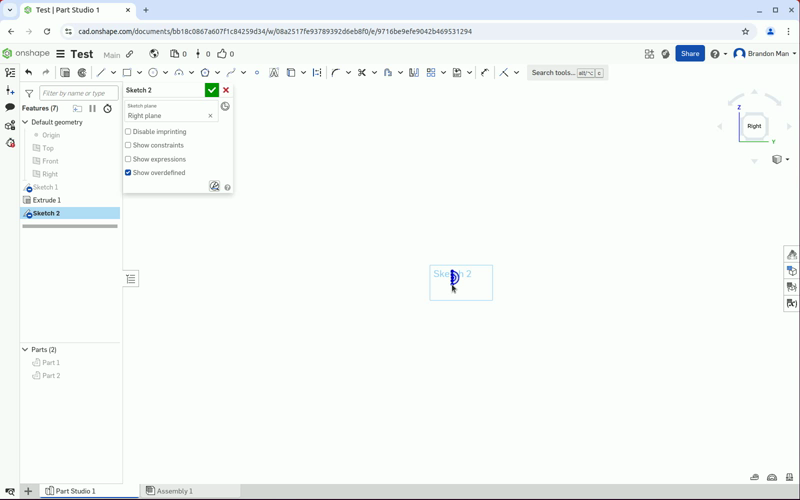
mouse_move(454, 272)
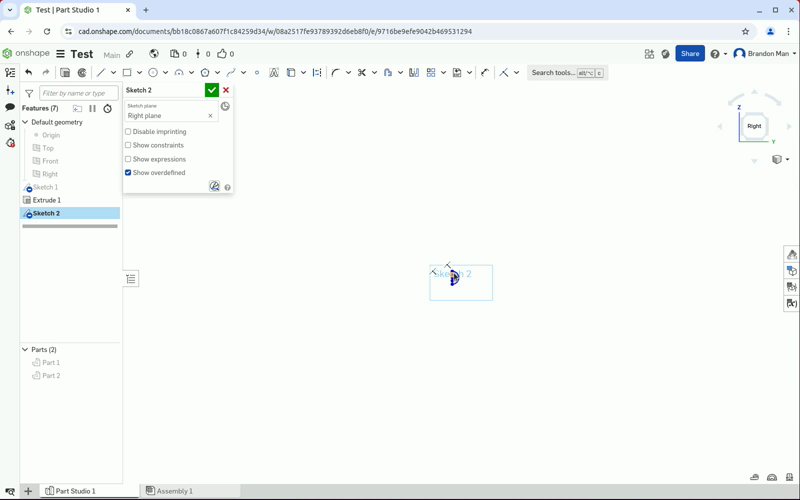
scroll(6)
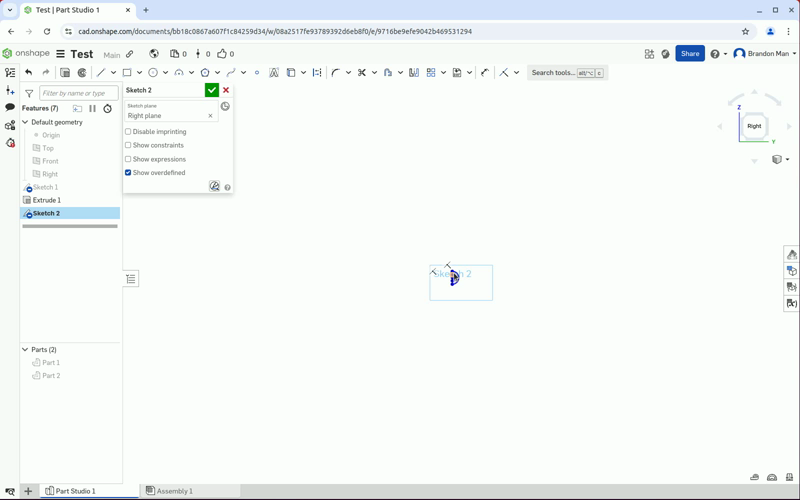
scroll(6)
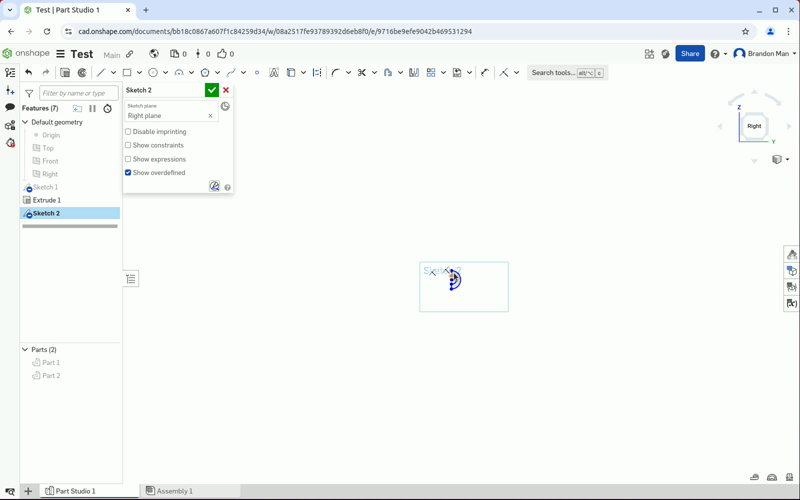
scroll(6)
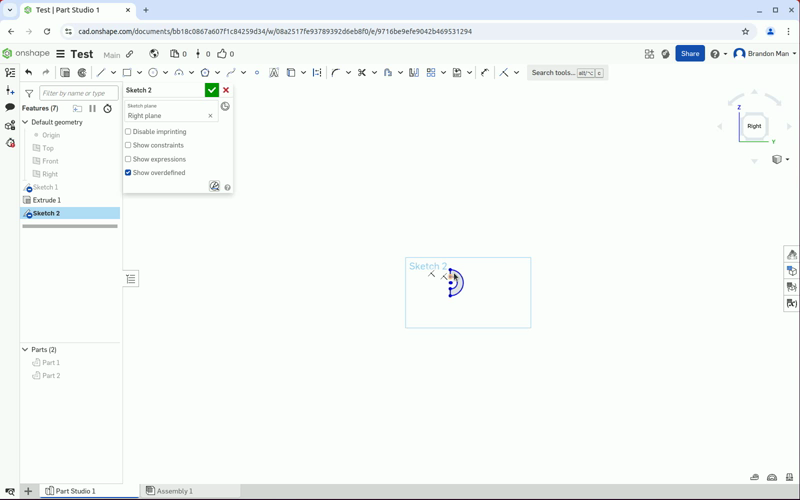
scroll(6)
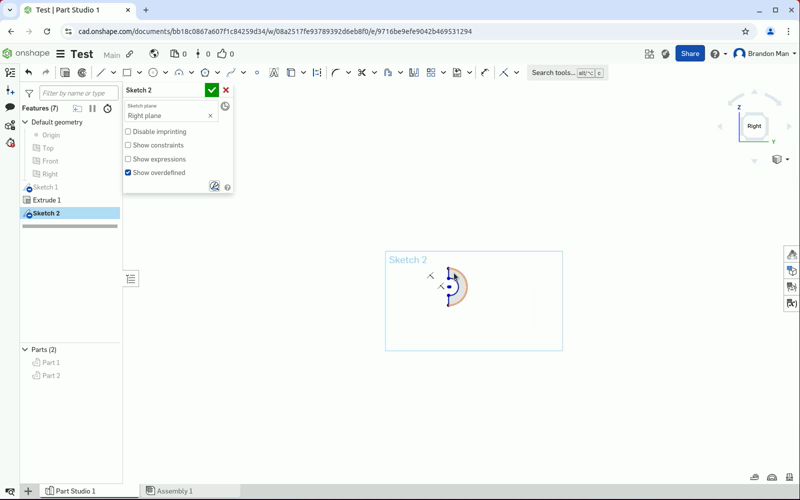
scroll(6)
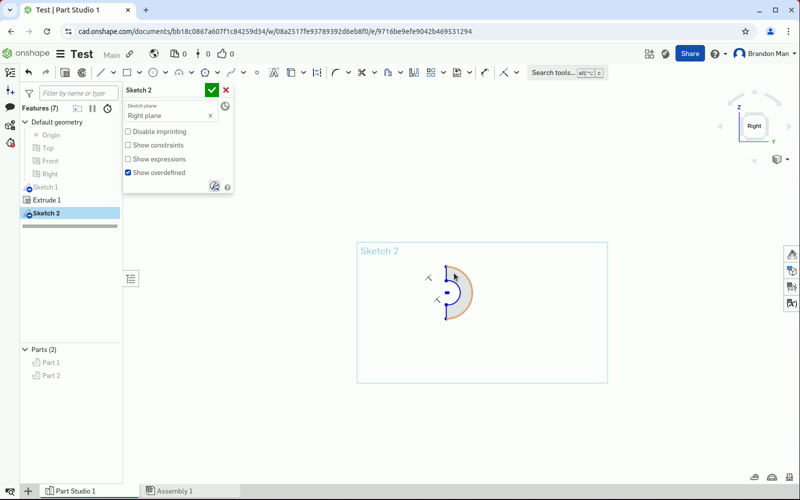
scroll(6)
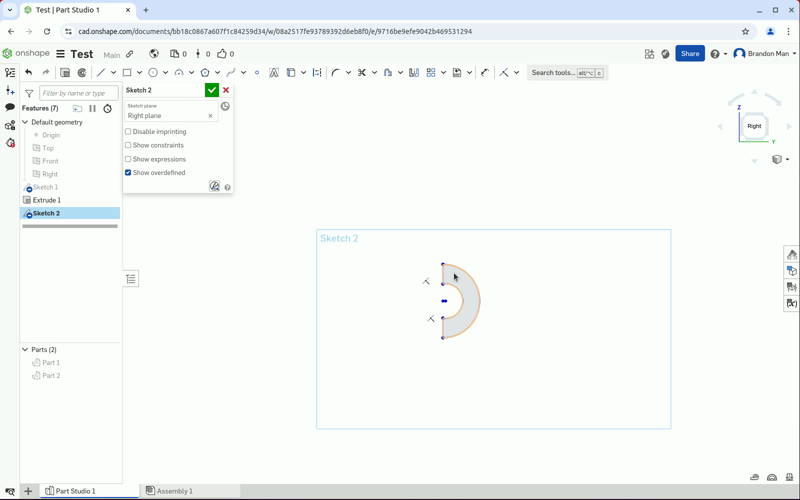
scroll(6)
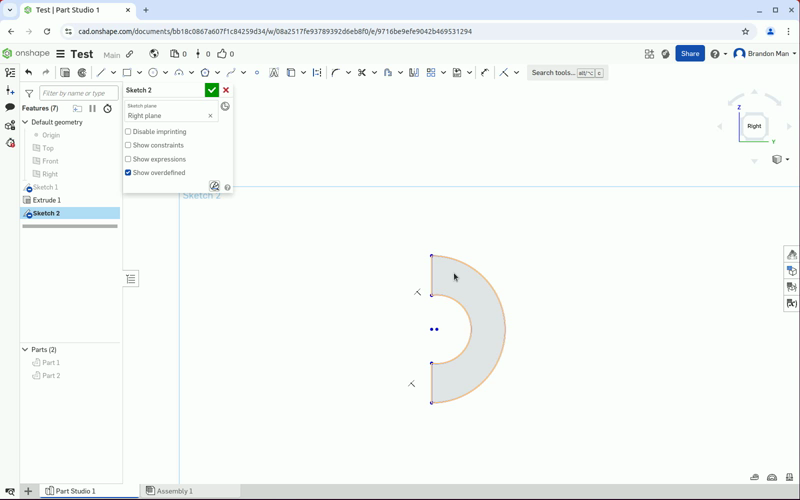
click(454, 272)
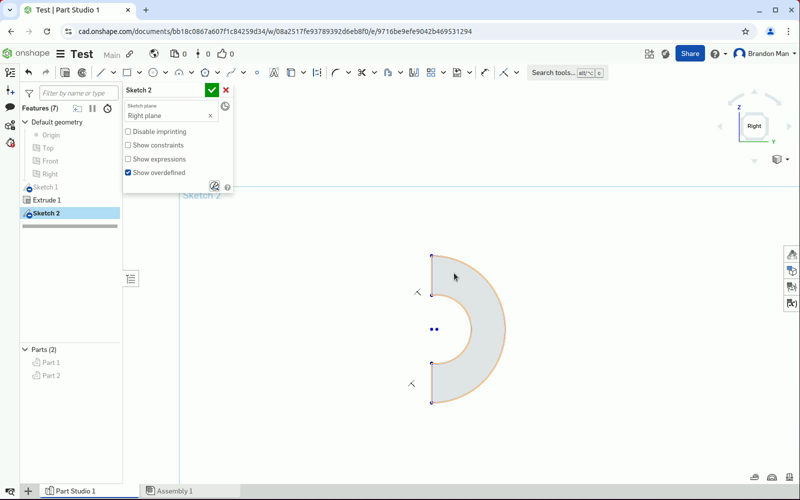
scroll(-6)
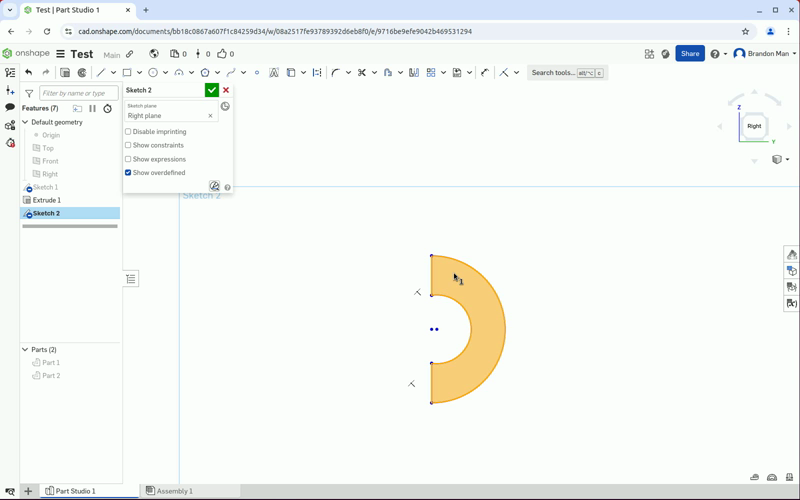
scroll(-6)
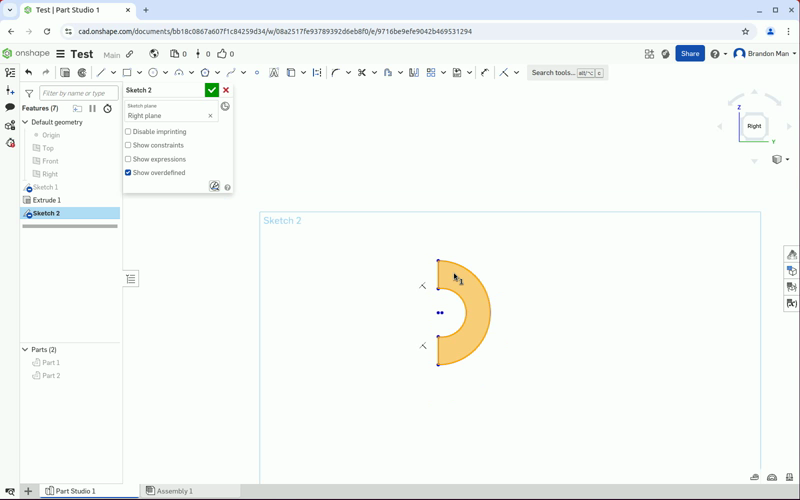
scroll(-6)
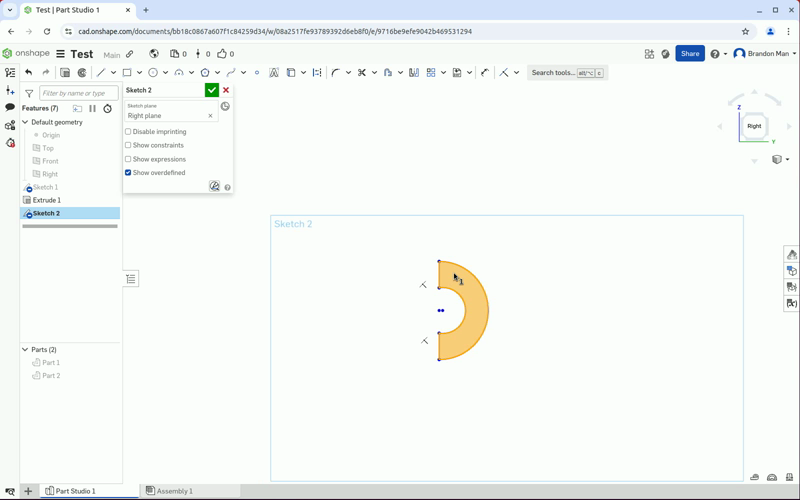
scroll(-6)
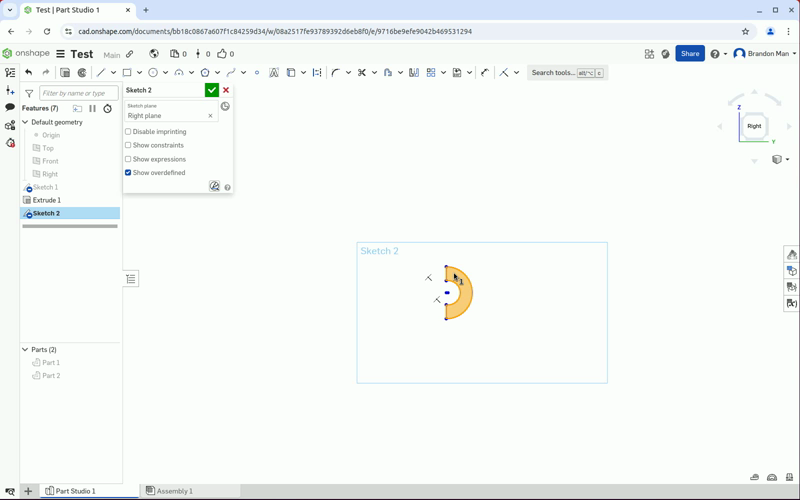
scroll(-6)
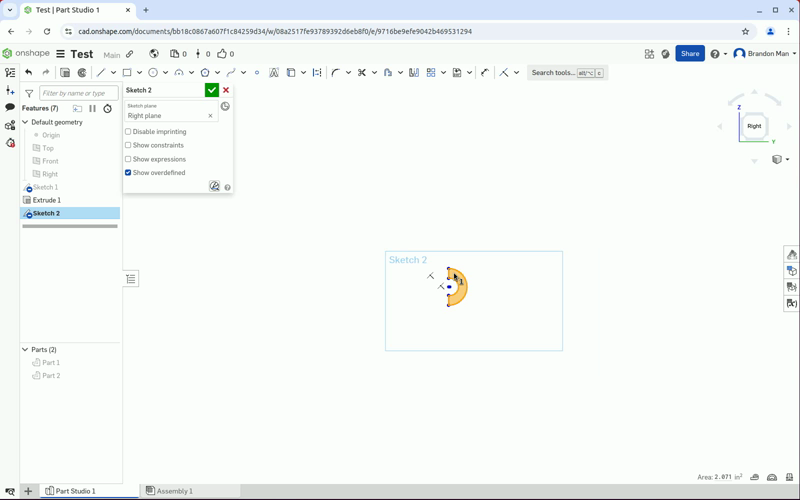
scroll(-6)
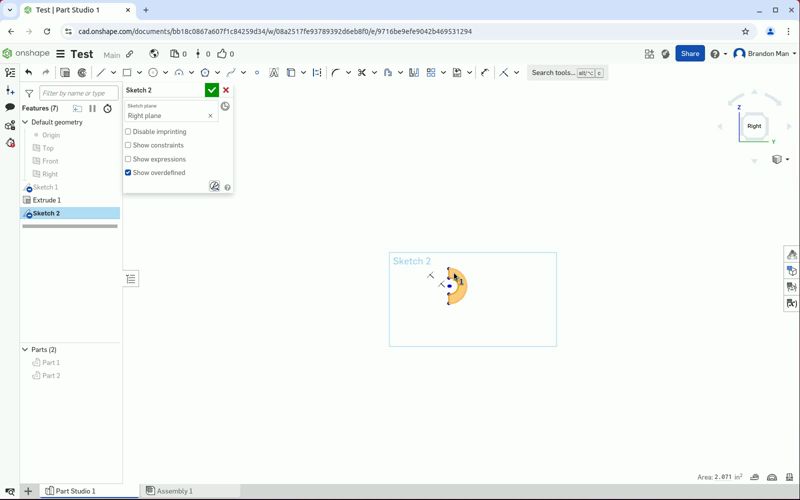
scroll(-6)
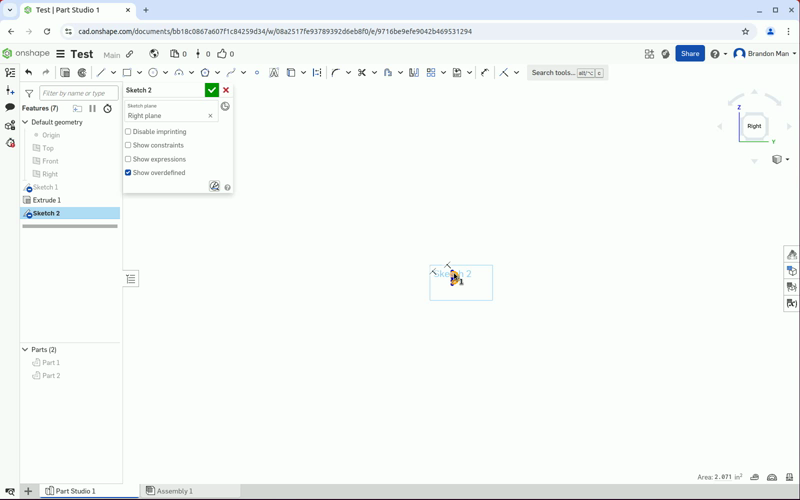
mouse_move(73, 352)
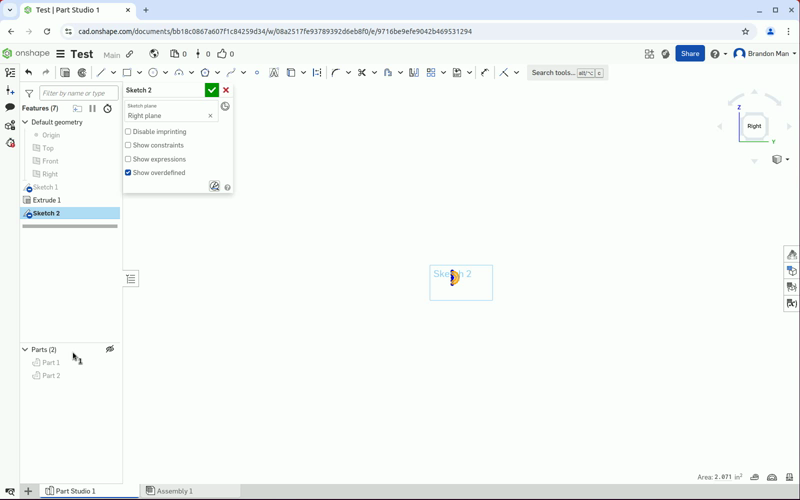
key(shift+y)
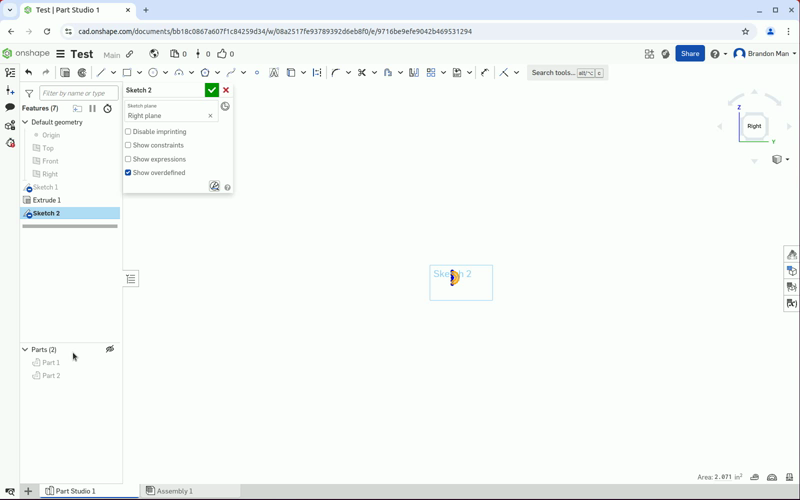
key(shift+e)
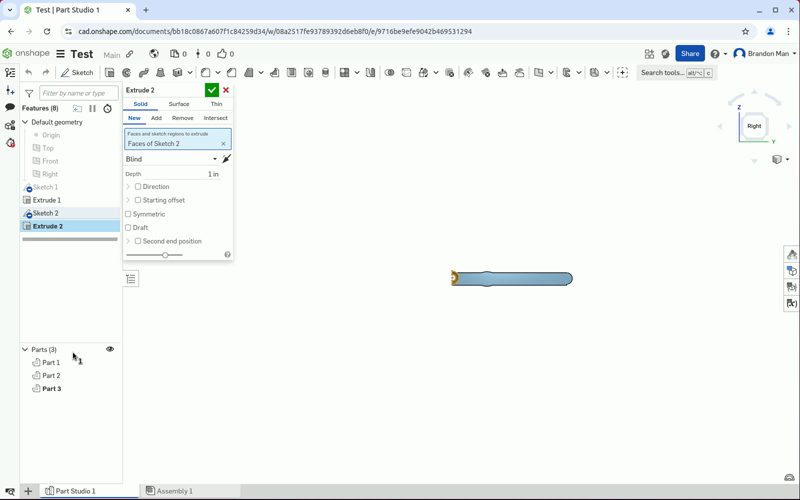
mouse_move(143, 106)
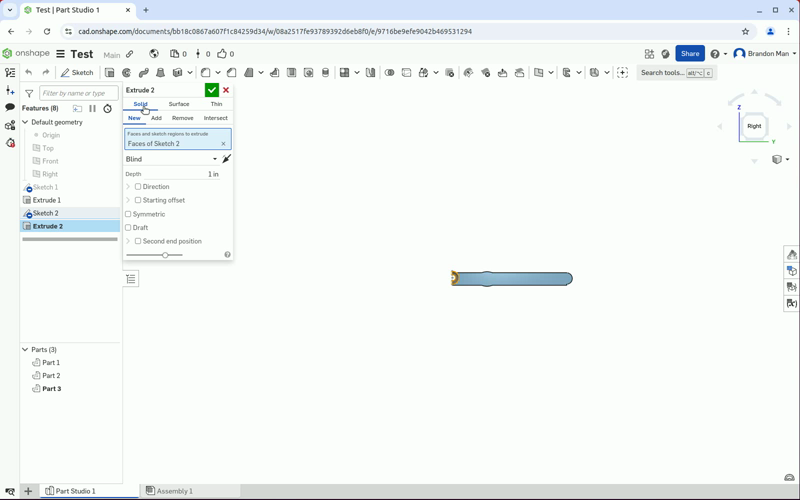
click(143, 106)
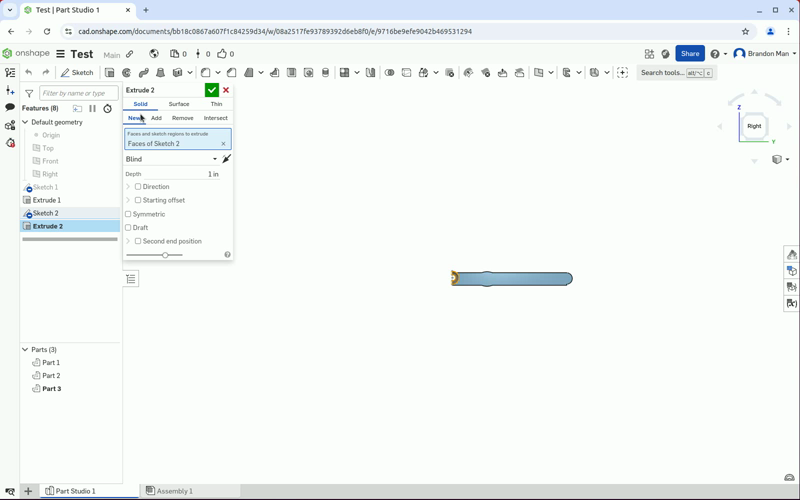
mouse_move(137, 120)
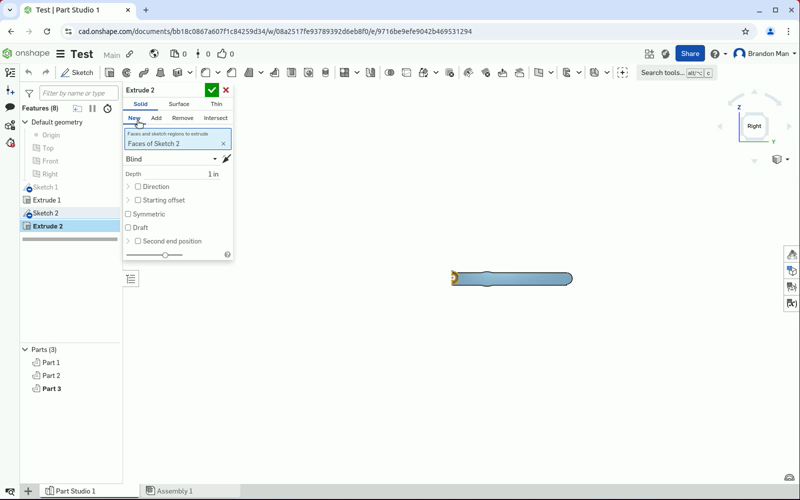
click(137, 120)
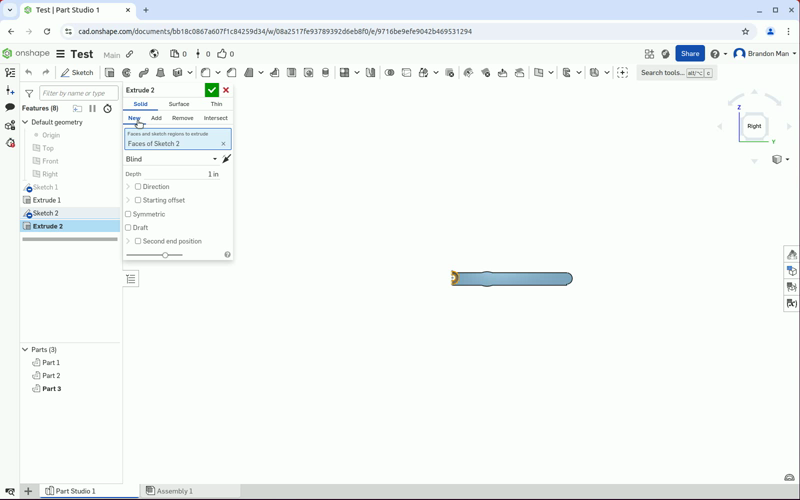
key(tab, 4)
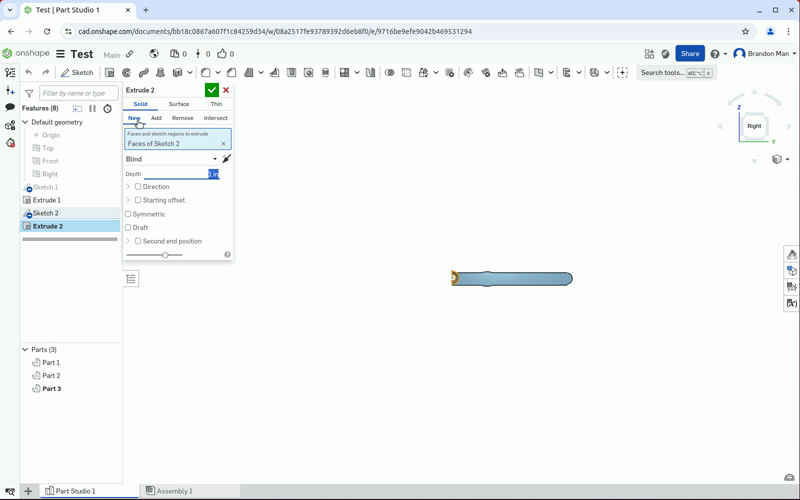
text(1.204)
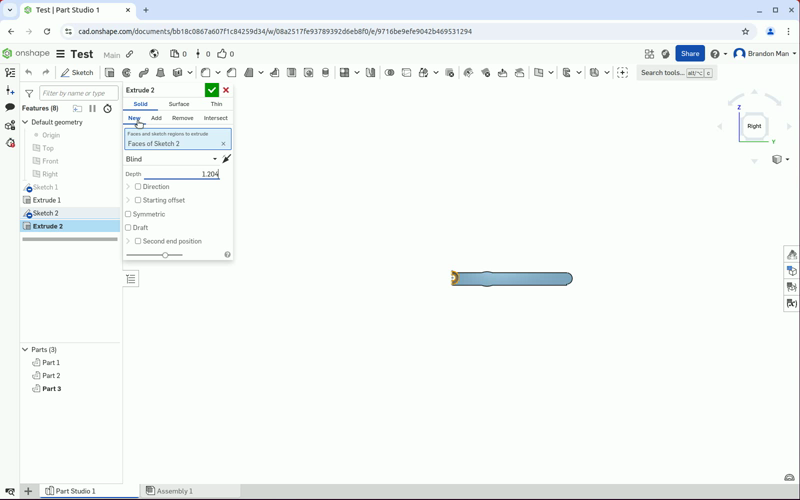
key(enter)
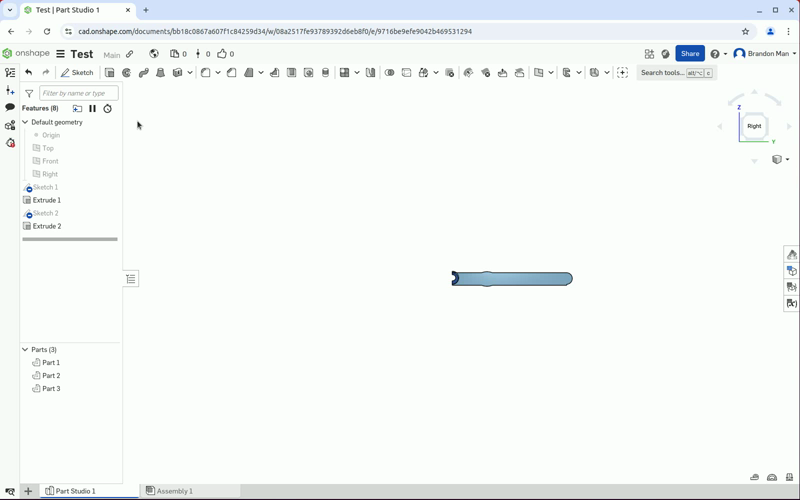
key(shift+h)
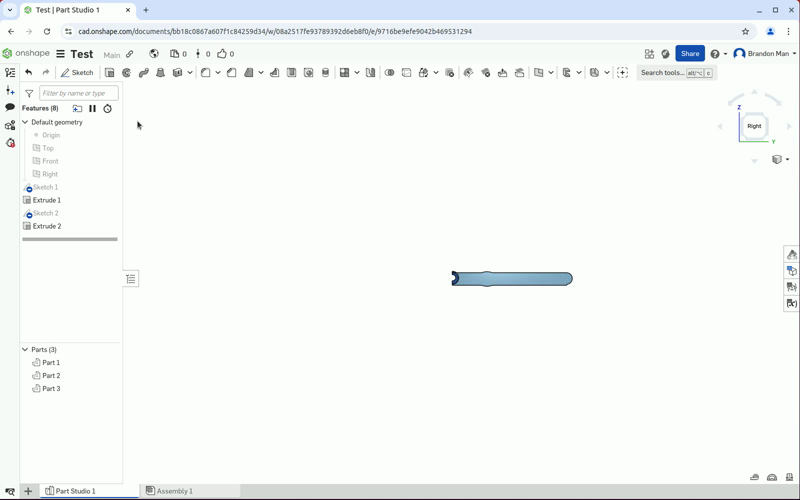
key(shift+h)
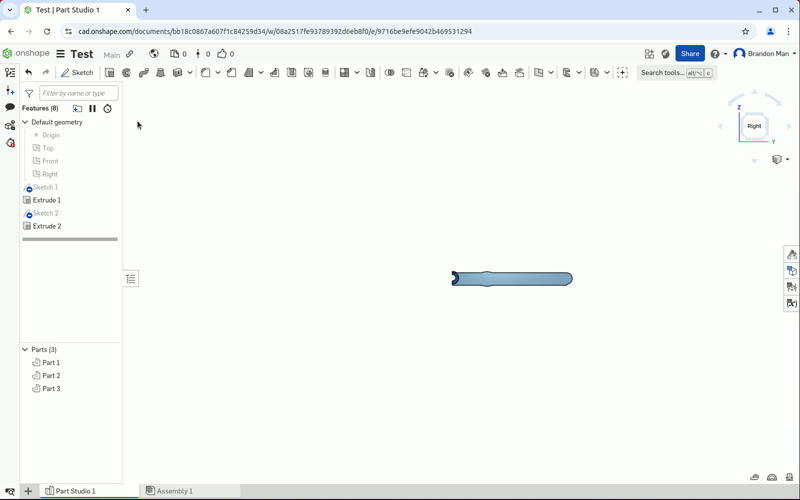
mouse_move(73, 189)
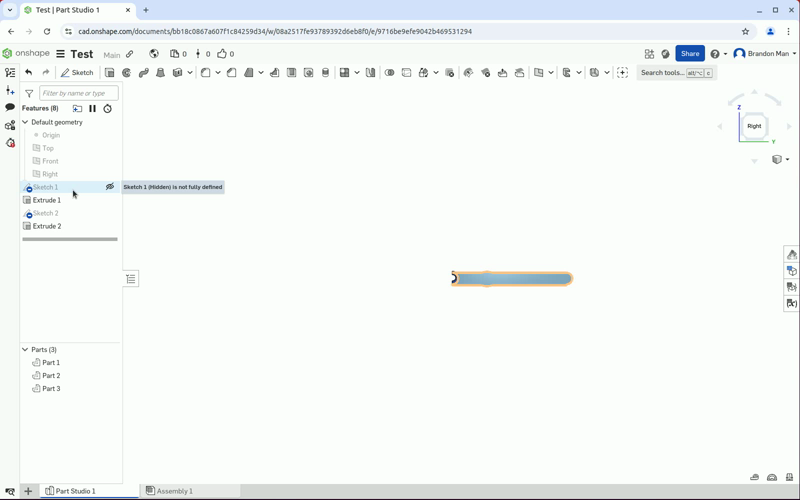
click(73, 189)
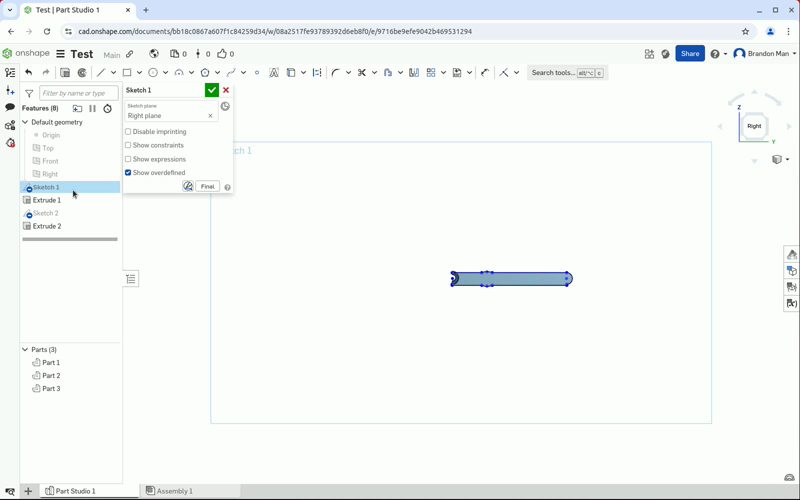
mouse_move(229, 92)
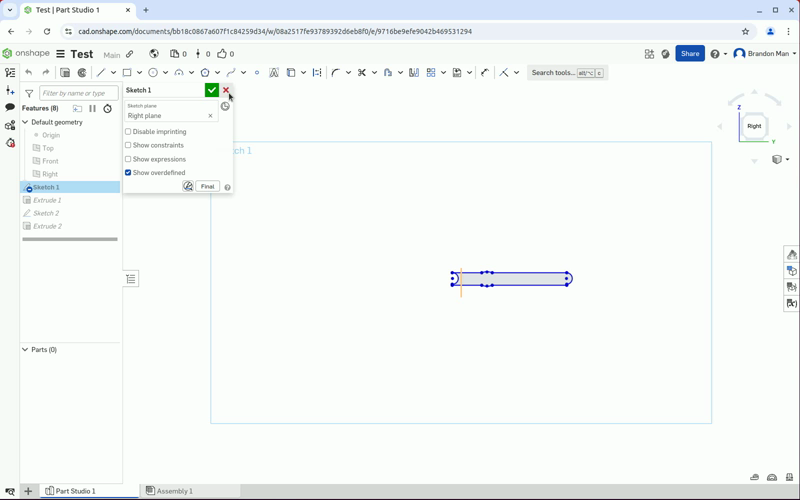
click(229, 92)
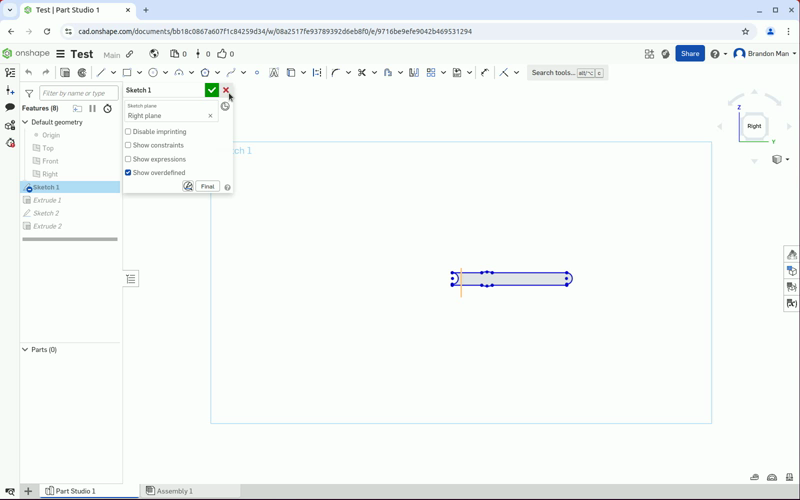
key(shift+s)
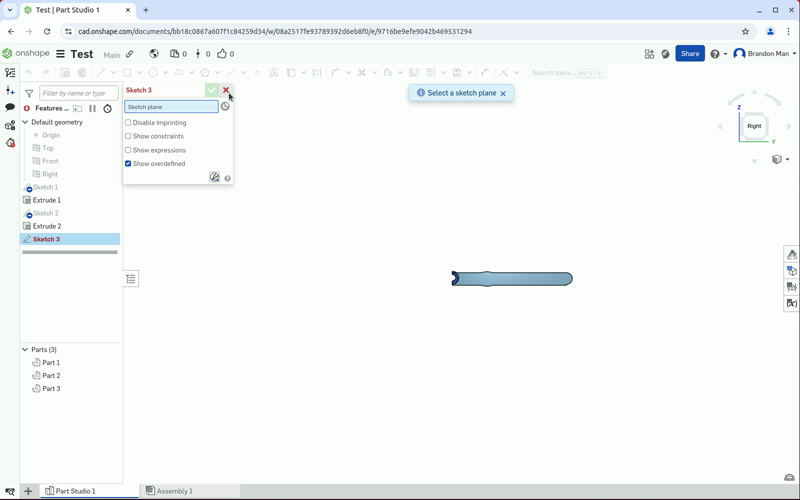
mouse_move(73, 176)
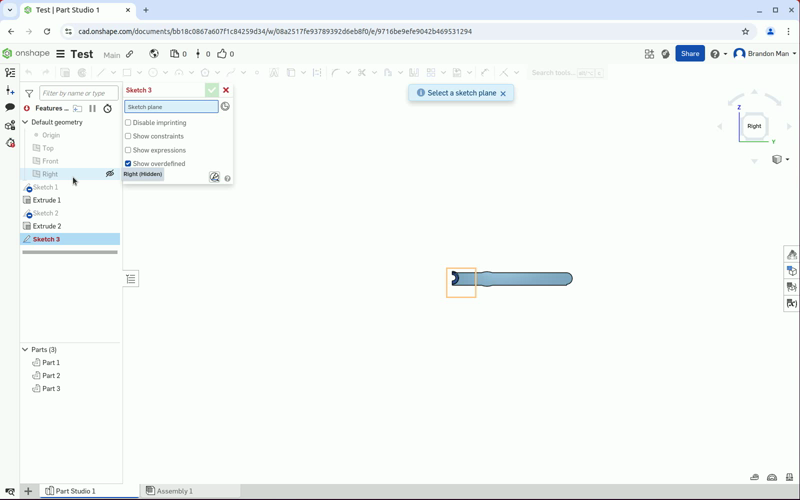
click(73, 176)
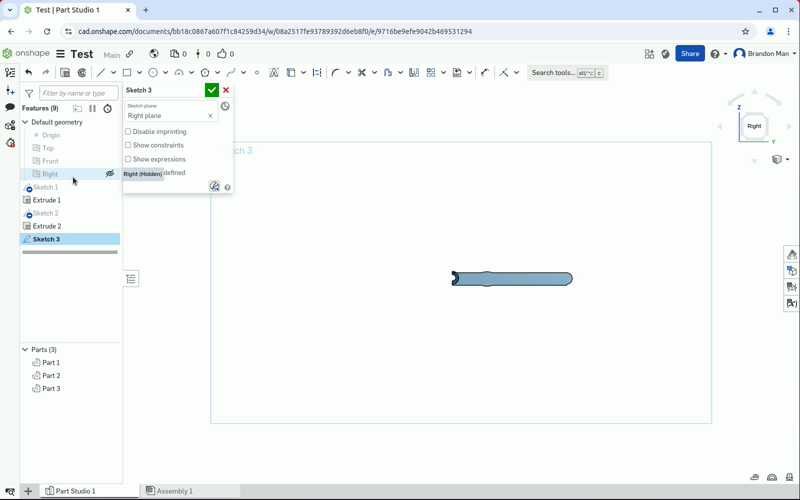
mouse_move(73, 352)
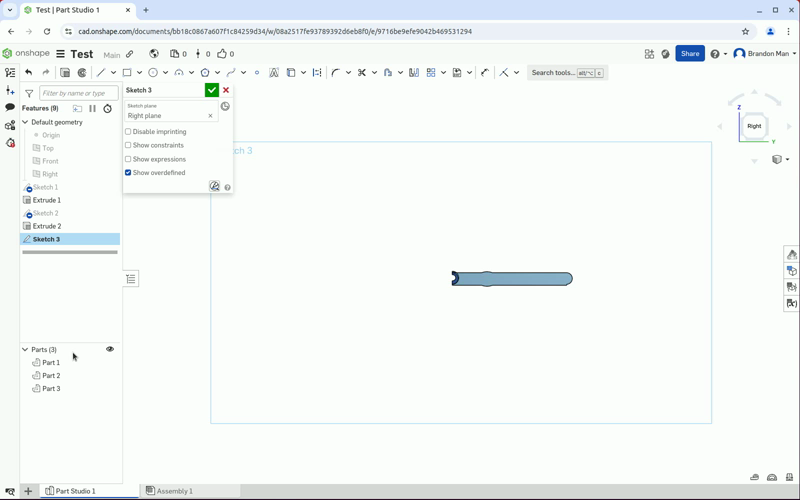
key(y)
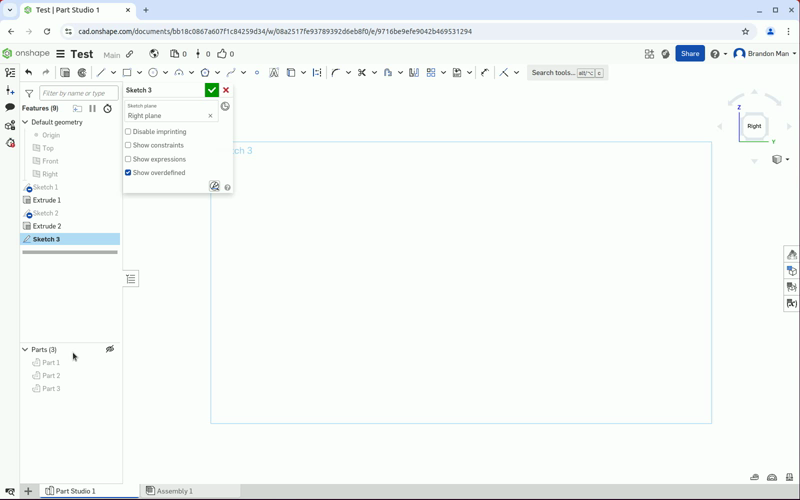
key(a)
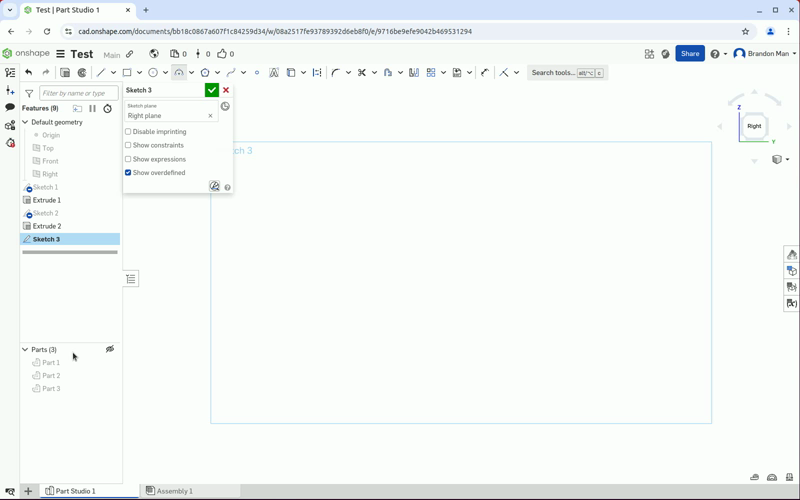
key_down(shift)
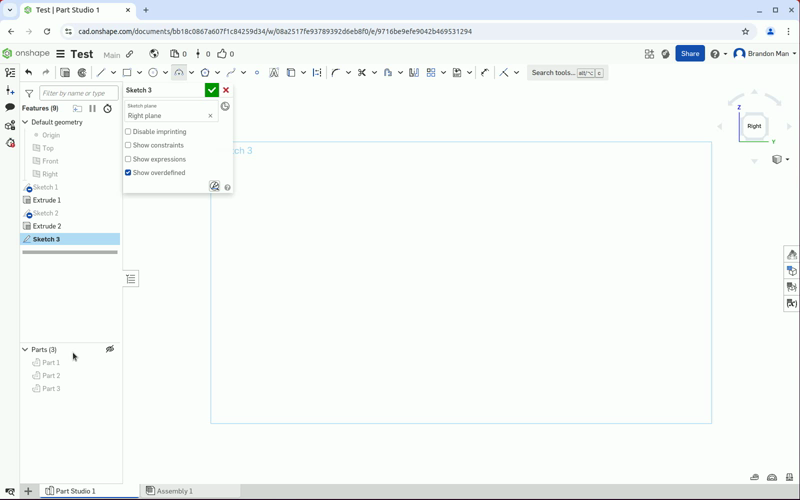
mouse_move(567, 284)
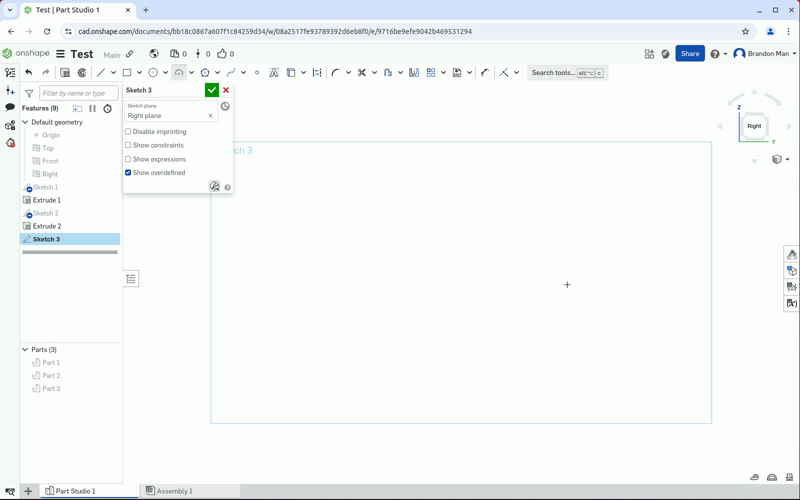
click(567, 284)
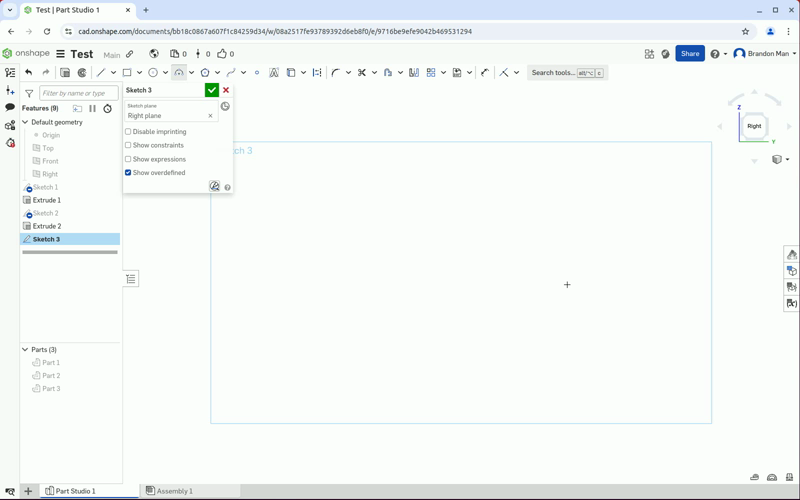
key_up(shift)
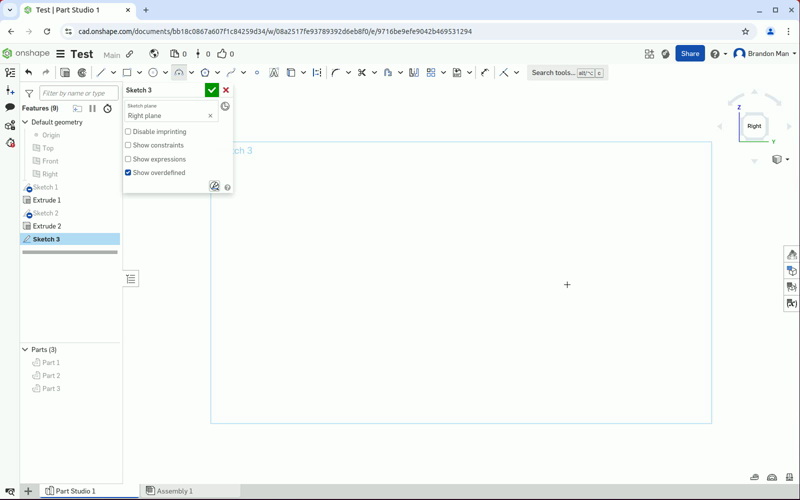
key_down(shift)
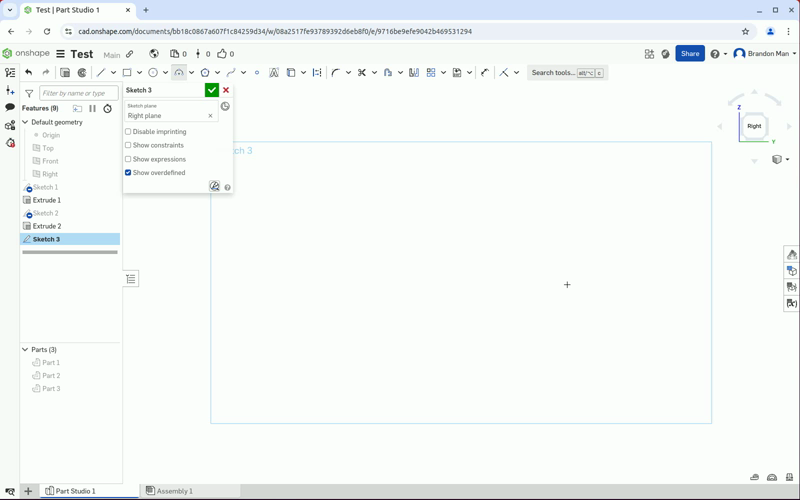
mouse_move(567, 271)
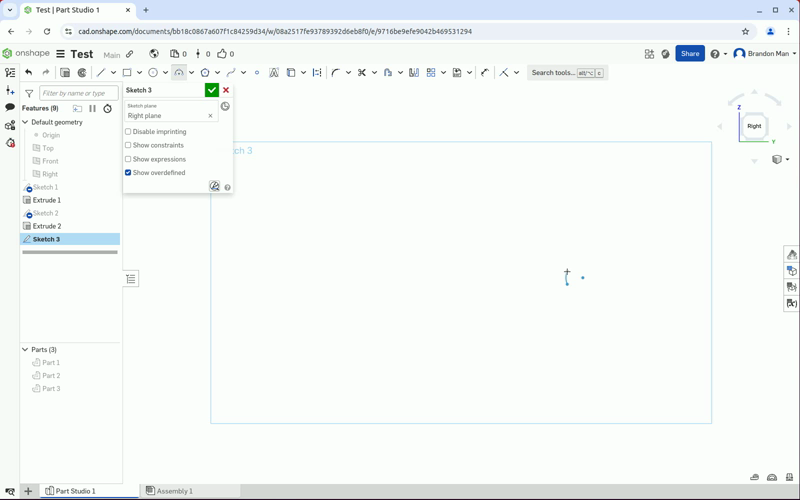
click(567, 271)
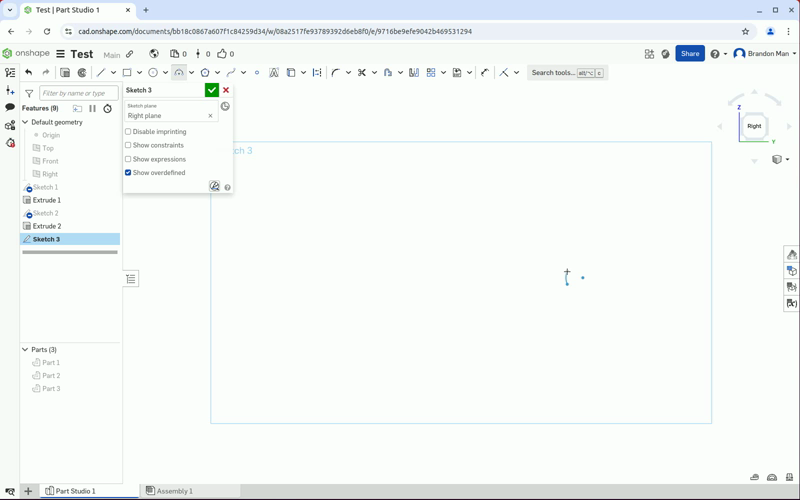
mouse_move(573, 277)
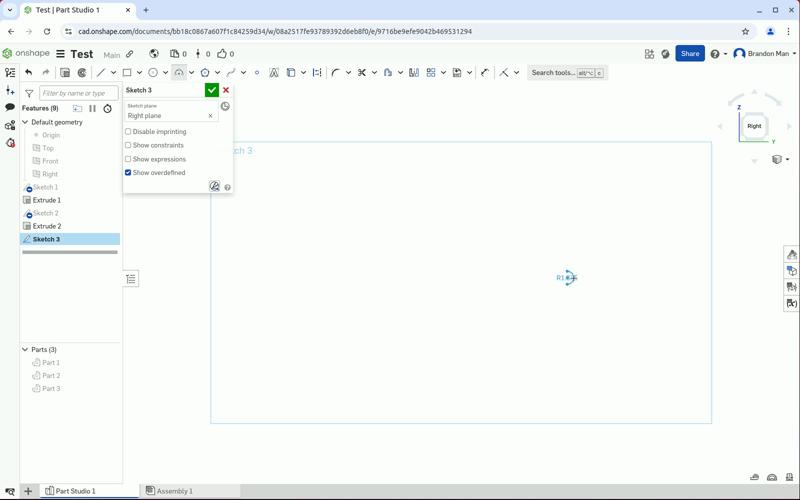
click(573, 277)
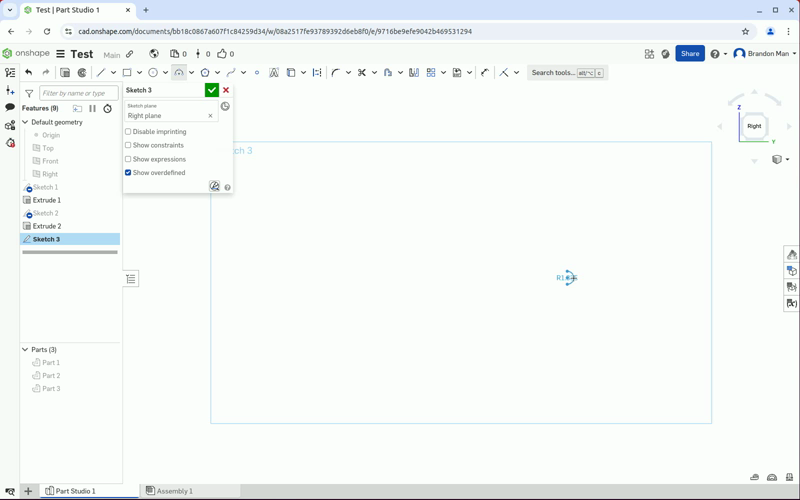
key_up(shift)
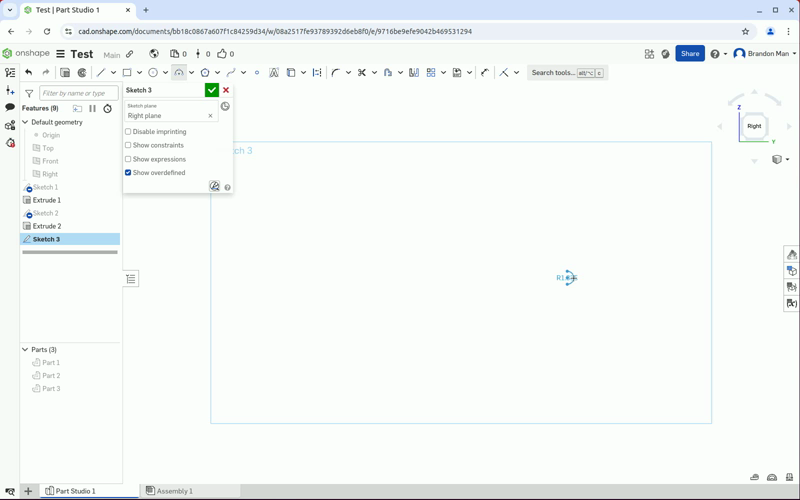
key(esc)
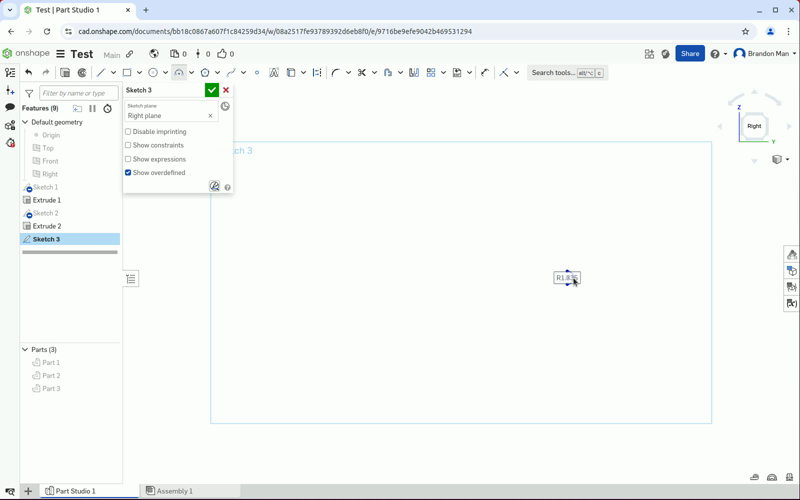
key(l)
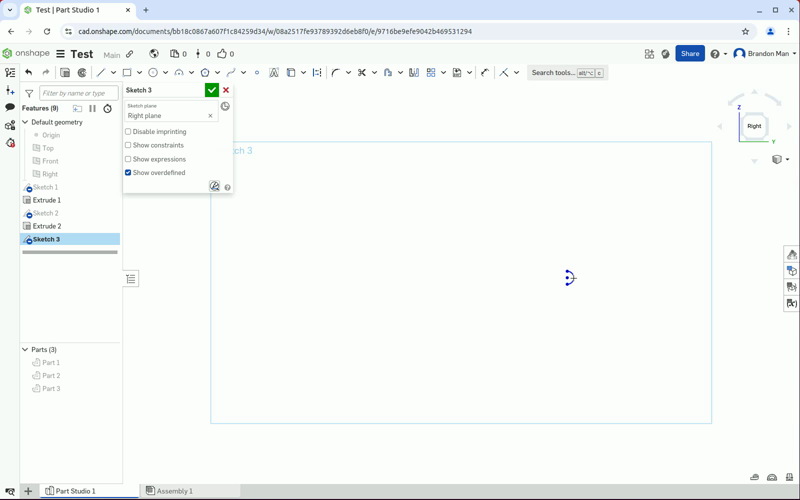
mouse_move(567, 271)
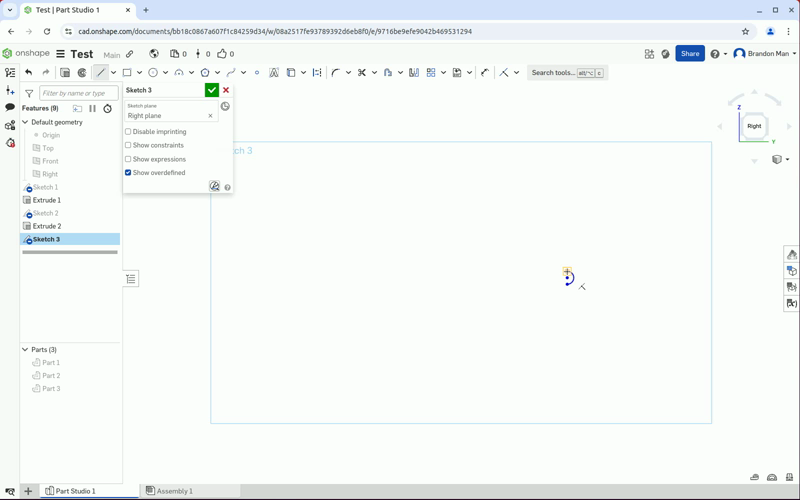
click(567, 271)
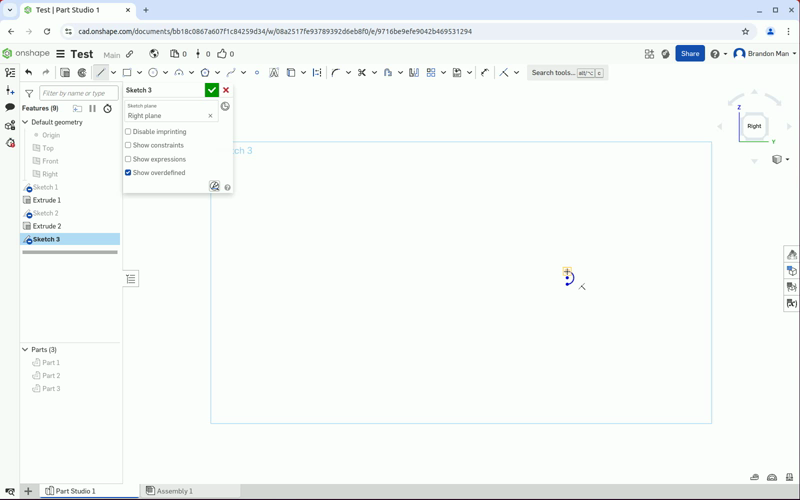
key_down(shift)
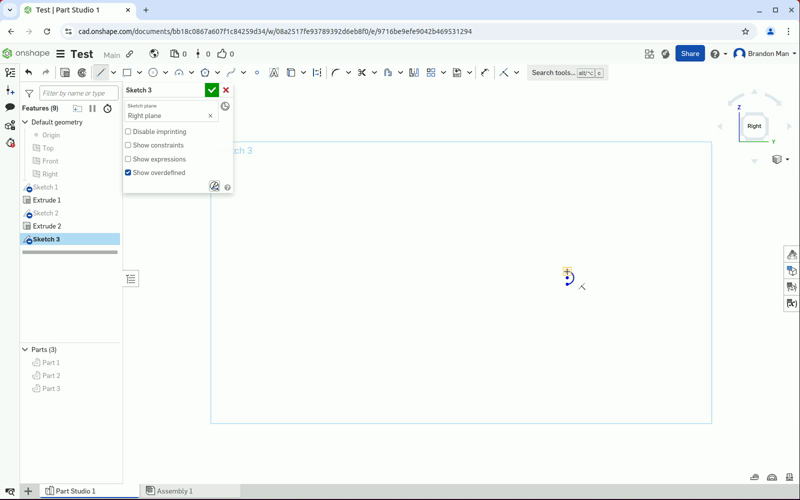
mouse_move(589, 271)
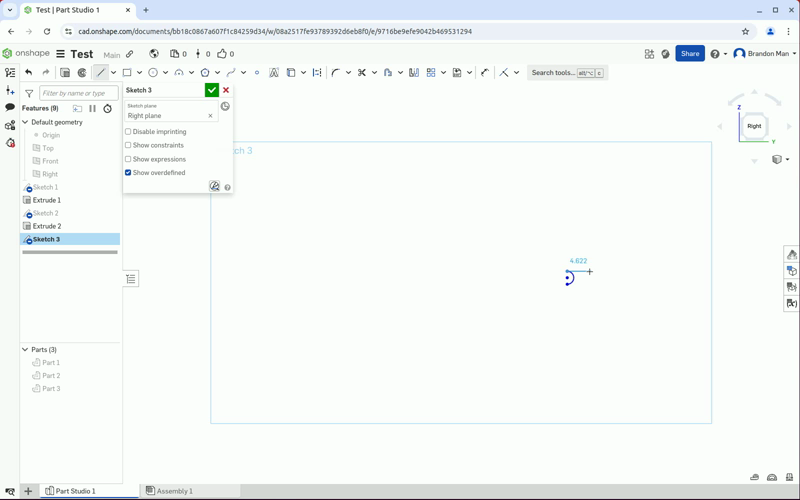
mouse_move(567, 274)
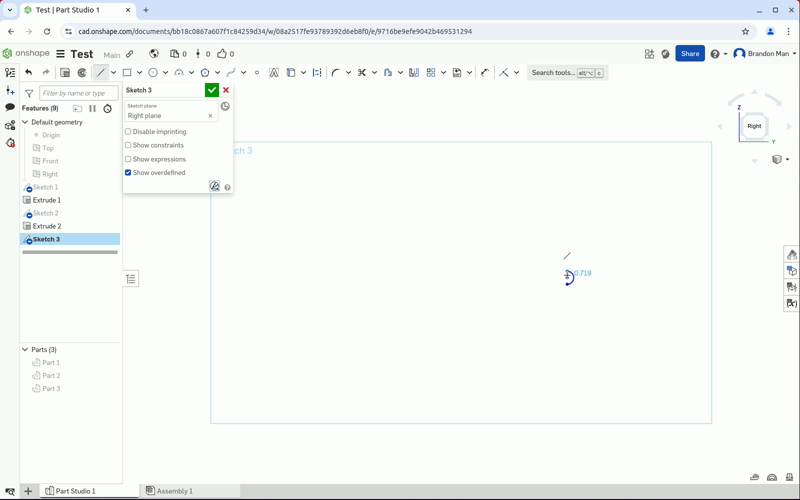
scroll(6)
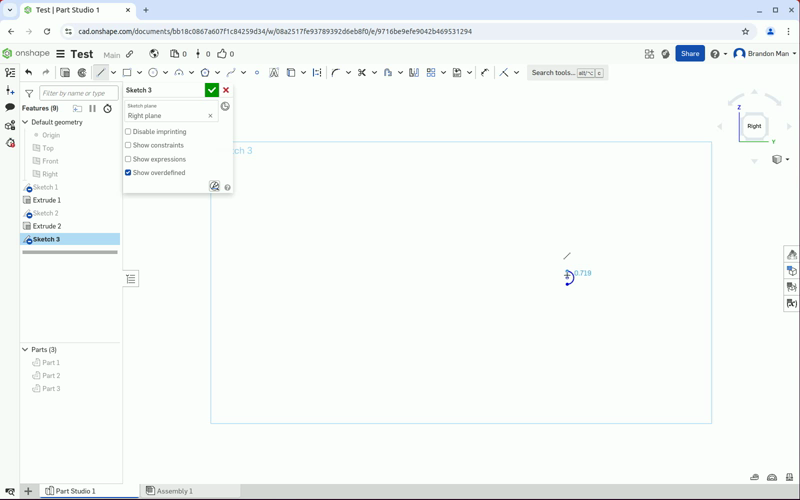
scroll(6)
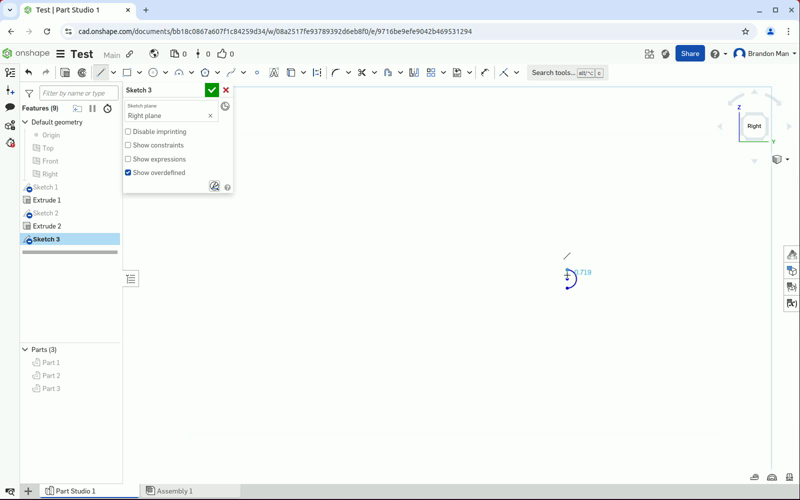
scroll(6)
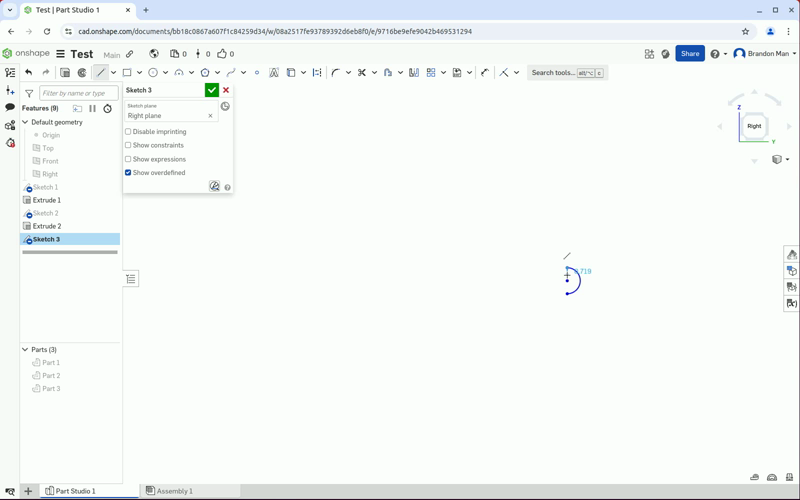
scroll(6)
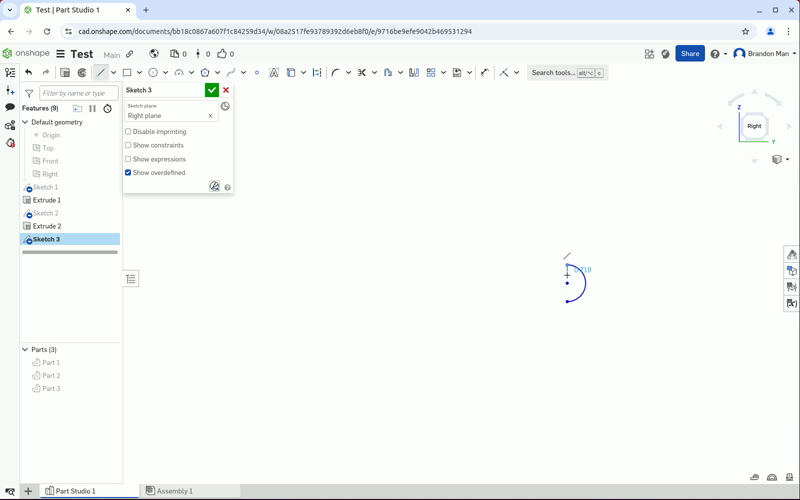
scroll(6)
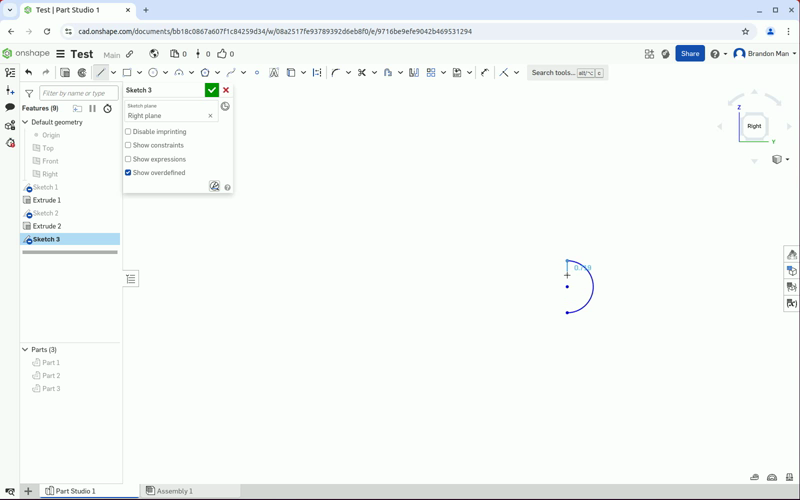
scroll(6)
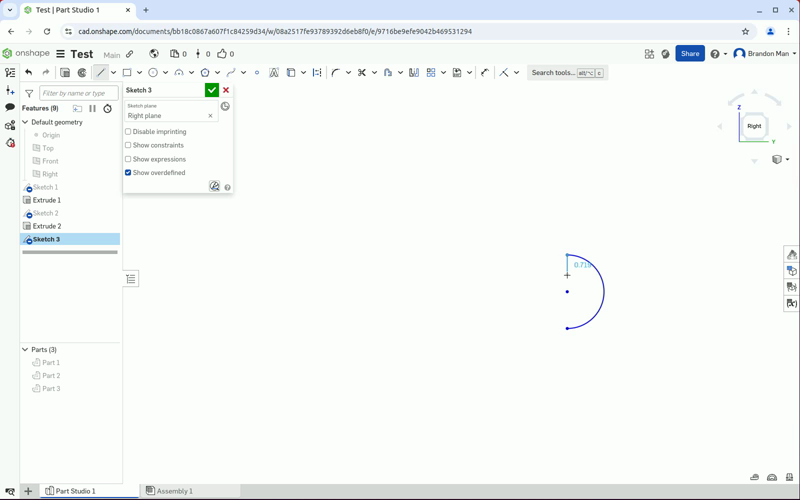
scroll(6)
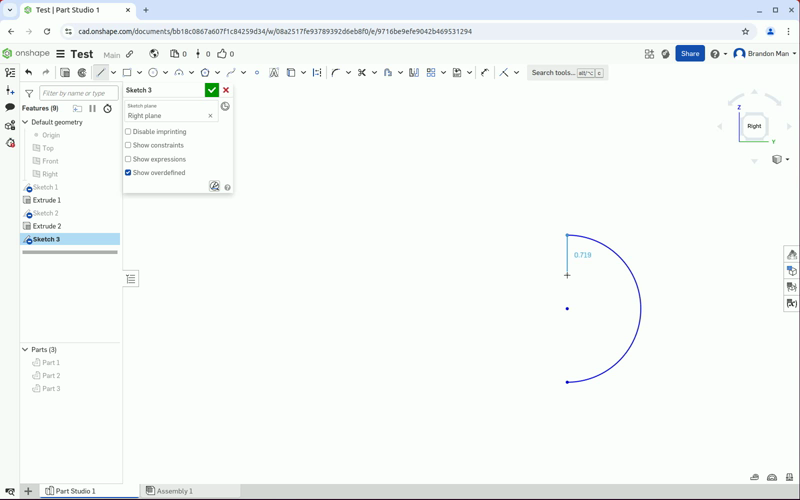
click(567, 274)
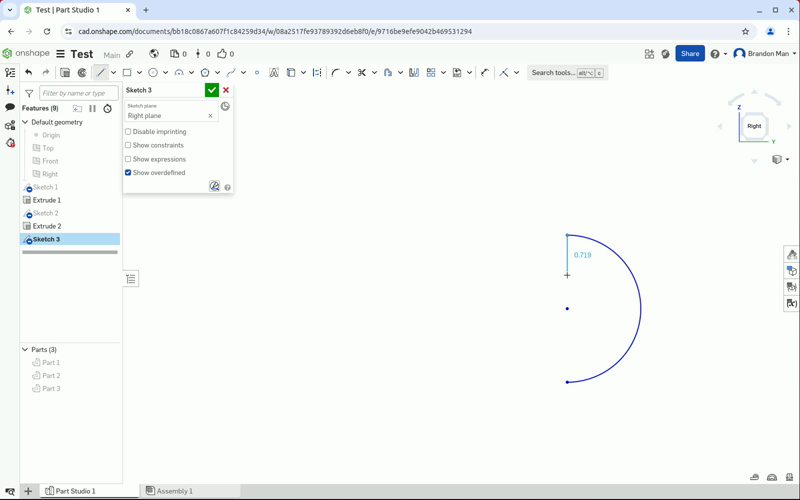
scroll(-6)
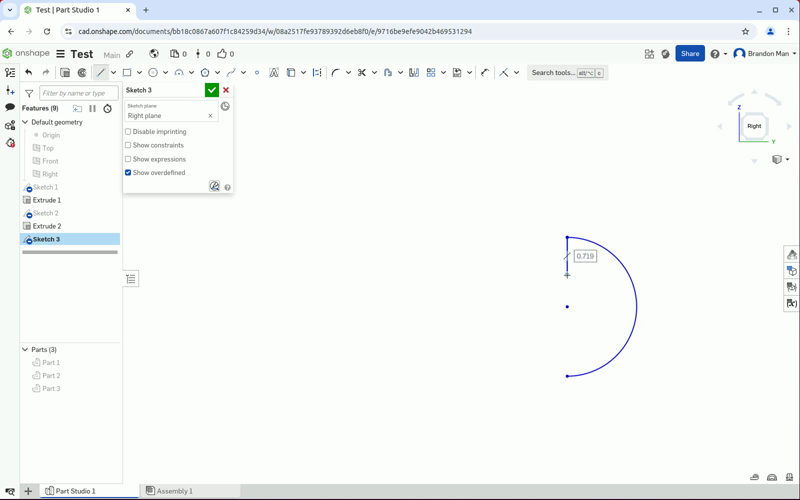
scroll(-6)
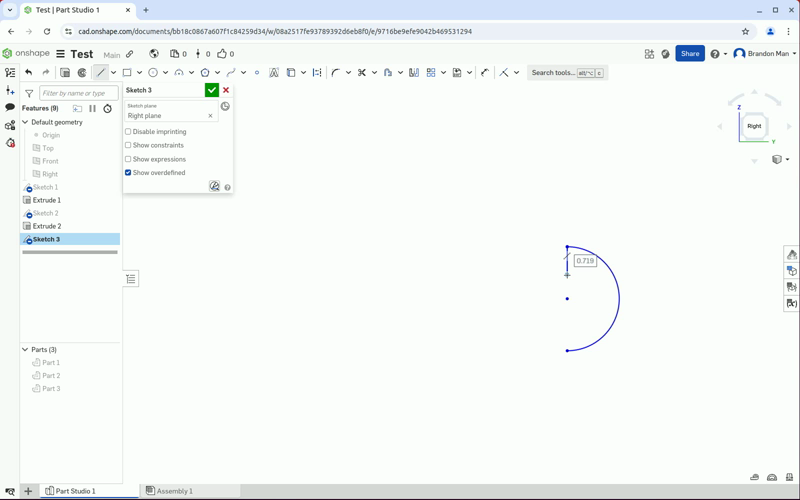
scroll(-6)
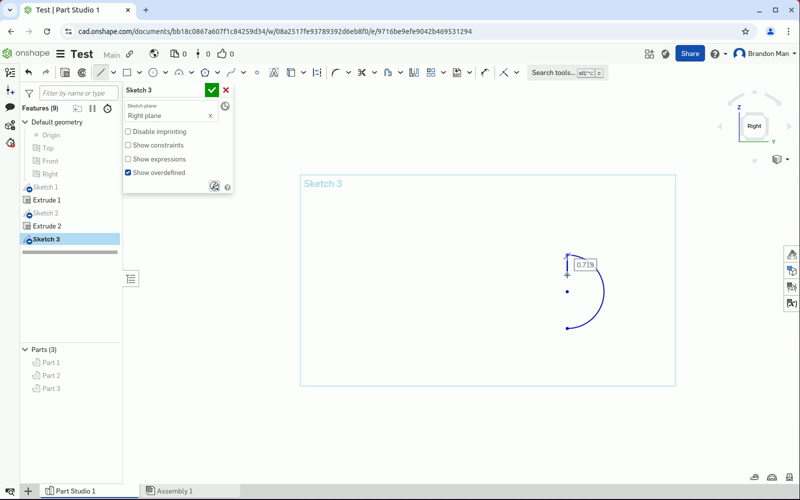
scroll(-6)
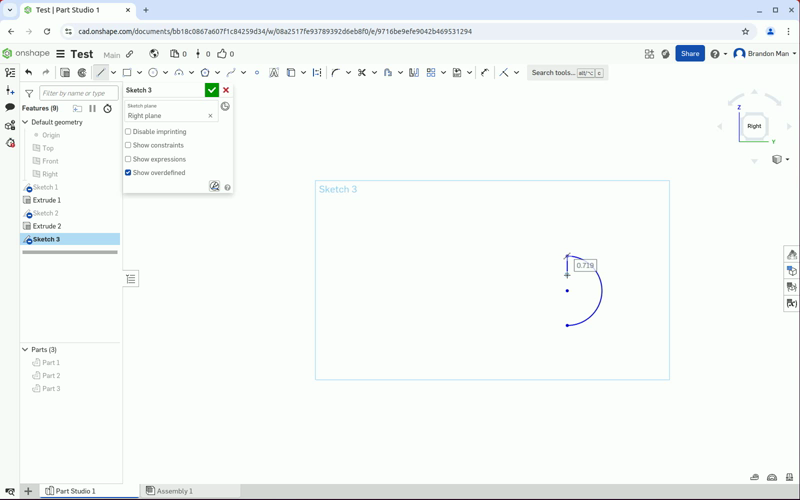
scroll(-6)
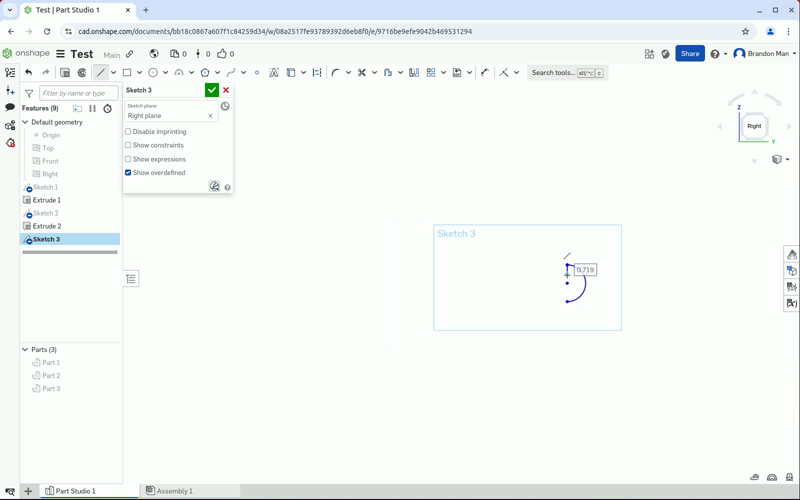
scroll(-6)
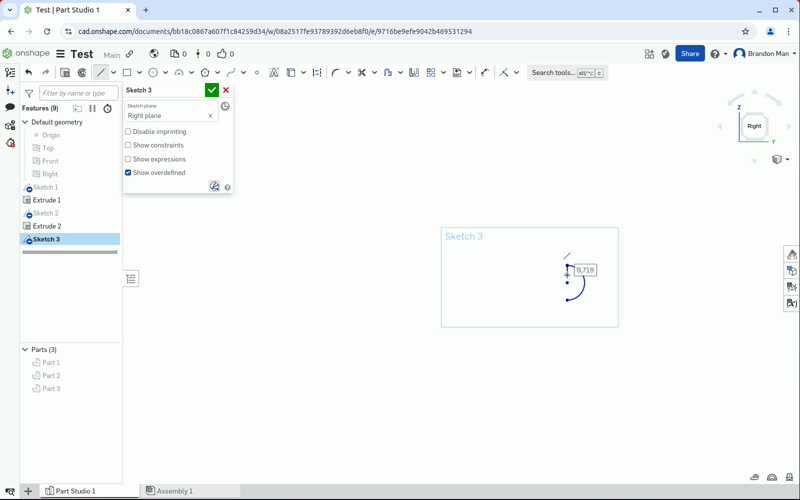
scroll(-6)
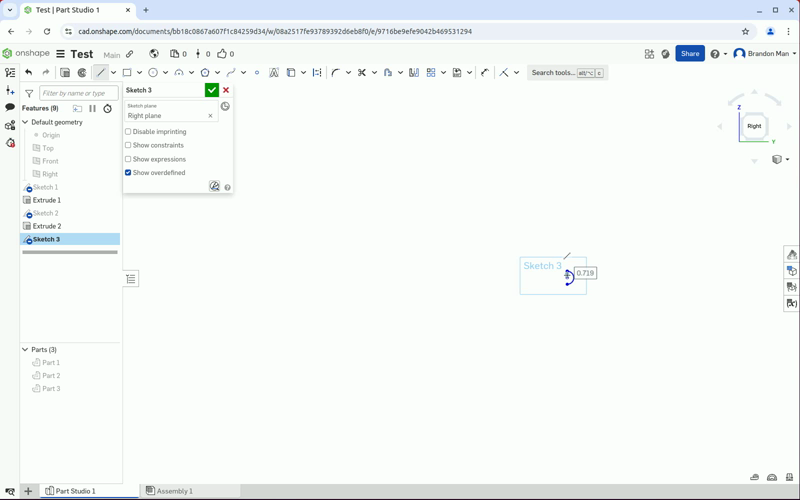
key_up(shift)
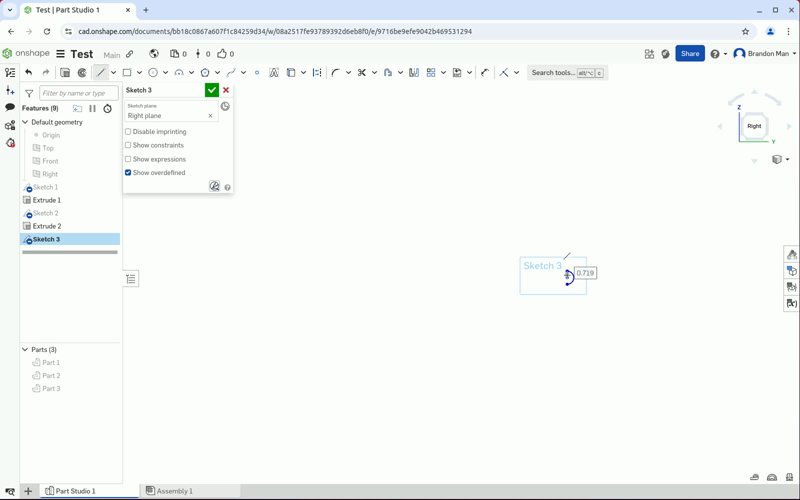
key(esc)
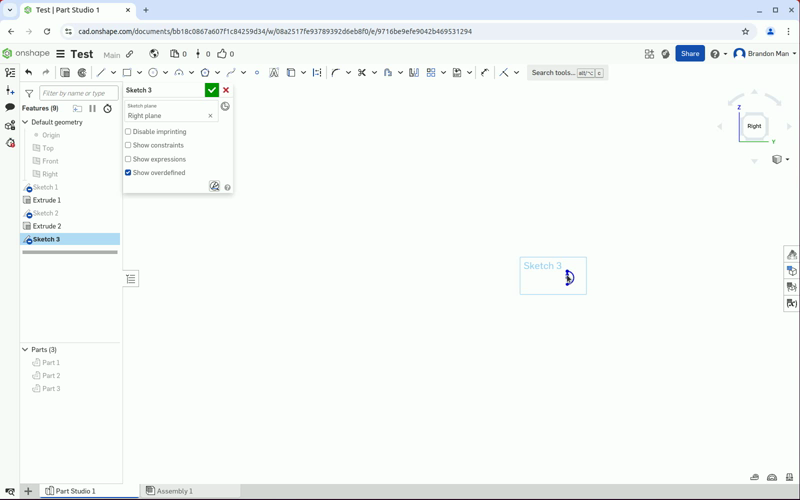
key(a)
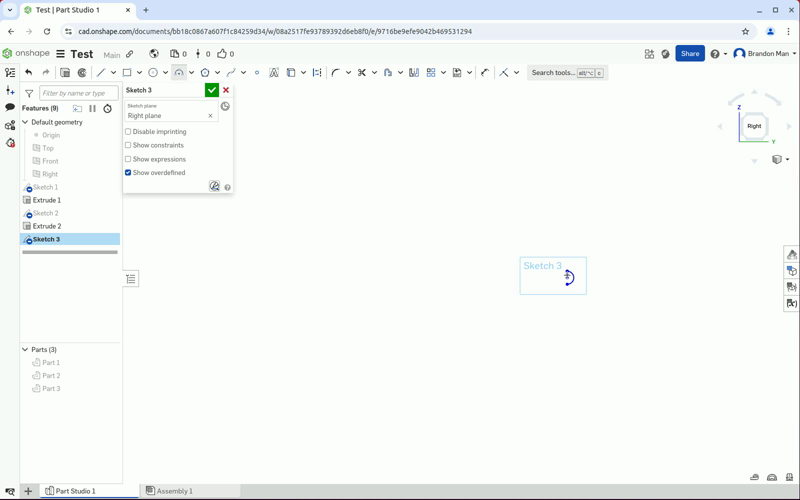
mouse_move(567, 274)
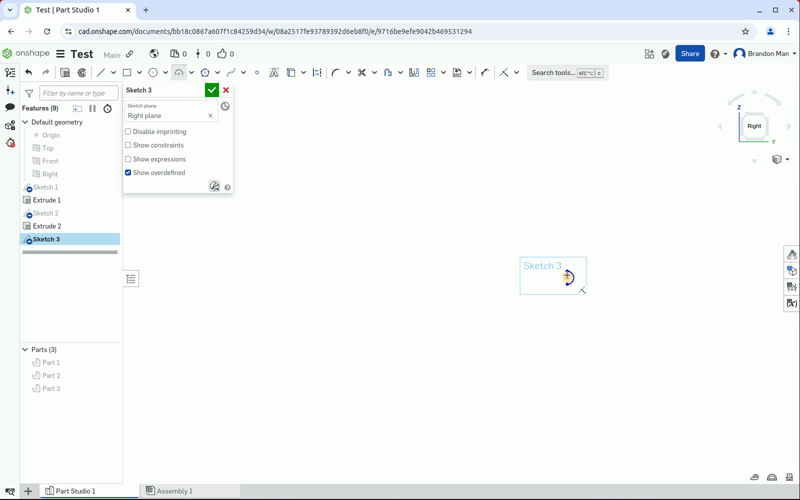
scroll(6)
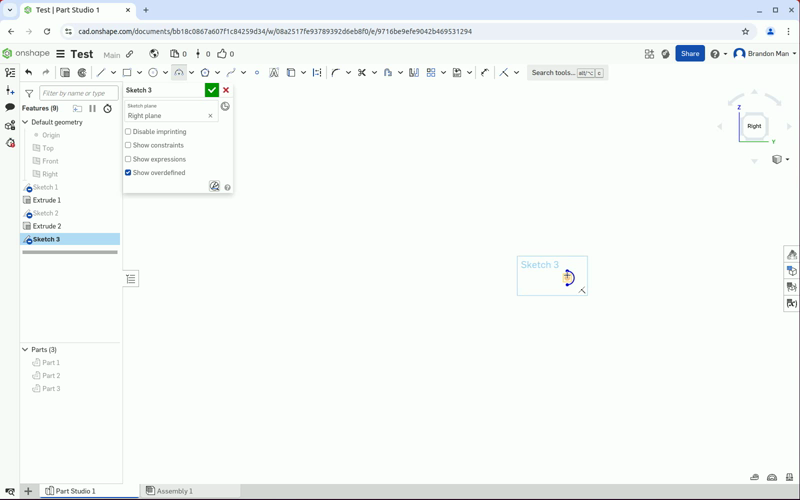
scroll(6)
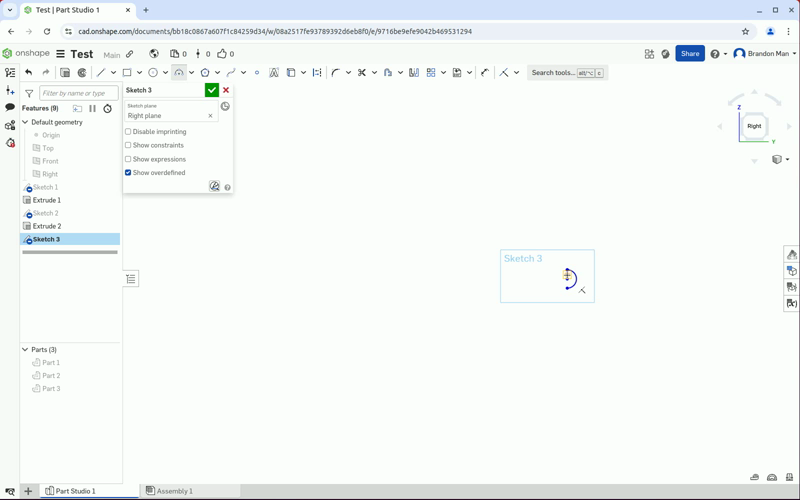
scroll(6)
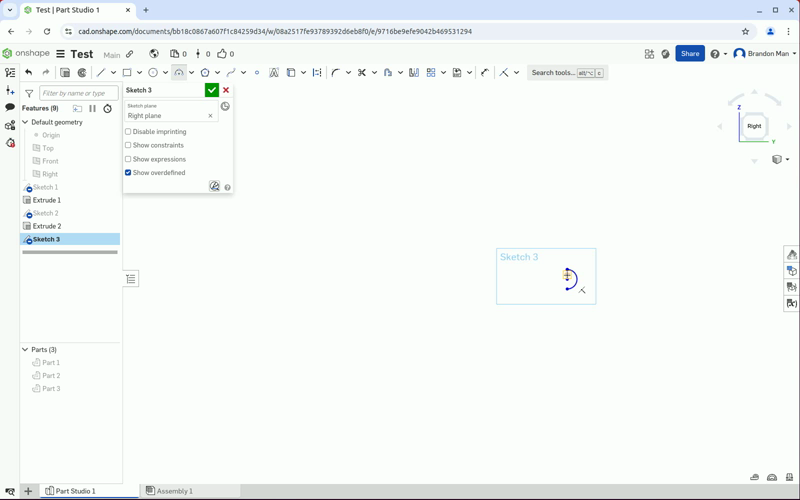
scroll(6)
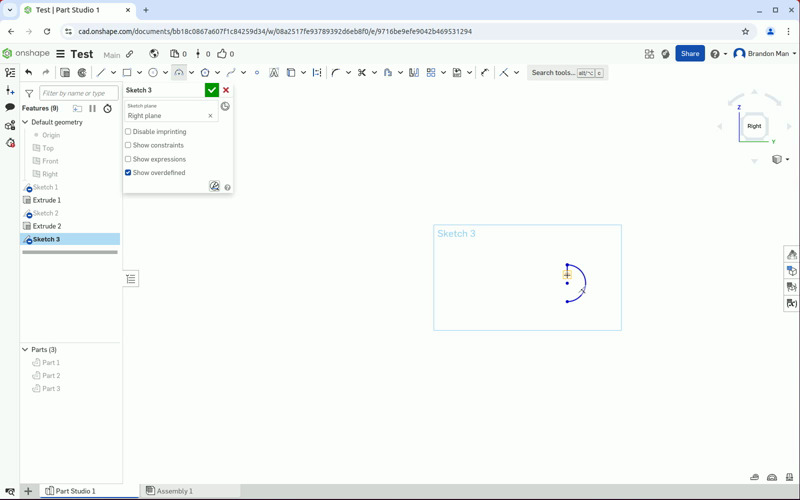
scroll(6)
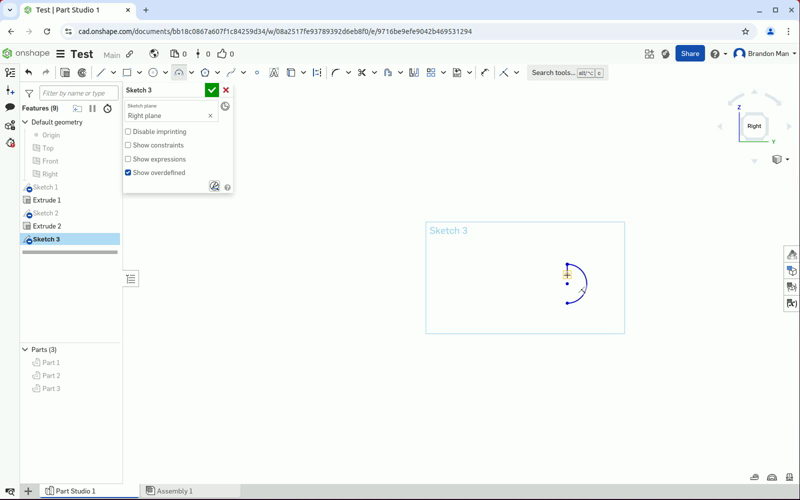
scroll(6)
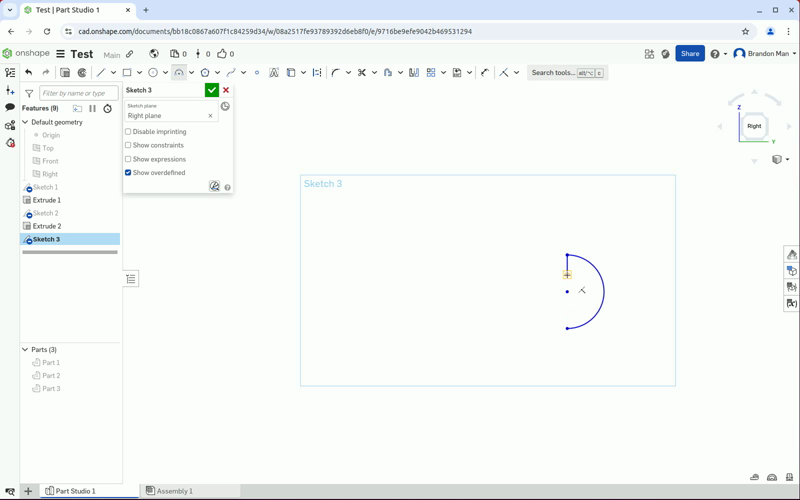
scroll(6)
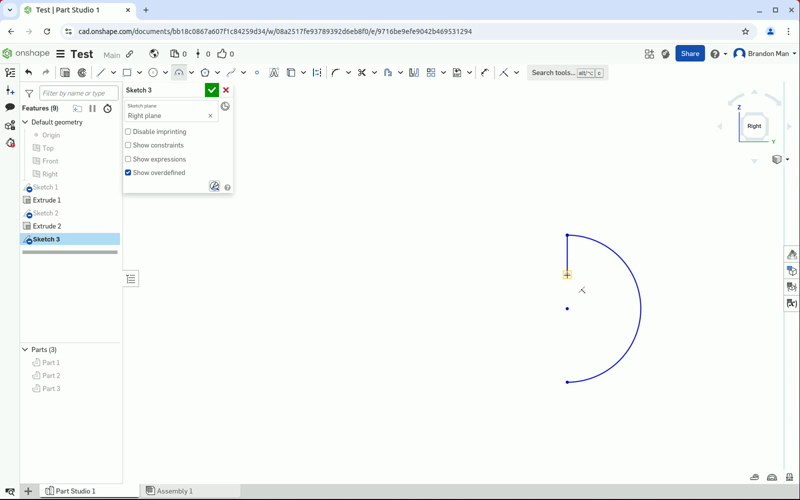
click(567, 274)
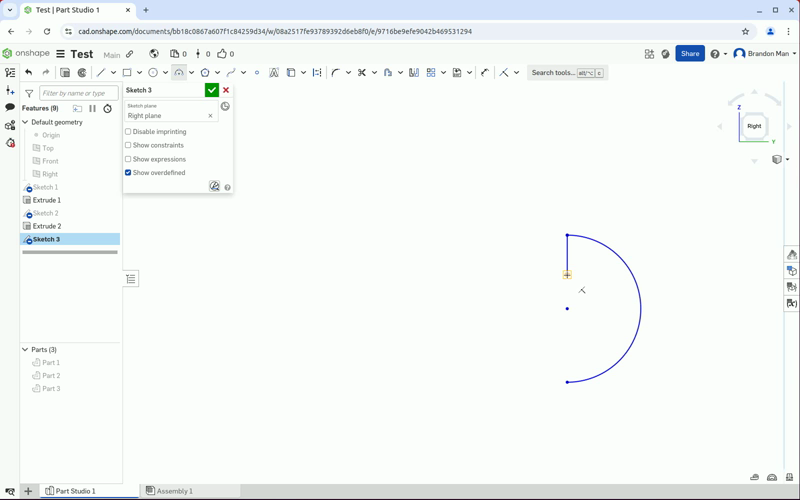
scroll(-6)
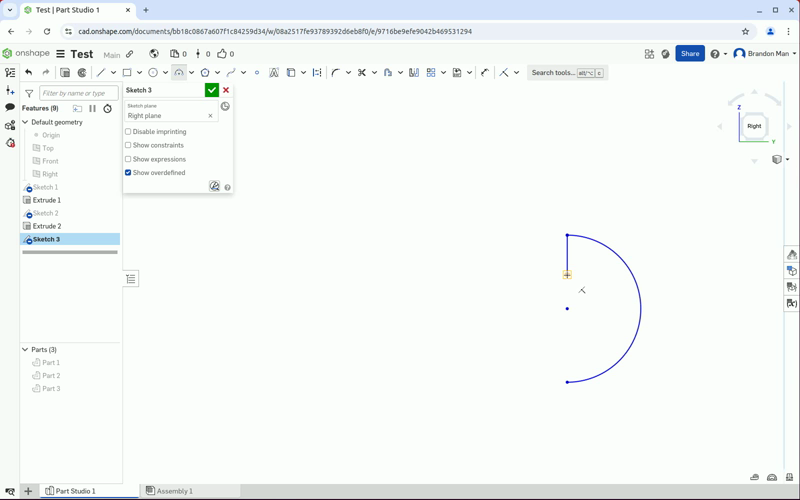
scroll(-6)
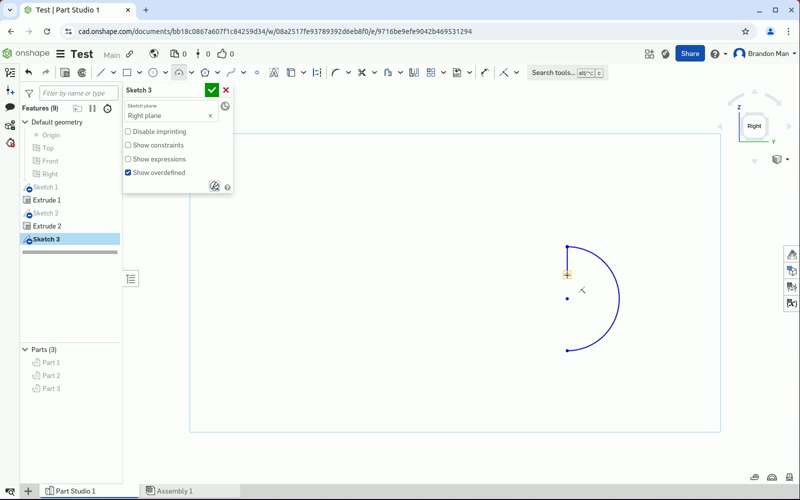
scroll(-6)
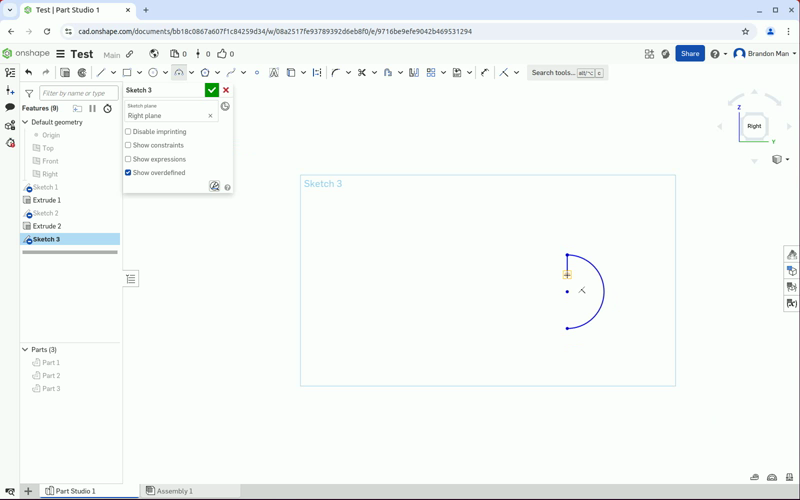
scroll(-6)
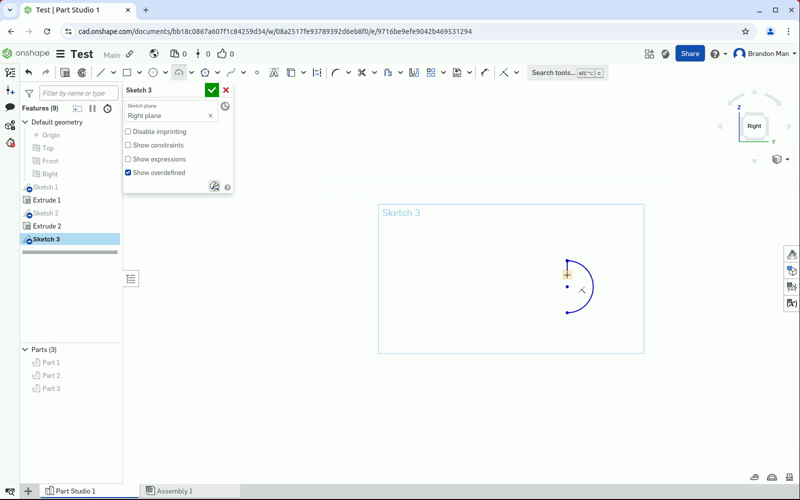
scroll(-6)
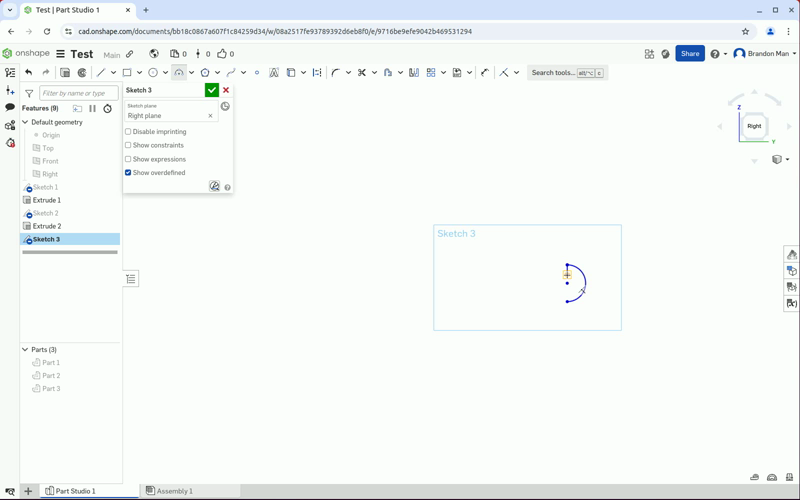
scroll(-6)
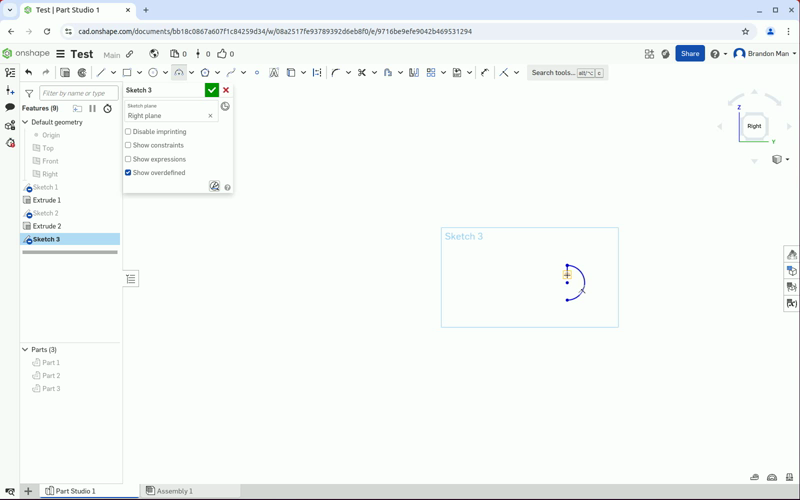
scroll(-6)
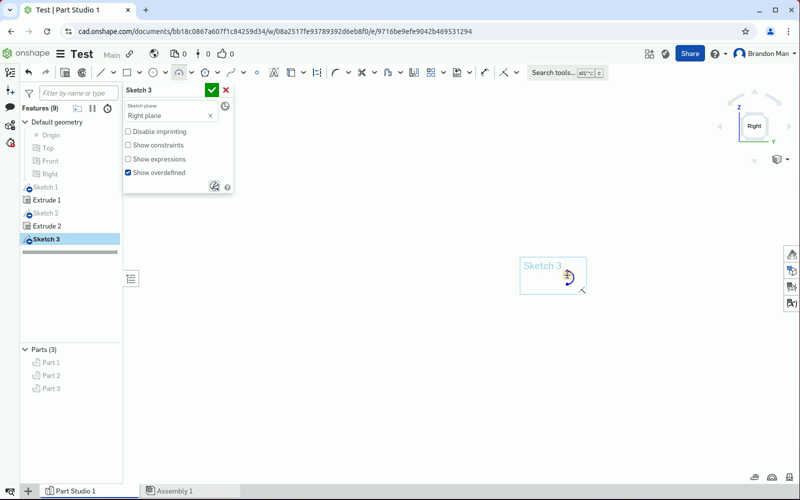
key_down(shift)
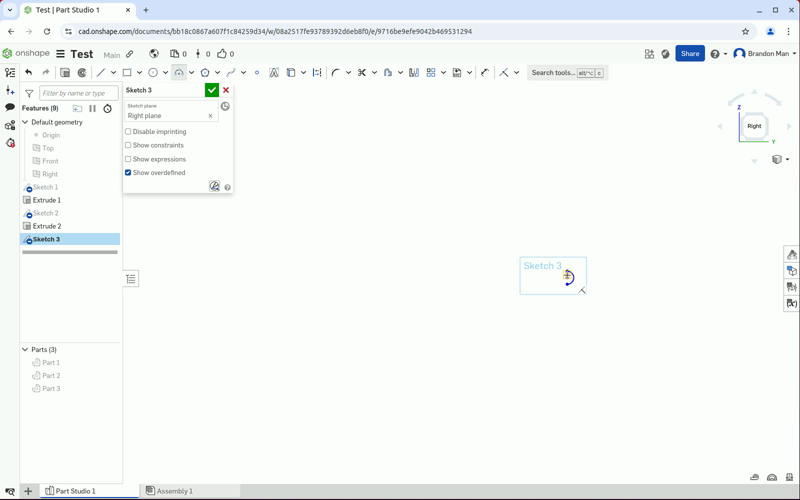
mouse_move(567, 280)
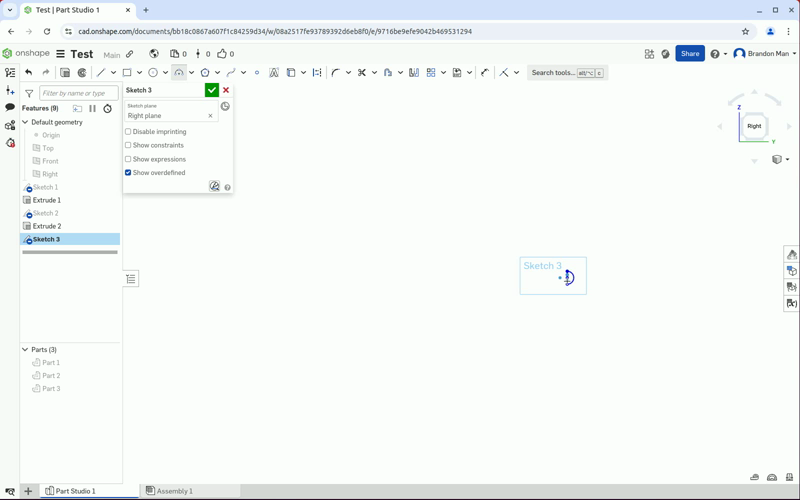
scroll(6)
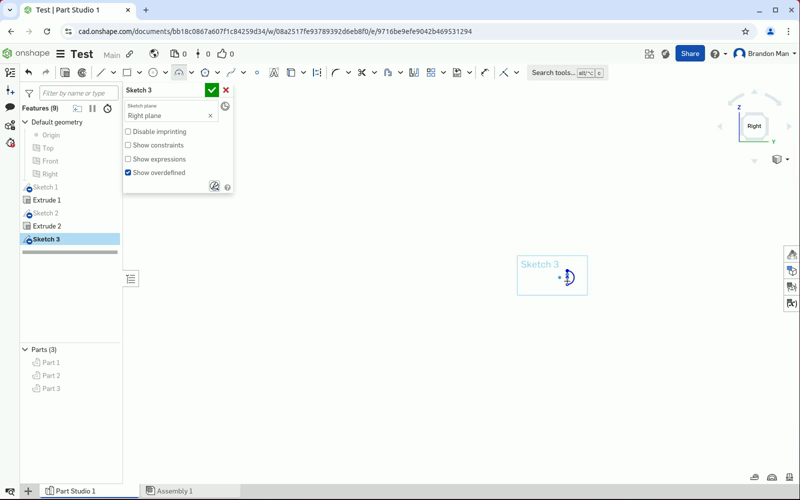
scroll(6)
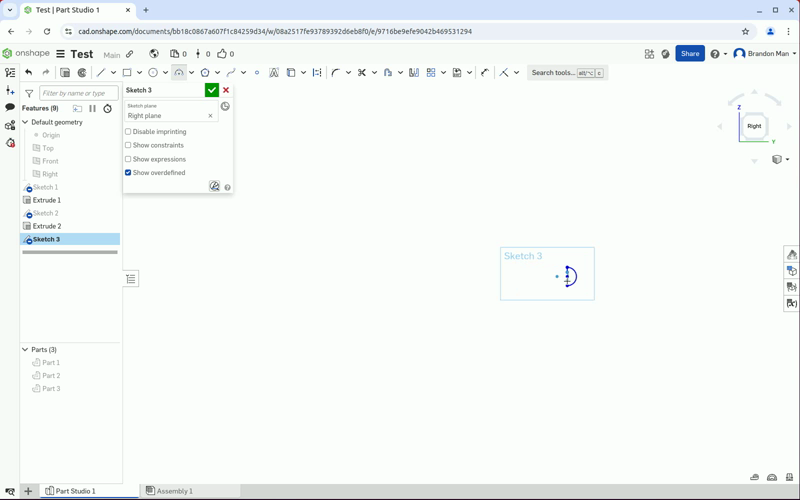
scroll(6)
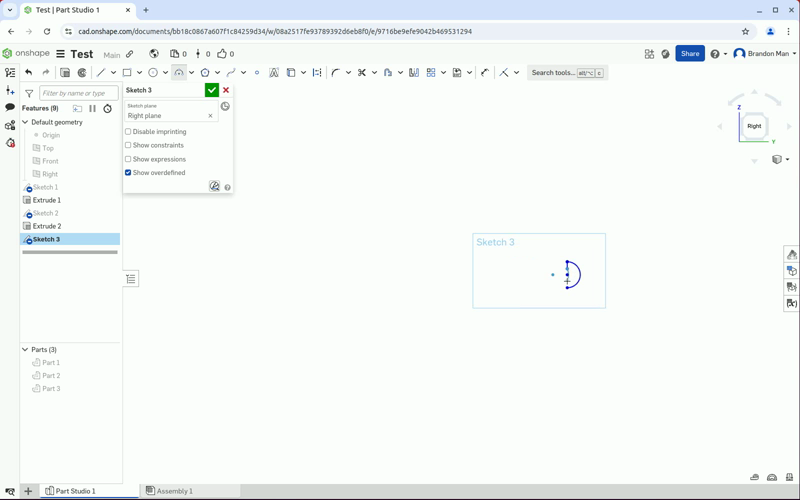
scroll(6)
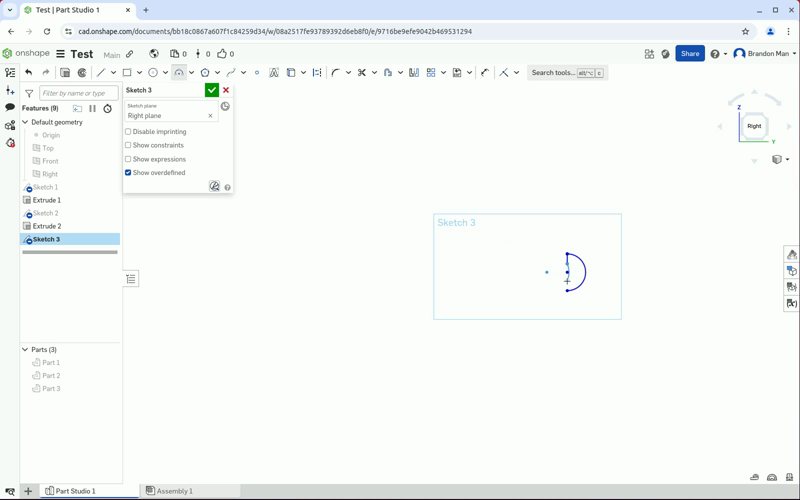
scroll(6)
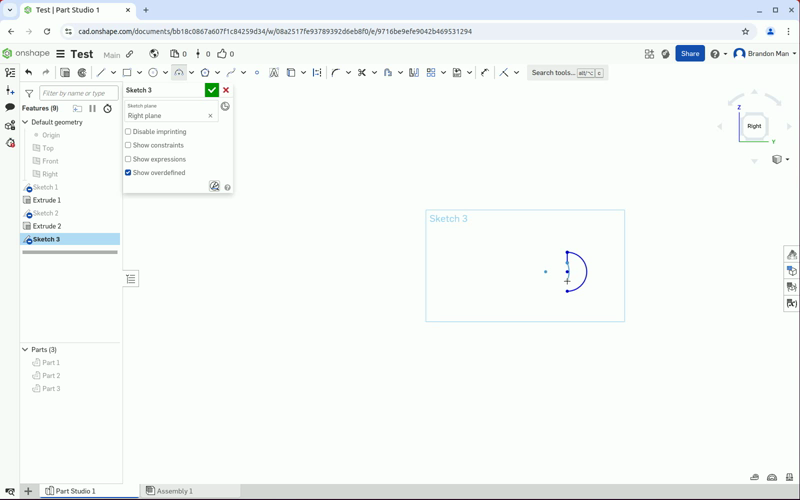
scroll(6)
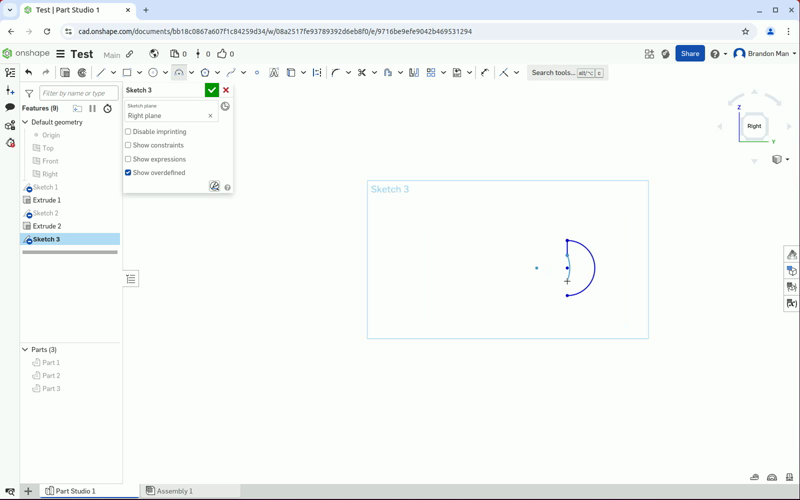
scroll(6)
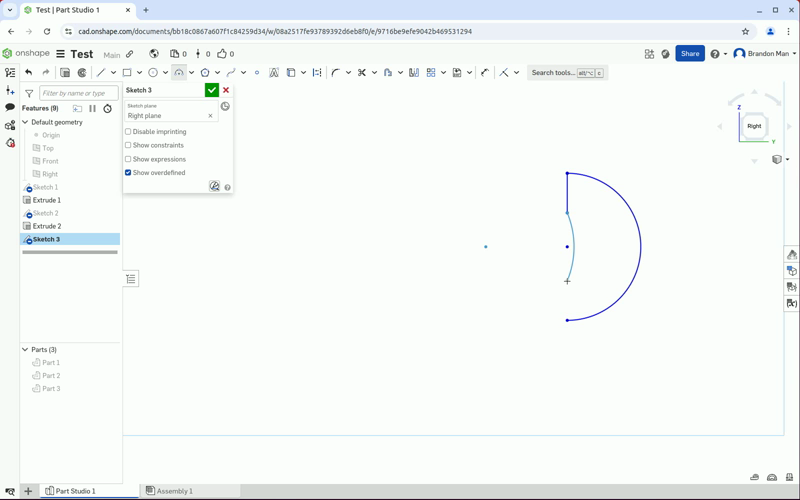
click(567, 280)
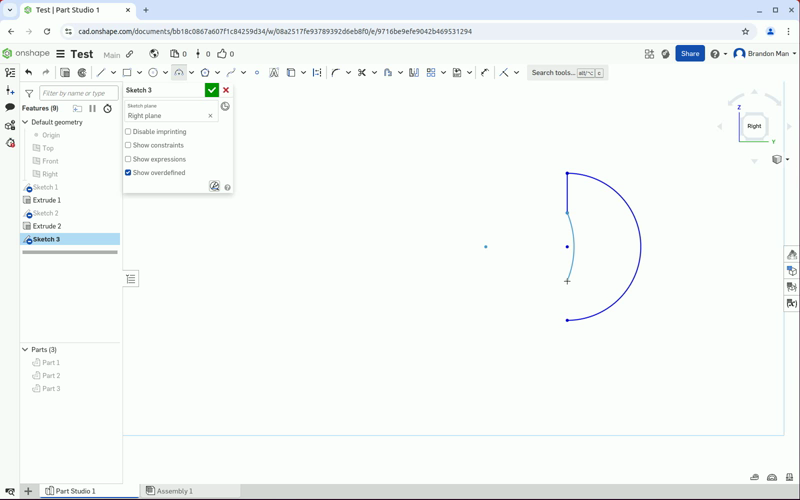
scroll(-6)
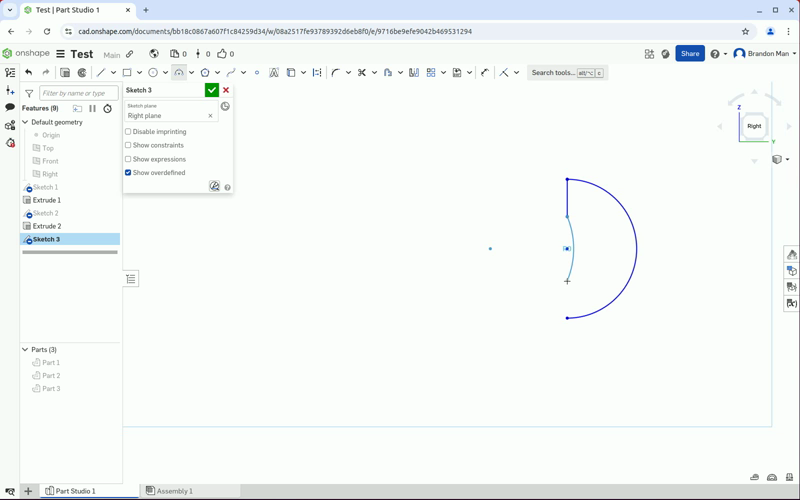
scroll(-6)
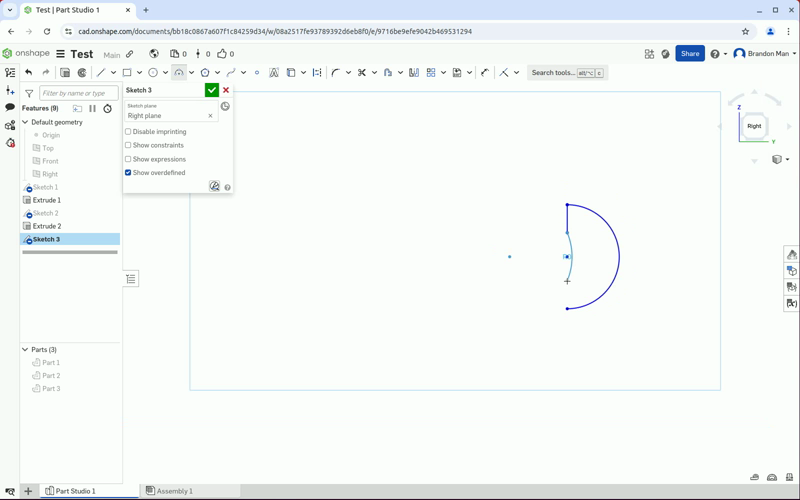
scroll(-6)
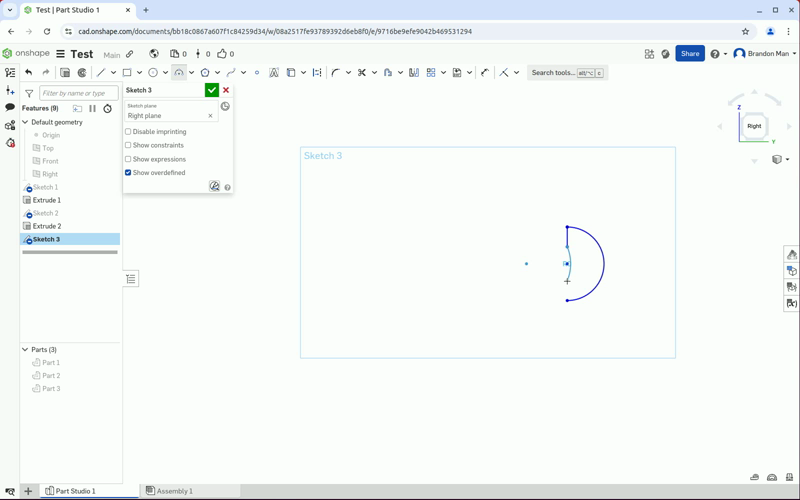
scroll(-6)
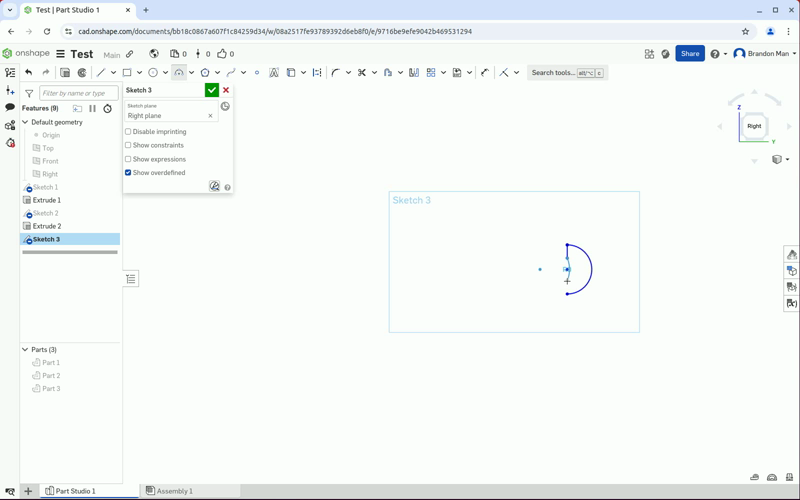
scroll(-6)
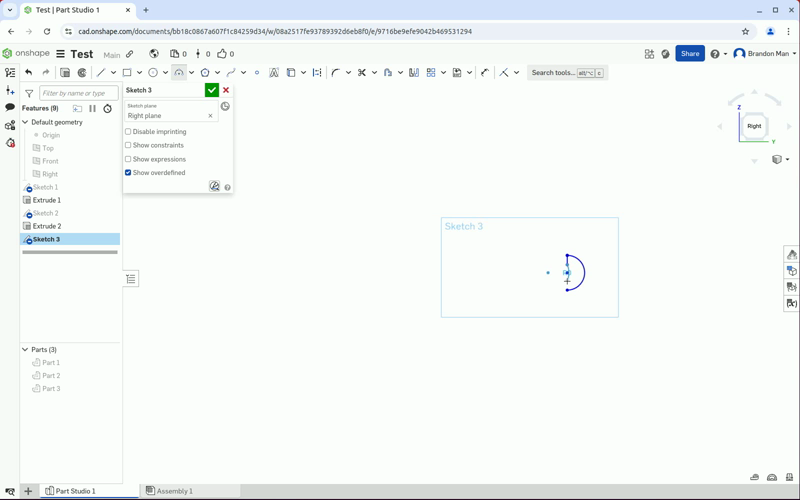
scroll(-6)
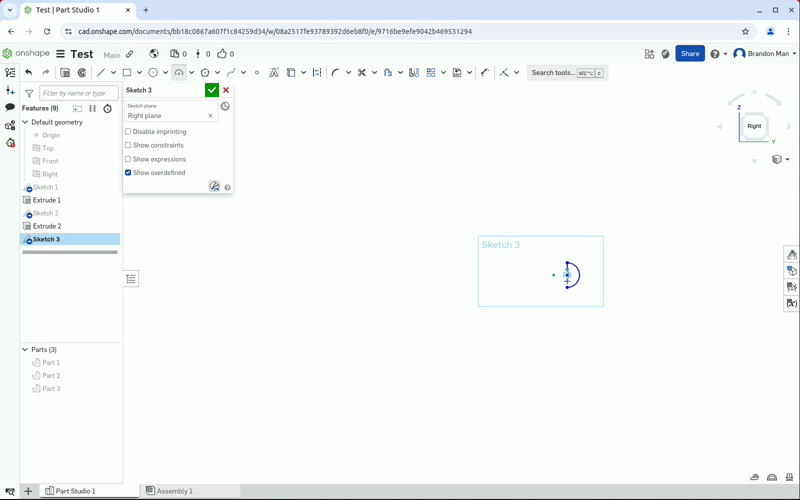
scroll(-6)
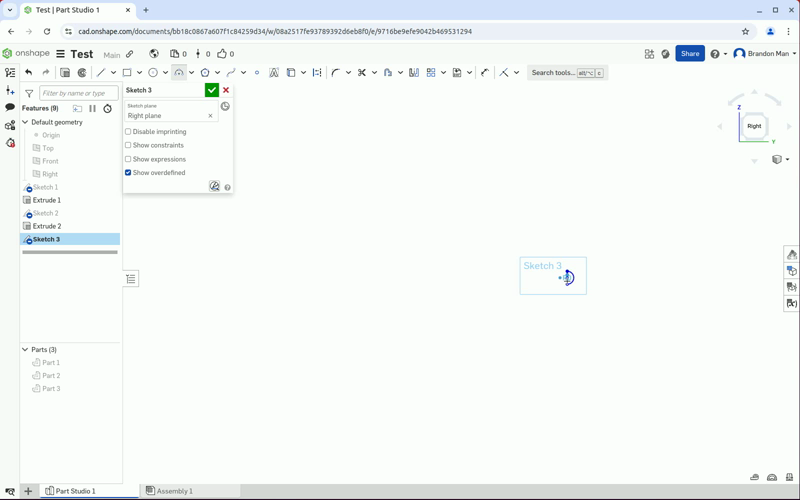
mouse_move(570, 277)
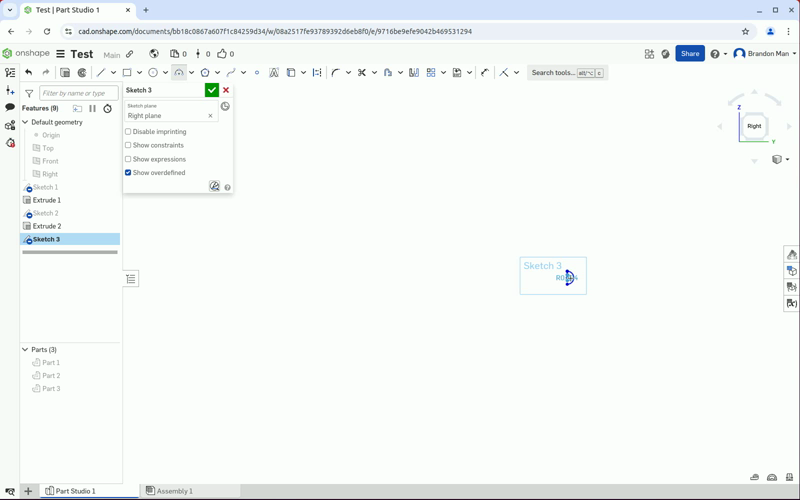
scroll(6)
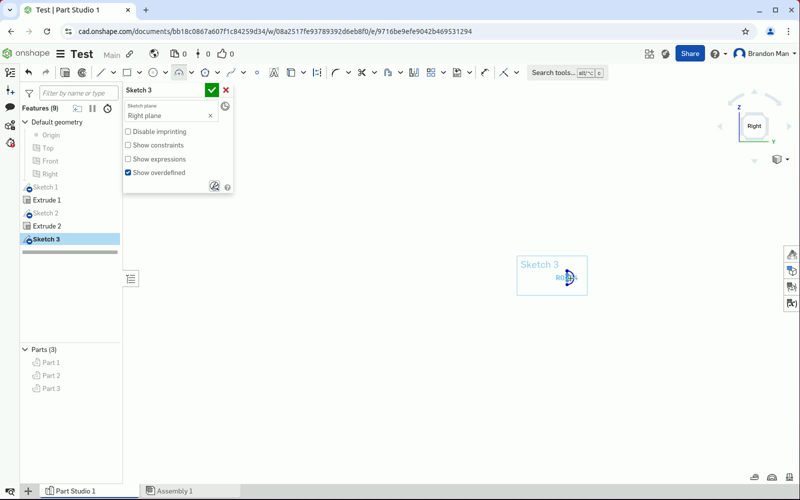
scroll(6)
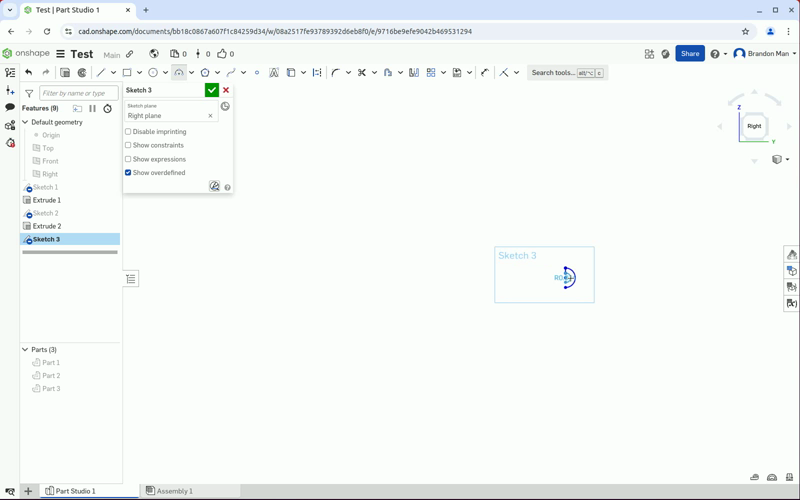
scroll(6)
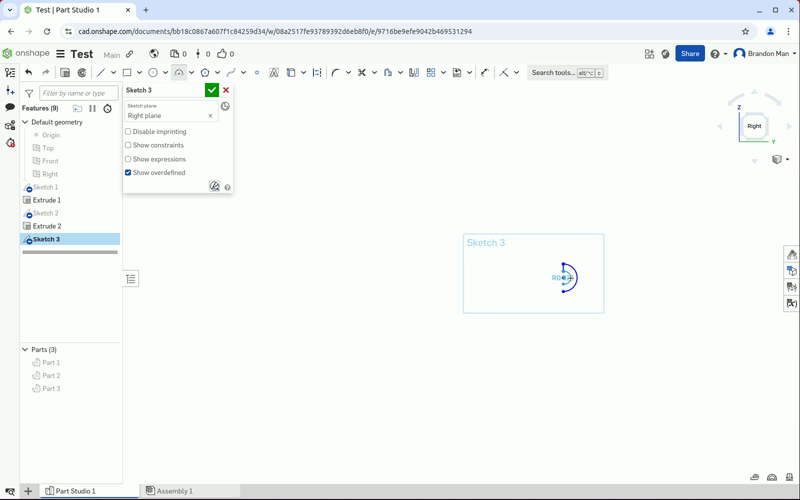
scroll(6)
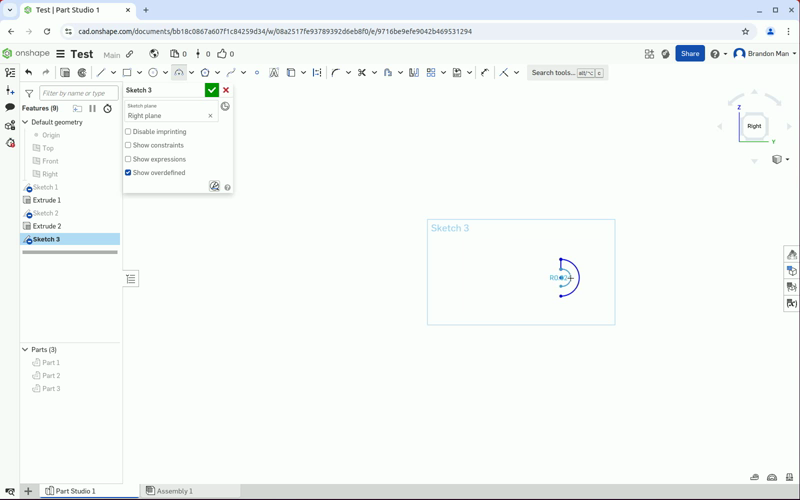
scroll(6)
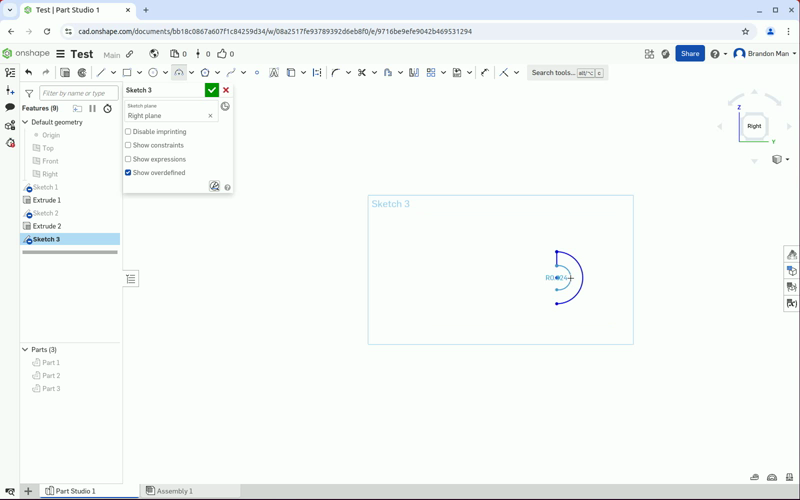
scroll(6)
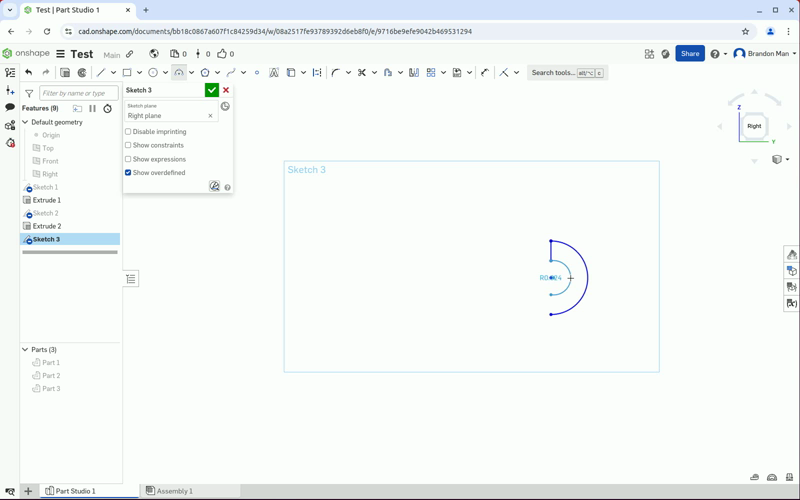
scroll(6)
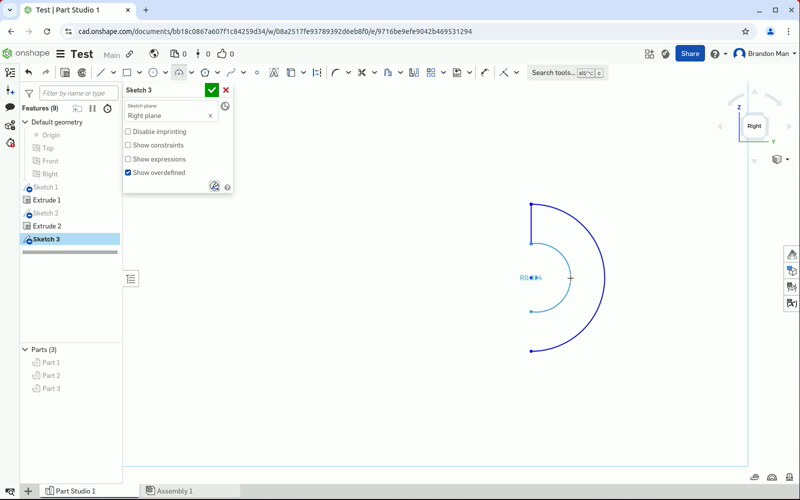
click(570, 277)
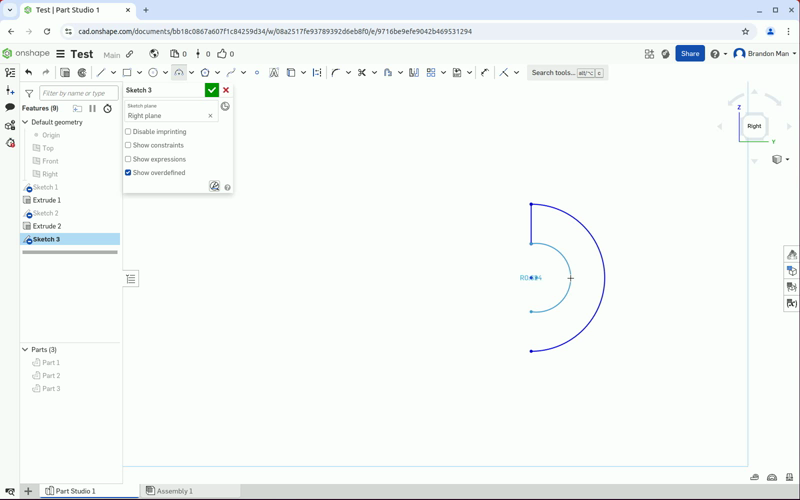
scroll(-6)
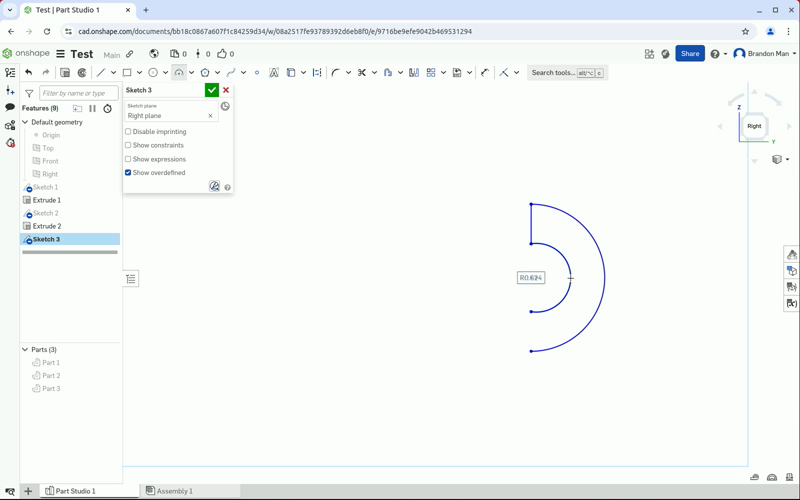
scroll(-6)
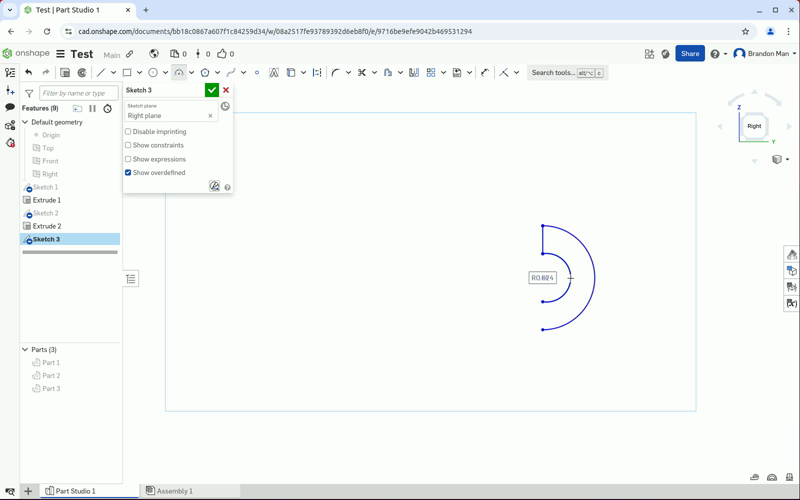
scroll(-6)
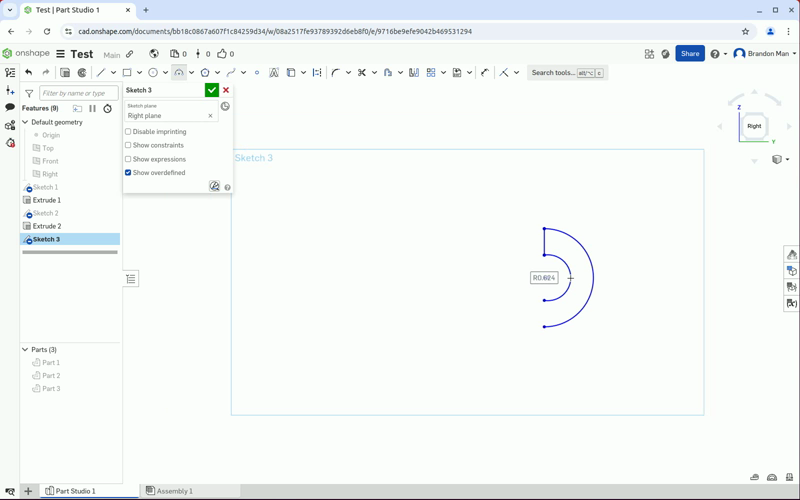
scroll(-6)
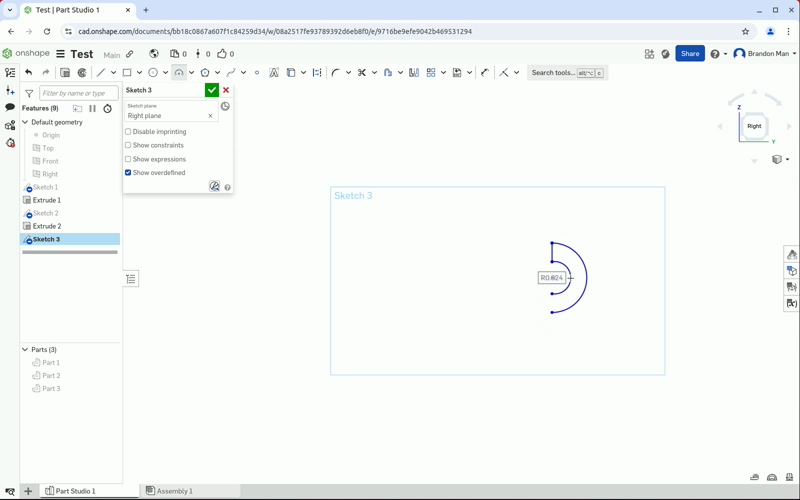
scroll(-6)
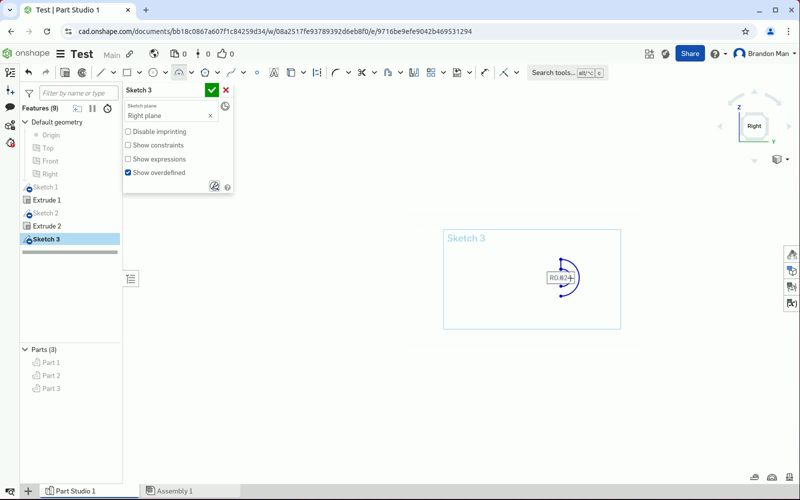
scroll(-6)
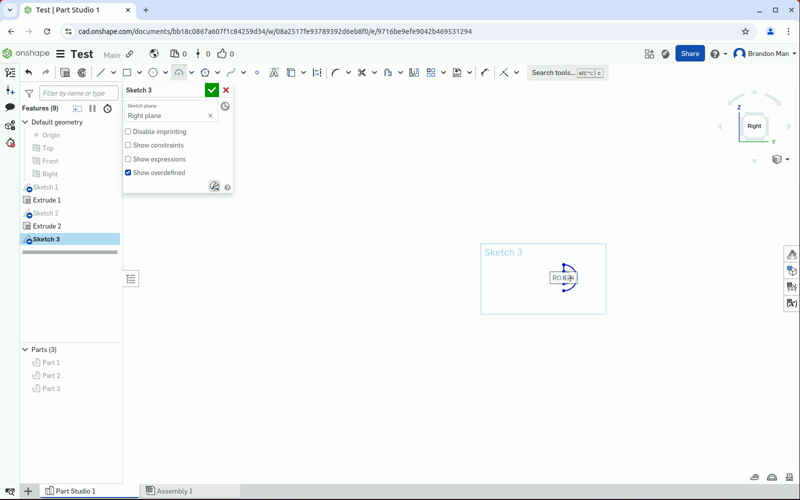
scroll(-6)
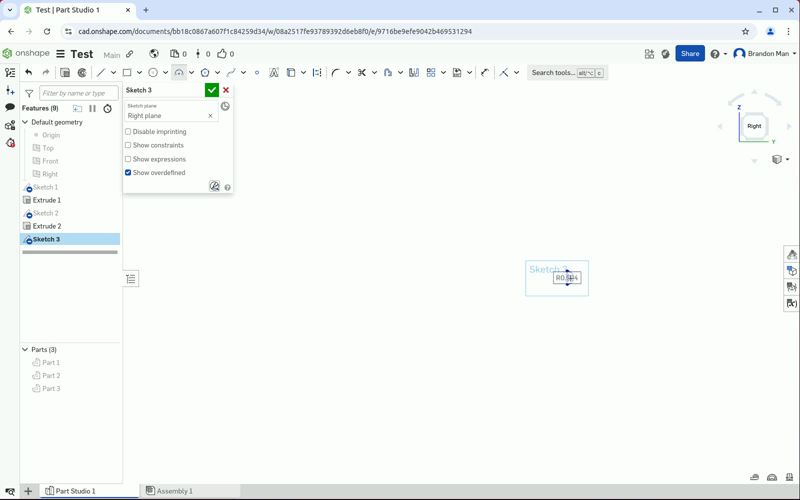
key_up(shift)
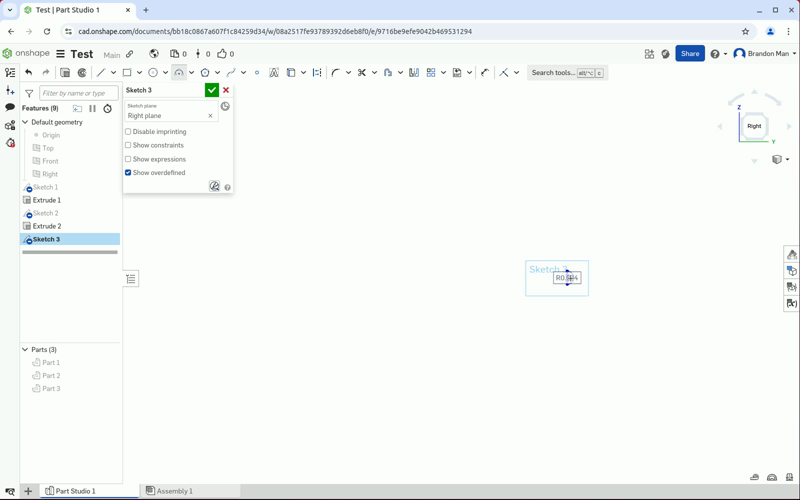
key(esc)
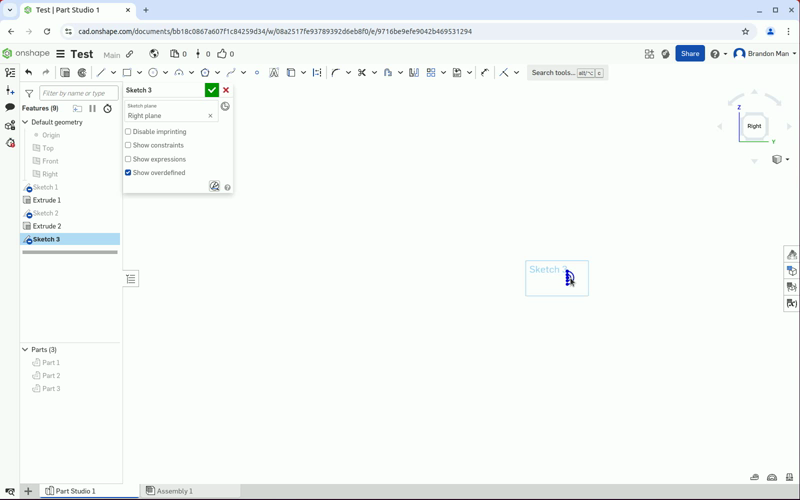
key(l)
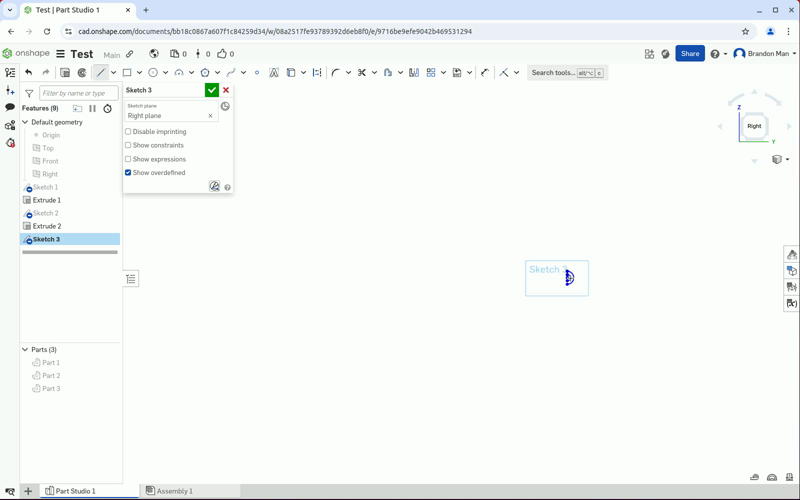
mouse_move(567, 280)
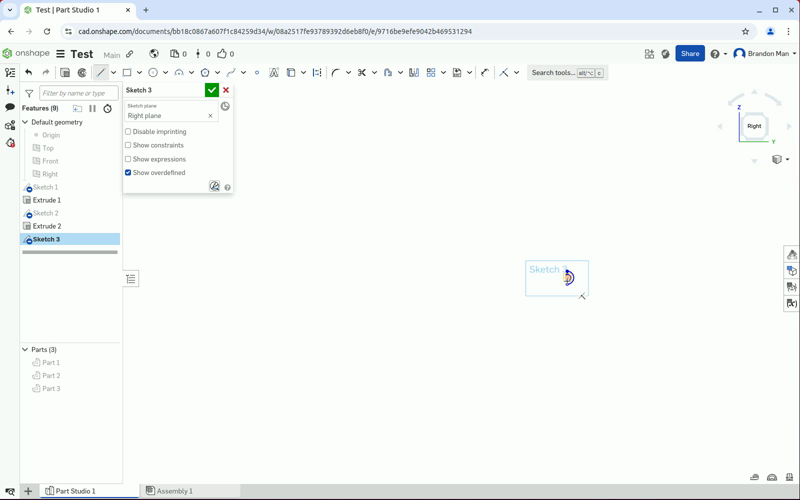
scroll(6)
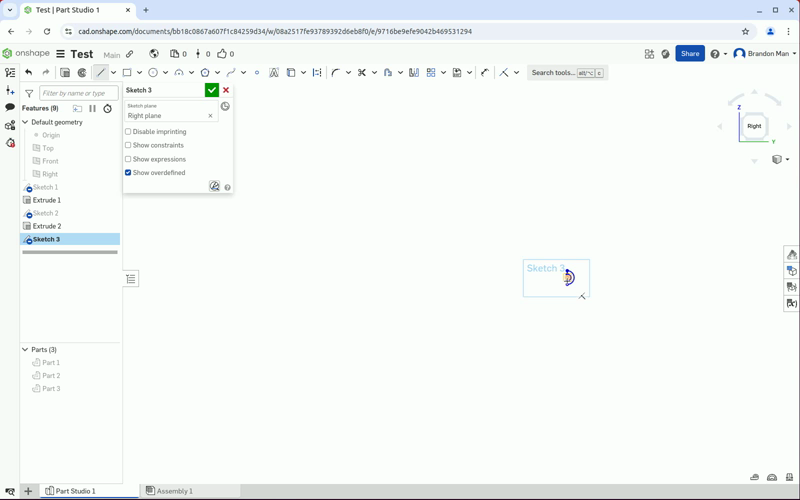
scroll(6)
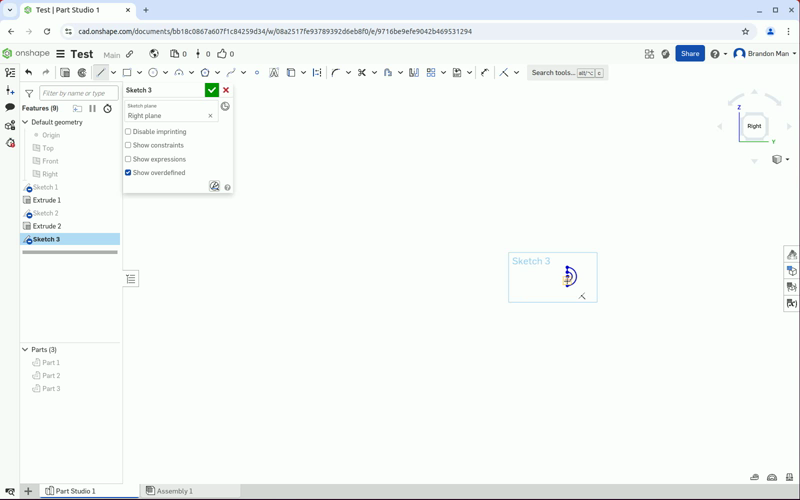
scroll(6)
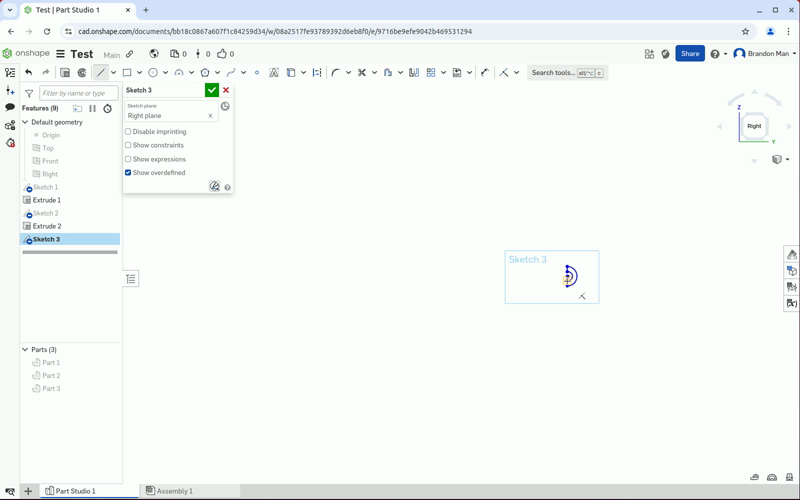
scroll(6)
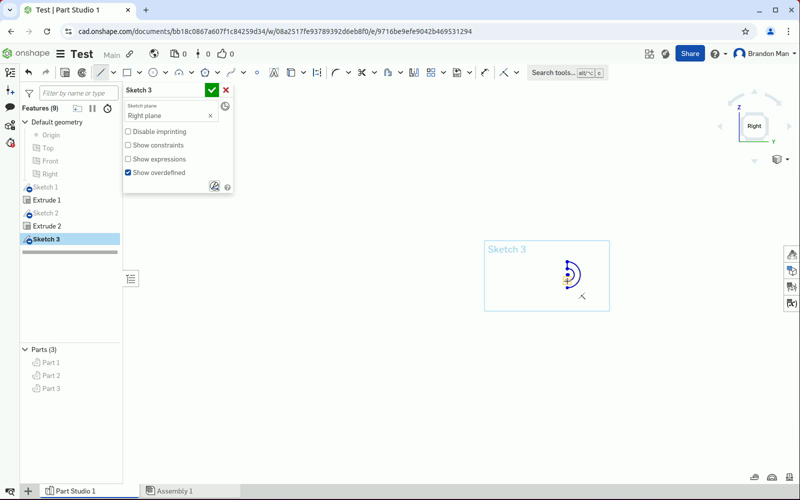
scroll(6)
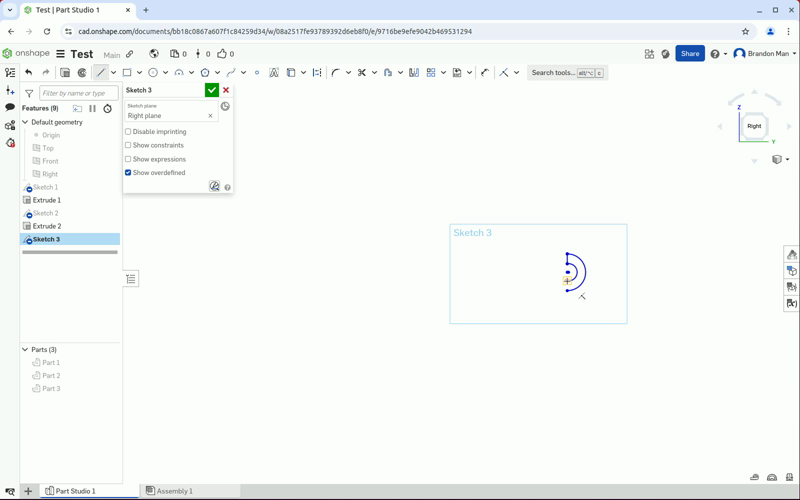
scroll(6)
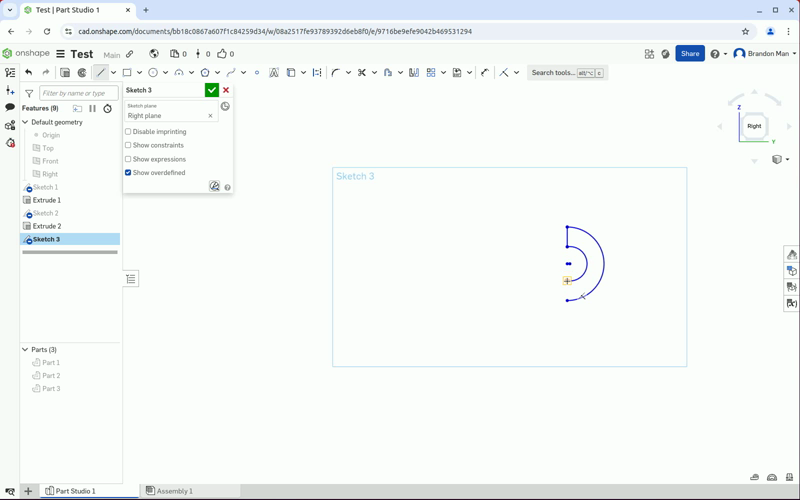
scroll(6)
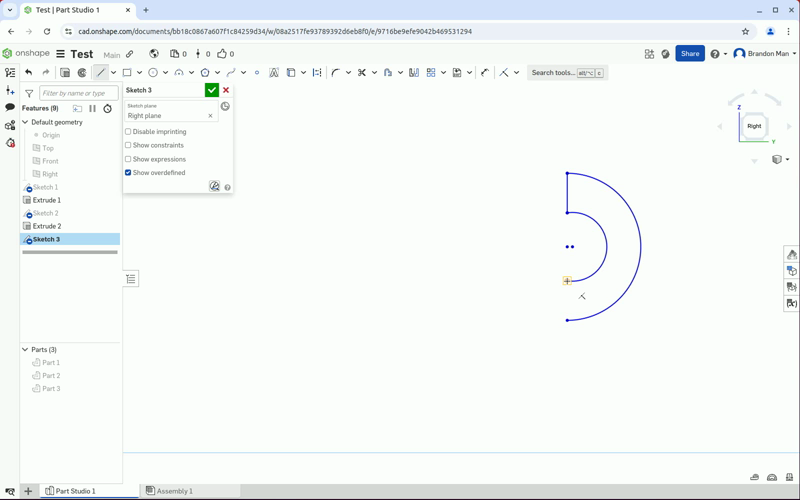
click(567, 280)
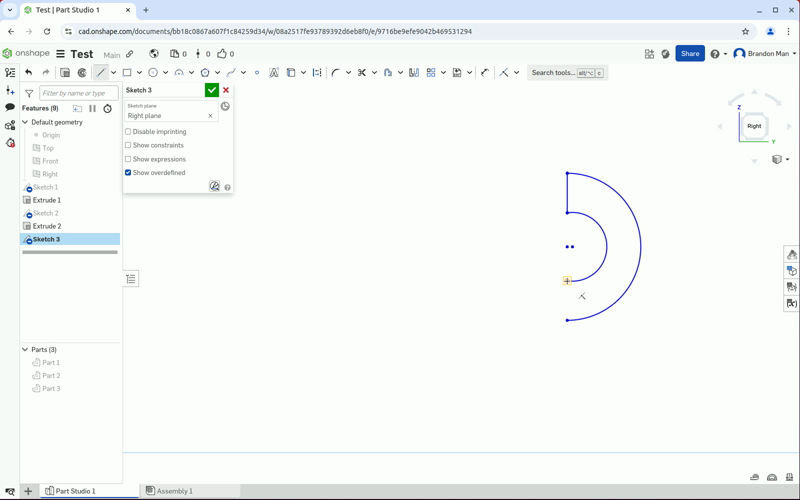
scroll(-6)
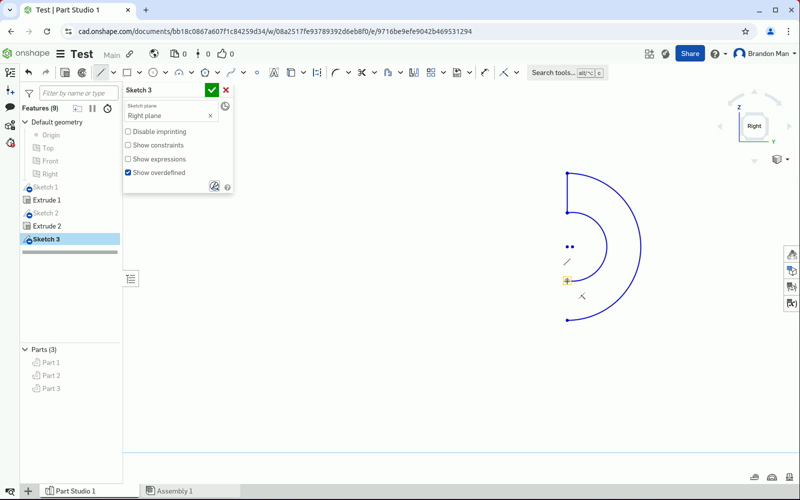
scroll(-6)
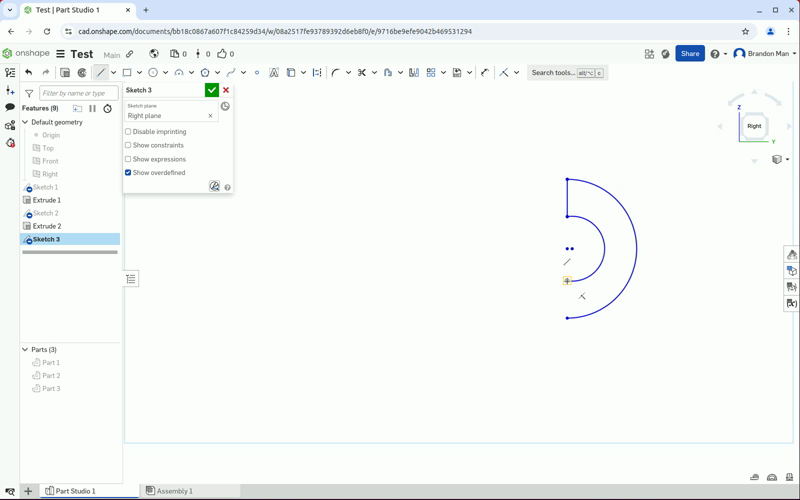
scroll(-6)
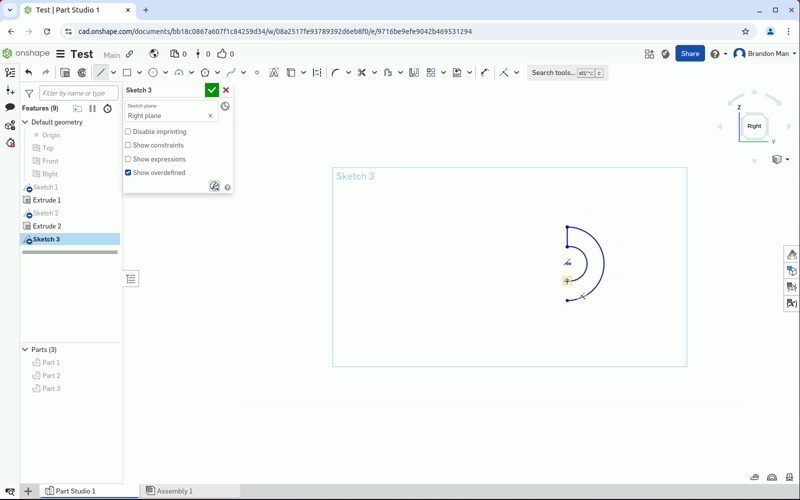
scroll(-6)
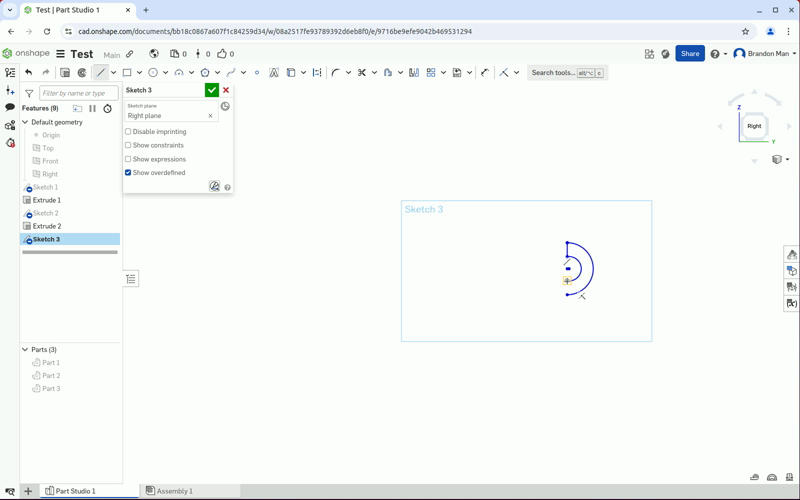
scroll(-6)
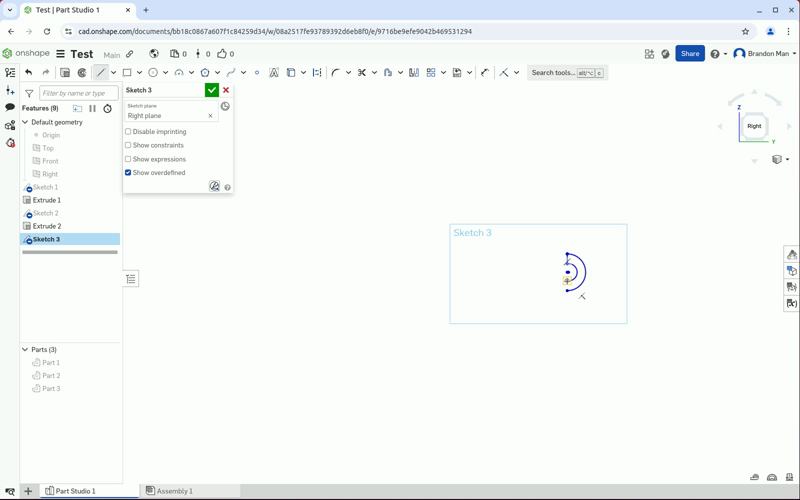
scroll(-6)
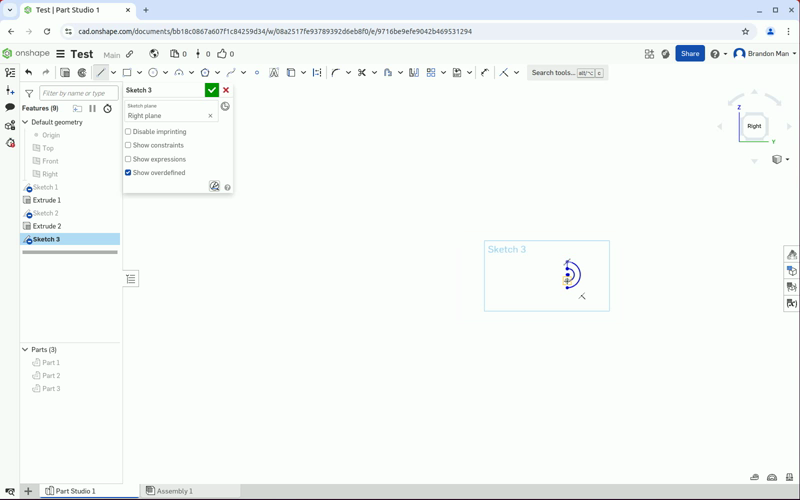
scroll(-6)
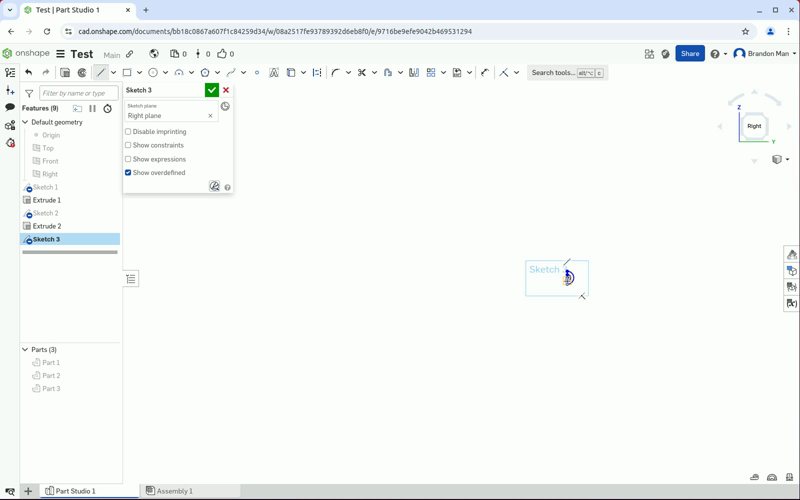
mouse_move(589, 280)
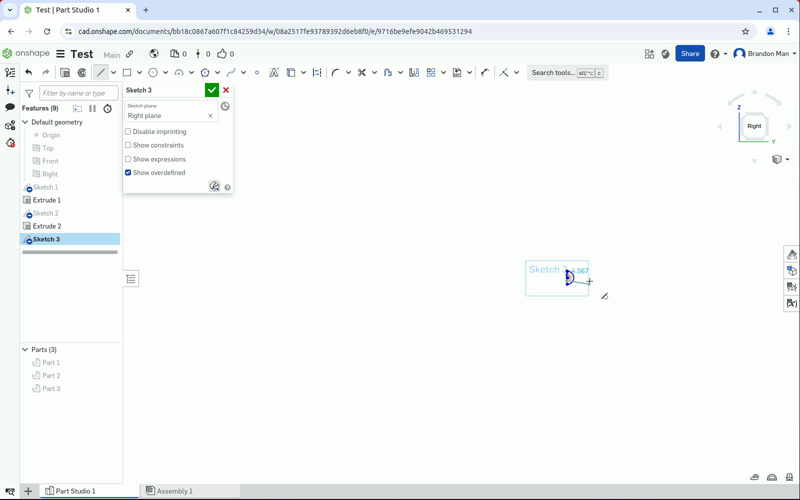
key_down(shift)
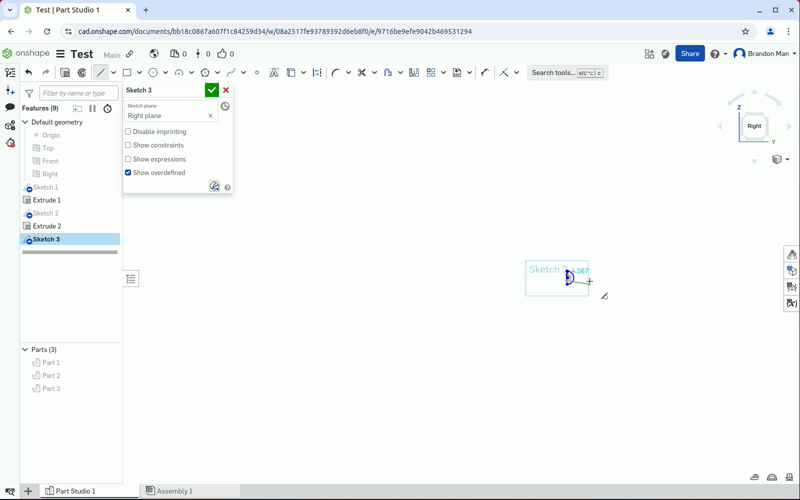
mouse_move(567, 284)
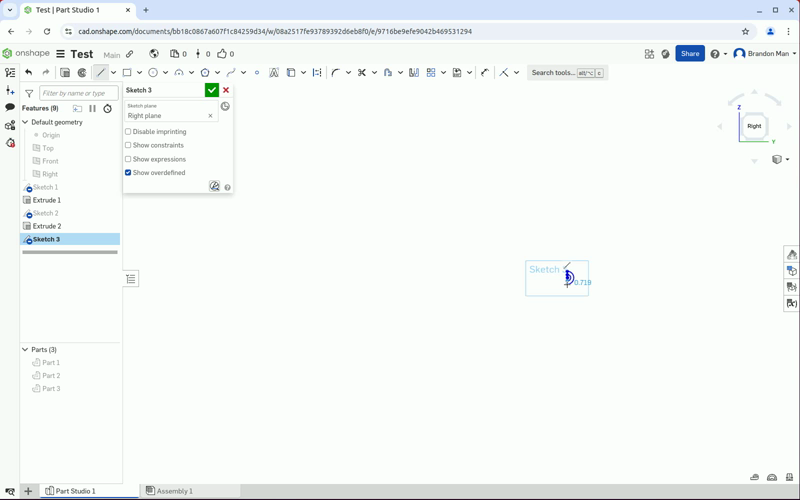
scroll(6)
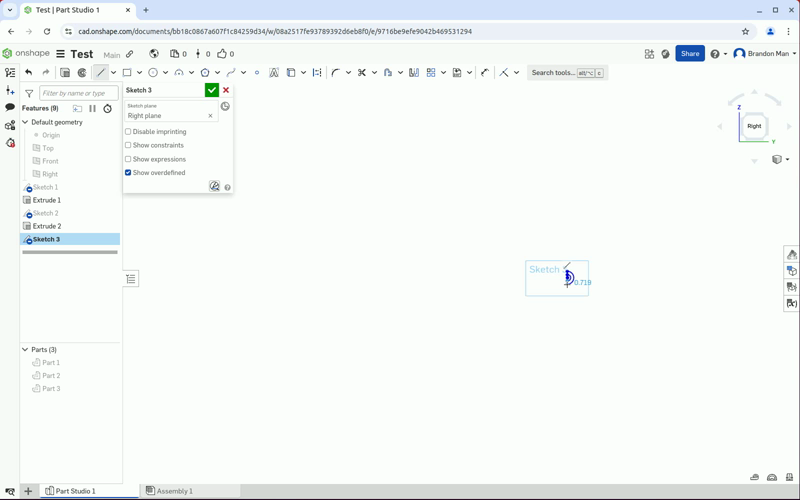
scroll(6)
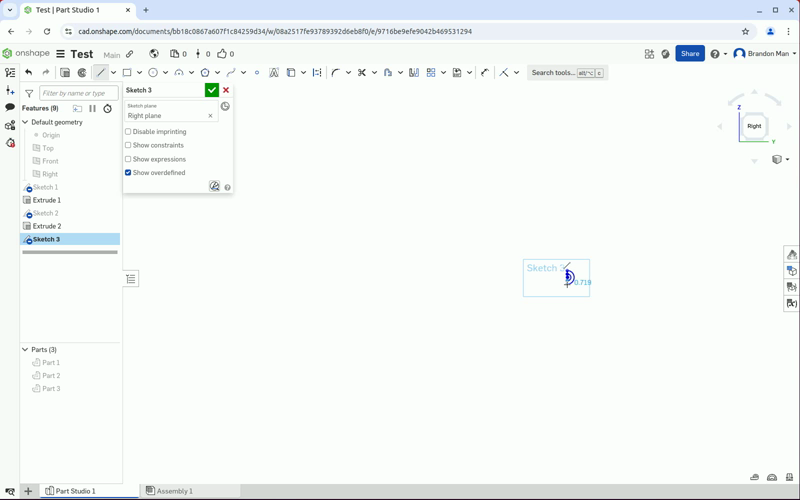
scroll(6)
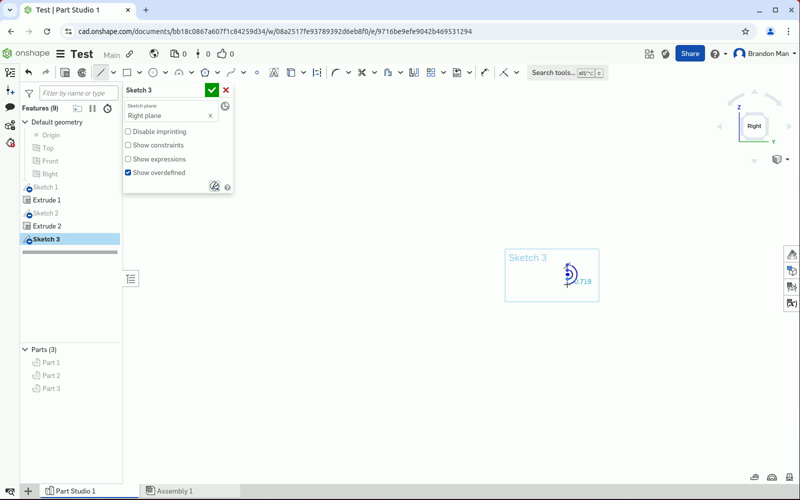
scroll(6)
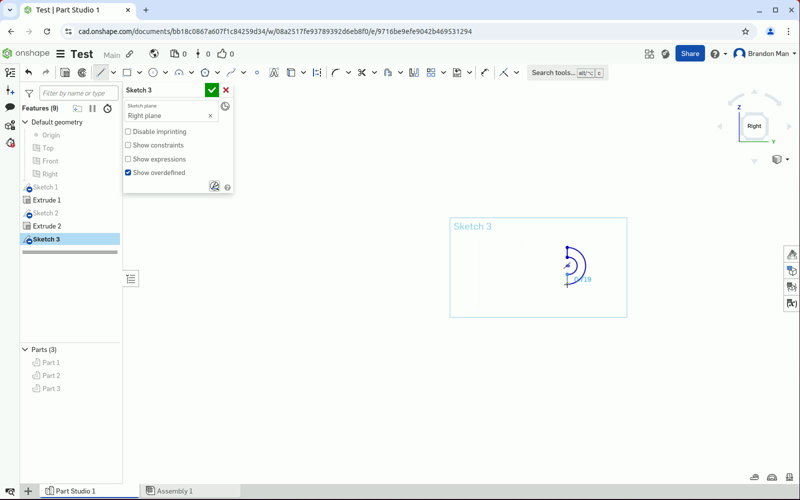
scroll(6)
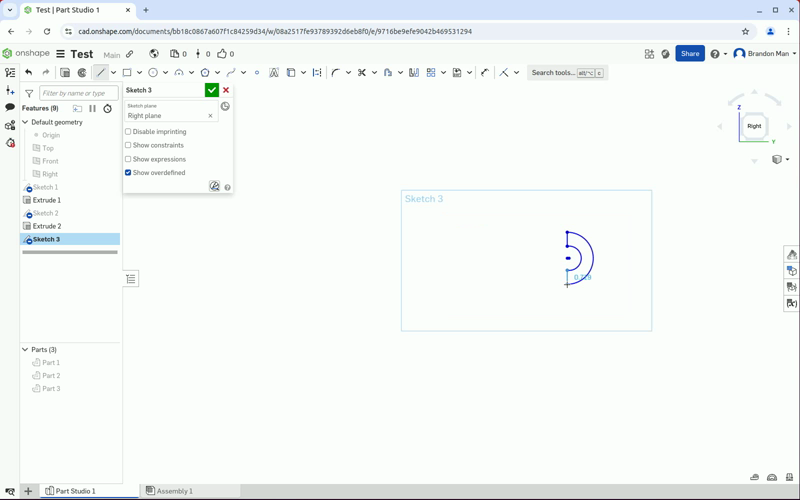
scroll(6)
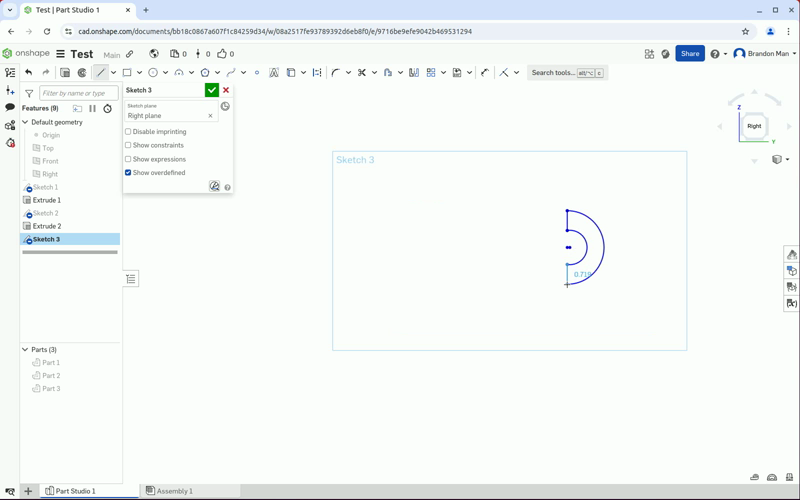
scroll(6)
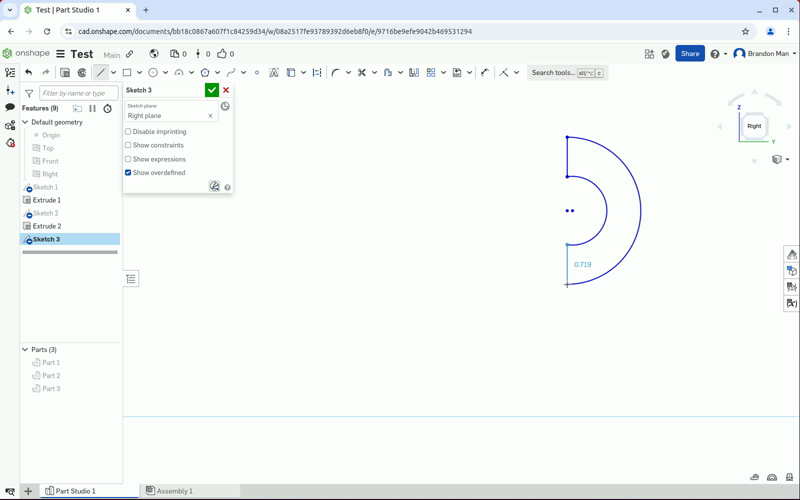
key_up(shift)
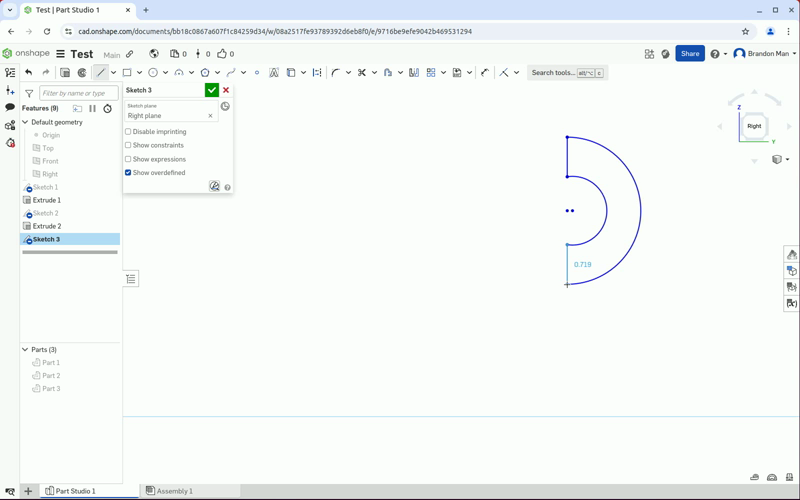
click(567, 284)
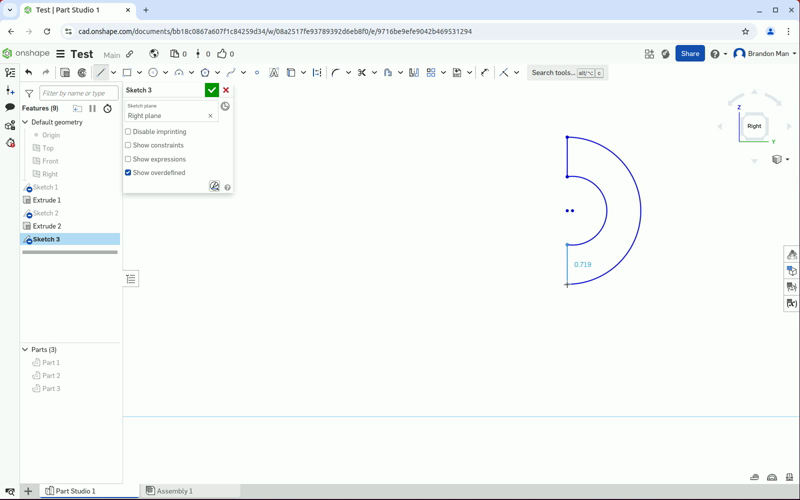
scroll(-6)
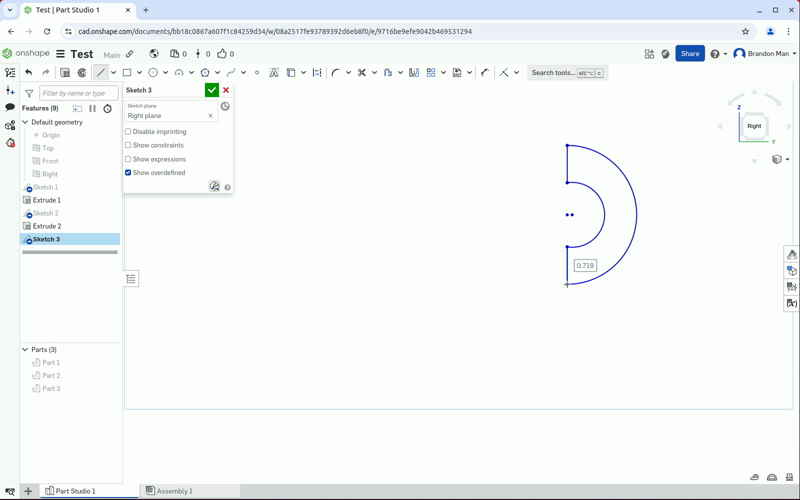
scroll(-6)
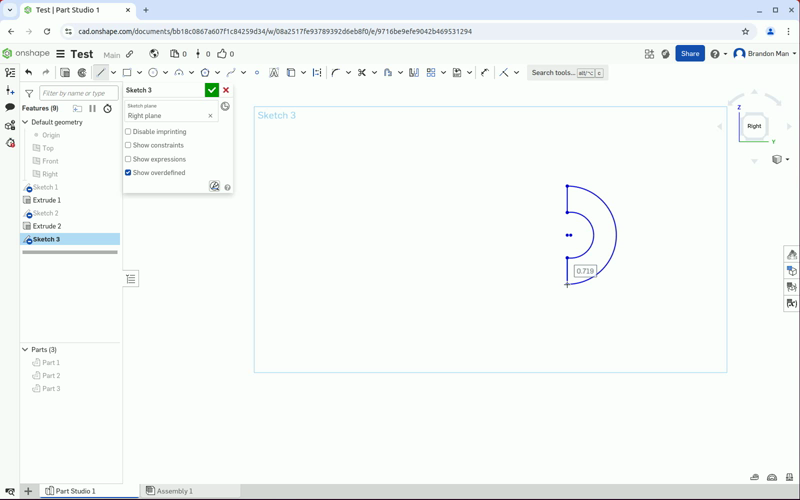
scroll(-6)
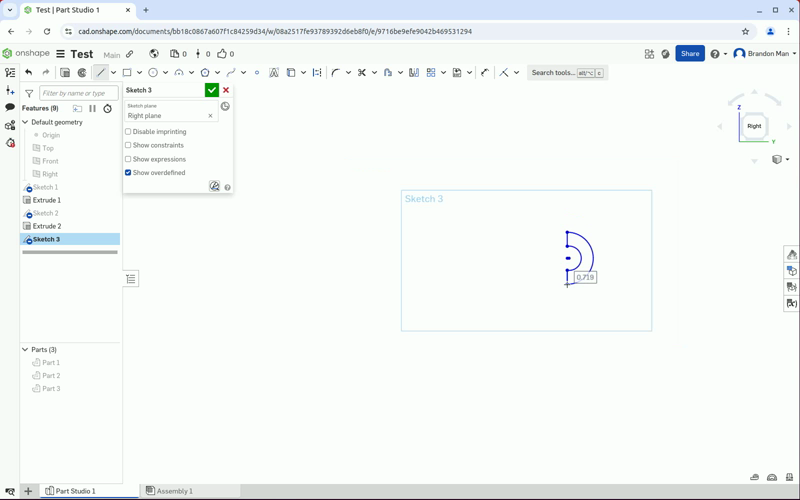
scroll(-6)
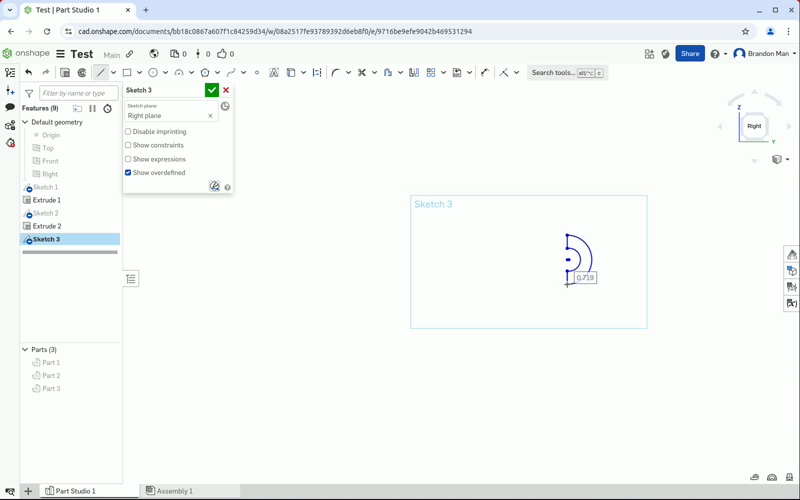
scroll(-6)
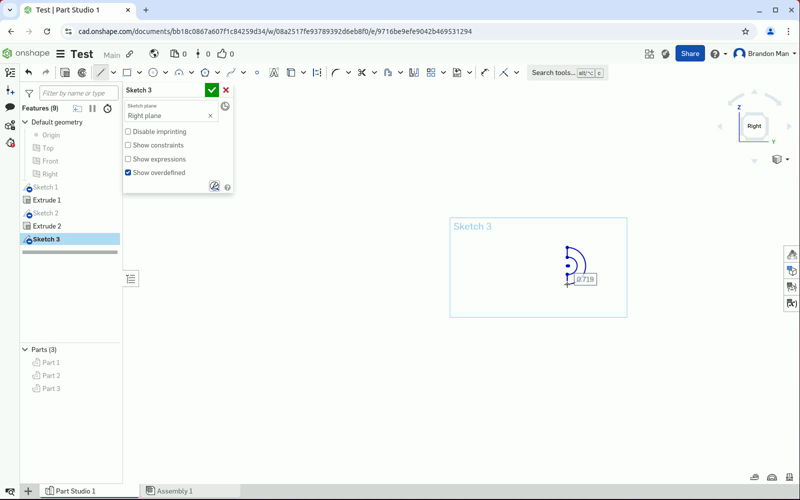
scroll(-6)
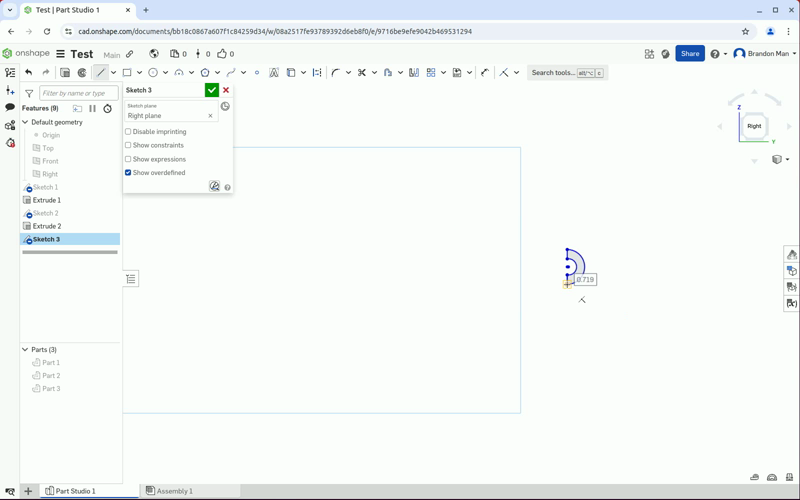
scroll(-6)
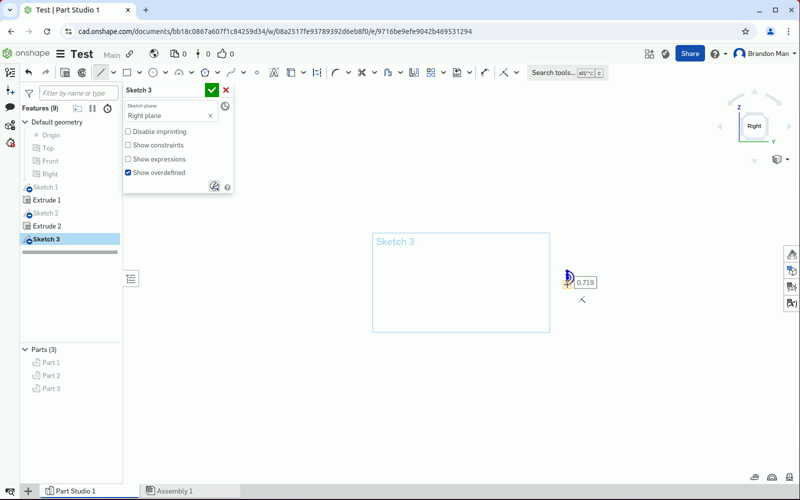
key(esc)
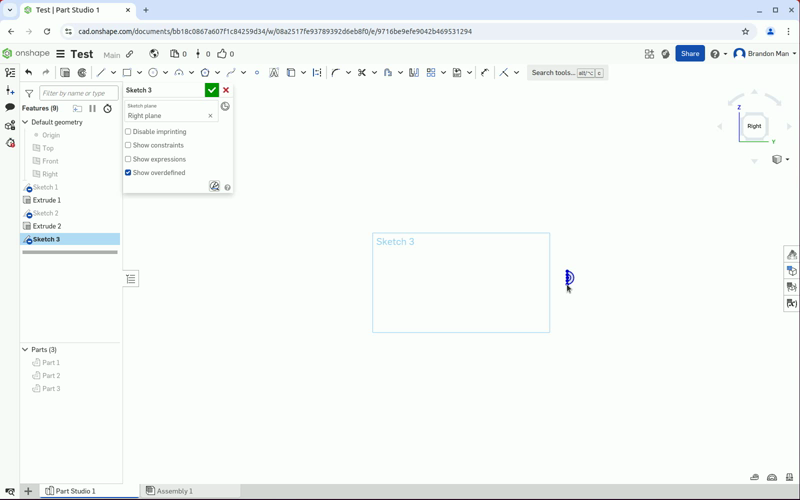
mouse_move(567, 275)
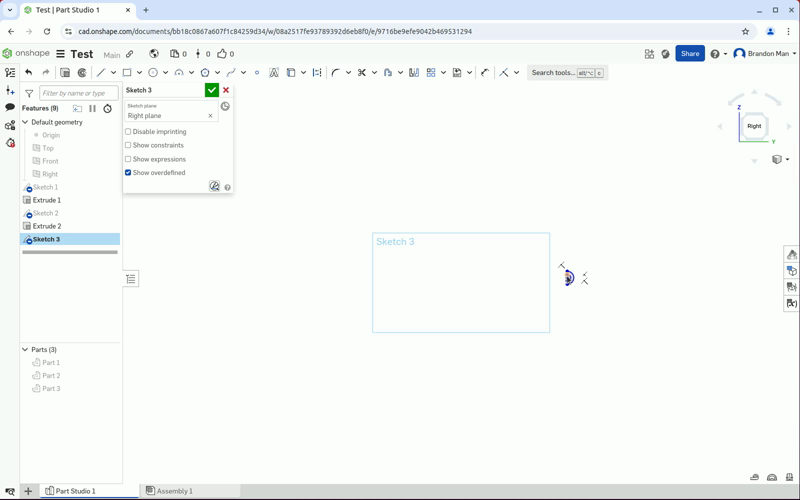
scroll(6)
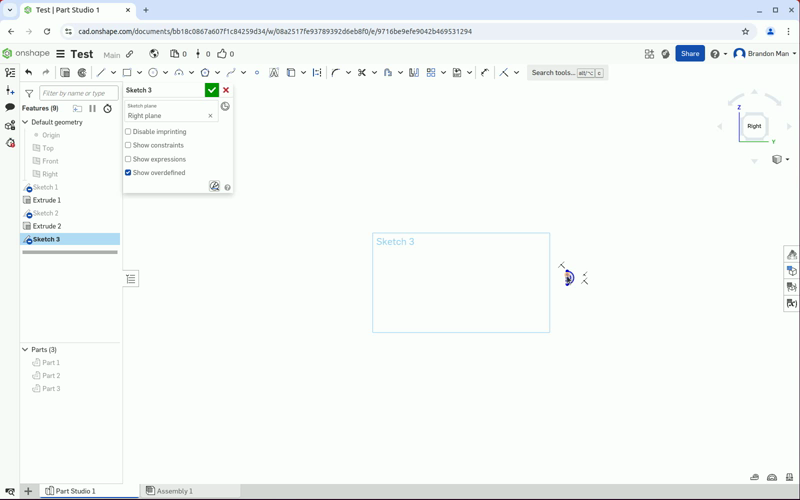
scroll(6)
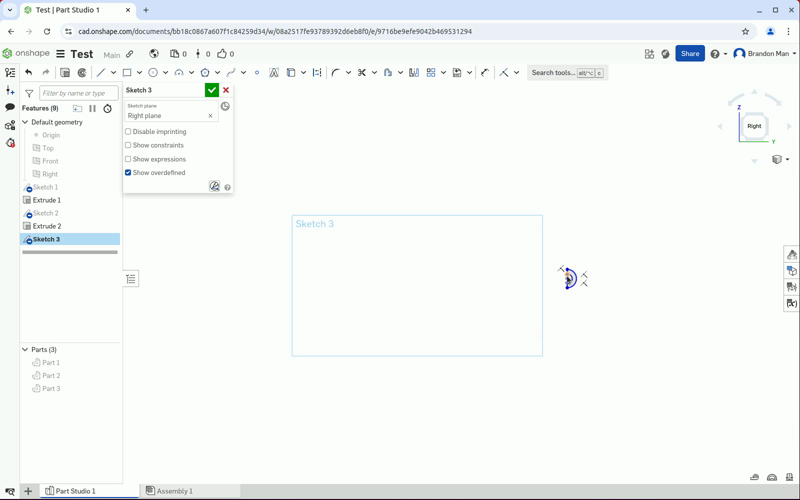
scroll(6)
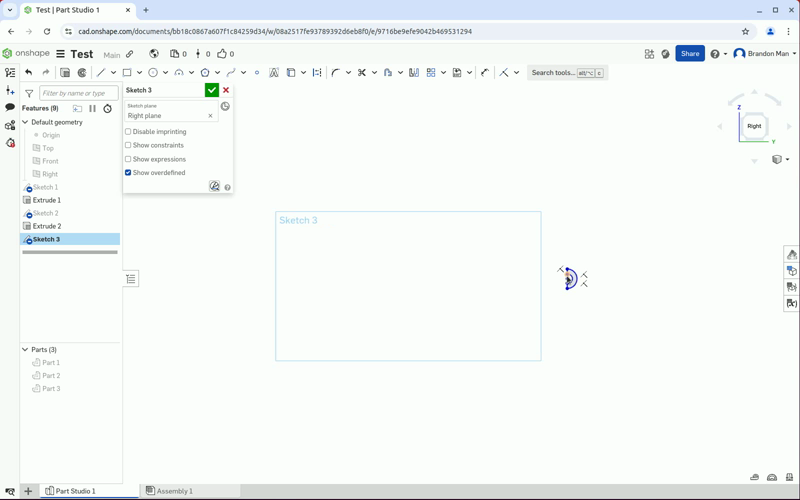
scroll(6)
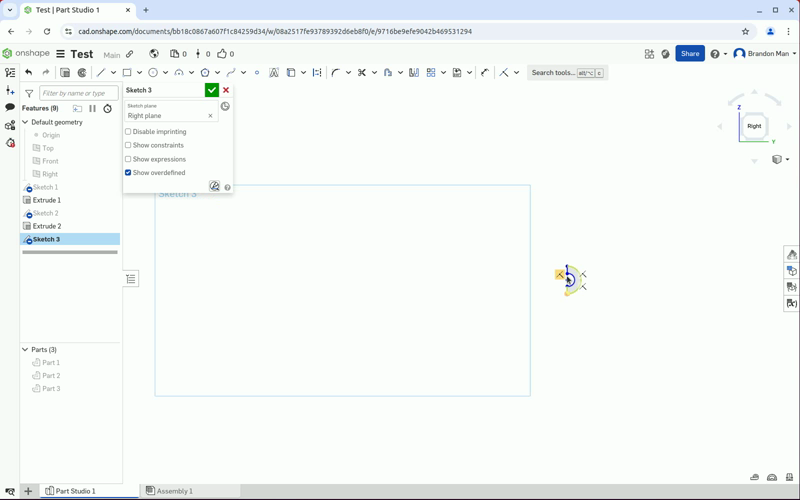
scroll(6)
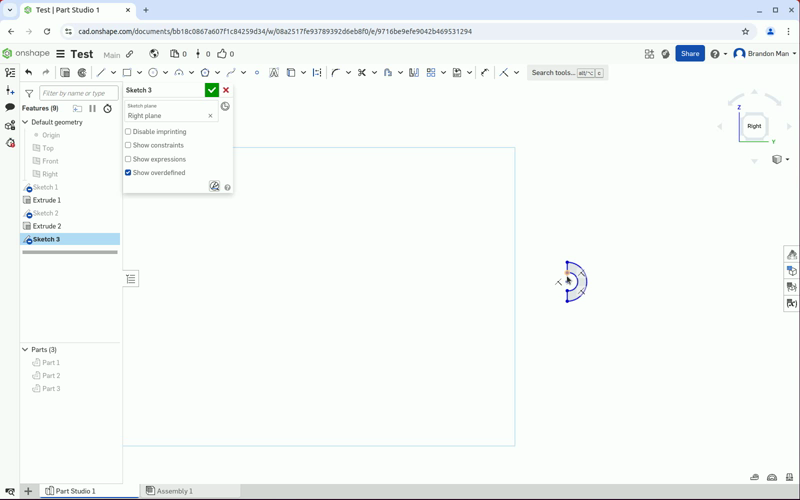
scroll(6)
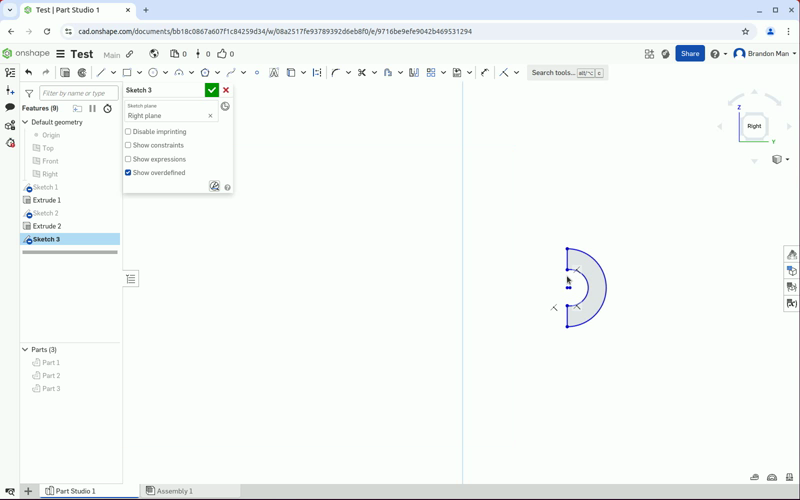
scroll(6)
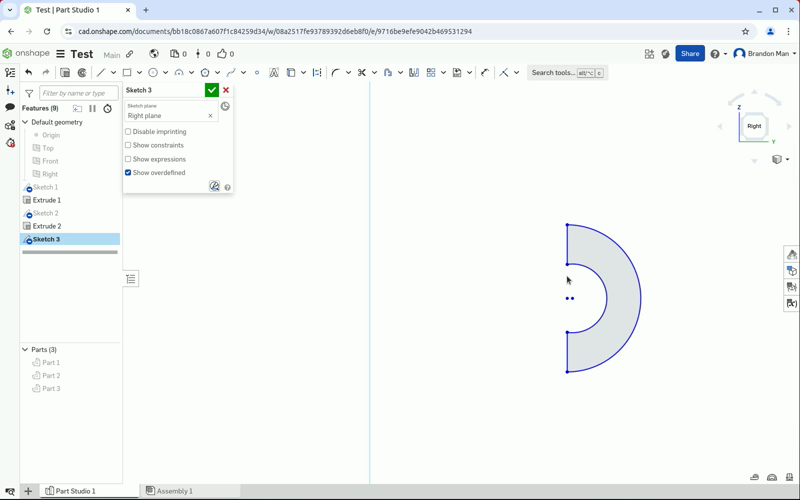
click(567, 275)
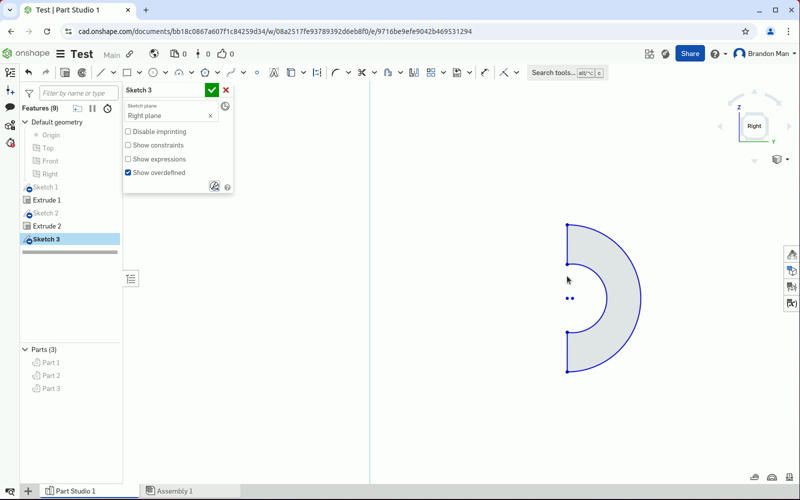
scroll(-6)
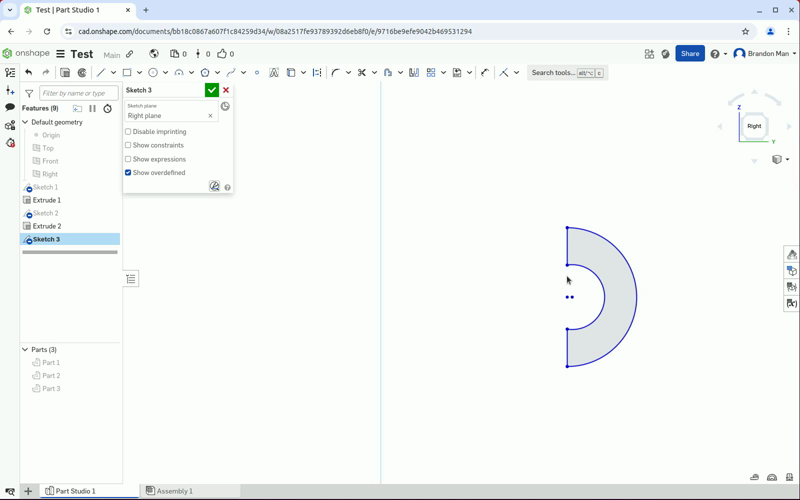
scroll(-6)
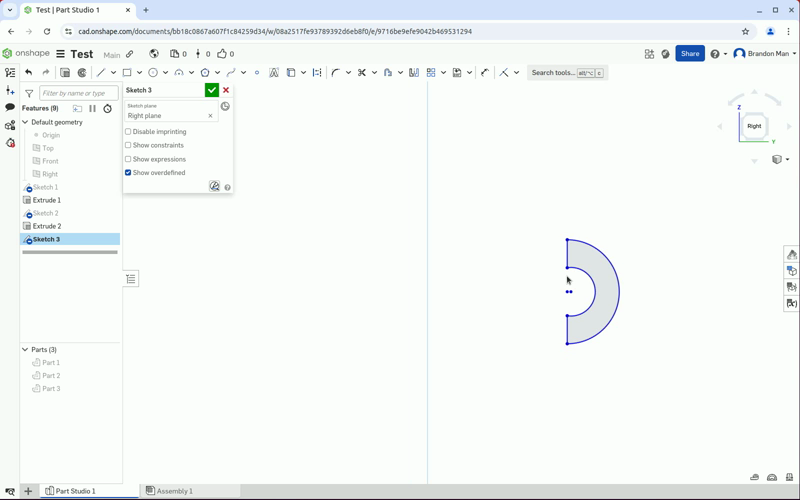
scroll(-6)
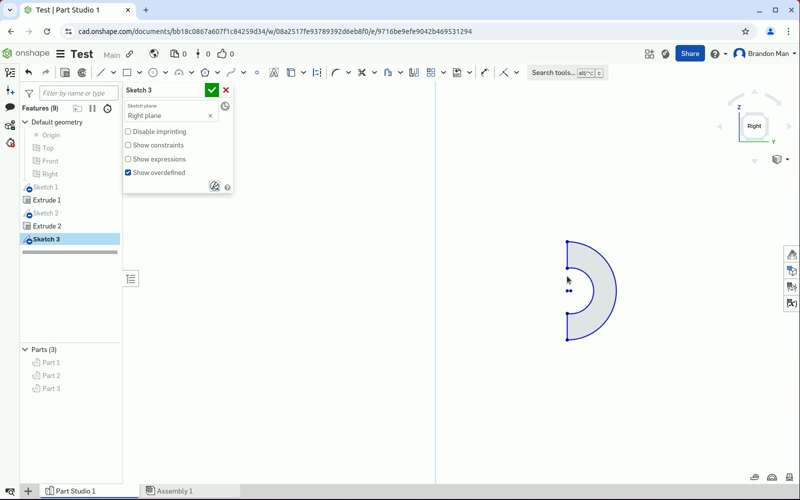
scroll(-6)
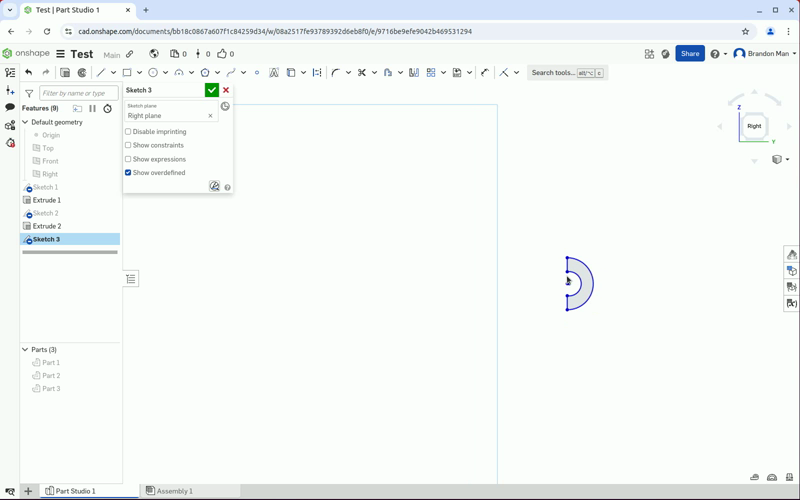
scroll(-6)
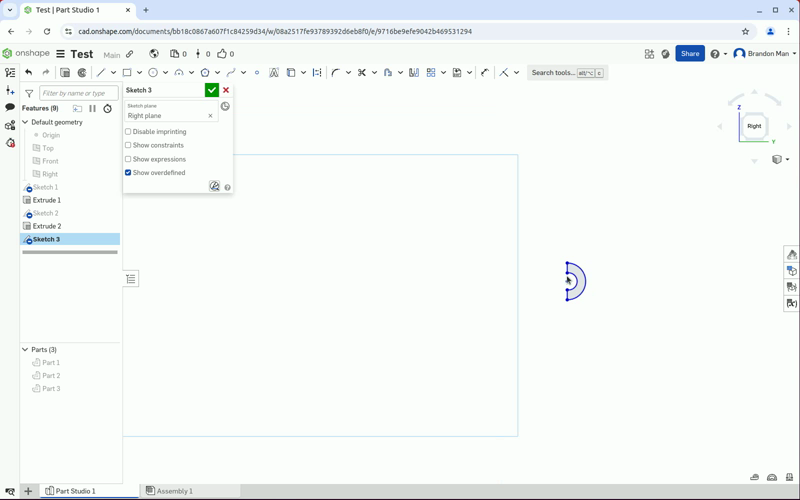
scroll(-6)
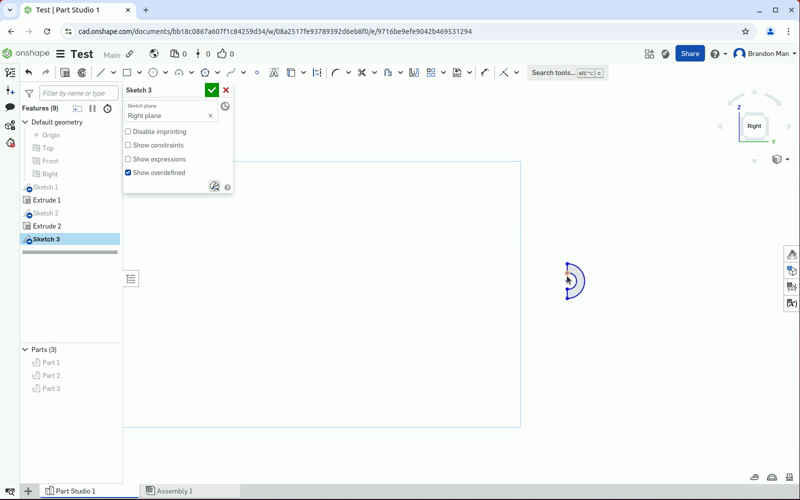
scroll(-6)
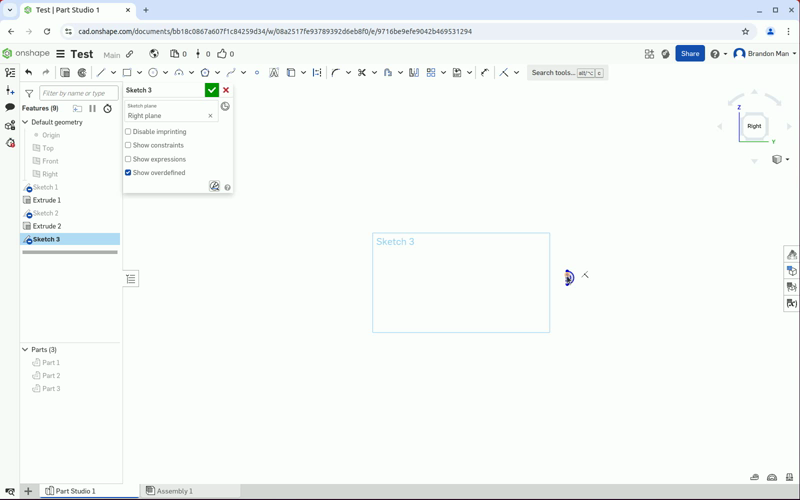
mouse_move(73, 352)
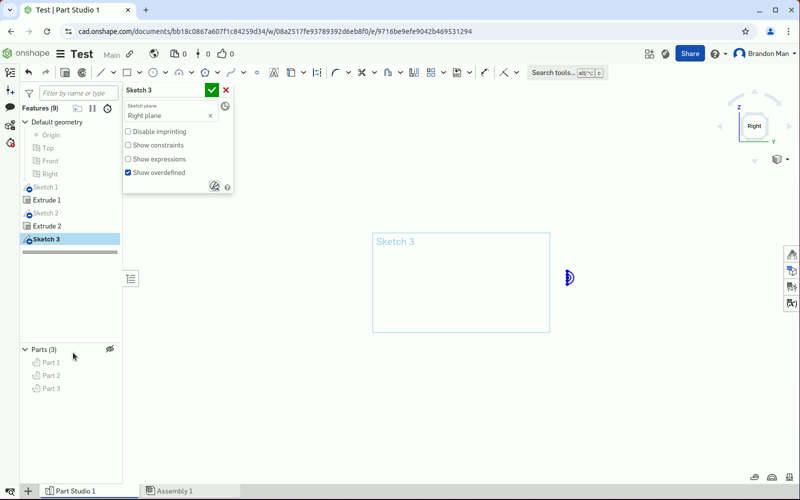
key(shift+y)
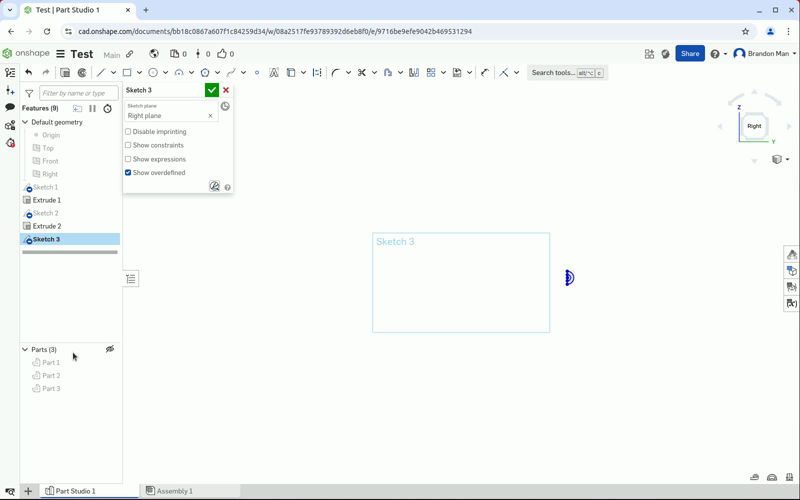
key(shift+e)
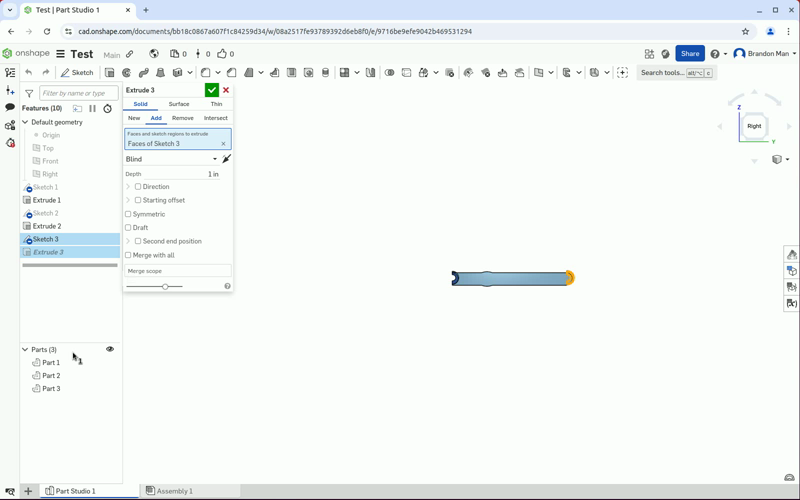
mouse_move(143, 106)
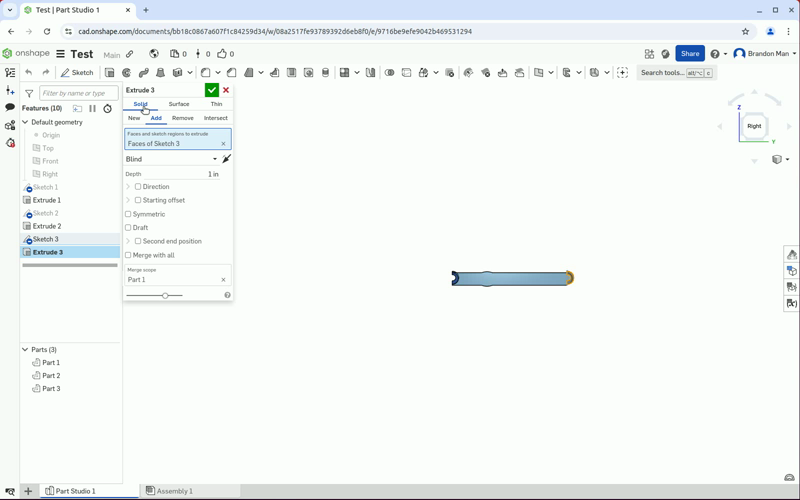
click(143, 106)
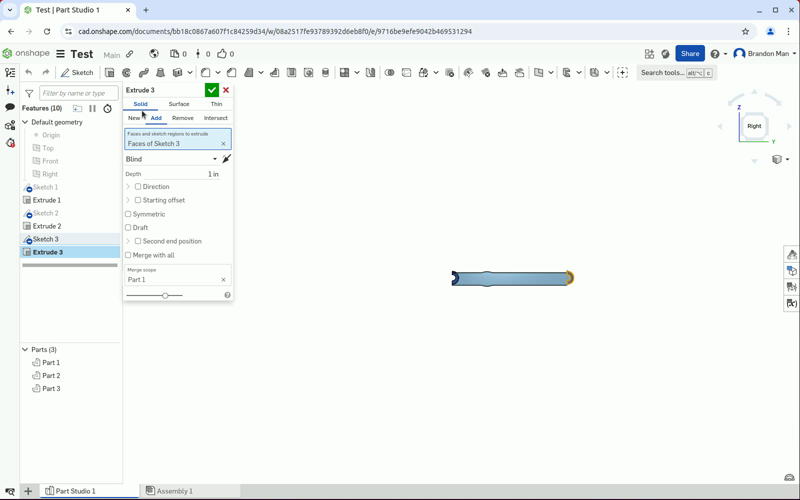
mouse_move(137, 120)
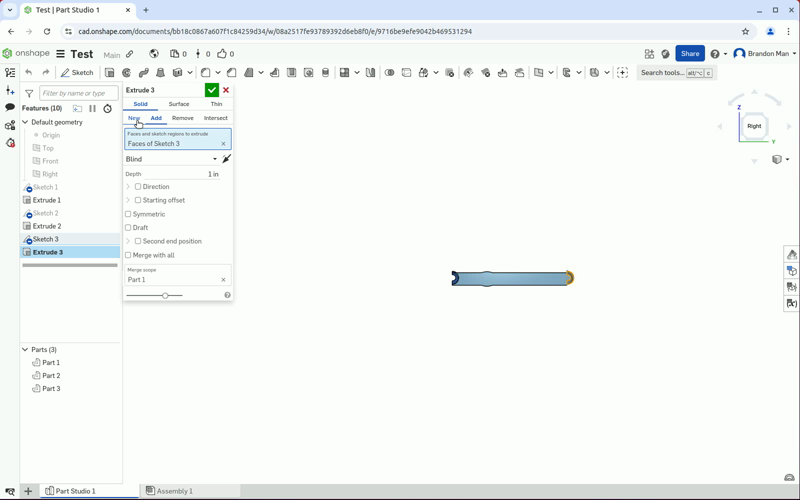
click(137, 120)
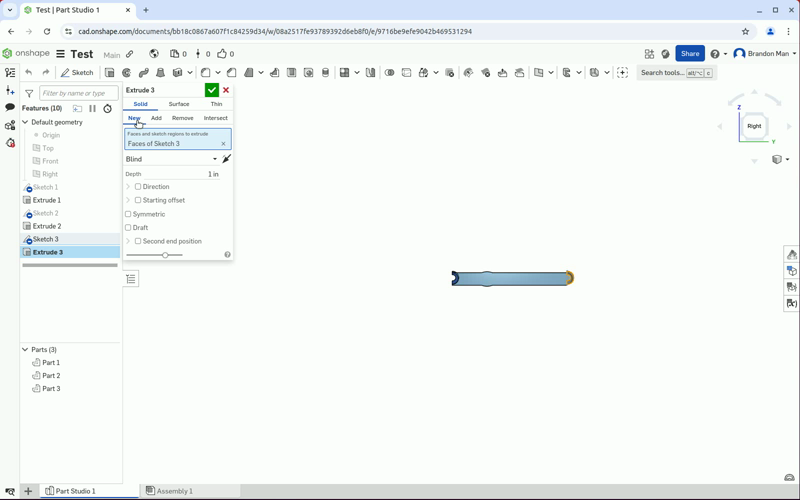
key(tab, 4)
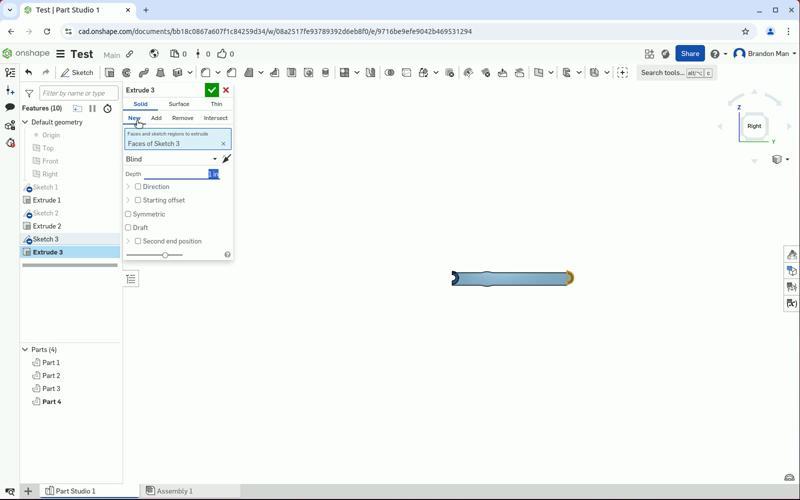
text(1.204)
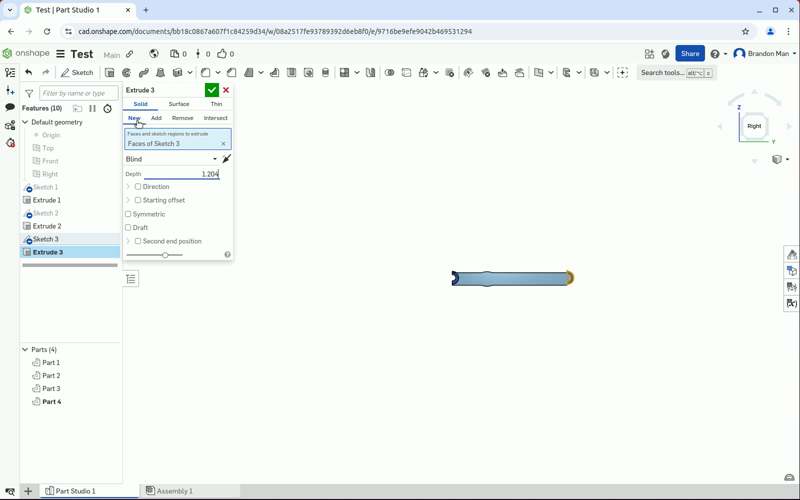
key(enter)
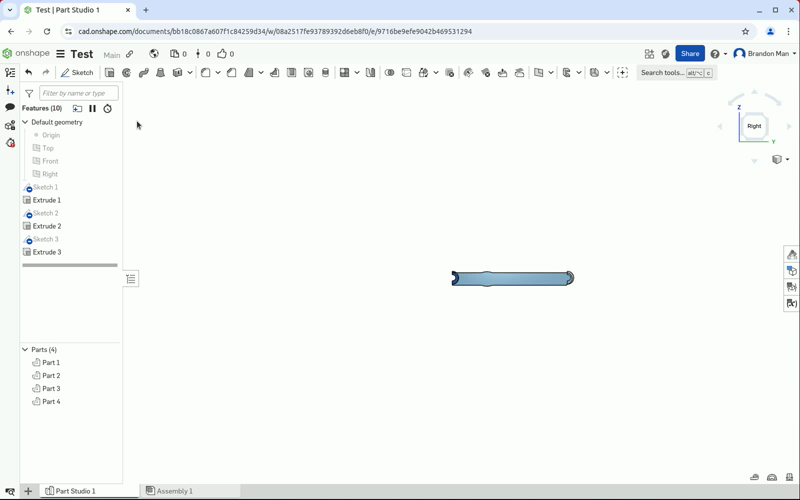
key(shift+h)
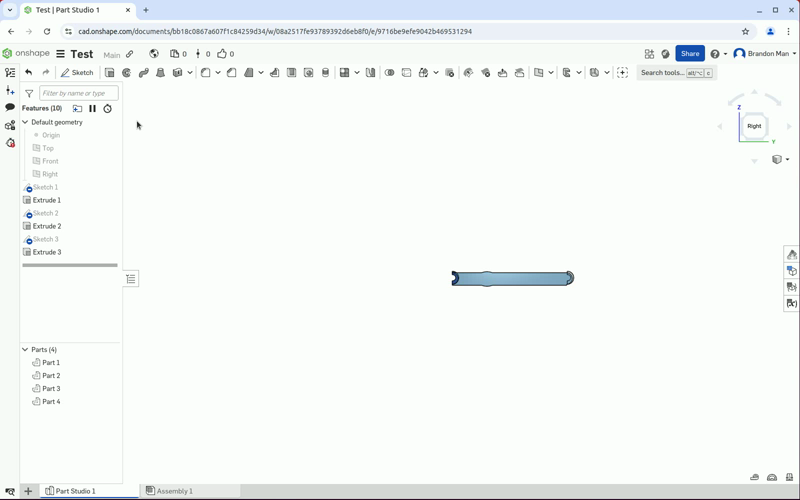
key(shift+h)
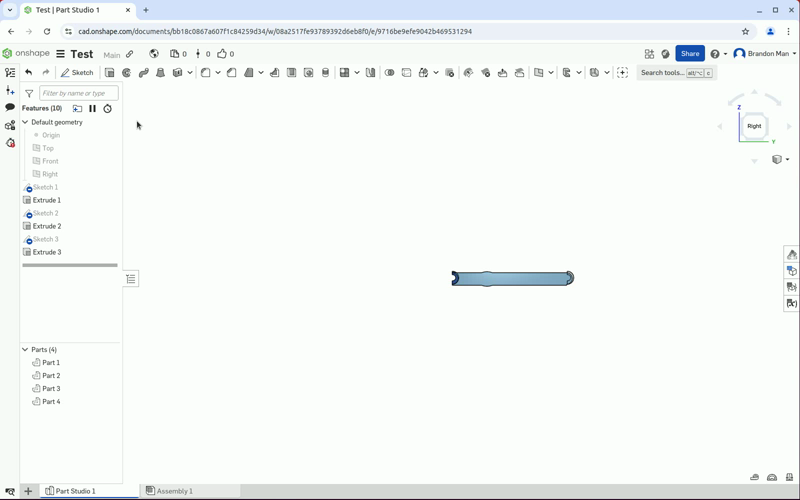
mouse_move(73, 189)
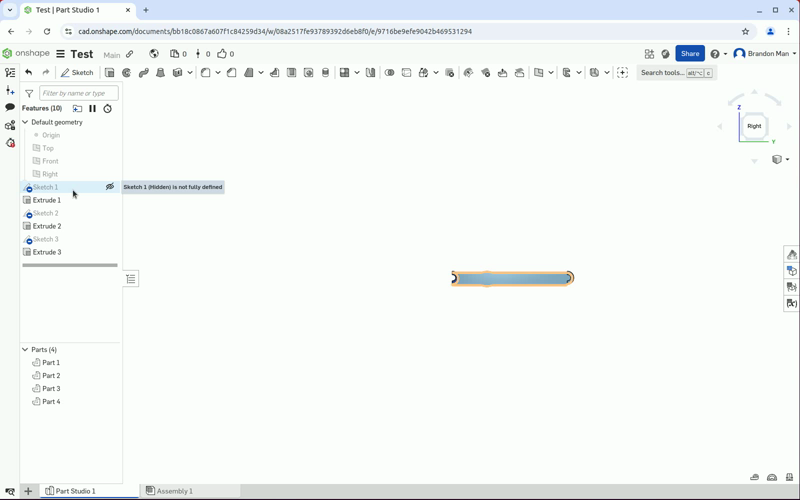
click(73, 189)
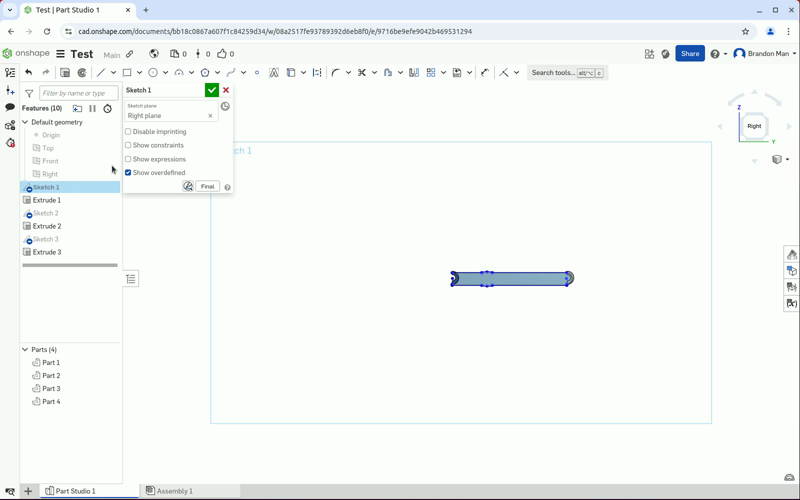
mouse_move(229, 92)
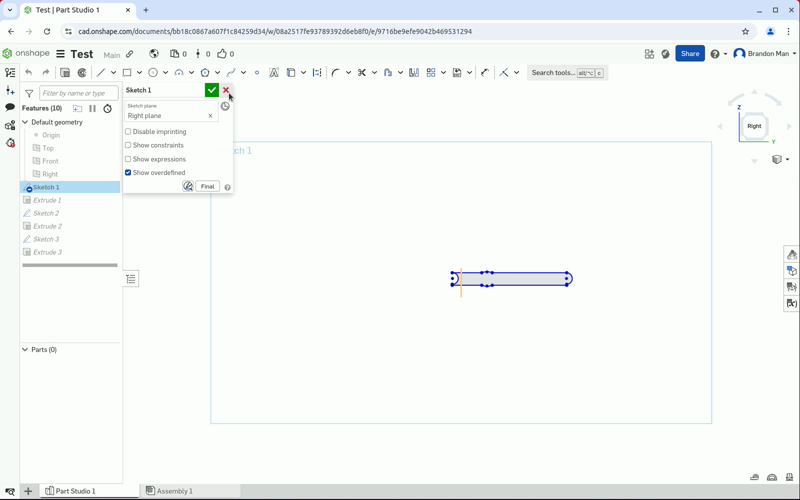
click(229, 92)
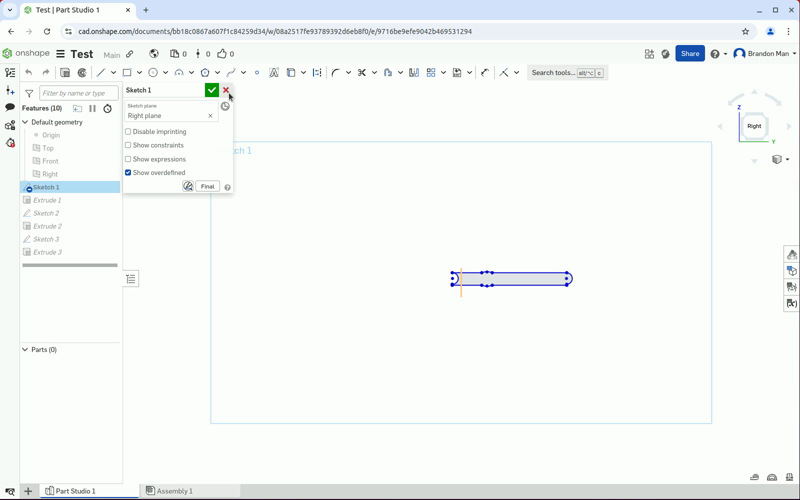
key(shift+s)
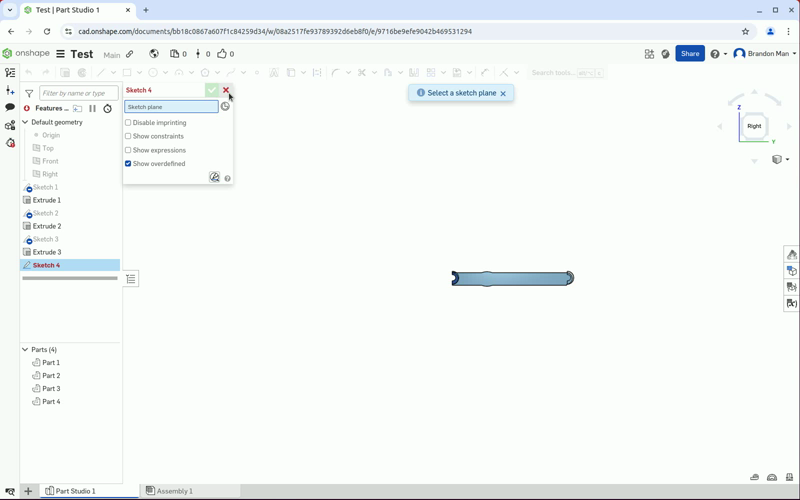
mouse_move(73, 176)
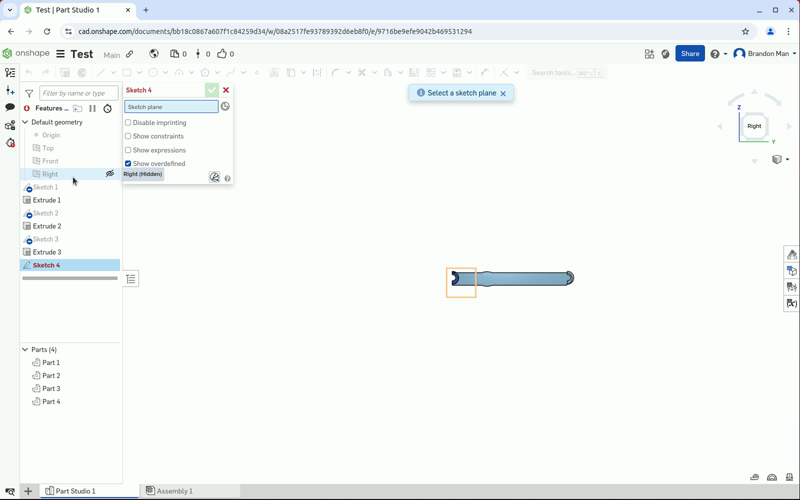
click(73, 176)
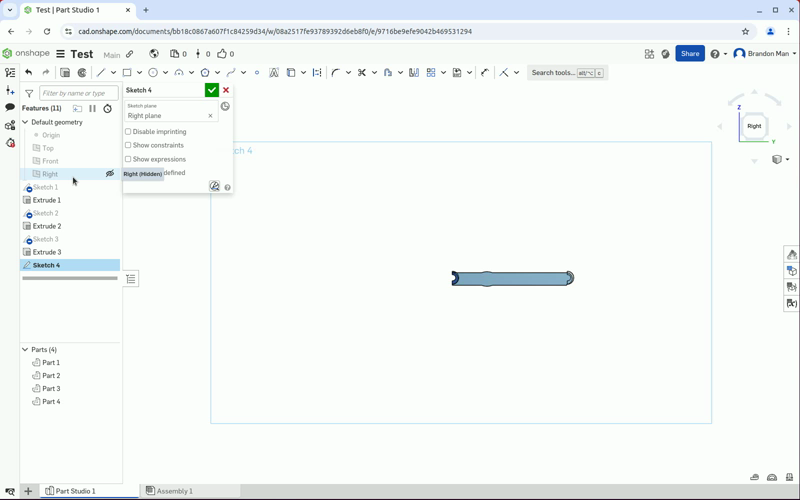
mouse_move(73, 352)
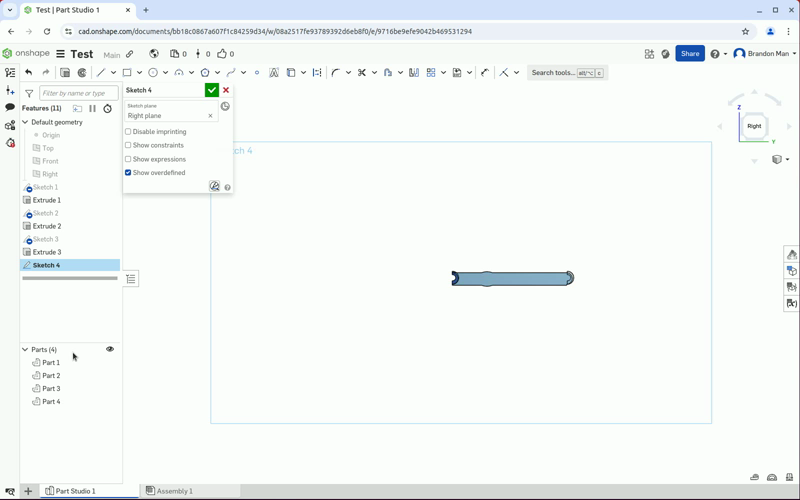
key(y)
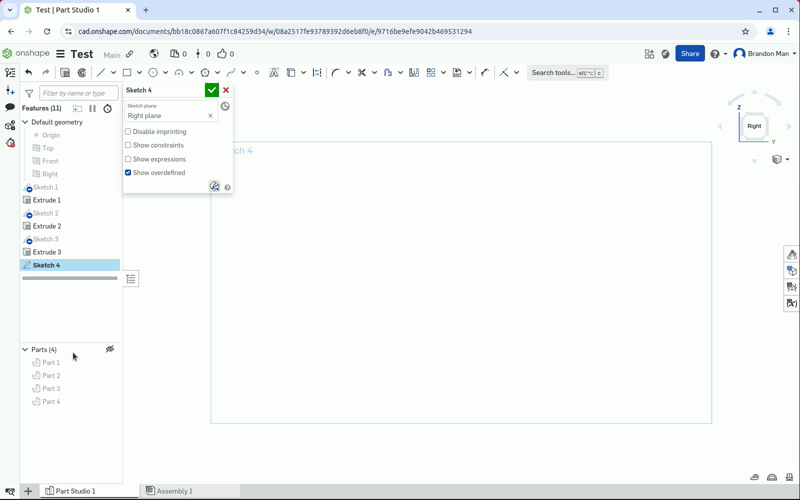
key(a)
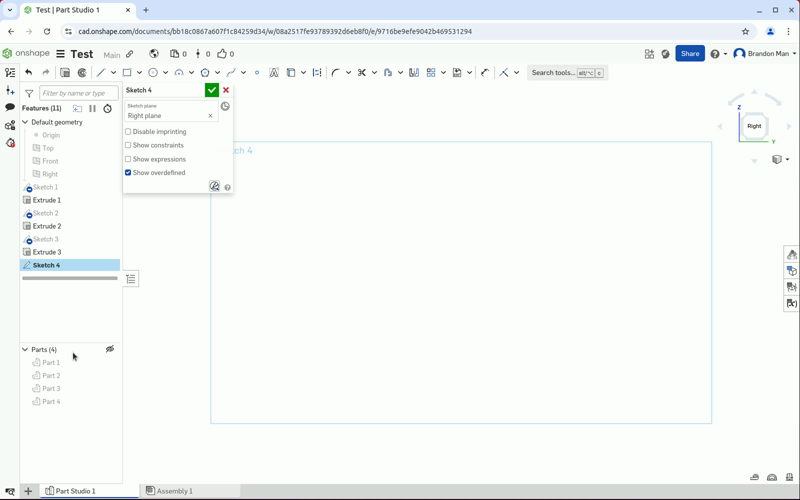
key_down(shift)
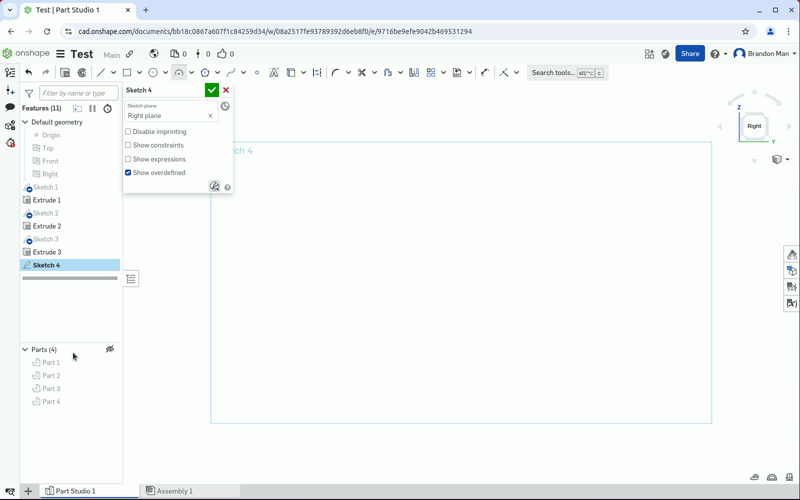
mouse_move(452, 284)
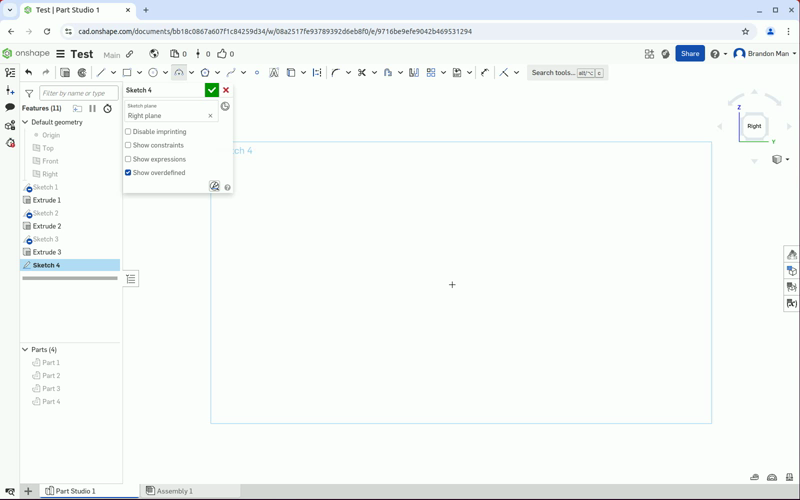
click(452, 284)
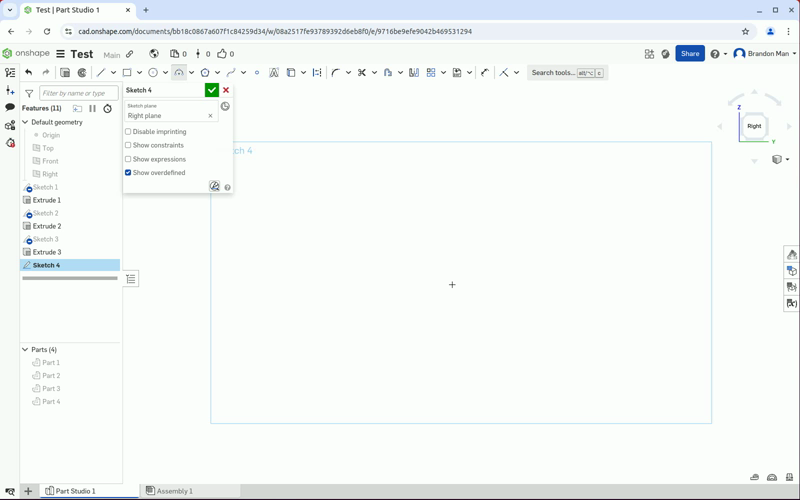
key_up(shift)
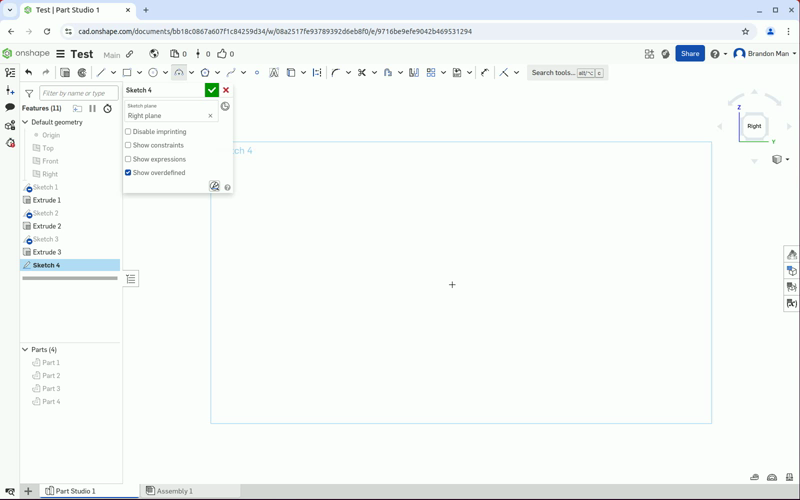
key_down(shift)
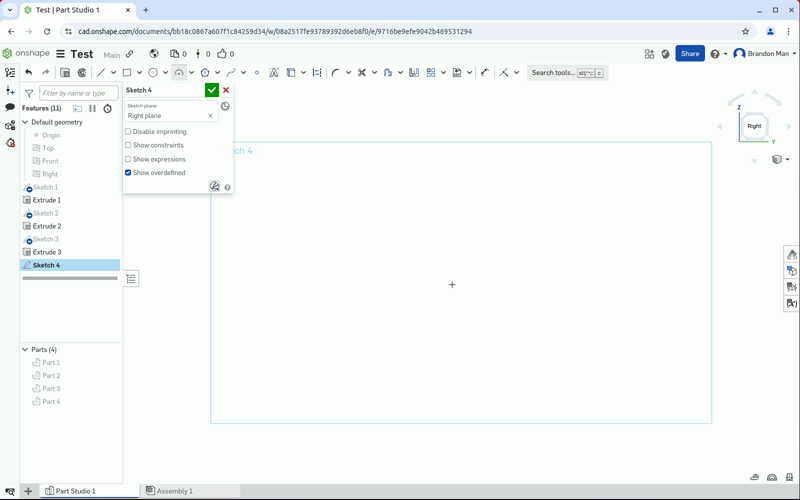
mouse_move(452, 271)
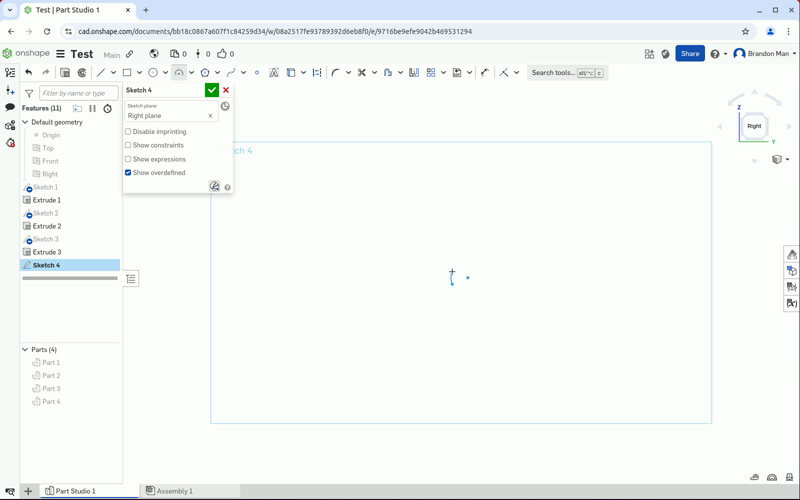
click(452, 271)
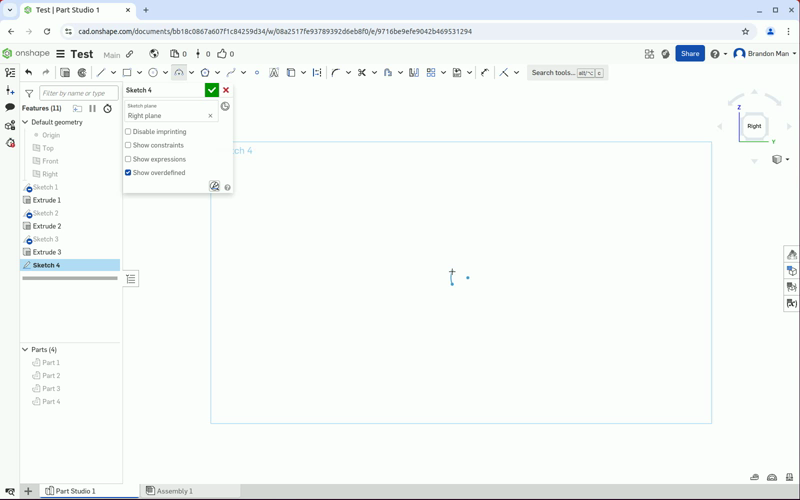
mouse_move(458, 277)
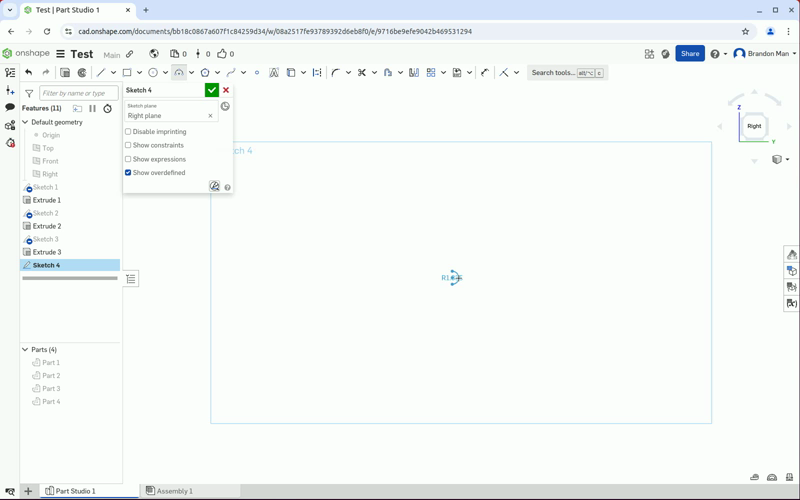
click(458, 277)
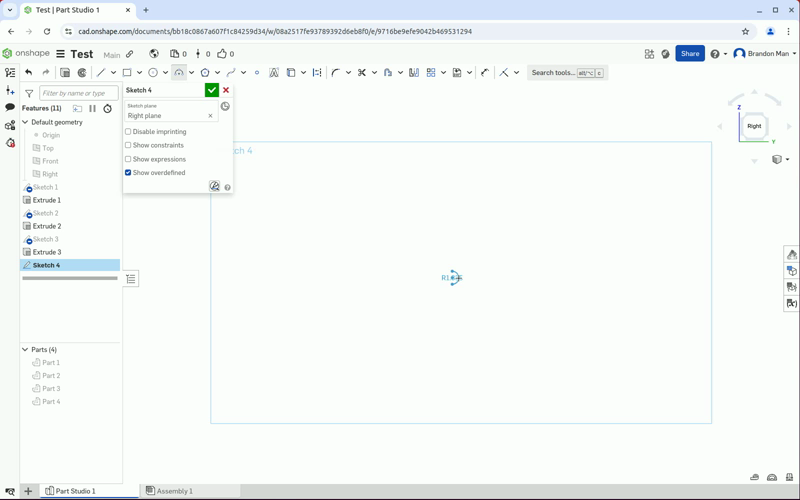
key_up(shift)
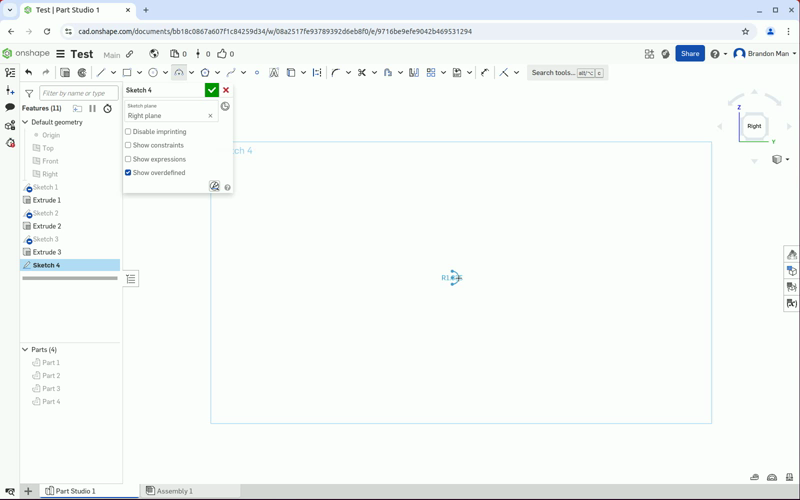
key(esc)
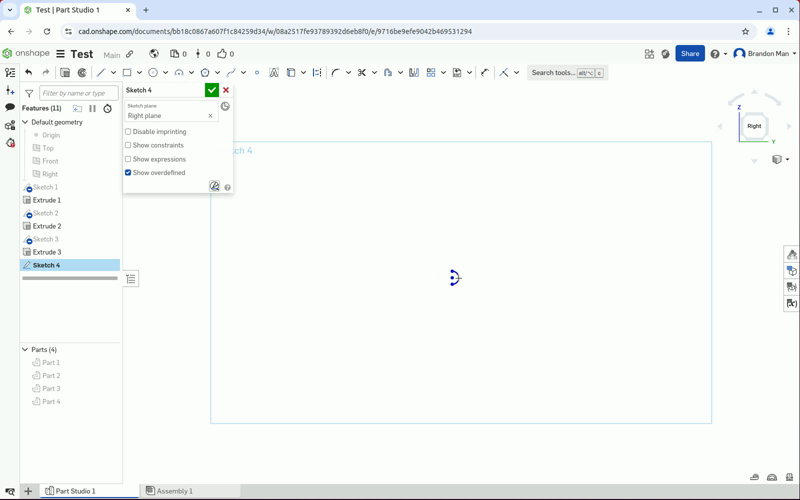
key(l)
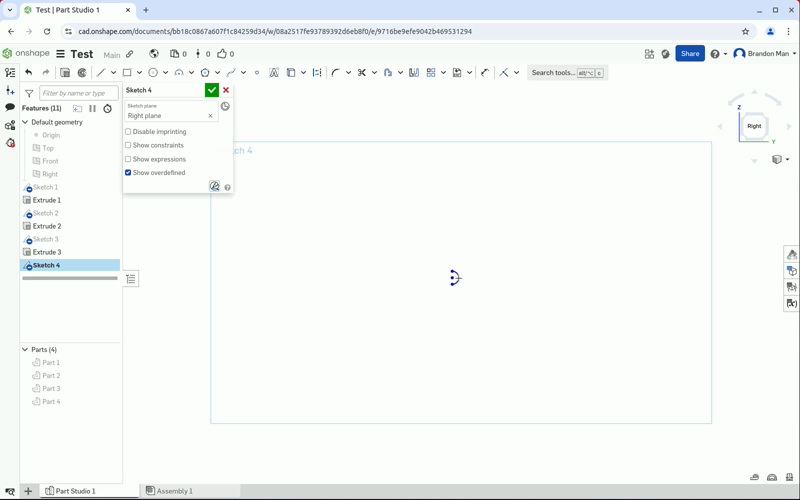
mouse_move(452, 271)
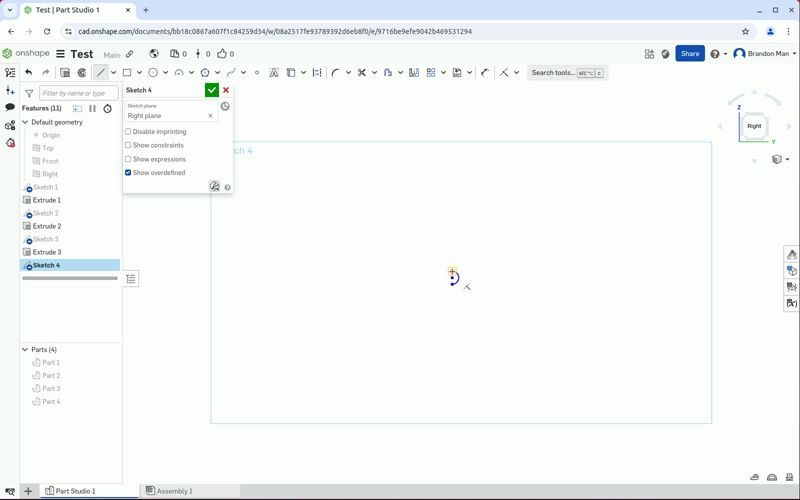
click(452, 271)
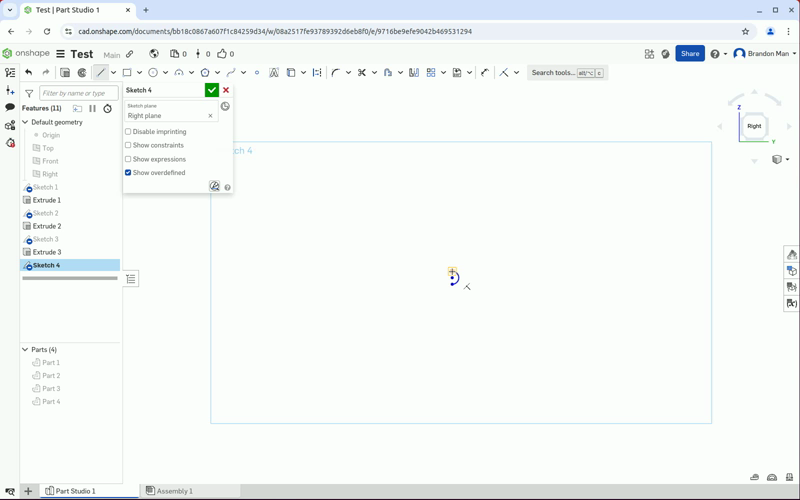
key_down(shift)
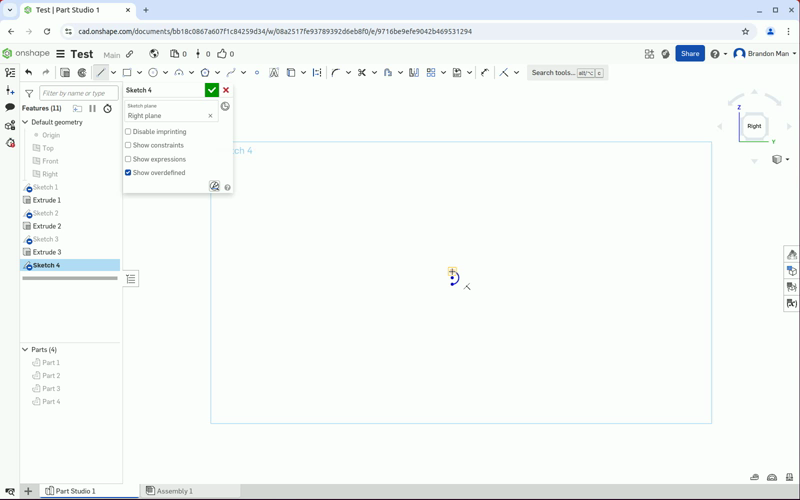
mouse_move(482, 271)
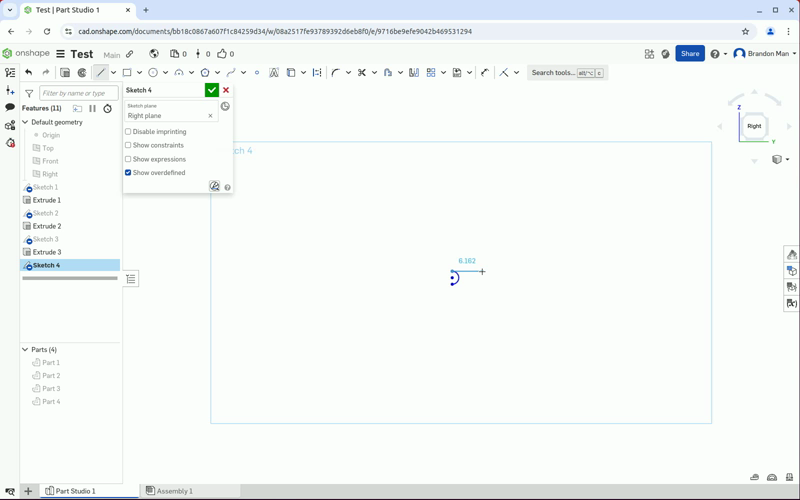
mouse_move(452, 274)
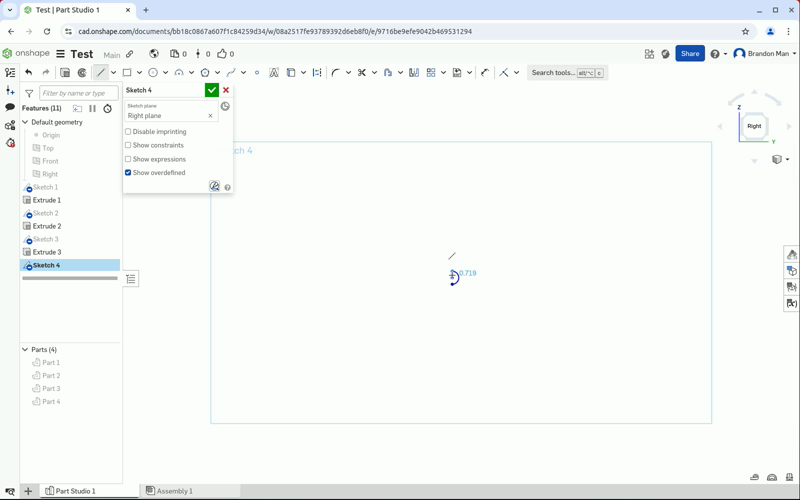
scroll(6)
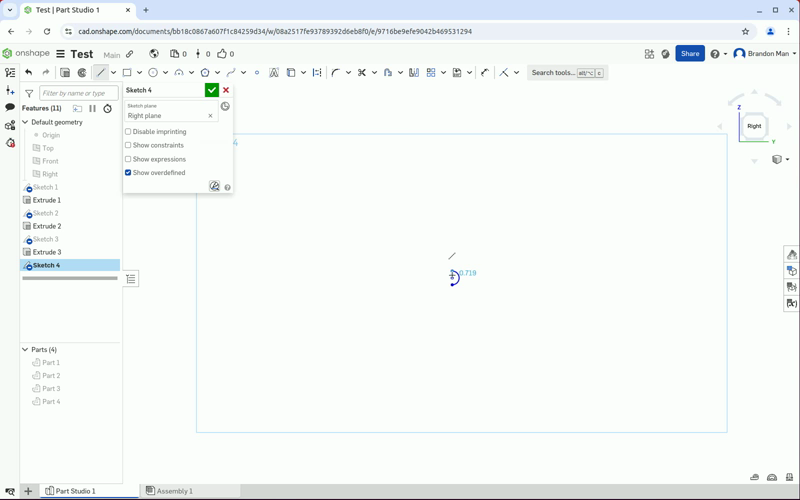
scroll(6)
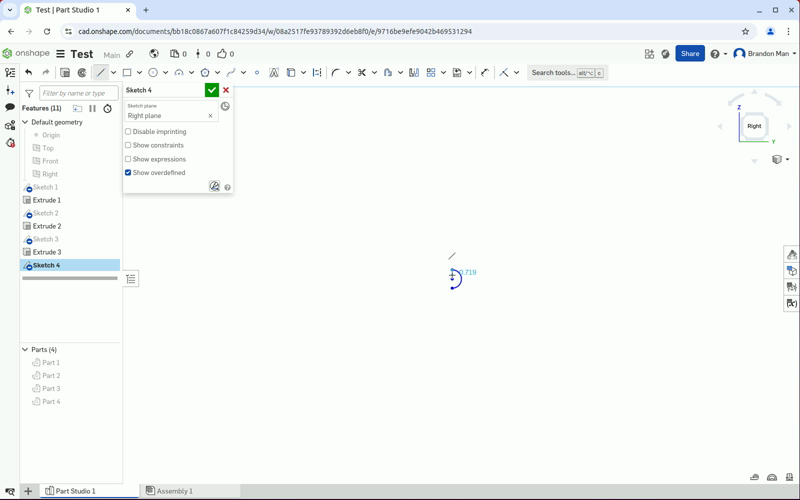
scroll(6)
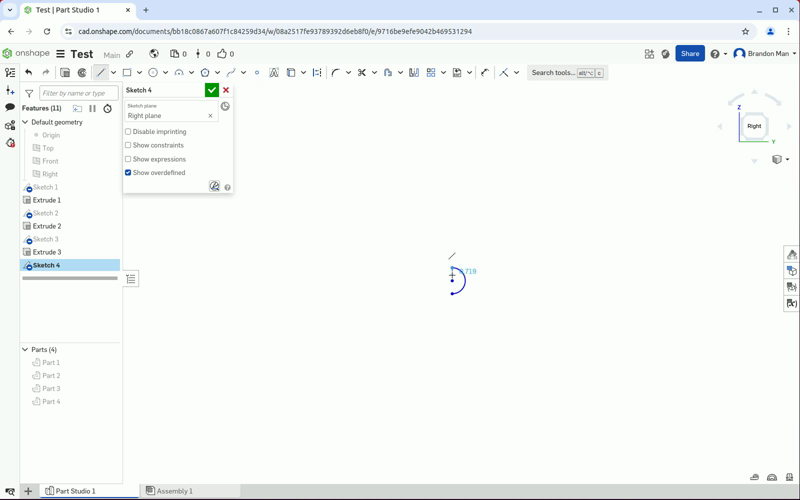
scroll(6)
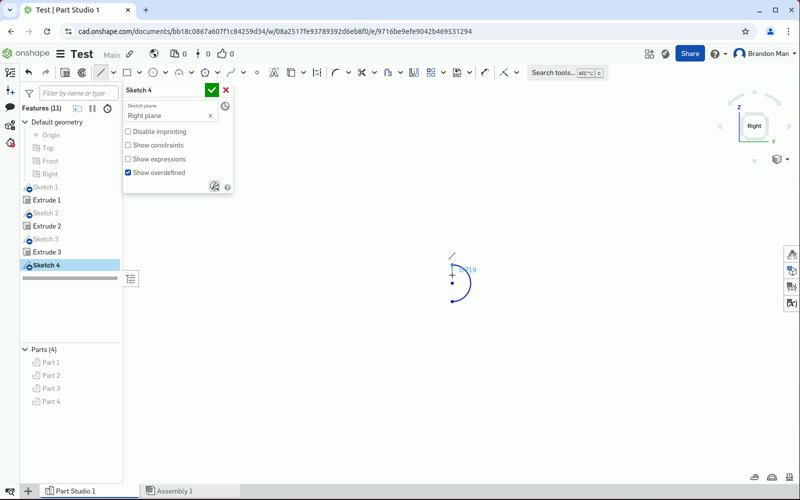
scroll(6)
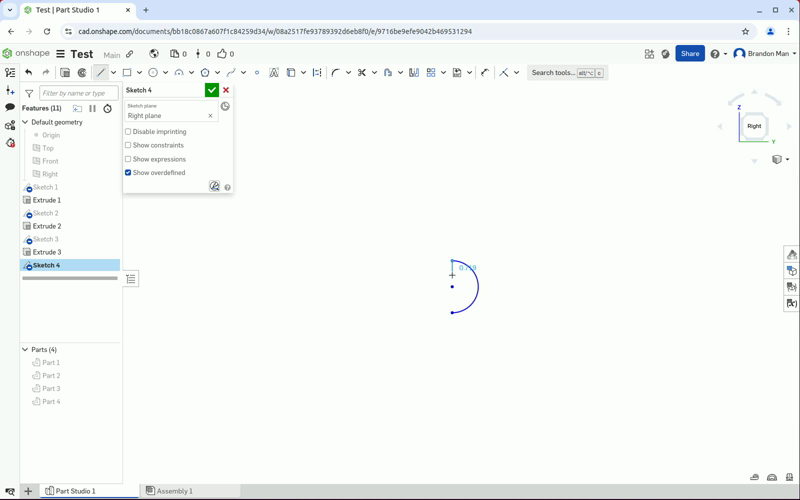
scroll(6)
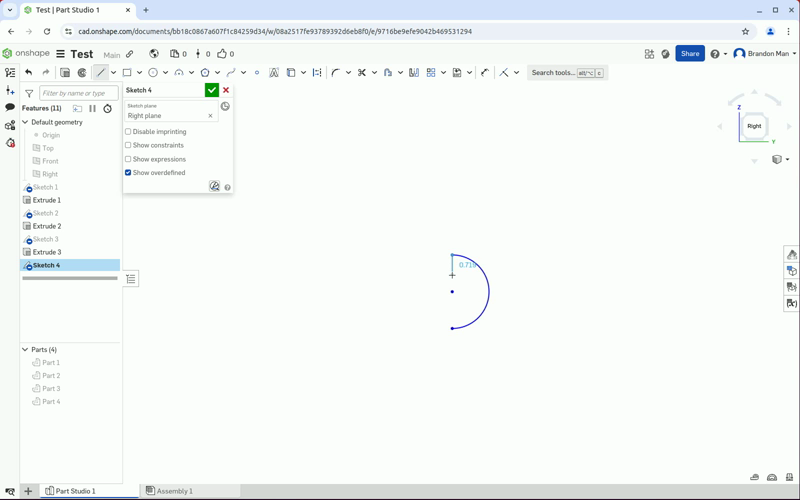
scroll(6)
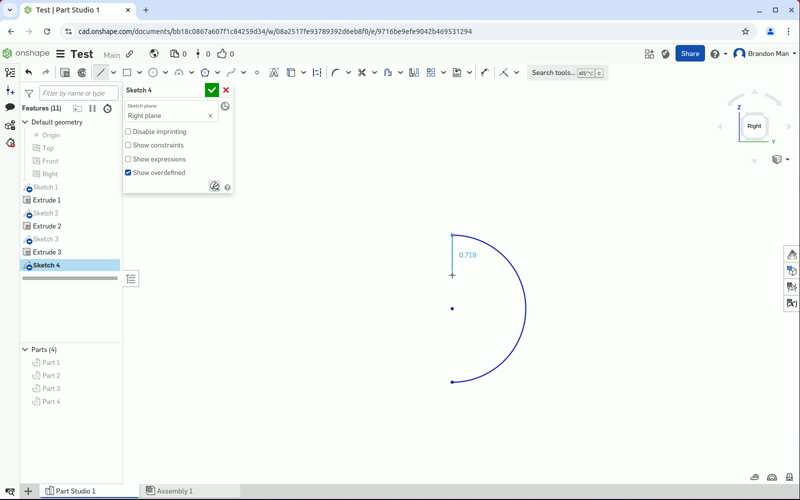
click(452, 274)
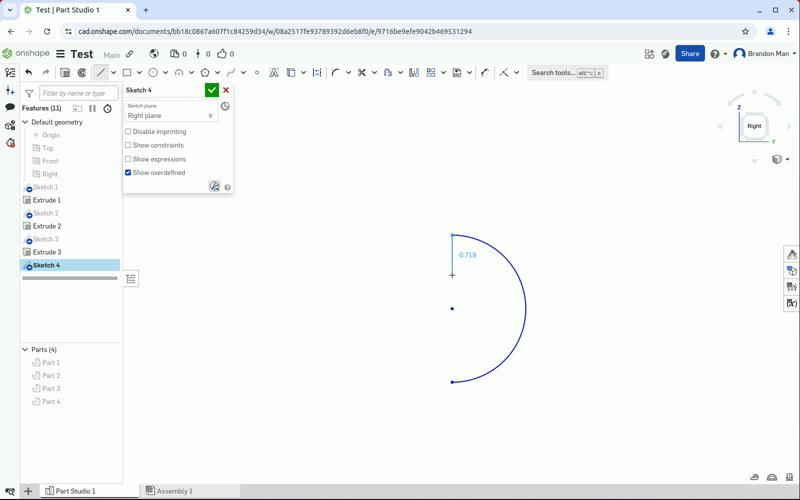
scroll(-6)
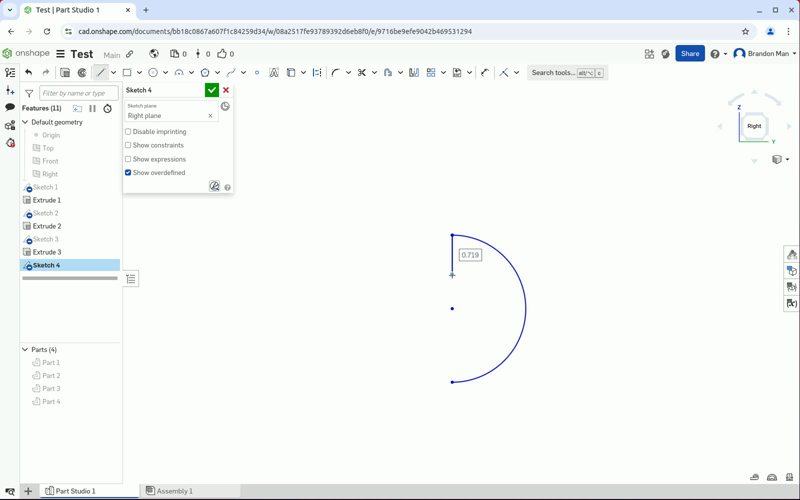
scroll(-6)
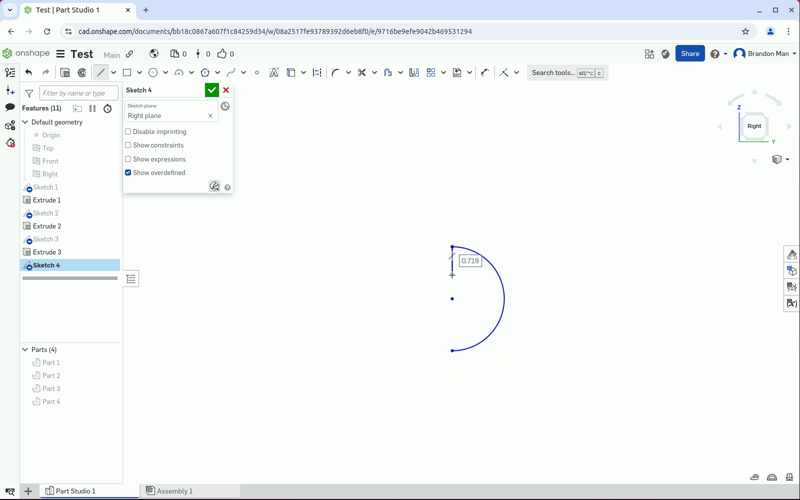
scroll(-6)
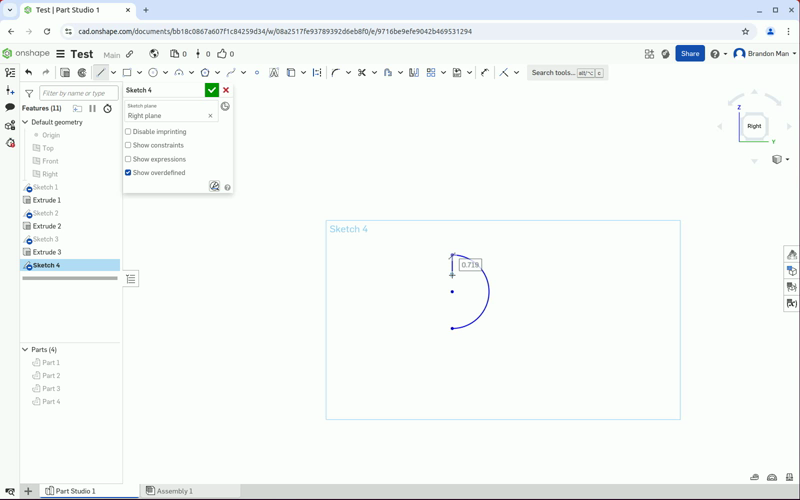
scroll(-6)
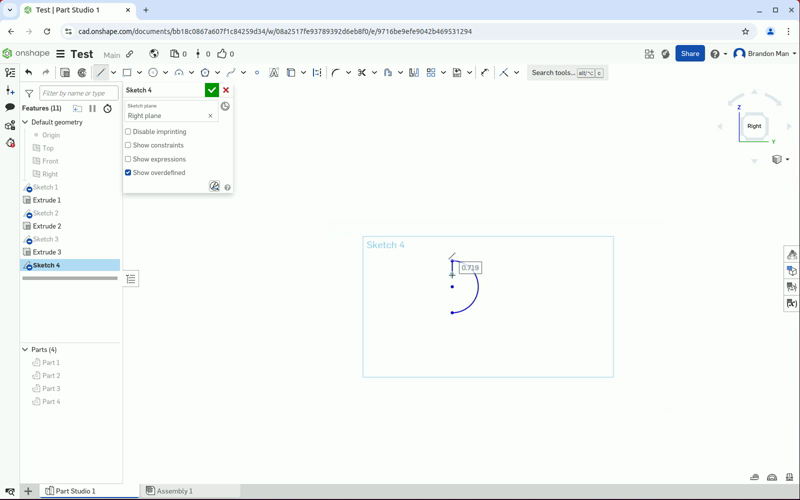
scroll(-6)
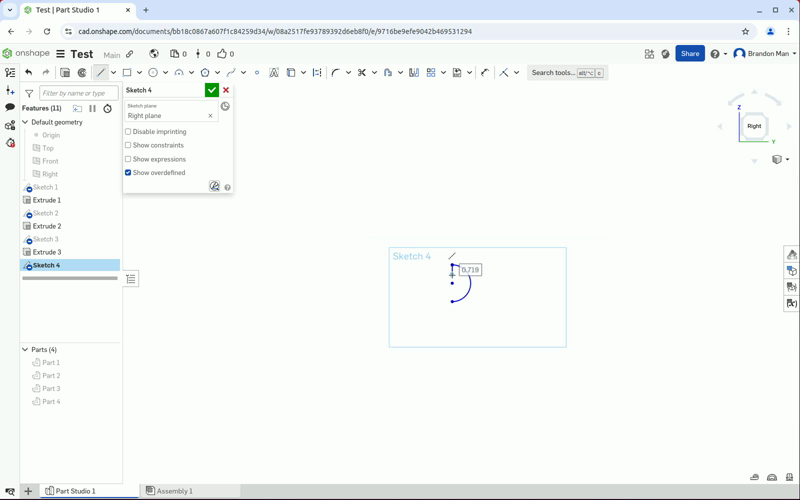
scroll(-6)
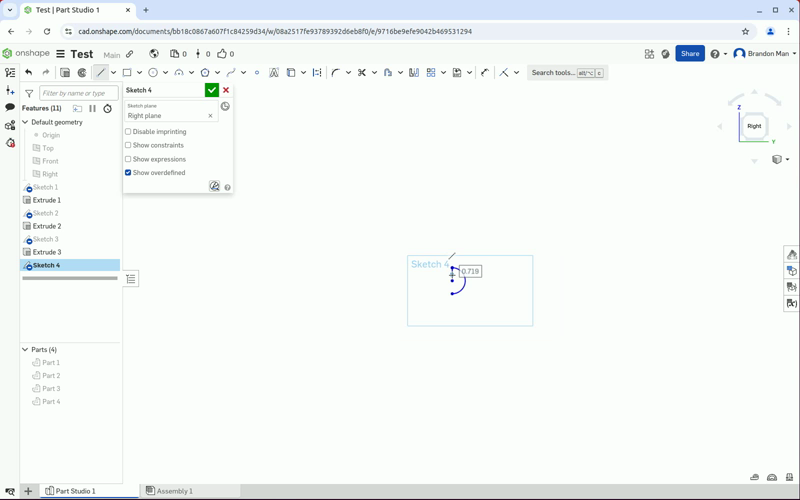
scroll(-6)
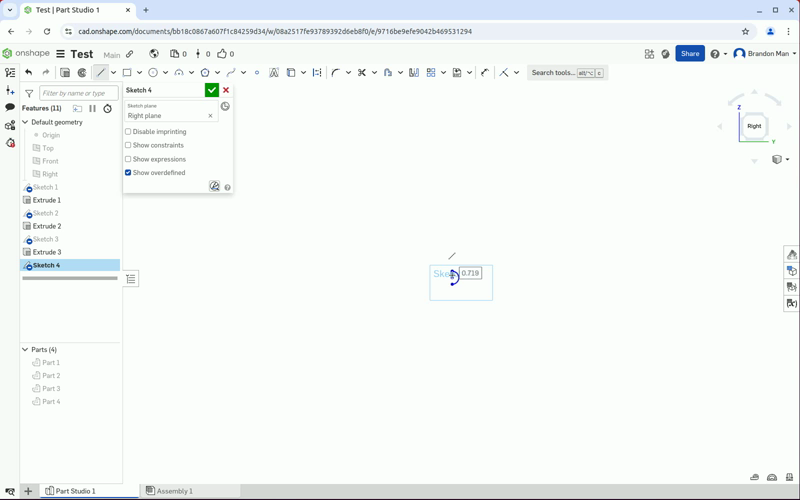
key_up(shift)
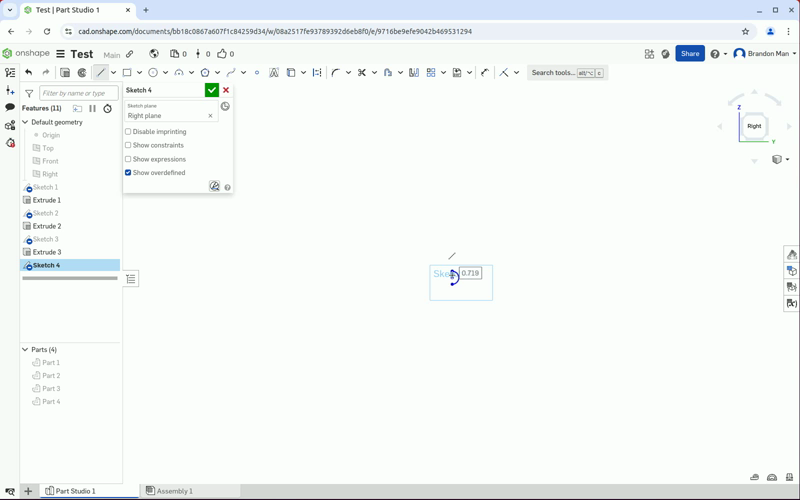
key(esc)
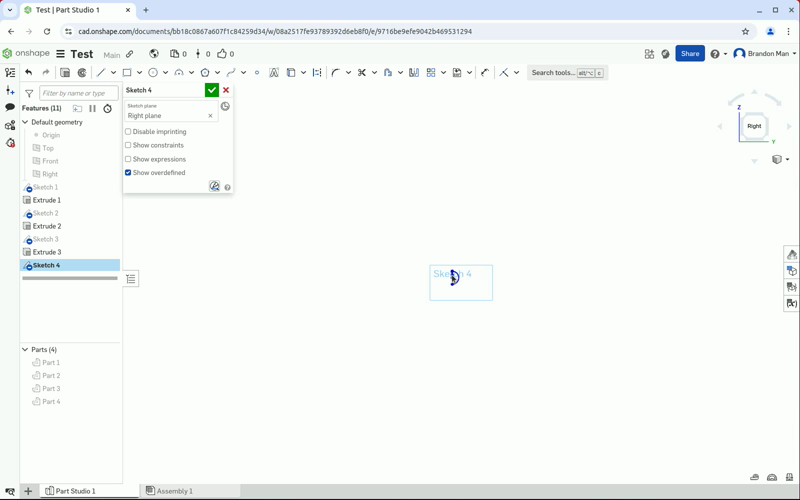
key(a)
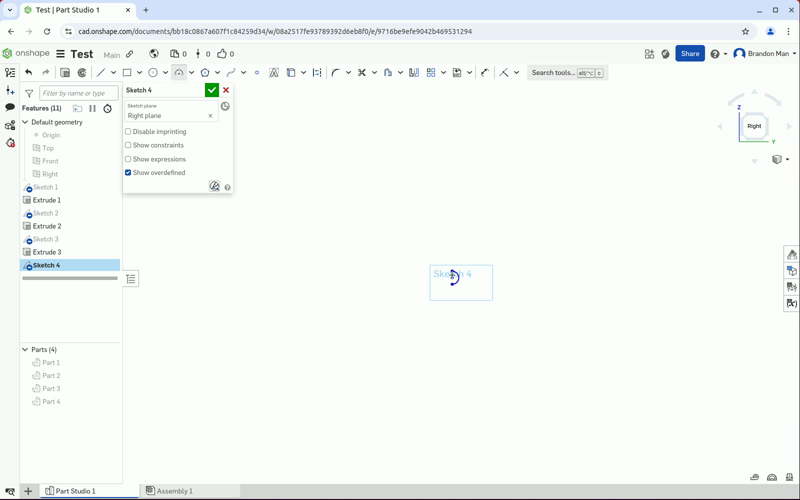
mouse_move(452, 274)
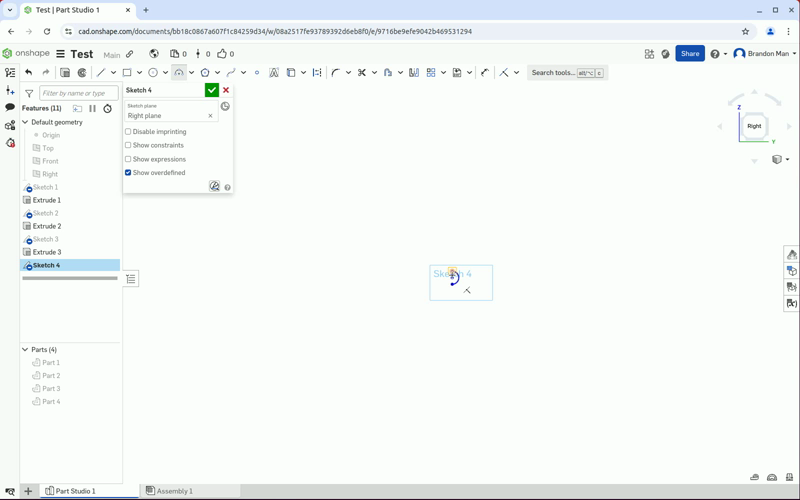
scroll(6)
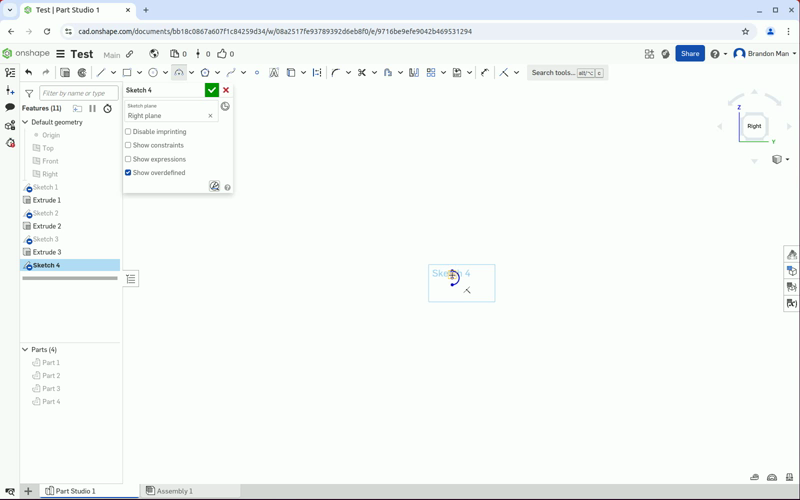
scroll(6)
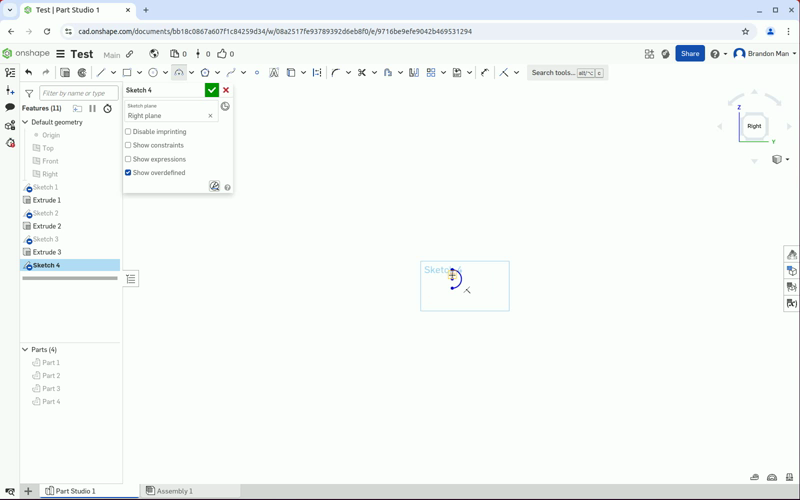
scroll(6)
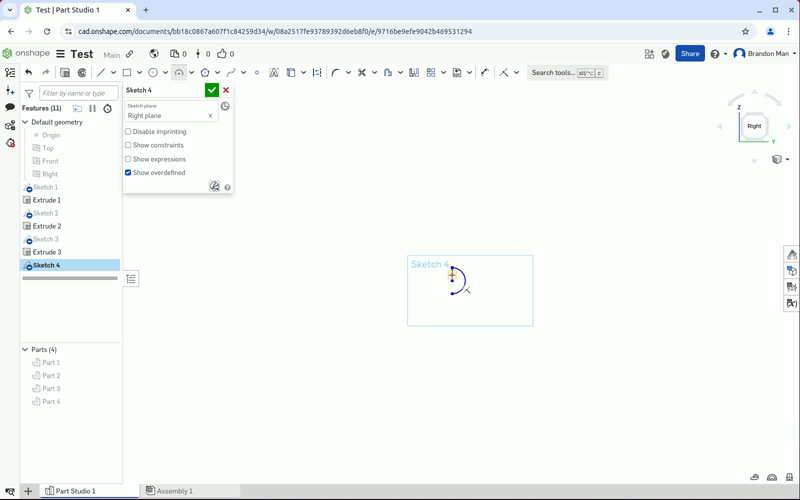
scroll(6)
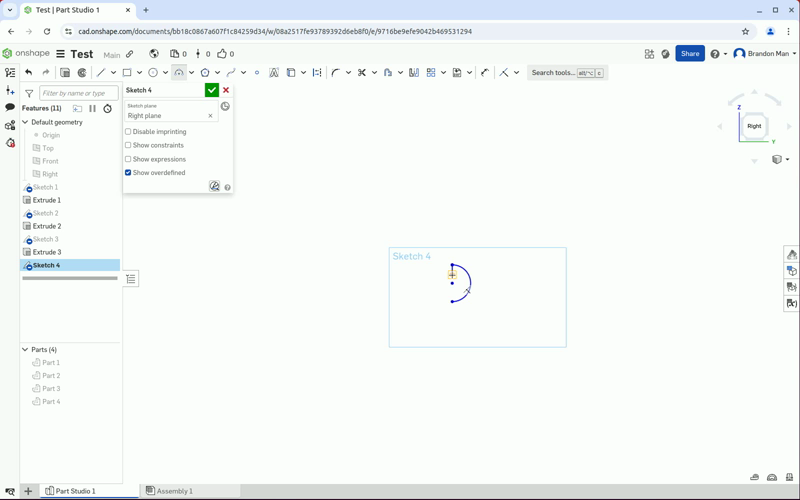
scroll(6)
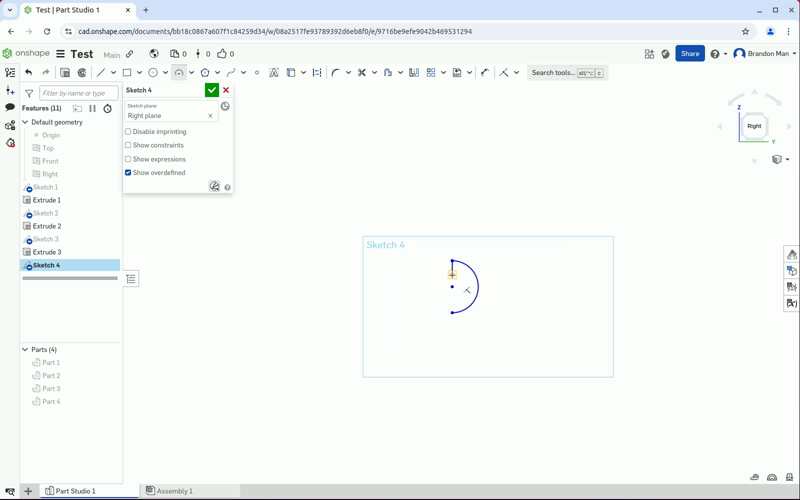
scroll(6)
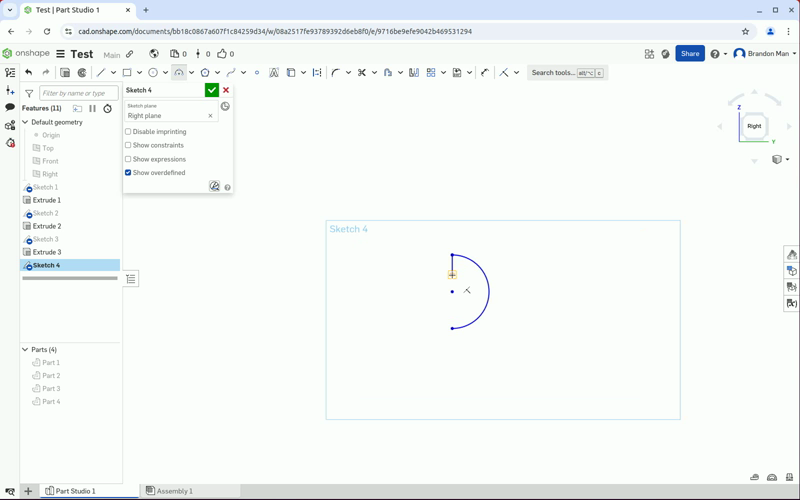
scroll(6)
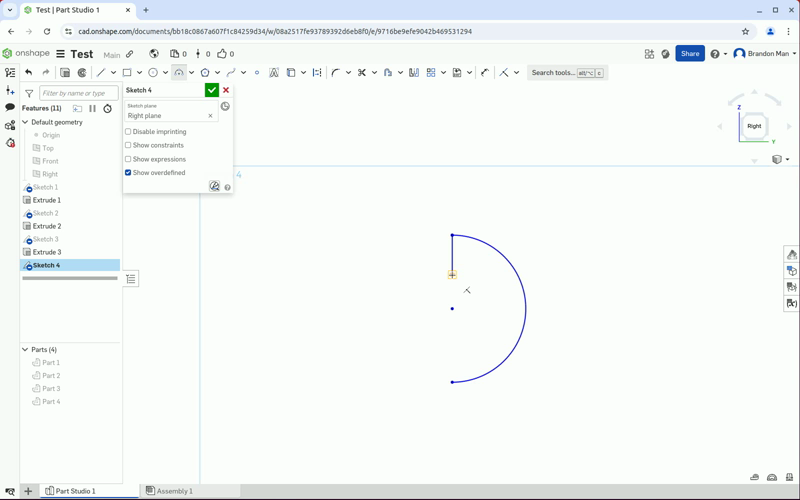
click(452, 274)
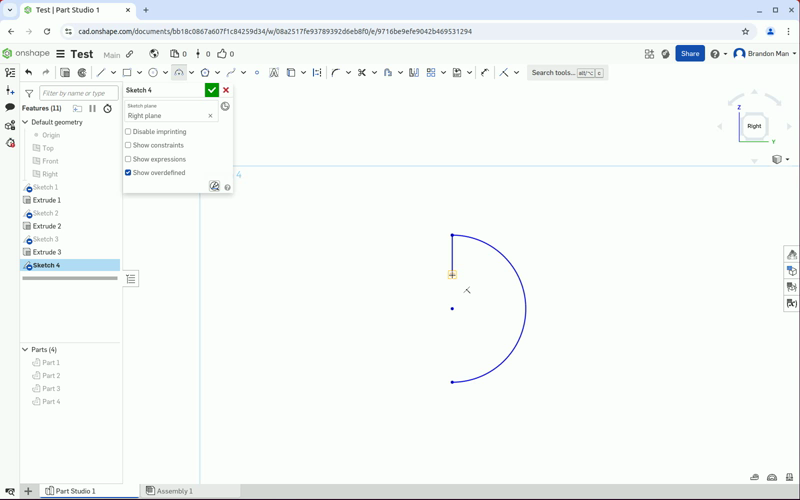
scroll(-6)
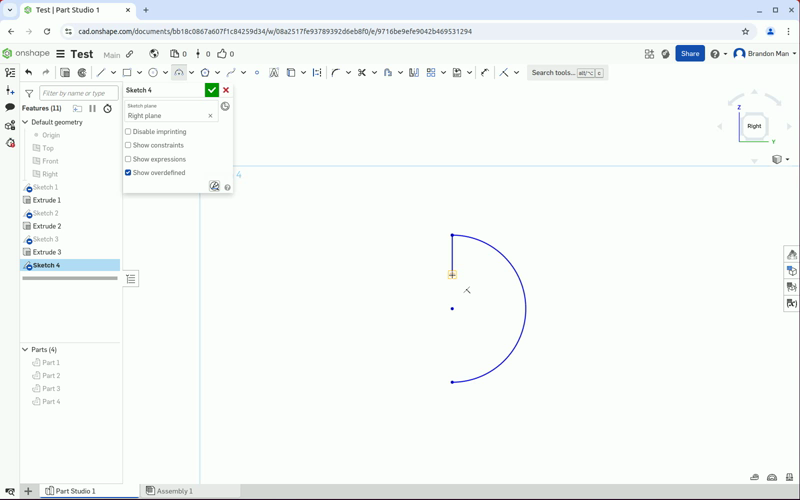
scroll(-6)
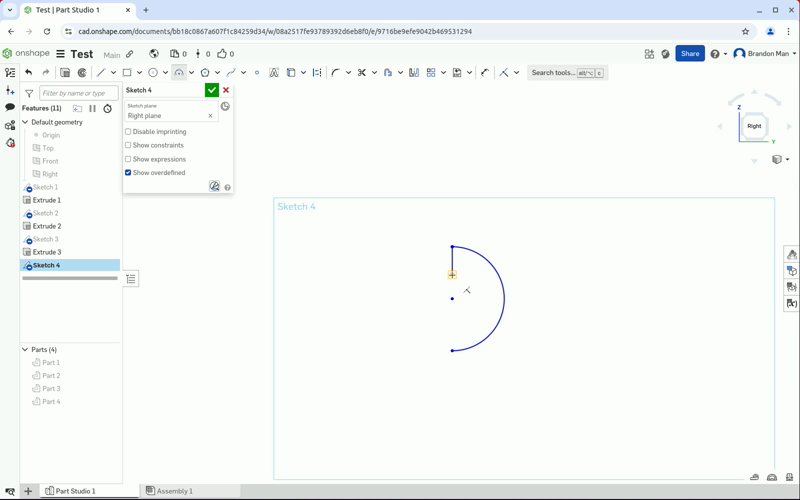
scroll(-6)
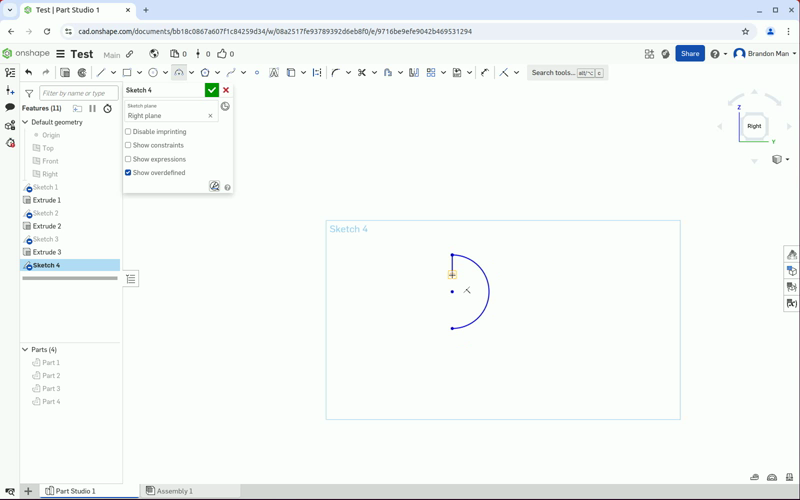
scroll(-6)
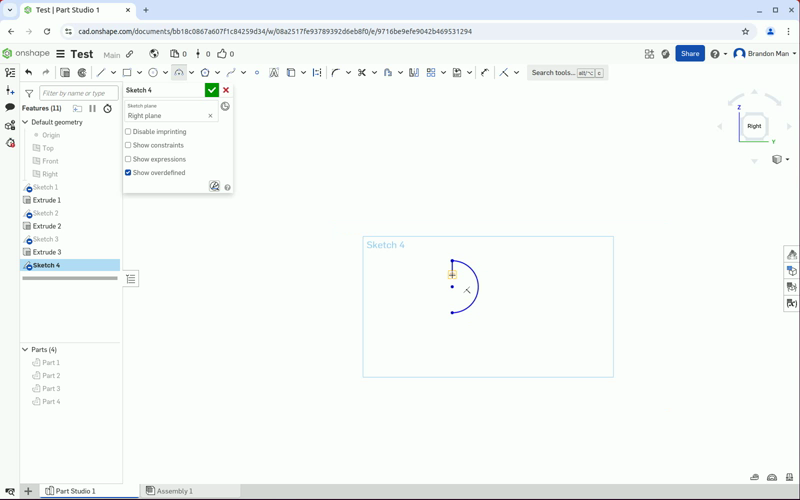
scroll(-6)
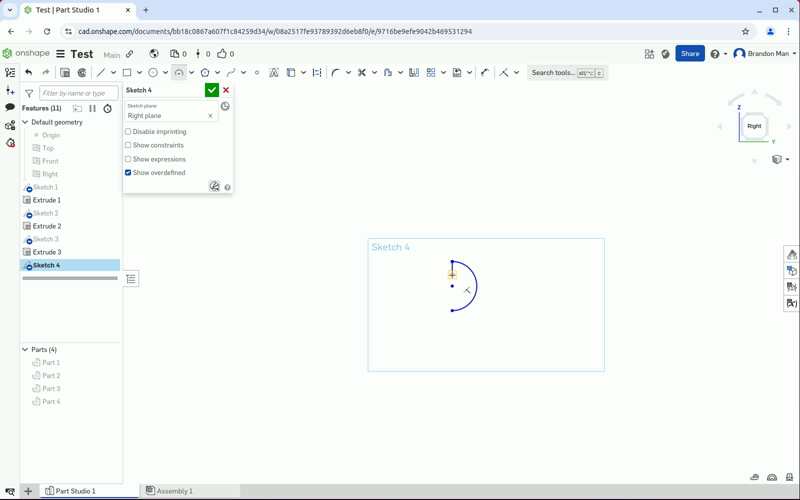
scroll(-6)
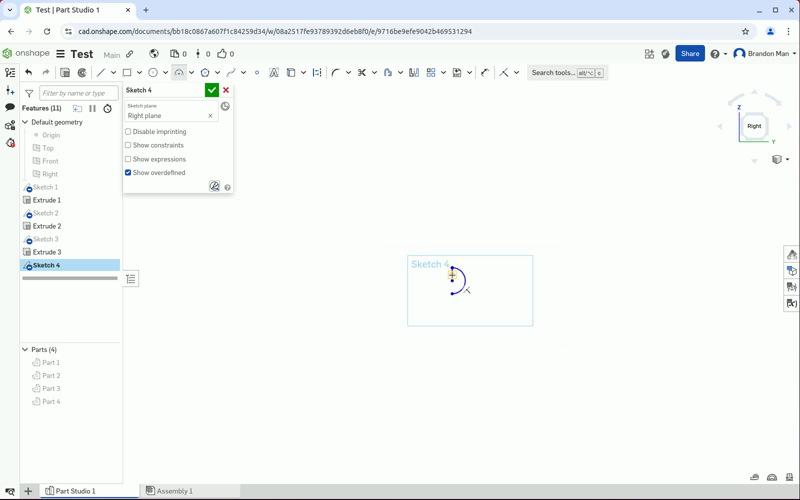
scroll(-6)
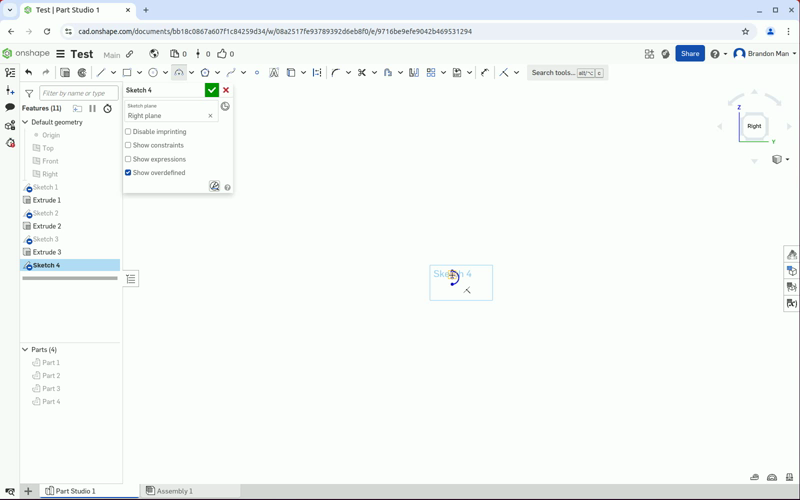
key_down(shift)
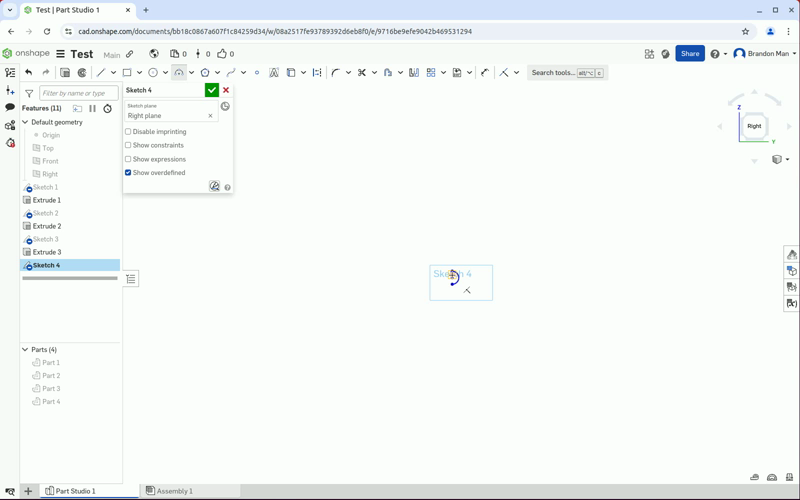
mouse_move(452, 280)
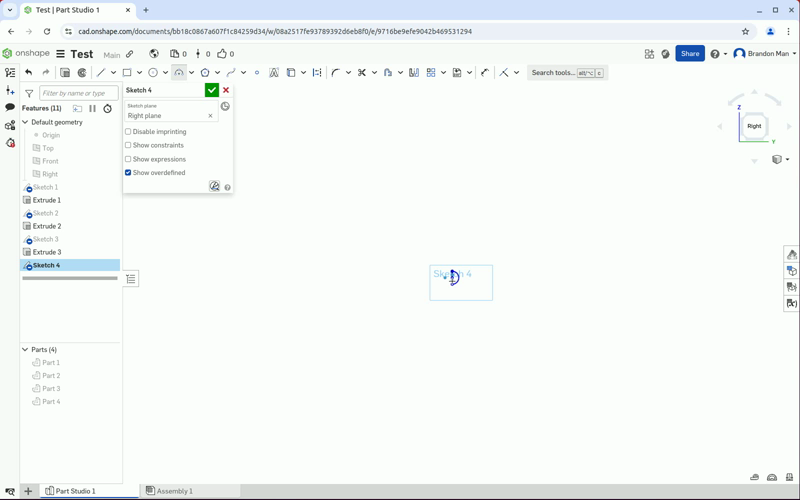
scroll(6)
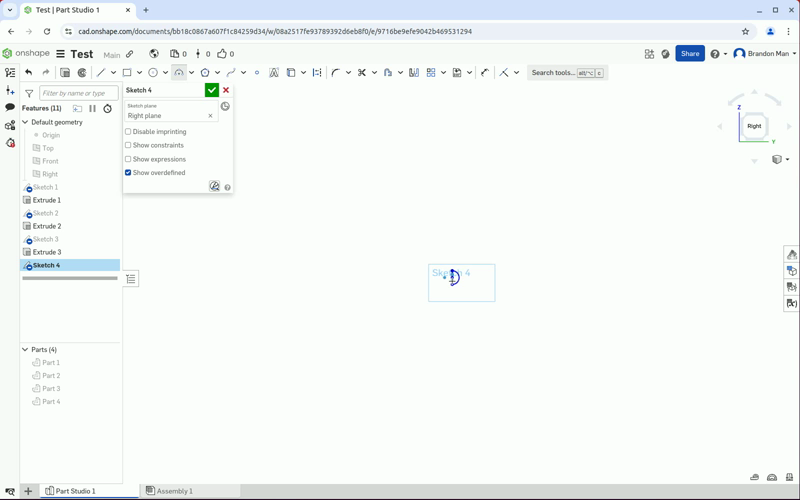
scroll(6)
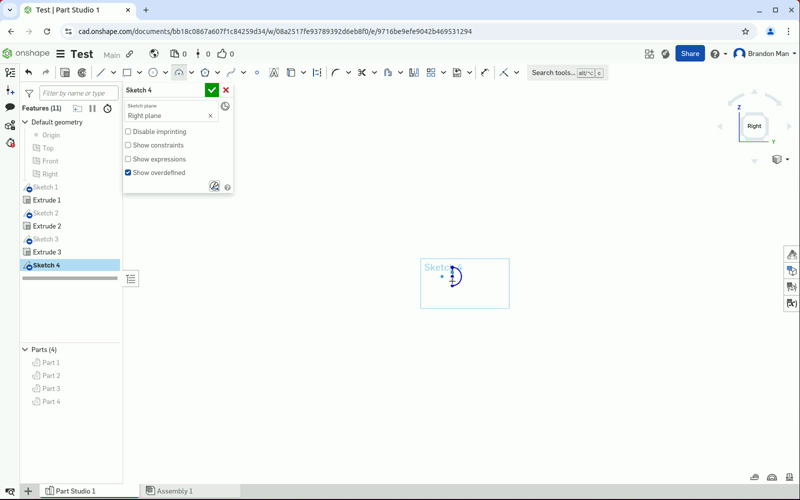
scroll(6)
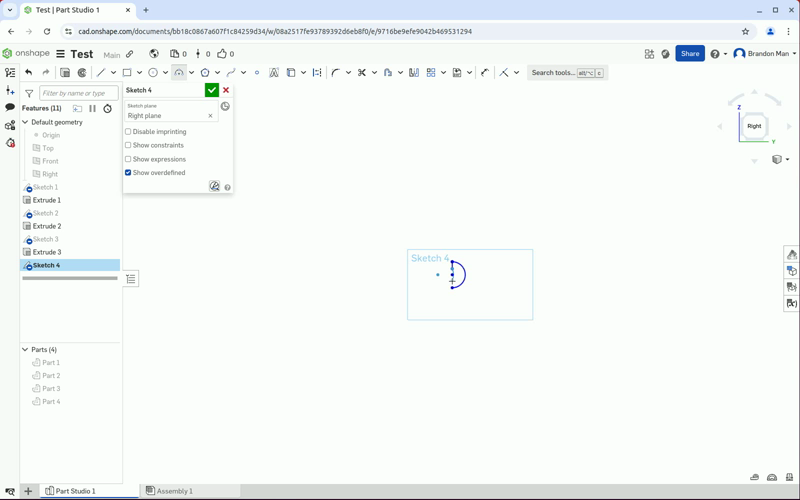
scroll(6)
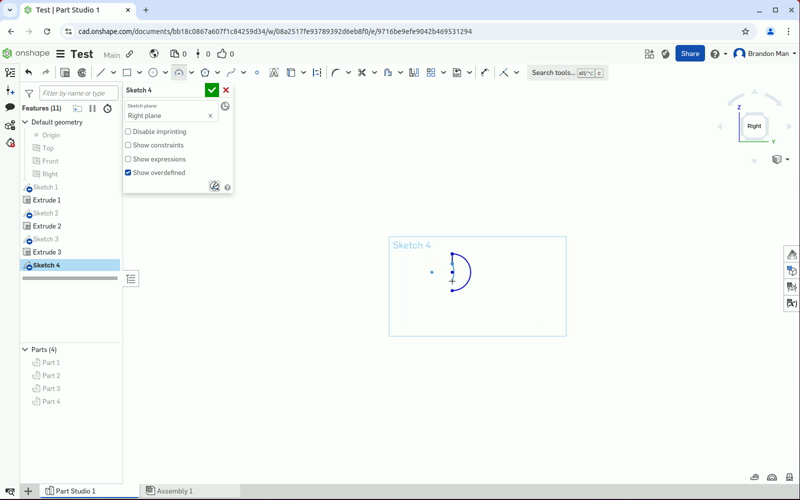
scroll(6)
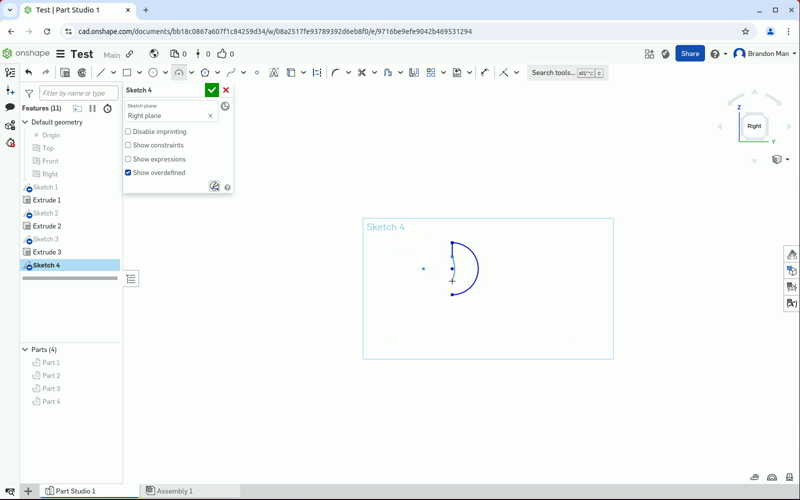
scroll(6)
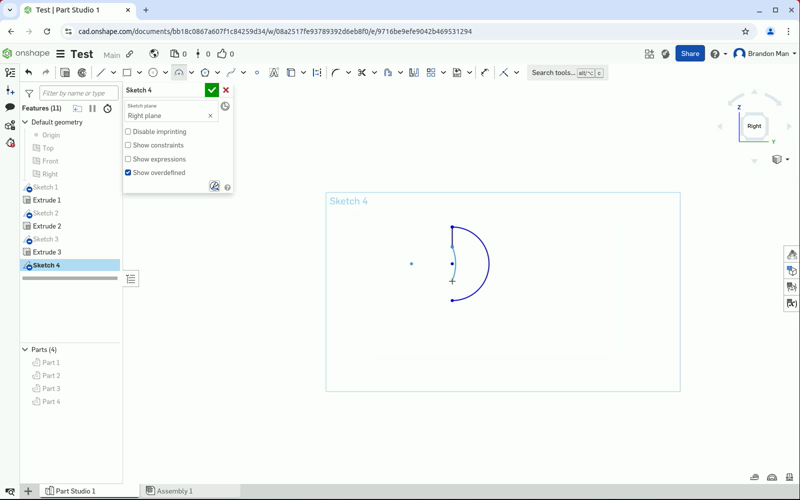
scroll(6)
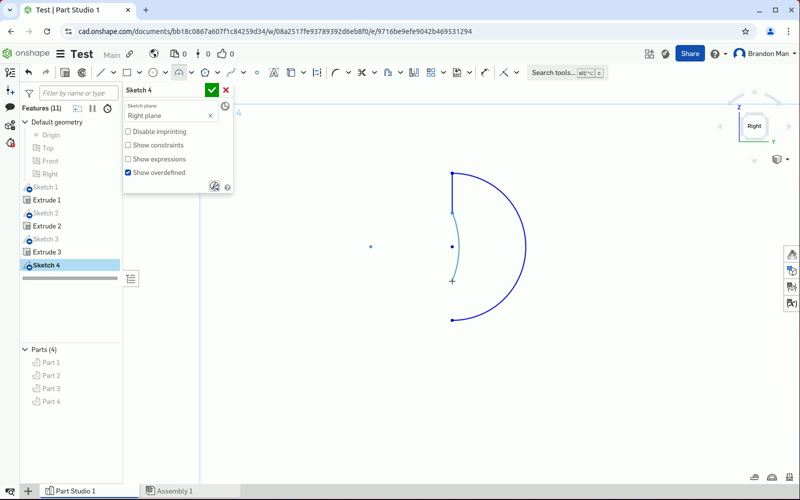
click(452, 280)
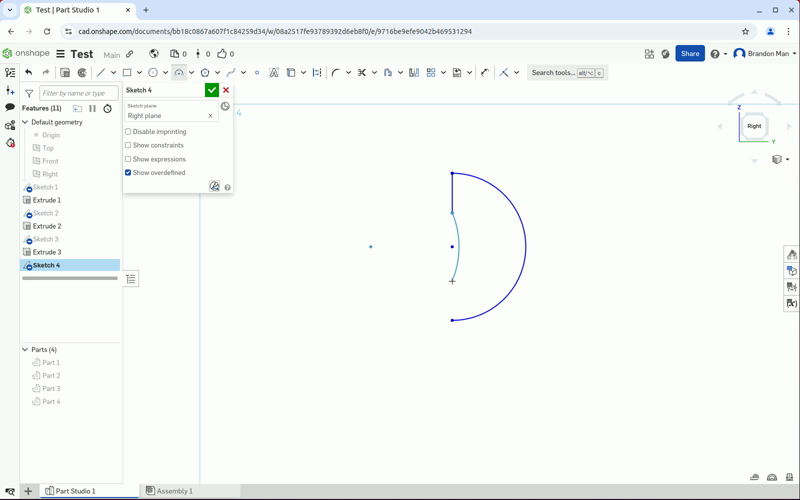
scroll(-6)
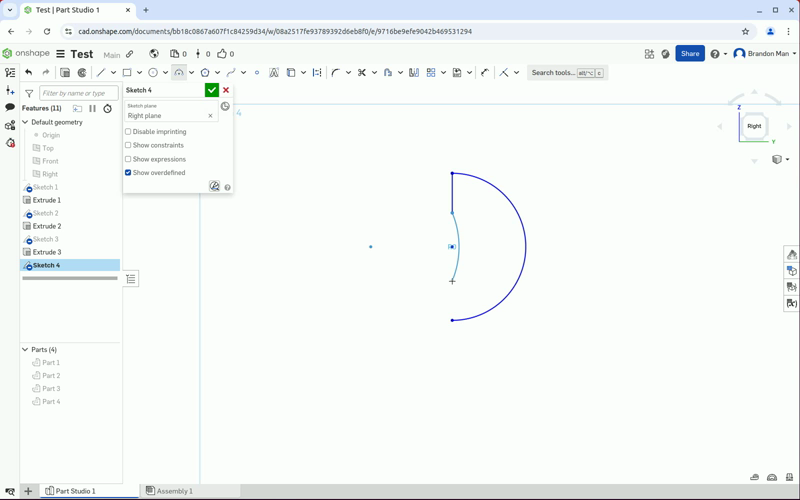
scroll(-6)
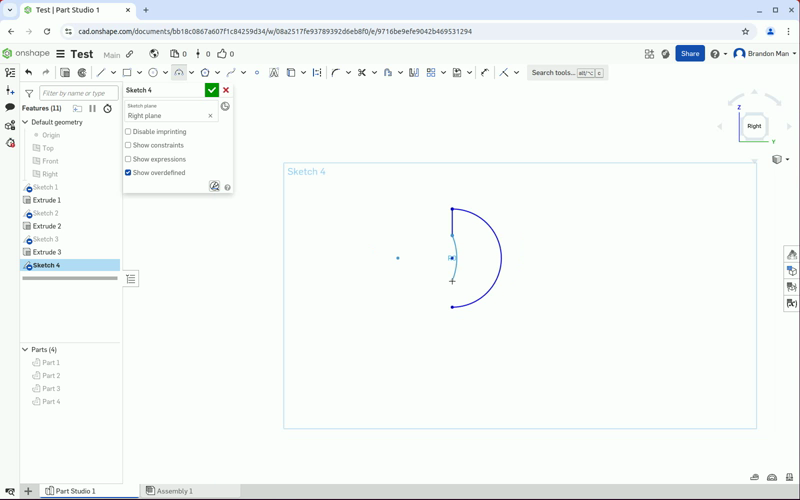
scroll(-6)
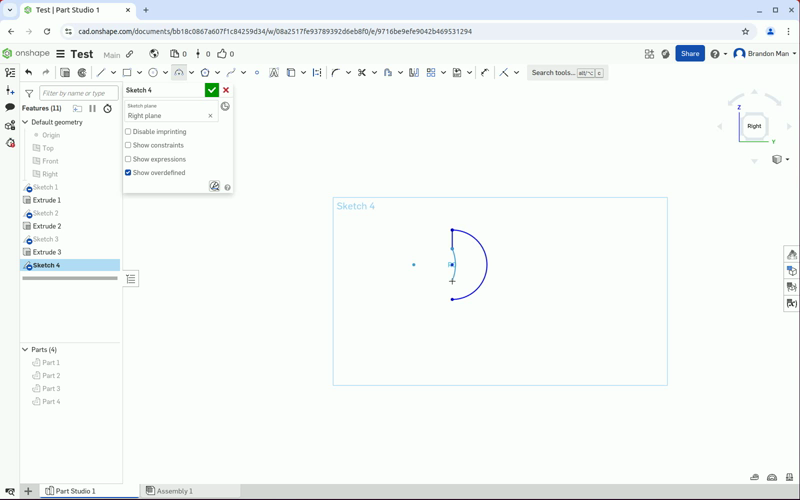
scroll(-6)
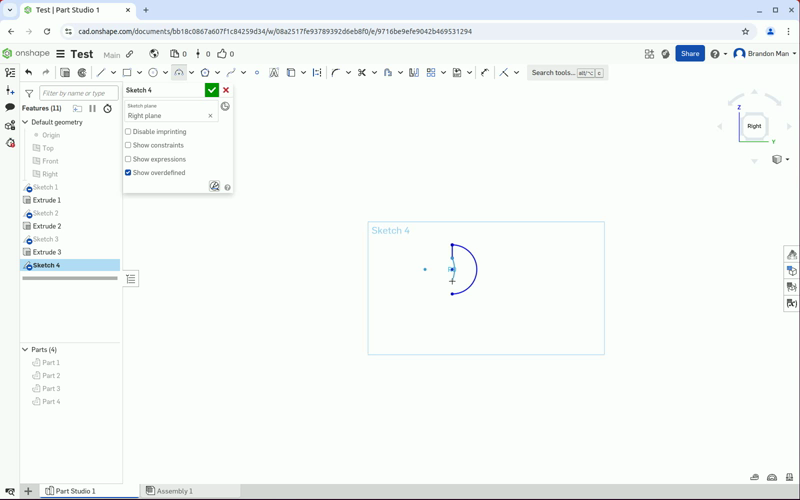
scroll(-6)
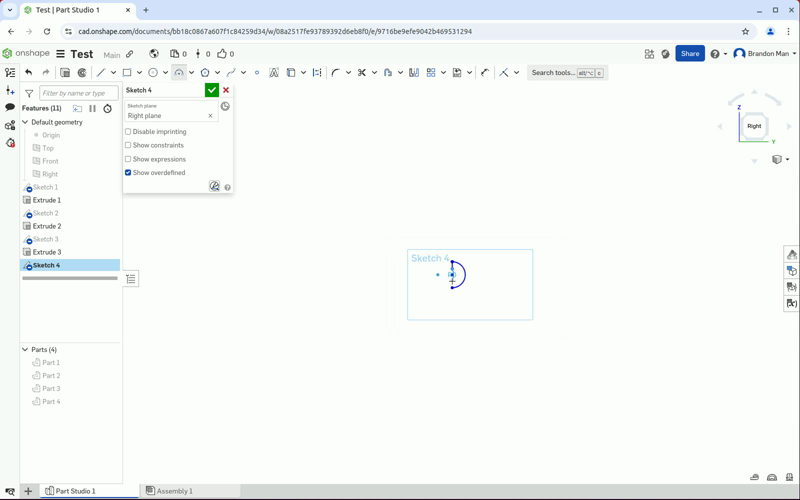
scroll(-6)
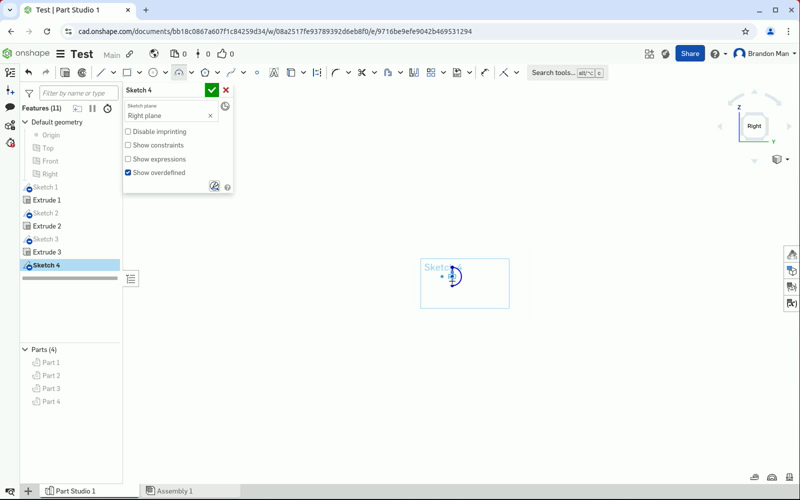
scroll(-6)
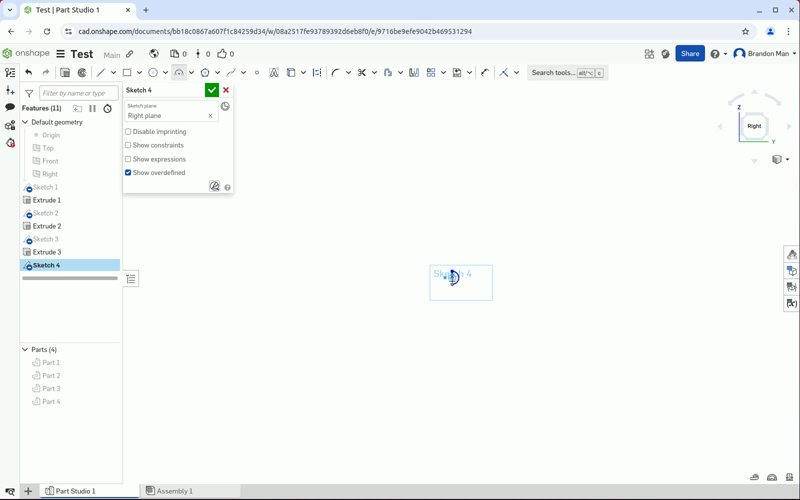
mouse_move(455, 277)
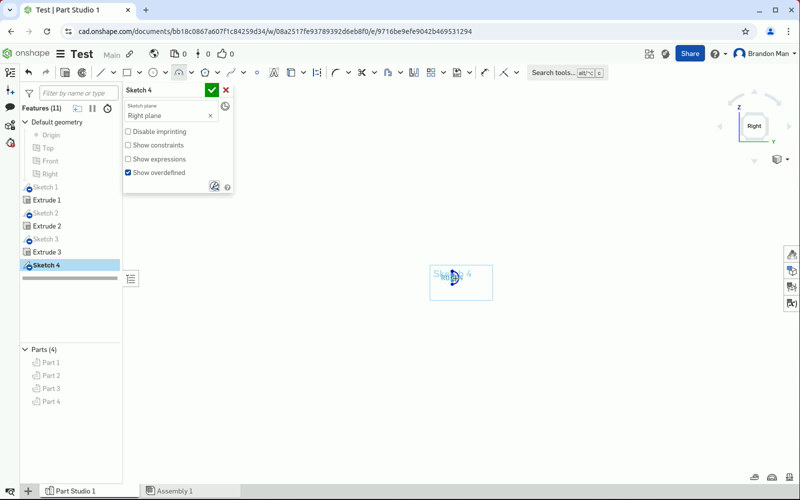
scroll(6)
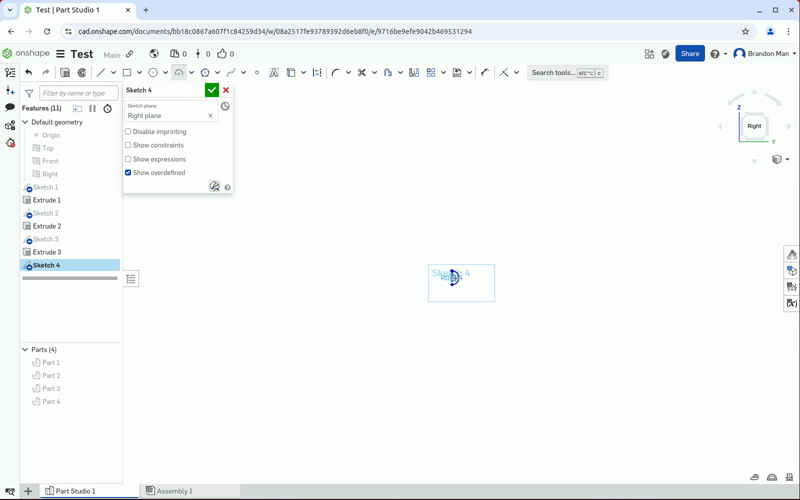
scroll(6)
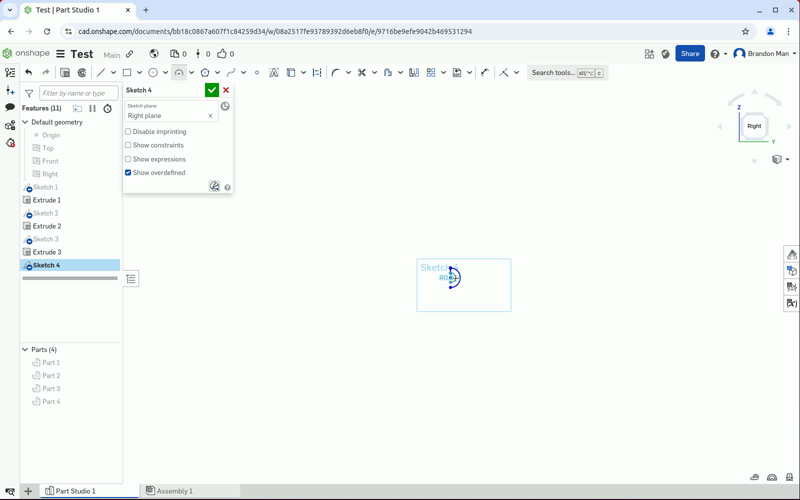
scroll(6)
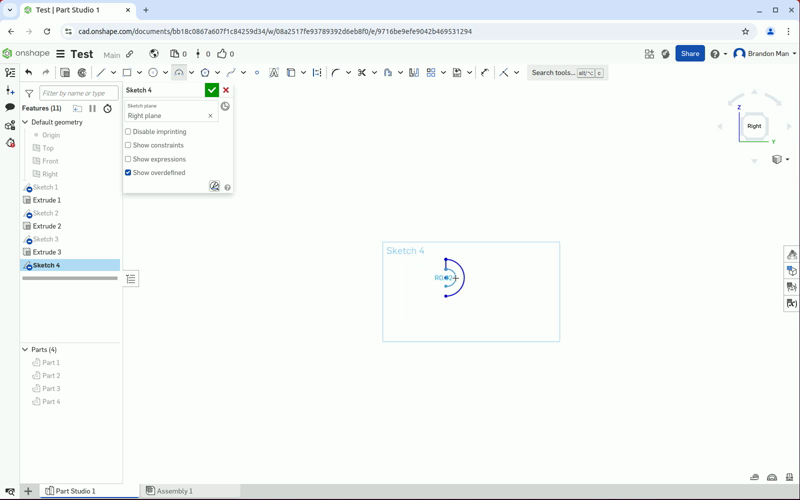
scroll(6)
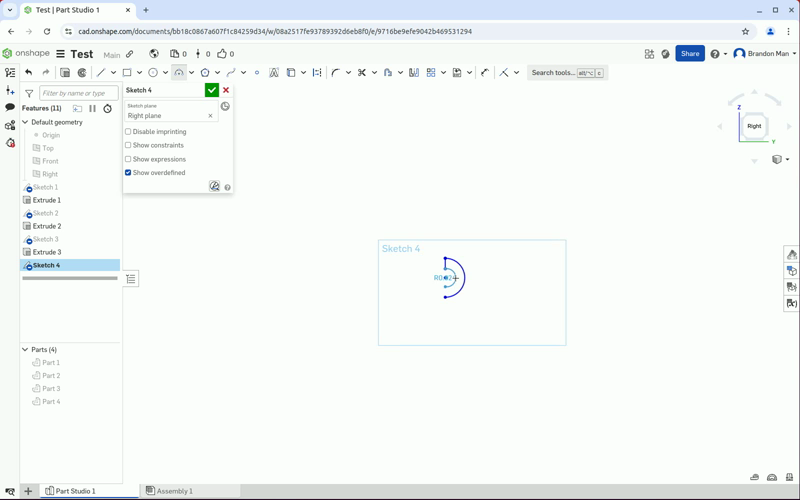
scroll(6)
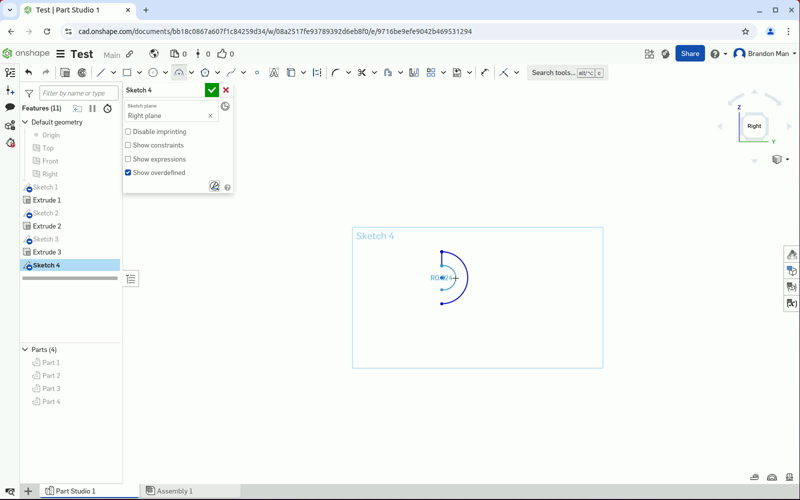
scroll(6)
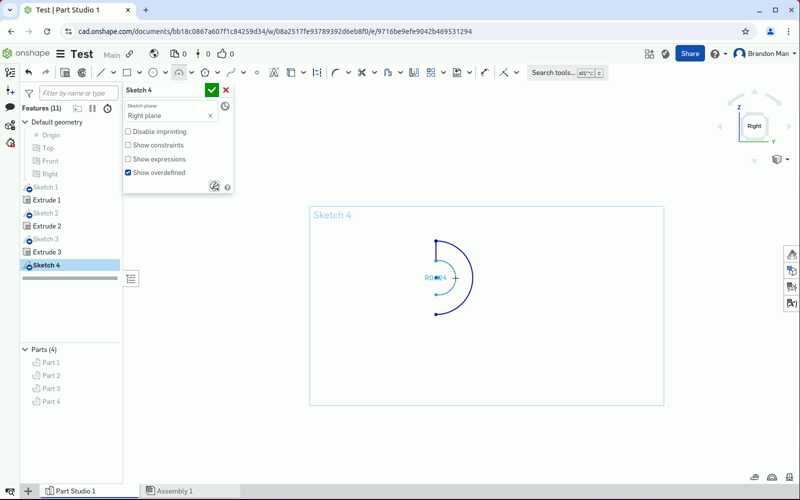
scroll(6)
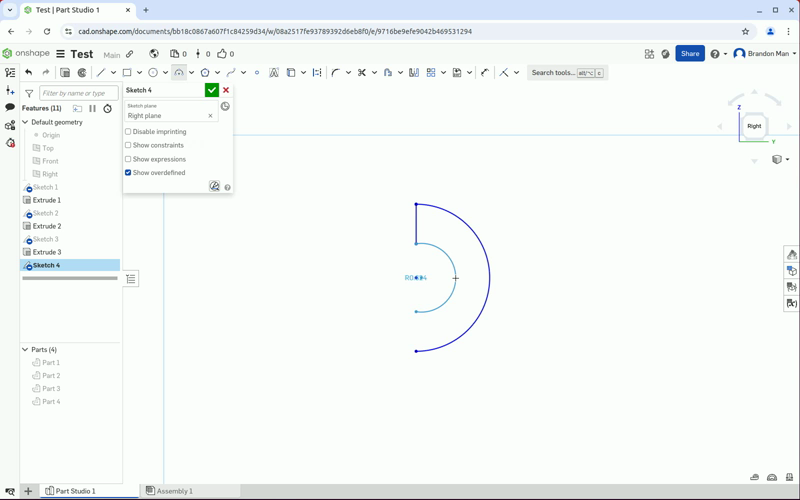
click(455, 277)
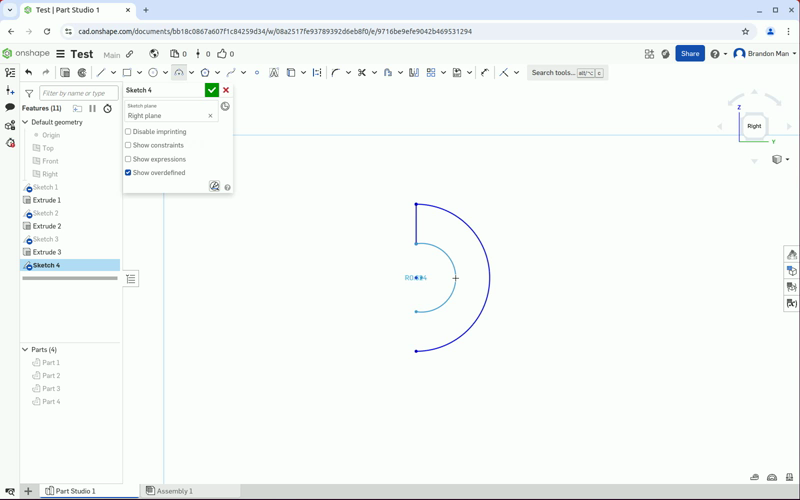
scroll(-6)
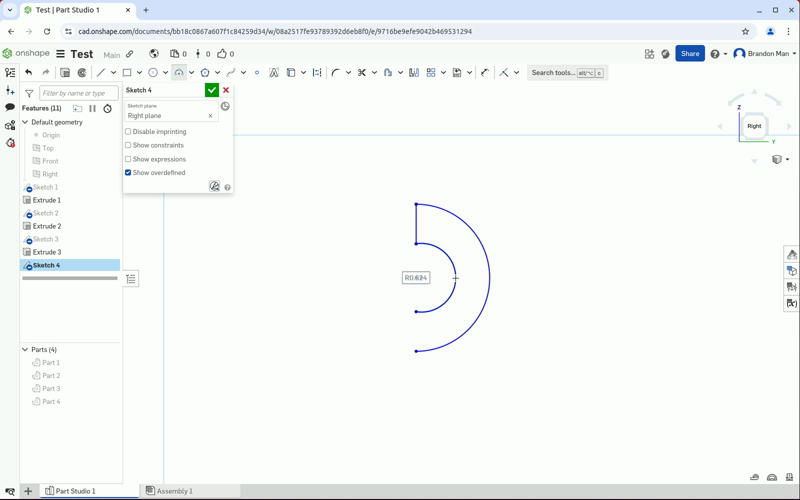
scroll(-6)
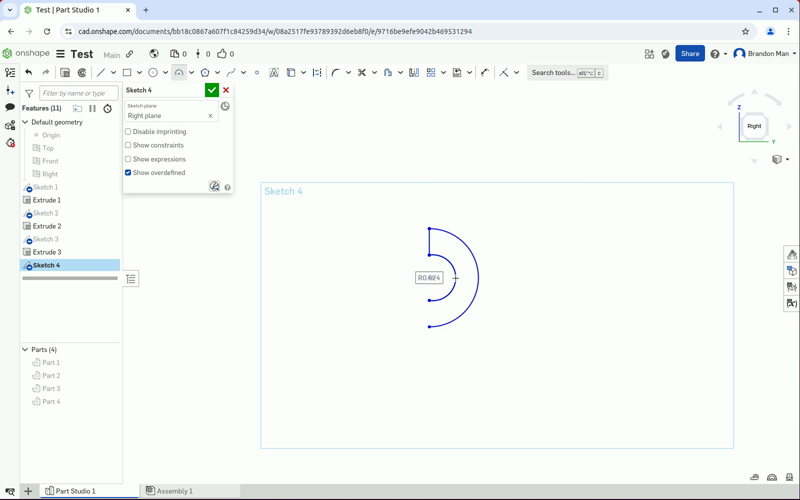
scroll(-6)
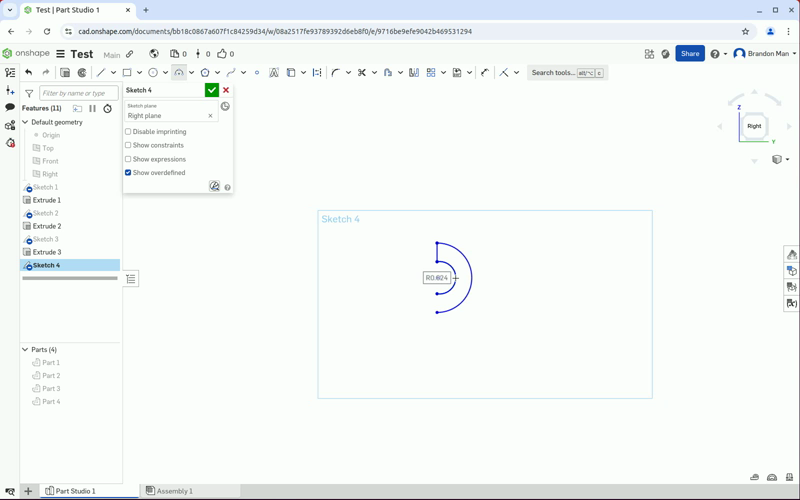
scroll(-6)
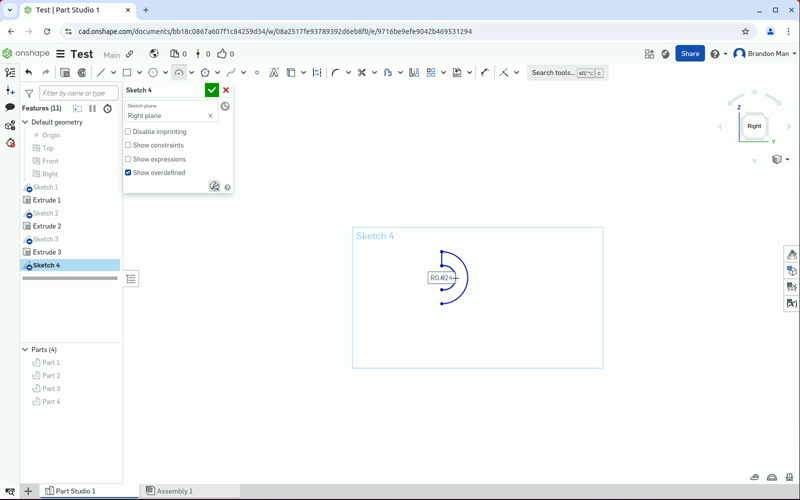
scroll(-6)
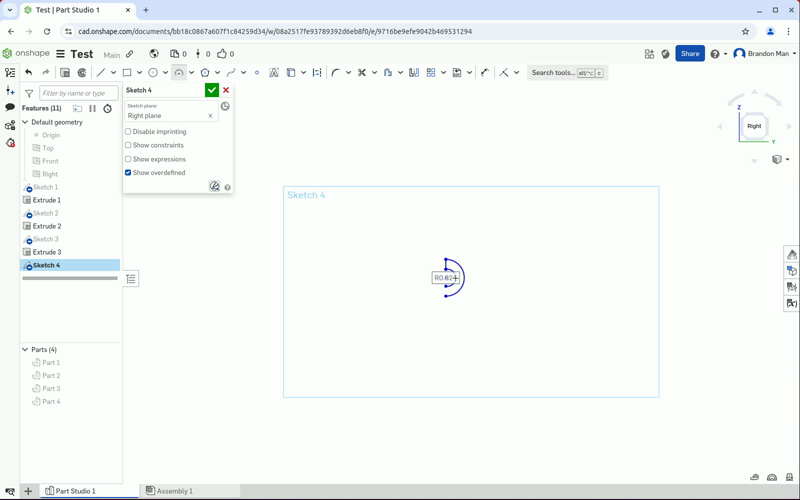
scroll(-6)
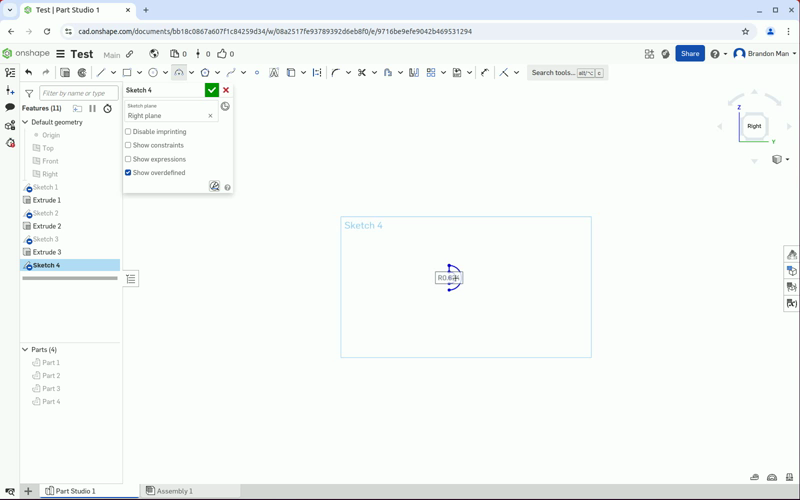
scroll(-6)
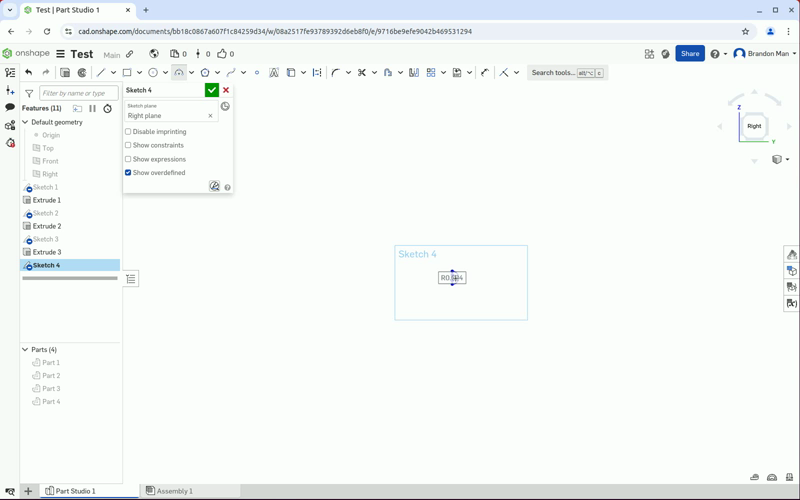
key_up(shift)
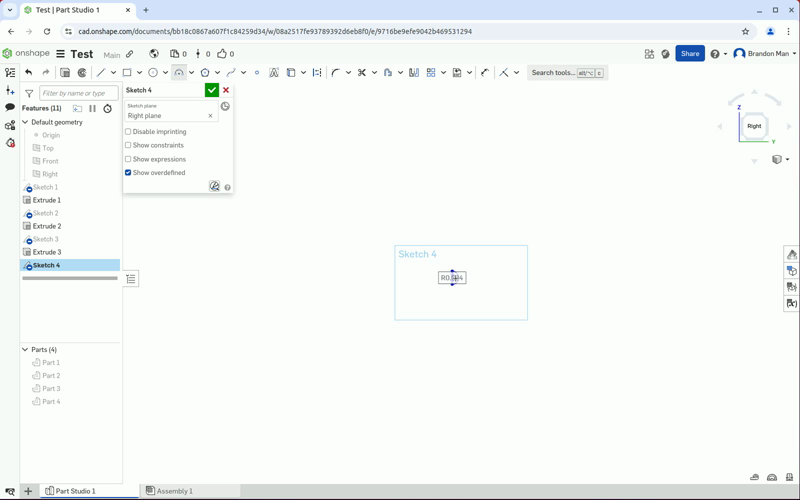
key(esc)
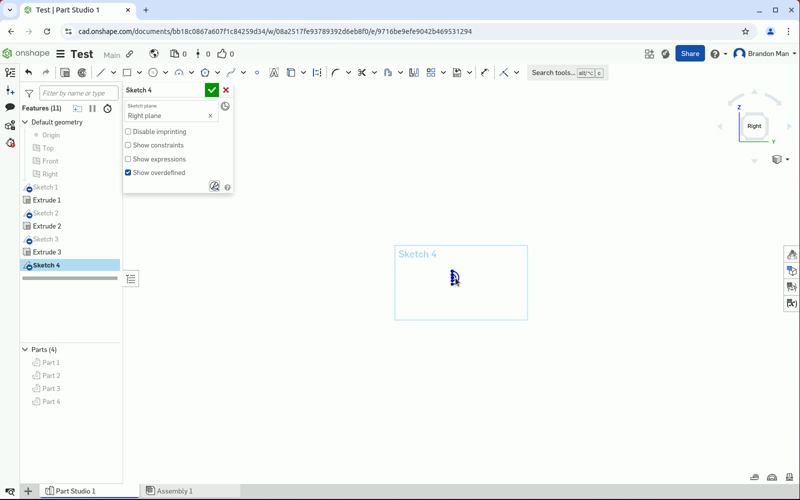
key(l)
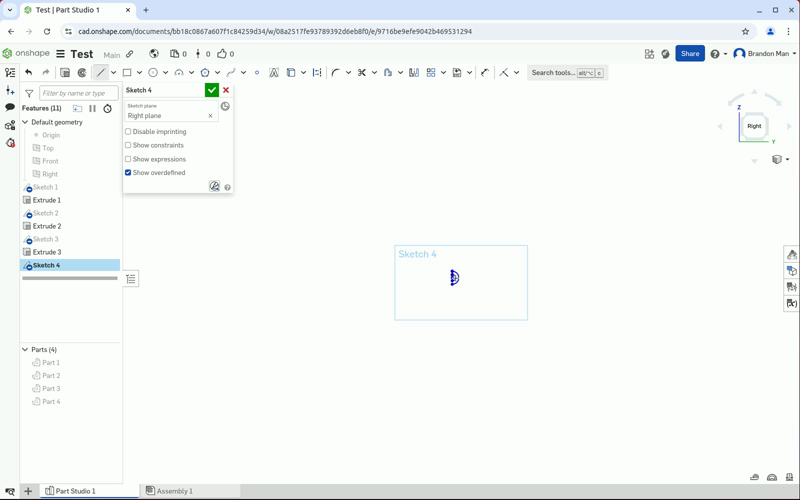
mouse_move(452, 280)
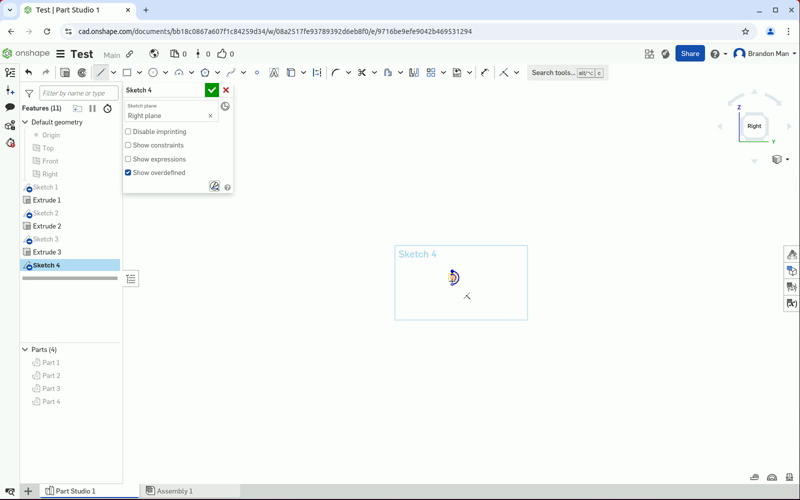
scroll(6)
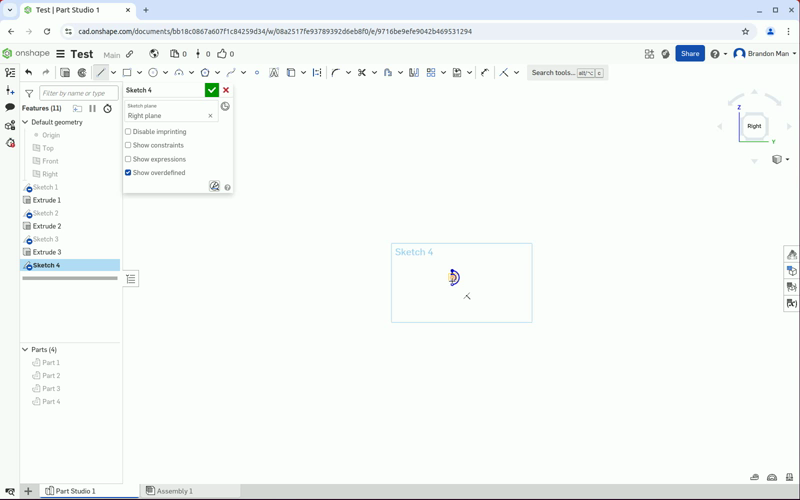
scroll(6)
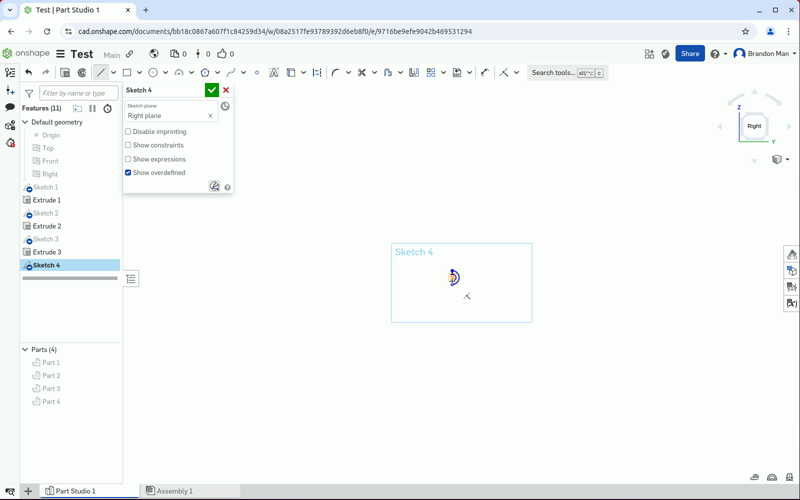
scroll(6)
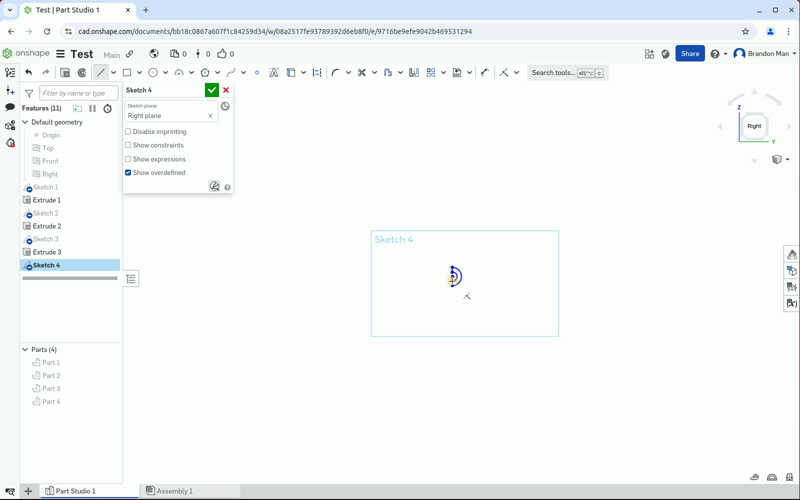
scroll(6)
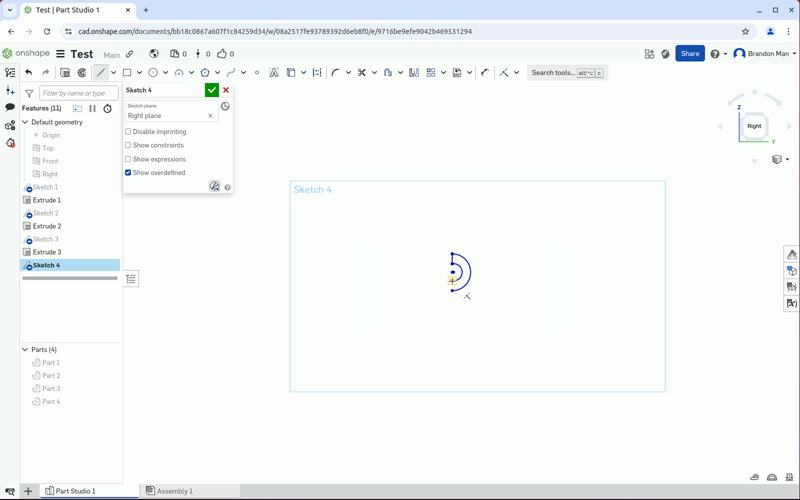
scroll(6)
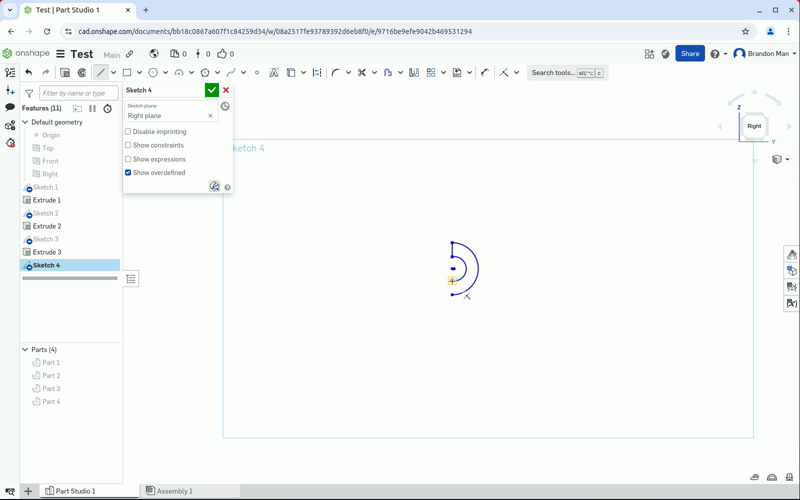
scroll(6)
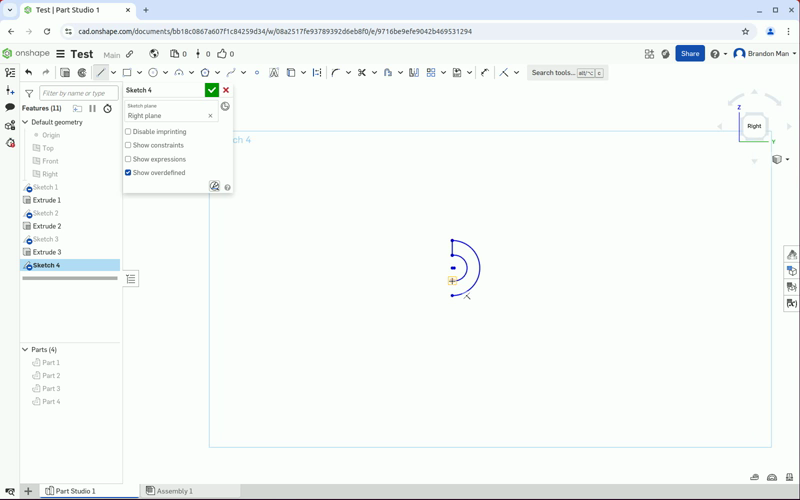
scroll(6)
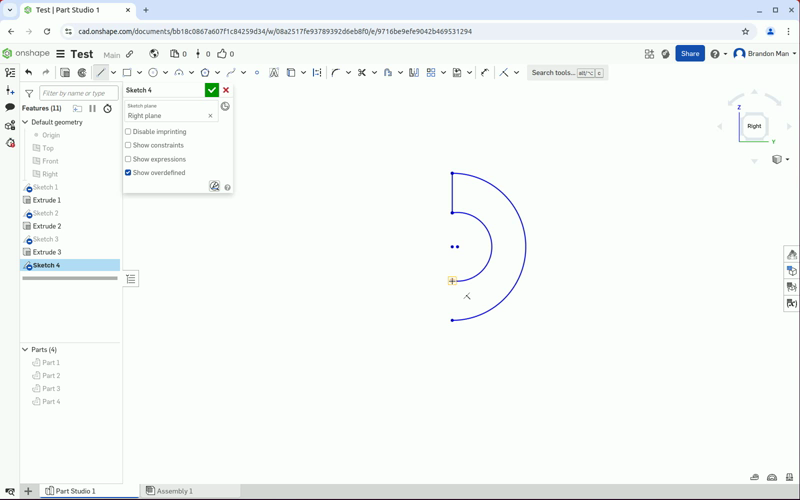
click(452, 280)
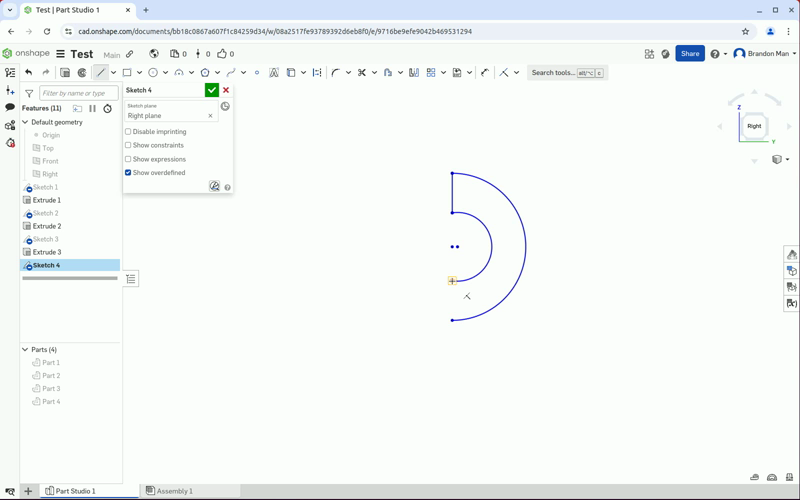
scroll(-6)
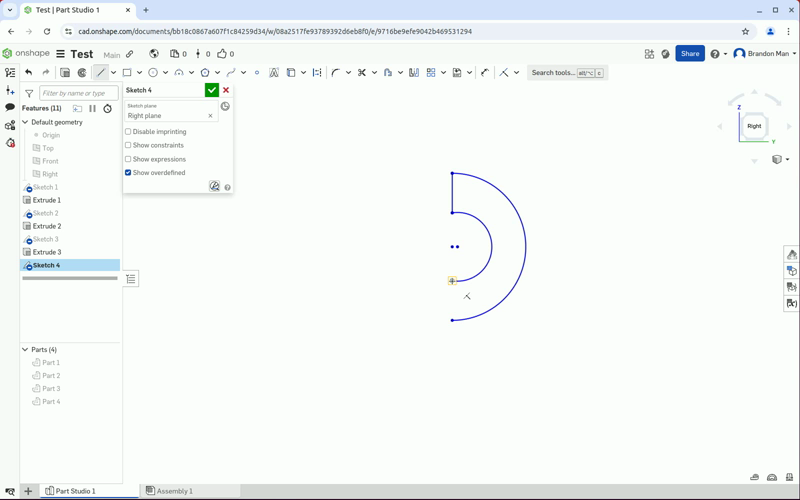
scroll(-6)
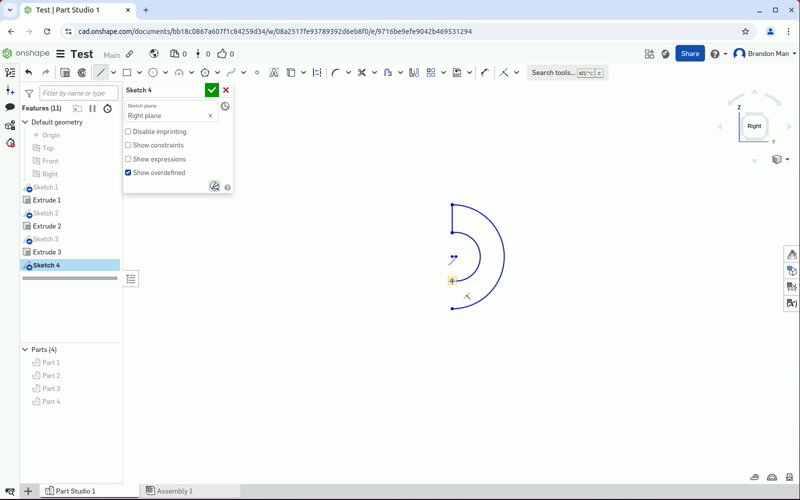
scroll(-6)
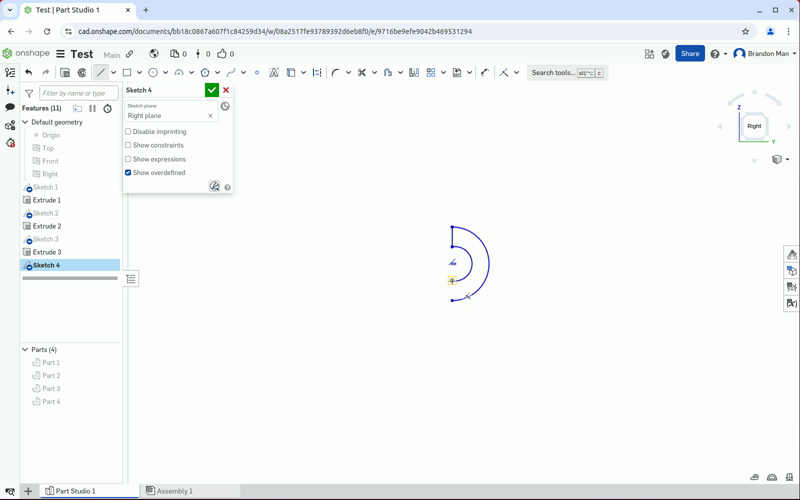
scroll(-6)
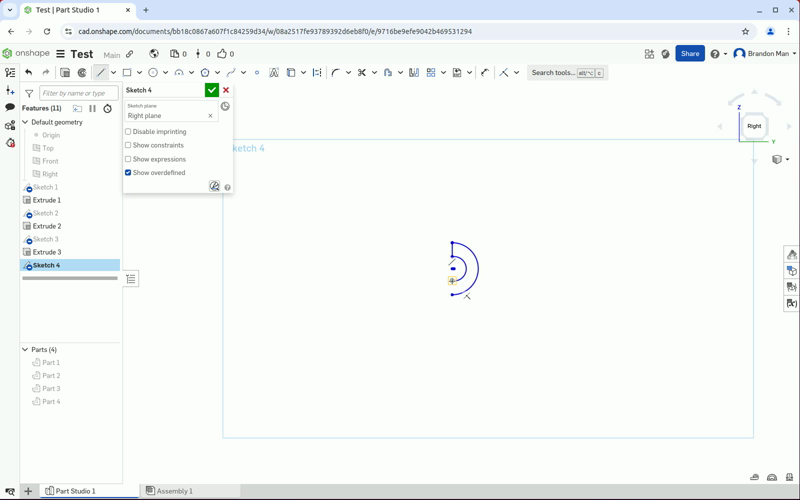
scroll(-6)
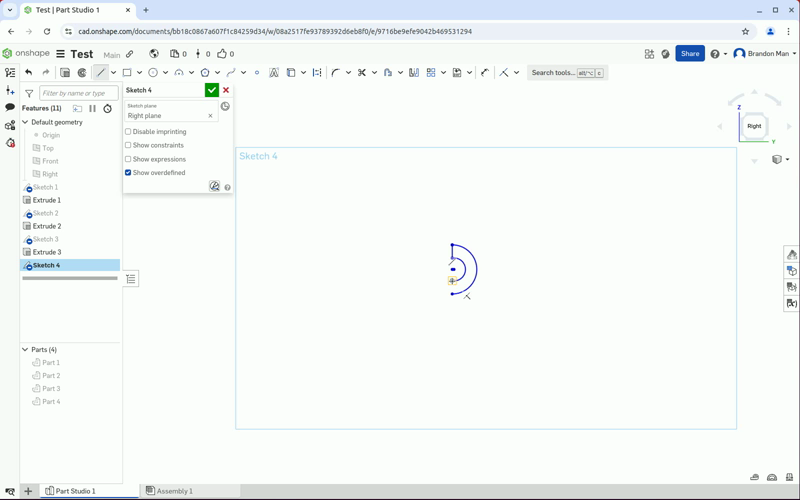
scroll(-6)
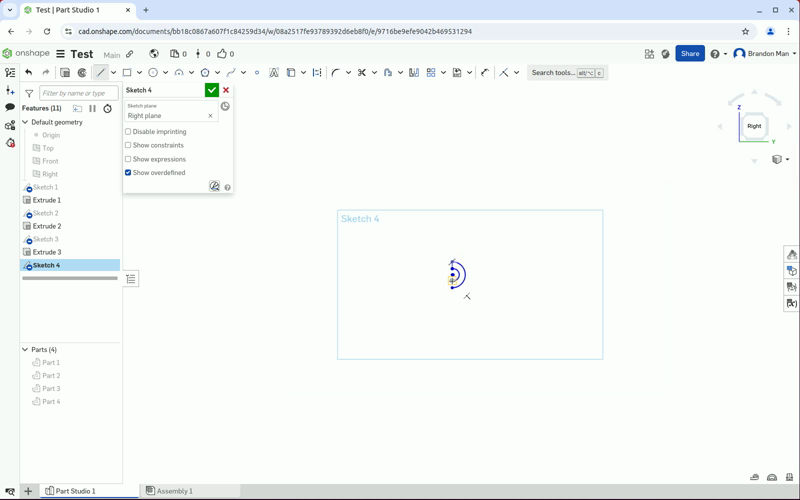
scroll(-6)
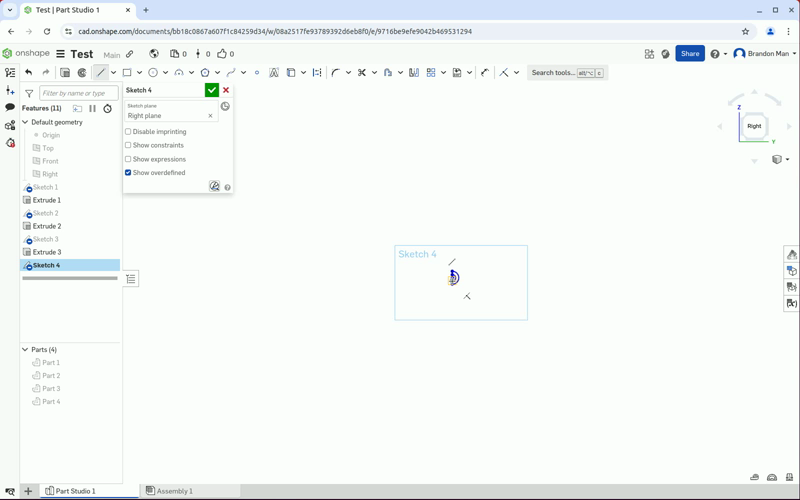
mouse_move(482, 280)
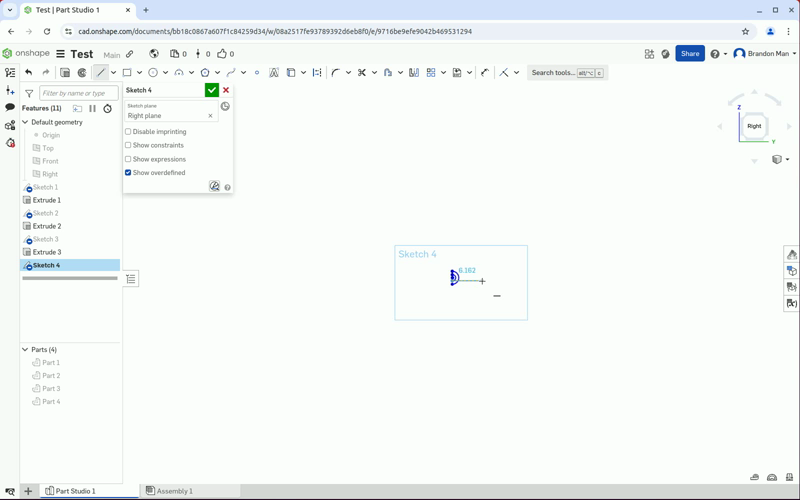
key_down(shift)
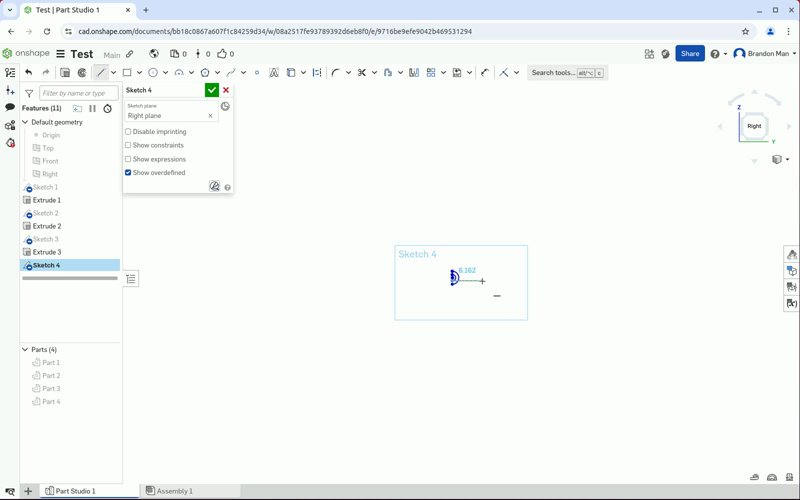
mouse_move(452, 284)
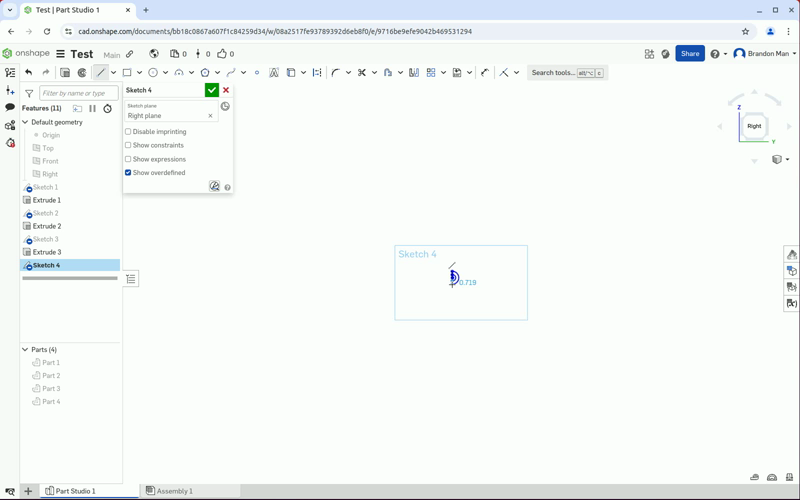
scroll(6)
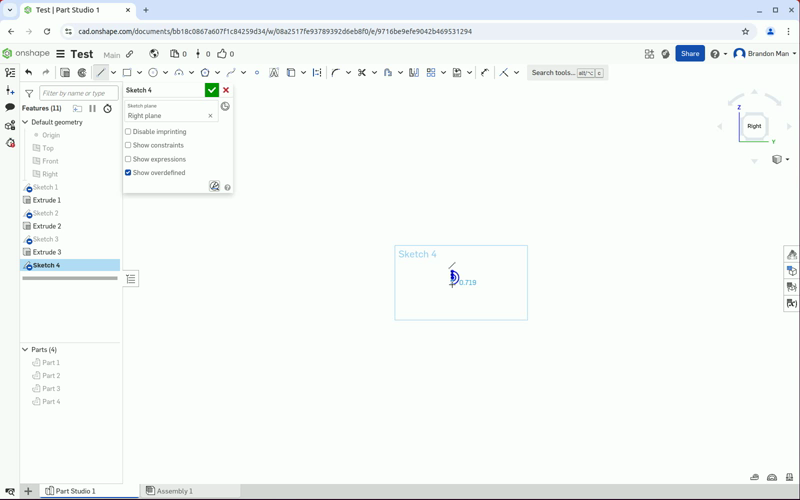
scroll(6)
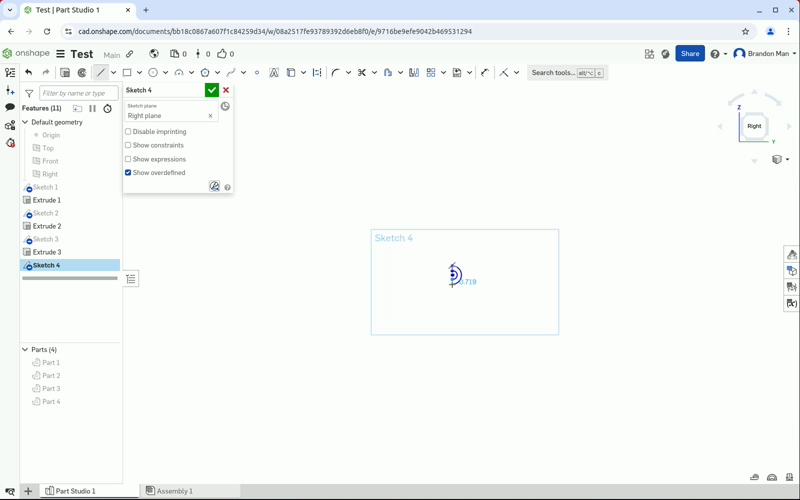
scroll(6)
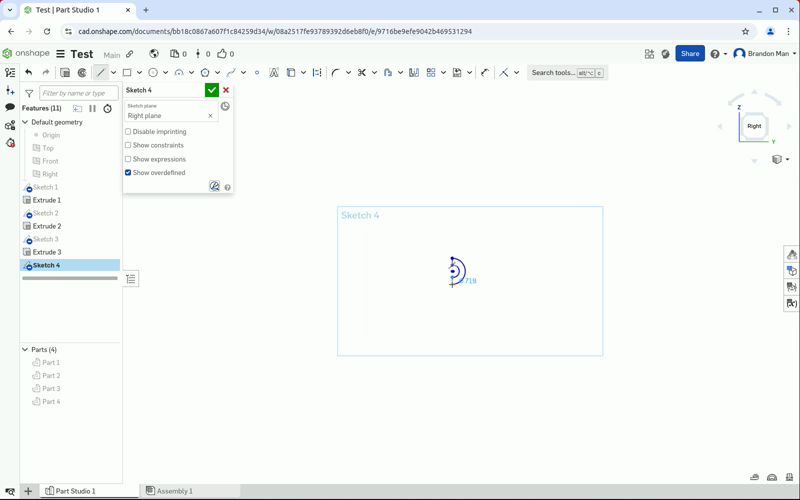
scroll(6)
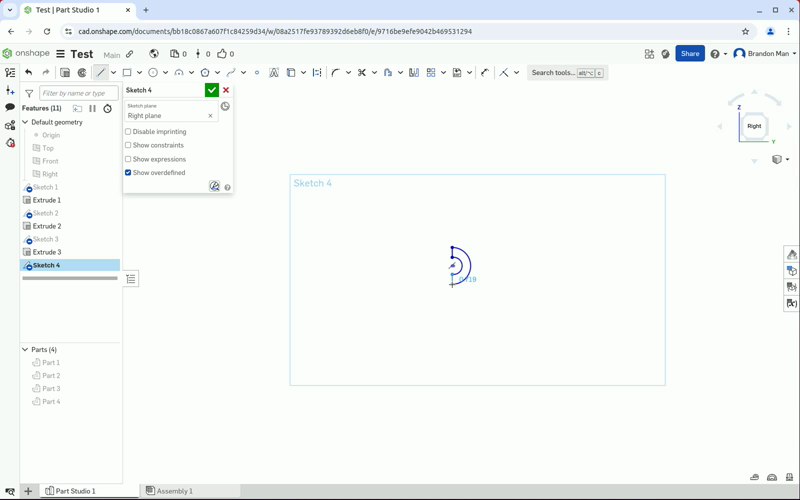
scroll(6)
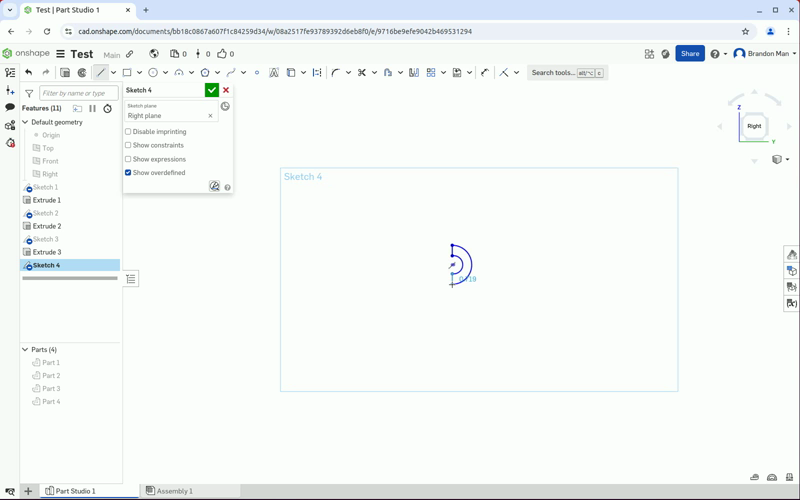
scroll(6)
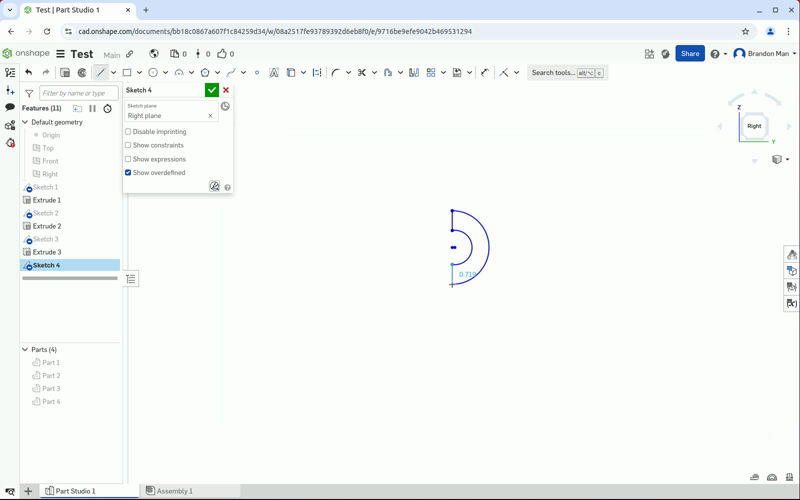
scroll(6)
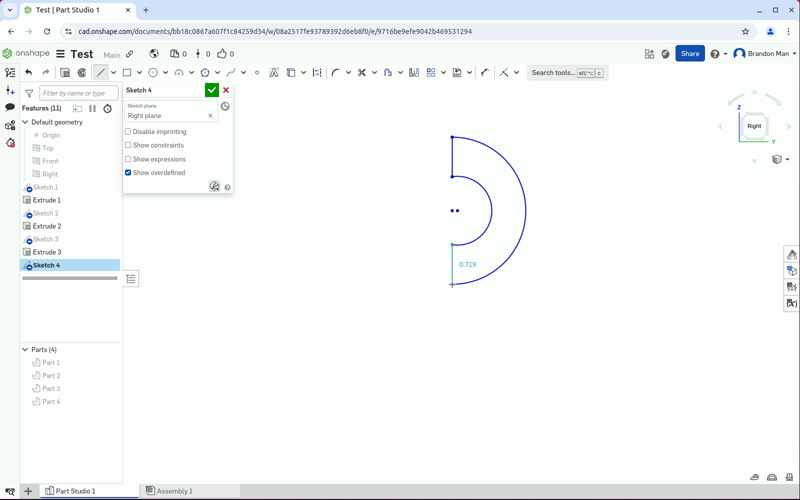
key_up(shift)
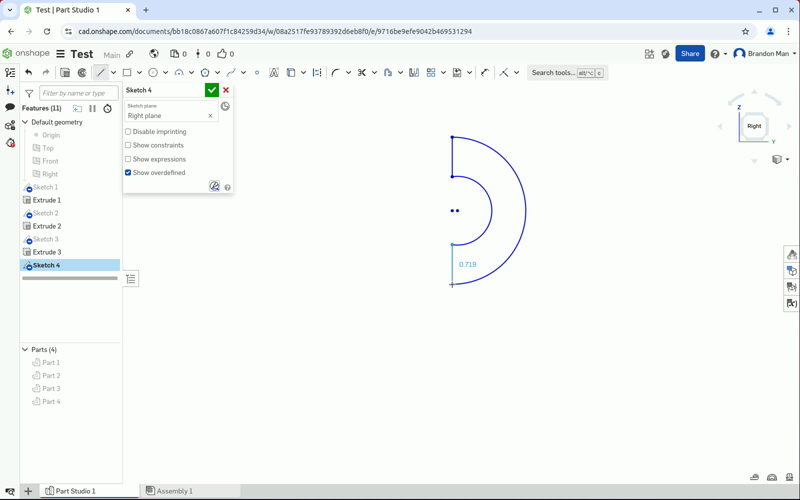
click(452, 284)
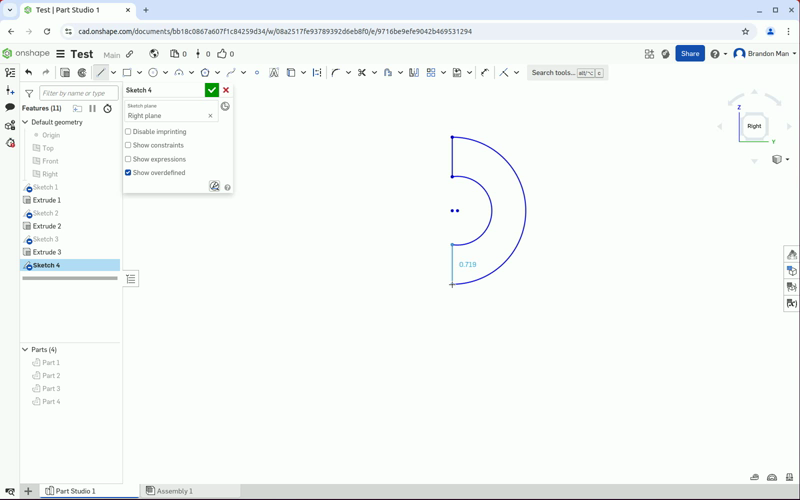
scroll(-6)
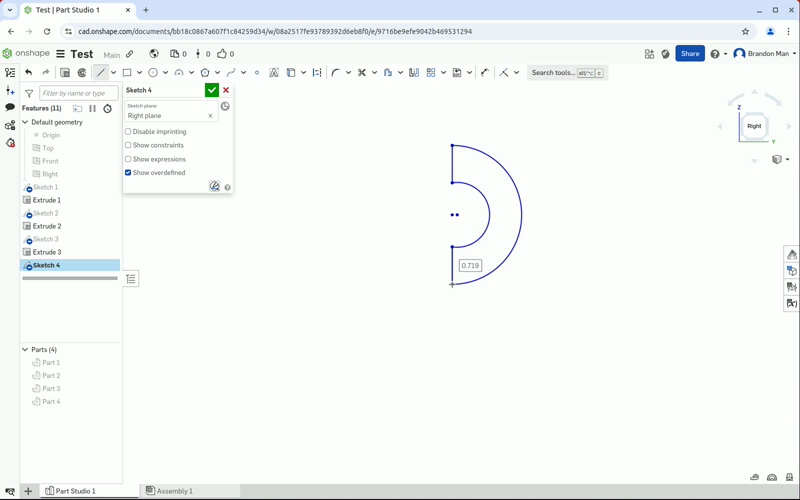
scroll(-6)
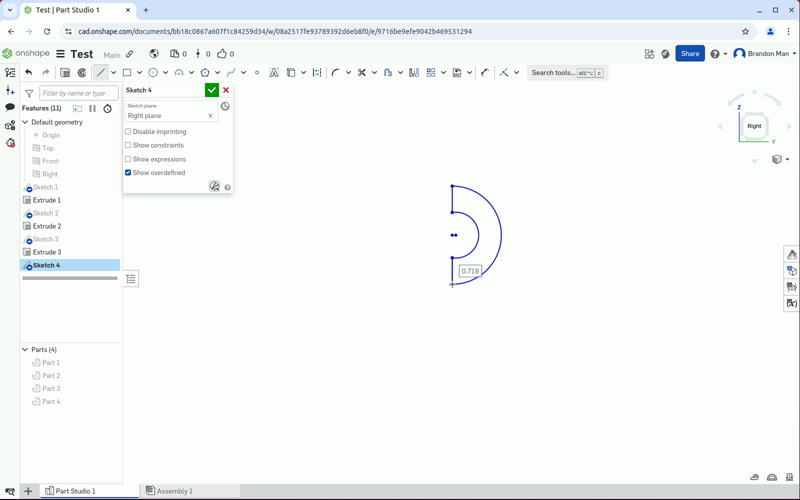
scroll(-6)
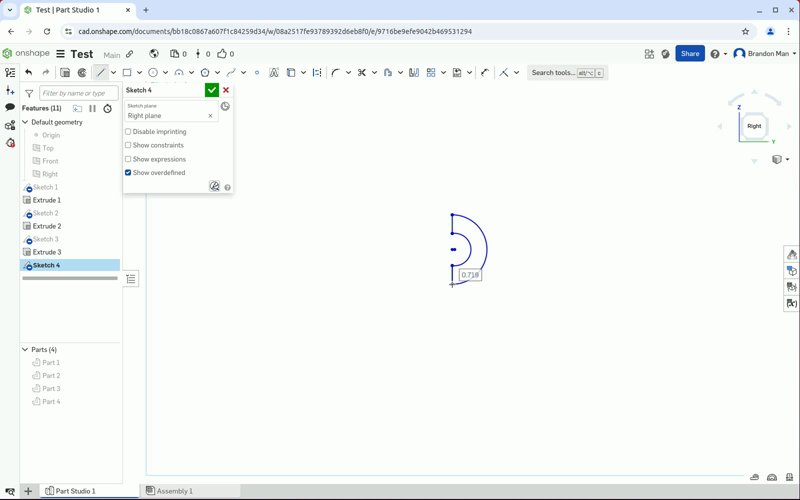
scroll(-6)
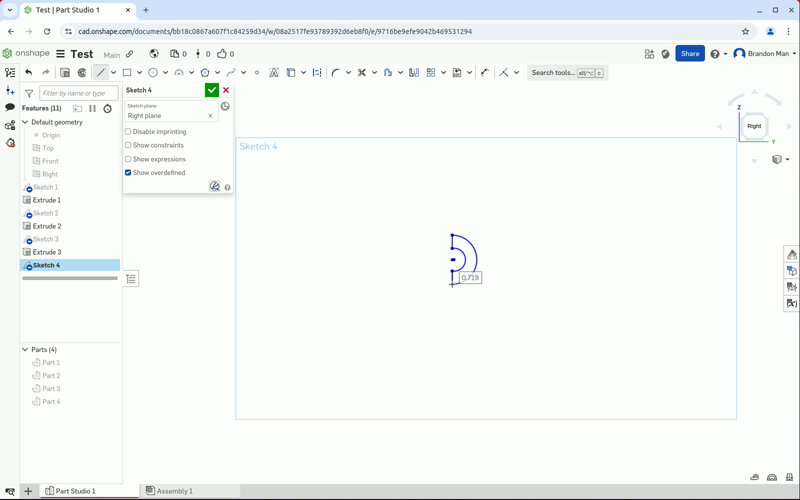
scroll(-6)
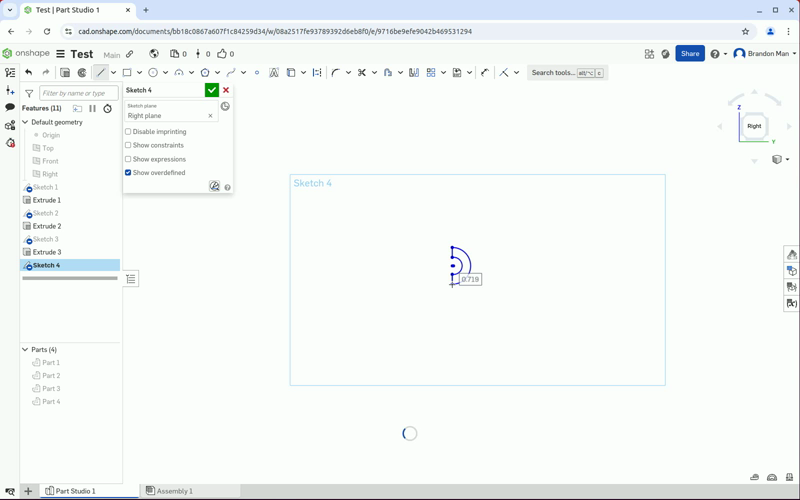
scroll(-6)
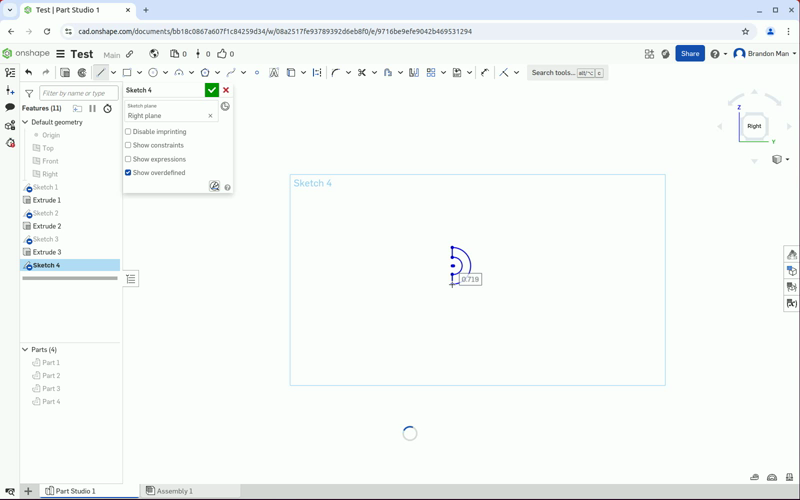
scroll(-6)
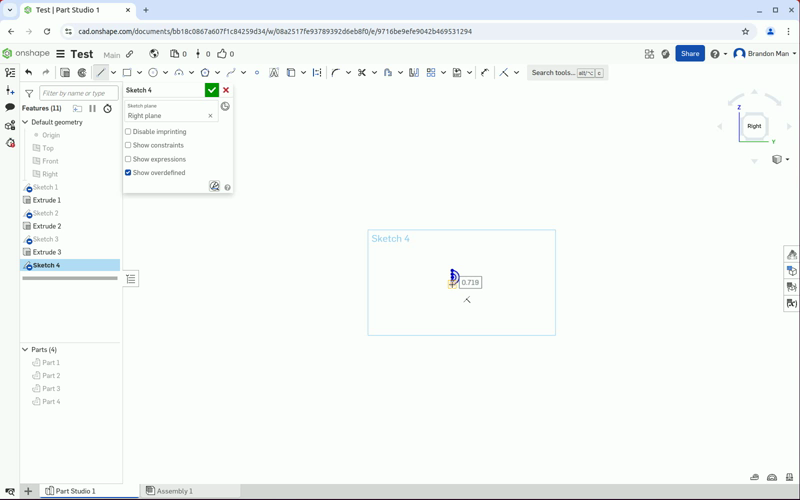
key(esc)
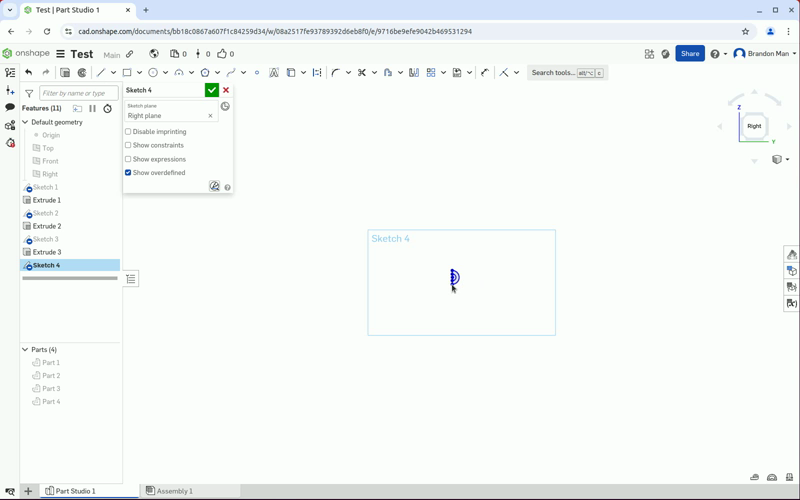
mouse_move(456, 281)
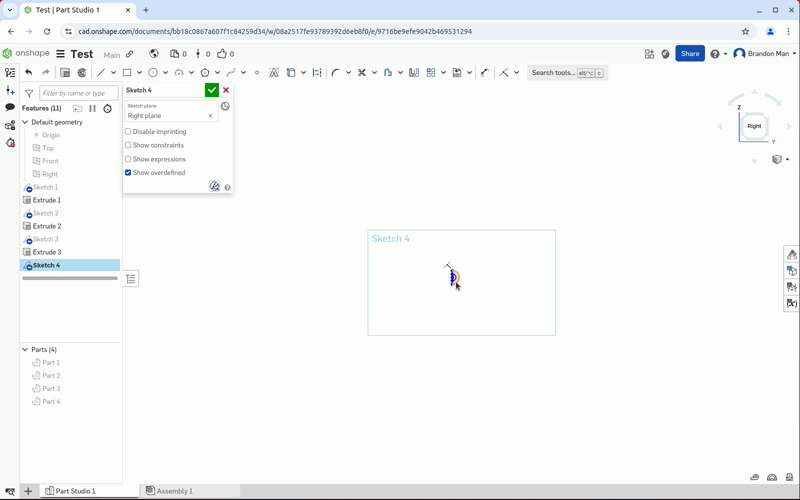
scroll(6)
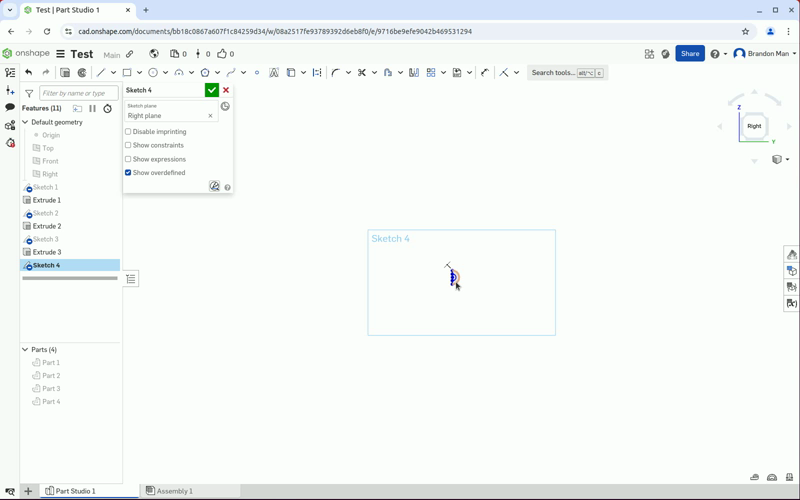
scroll(6)
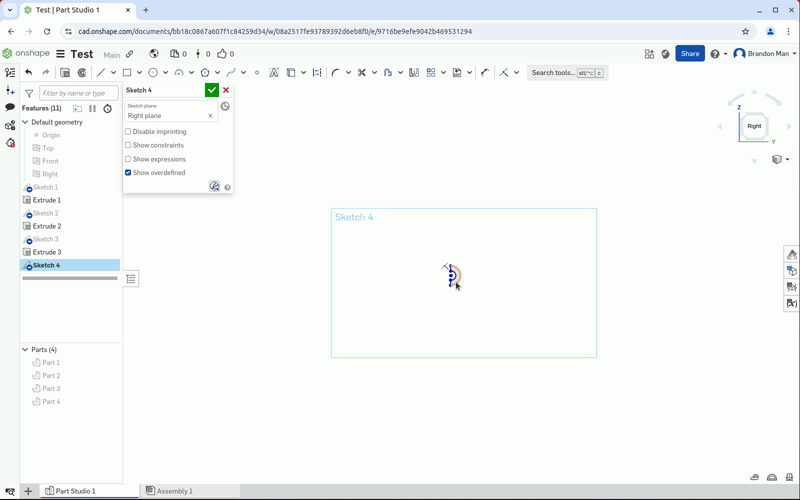
scroll(6)
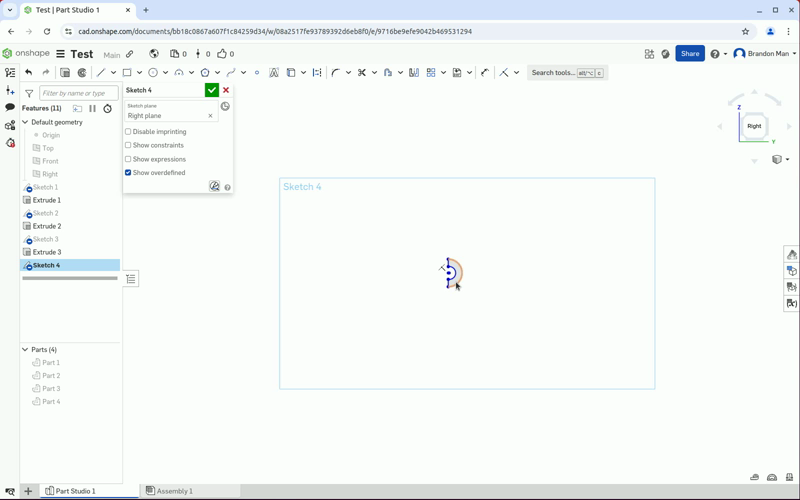
scroll(6)
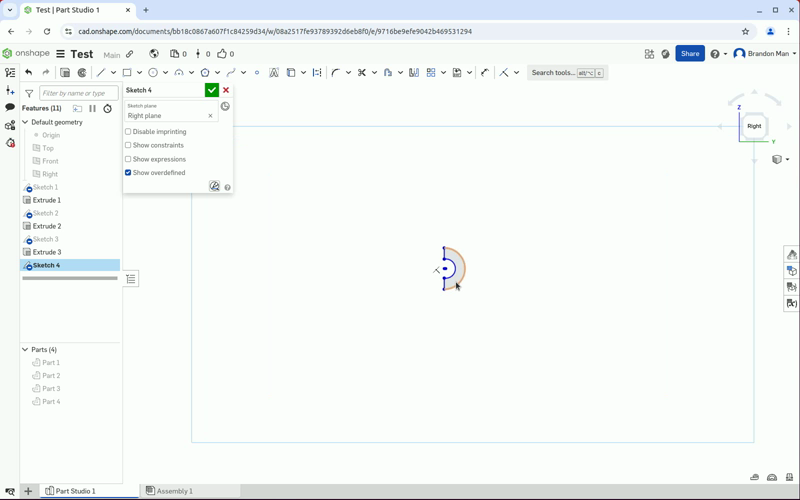
scroll(6)
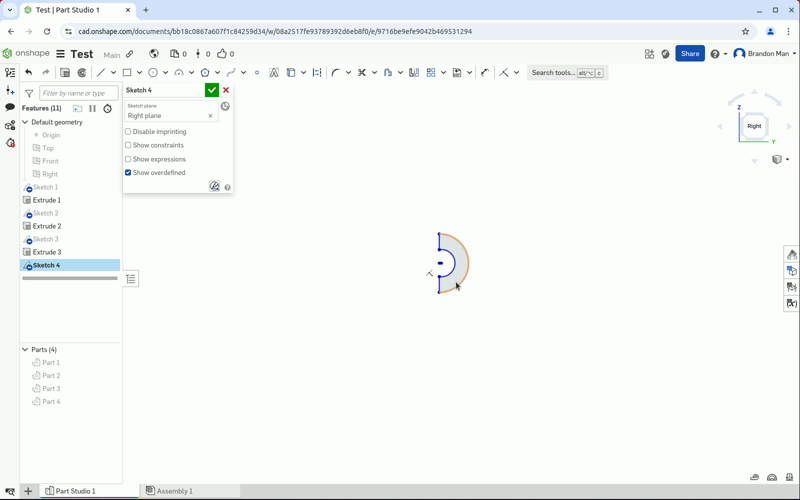
scroll(6)
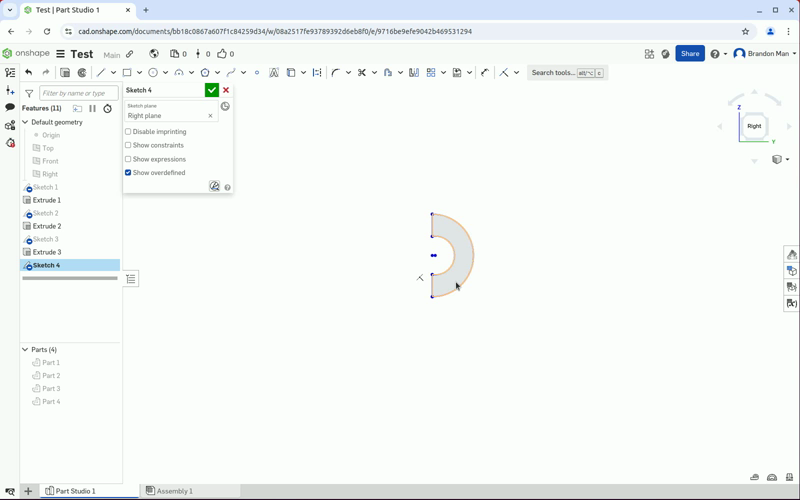
scroll(6)
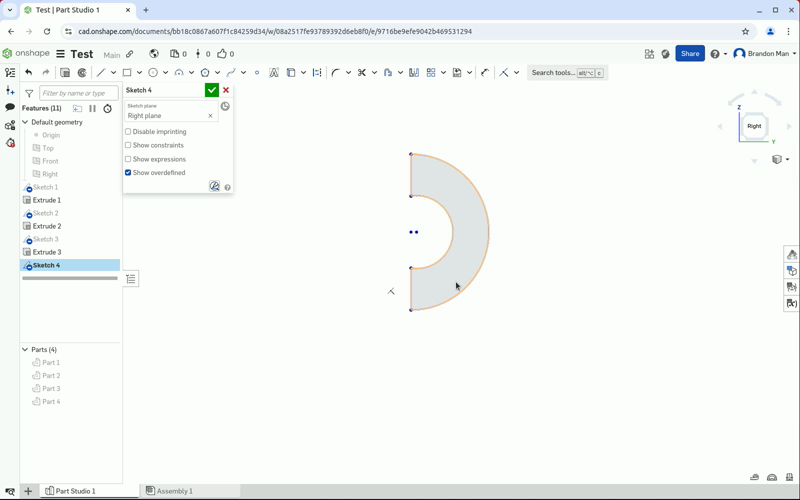
click(456, 281)
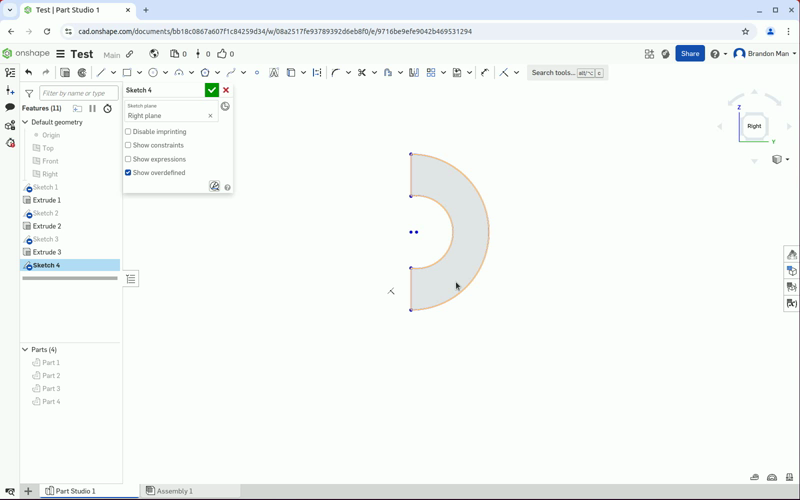
scroll(-6)
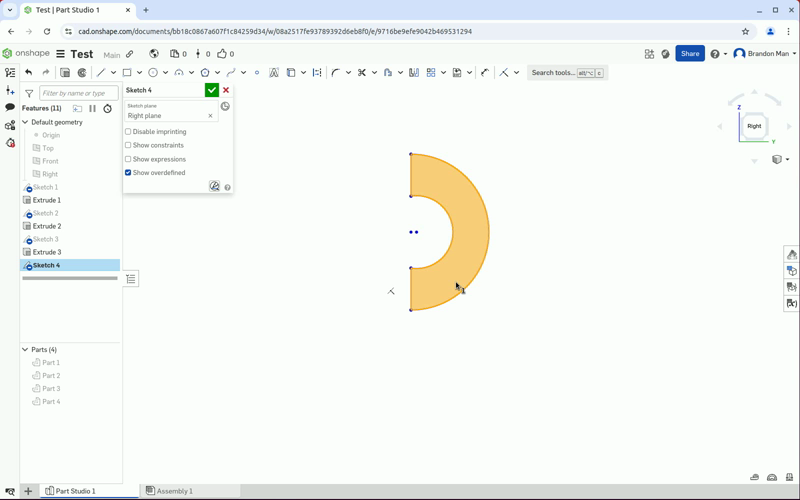
scroll(-6)
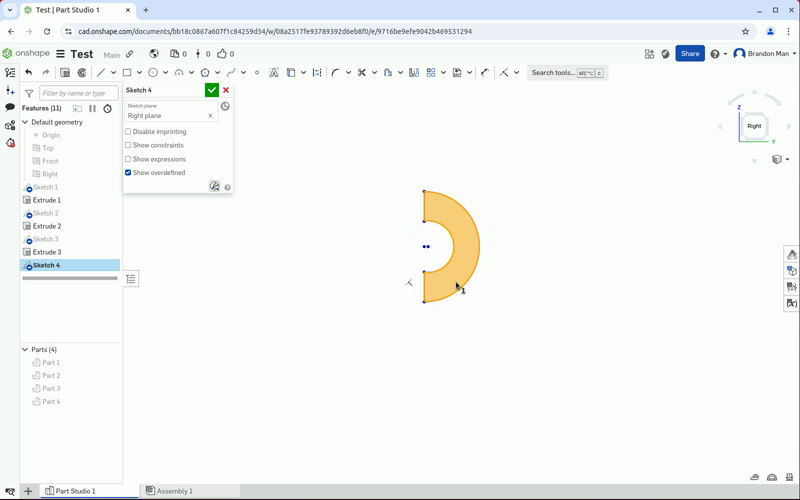
scroll(-6)
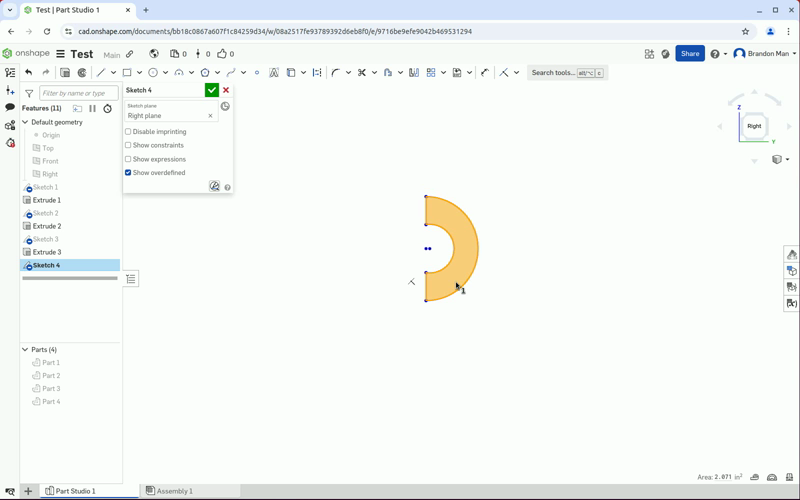
scroll(-6)
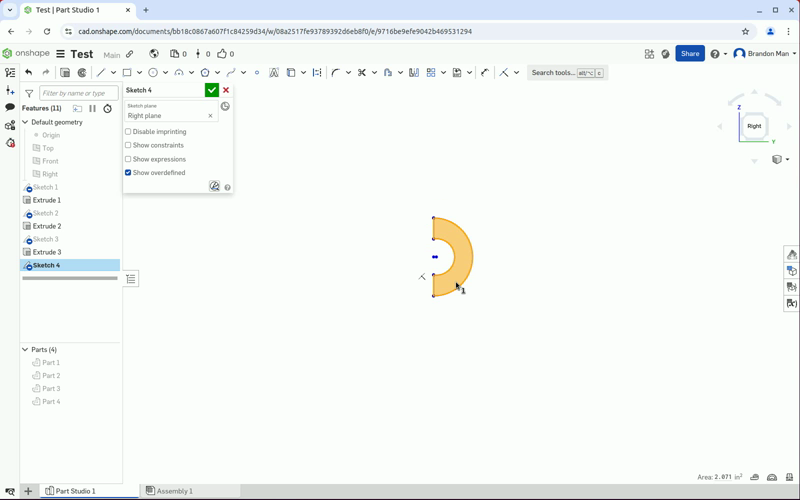
scroll(-6)
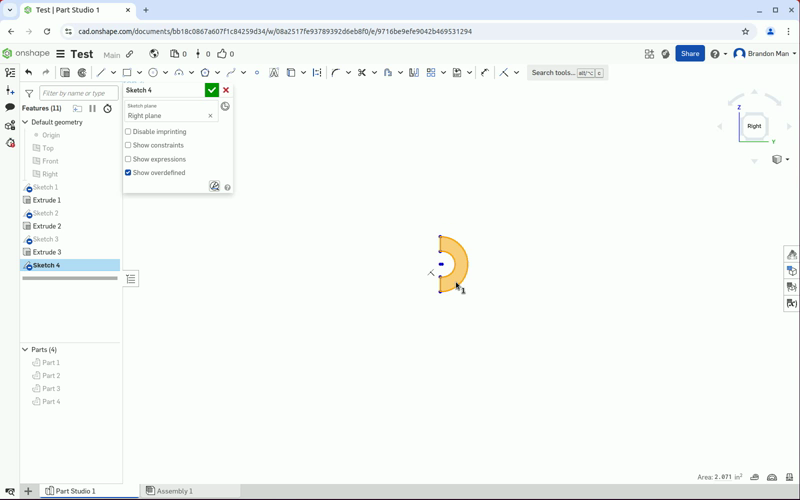
scroll(-6)
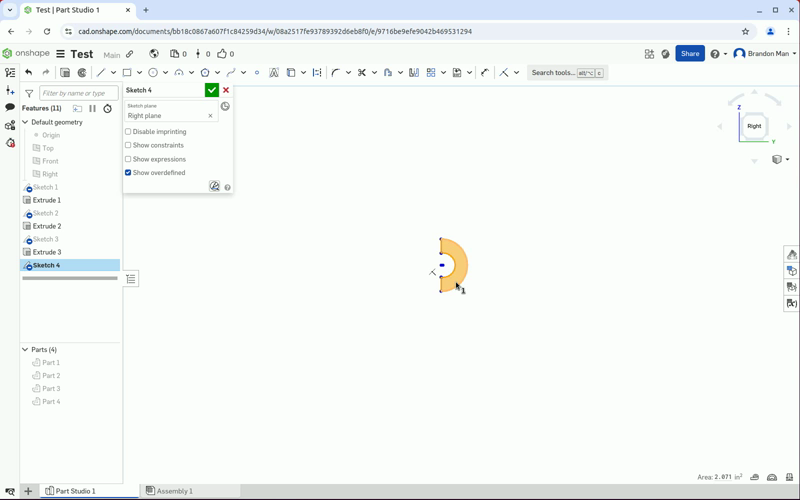
scroll(-6)
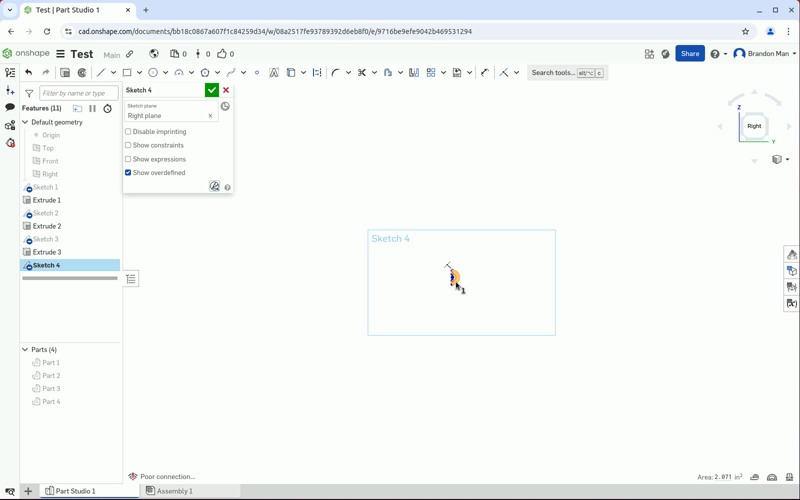
mouse_move(73, 352)
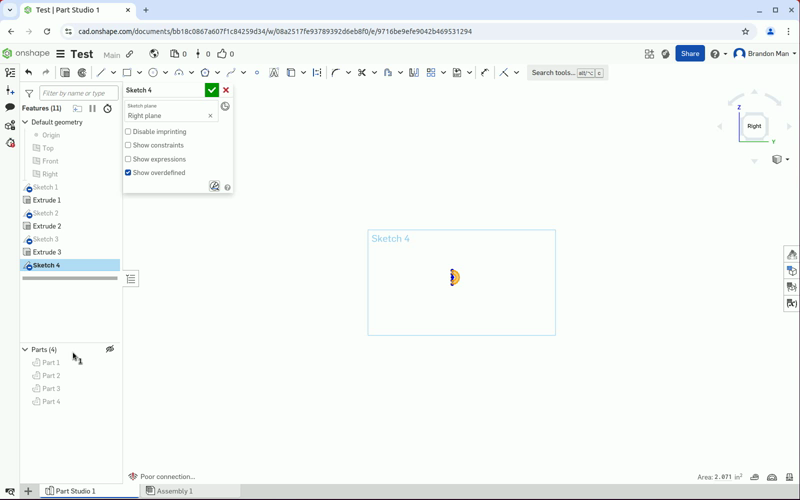
key(shift+y)
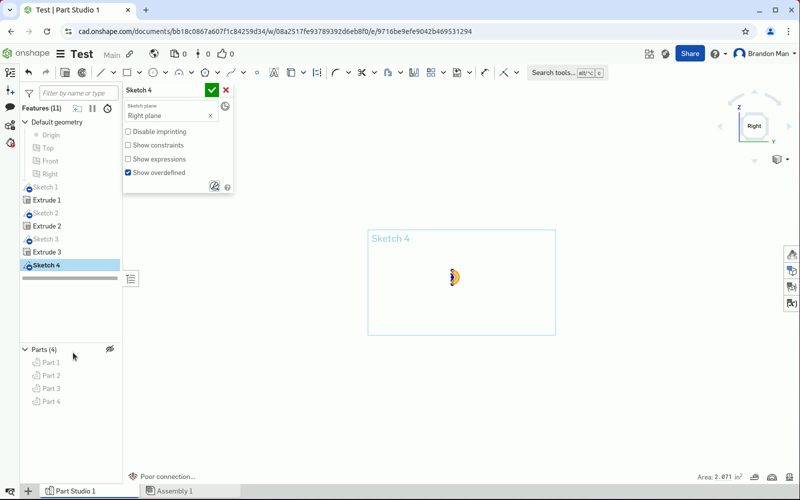
key(shift+e)
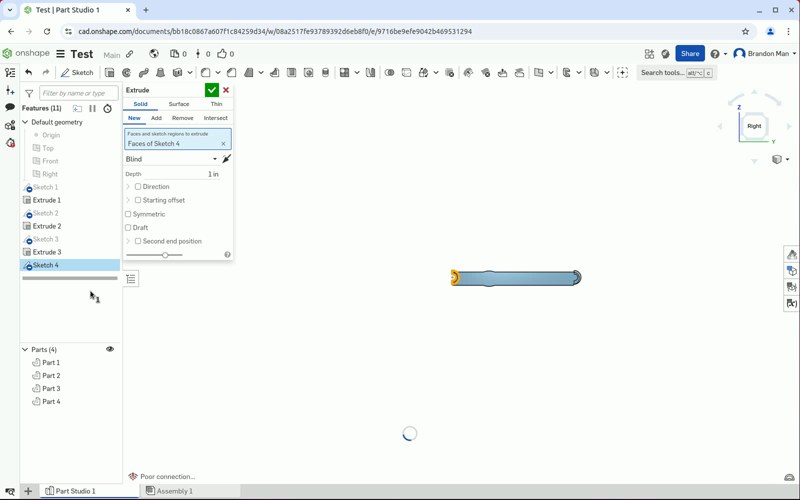
mouse_move(143, 106)
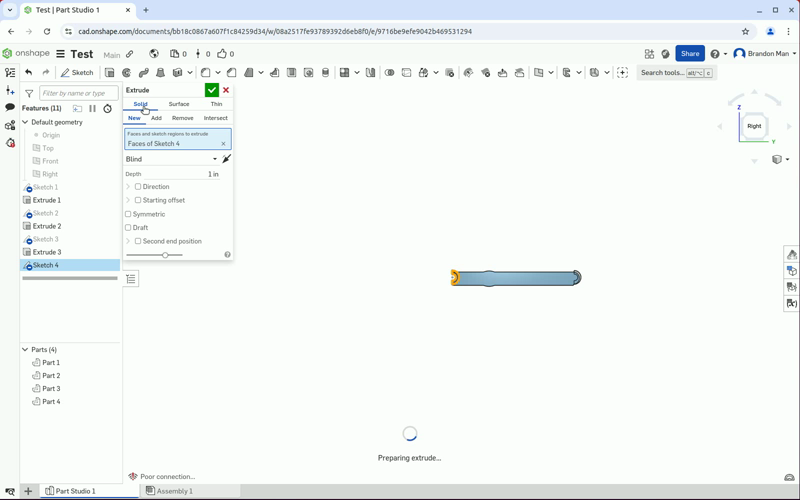
click(143, 106)
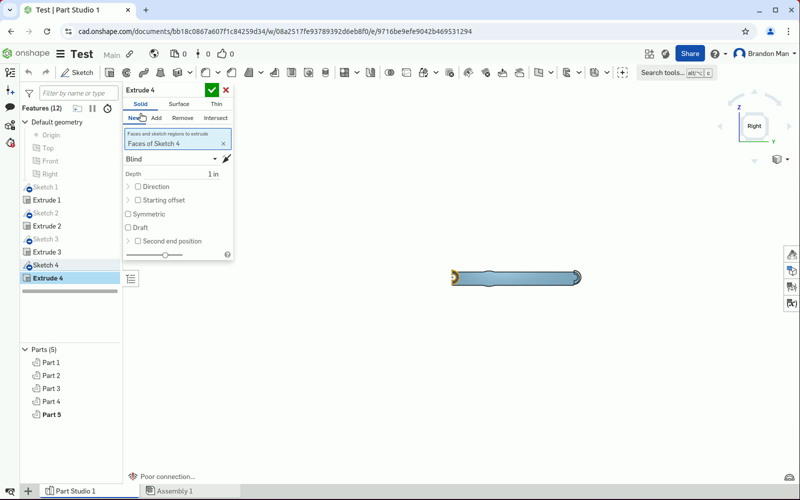
mouse_move(137, 120)
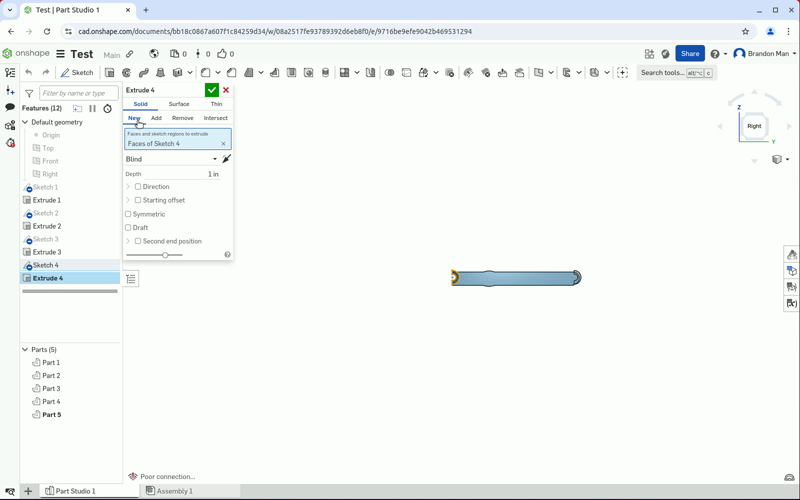
click(137, 120)
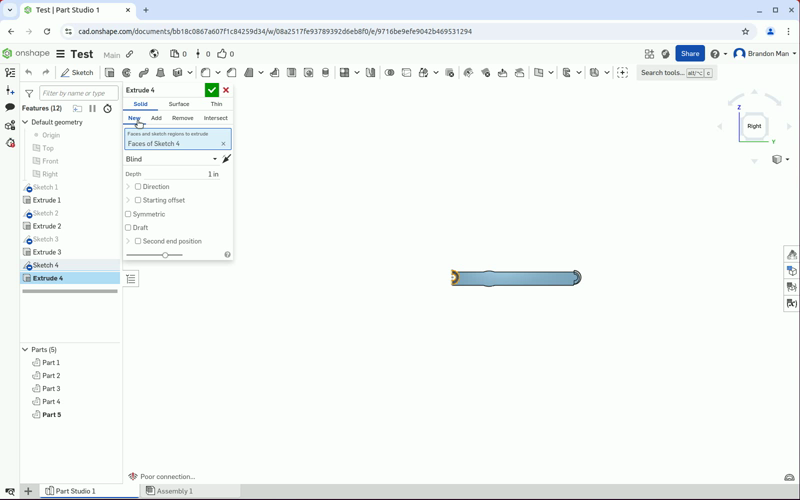
key(tab, 4)
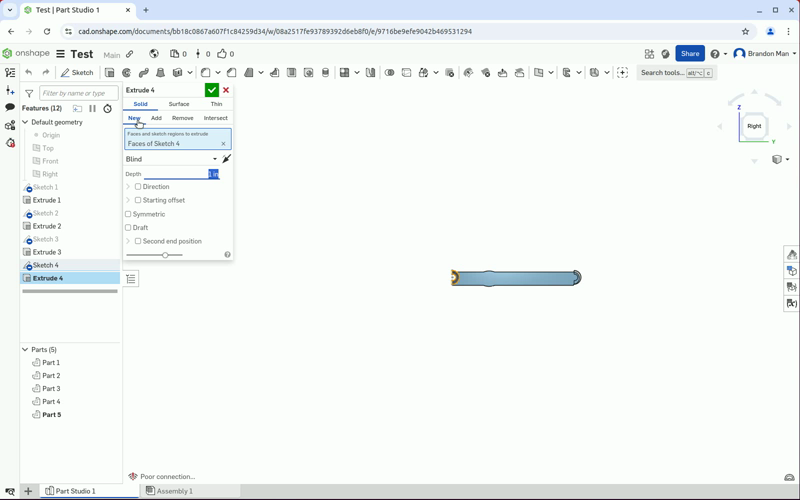
text(1.204)
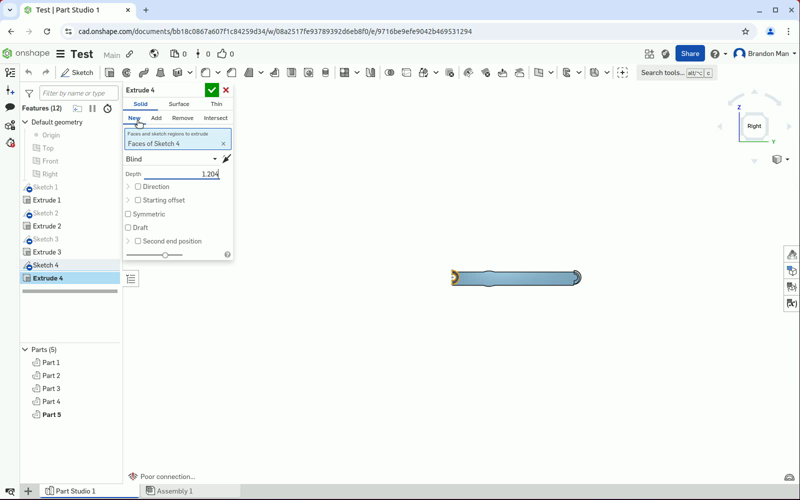
key(enter)
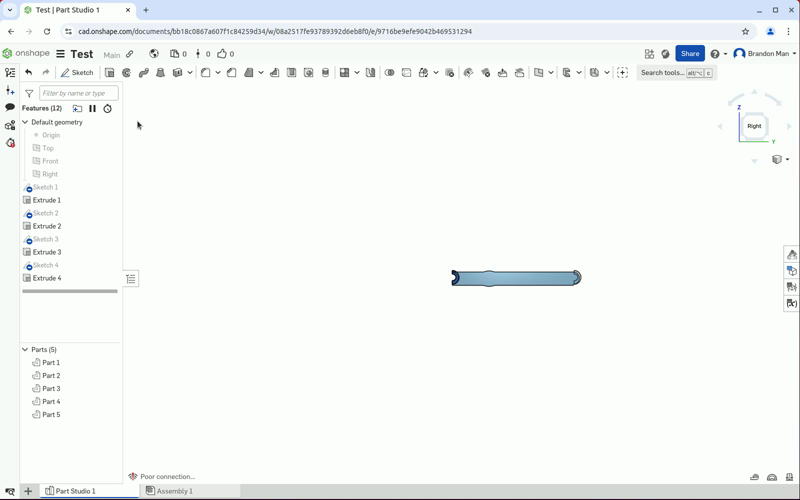
key(shift+h)
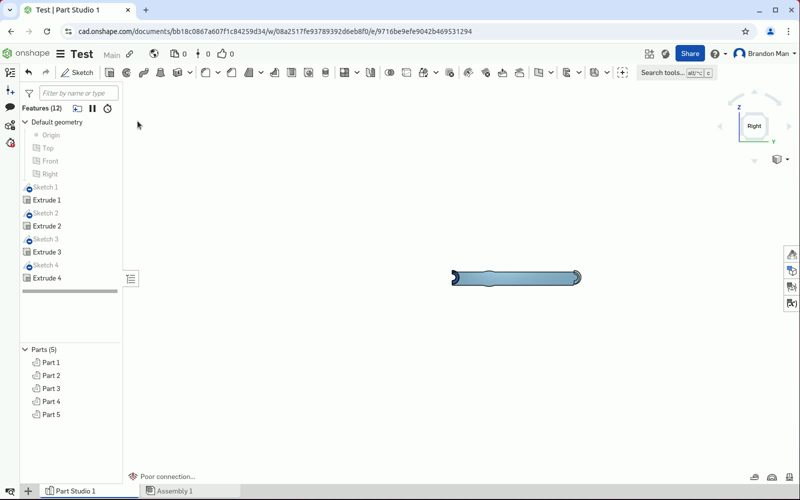
key(shift+h)
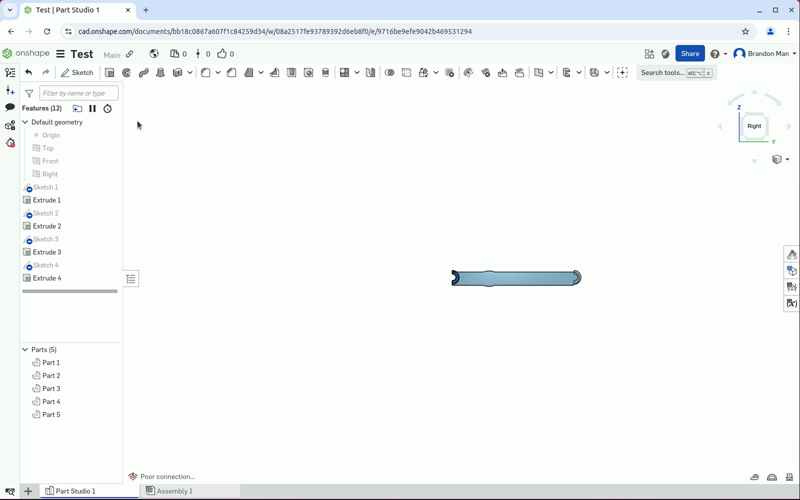
mouse_move(73, 189)
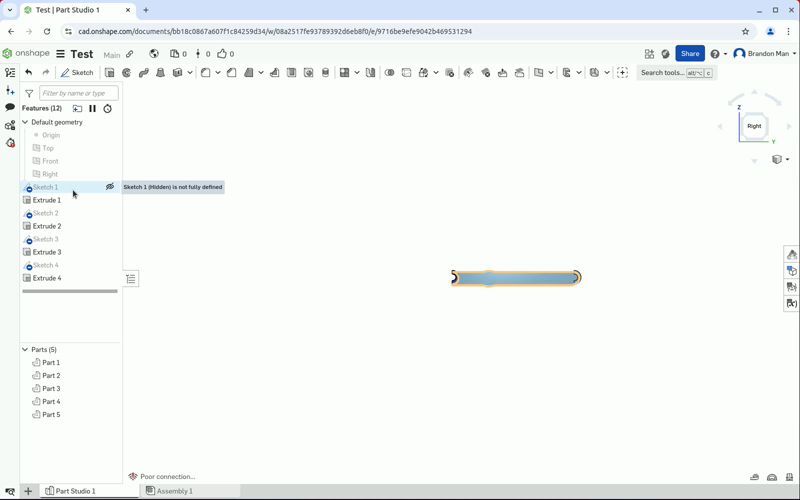
click(73, 189)
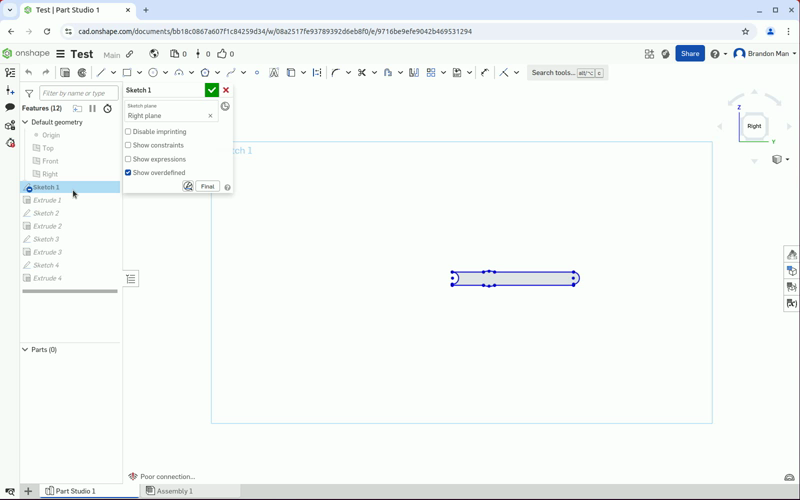
mouse_move(229, 92)
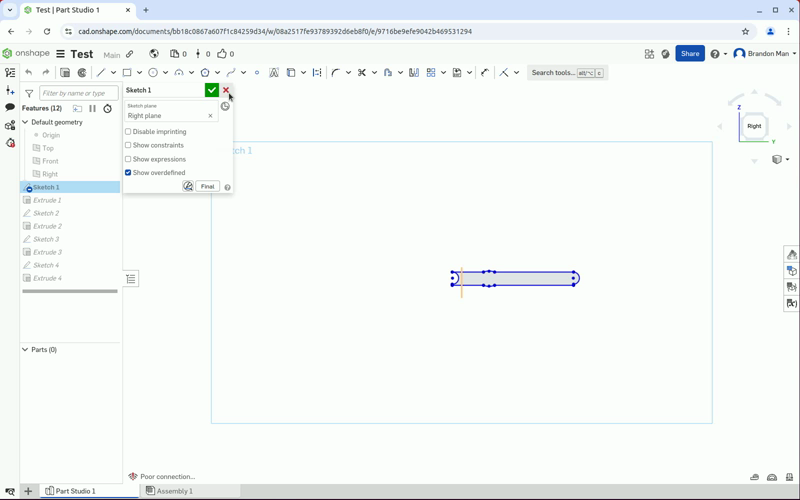
click(229, 92)
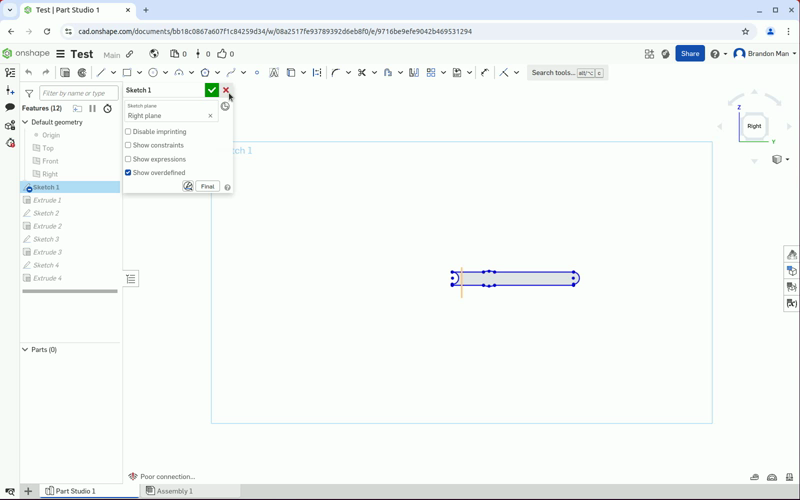
key(shift+s)
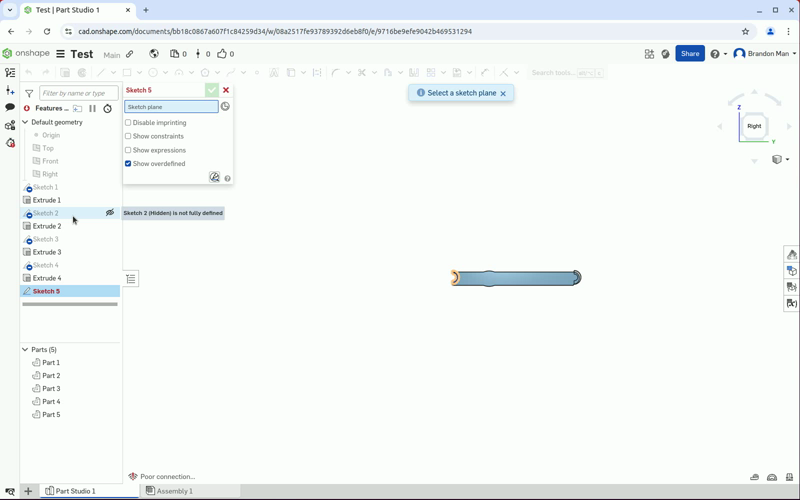
scroll(3)
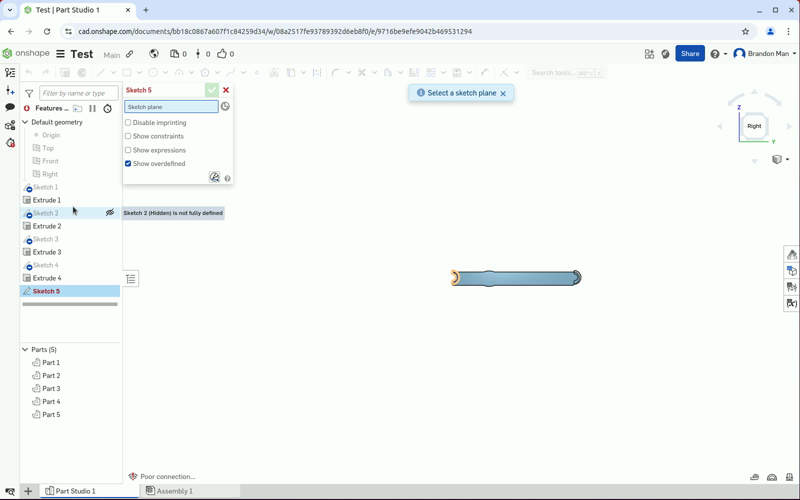
mouse_move(73, 176)
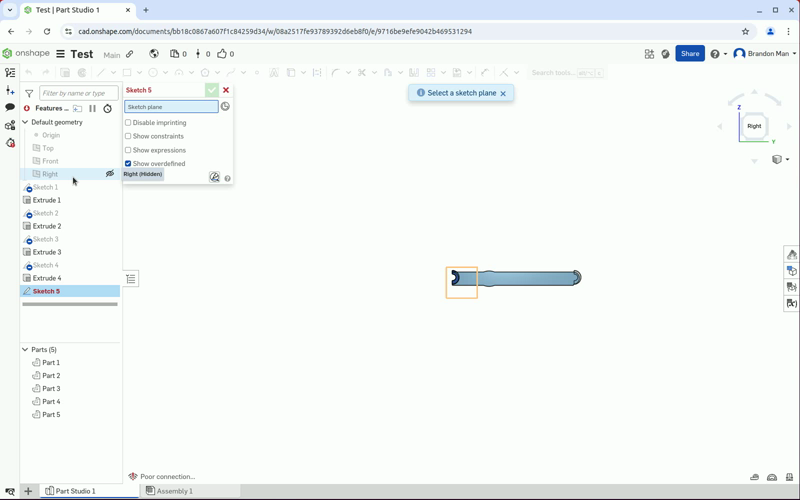
click(73, 176)
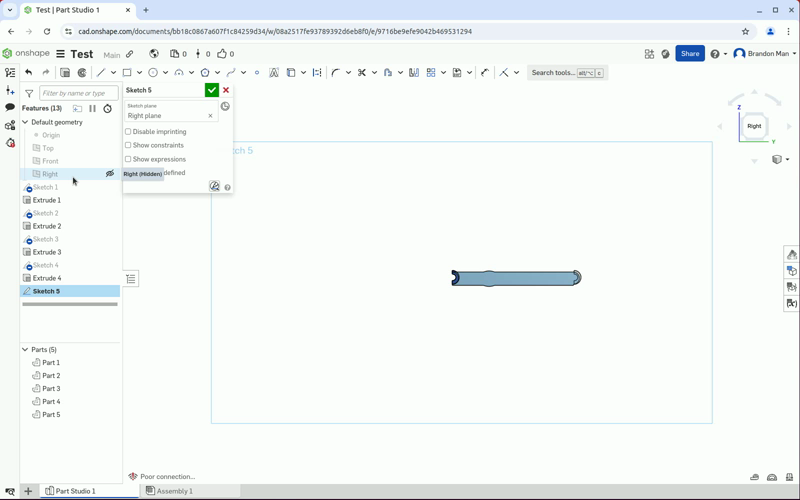
mouse_move(73, 352)
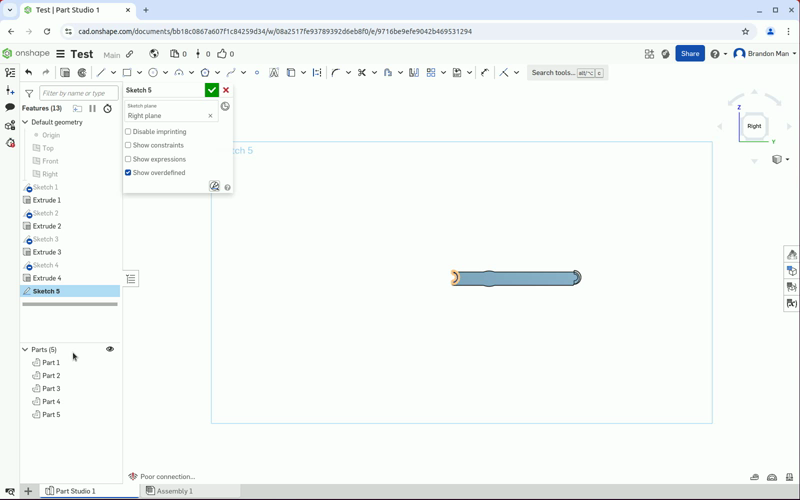
key(y)
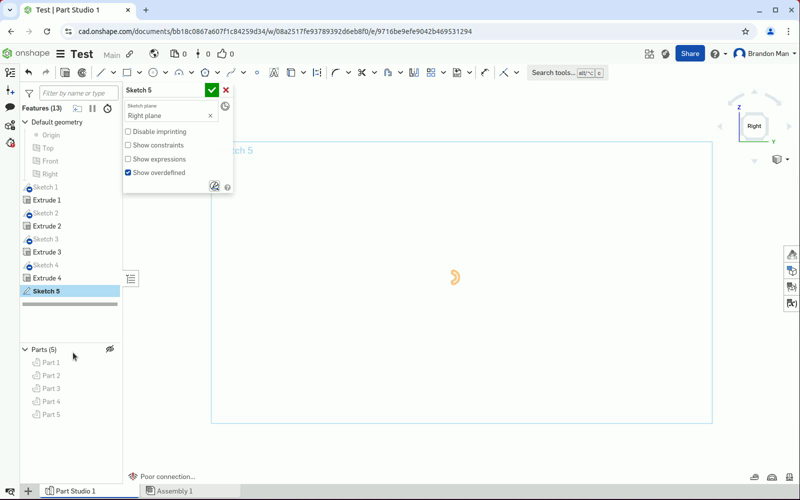
key(a)
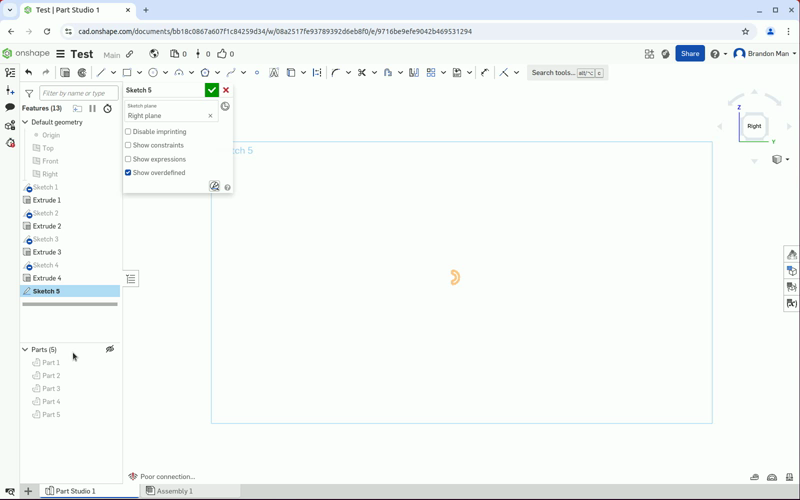
key_down(shift)
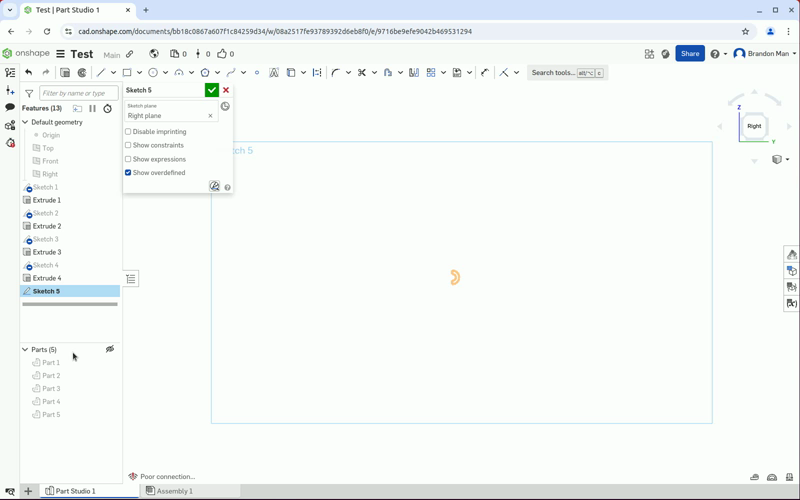
mouse_move(567, 284)
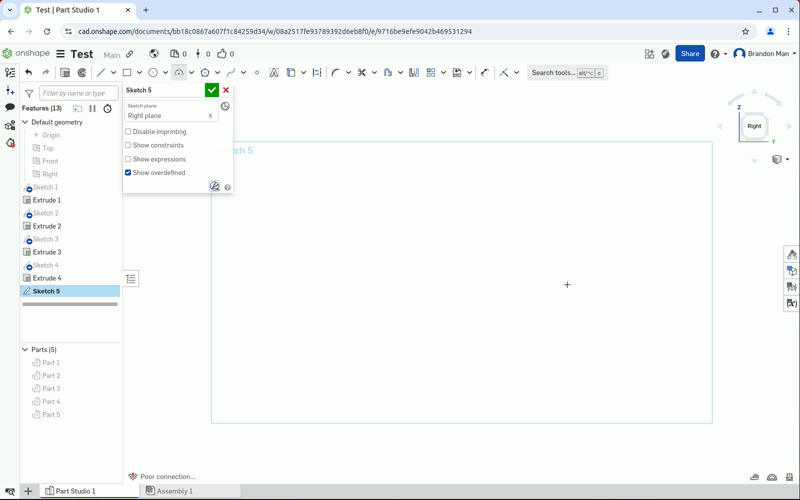
click(567, 284)
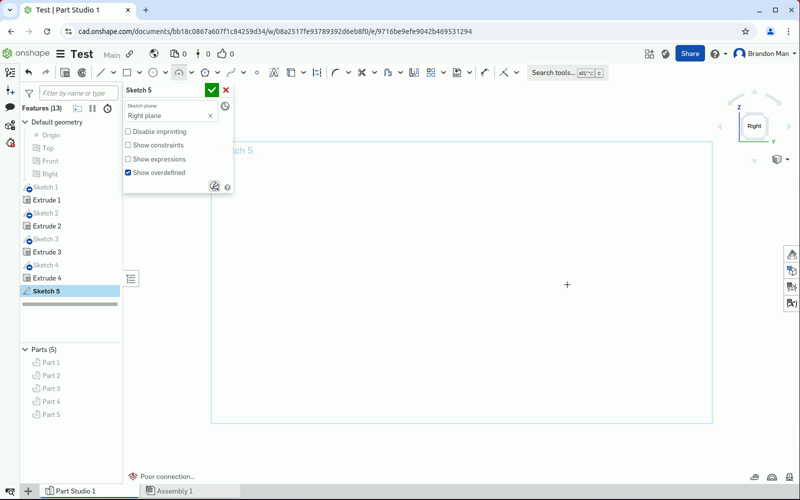
key_up(shift)
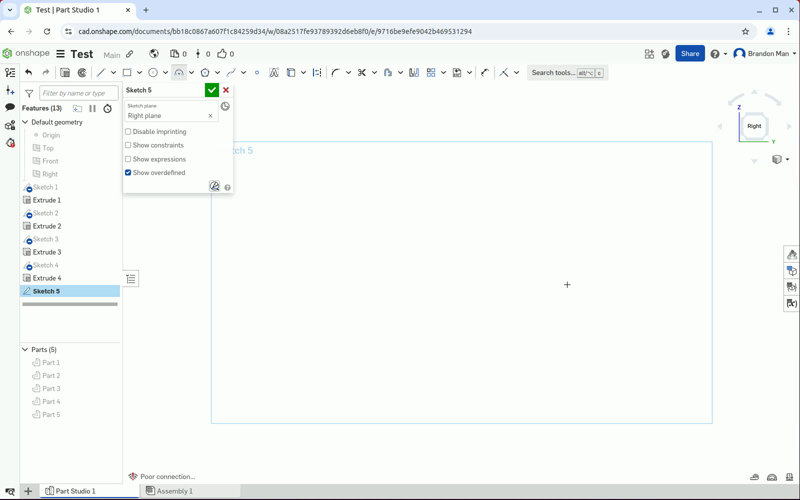
key_down(shift)
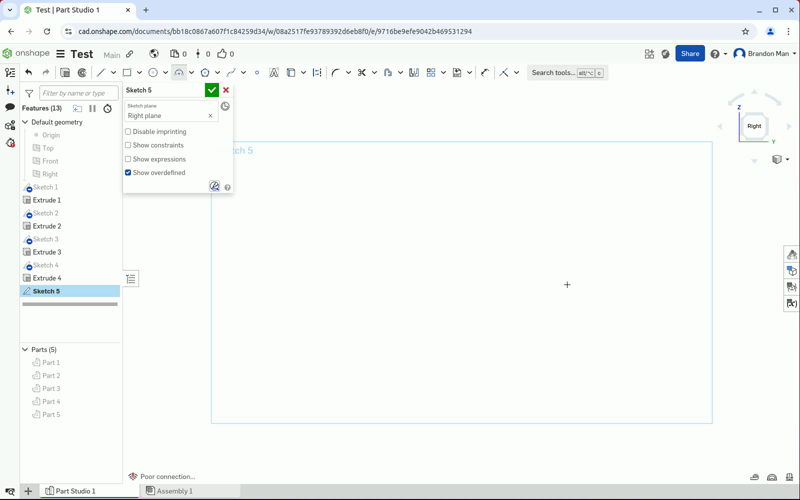
mouse_move(567, 271)
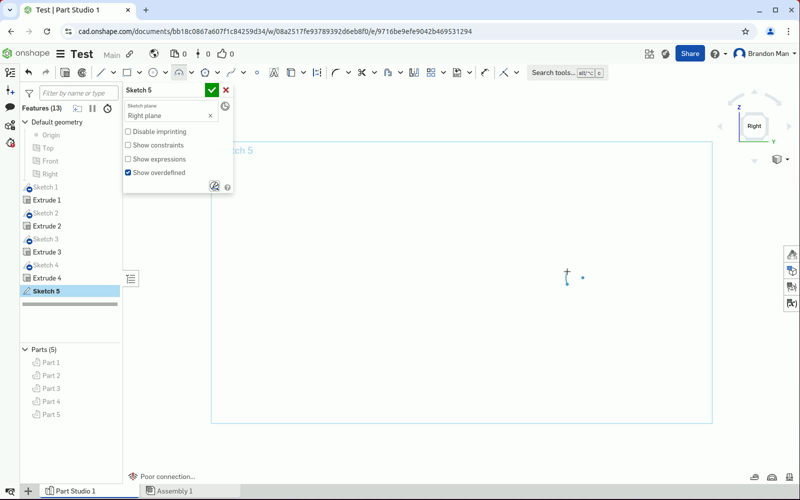
click(567, 271)
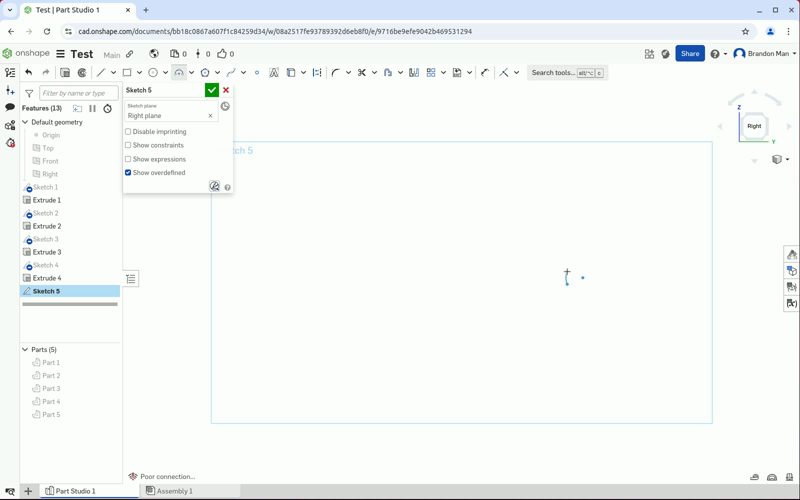
mouse_move(573, 277)
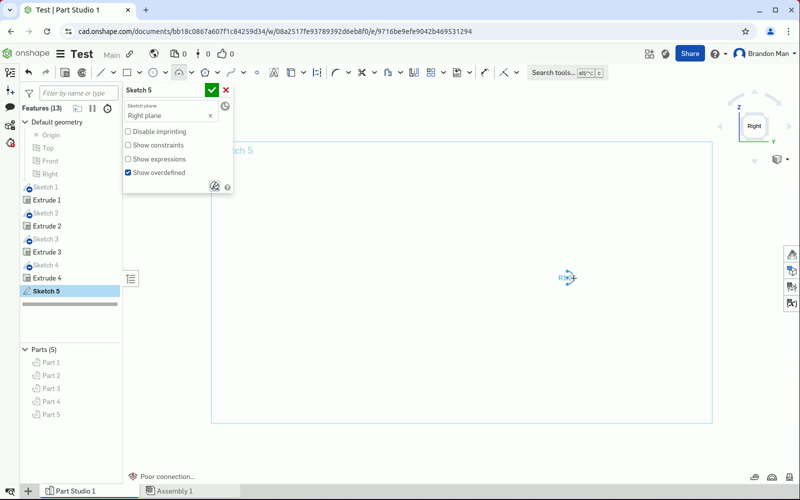
click(573, 277)
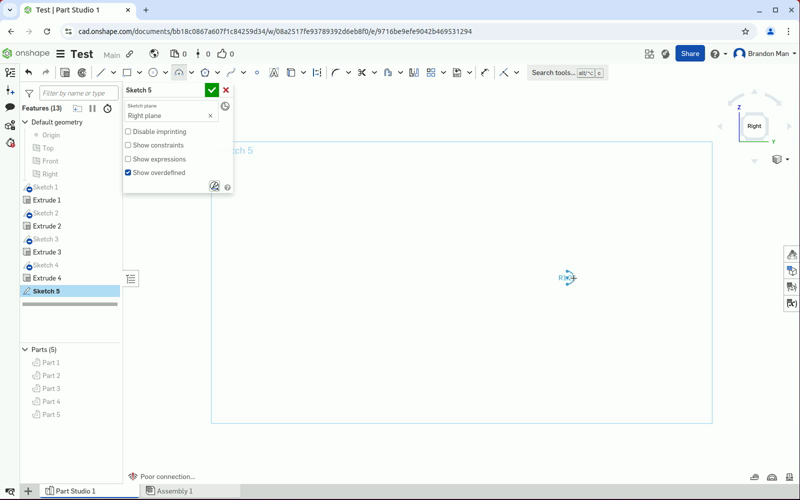
key_up(shift)
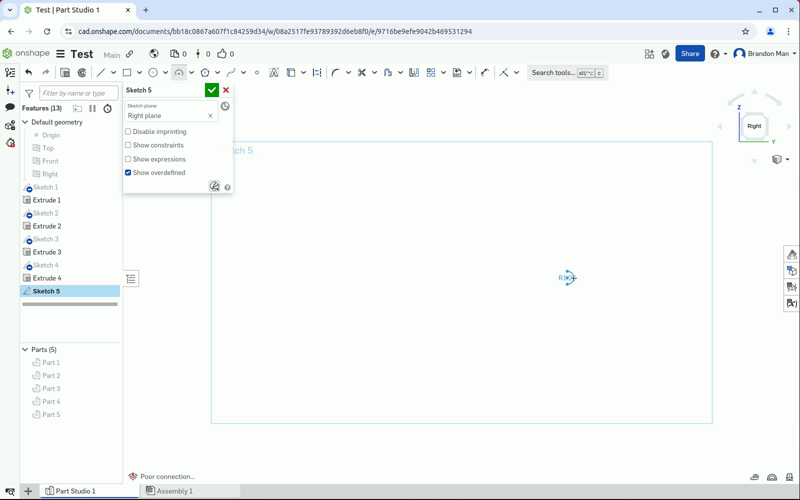
key(esc)
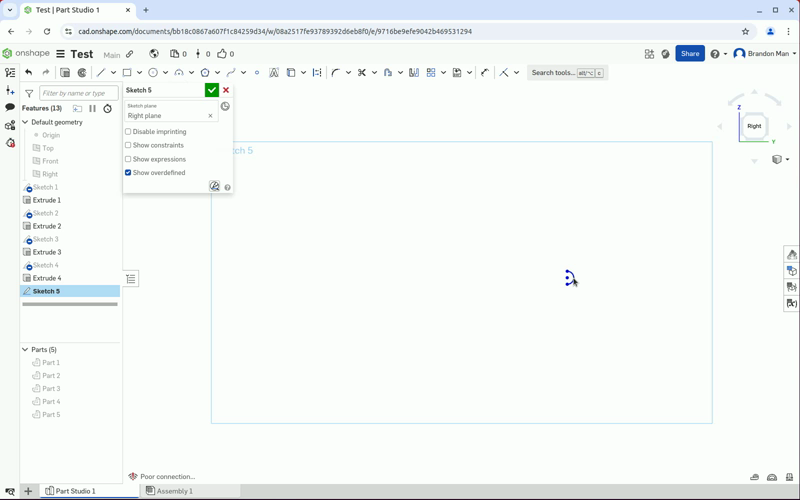
key(l)
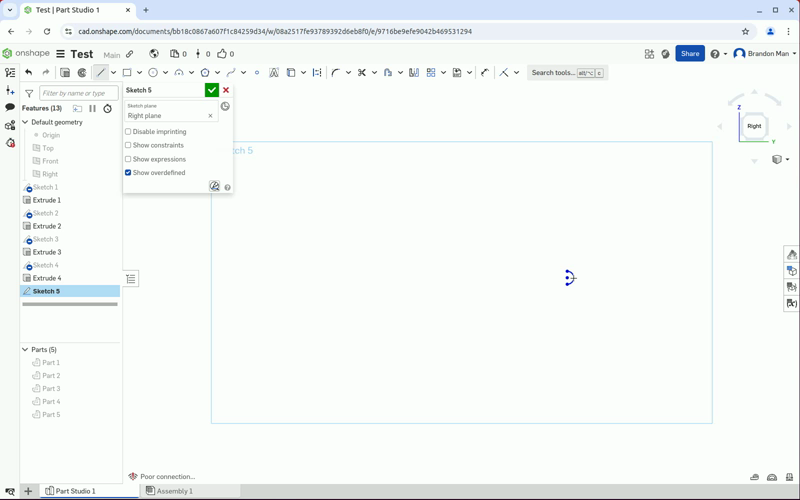
mouse_move(567, 271)
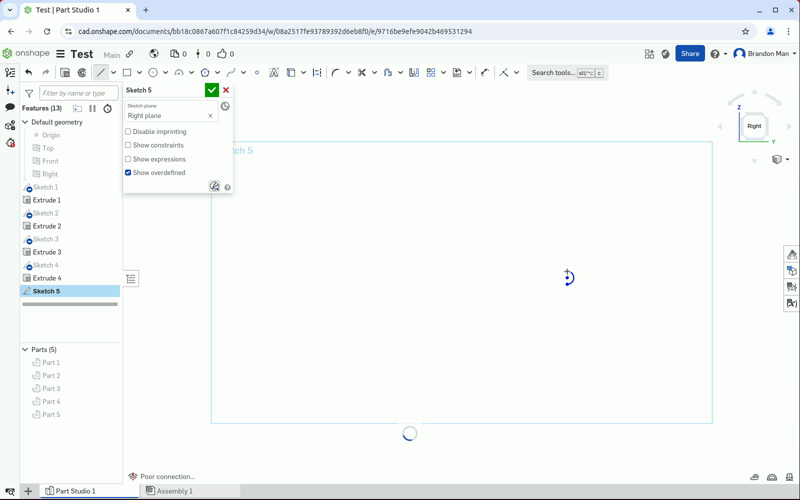
click(567, 271)
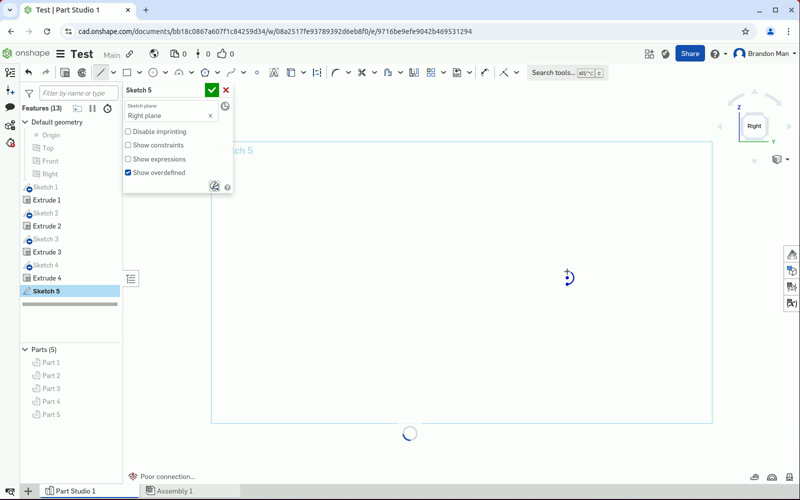
key_down(shift)
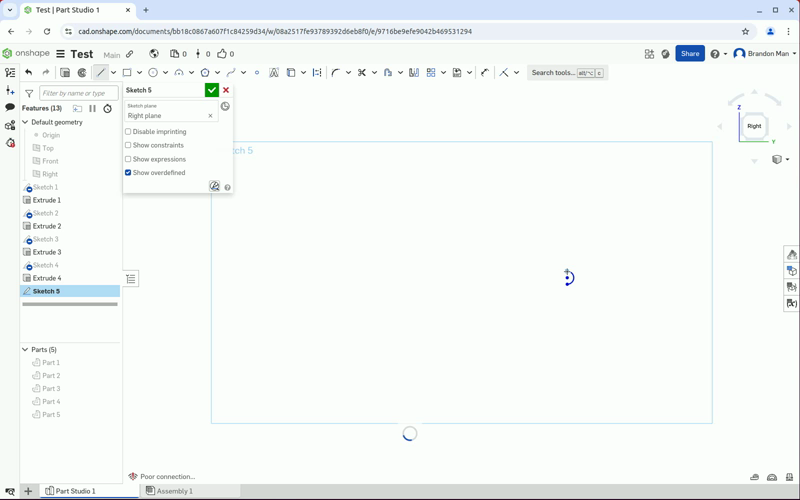
mouse_move(589, 271)
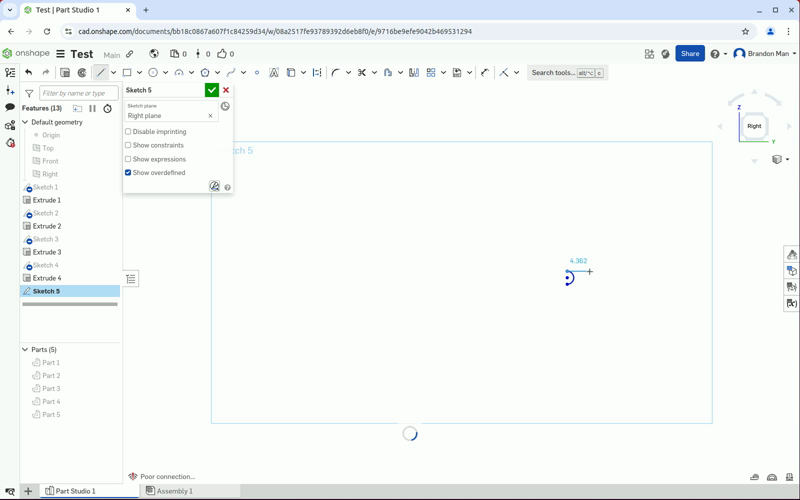
mouse_move(567, 274)
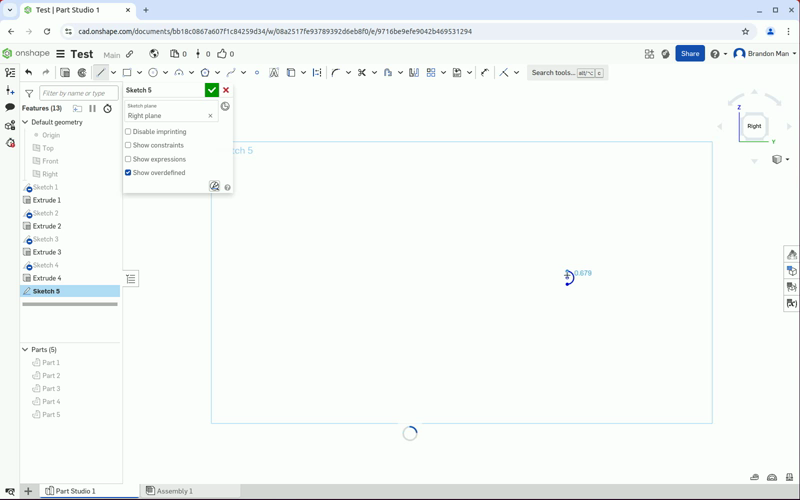
scroll(6)
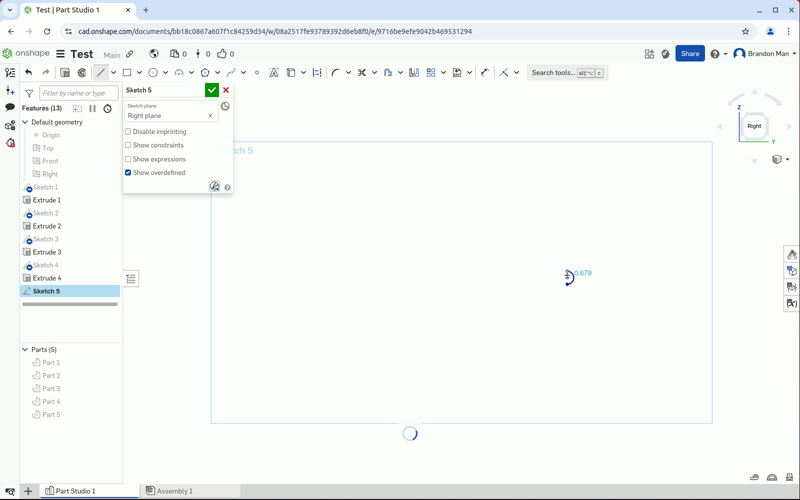
scroll(6)
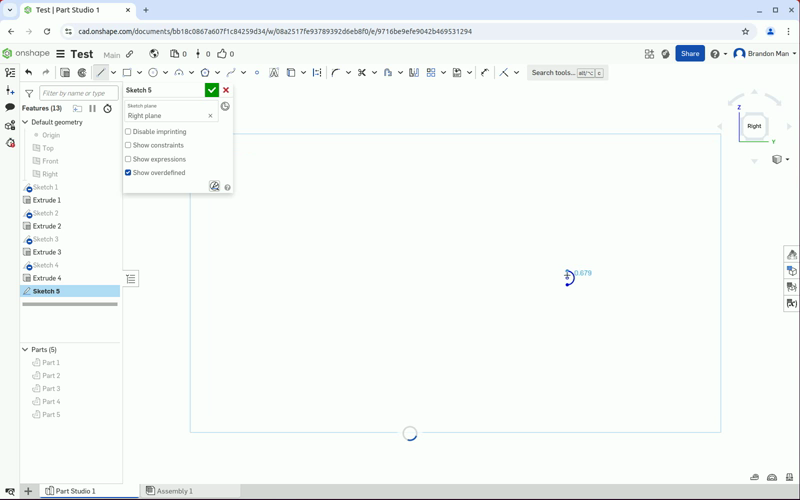
scroll(6)
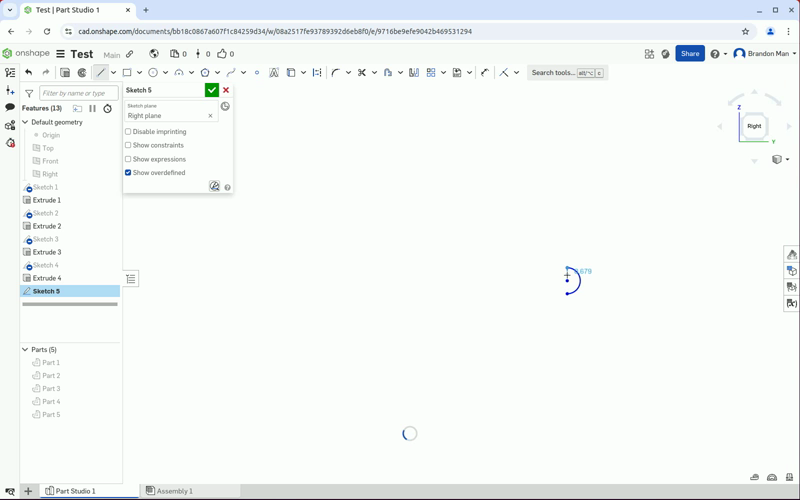
scroll(6)
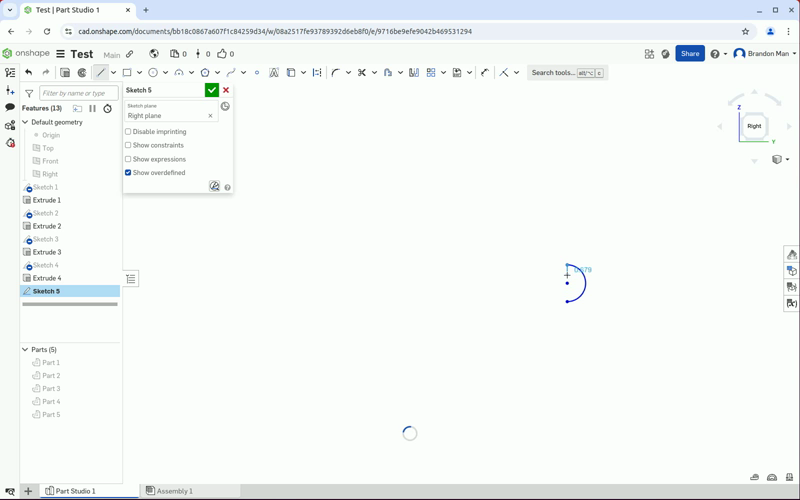
scroll(6)
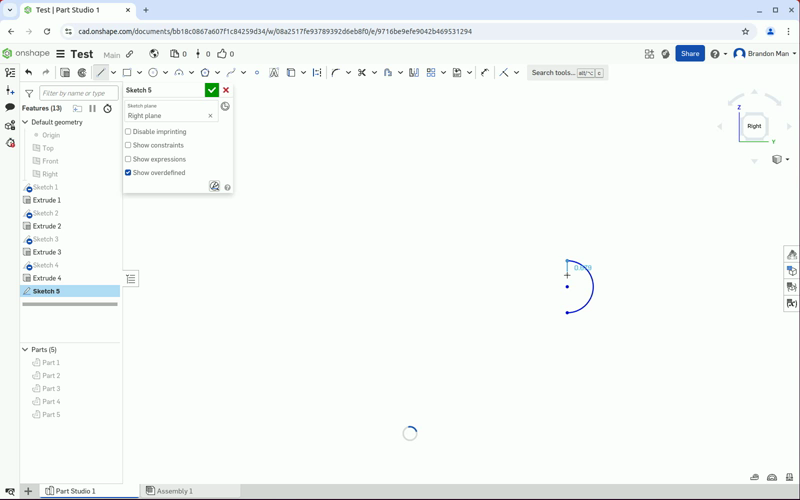
scroll(6)
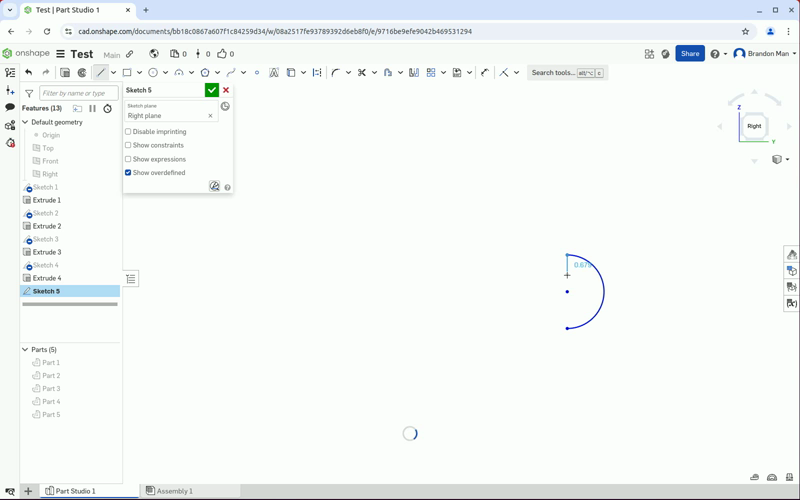
scroll(6)
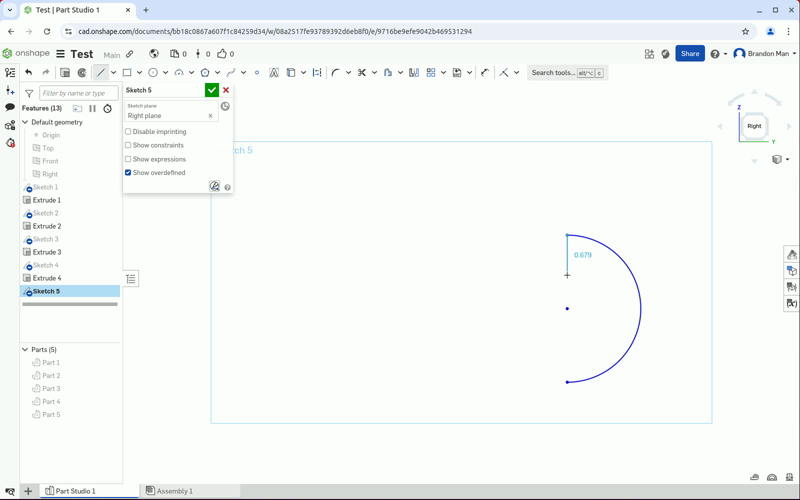
click(567, 274)
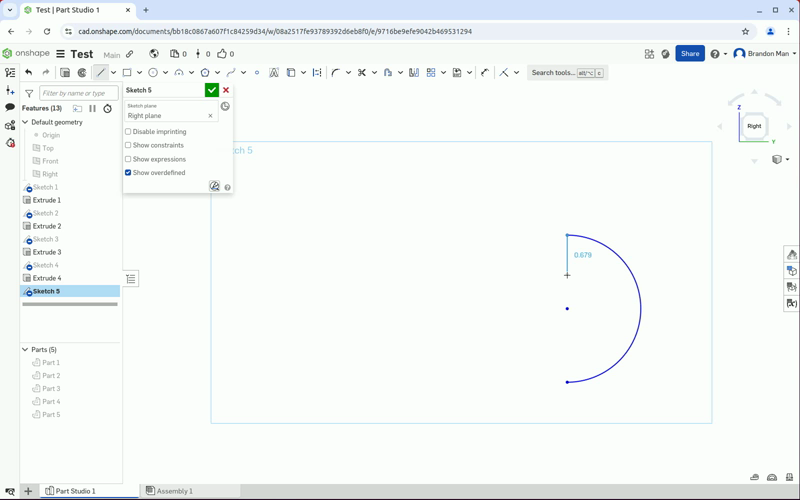
scroll(-6)
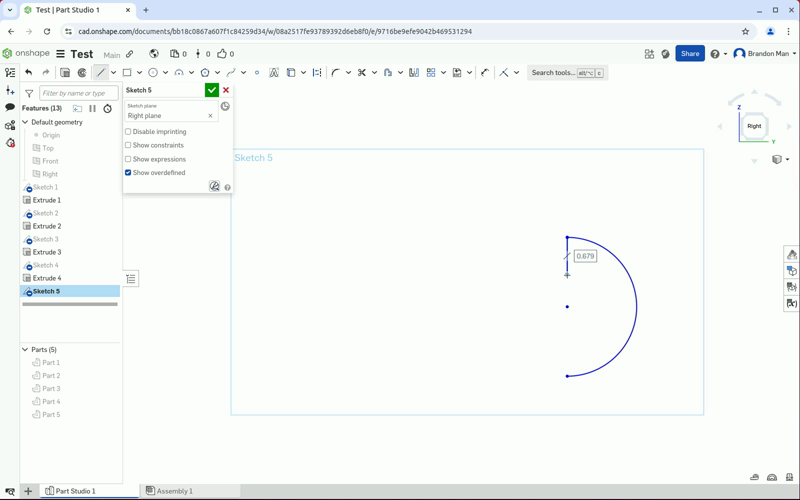
scroll(-6)
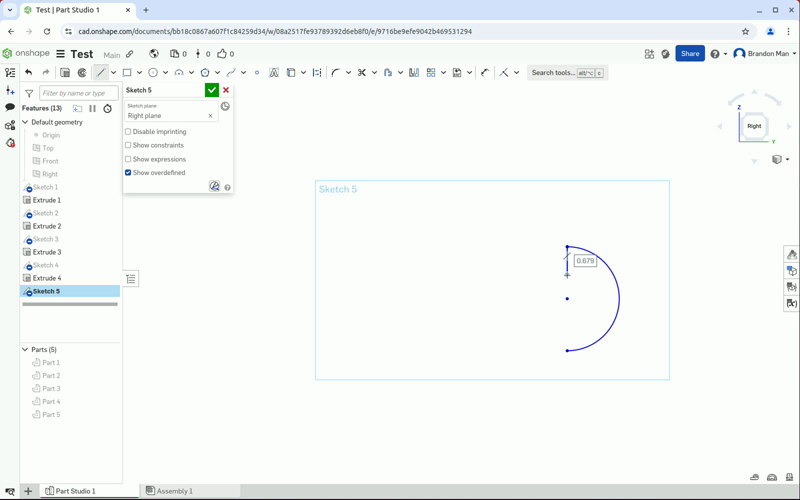
scroll(-6)
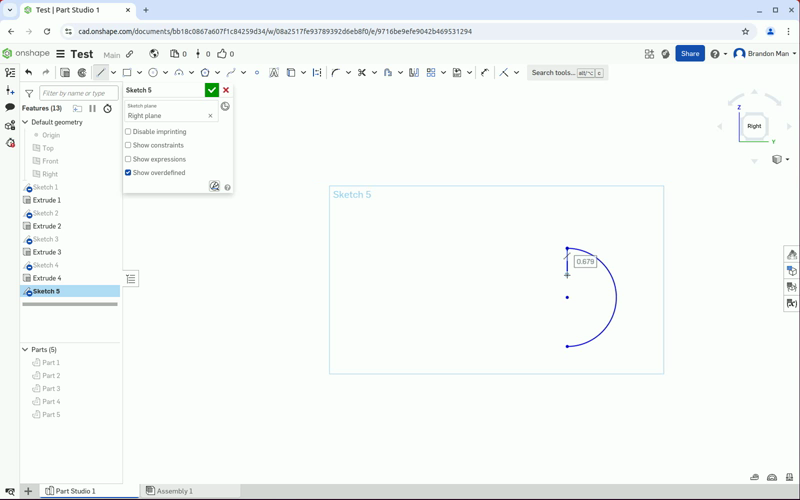
scroll(-6)
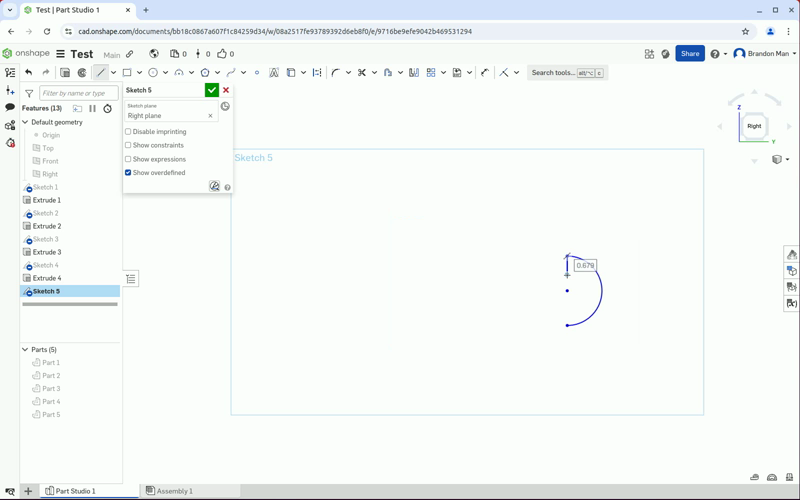
scroll(-6)
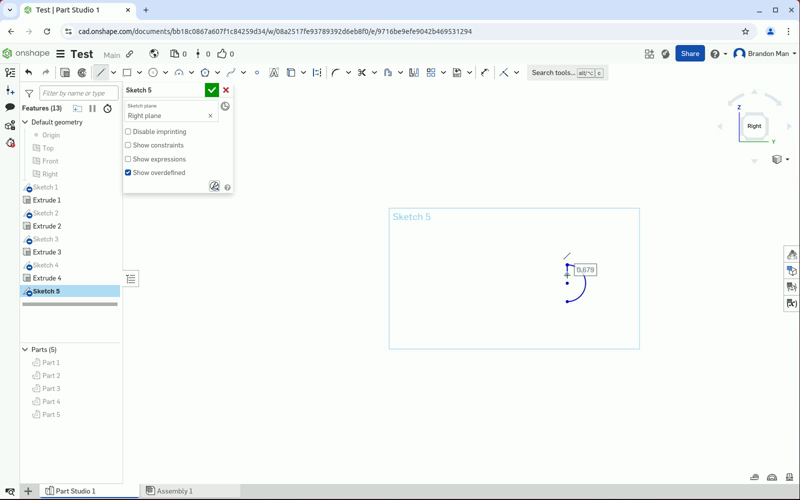
scroll(-6)
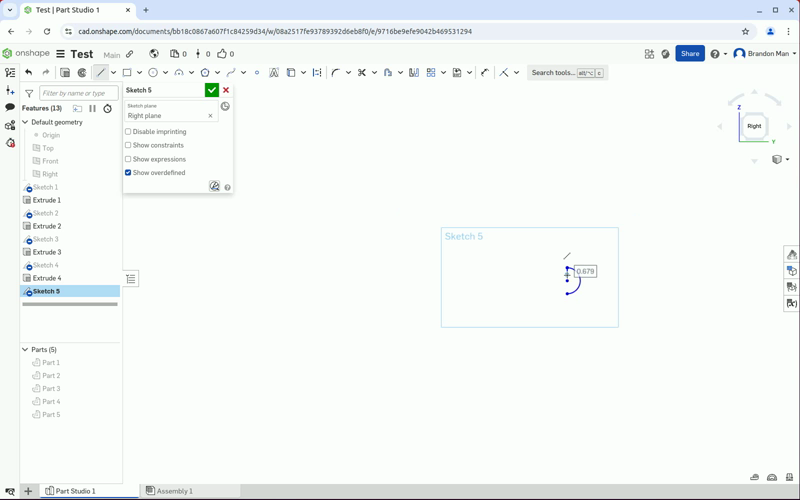
scroll(-6)
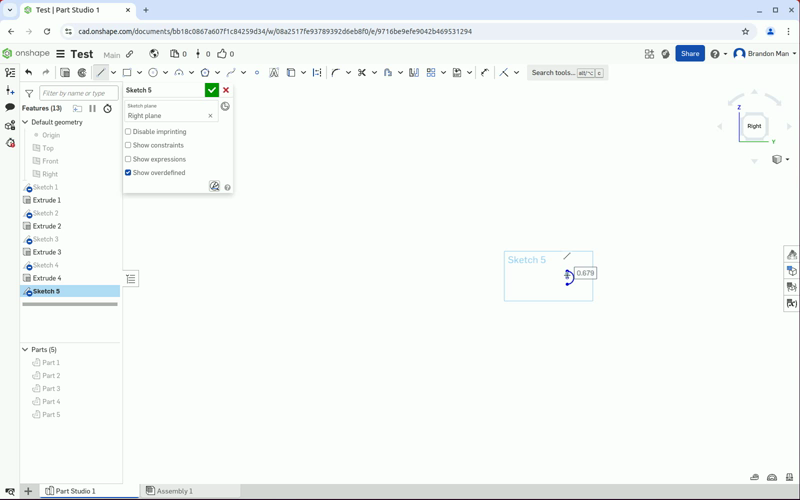
key_up(shift)
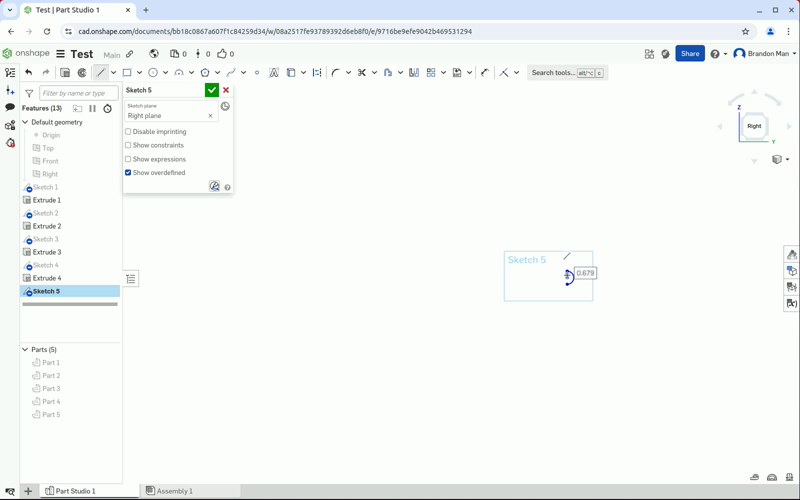
key(esc)
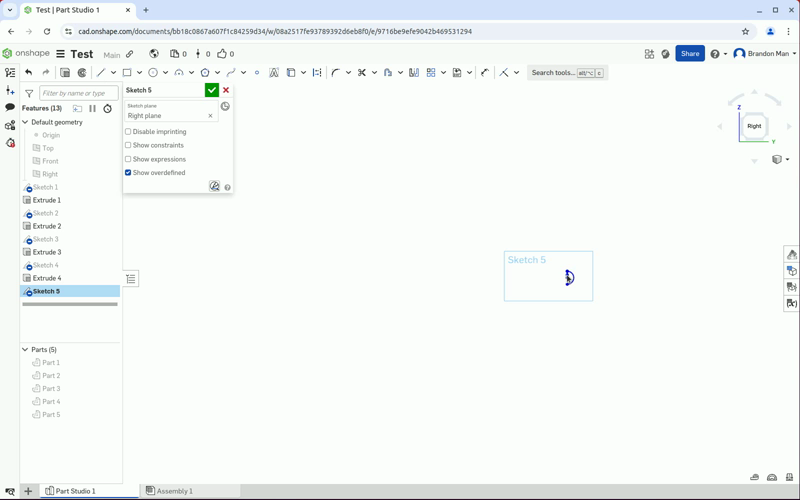
key(a)
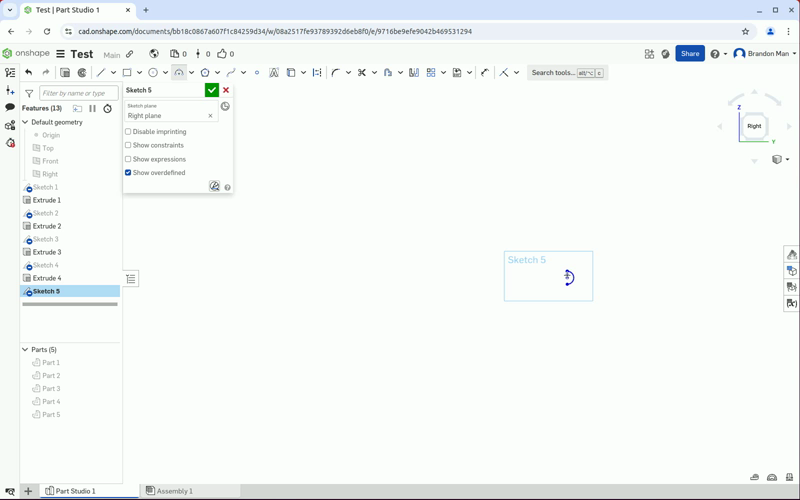
mouse_move(567, 274)
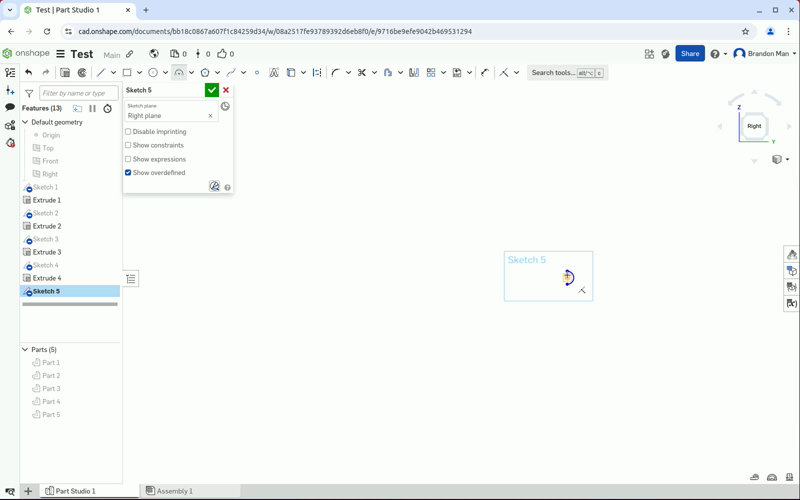
scroll(6)
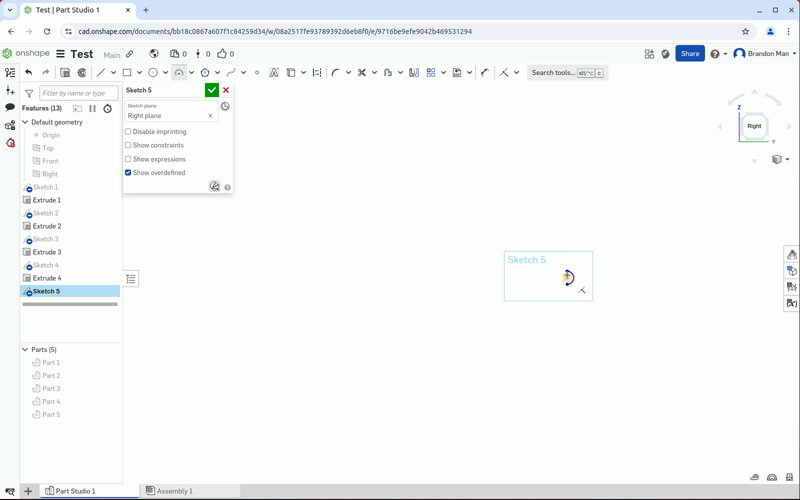
scroll(6)
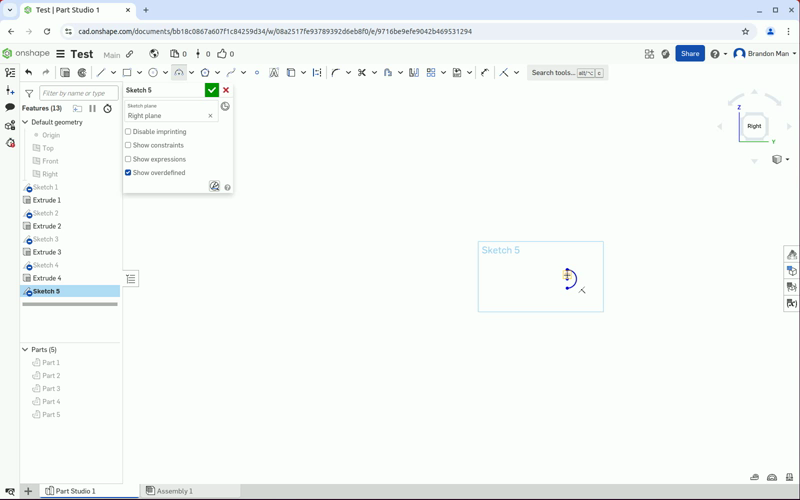
scroll(6)
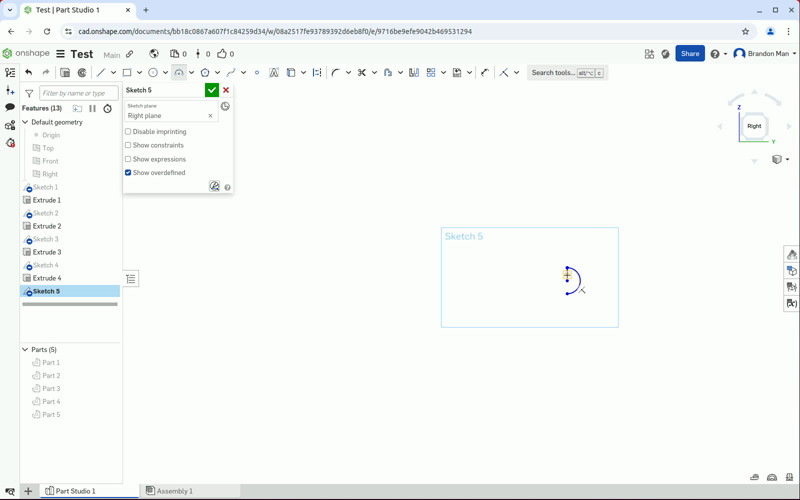
scroll(6)
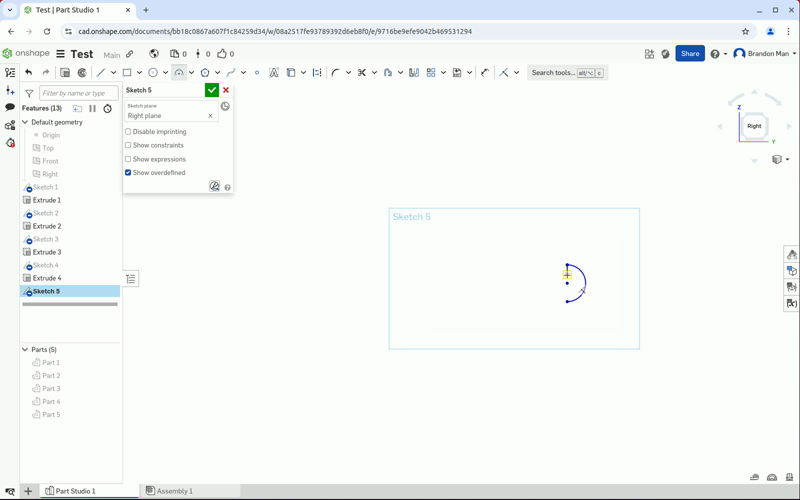
scroll(6)
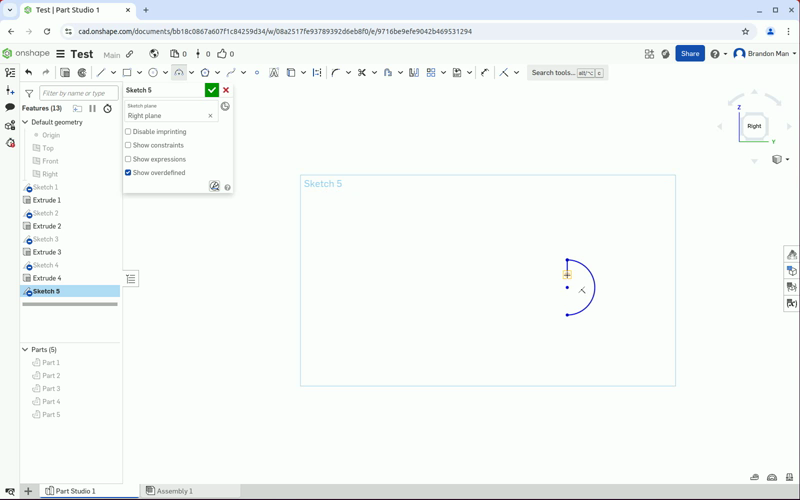
scroll(6)
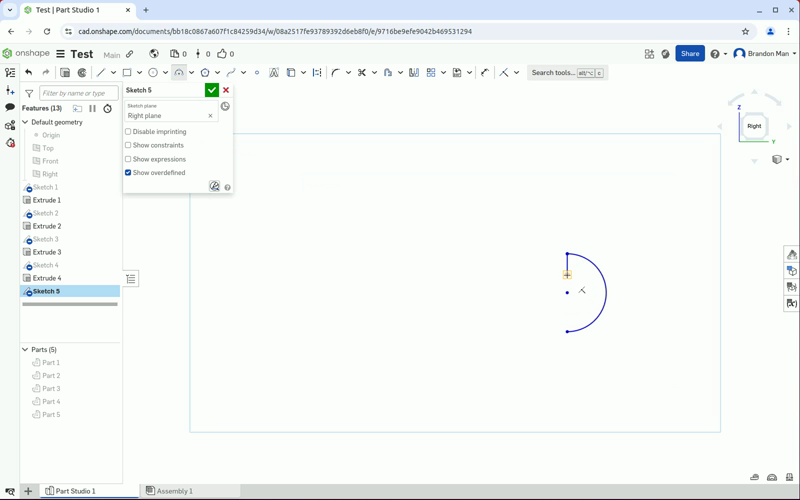
scroll(6)
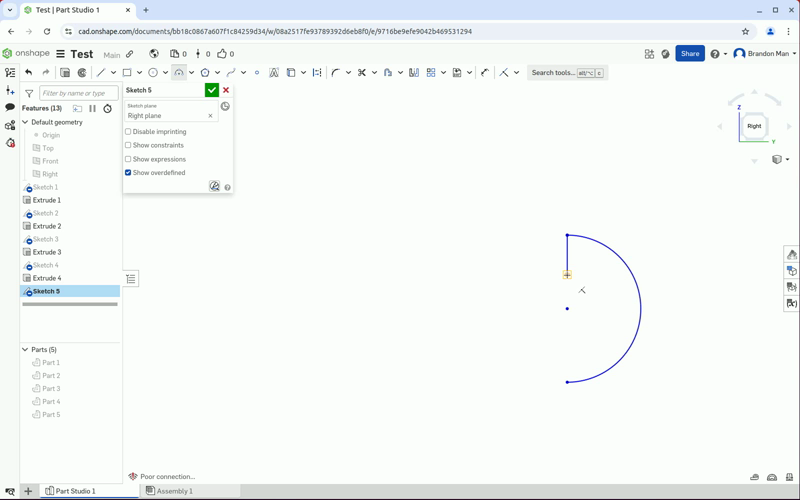
click(567, 274)
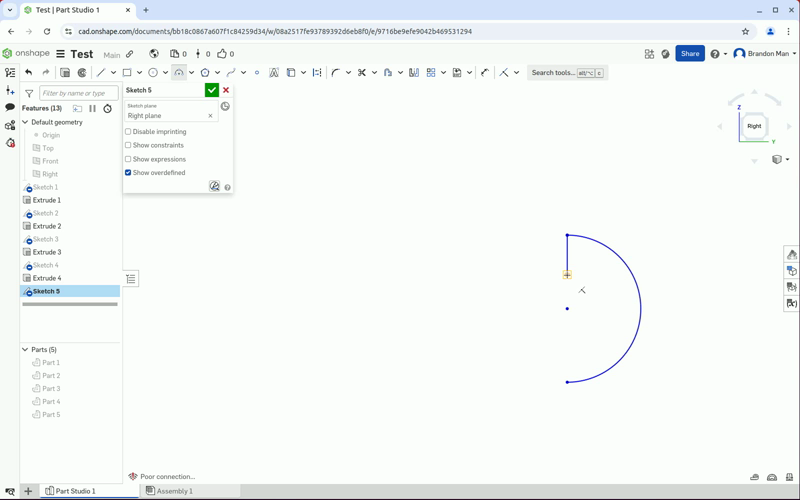
scroll(-6)
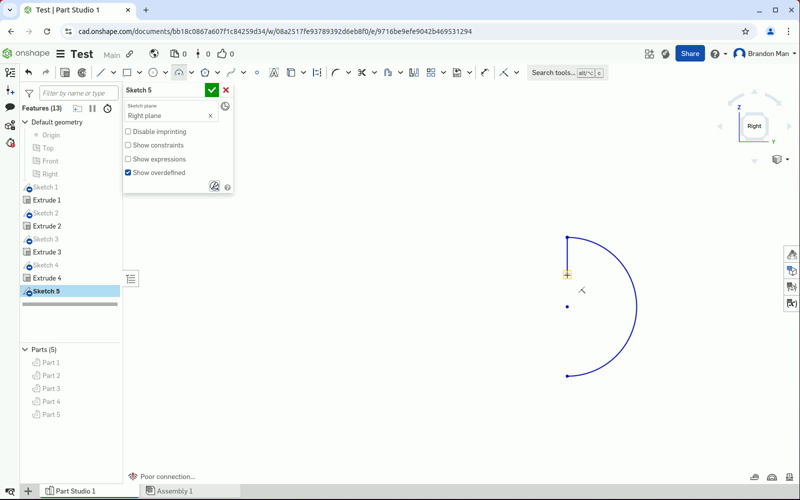
scroll(-6)
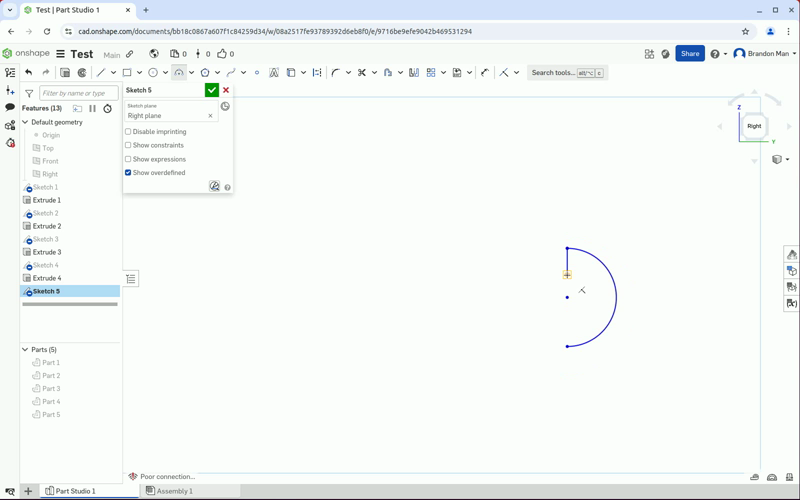
scroll(-6)
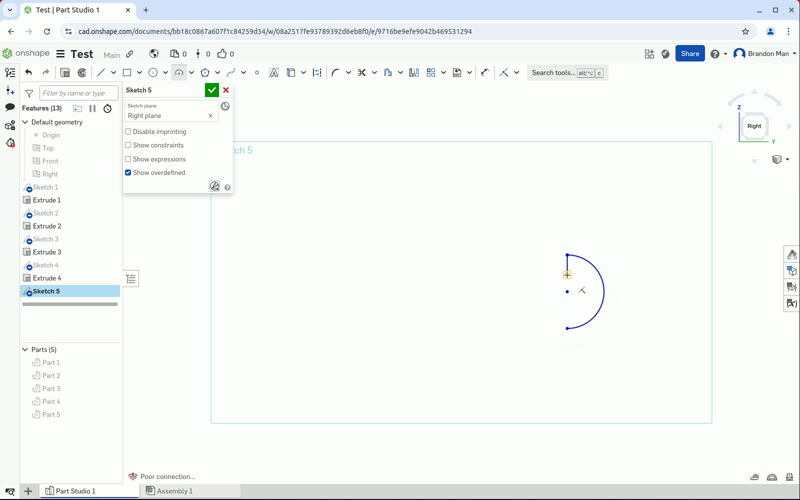
scroll(-6)
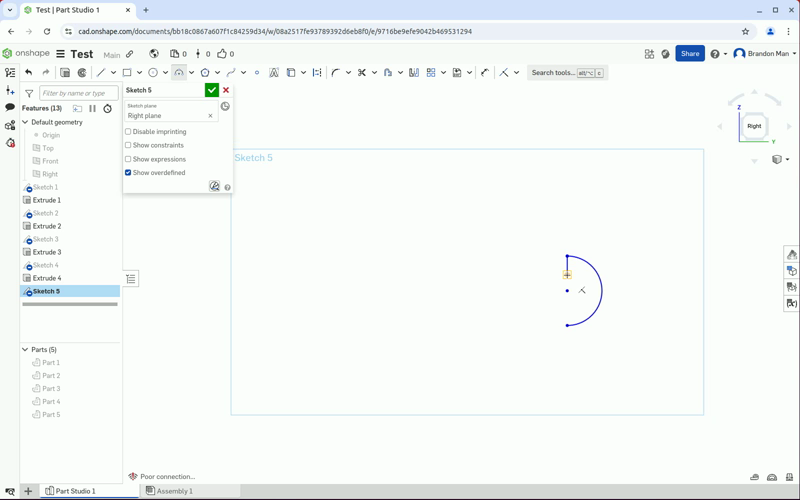
scroll(-6)
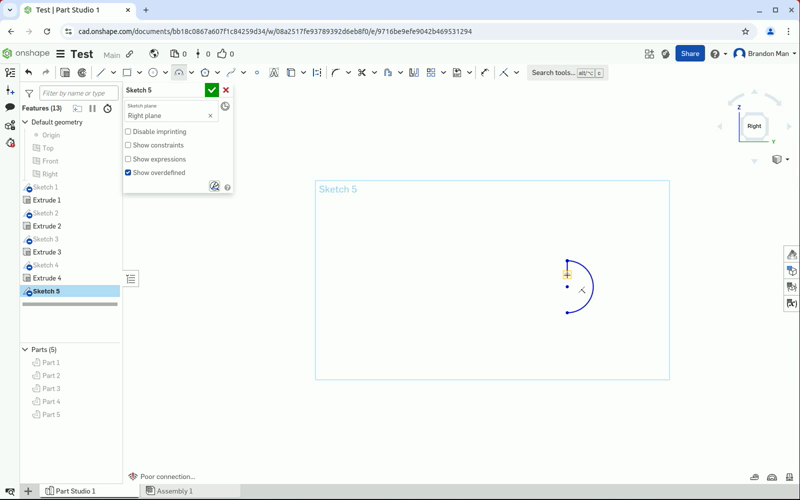
scroll(-6)
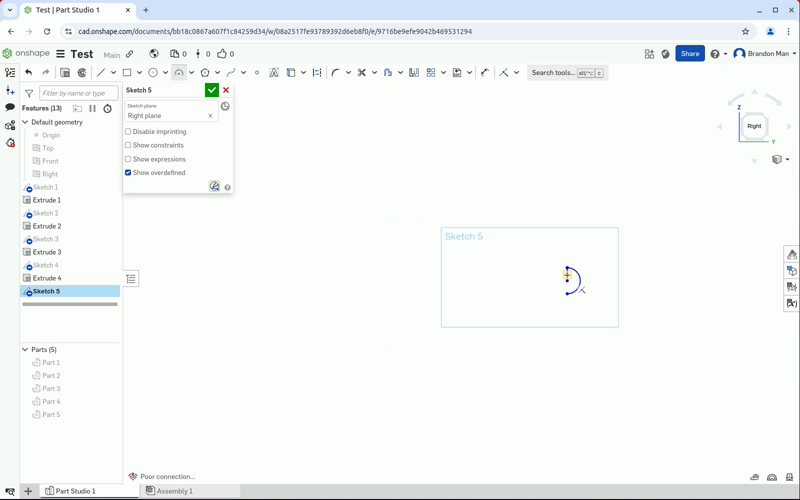
scroll(-6)
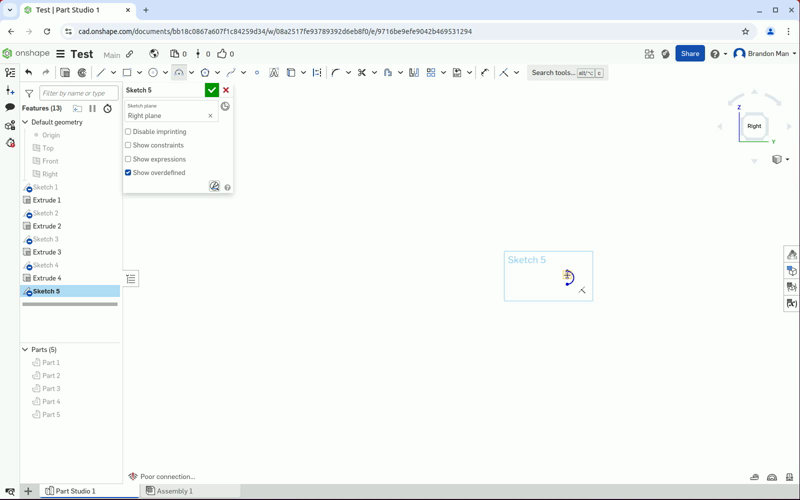
key_down(shift)
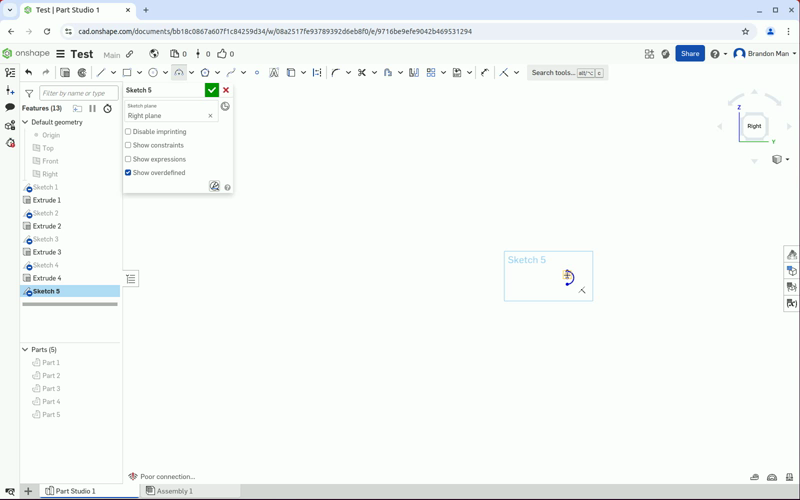
mouse_move(567, 280)
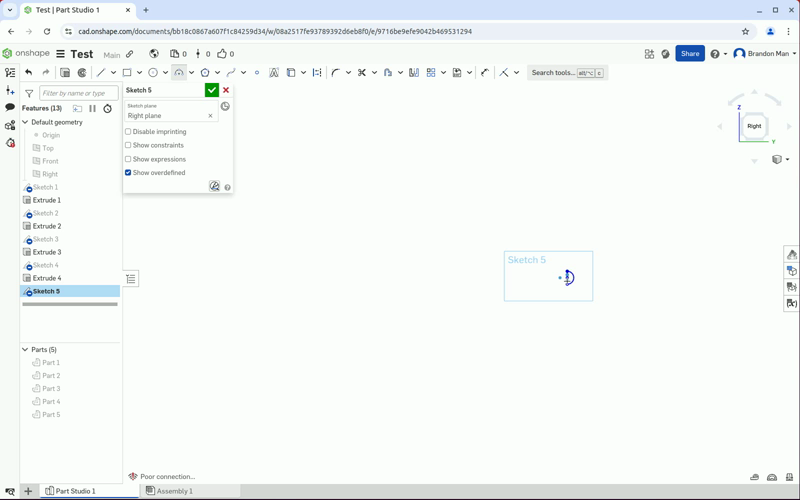
scroll(6)
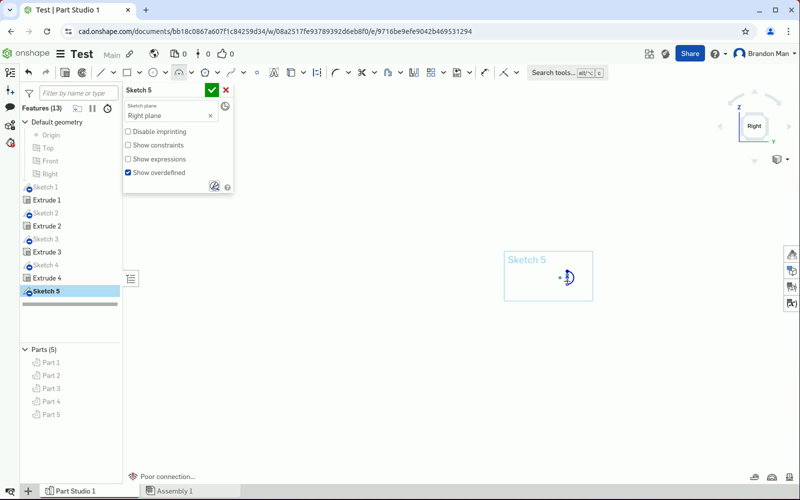
scroll(6)
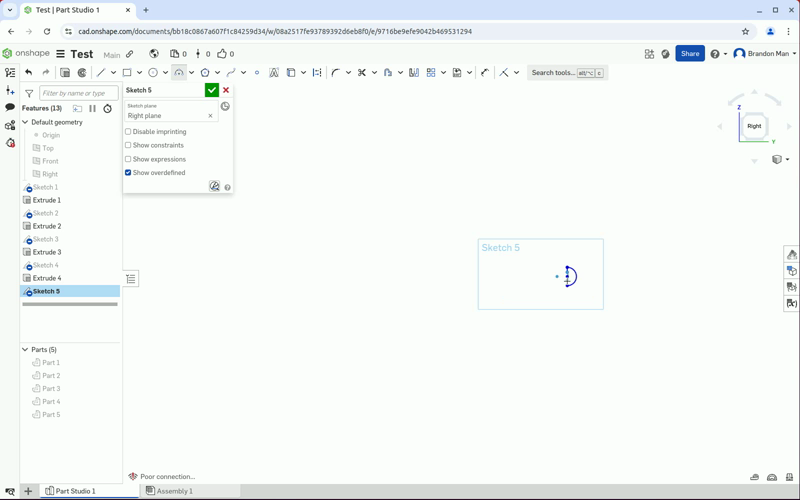
scroll(6)
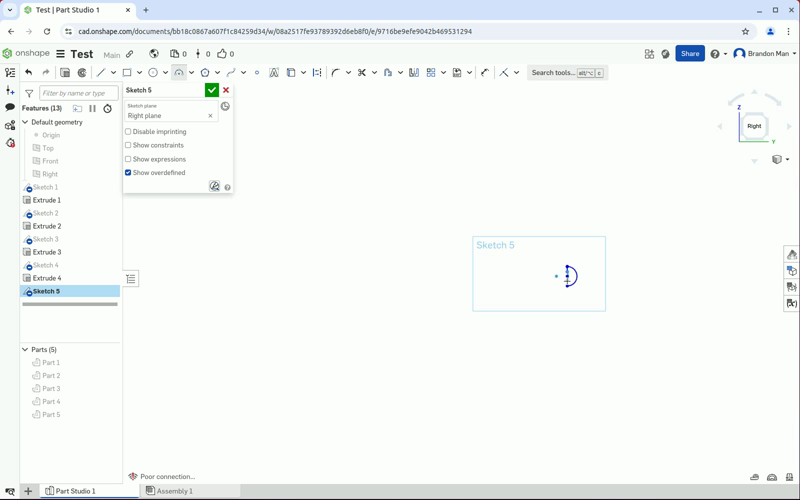
scroll(6)
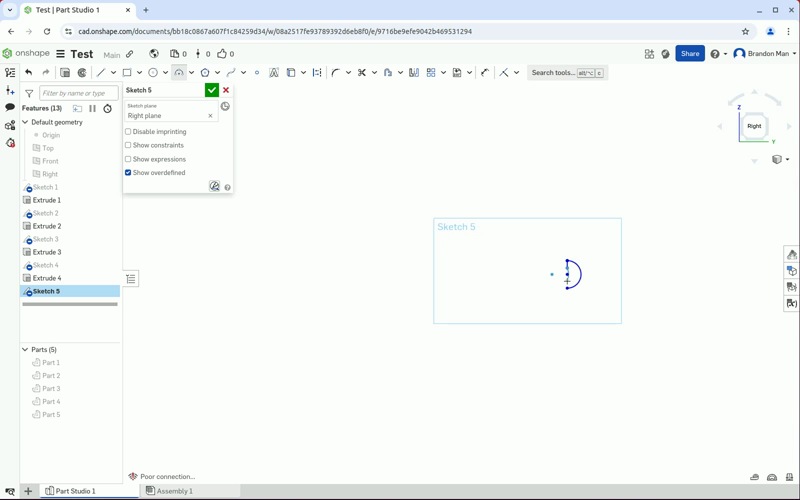
scroll(6)
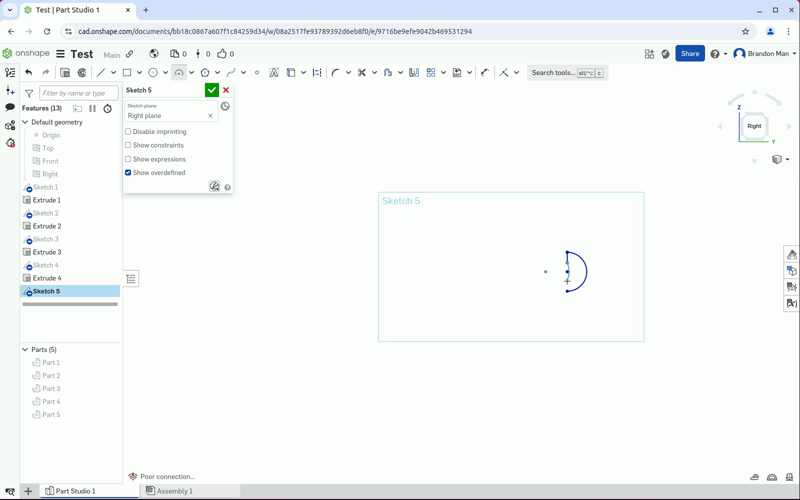
scroll(6)
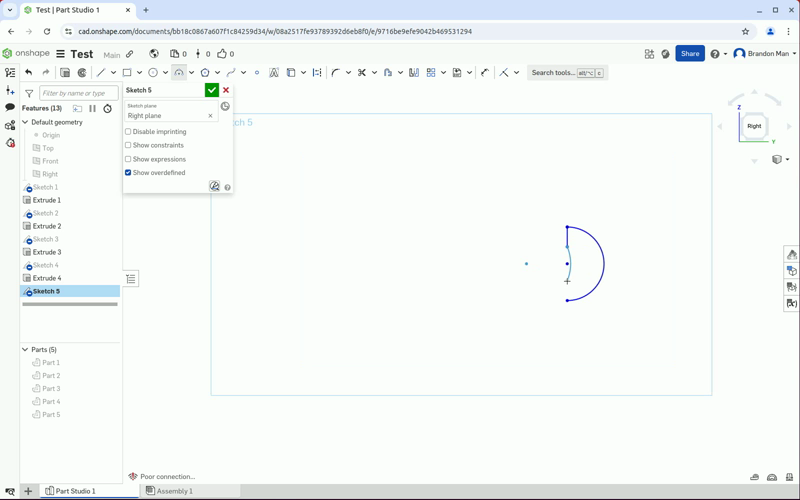
scroll(6)
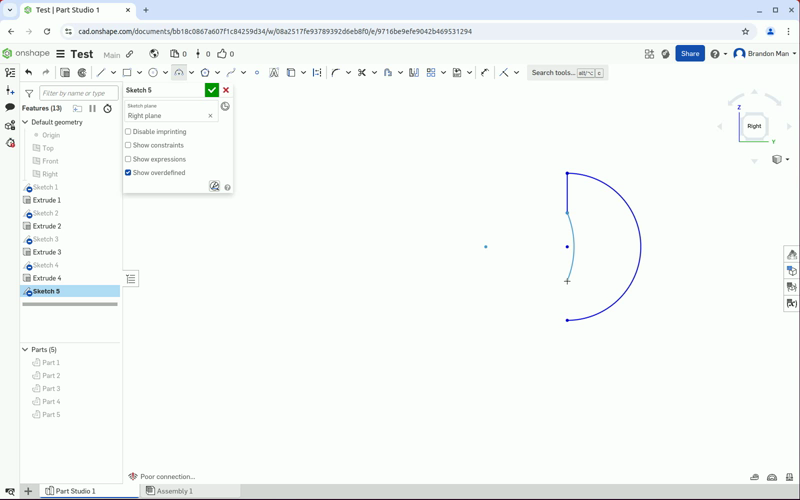
click(567, 280)
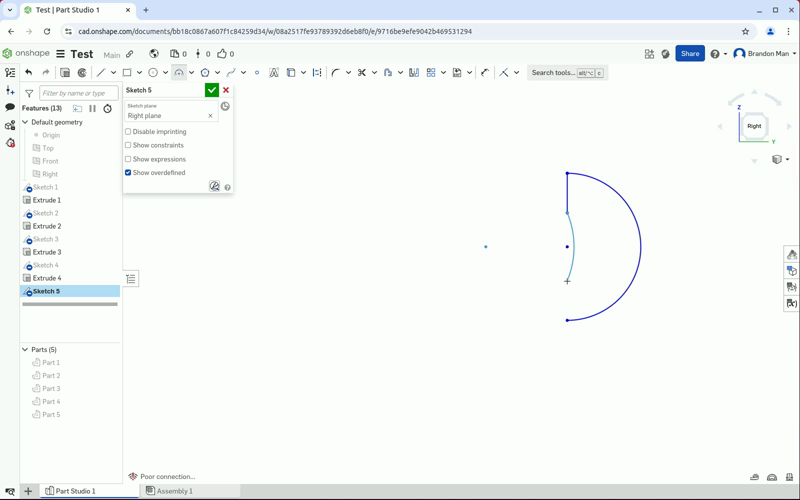
scroll(-6)
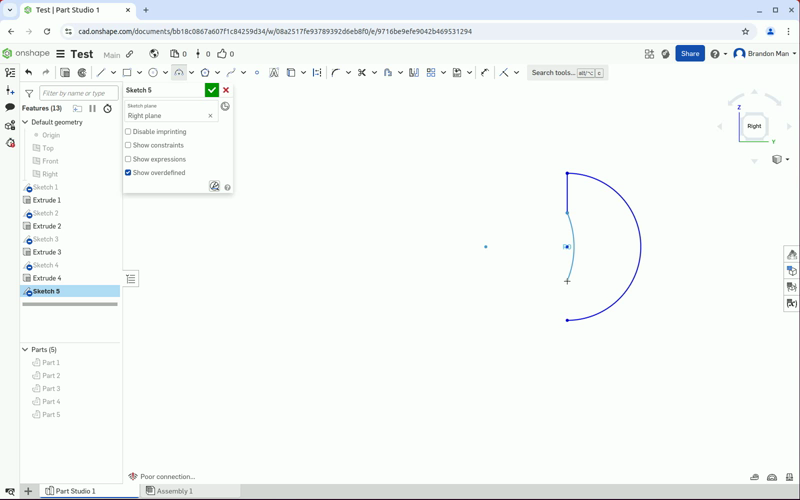
scroll(-6)
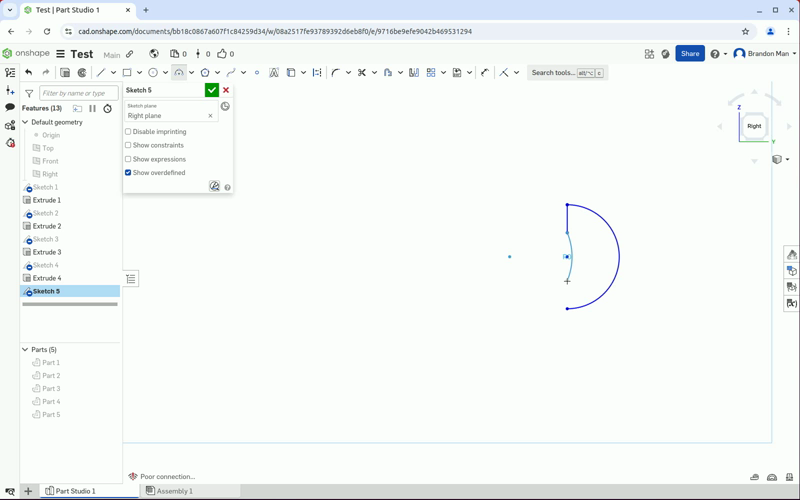
scroll(-6)
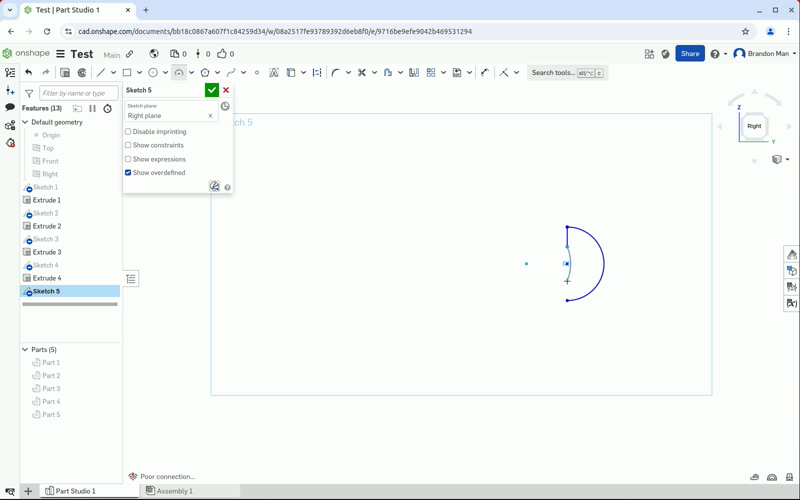
scroll(-6)
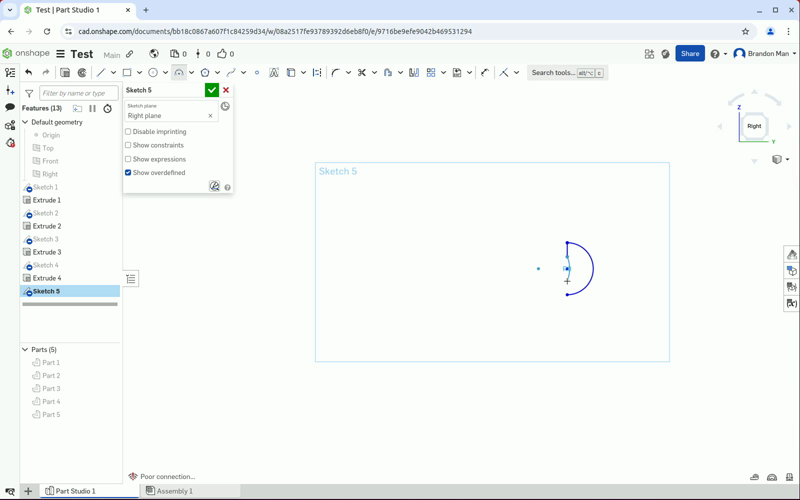
scroll(-6)
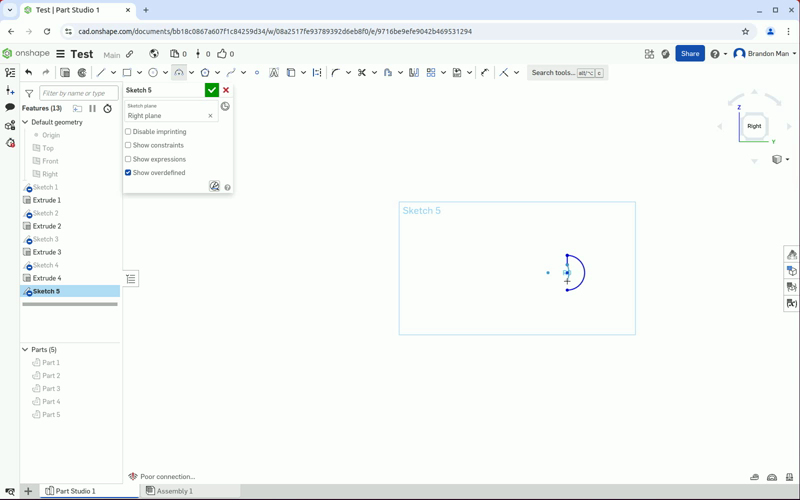
scroll(-6)
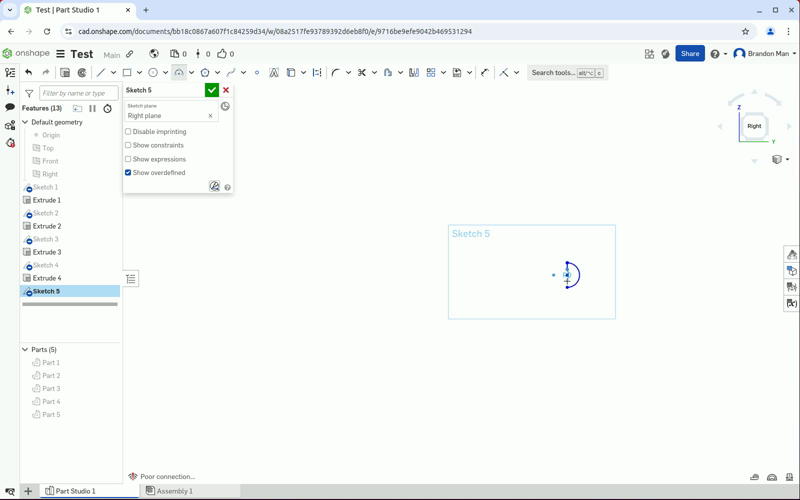
scroll(-6)
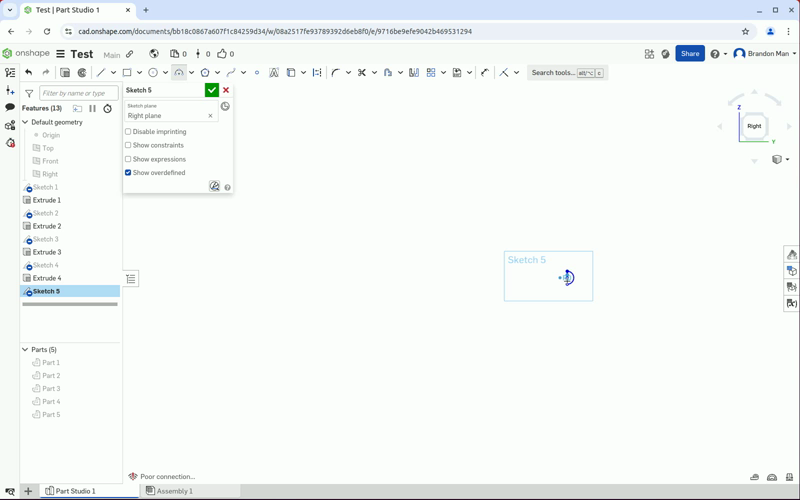
mouse_move(570, 277)
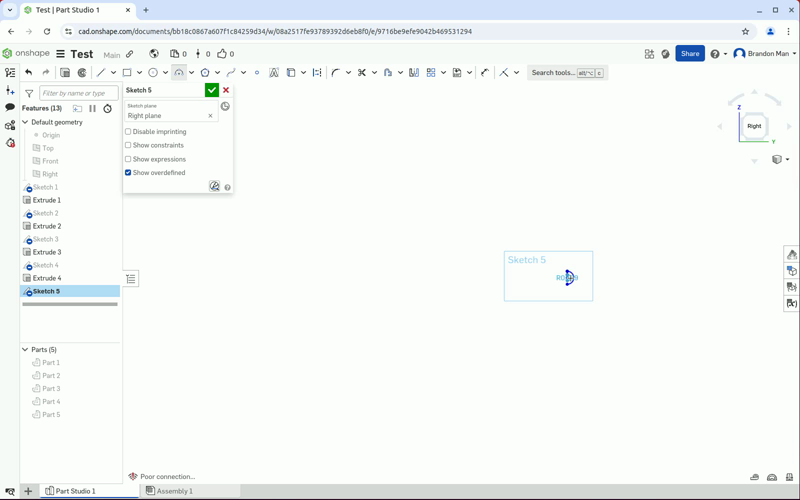
scroll(6)
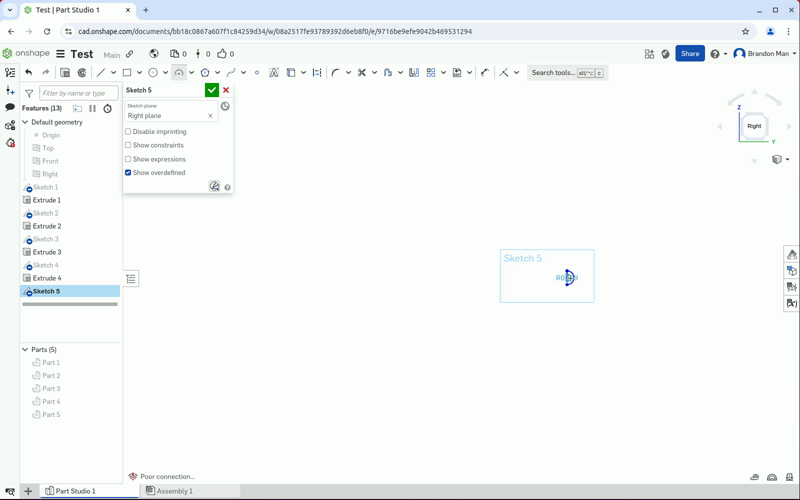
scroll(6)
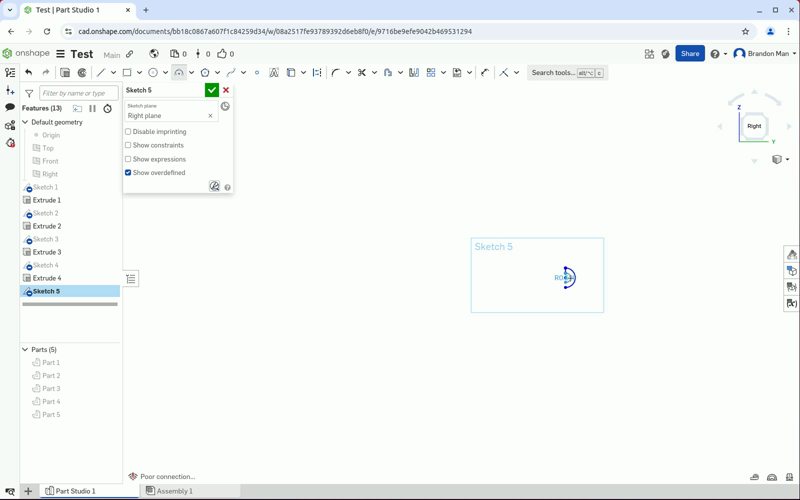
scroll(6)
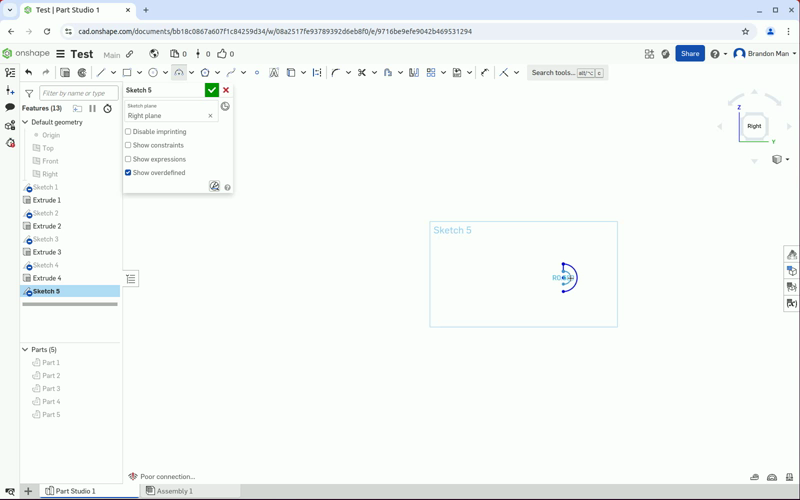
scroll(6)
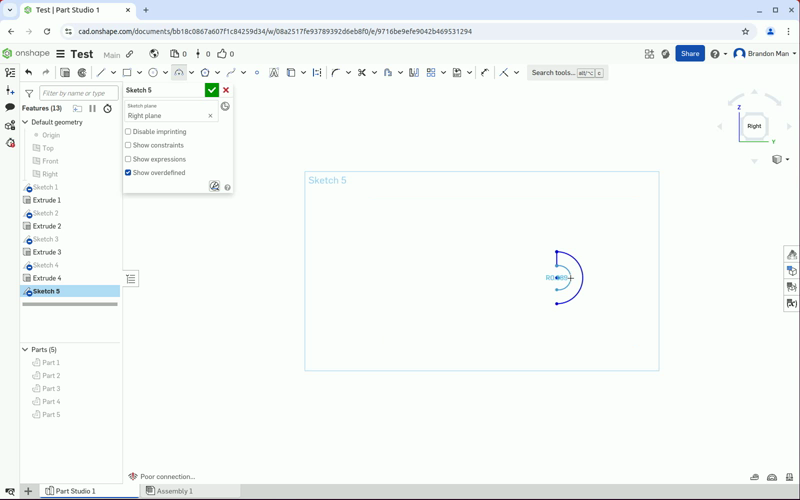
scroll(6)
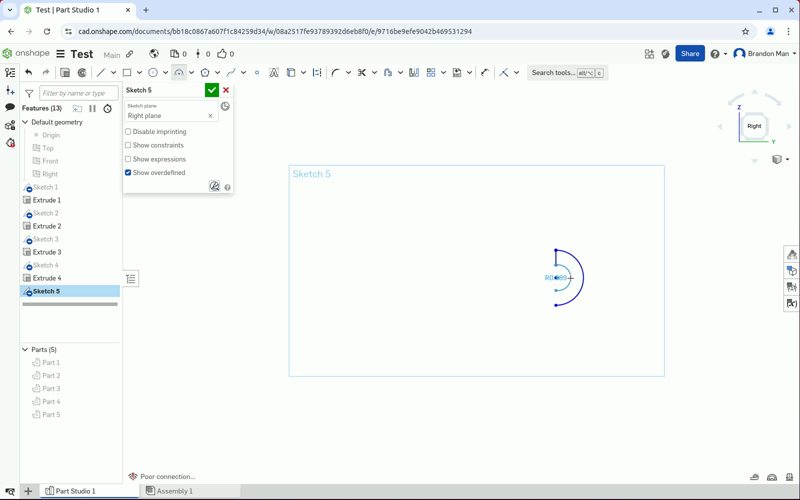
scroll(6)
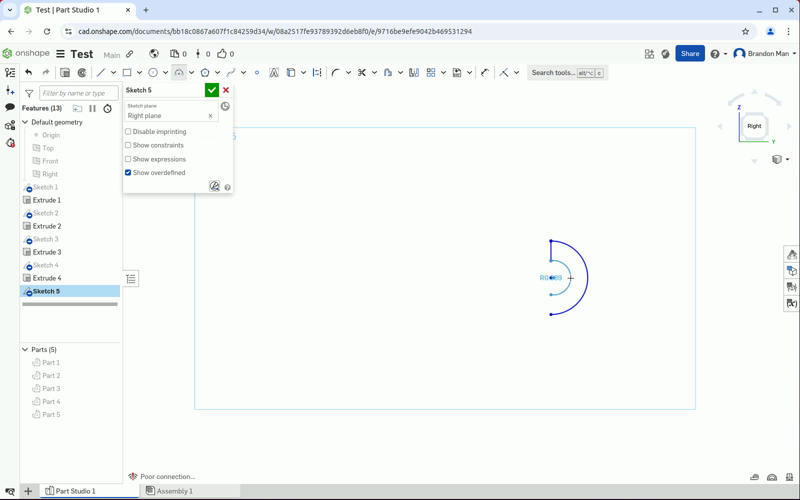
scroll(6)
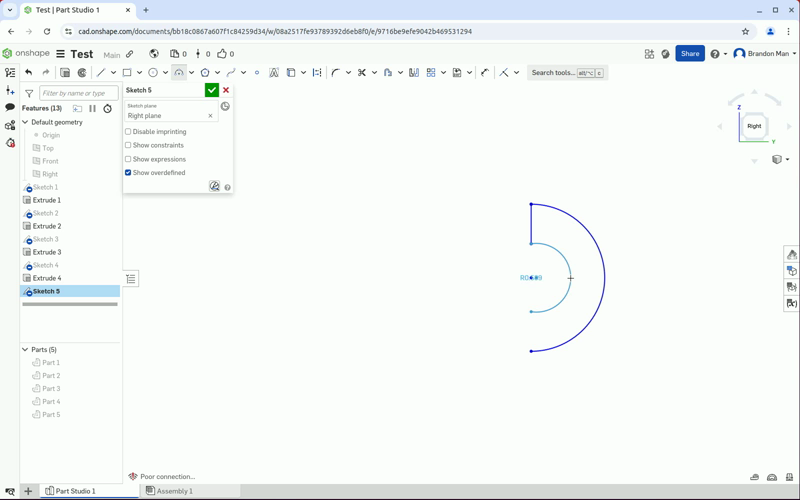
click(570, 277)
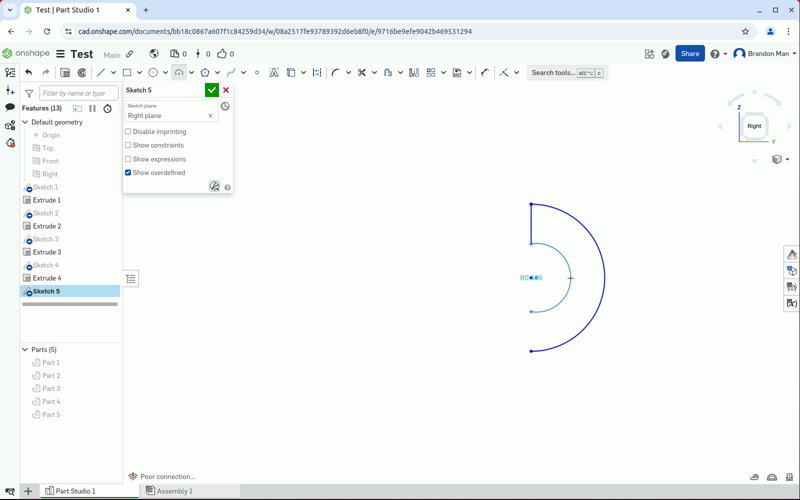
scroll(-6)
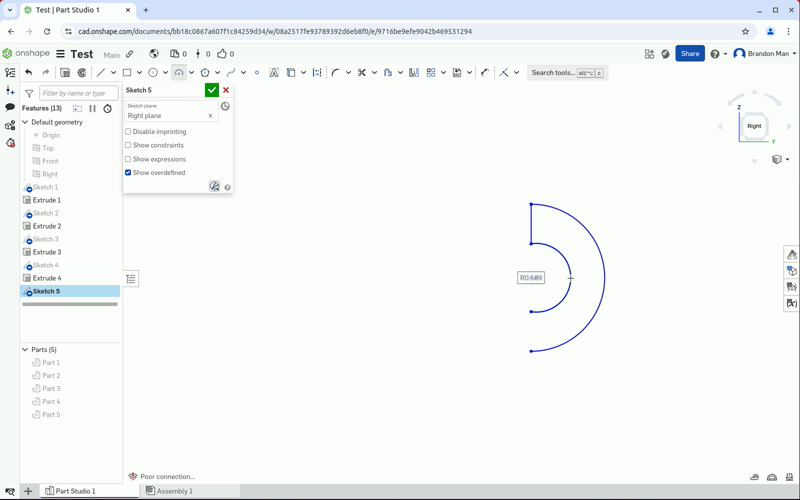
scroll(-6)
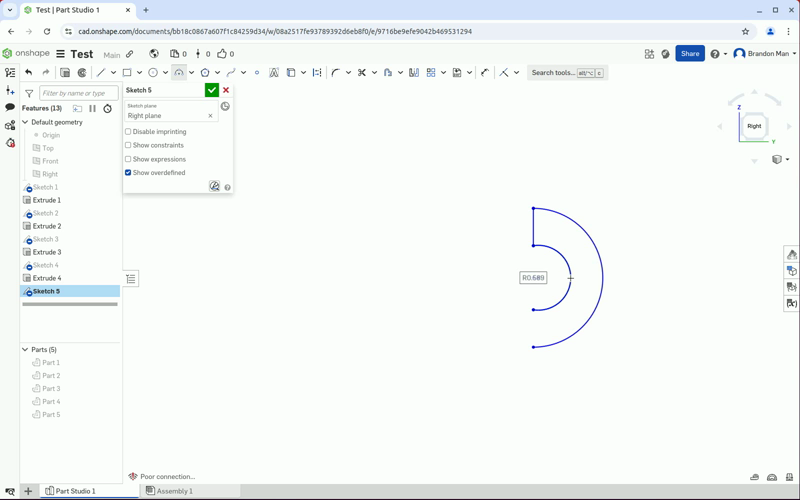
scroll(-6)
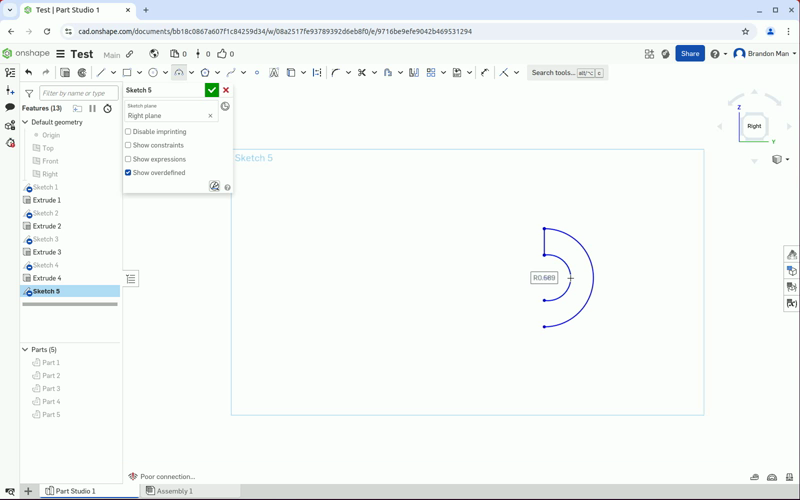
scroll(-6)
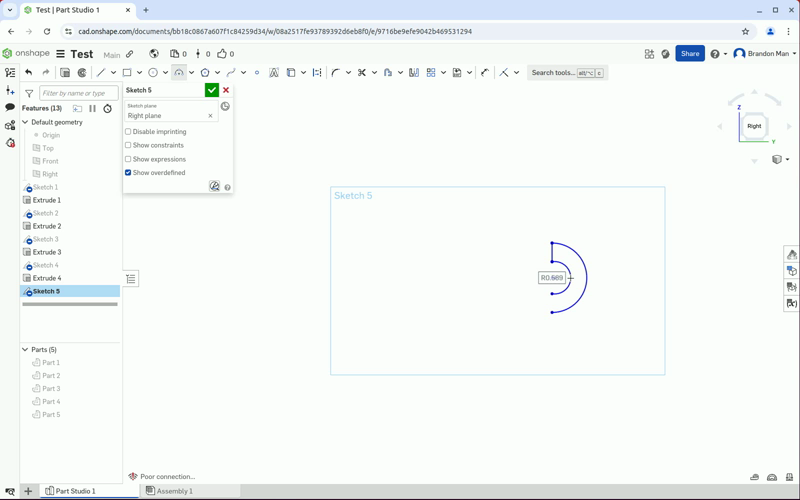
scroll(-6)
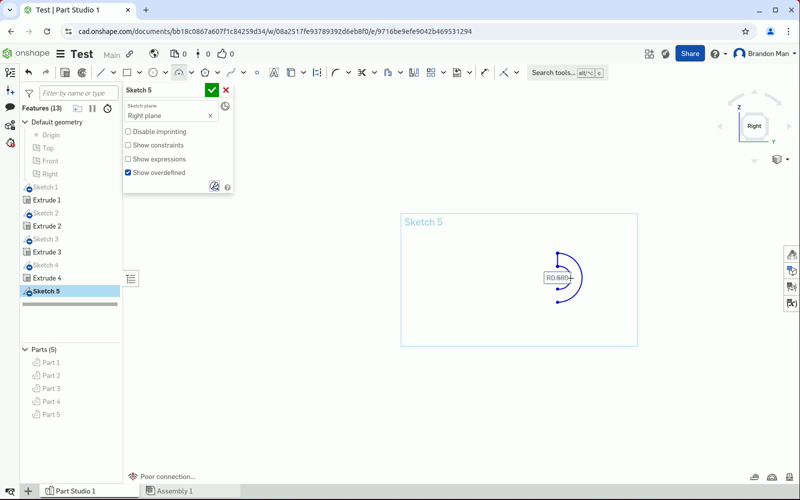
scroll(-6)
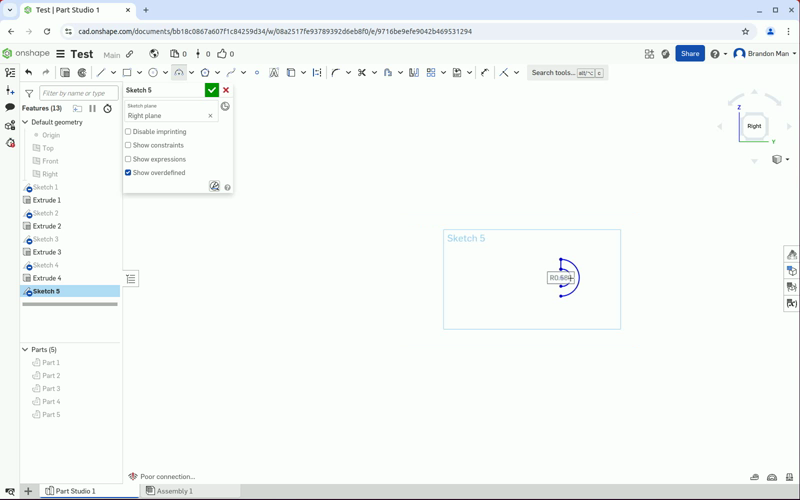
scroll(-6)
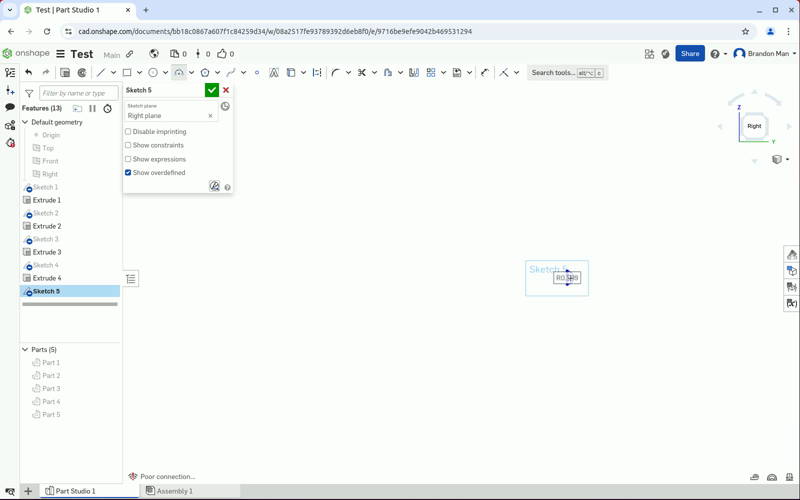
key_up(shift)
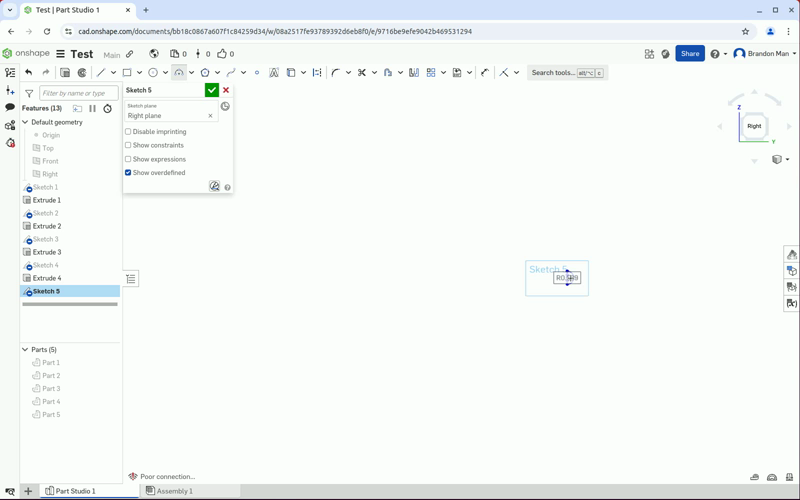
key(esc)
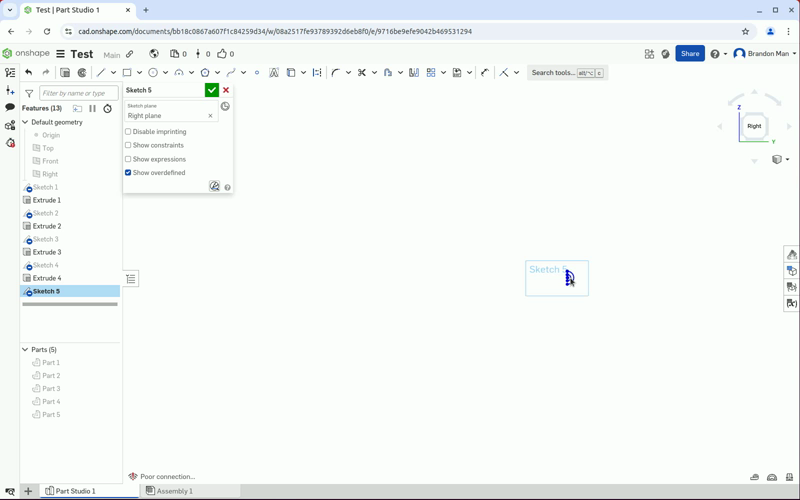
key(l)
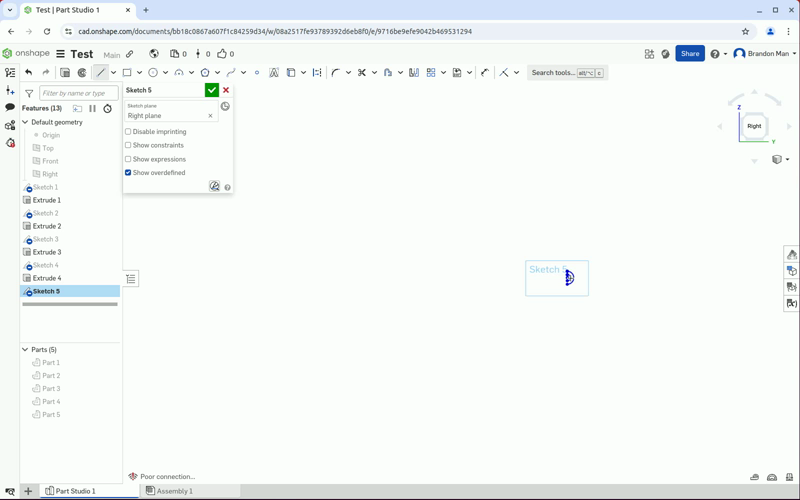
mouse_move(567, 280)
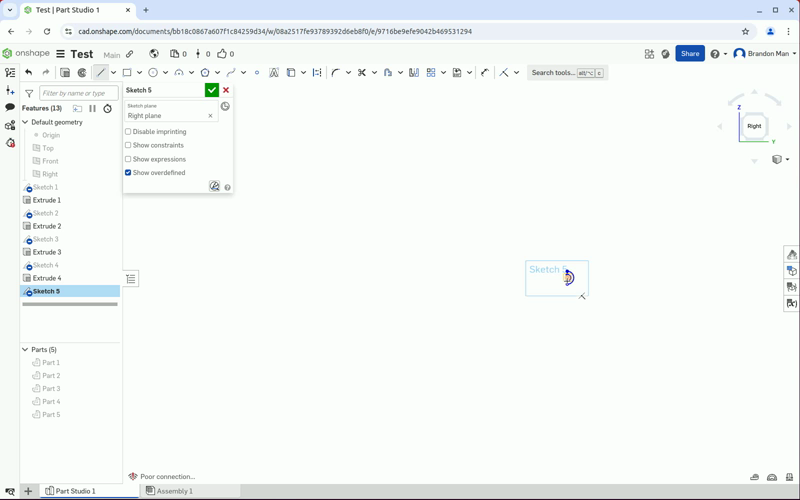
scroll(6)
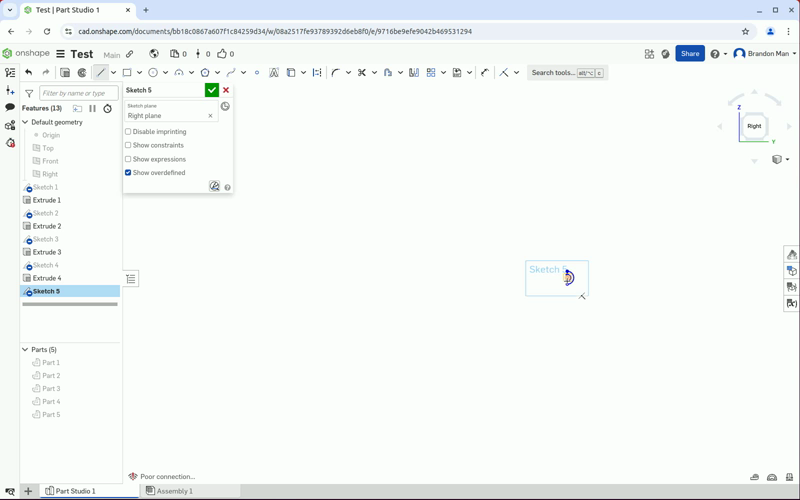
scroll(6)
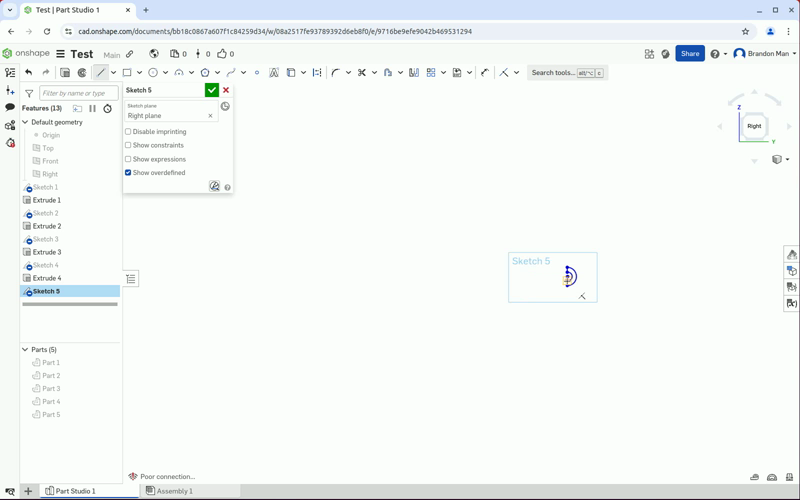
scroll(6)
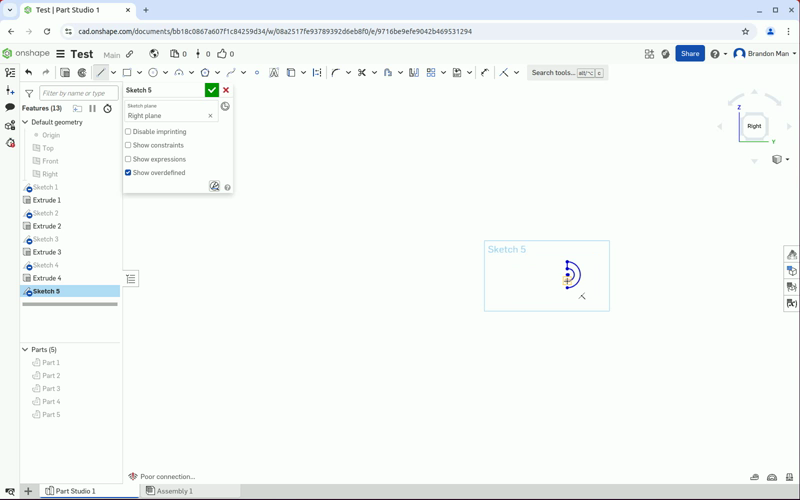
scroll(6)
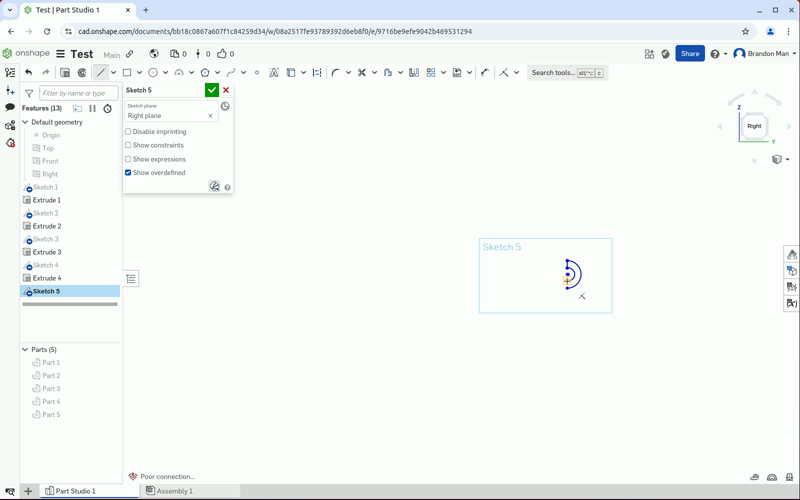
scroll(6)
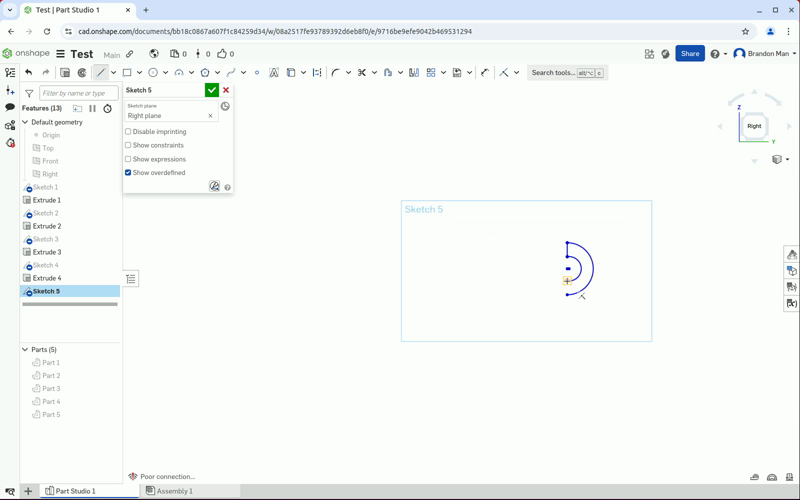
scroll(6)
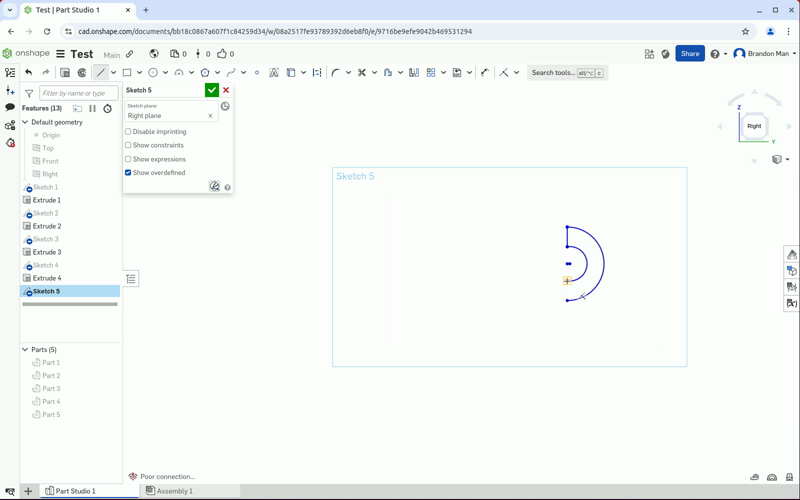
scroll(6)
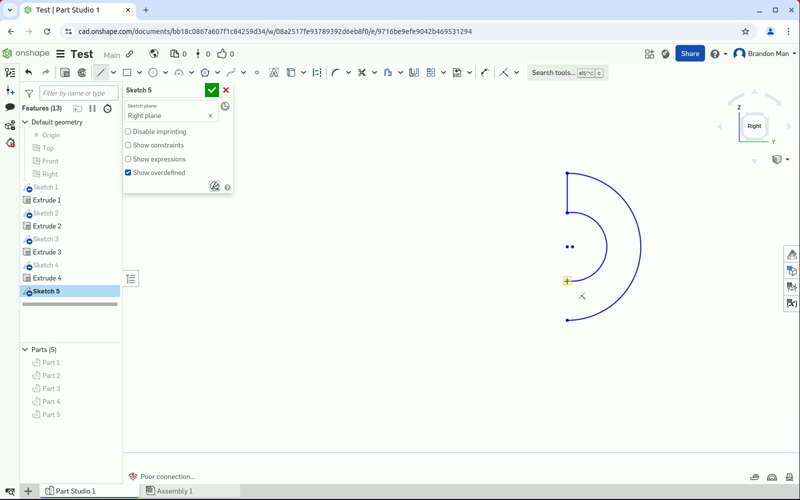
click(567, 280)
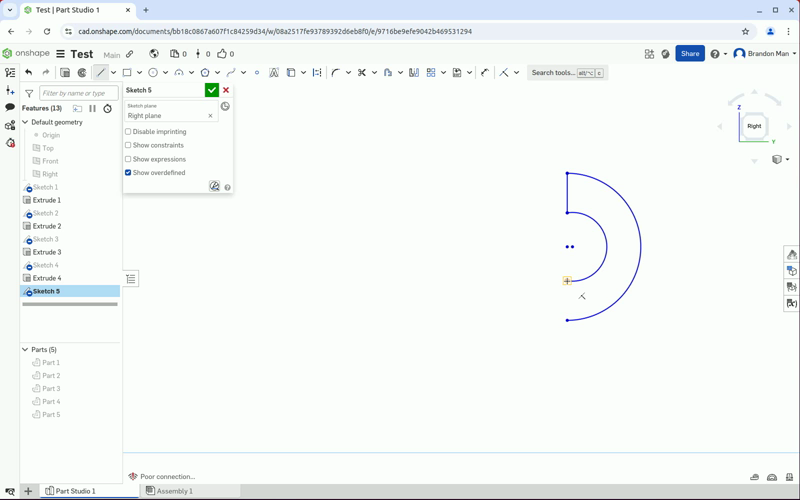
scroll(-6)
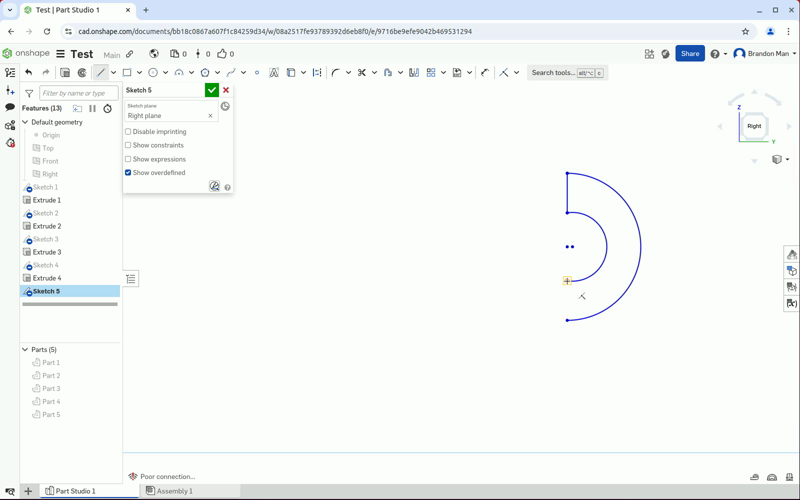
scroll(-6)
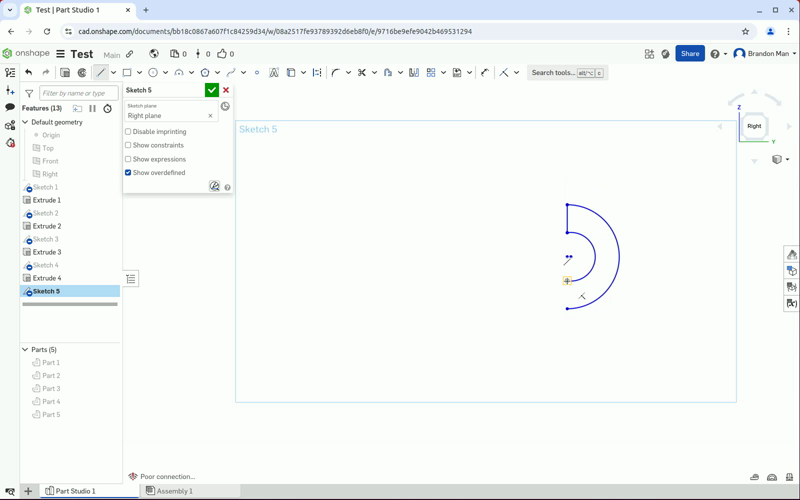
scroll(-6)
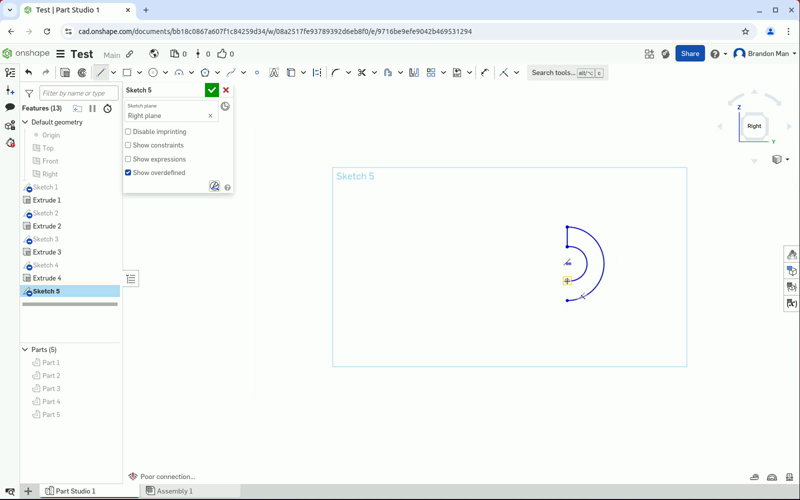
scroll(-6)
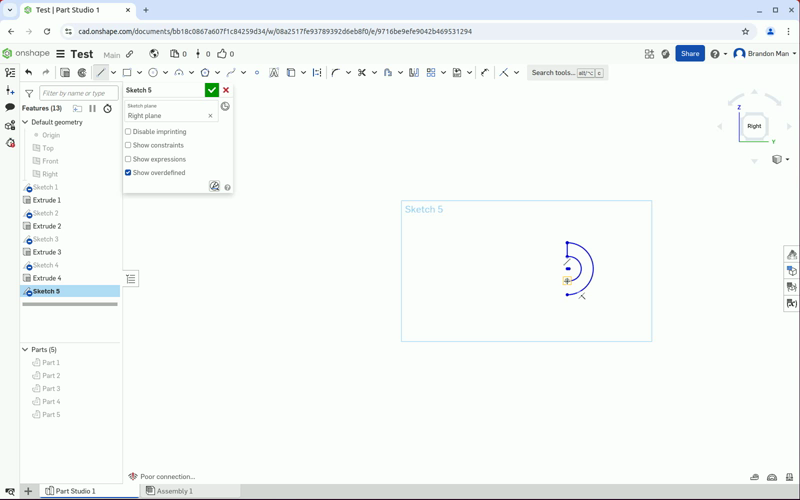
scroll(-6)
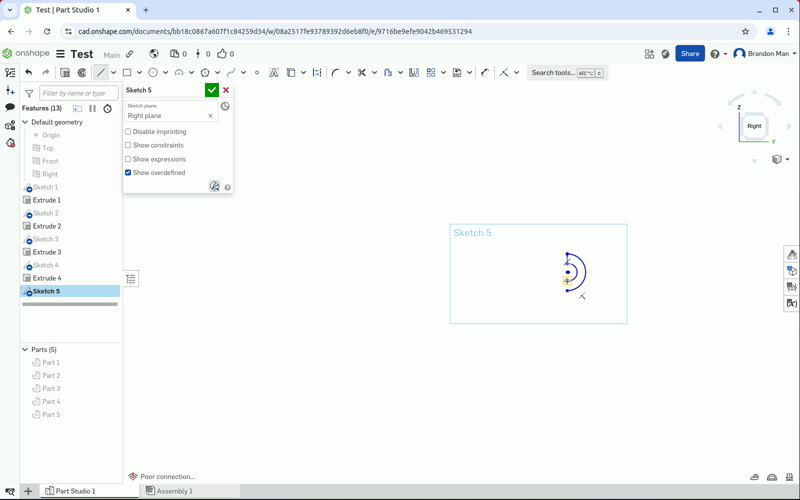
scroll(-6)
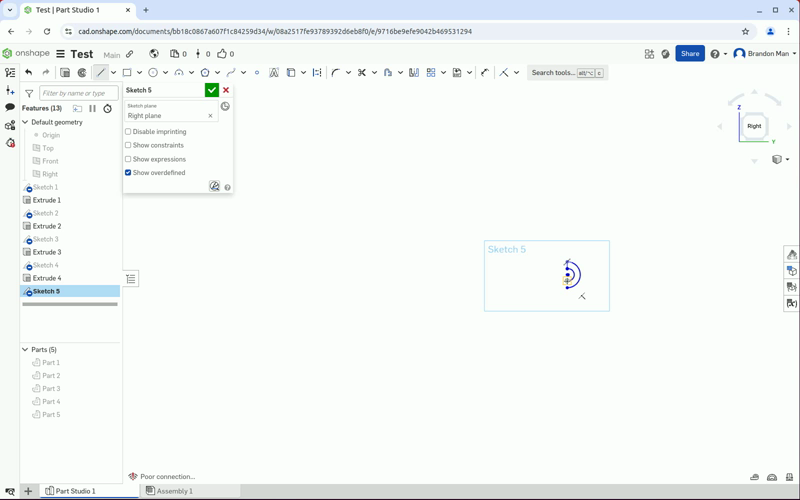
scroll(-6)
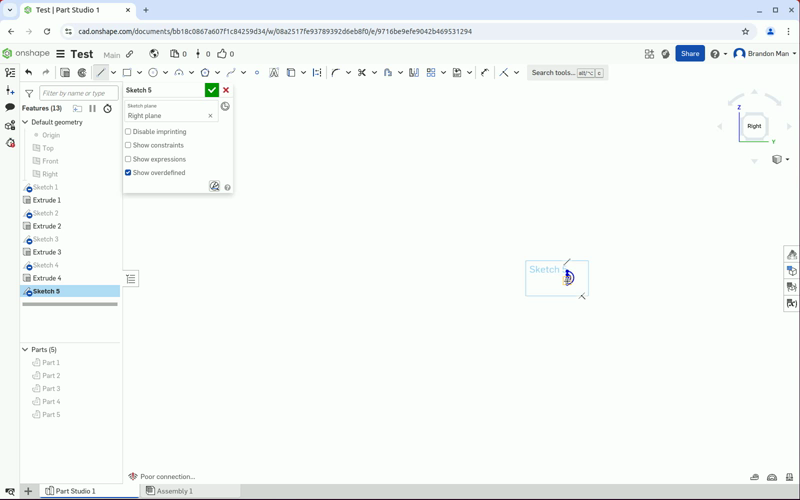
mouse_move(589, 280)
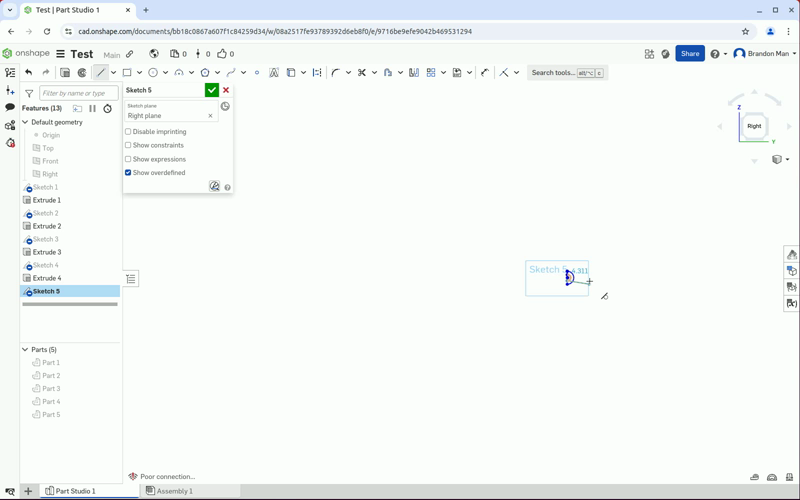
key_down(shift)
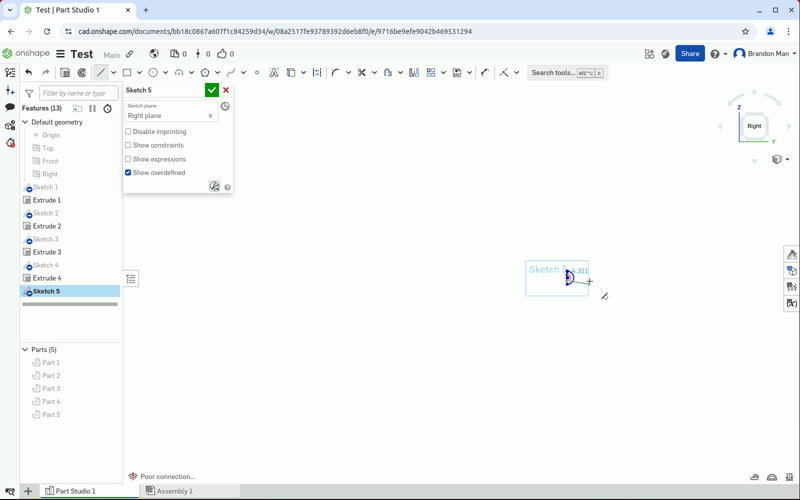
mouse_move(567, 284)
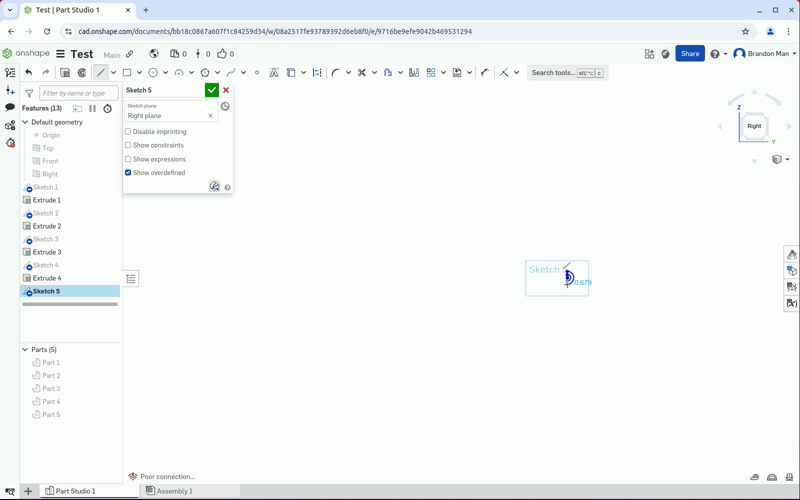
scroll(6)
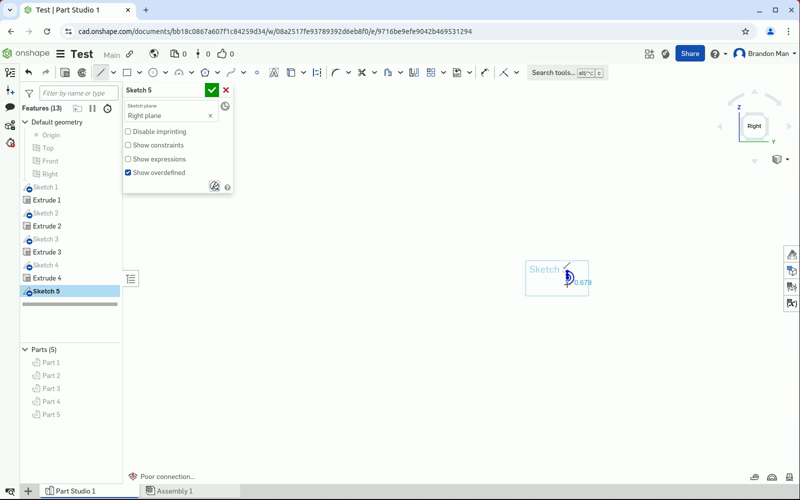
scroll(6)
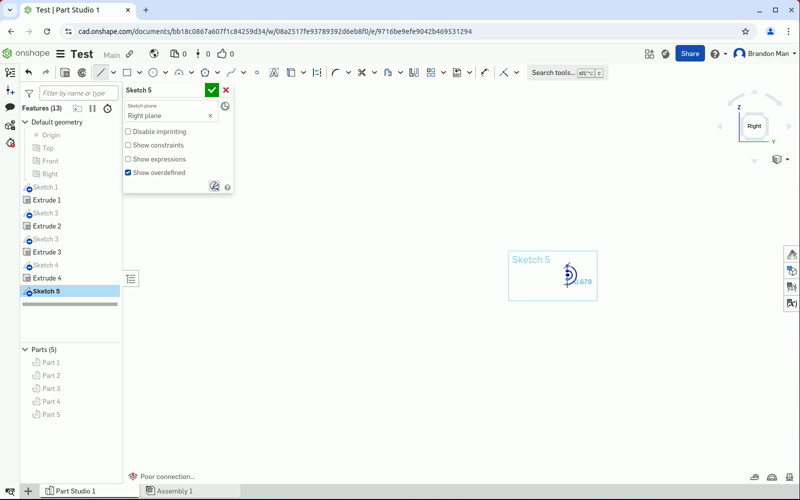
scroll(6)
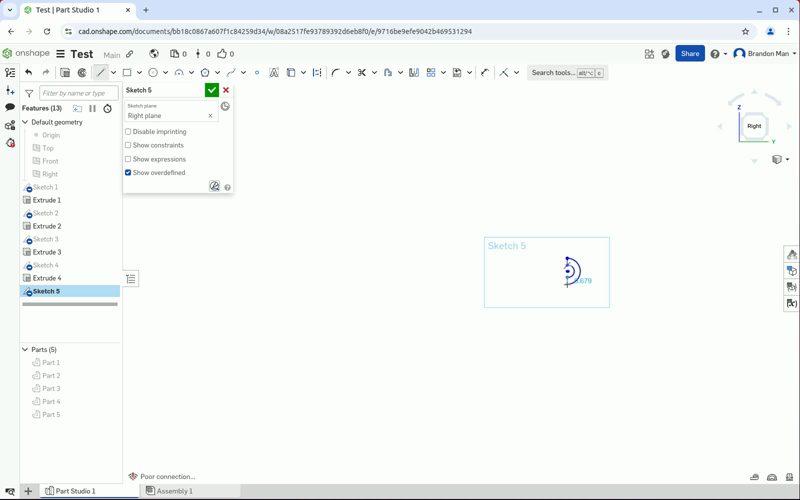
scroll(6)
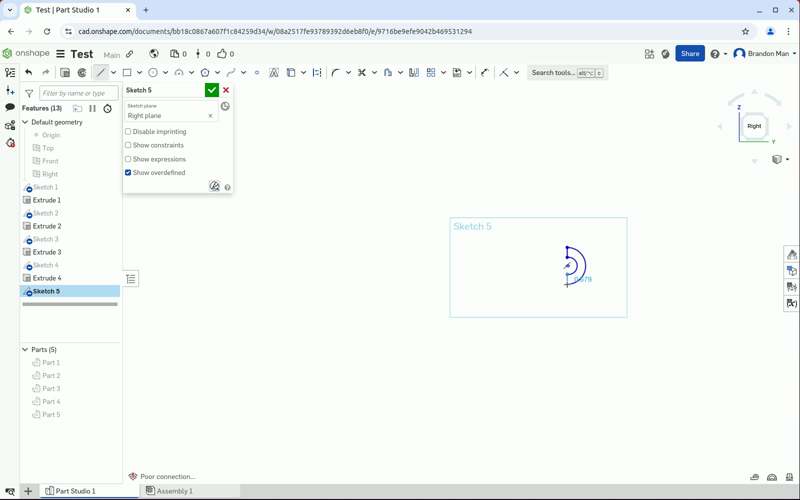
scroll(6)
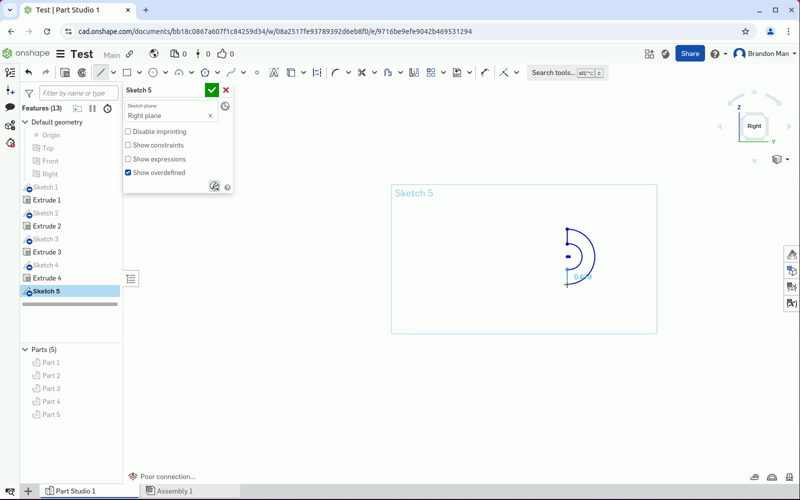
scroll(6)
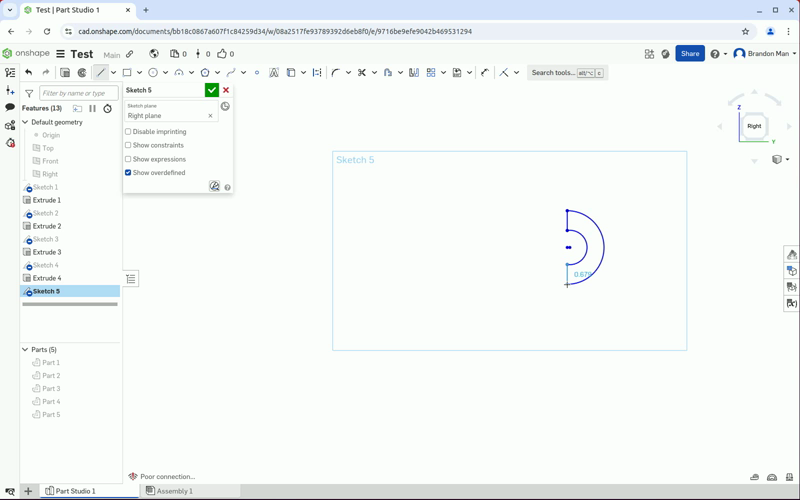
scroll(6)
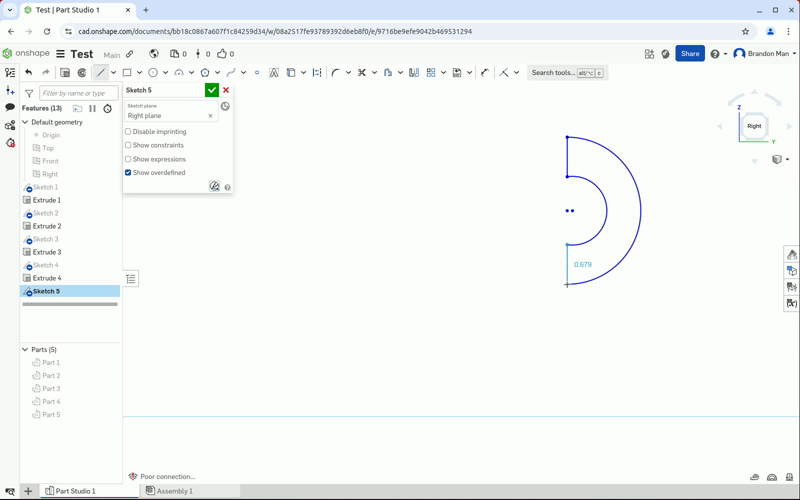
key_up(shift)
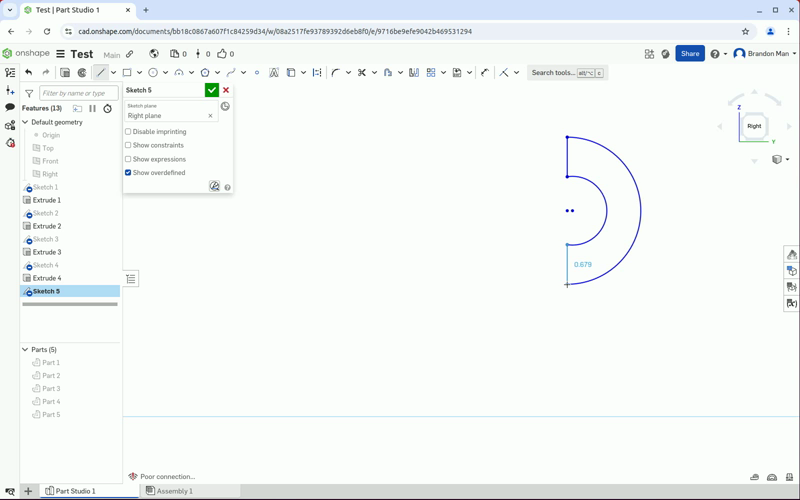
click(567, 284)
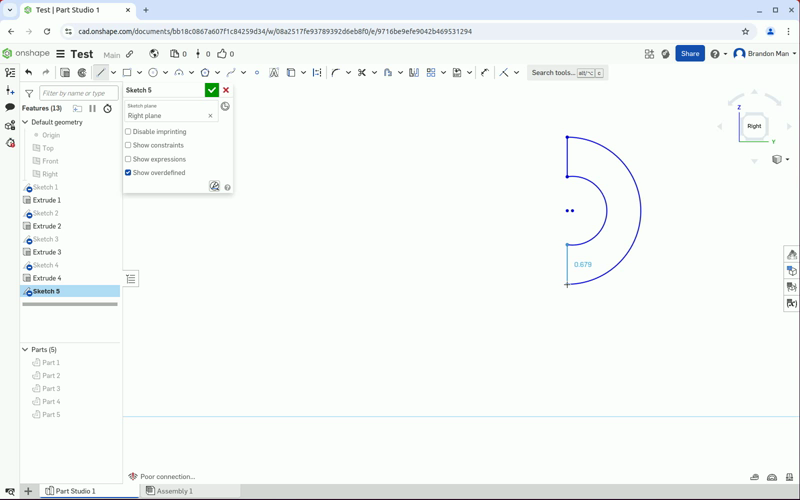
scroll(-6)
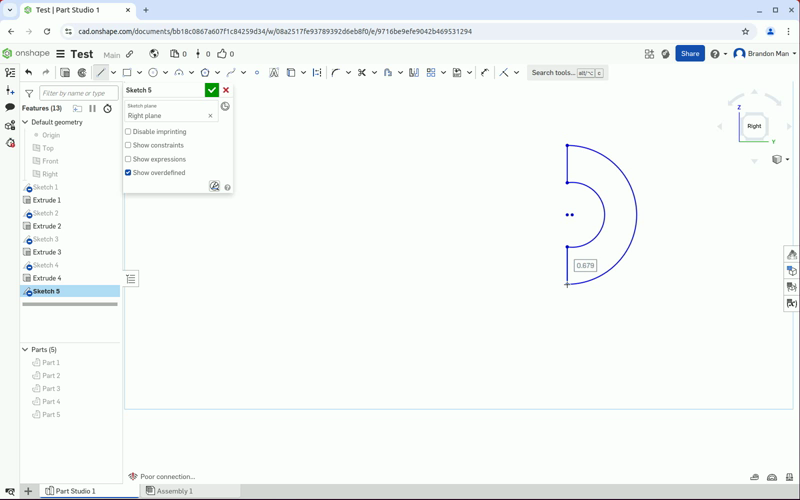
scroll(-6)
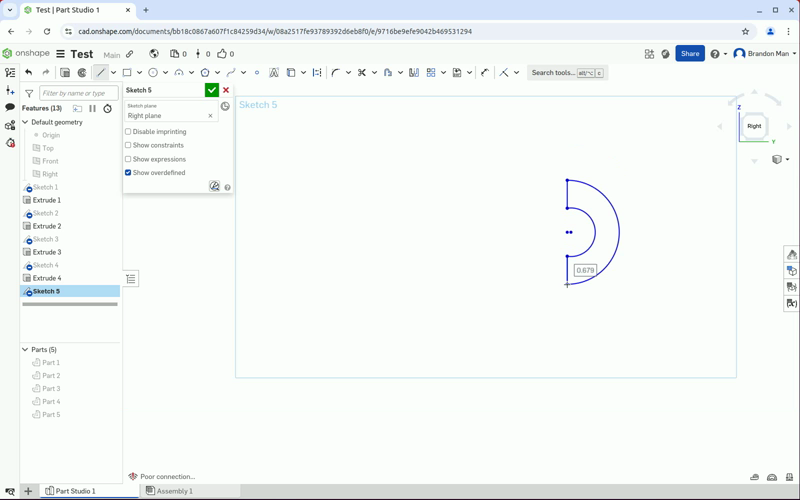
scroll(-6)
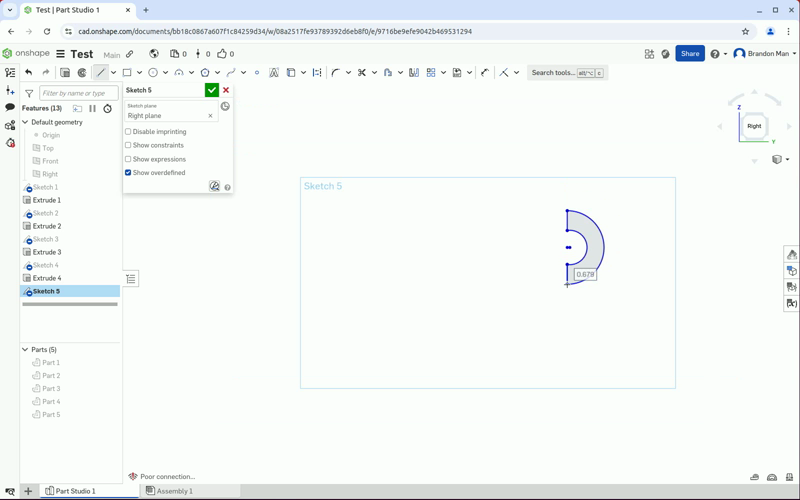
scroll(-6)
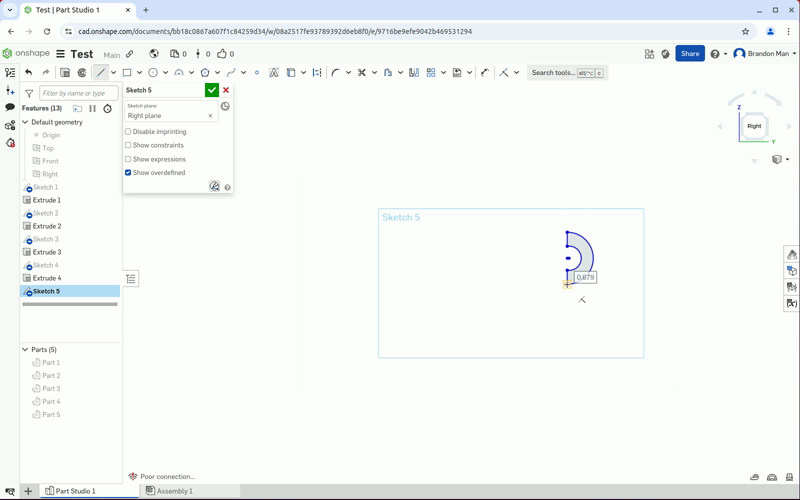
scroll(-6)
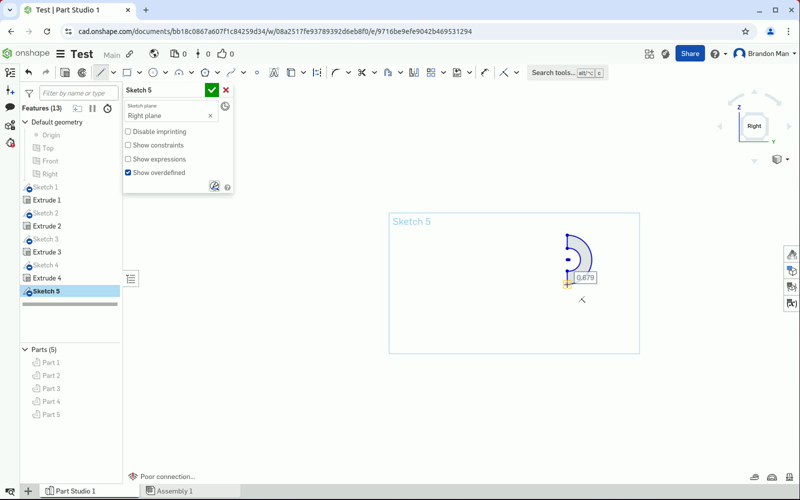
scroll(-6)
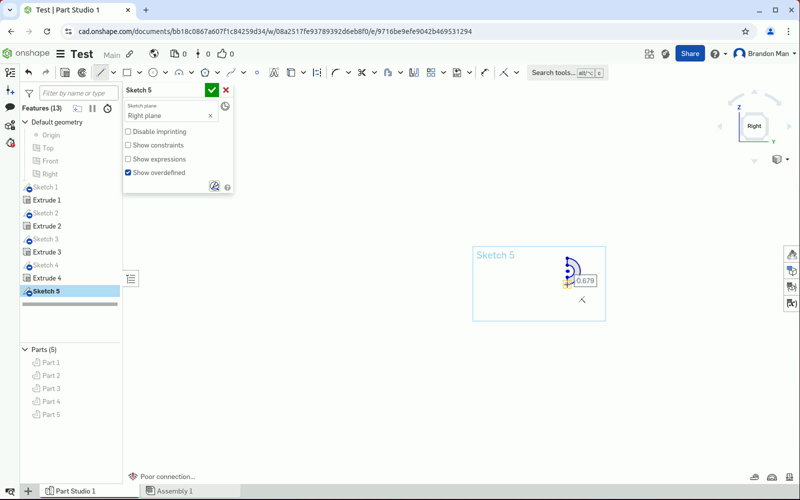
scroll(-6)
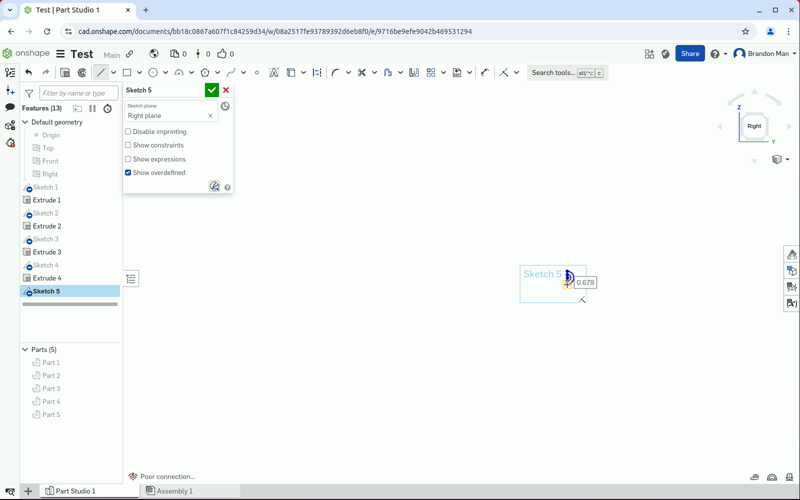
key(esc)
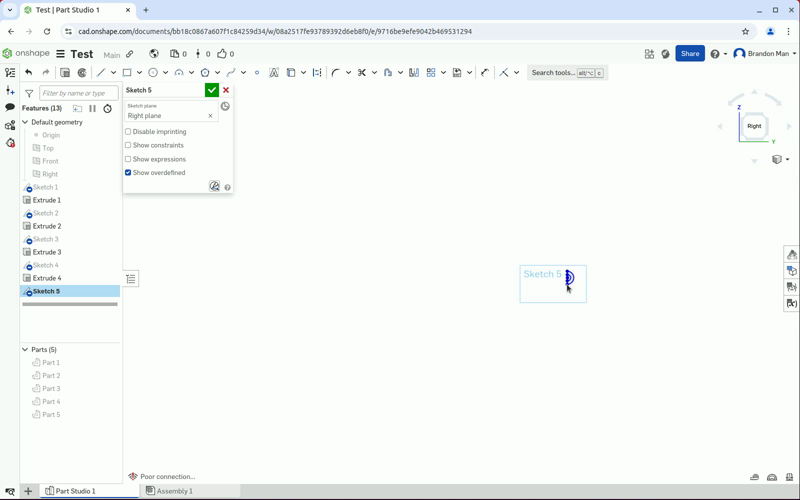
mouse_move(569, 272)
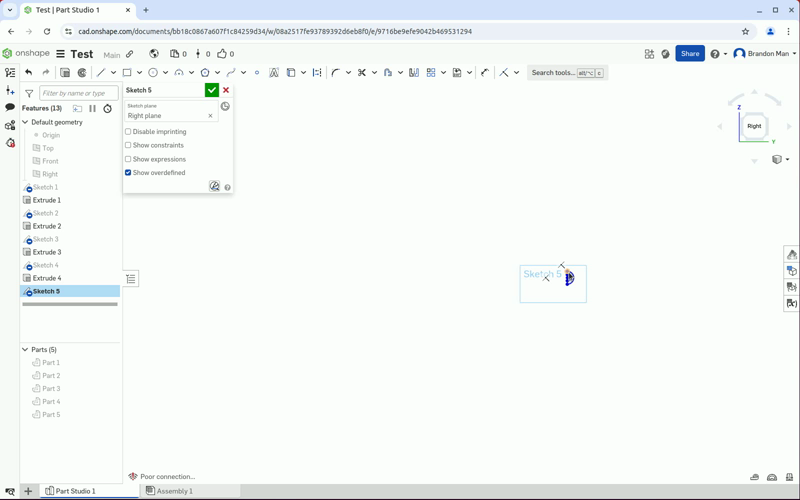
scroll(6)
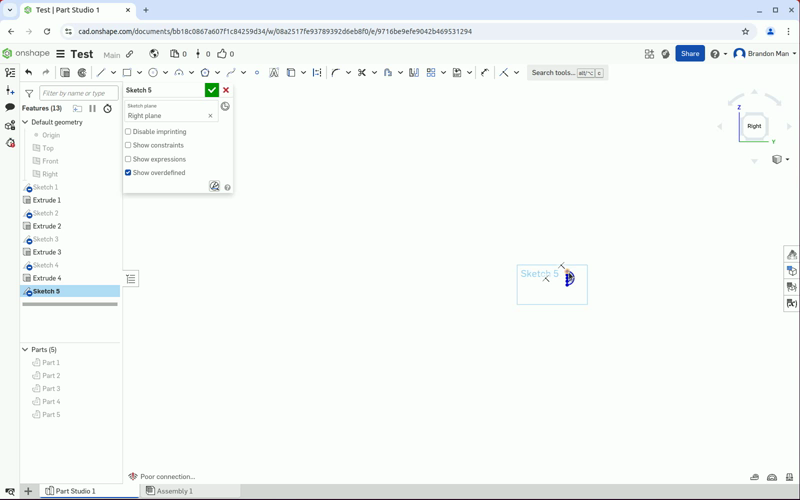
scroll(6)
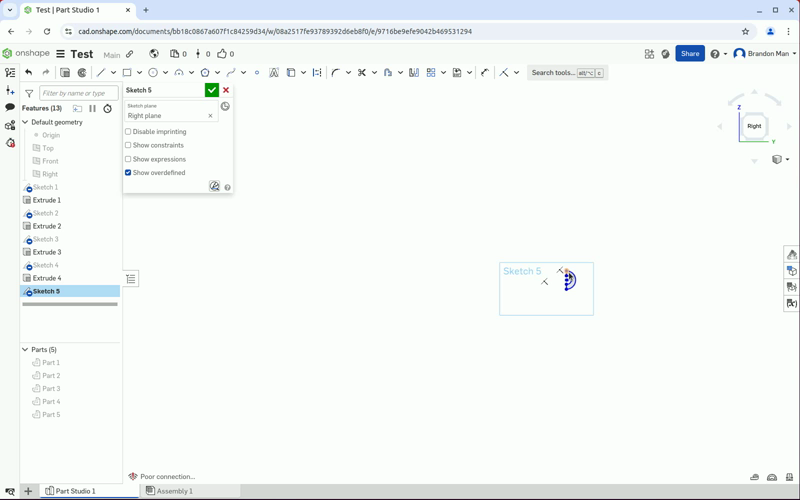
scroll(6)
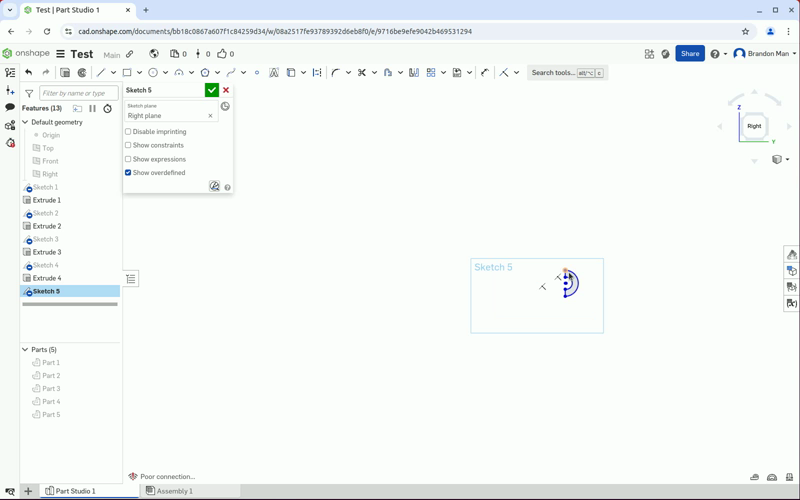
scroll(6)
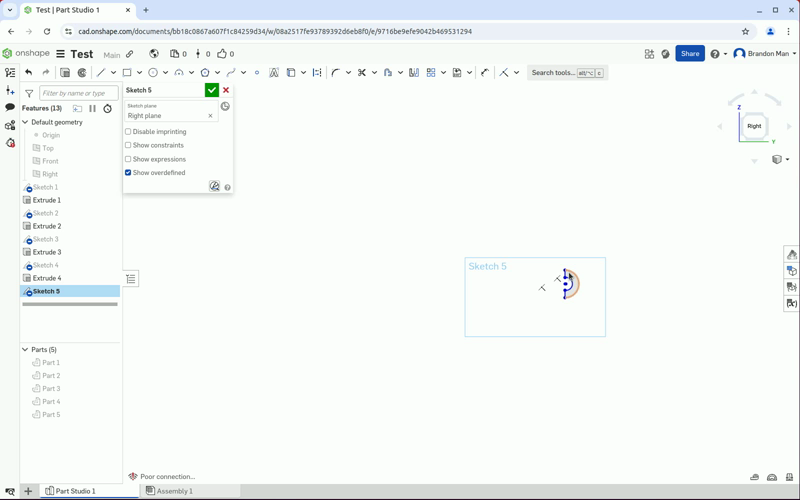
scroll(6)
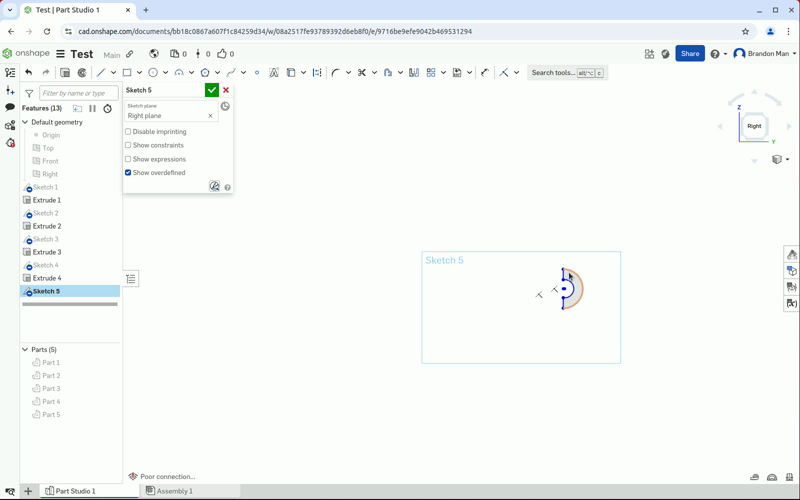
scroll(6)
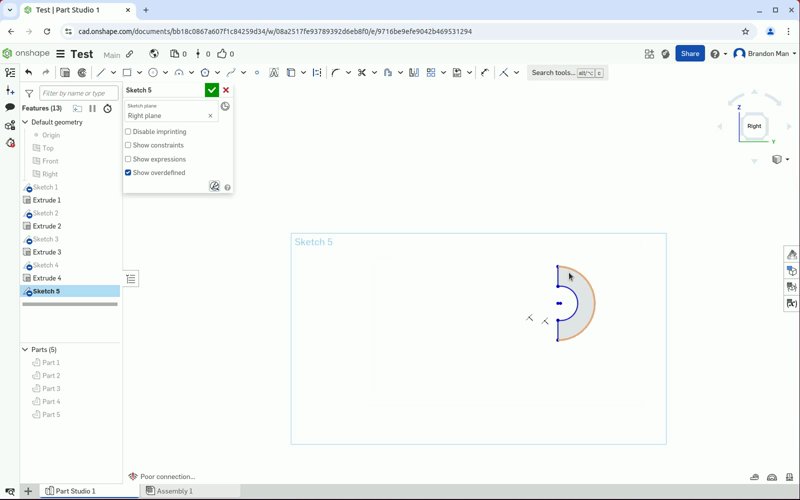
scroll(6)
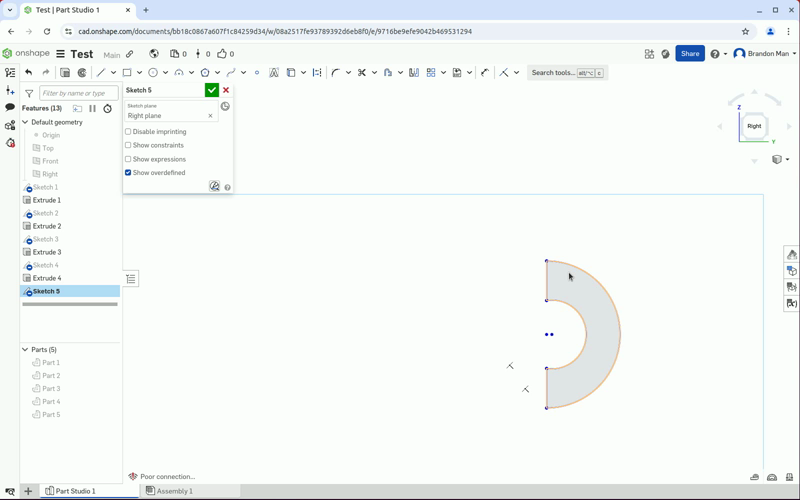
click(569, 272)
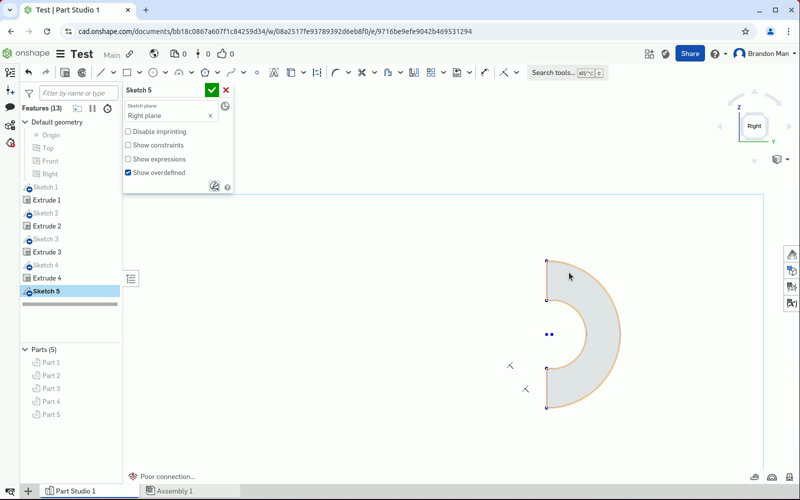
scroll(-6)
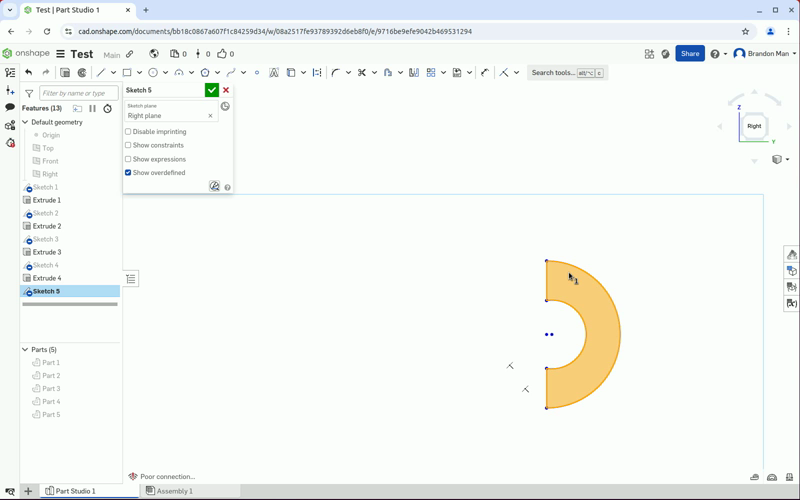
scroll(-6)
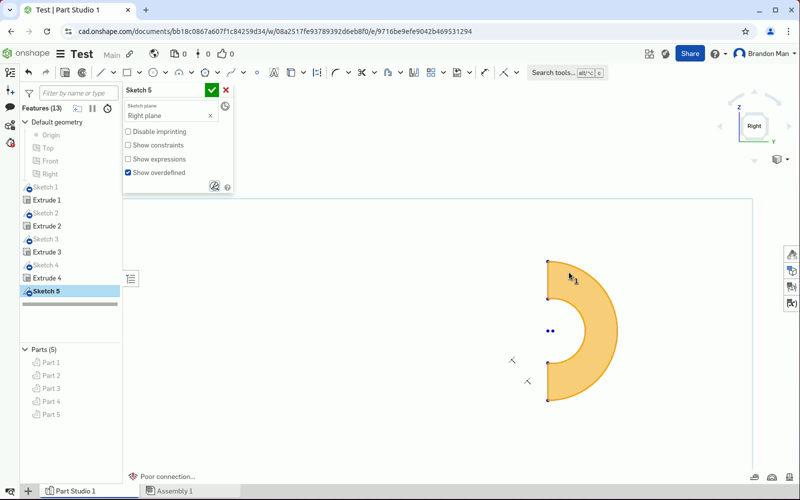
scroll(-6)
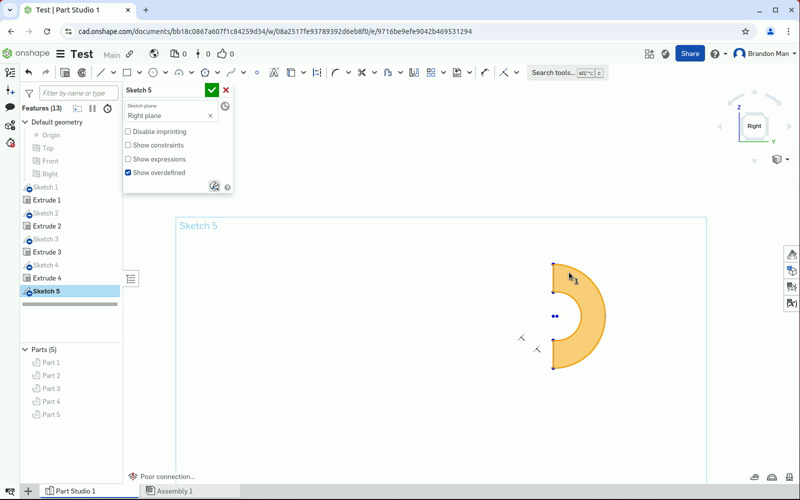
scroll(-6)
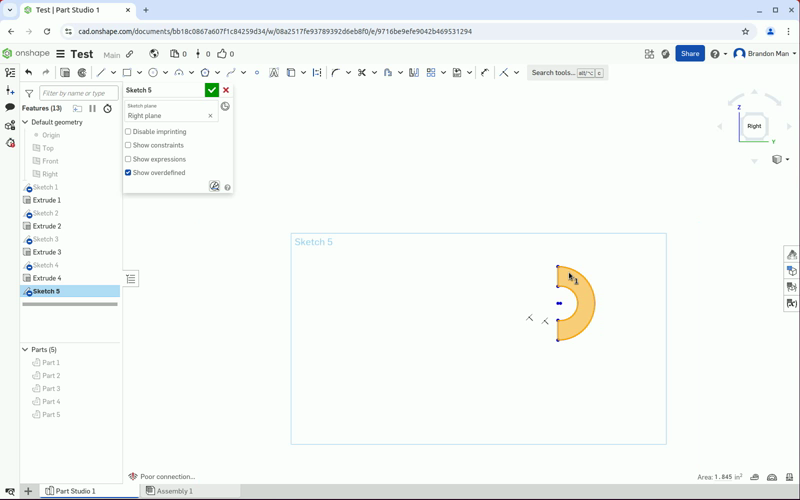
scroll(-6)
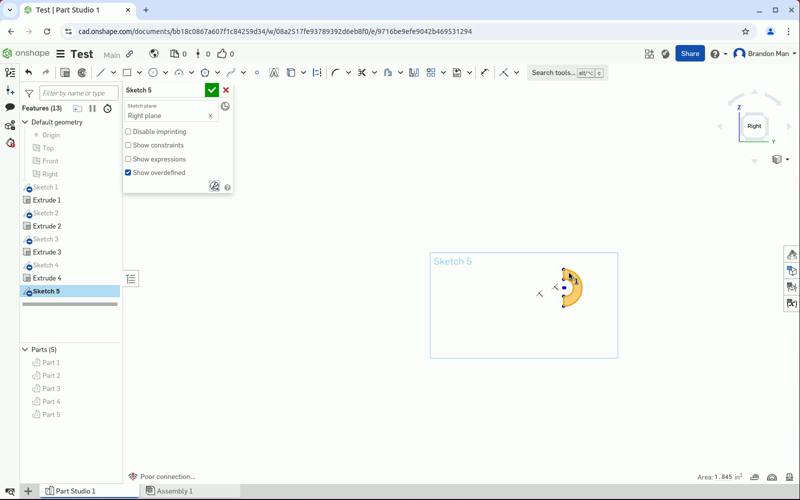
scroll(-6)
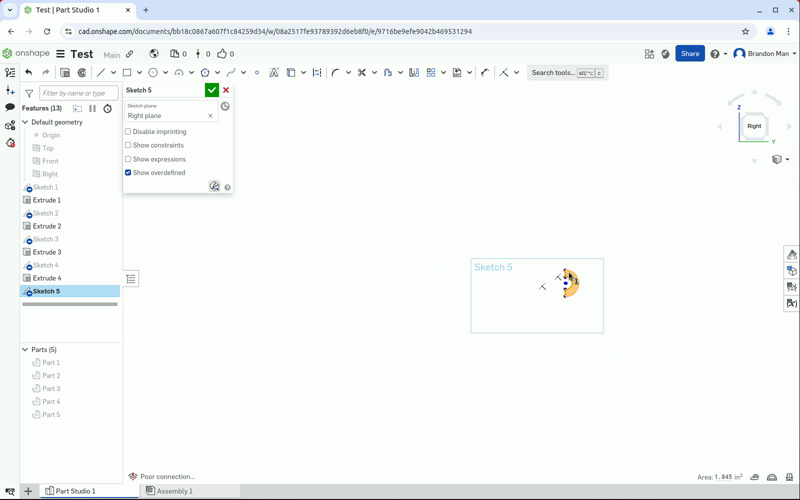
scroll(-6)
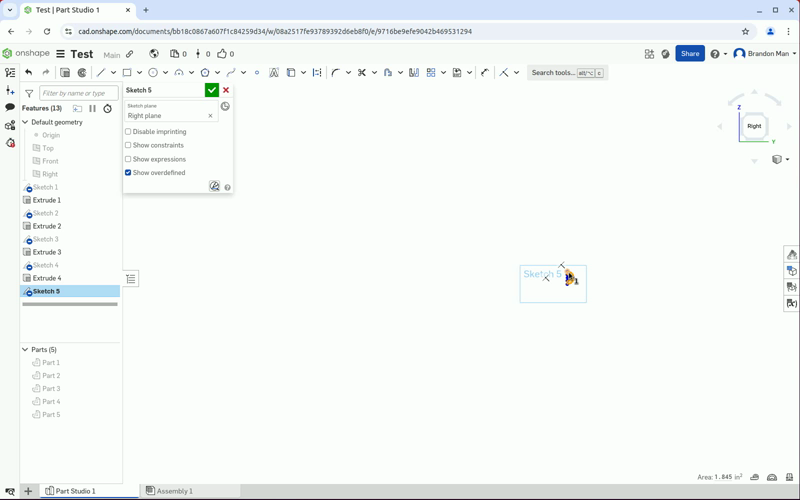
mouse_move(73, 352)
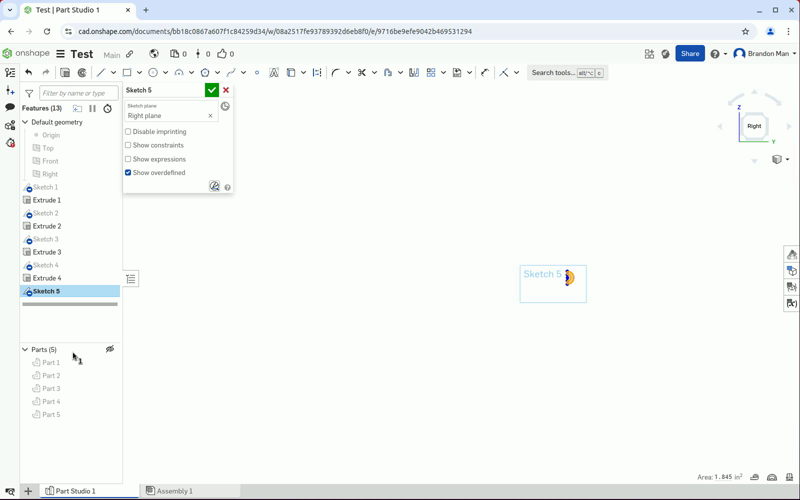
key(shift+y)
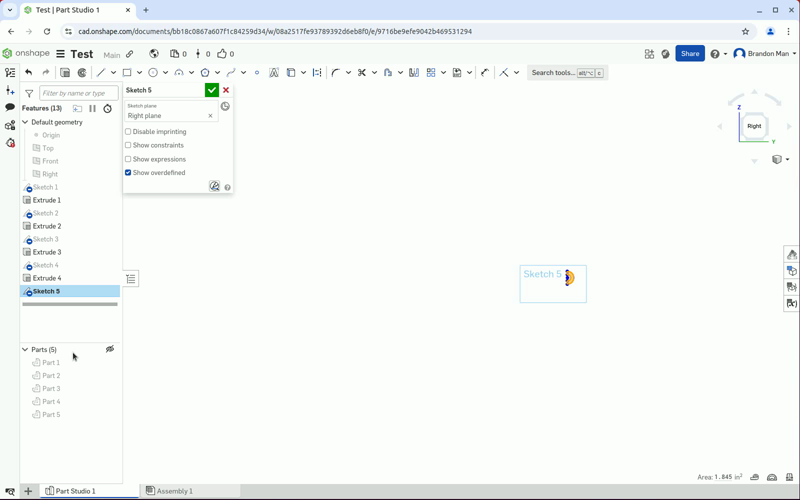
key(shift+e)
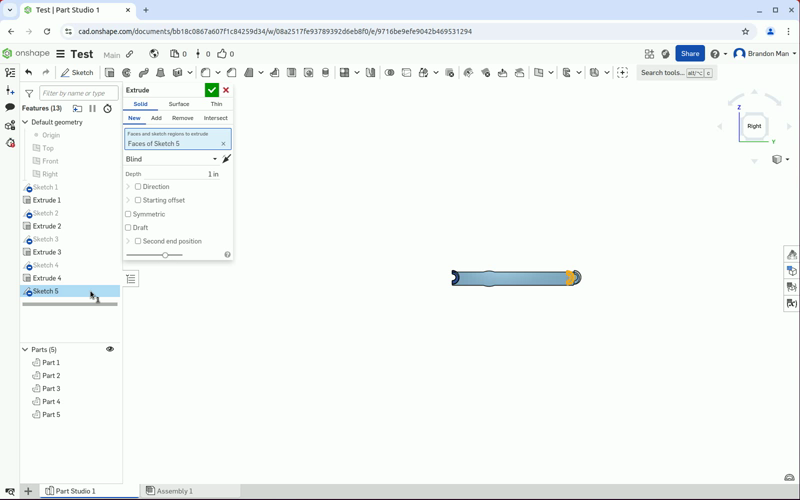
mouse_move(143, 106)
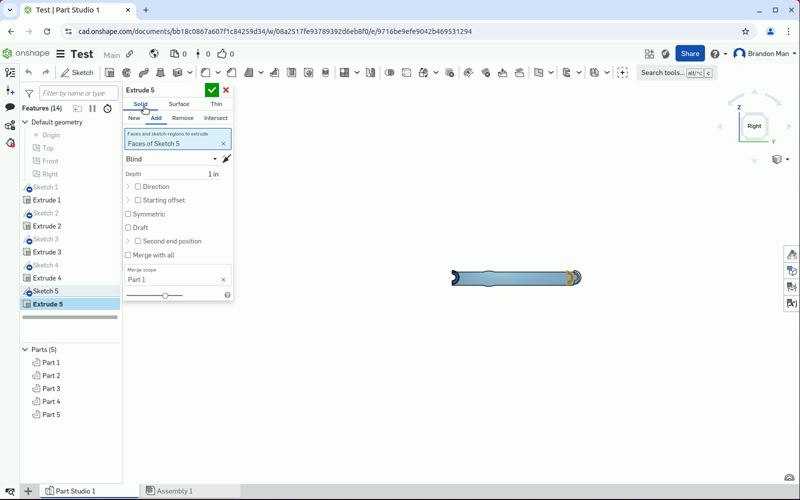
click(143, 106)
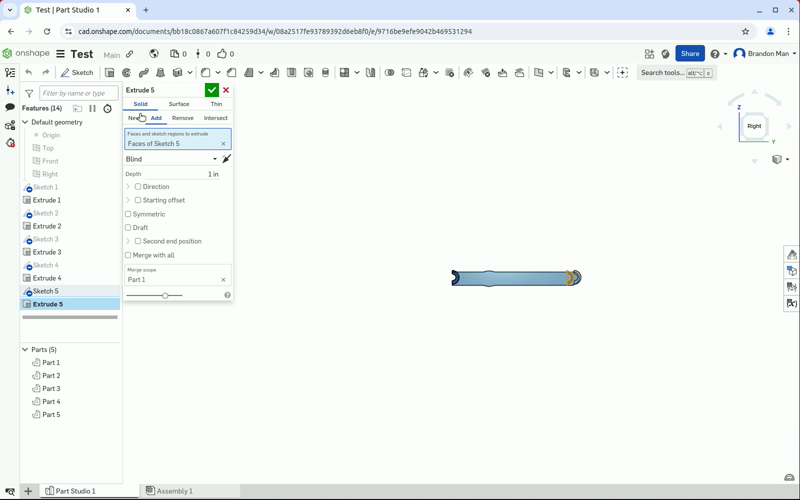
mouse_move(137, 120)
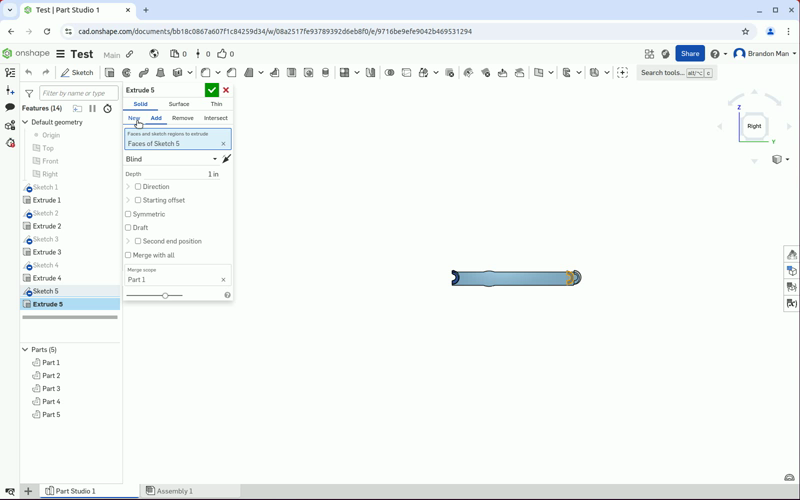
click(137, 120)
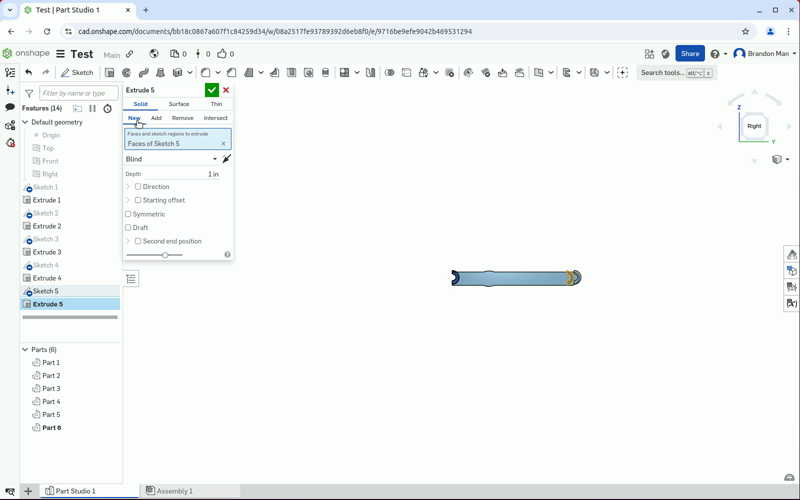
key(tab, 4)
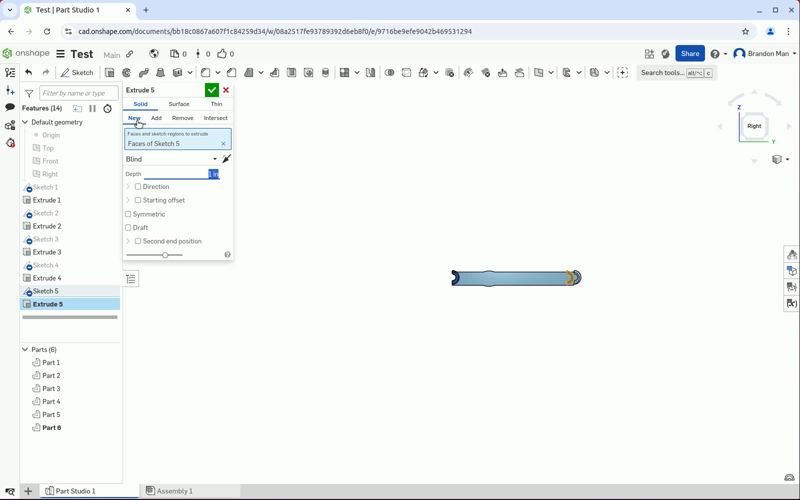
text(1.204)
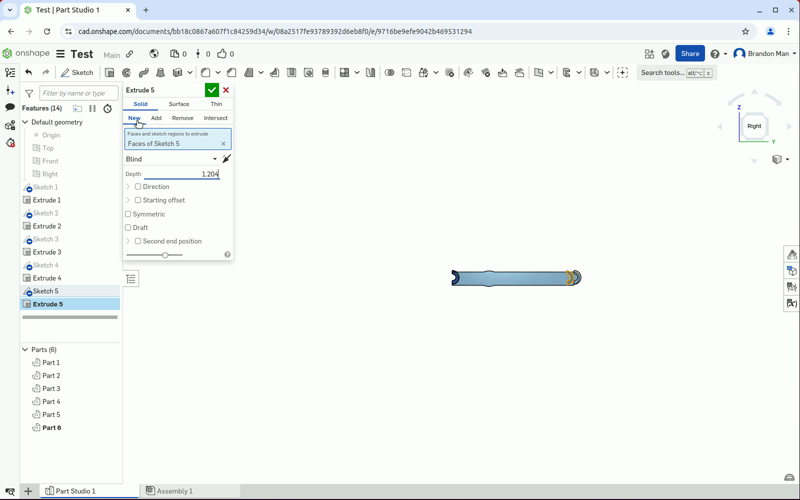
key(enter)
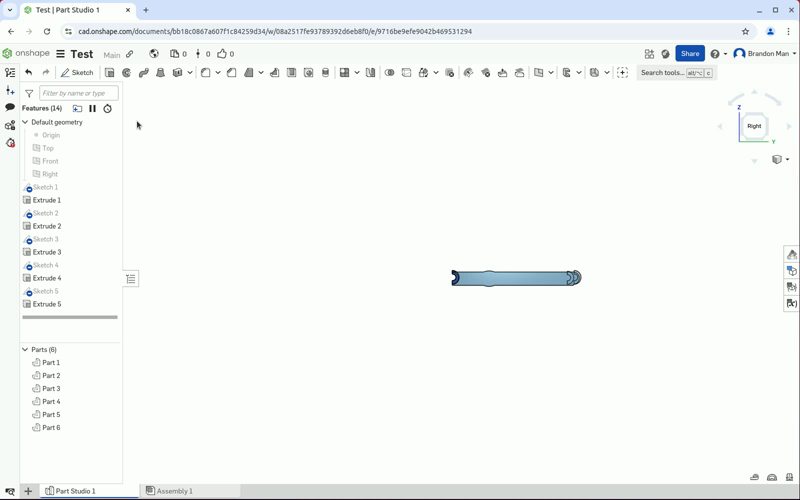
key(shift+h)
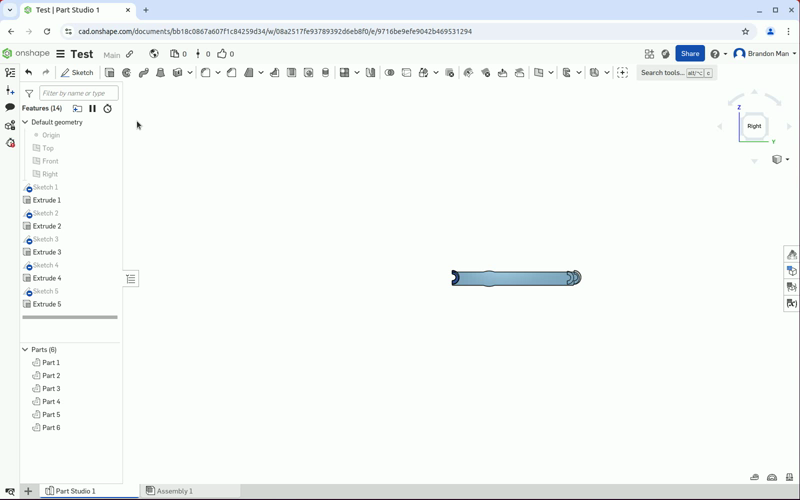
key(shift+h)
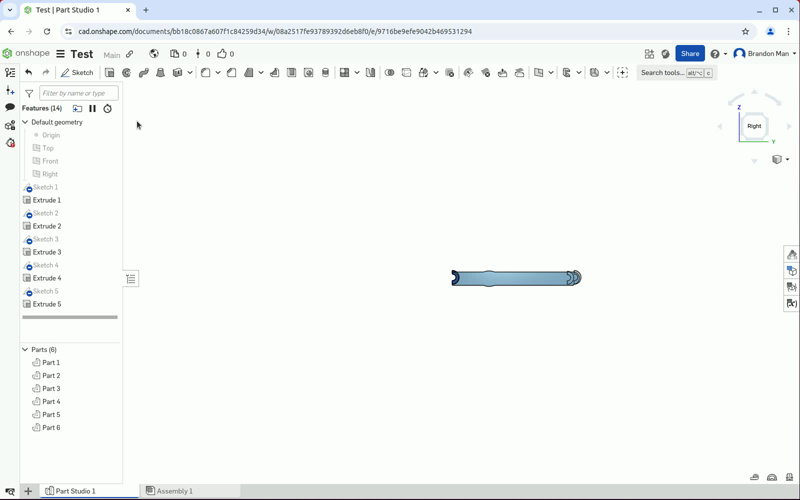
mouse_move(73, 189)
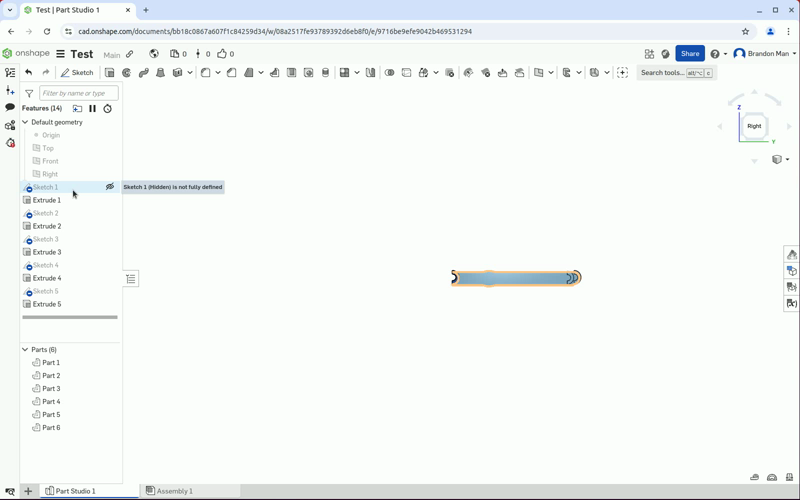
click(73, 189)
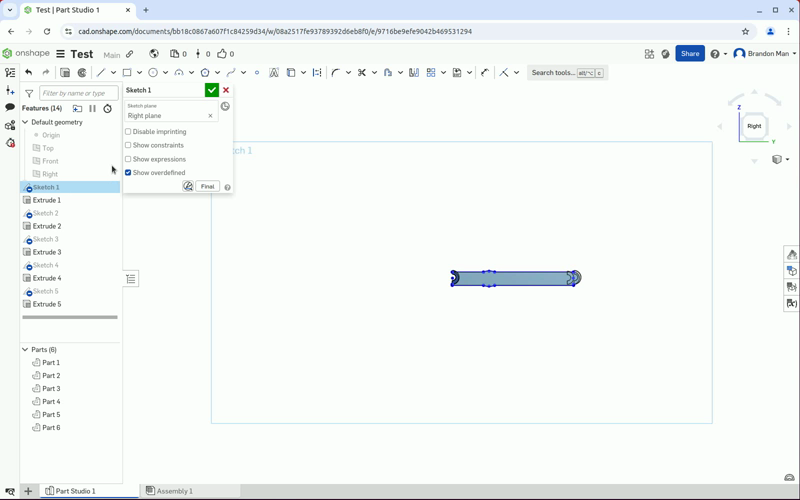
mouse_move(229, 92)
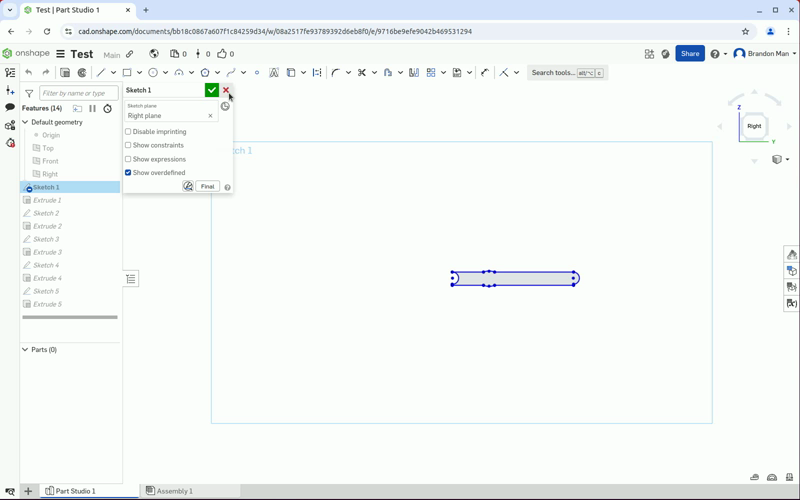
click(229, 92)
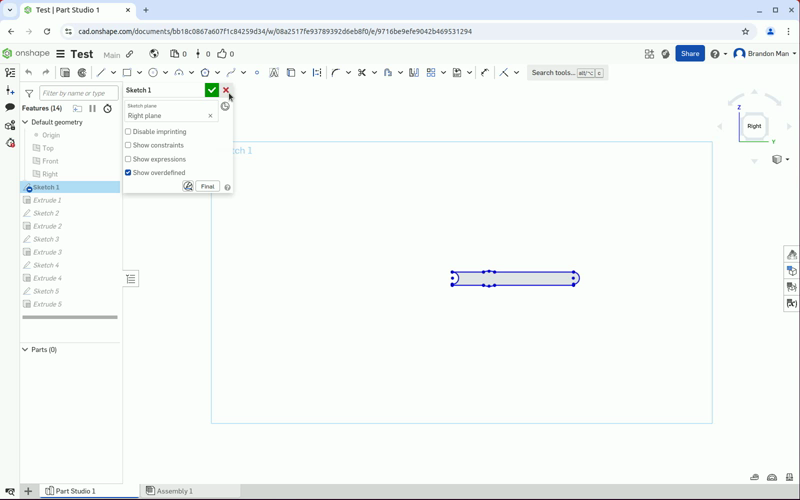
key(shift+s)
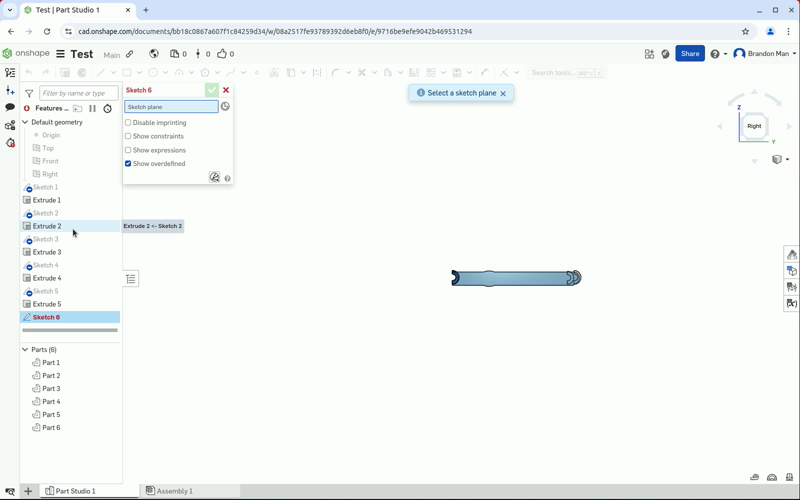
scroll(3)
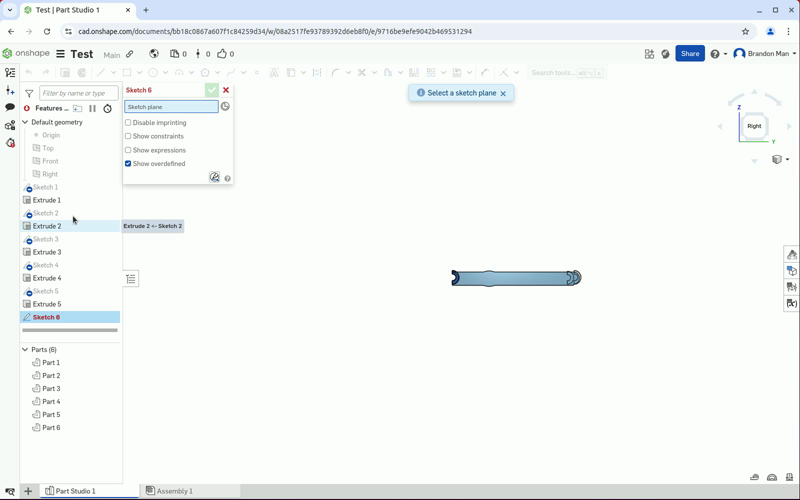
mouse_move(73, 176)
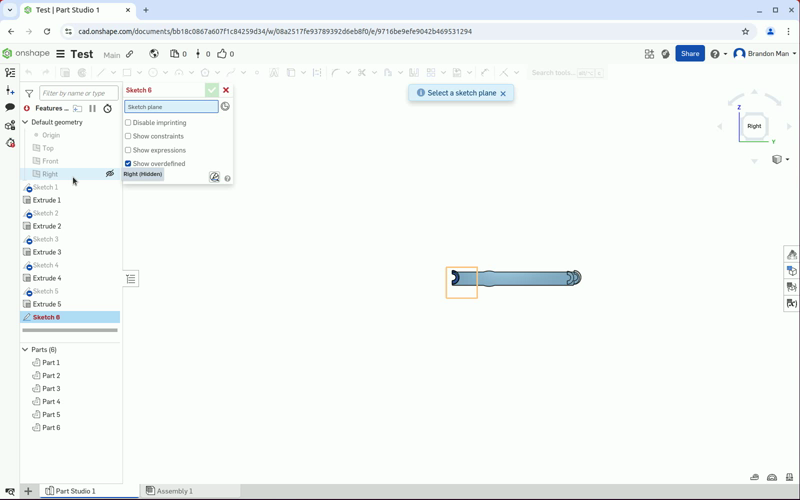
click(73, 176)
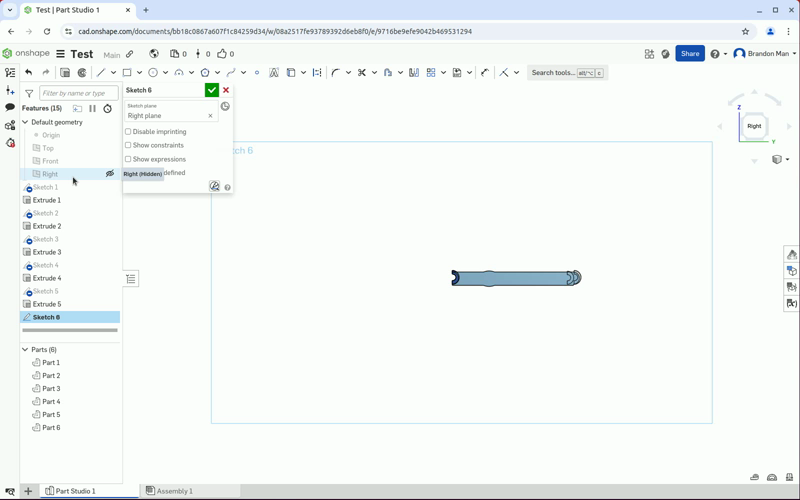
mouse_move(73, 352)
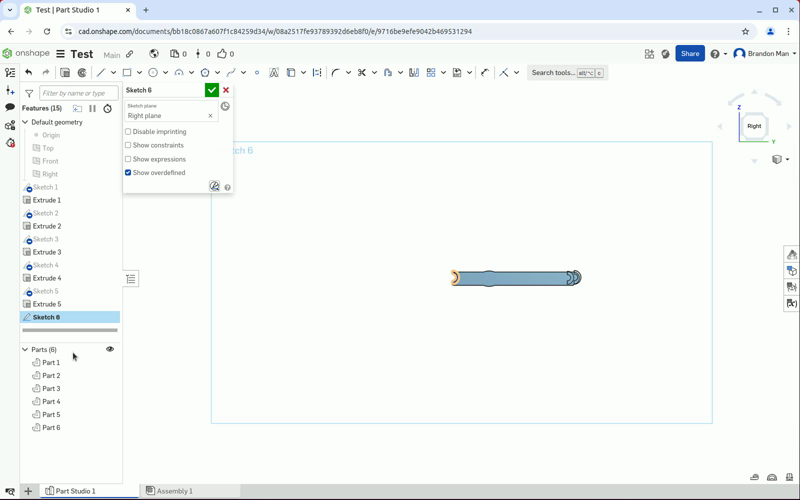
key(y)
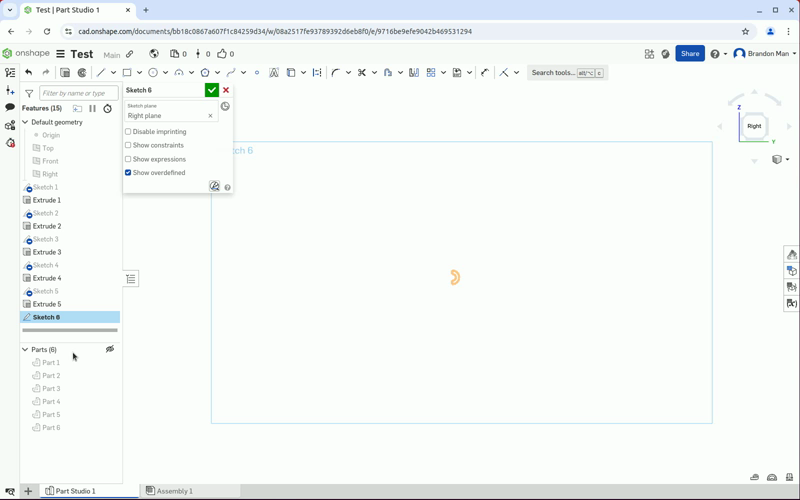
key(c)
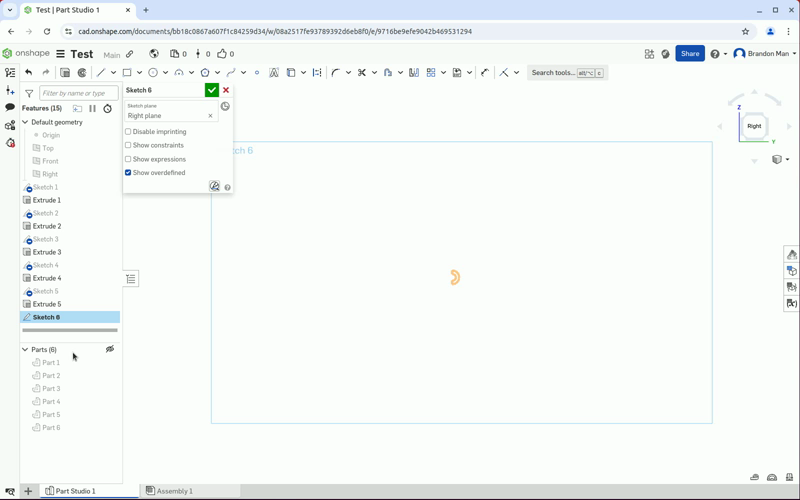
key_down(shift)
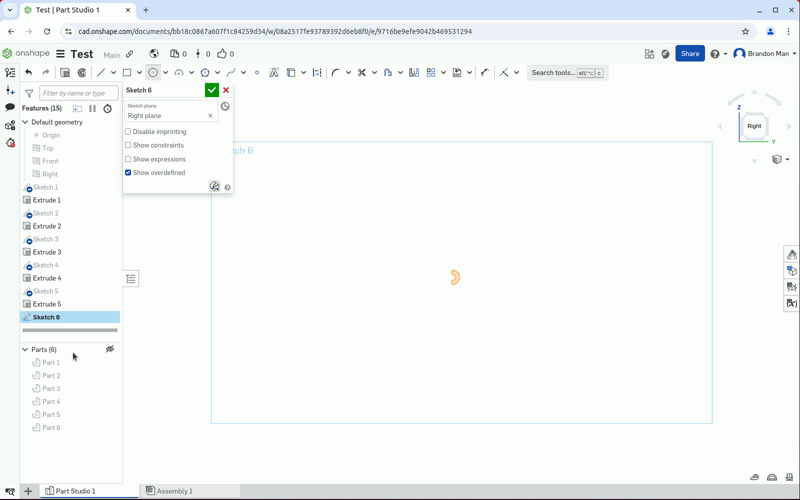
mouse_move(452, 278)
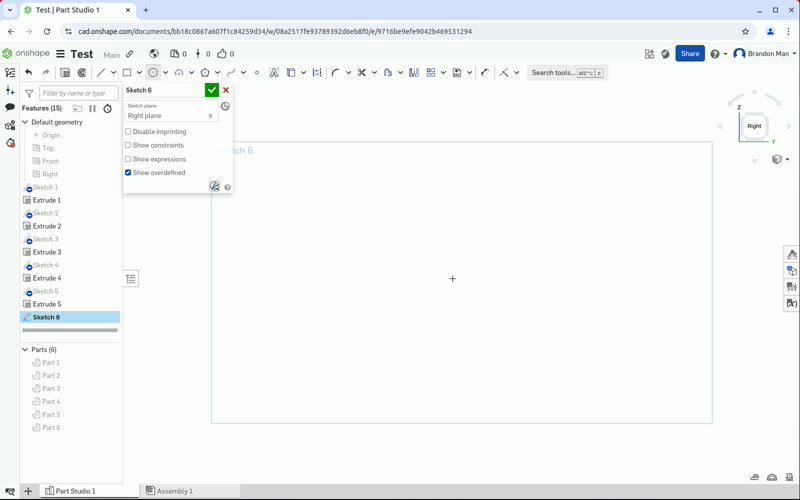
click(452, 278)
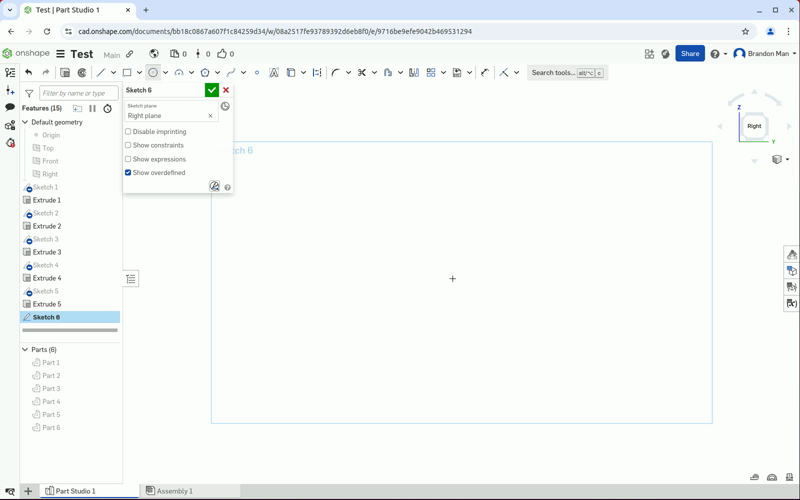
key_up(shift)
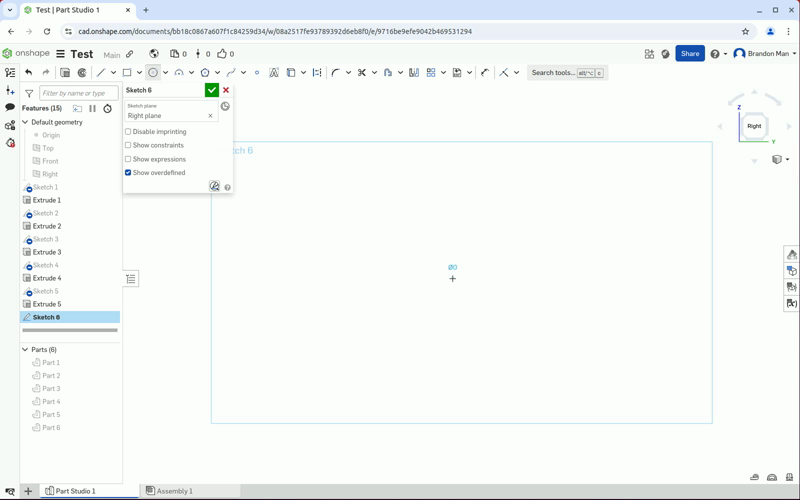
mouse_move(456, 278)
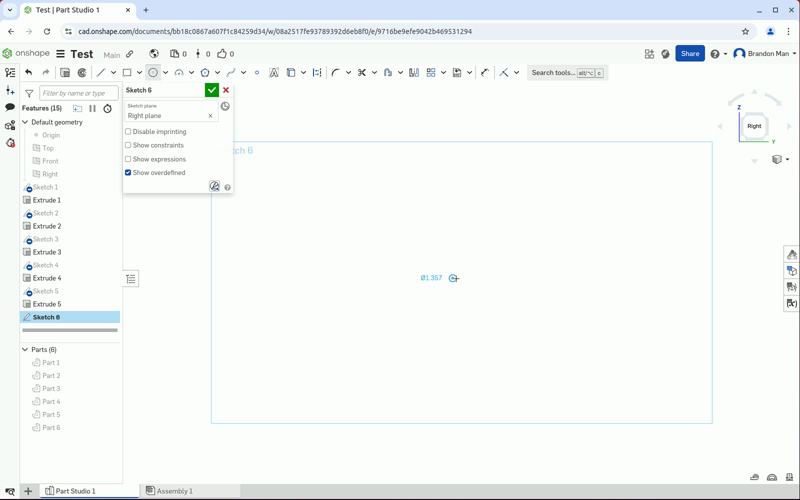
click(456, 278)
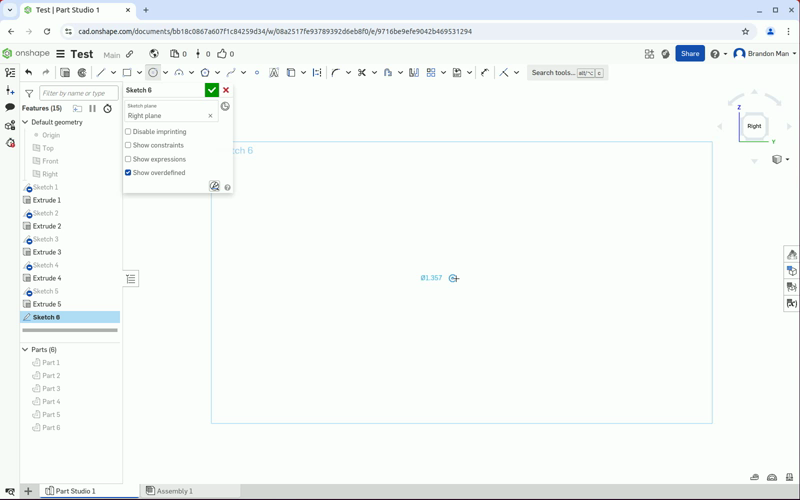
key(esc)
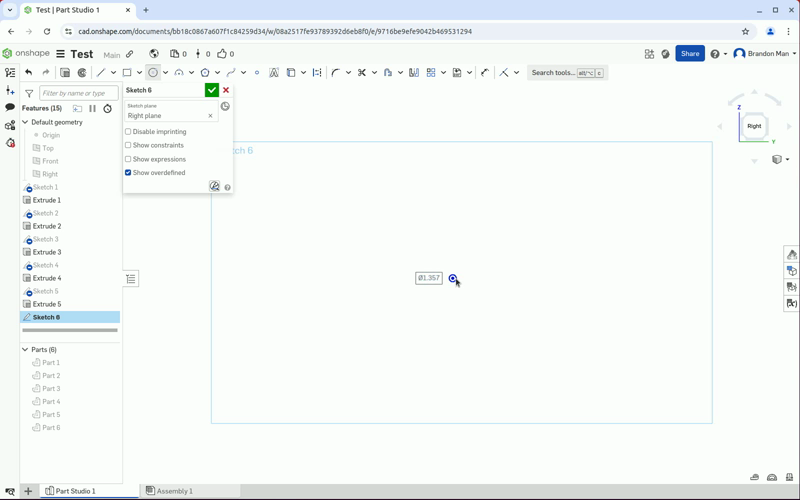
mouse_move(453, 279)
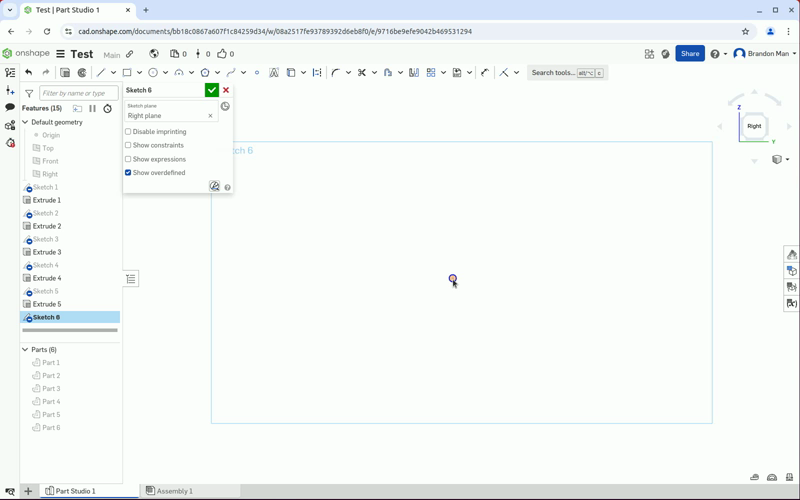
scroll(6)
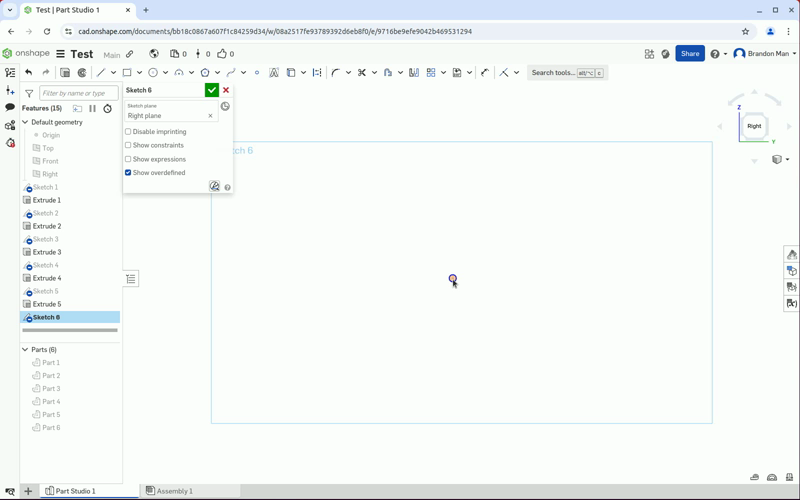
scroll(6)
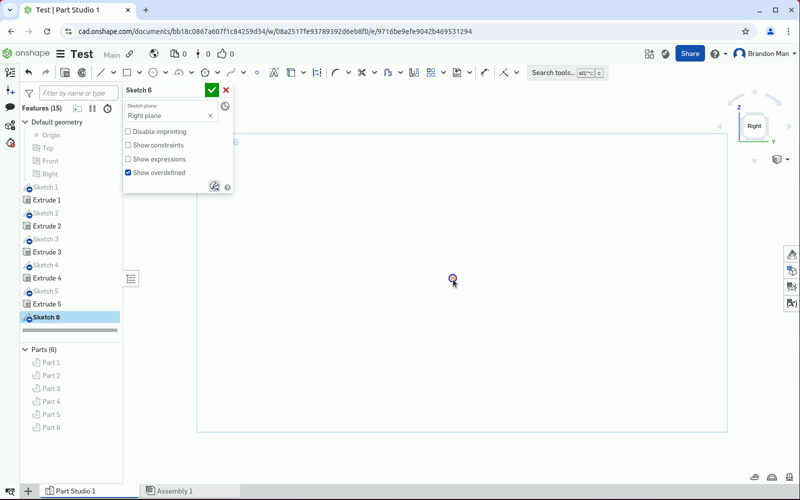
scroll(6)
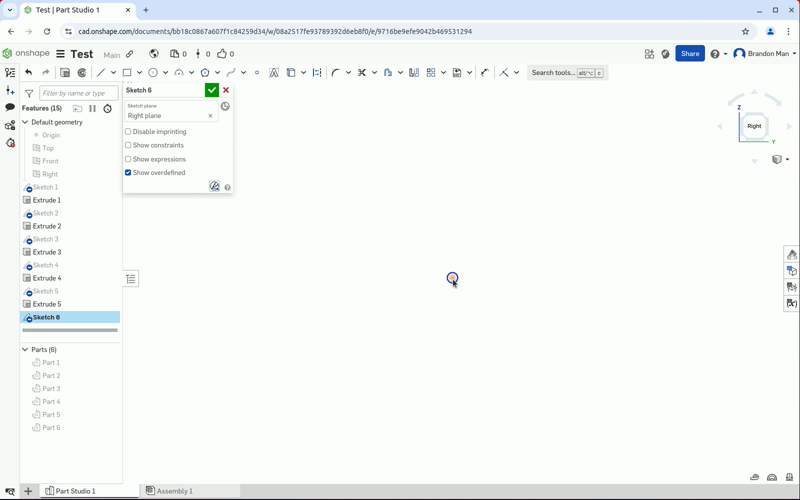
scroll(6)
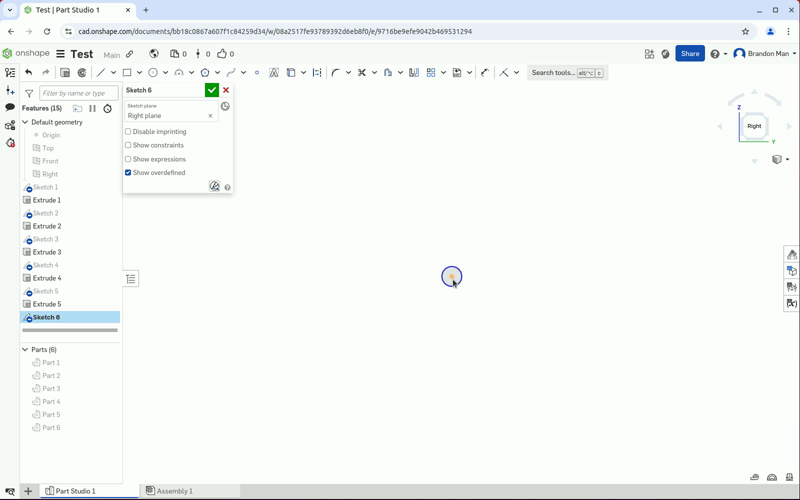
scroll(6)
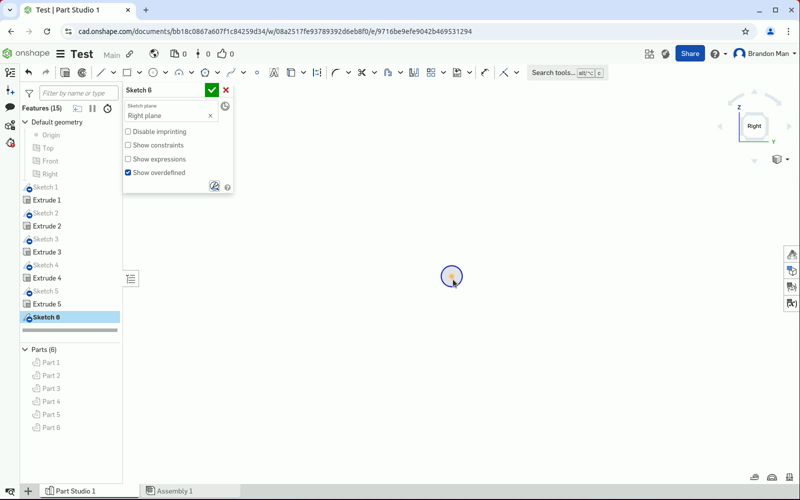
scroll(6)
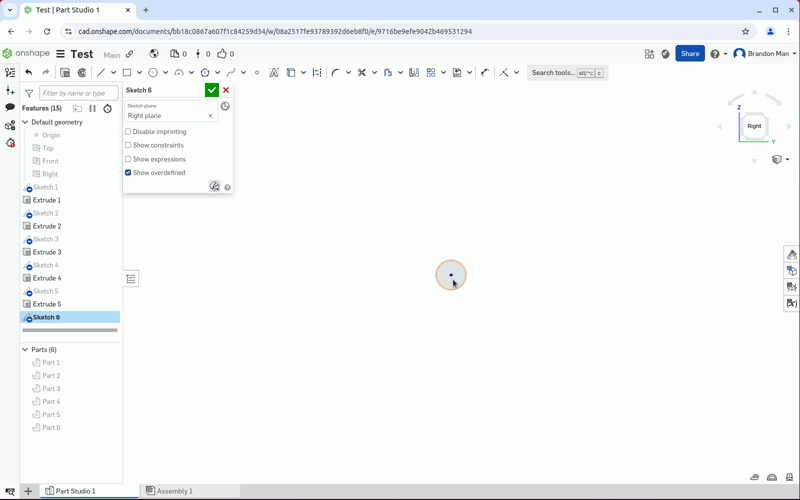
scroll(6)
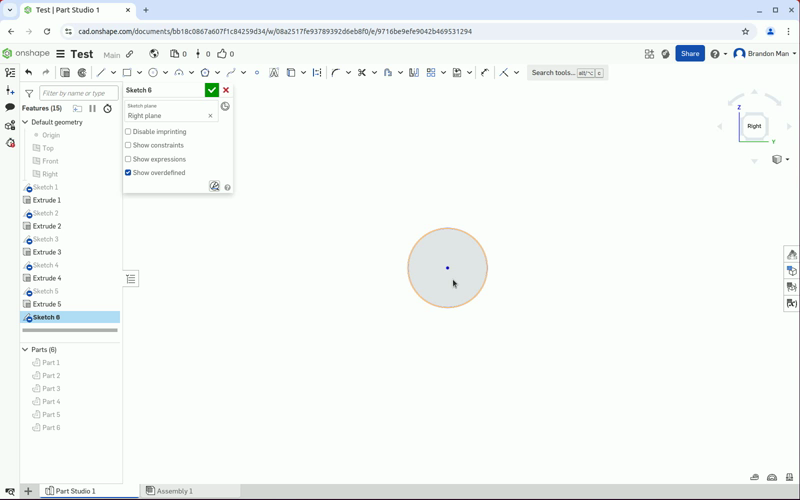
click(453, 279)
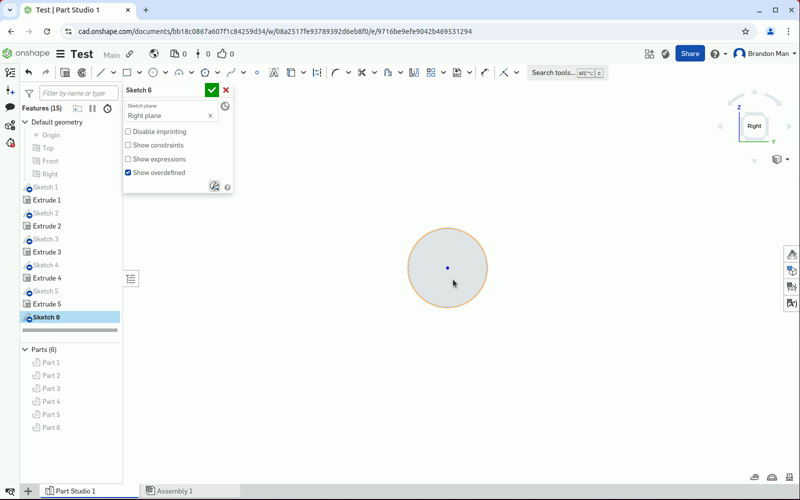
scroll(-6)
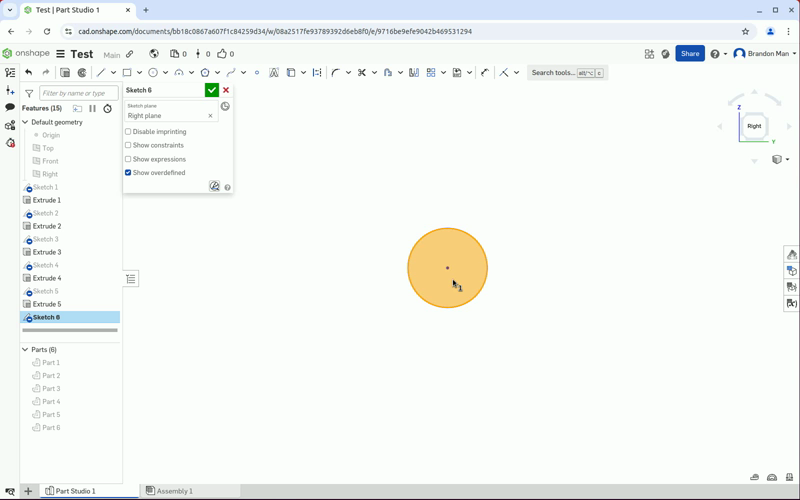
scroll(-6)
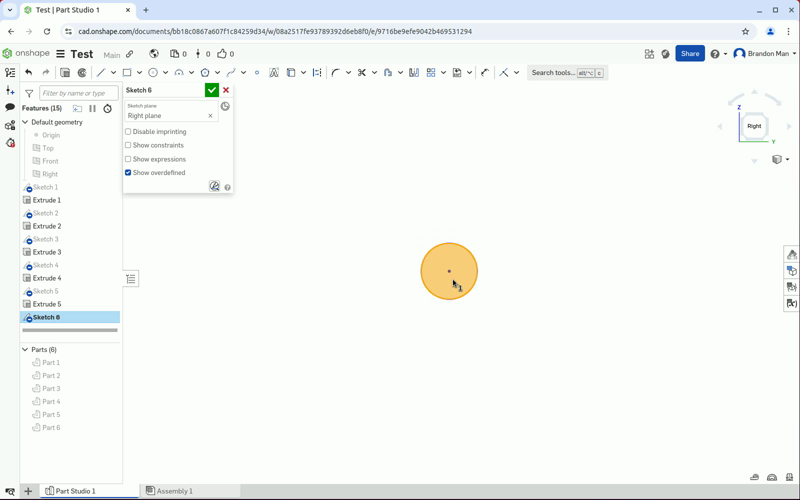
scroll(-6)
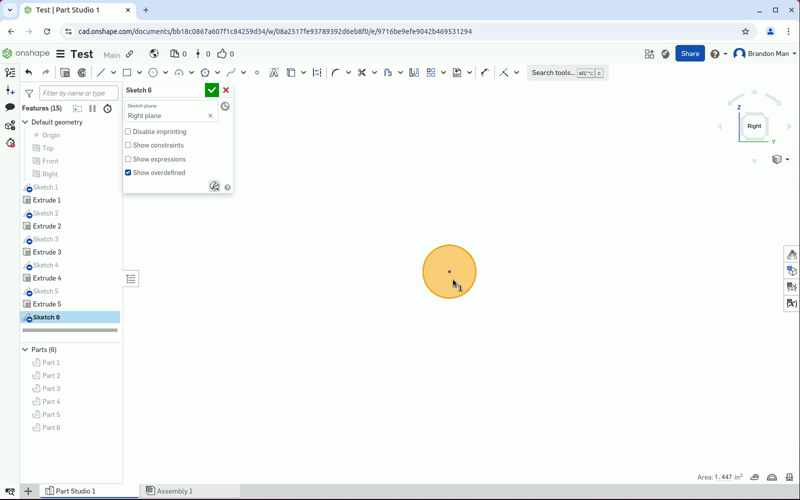
scroll(-6)
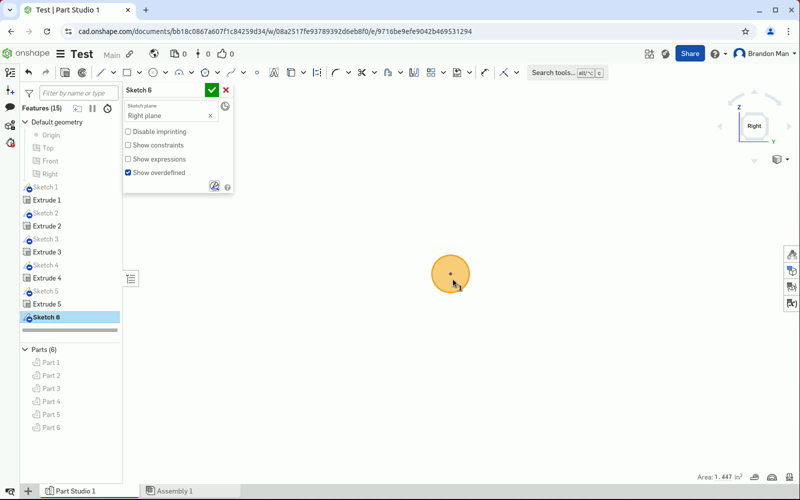
scroll(-6)
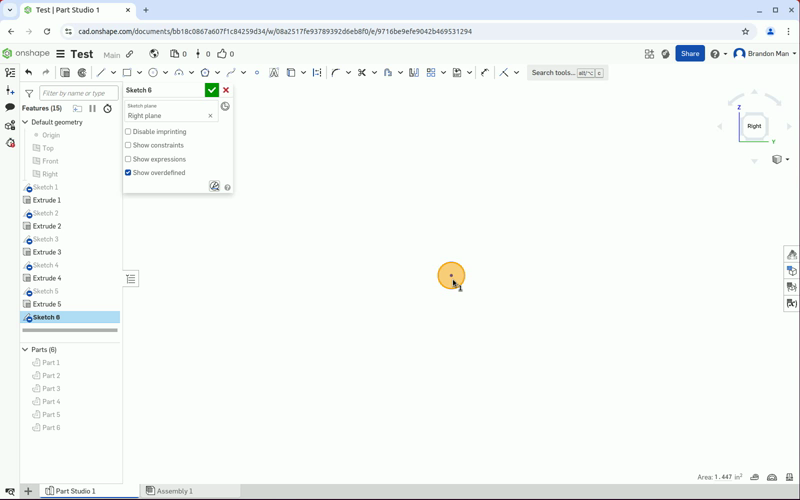
scroll(-6)
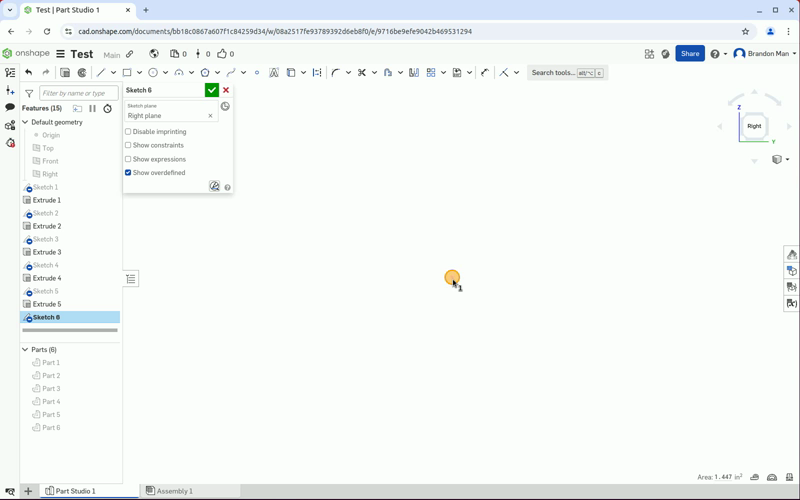
scroll(-6)
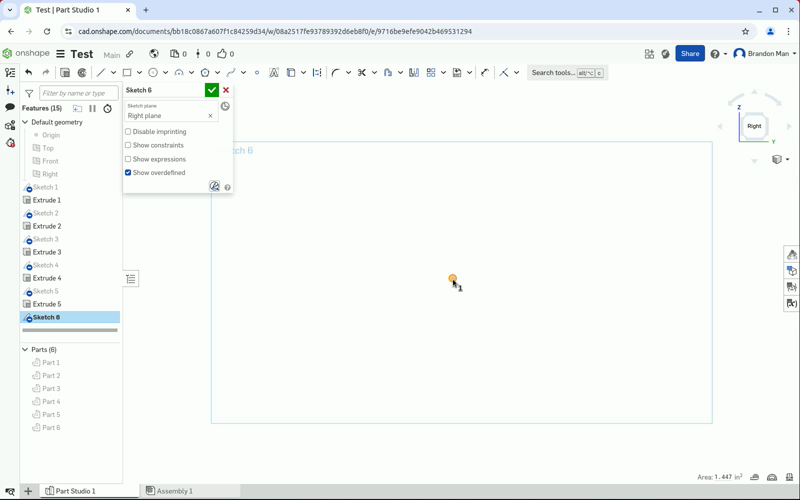
mouse_move(73, 352)
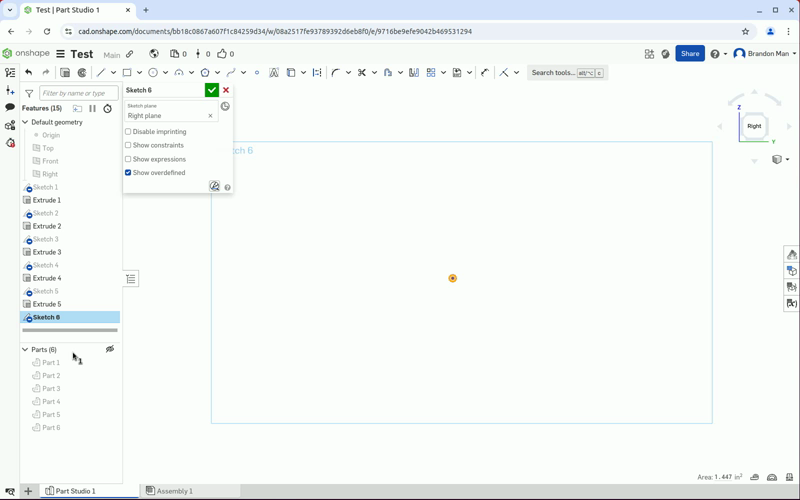
key(shift+y)
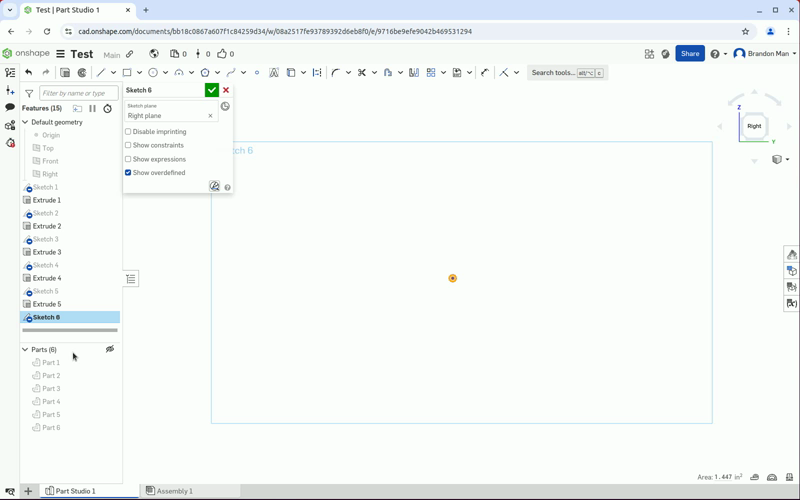
key(shift+e)
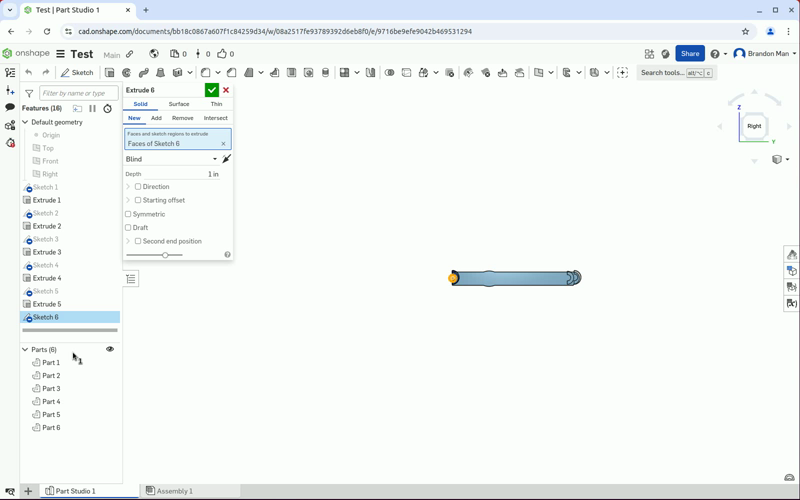
mouse_move(143, 106)
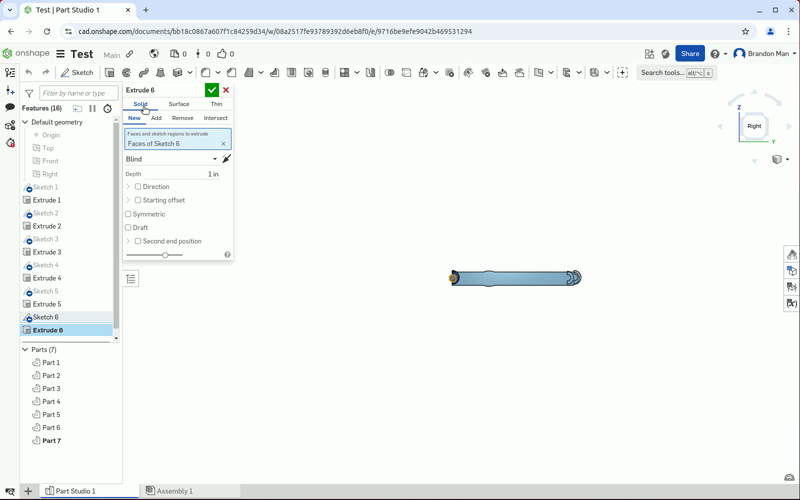
click(143, 106)
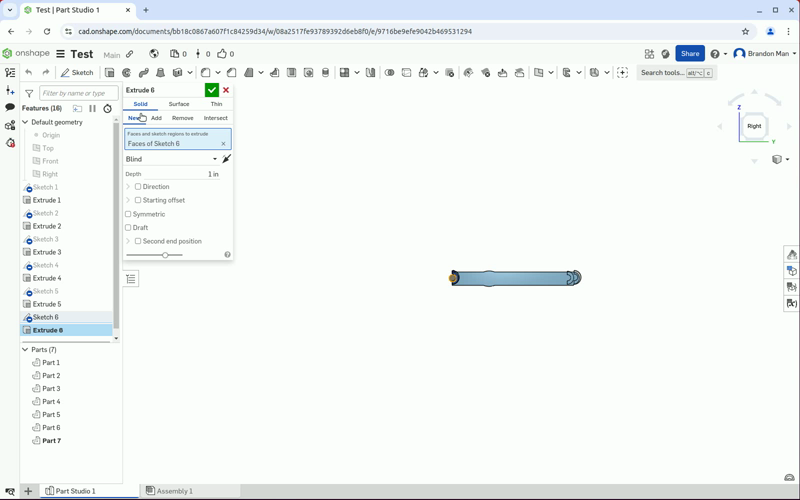
mouse_move(137, 120)
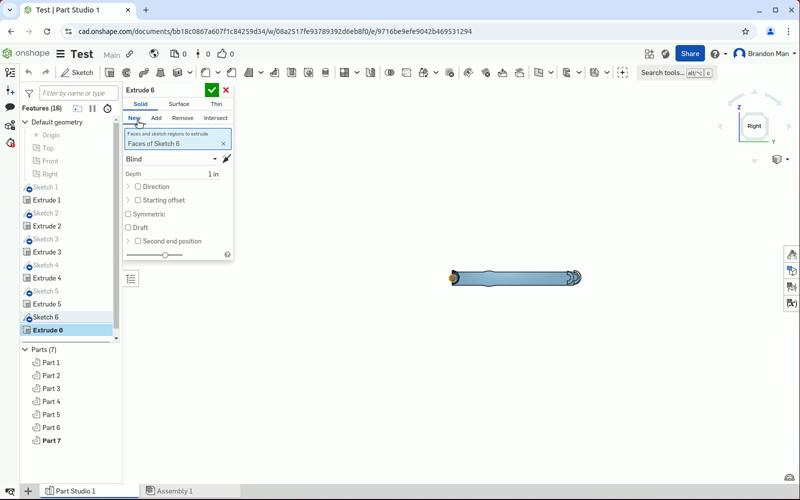
click(137, 120)
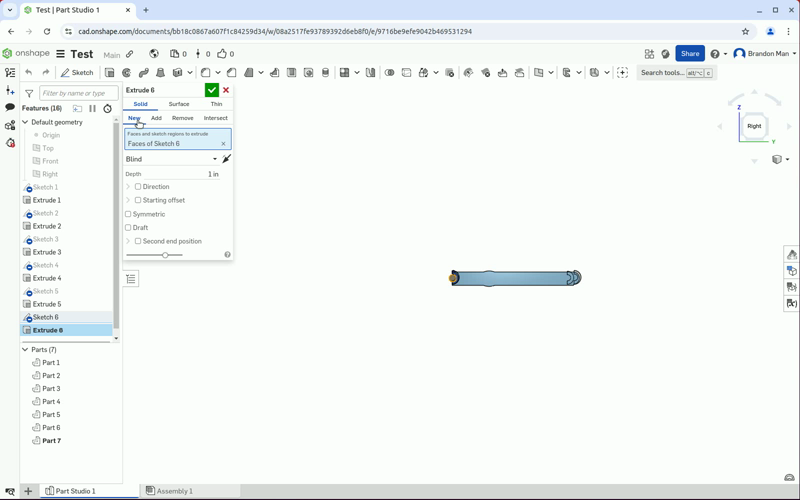
key(tab, 4)
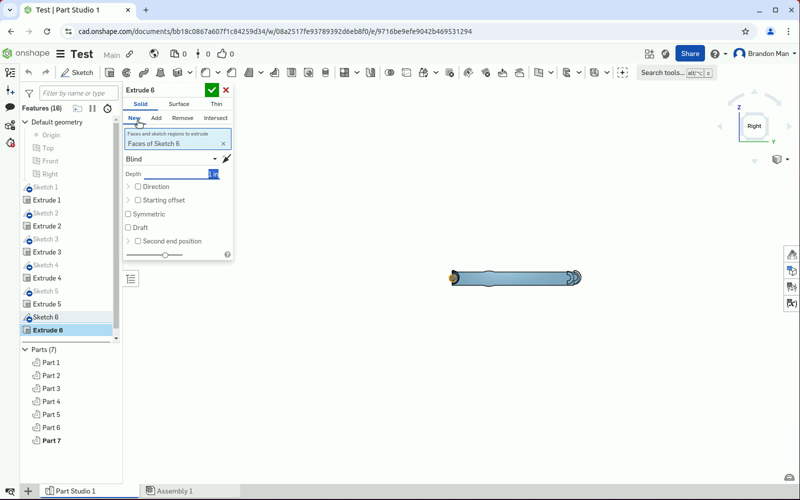
text(1.926)
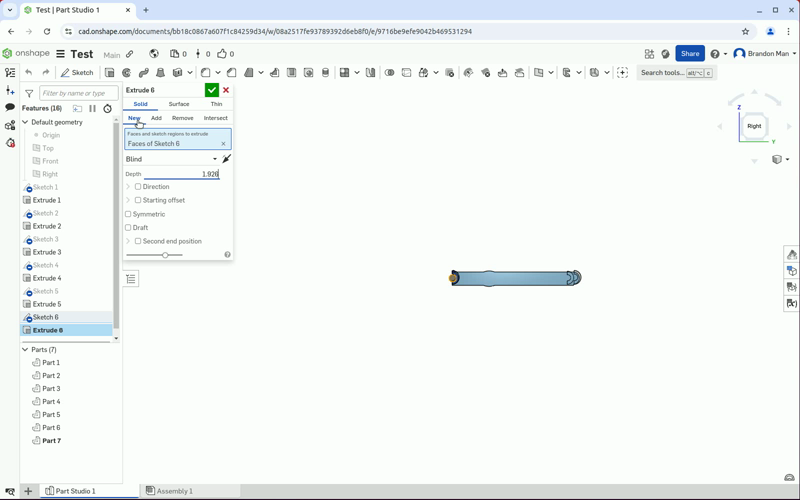
key(tab, 3)
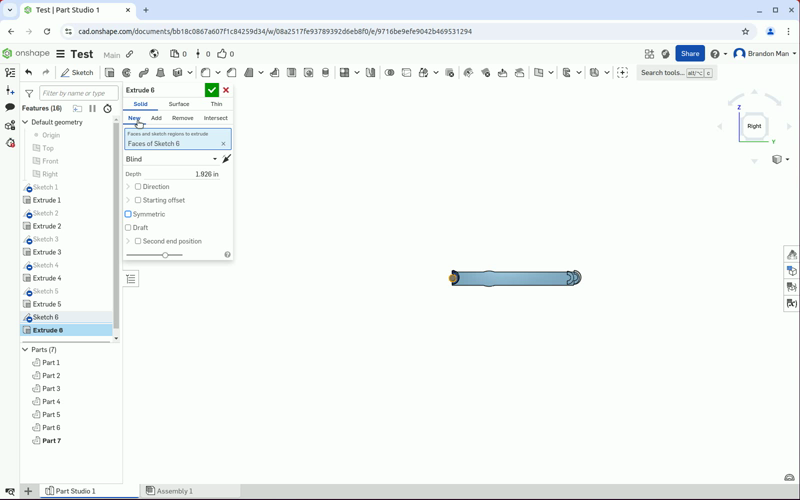
key(space)
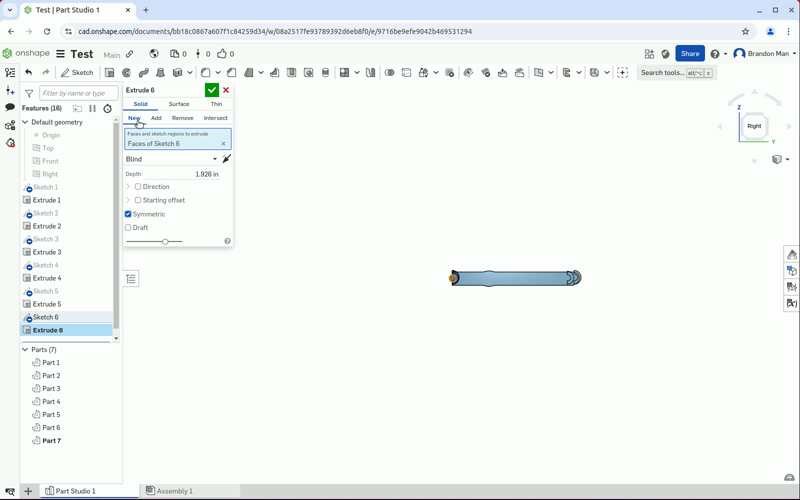
key(enter)
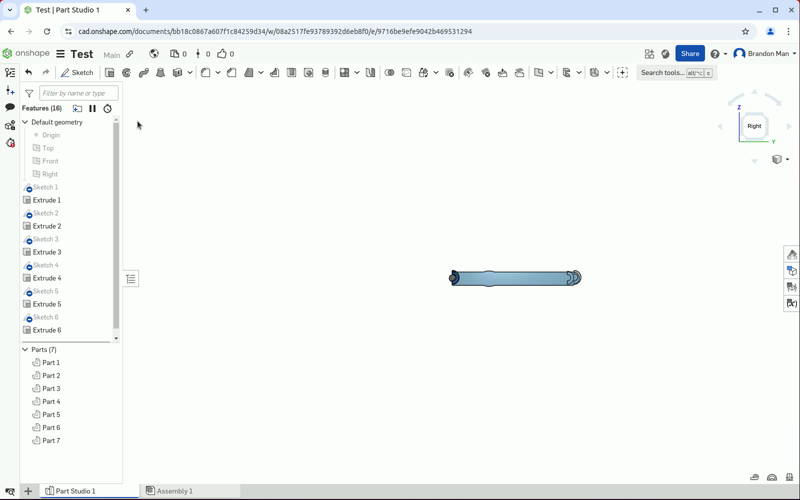
key(shift+h)
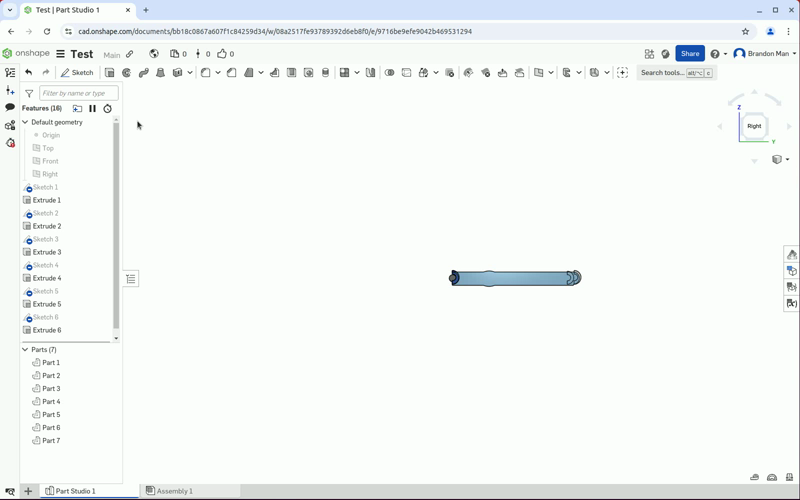
key(shift+h)
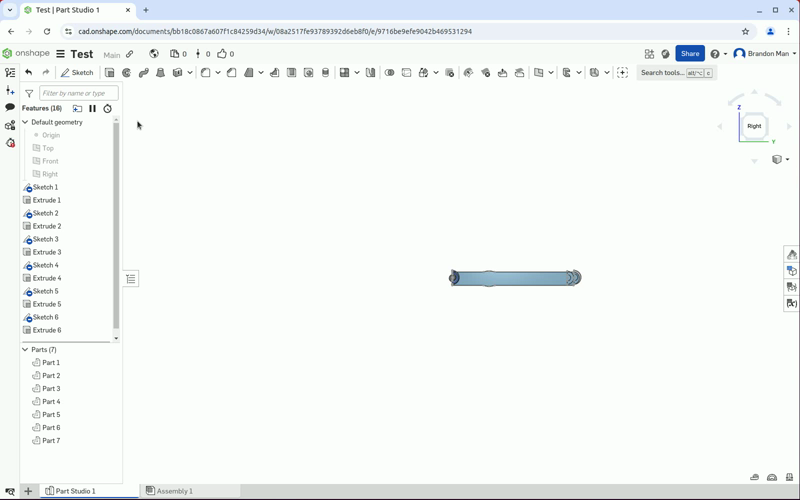
key(shift+7)
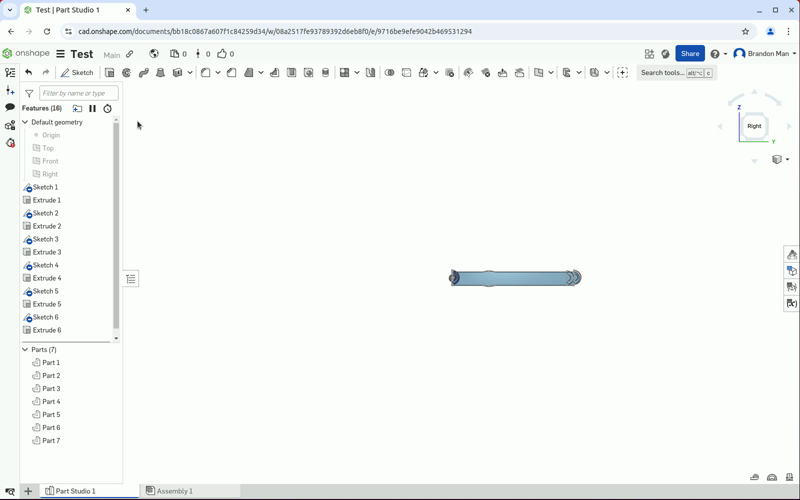
key(right, 2)
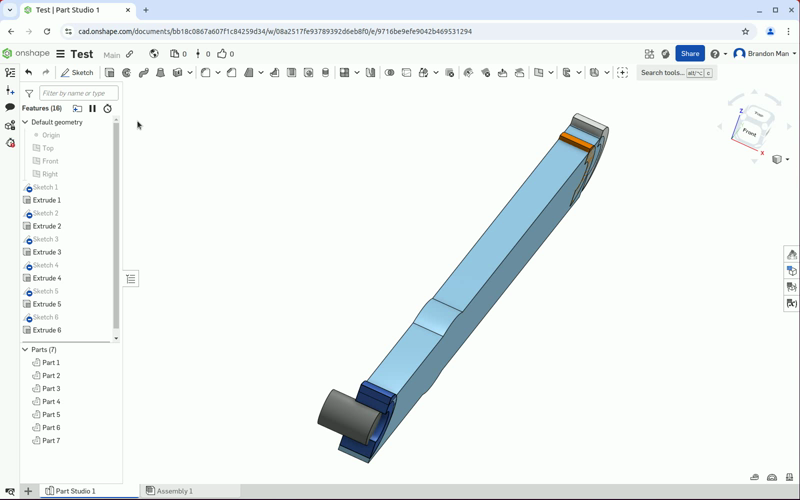
key(down, 2)
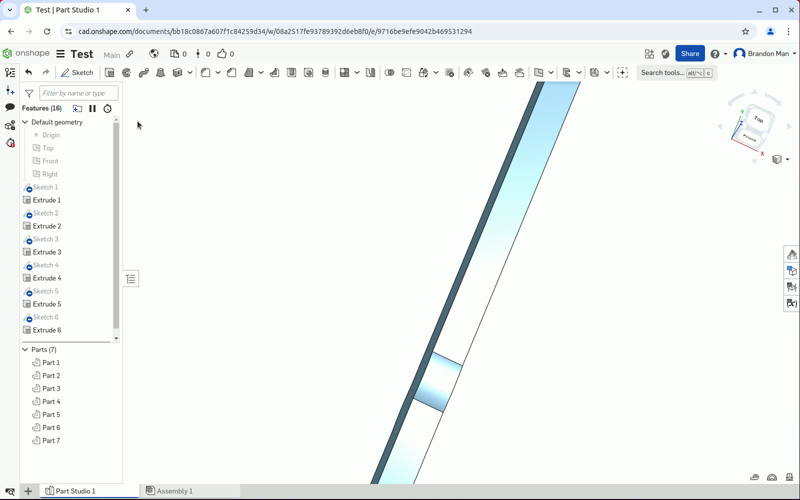
key(up, 2)
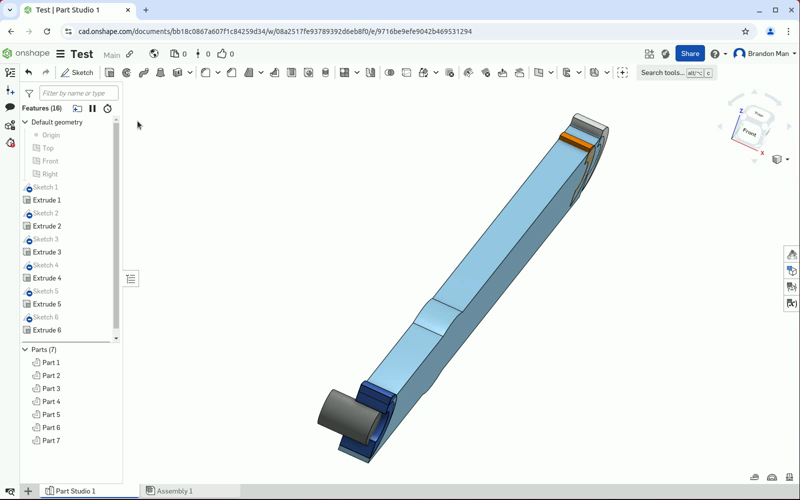
key(left, 2)
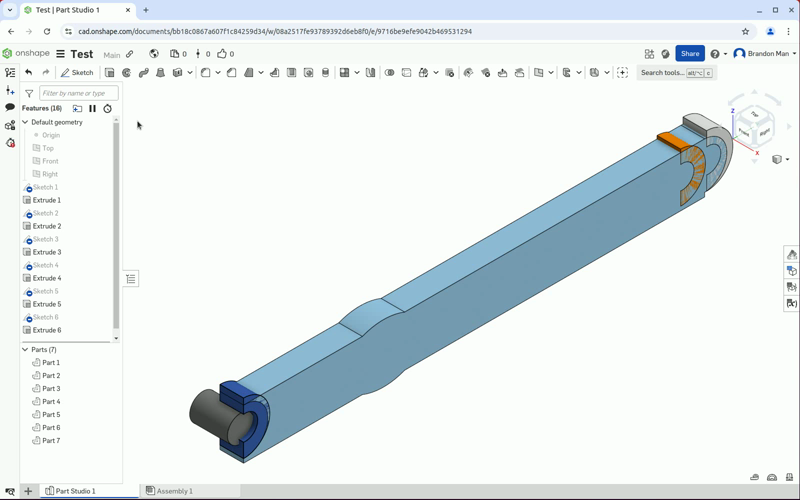
mouse_move(69, 189)
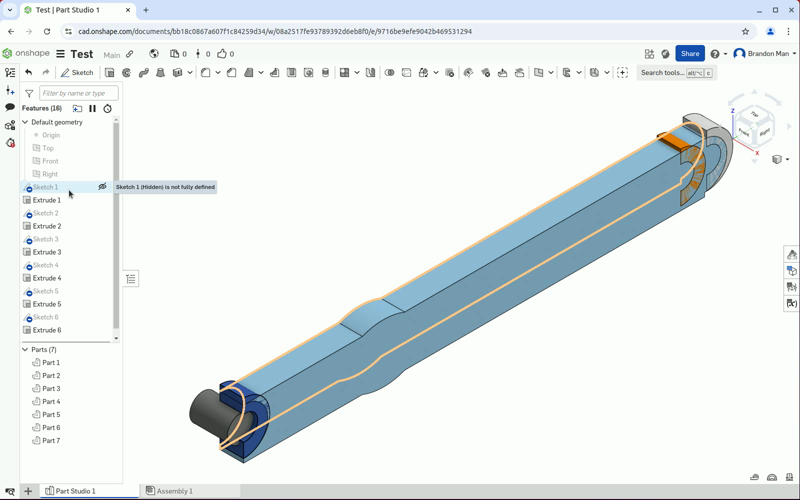
click(69, 189)